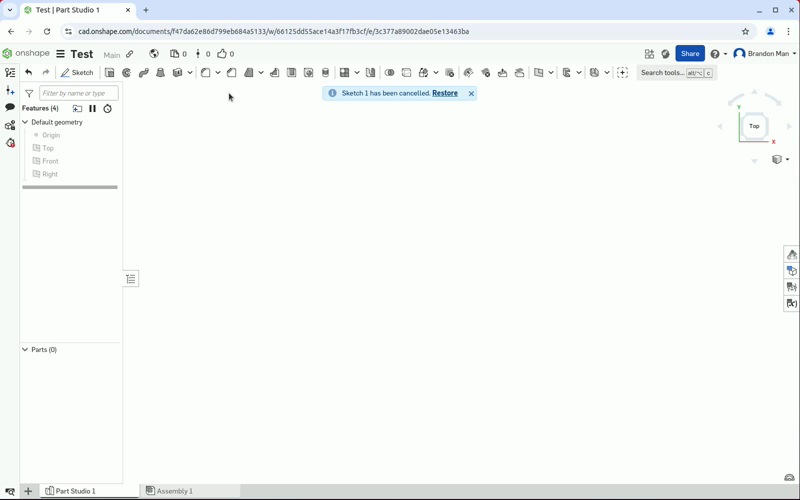
key(shift+h)
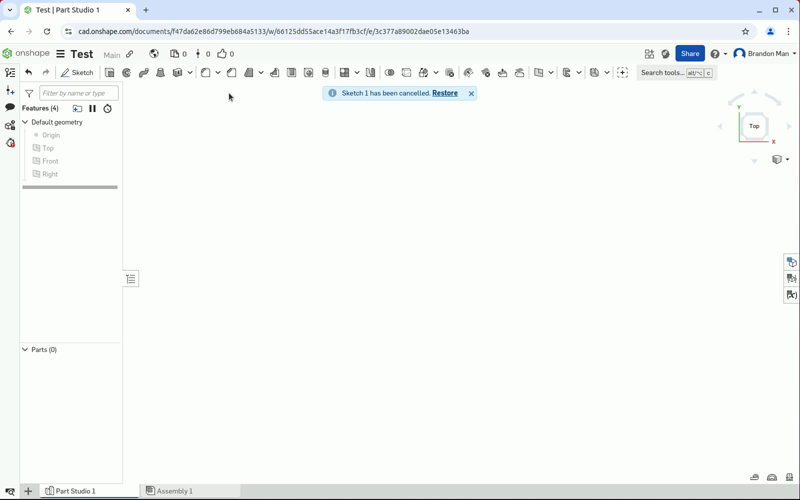
mouse_move(73, 352)
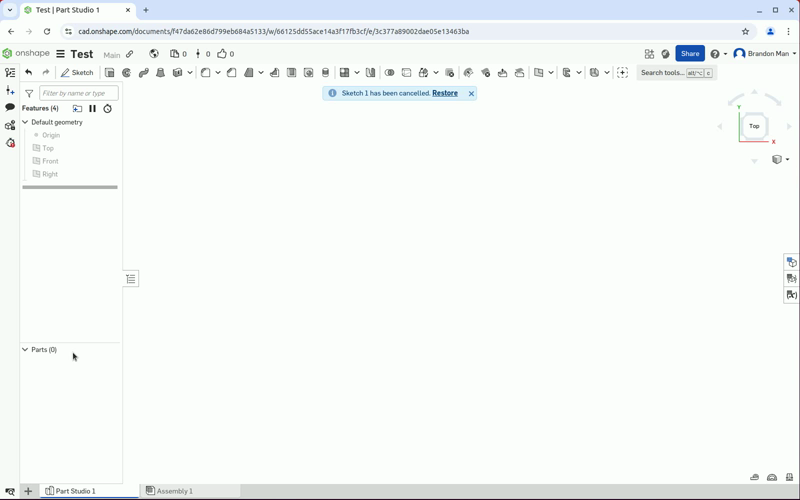
key(y)
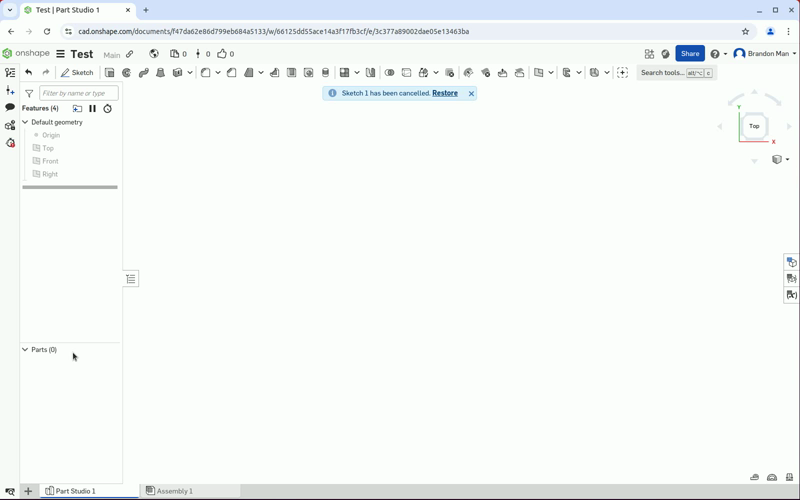
key(shift+p)
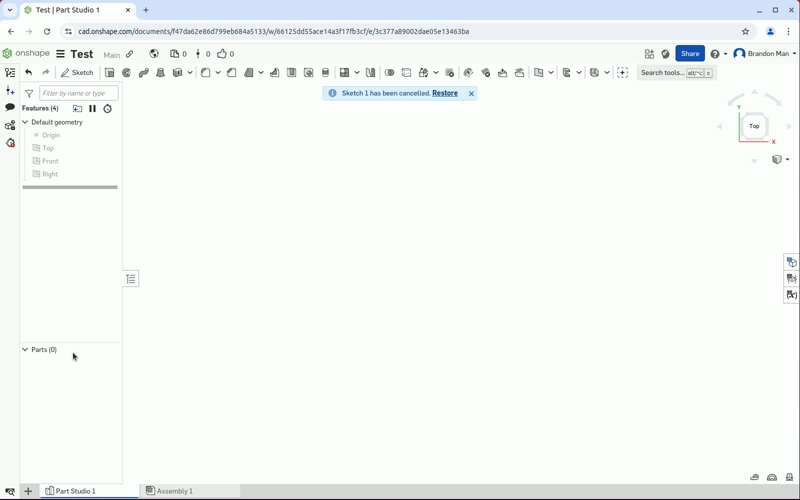
key(space)
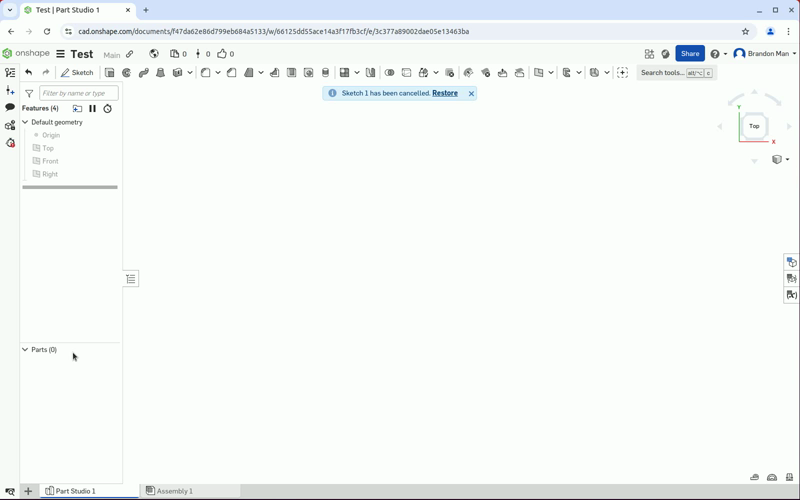
key_down(shift)
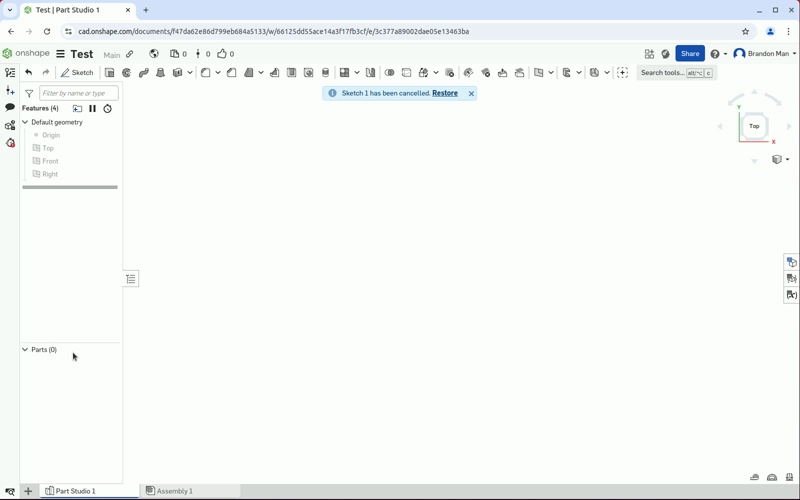
key(up)
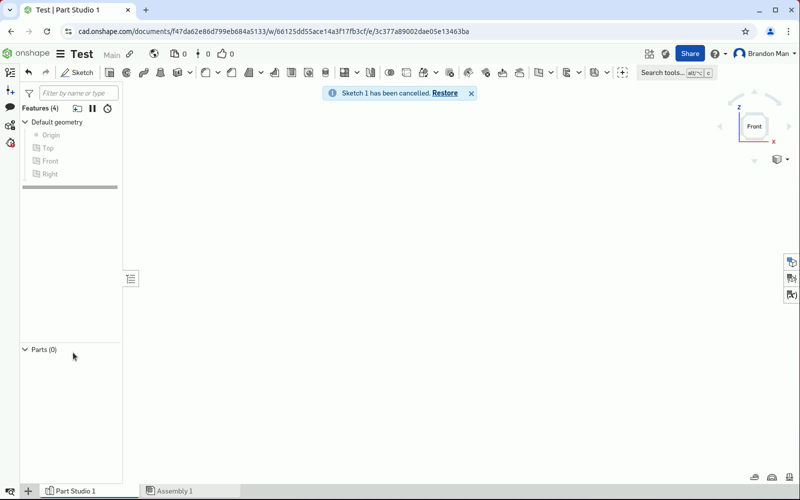
key_up(shift)
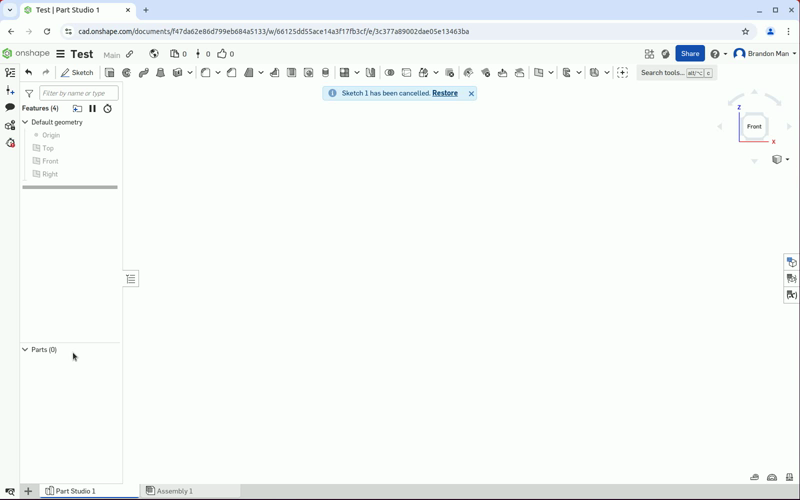
key(space)
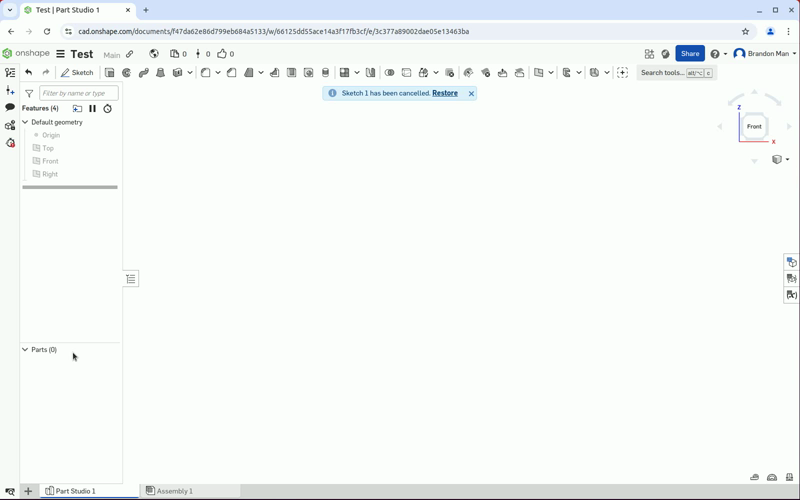
key_down(shift)
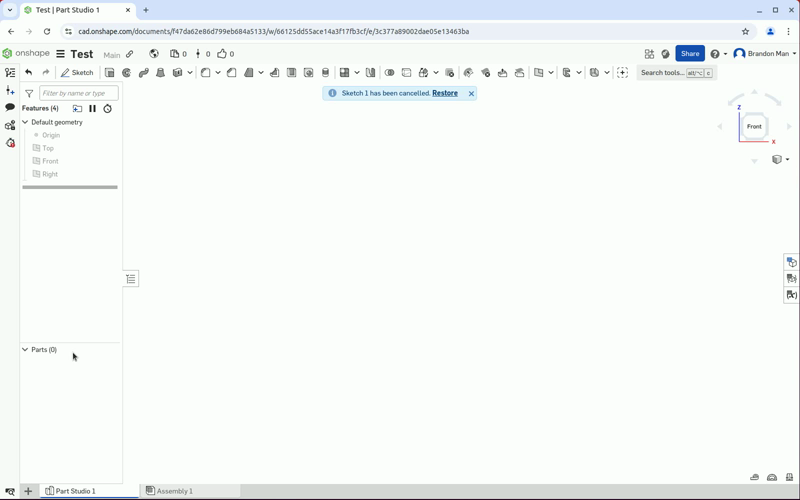
key(left)
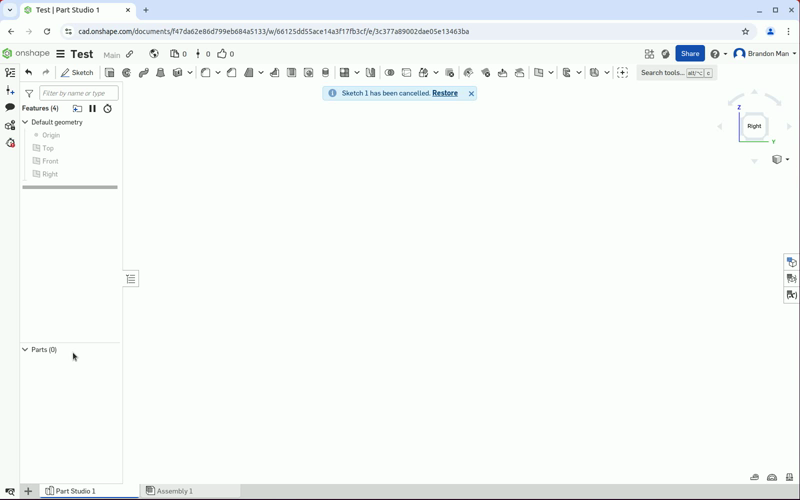
key_up(shift)
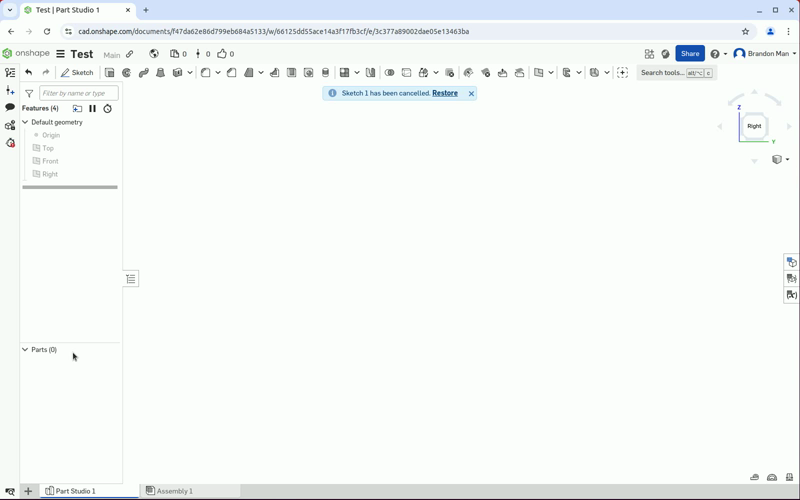
mouse_move(73, 352)
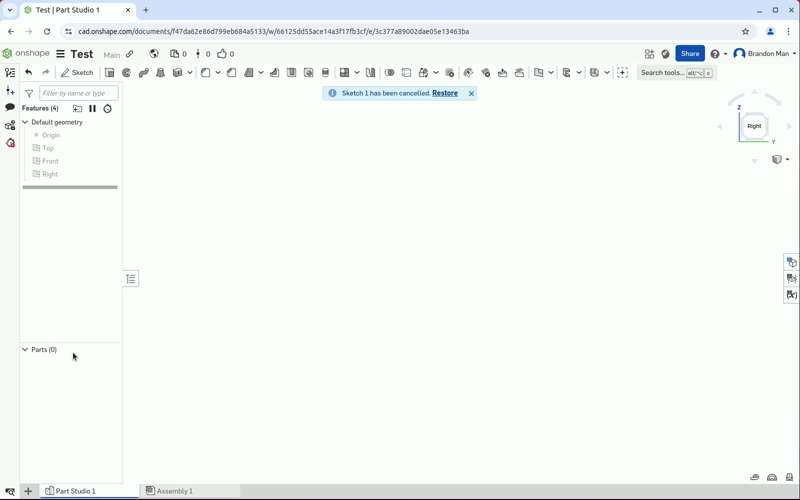
key(shift+y)
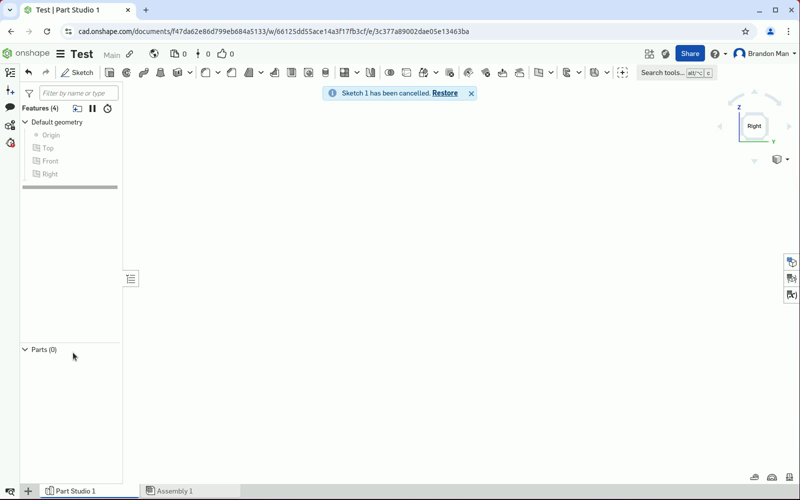
key(shift+s)
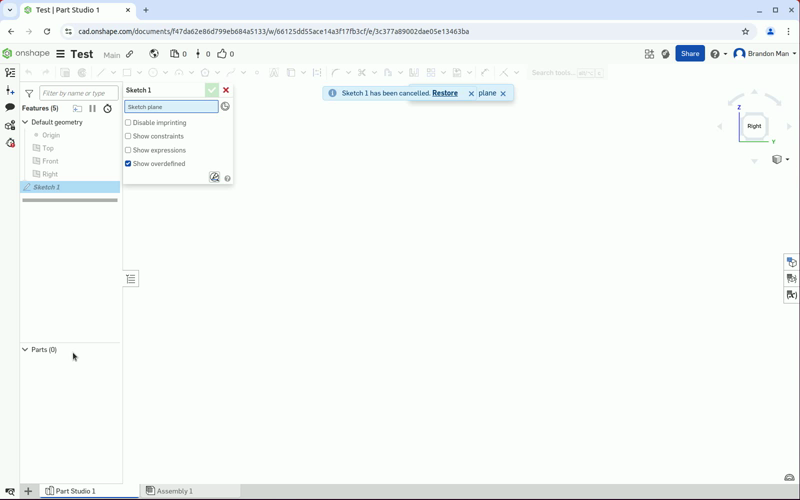
mouse_move(73, 176)
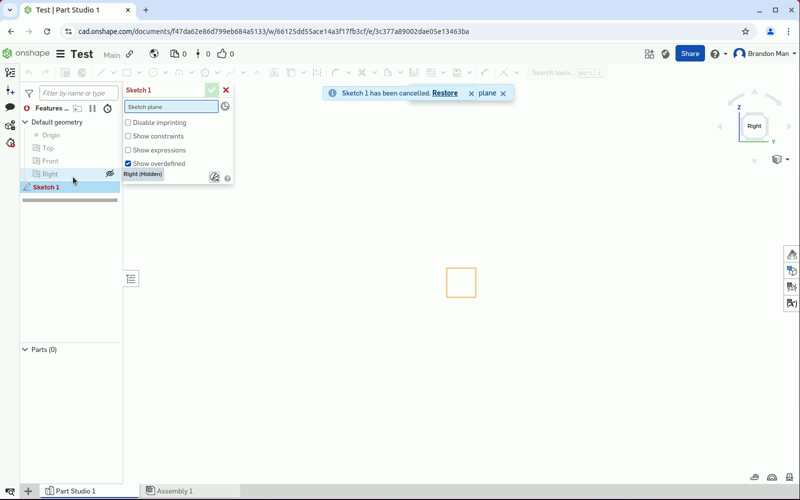
click(73, 176)
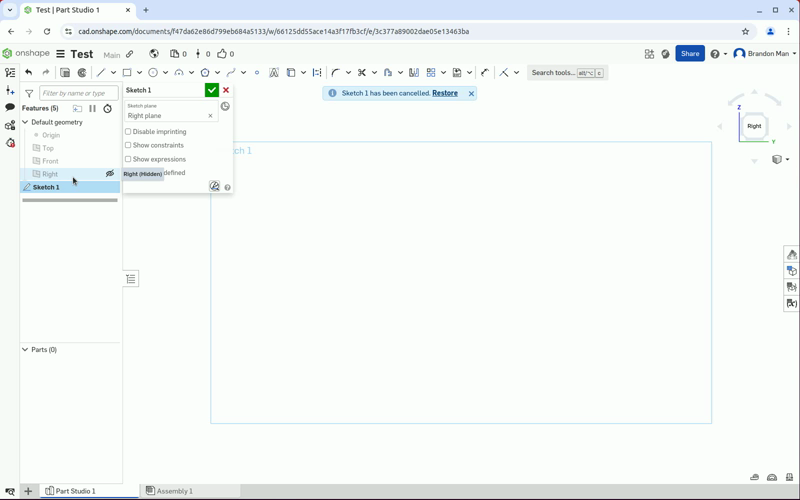
mouse_move(73, 352)
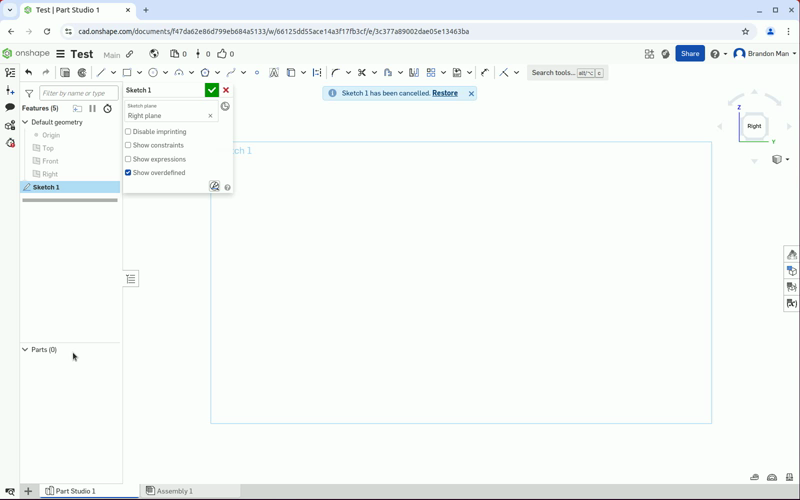
key(y)
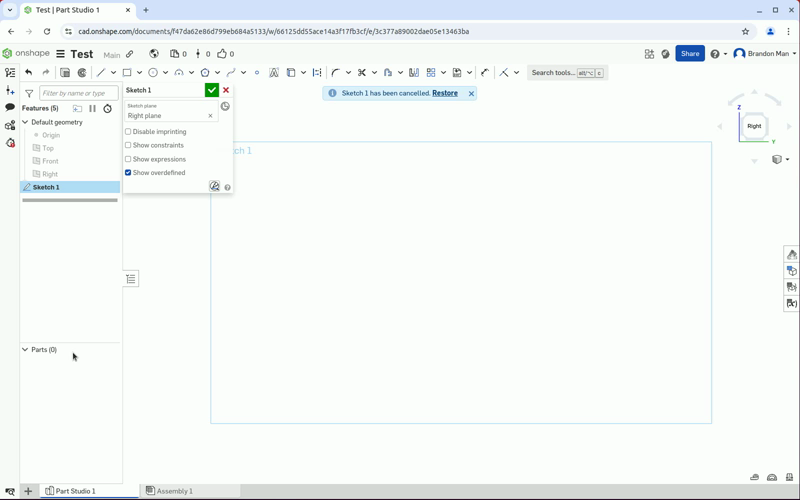
key(l)
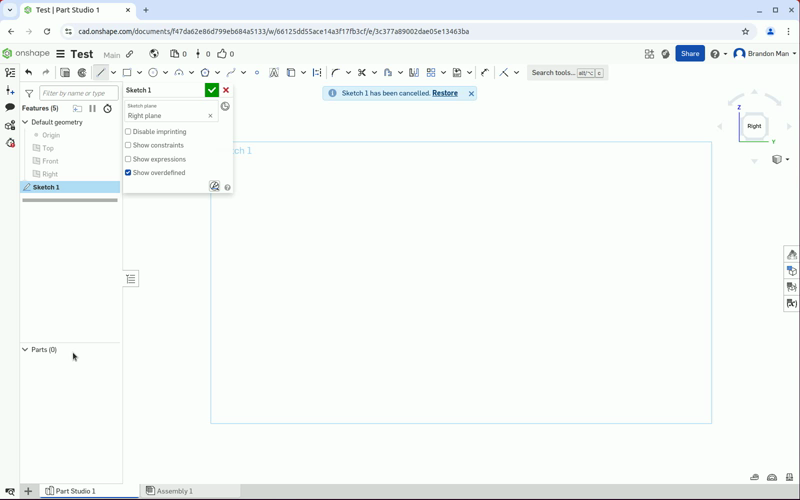
key_down(shift)
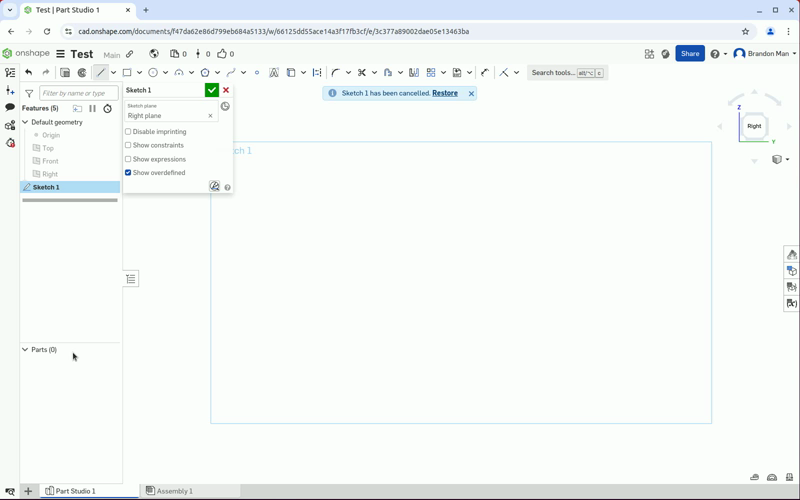
mouse_move(494, 291)
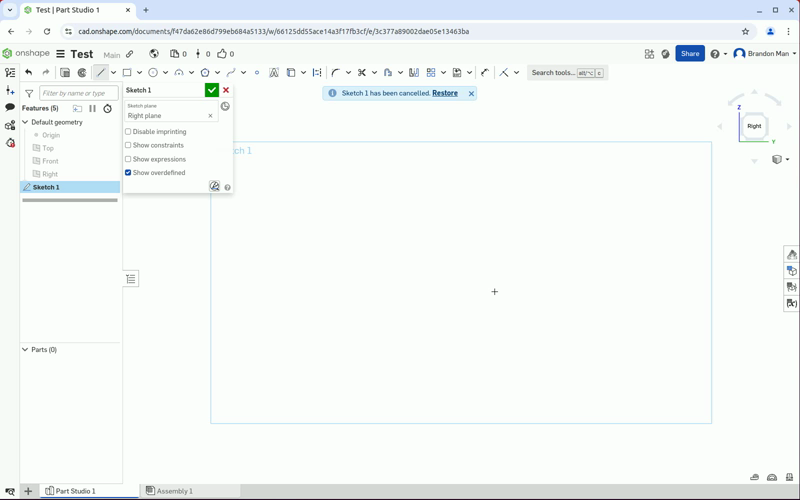
click(494, 291)
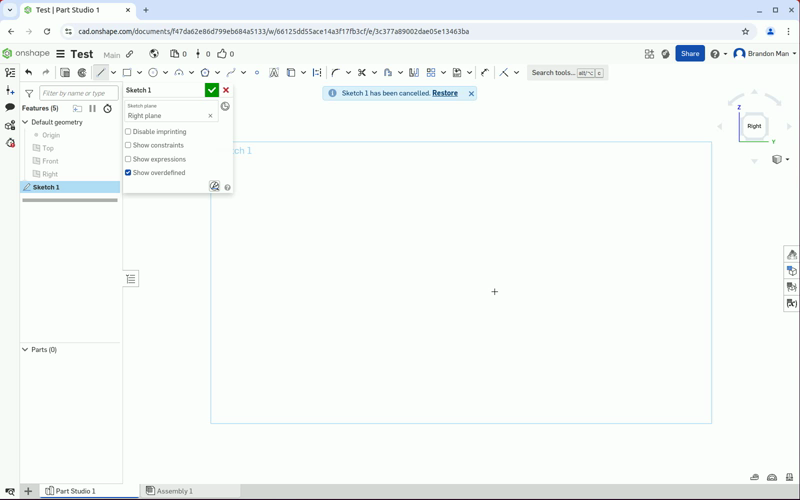
key_up(shift)
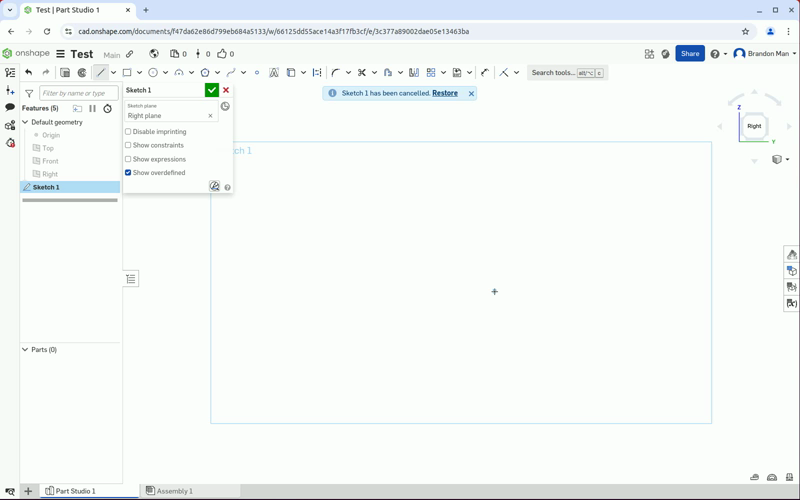
key_down(shift)
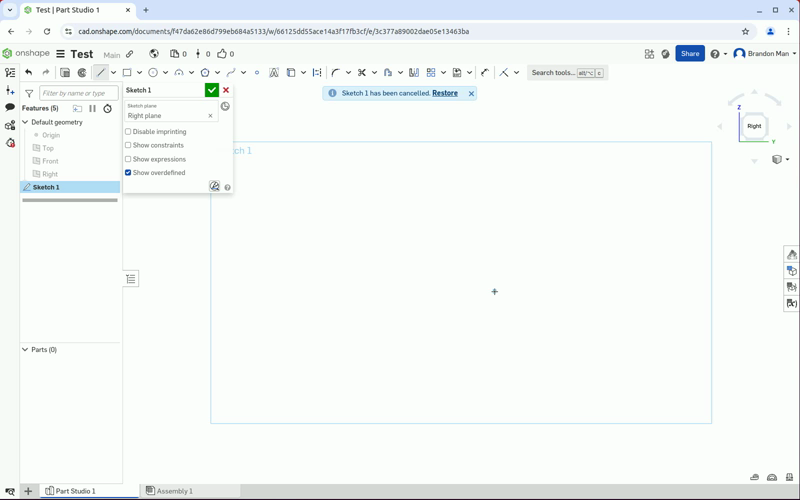
mouse_move(524, 291)
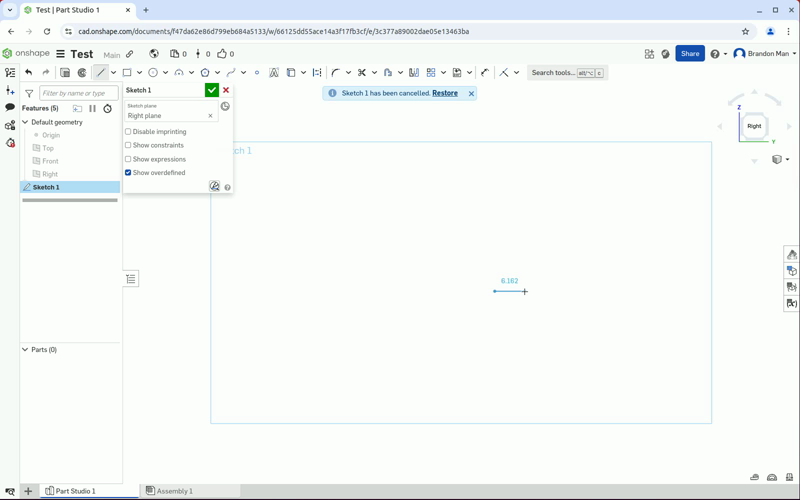
mouse_move(501, 291)
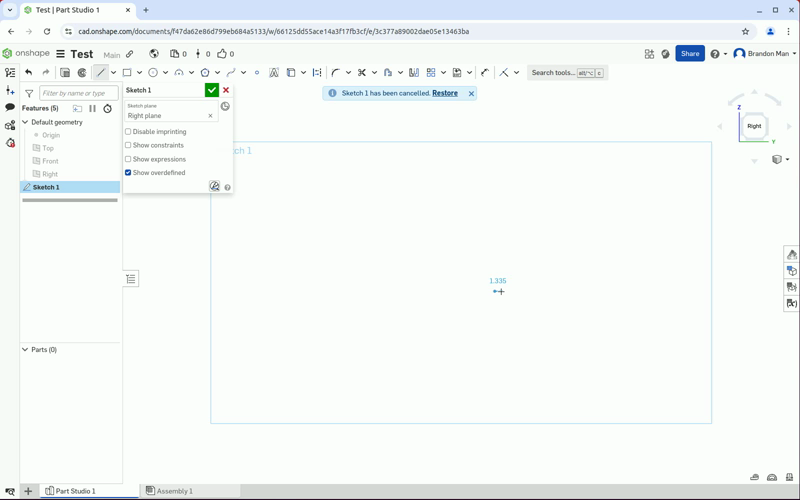
scroll(6)
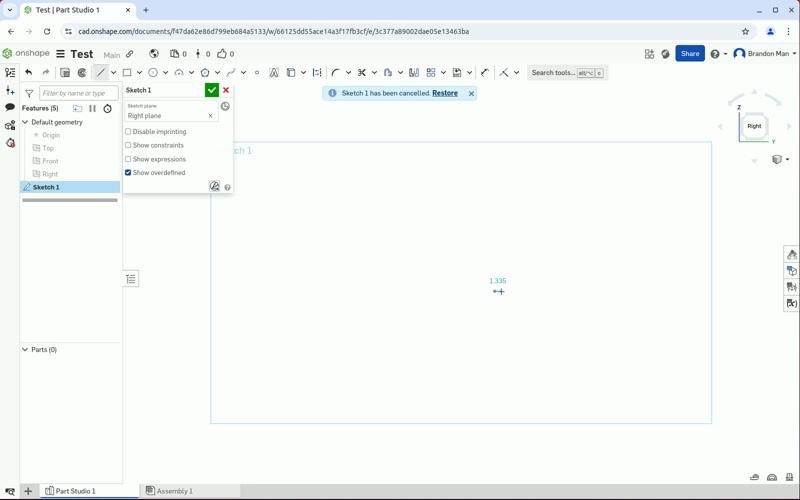
scroll(6)
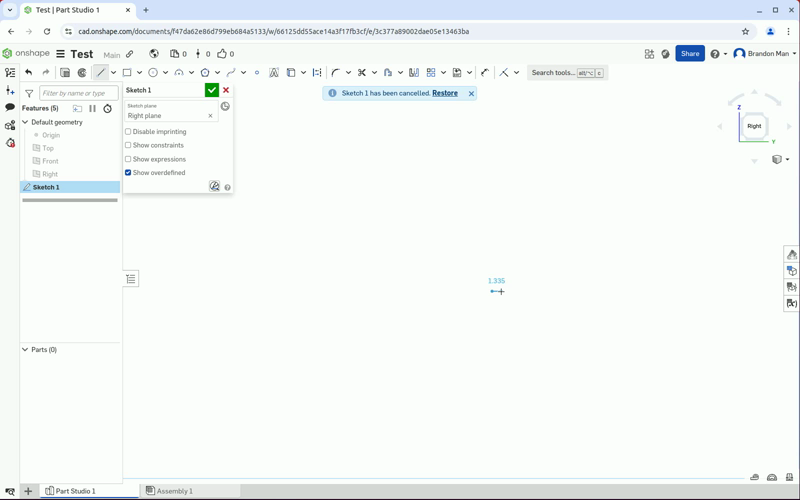
scroll(6)
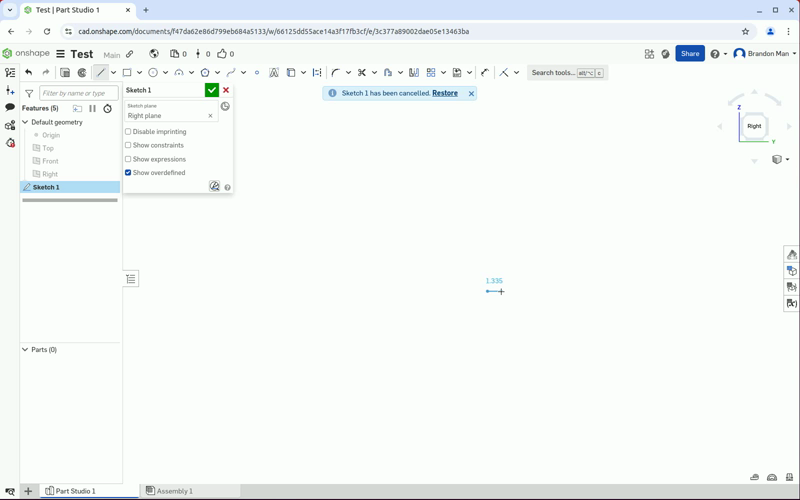
scroll(6)
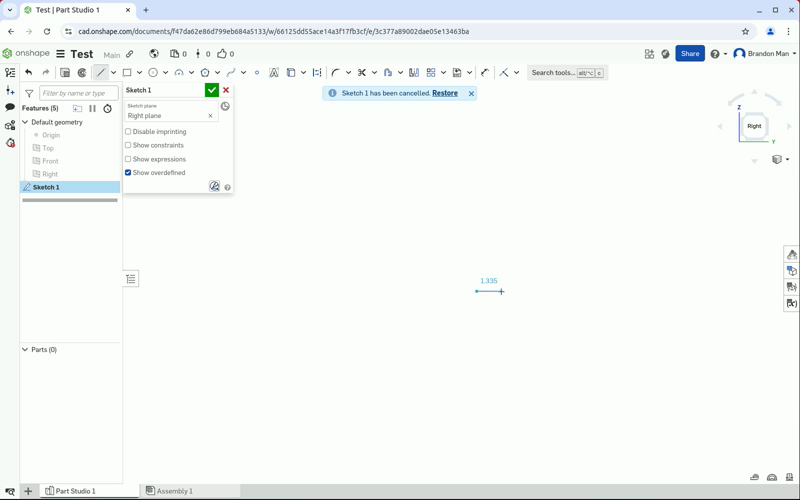
scroll(6)
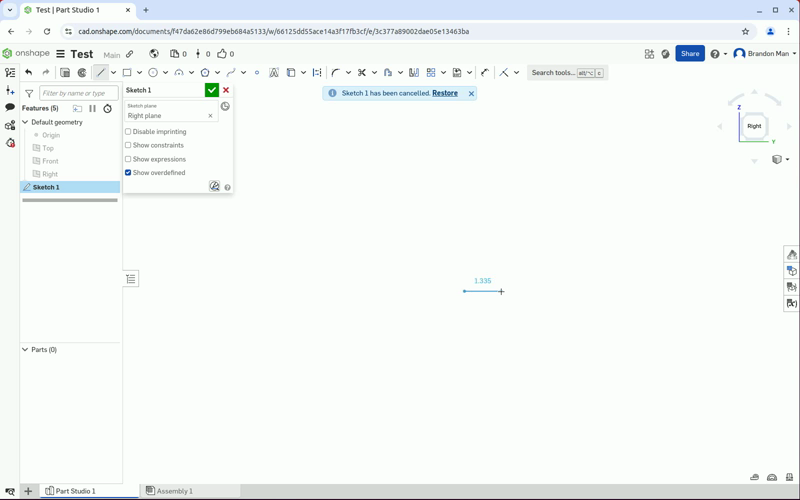
scroll(6)
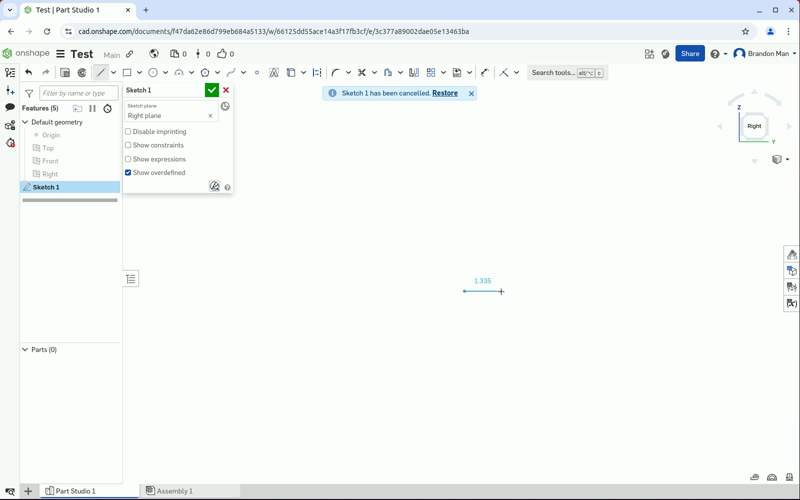
scroll(6)
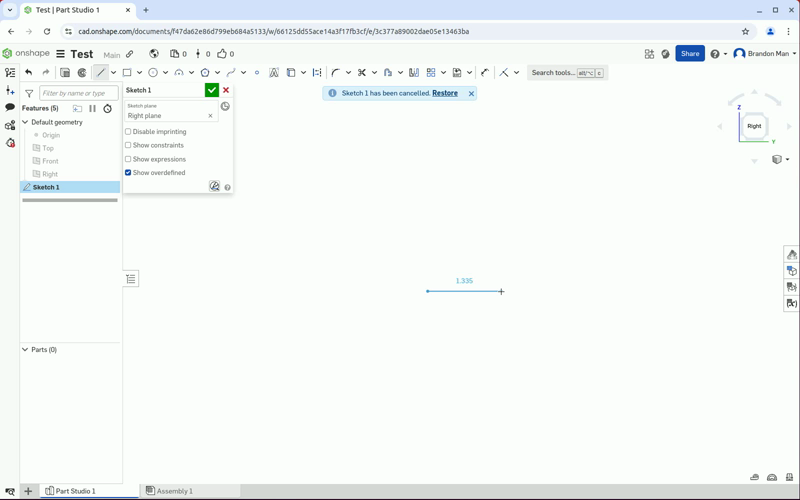
click(501, 291)
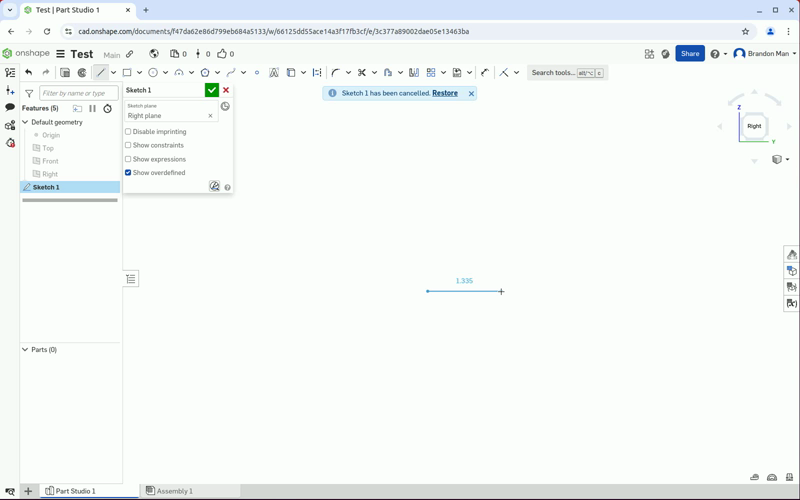
scroll(-6)
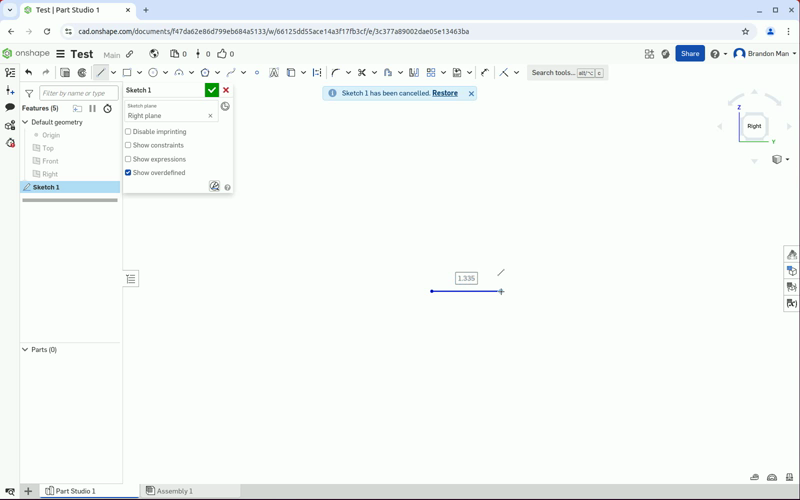
scroll(-6)
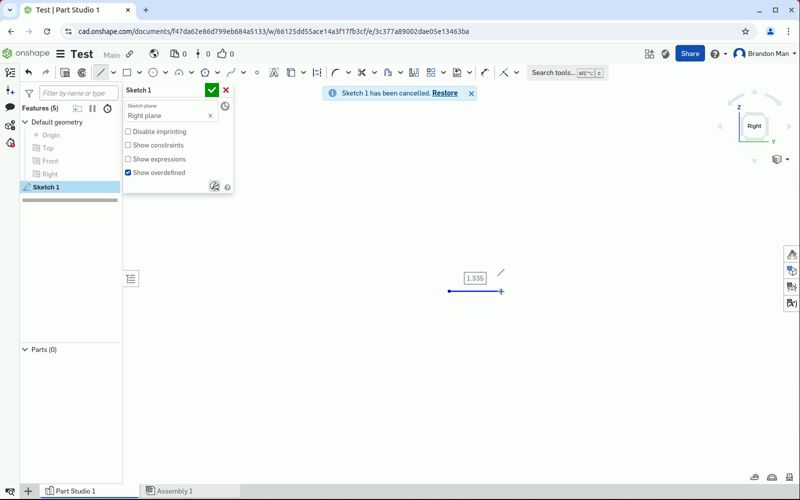
scroll(-6)
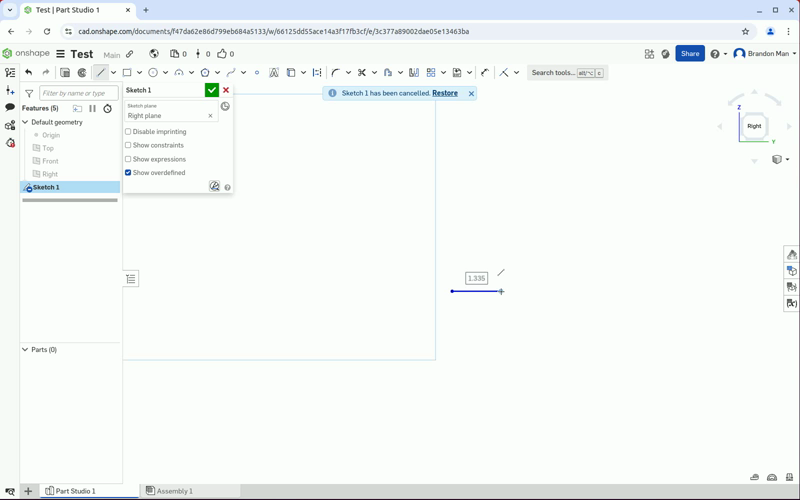
scroll(-6)
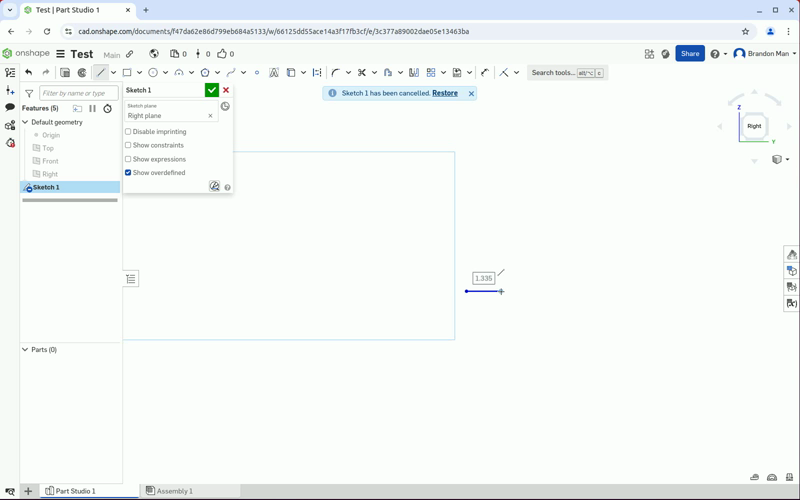
scroll(-6)
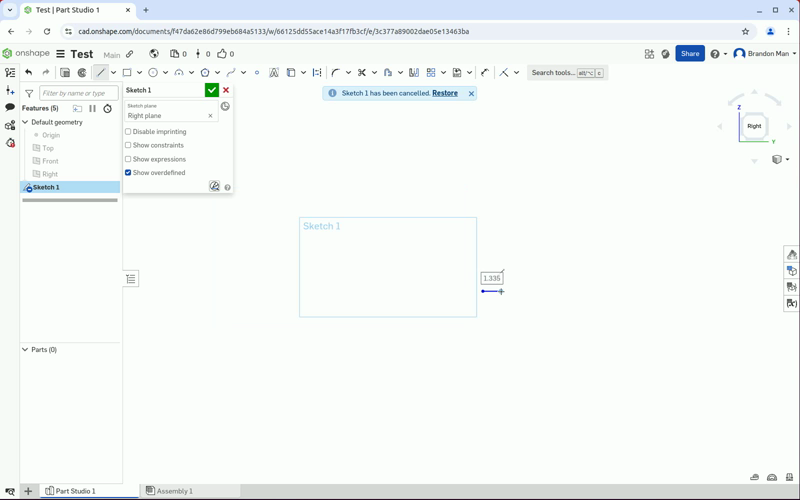
scroll(-6)
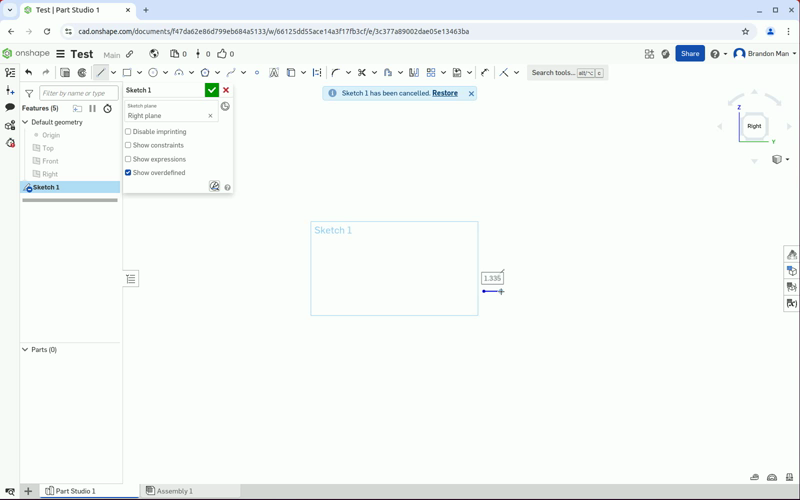
scroll(-6)
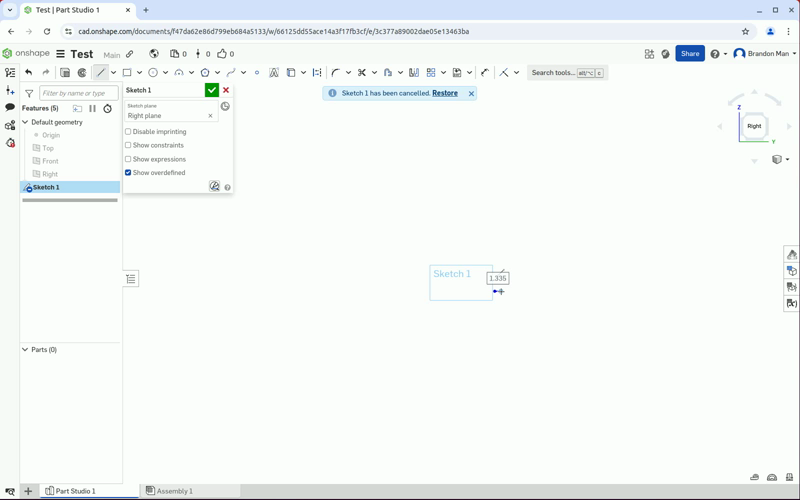
key_up(shift)
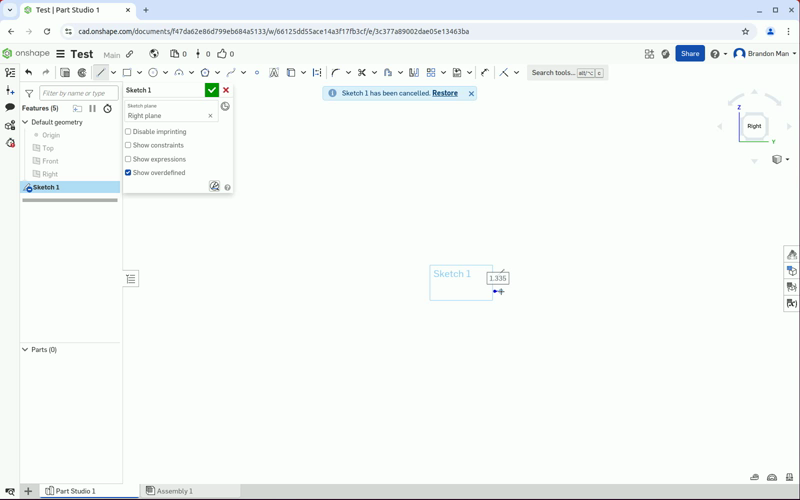
key_down(shift)
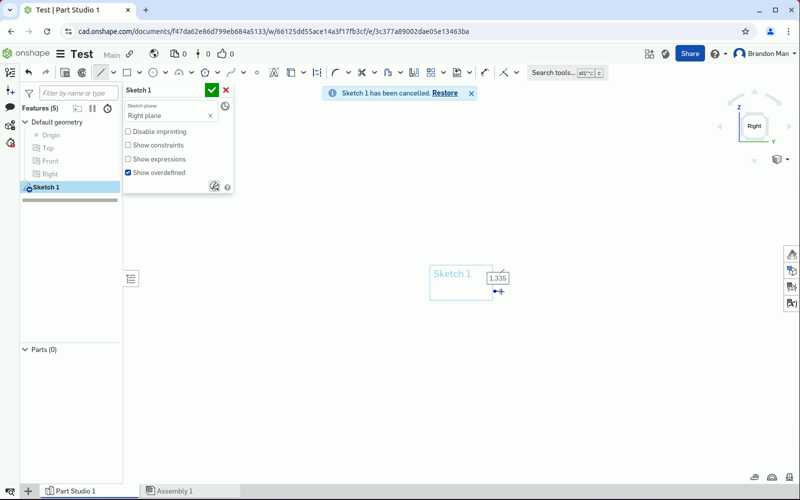
mouse_move(531, 291)
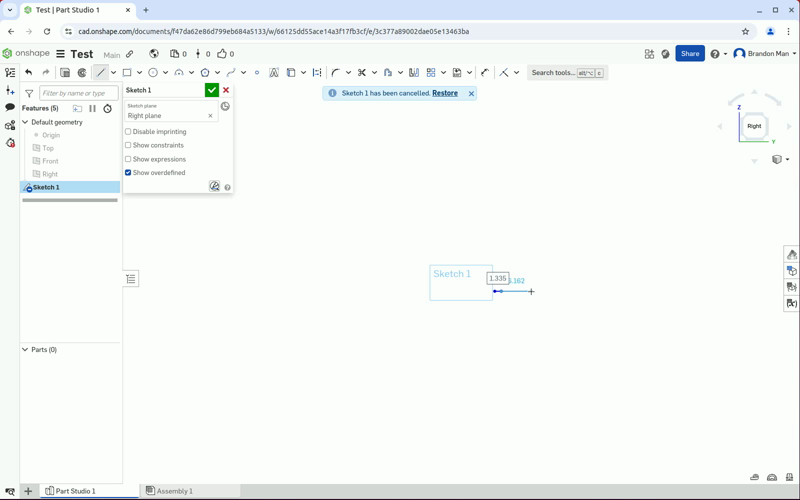
mouse_move(501, 273)
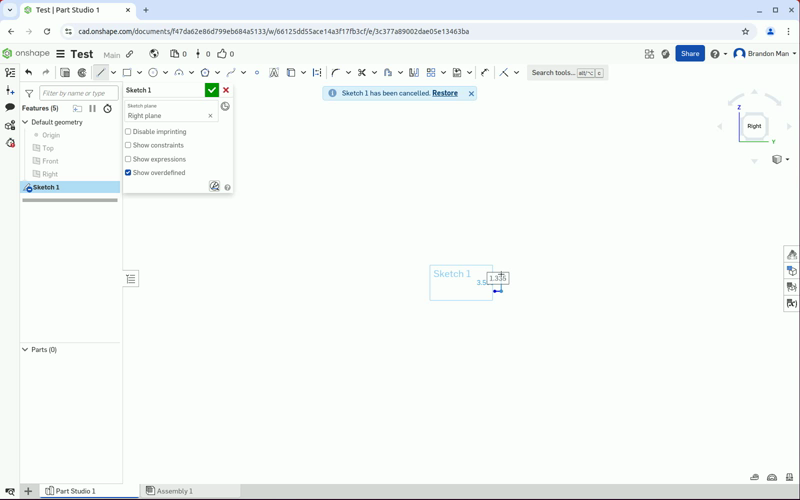
click(501, 273)
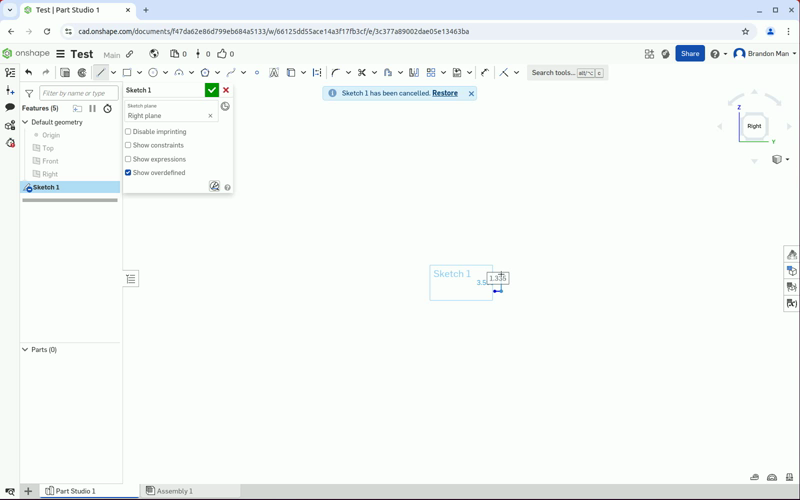
key_up(shift)
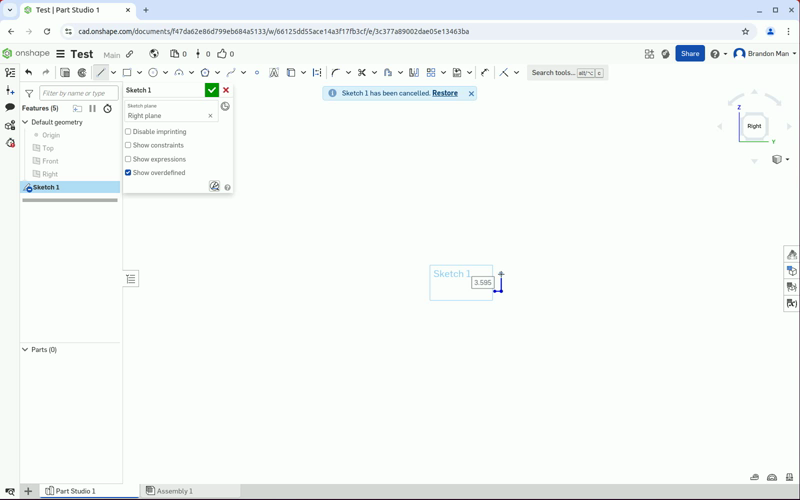
key_down(shift)
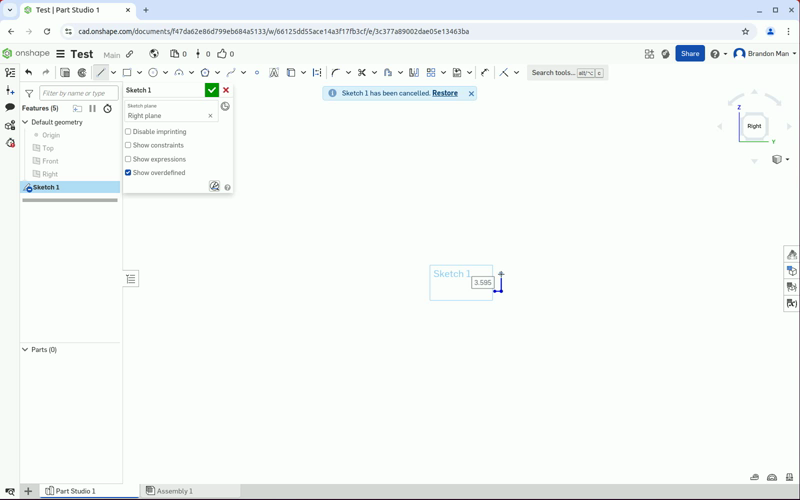
mouse_move(531, 273)
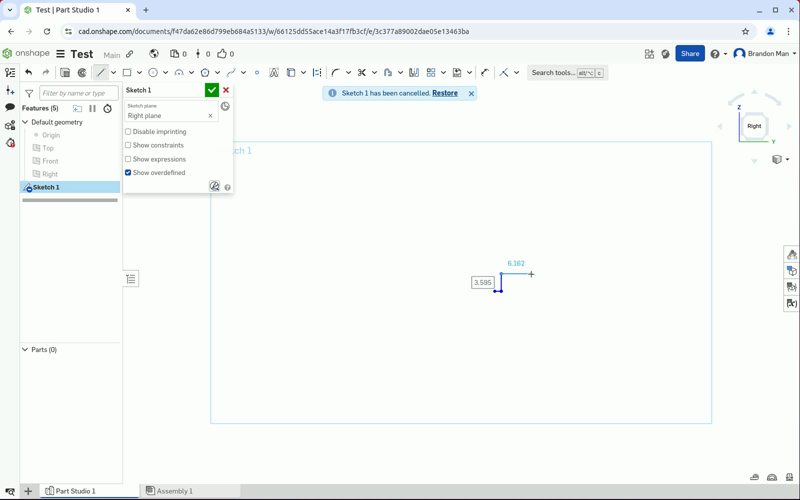
mouse_move(494, 273)
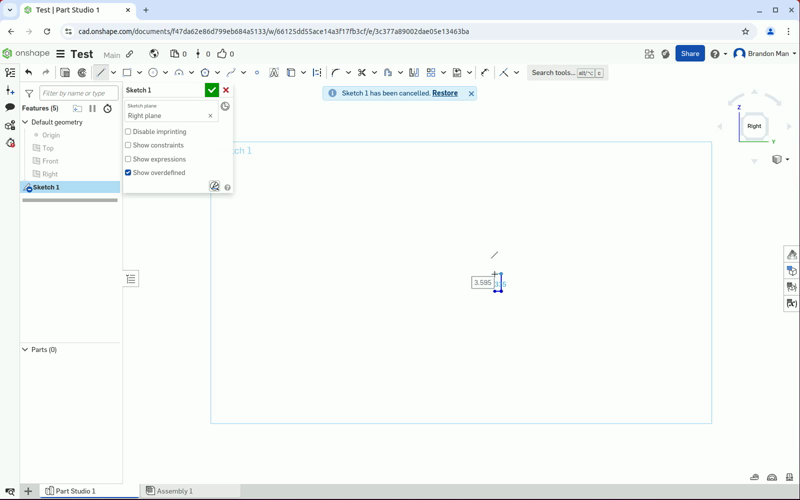
scroll(6)
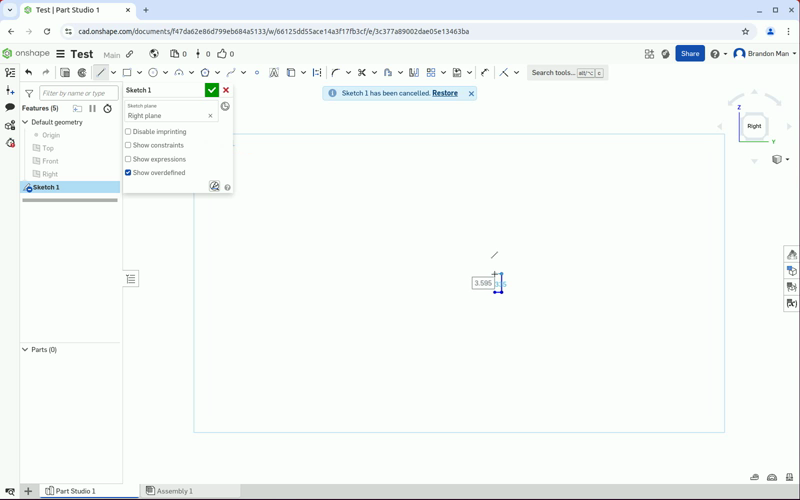
scroll(6)
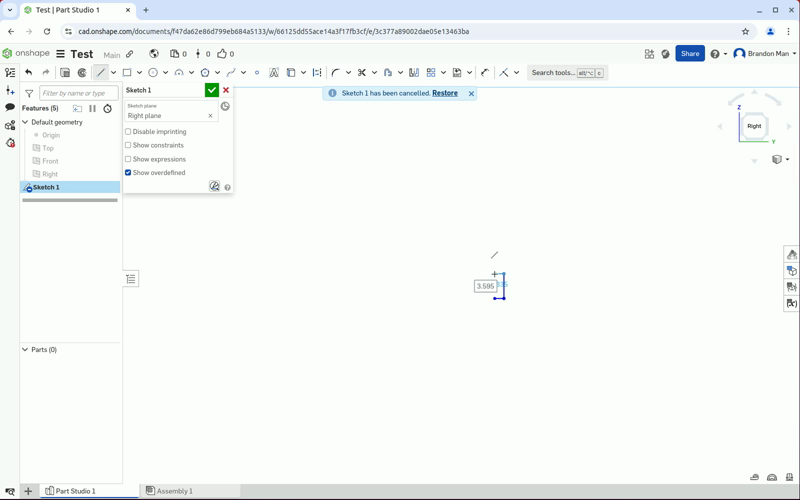
scroll(6)
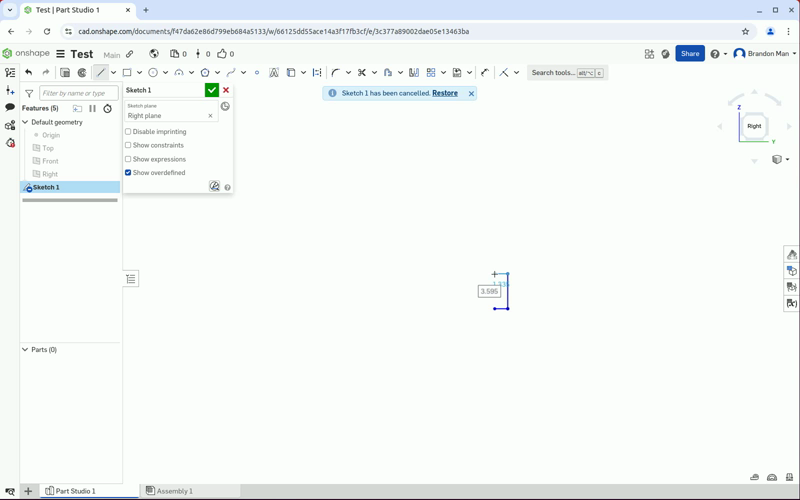
scroll(6)
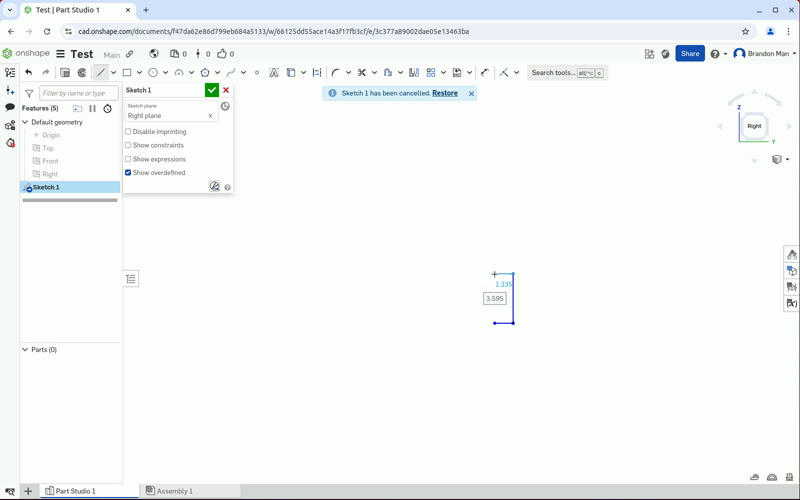
scroll(6)
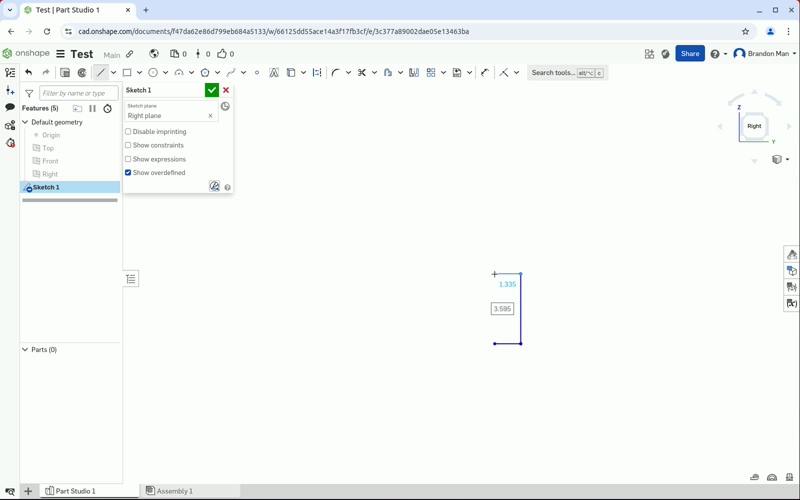
scroll(6)
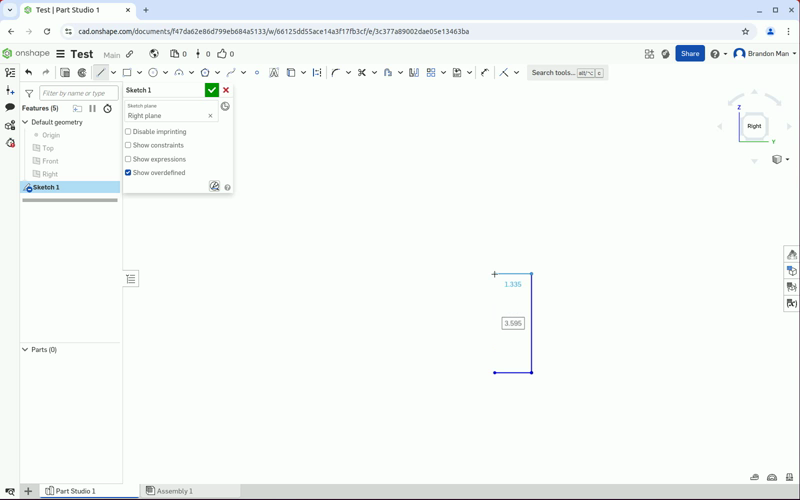
scroll(6)
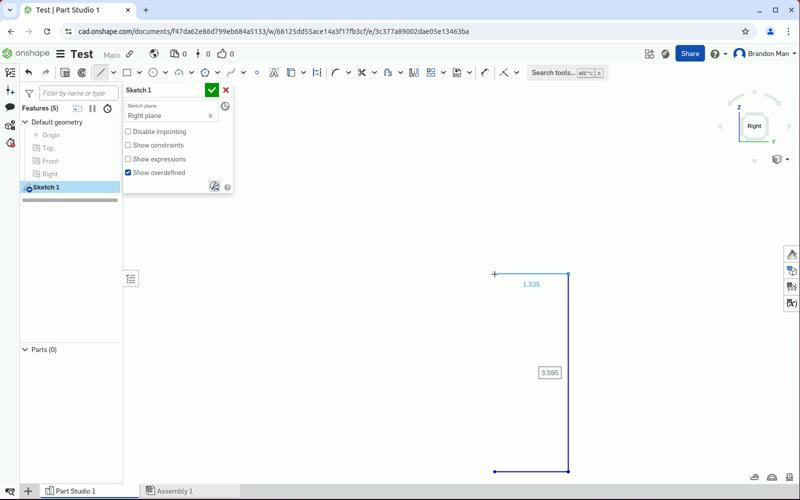
click(494, 273)
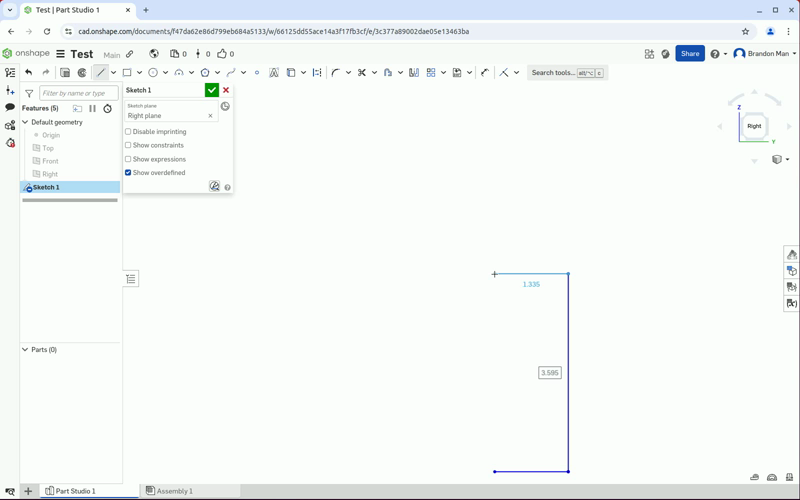
scroll(-6)
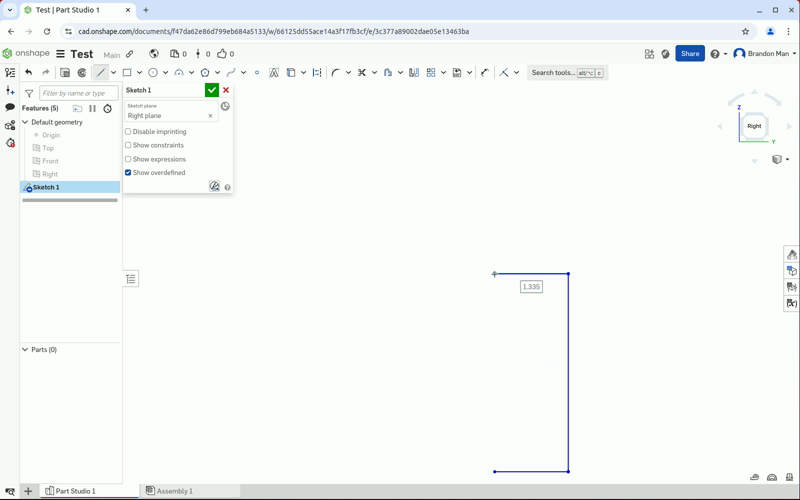
scroll(-6)
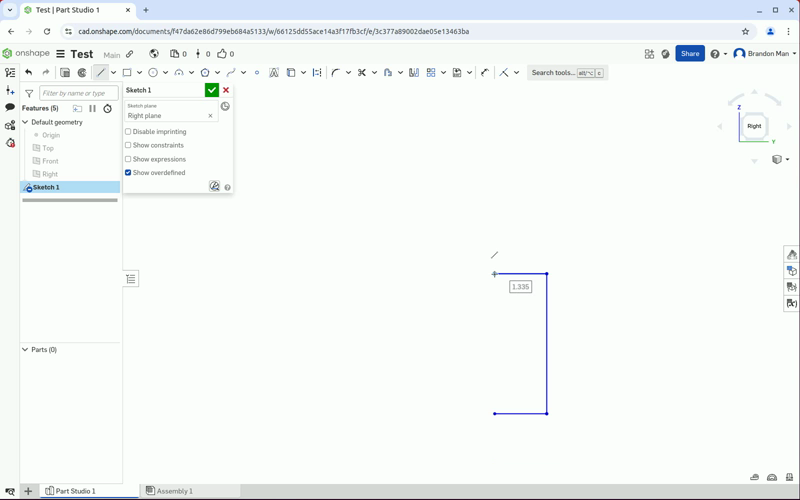
scroll(-6)
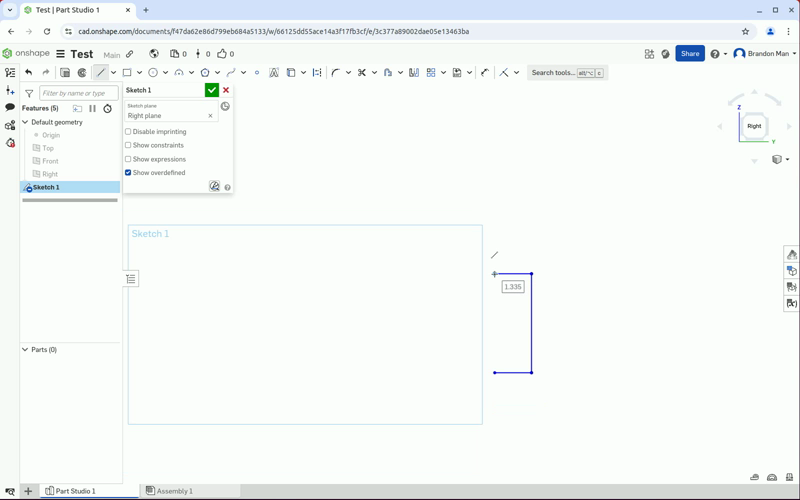
scroll(-6)
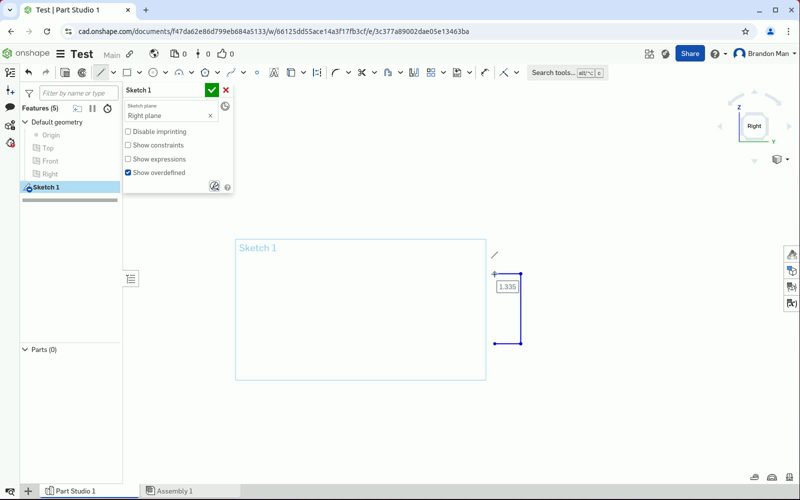
scroll(-6)
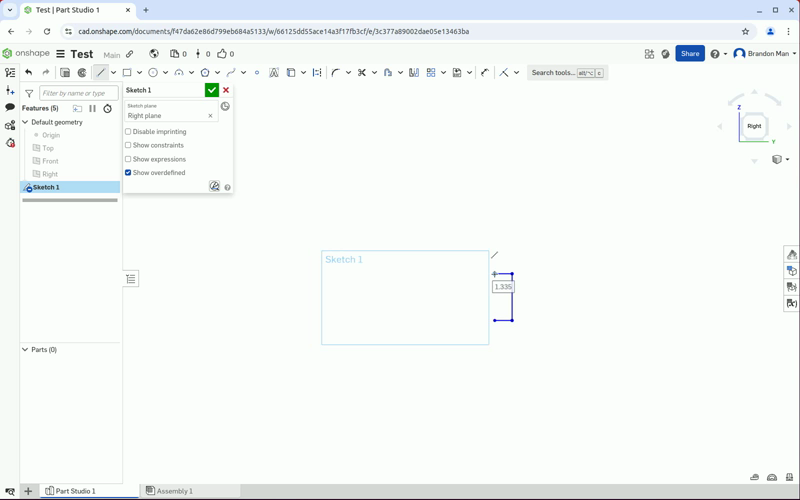
scroll(-6)
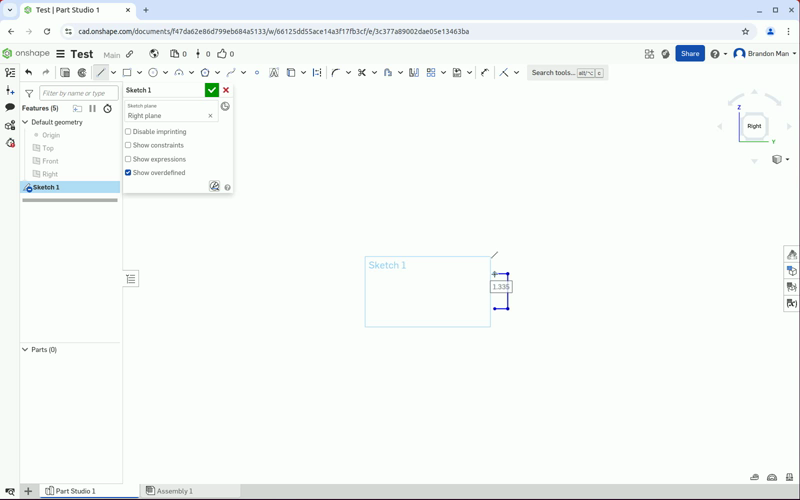
scroll(-6)
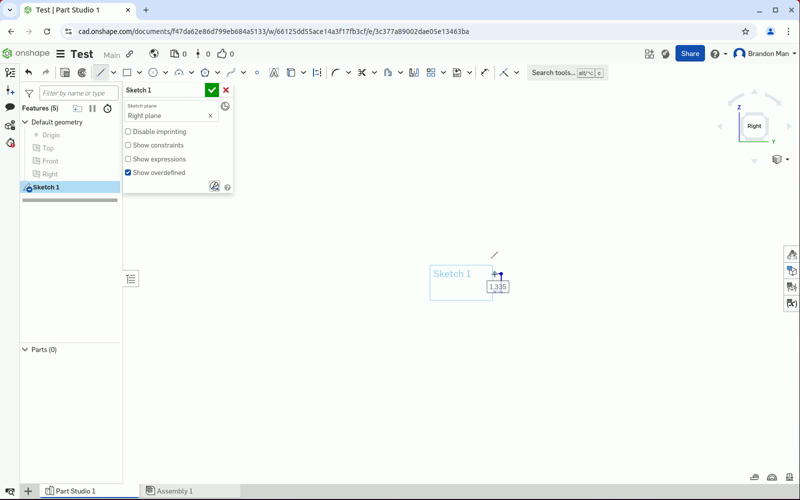
key_up(shift)
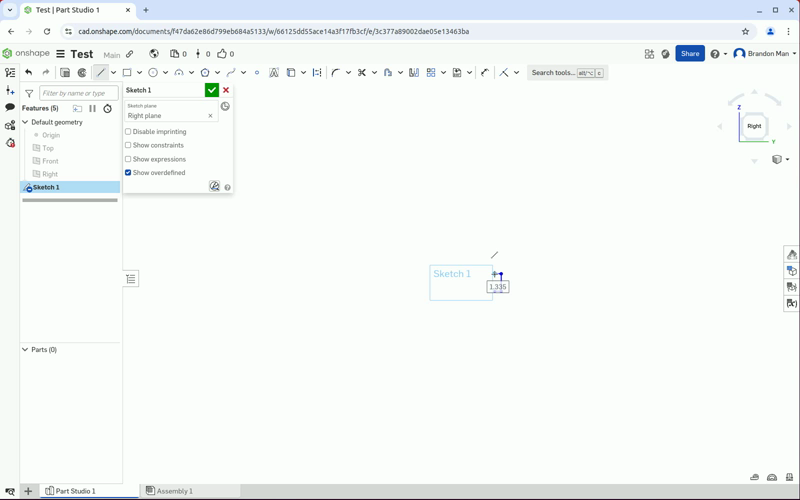
key(esc)
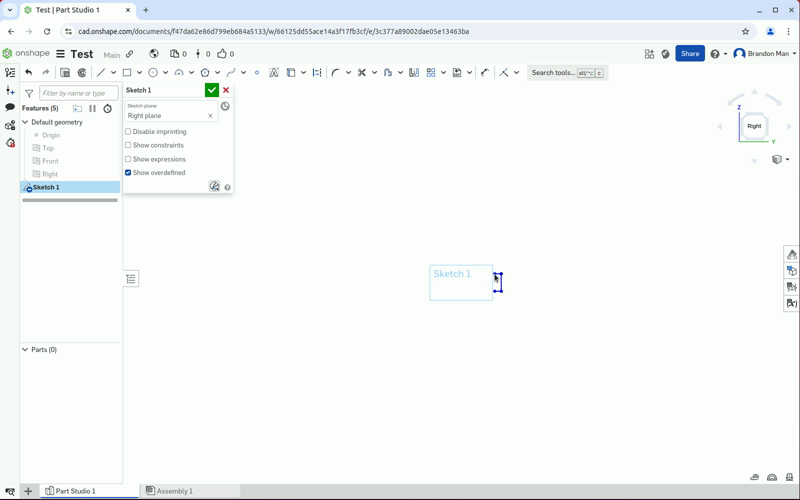
key(a)
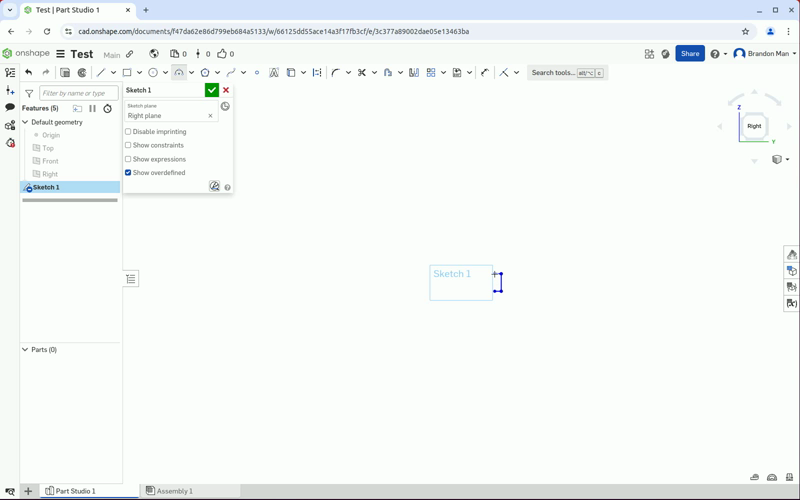
mouse_move(494, 273)
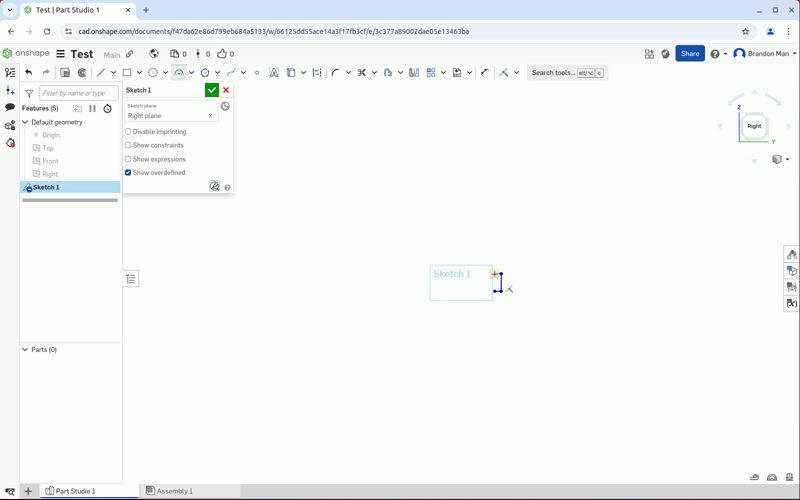
click(494, 273)
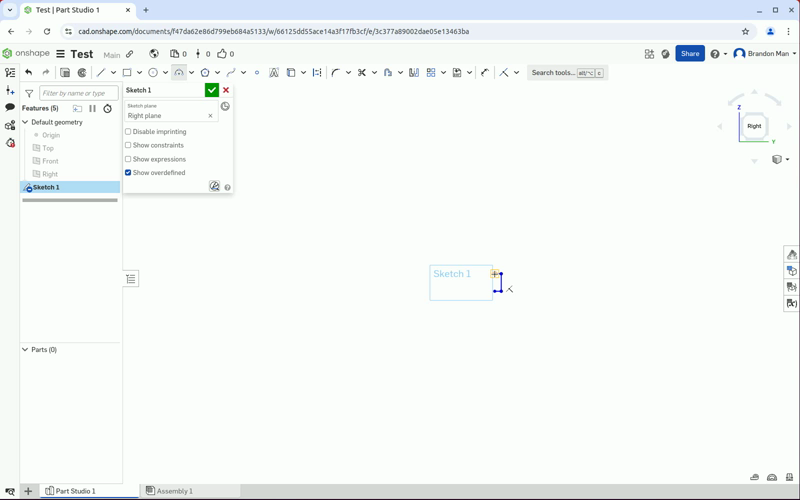
mouse_move(494, 291)
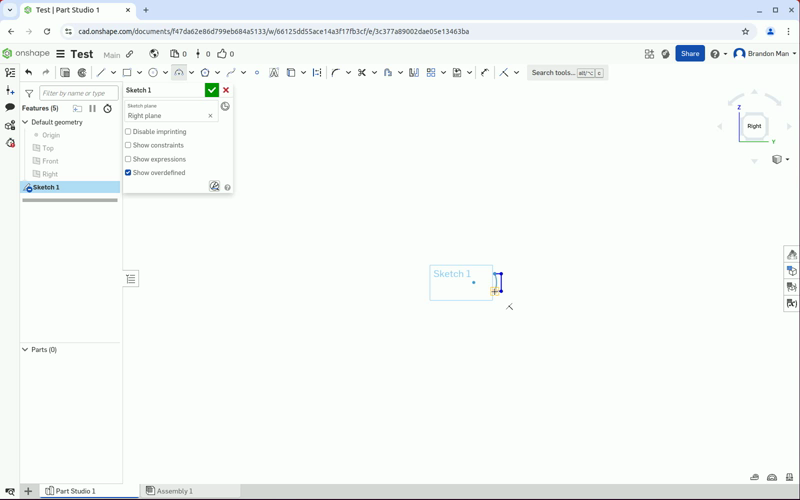
click(494, 291)
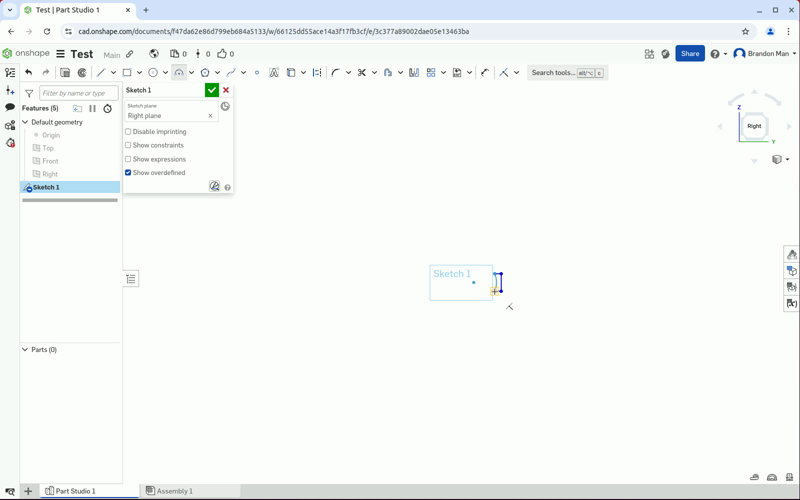
key_down(shift)
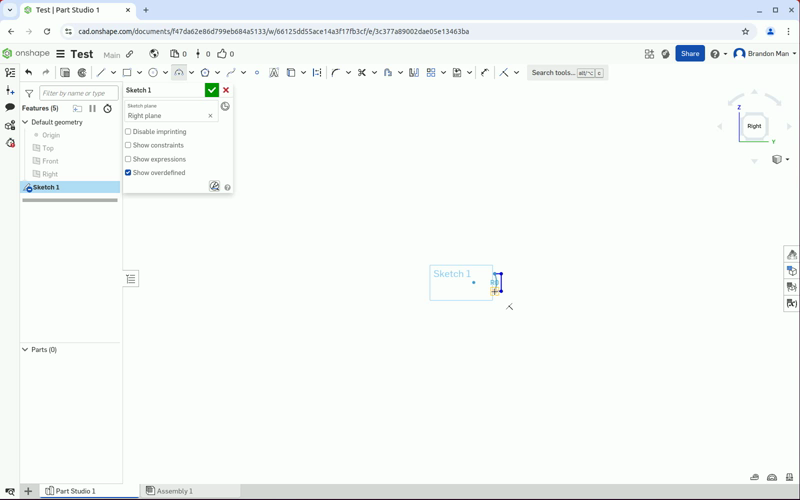
mouse_move(495, 282)
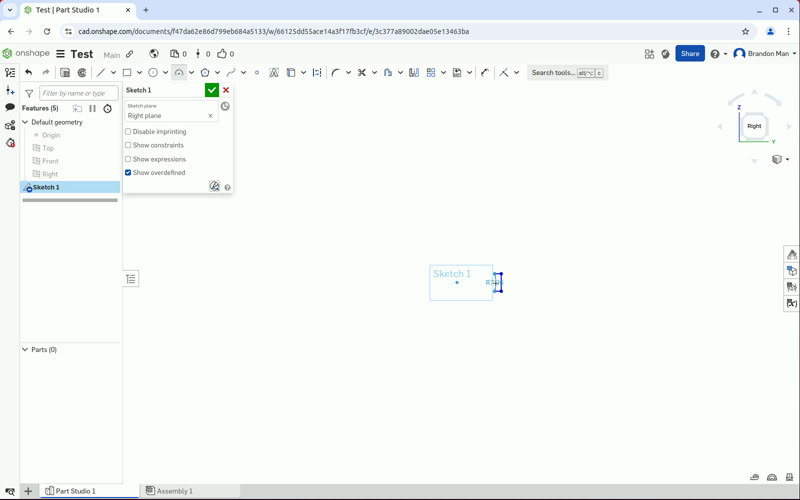
click(495, 282)
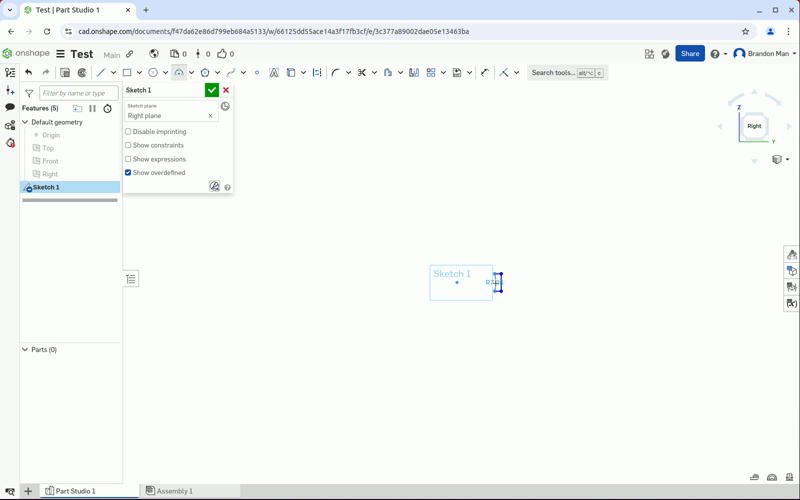
key_up(shift)
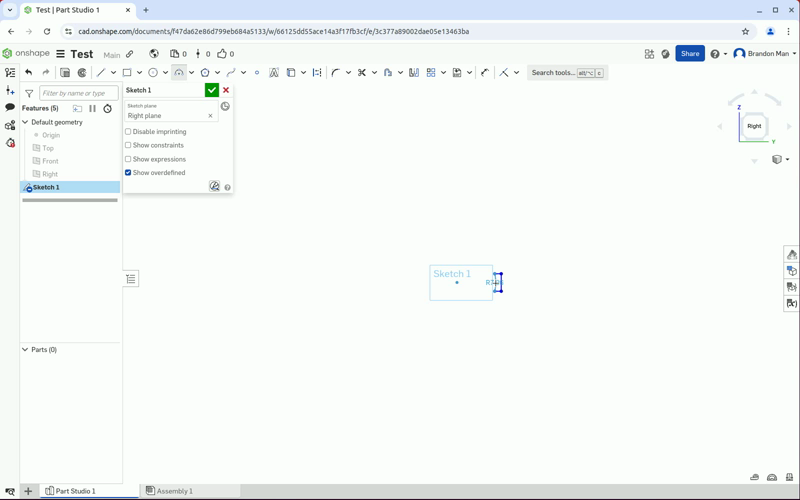
key(esc)
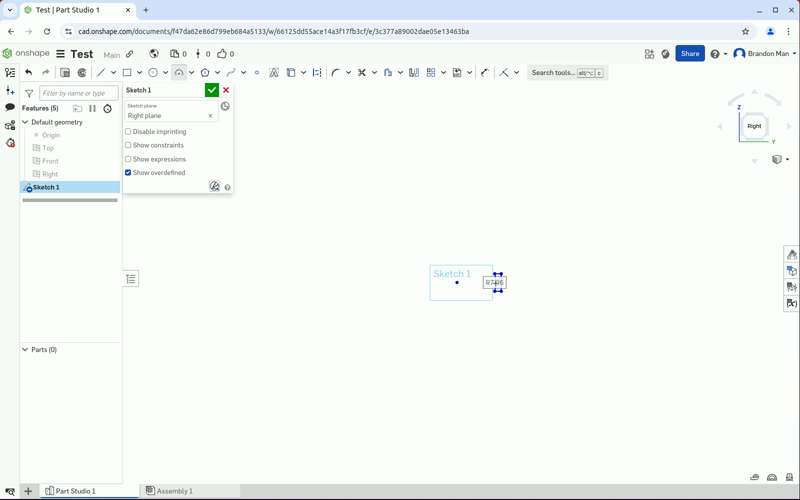
key(l)
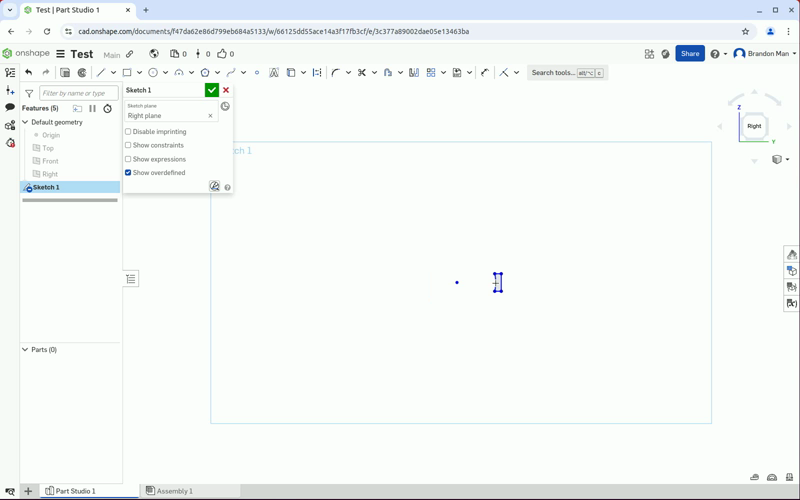
key_down(shift)
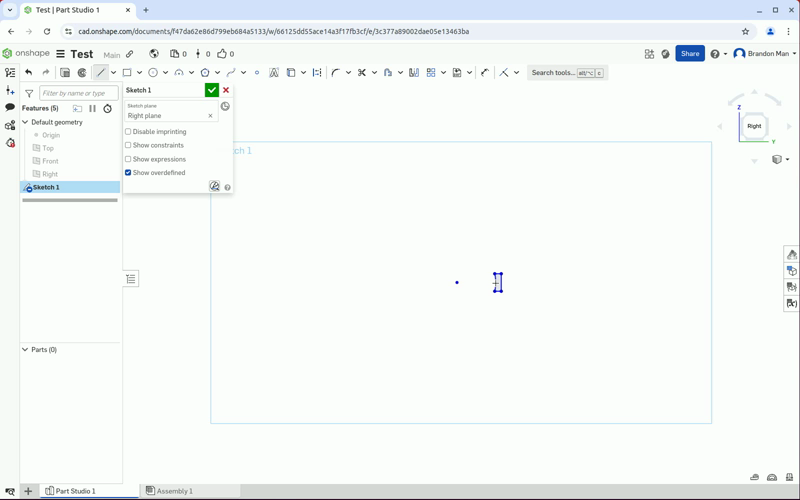
mouse_move(497, 288)
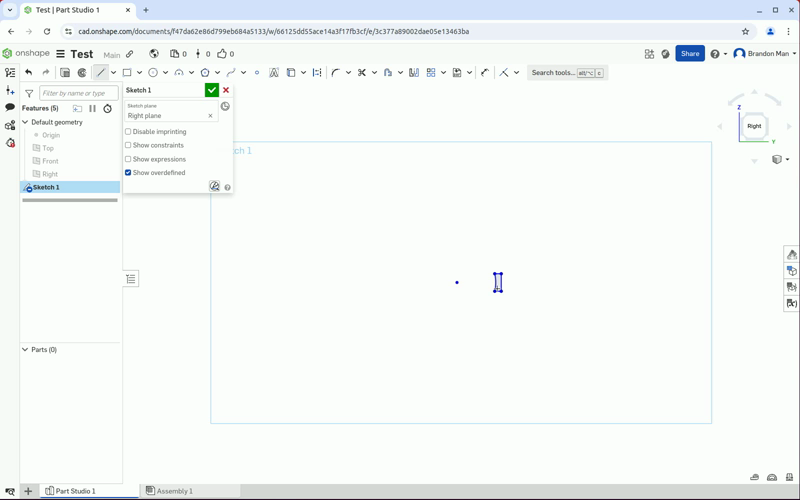
scroll(6)
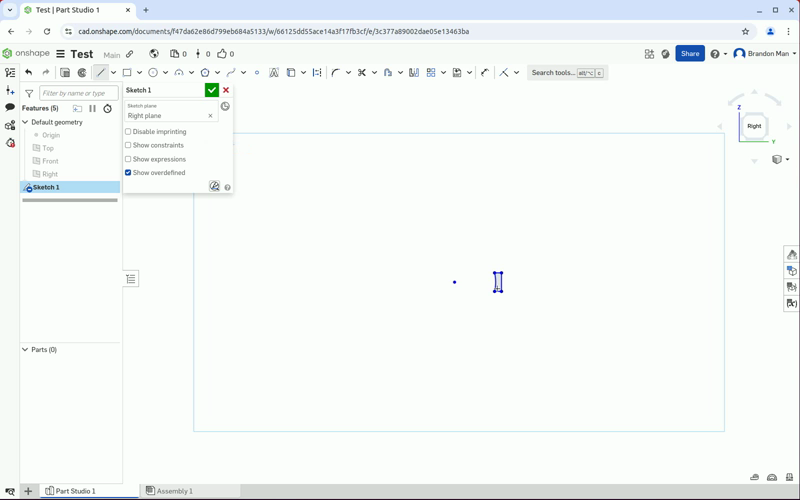
scroll(6)
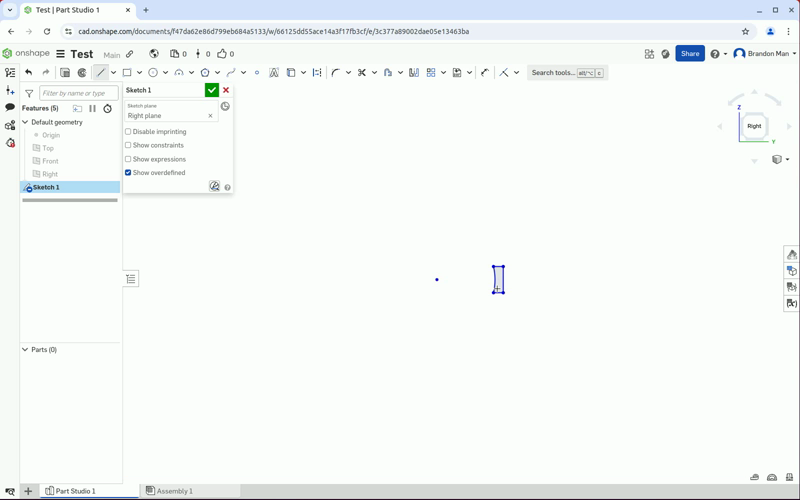
scroll(6)
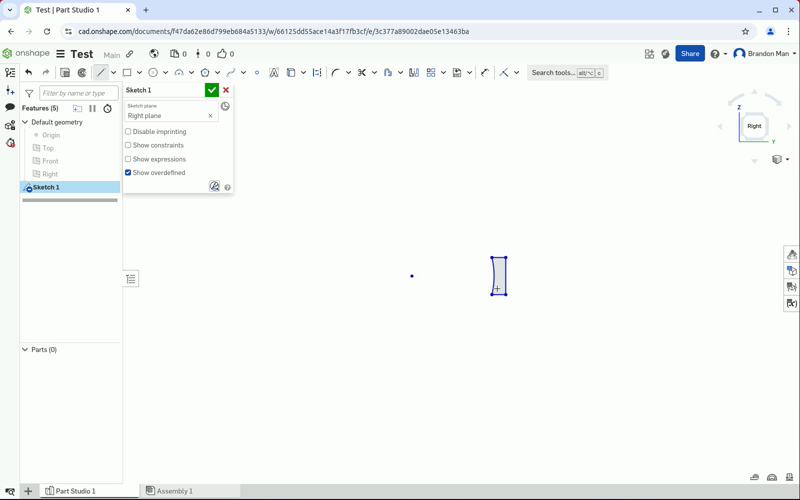
scroll(6)
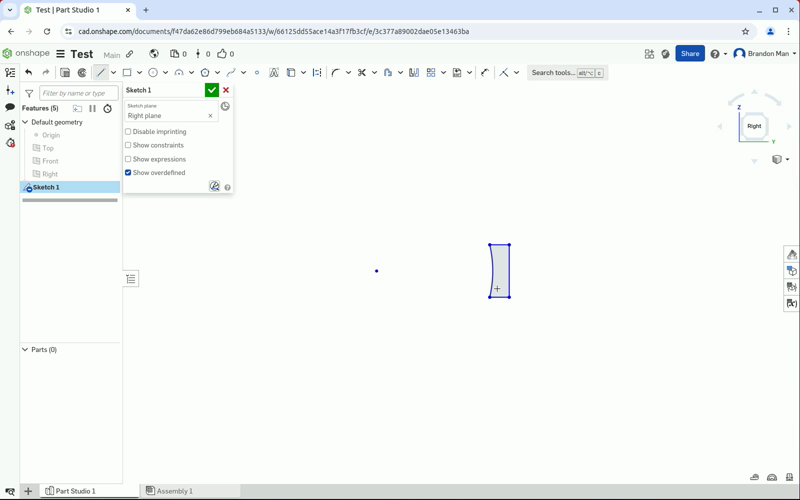
scroll(6)
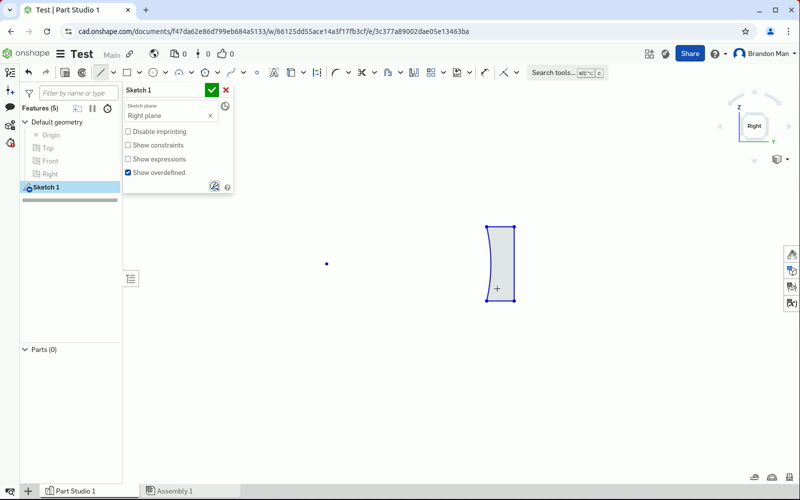
scroll(6)
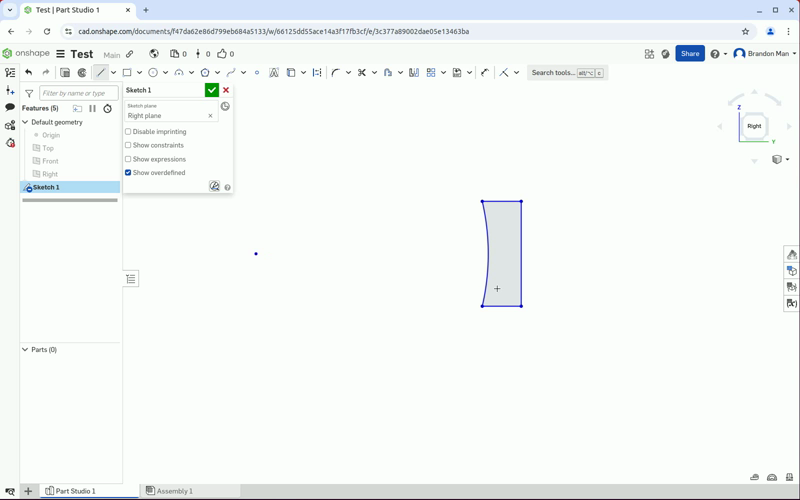
scroll(6)
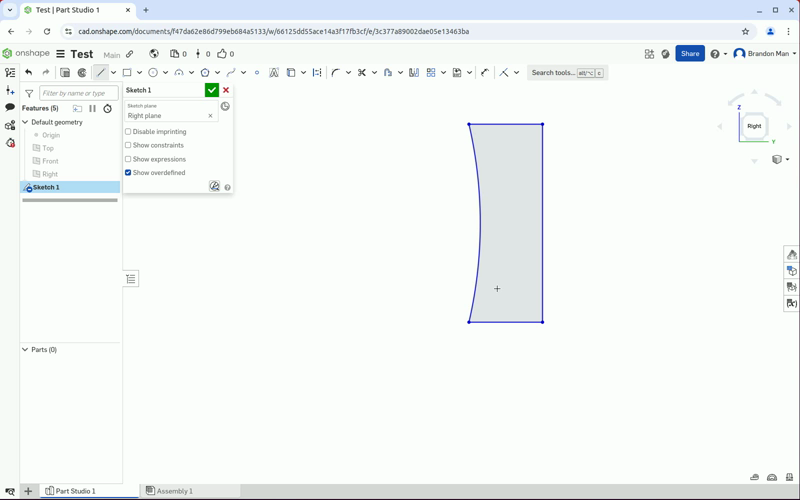
click(497, 288)
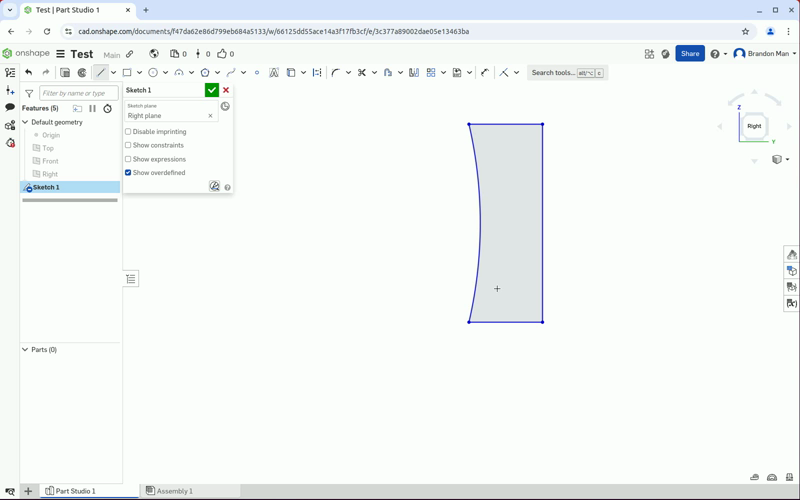
scroll(-6)
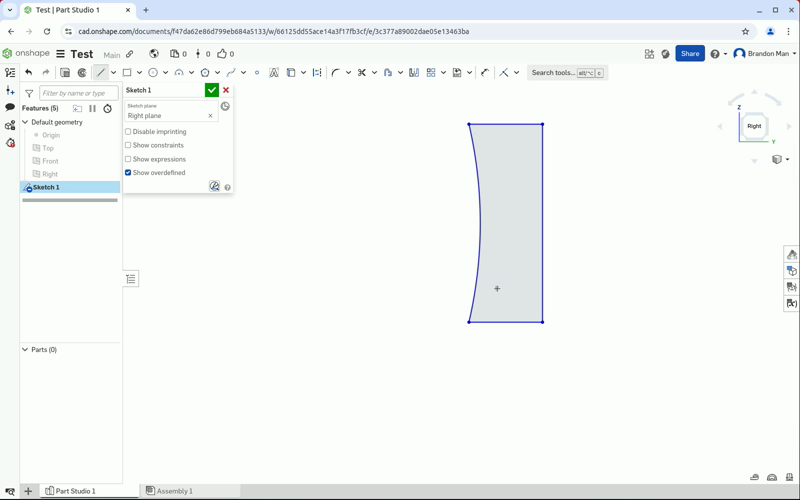
scroll(-6)
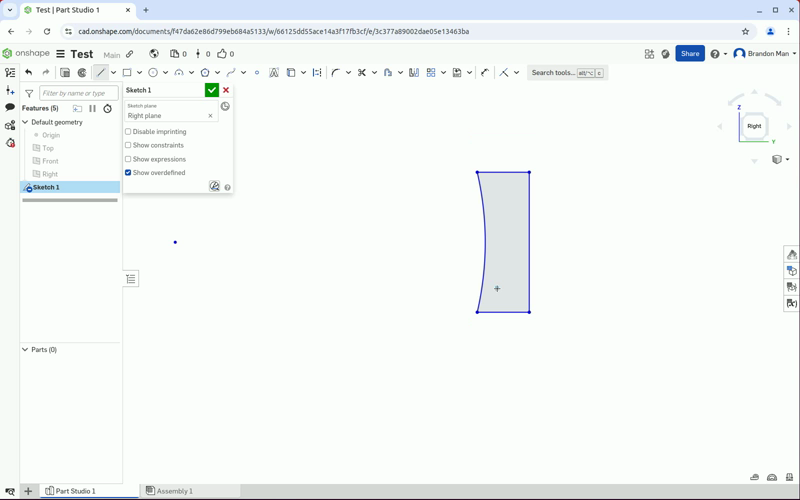
scroll(-6)
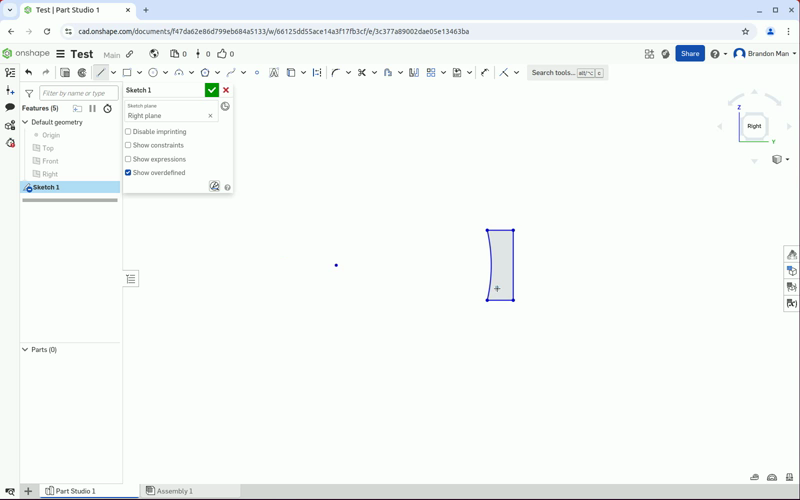
scroll(-6)
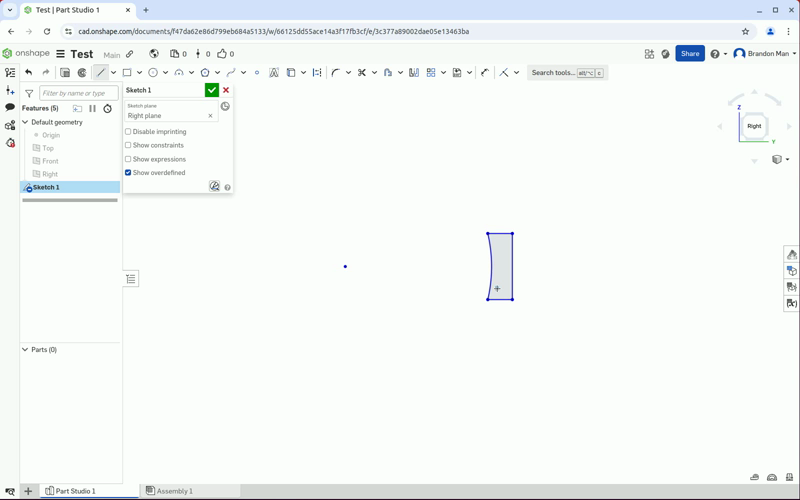
scroll(-6)
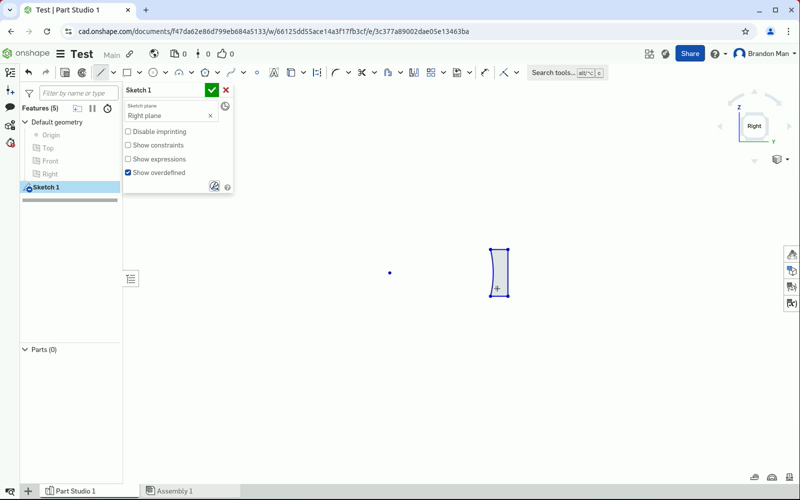
scroll(-6)
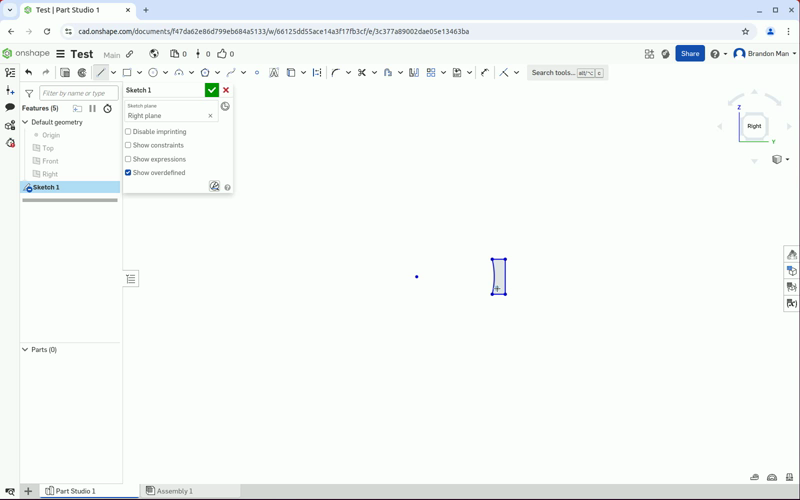
scroll(-6)
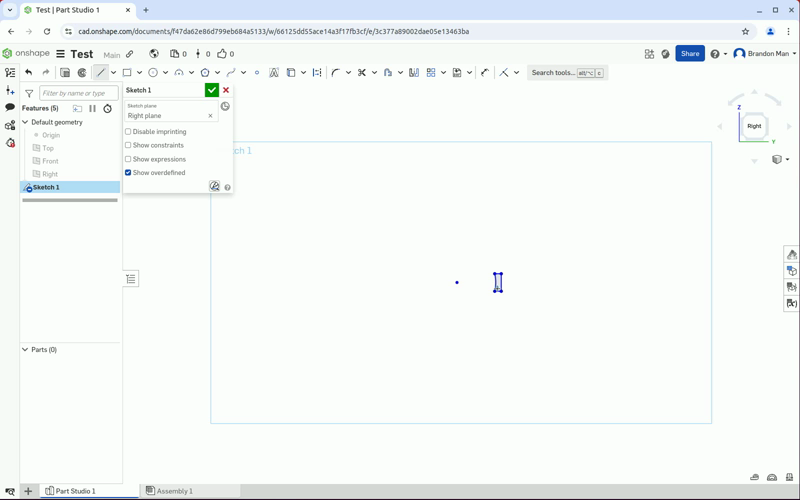
key_up(shift)
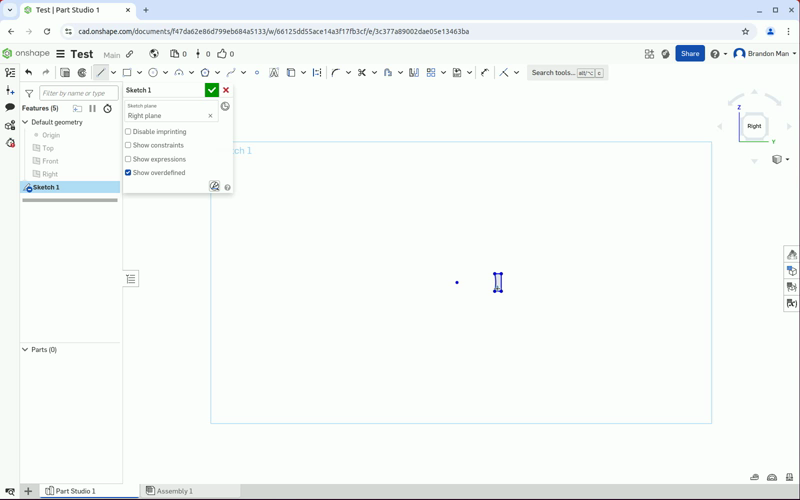
key_down(shift)
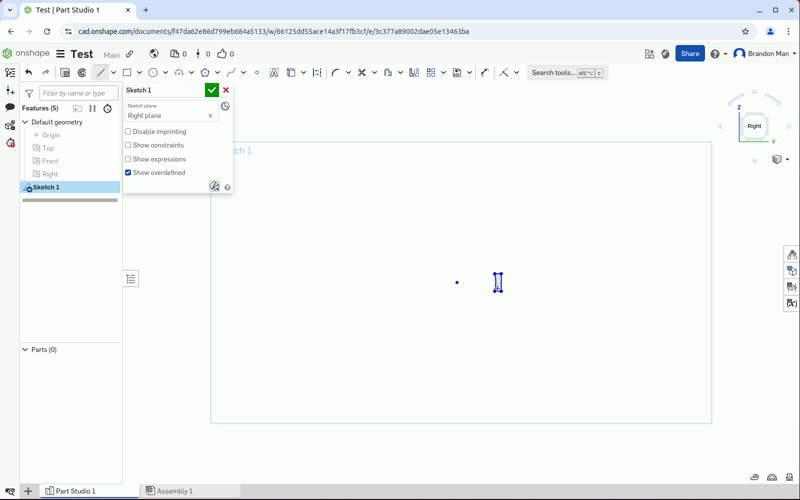
mouse_move(527, 288)
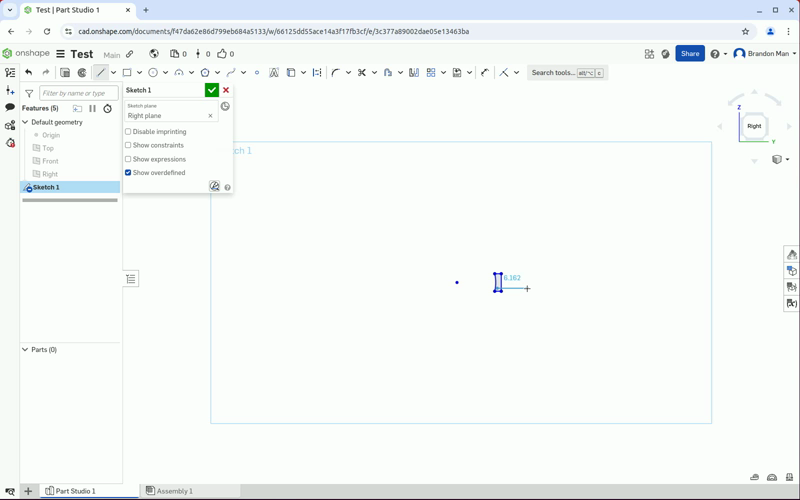
mouse_move(499, 288)
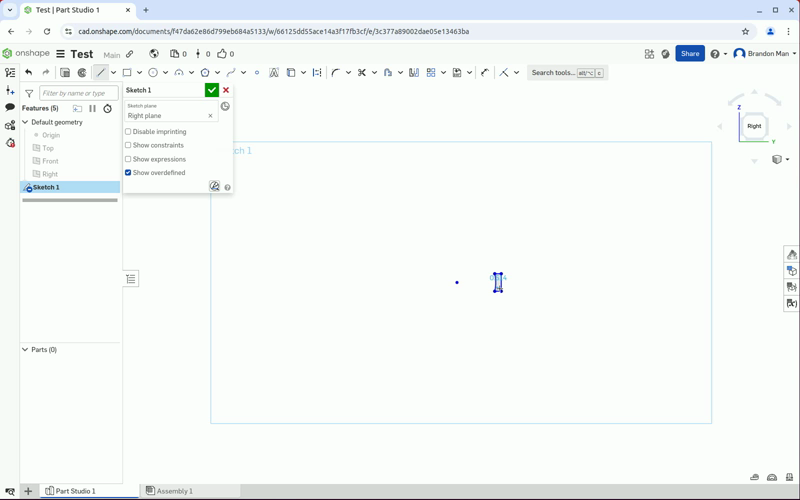
scroll(6)
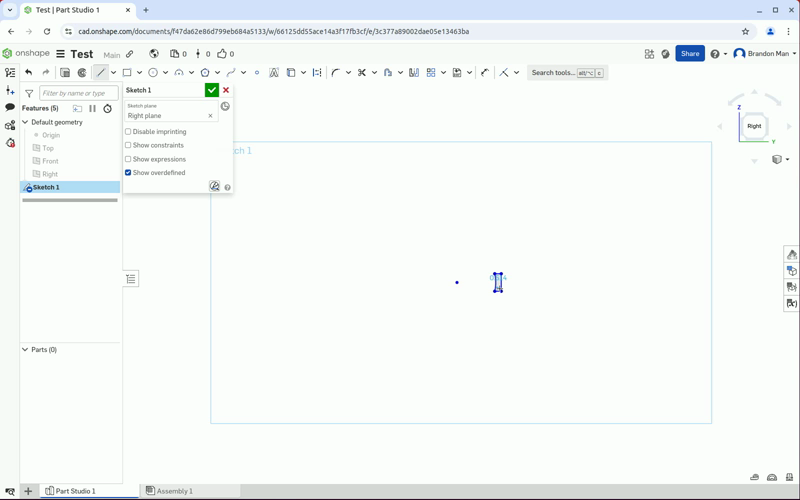
scroll(6)
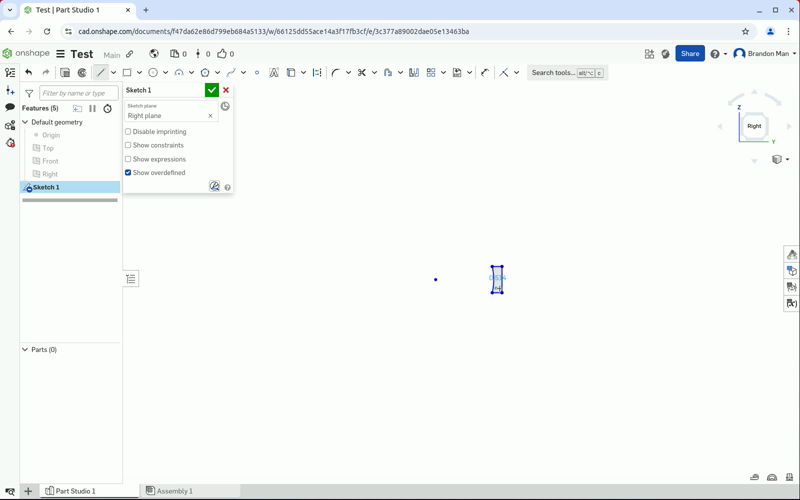
scroll(6)
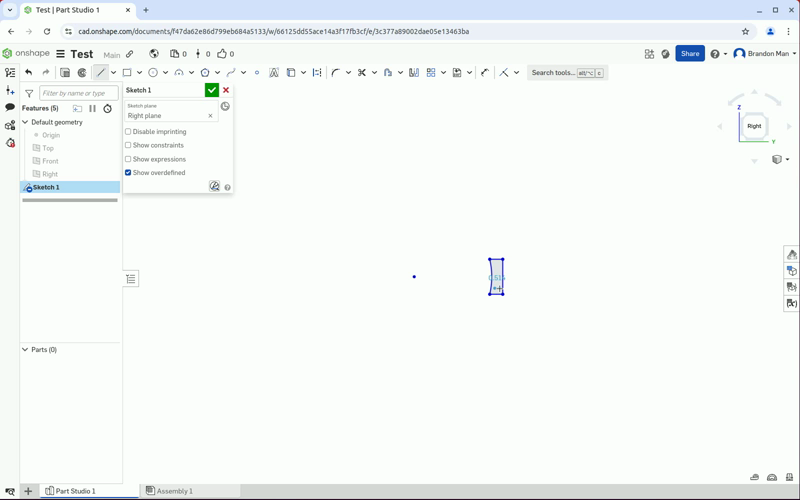
scroll(6)
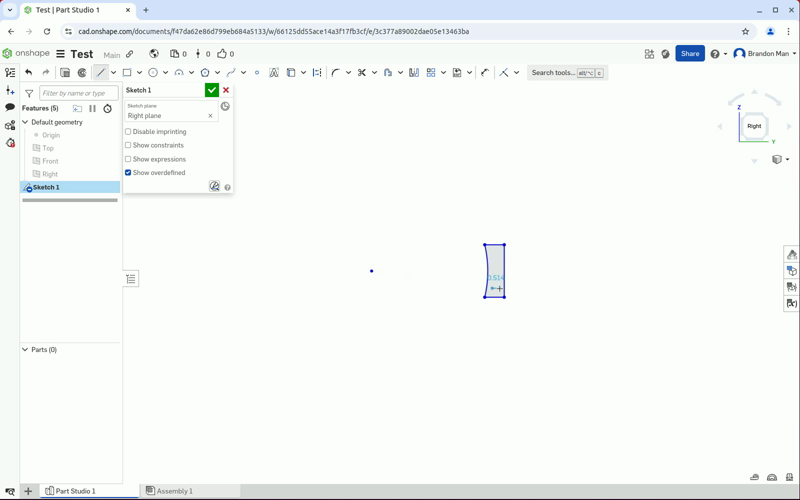
scroll(6)
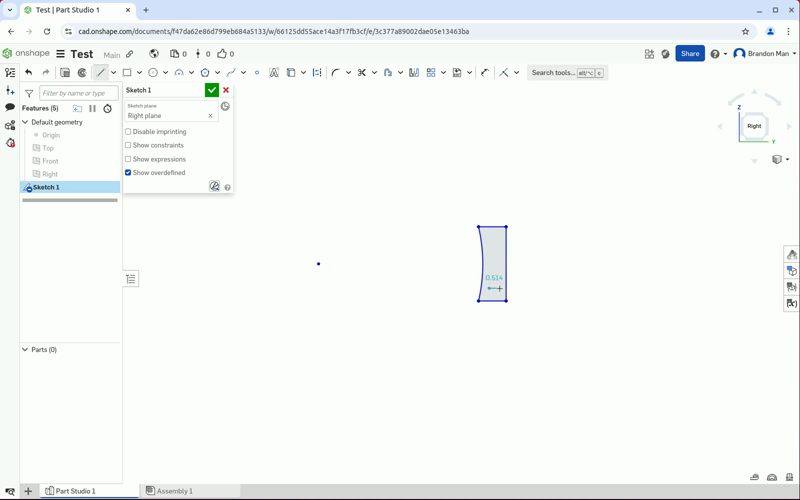
scroll(6)
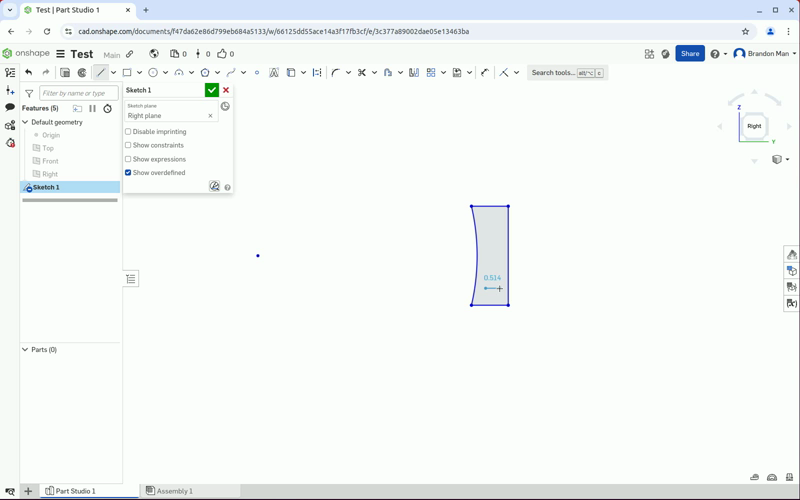
scroll(6)
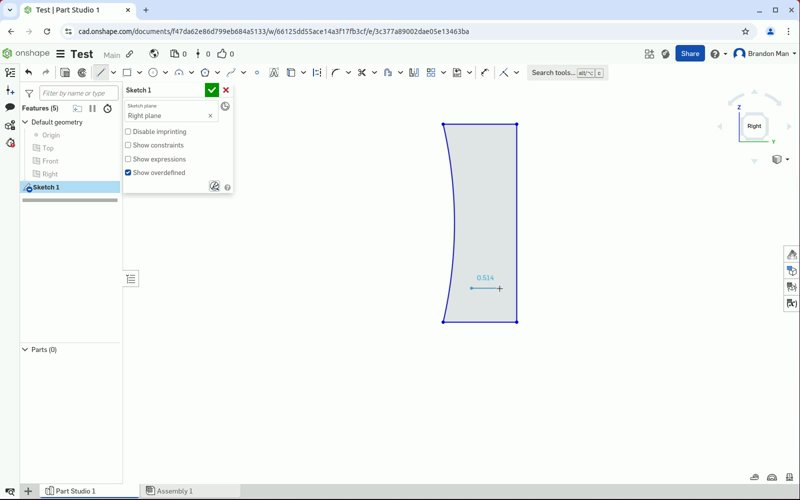
click(499, 288)
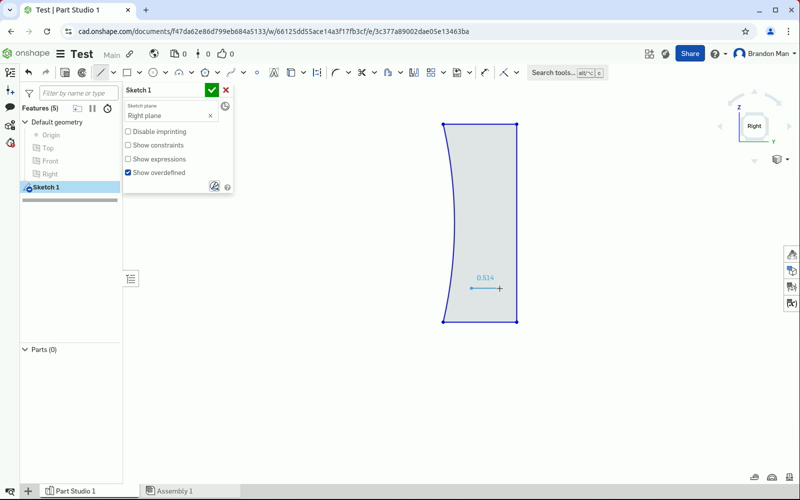
scroll(-6)
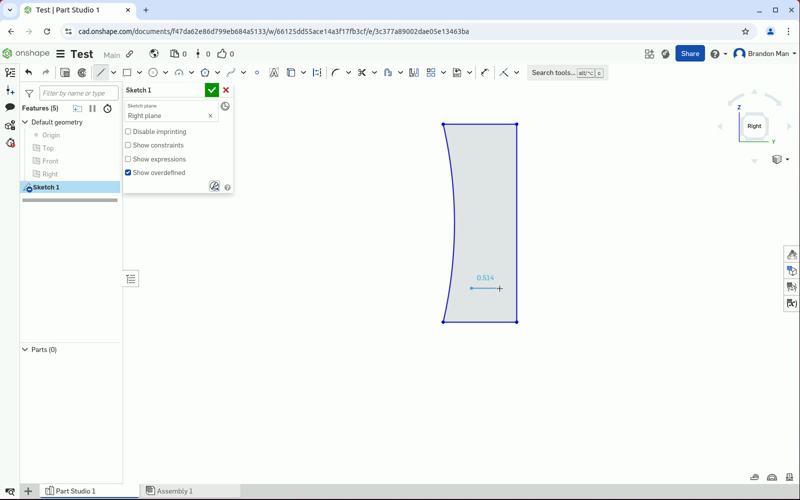
scroll(-6)
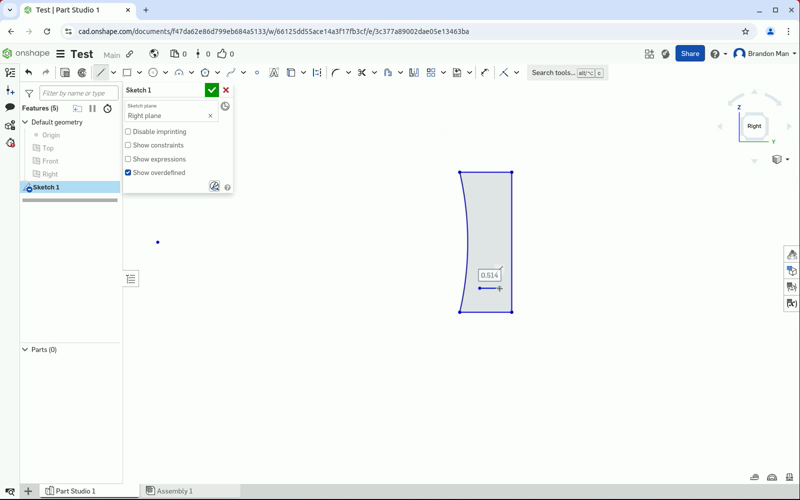
scroll(-6)
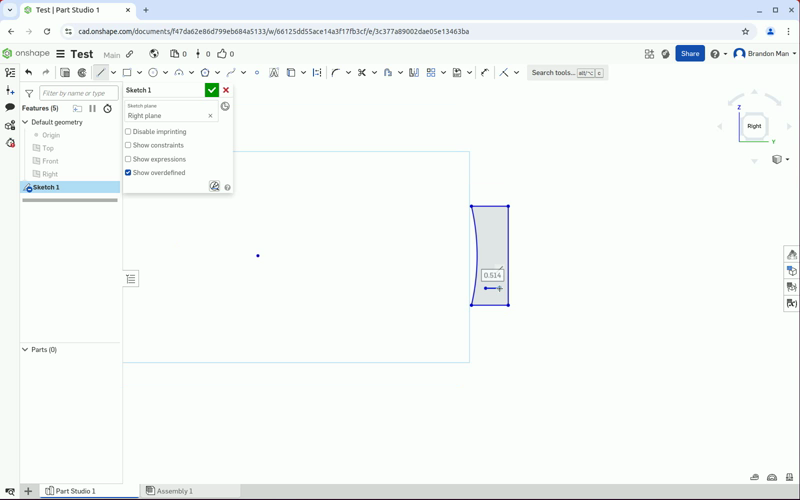
scroll(-6)
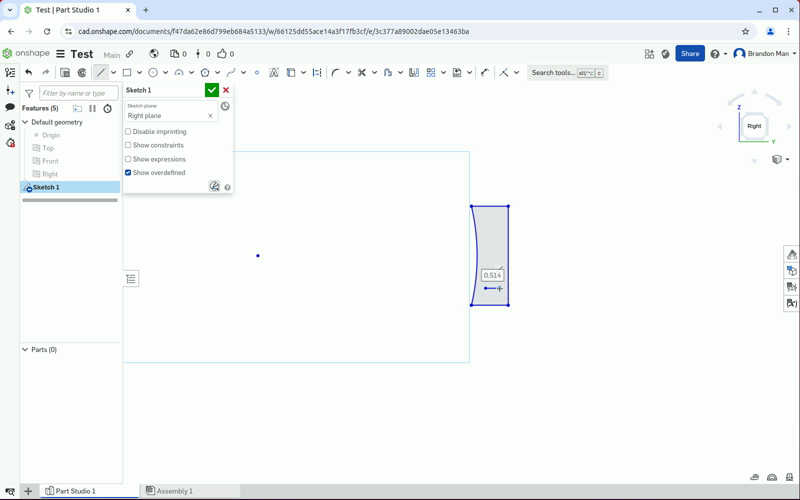
scroll(-6)
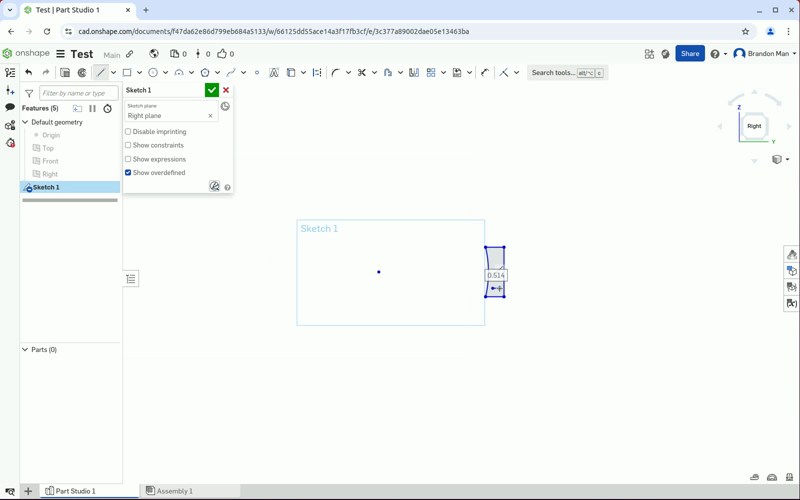
scroll(-6)
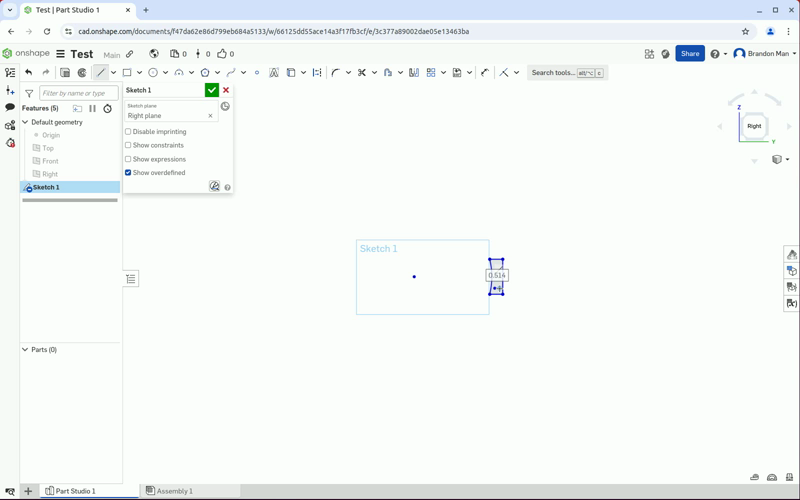
scroll(-6)
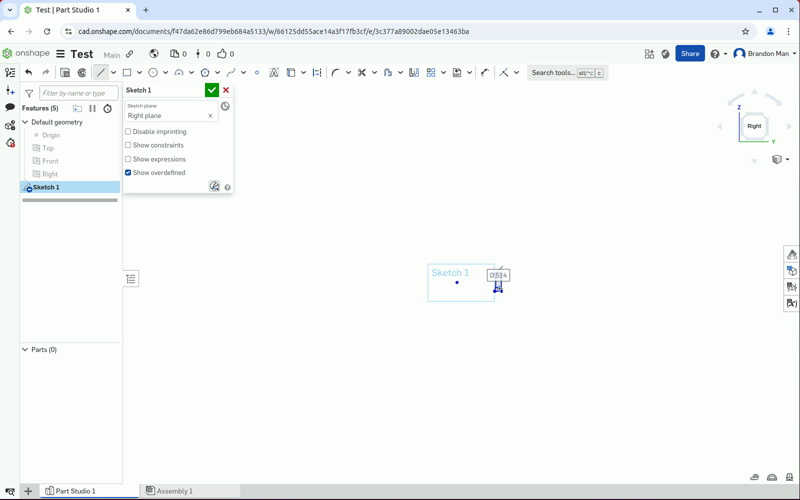
key_up(shift)
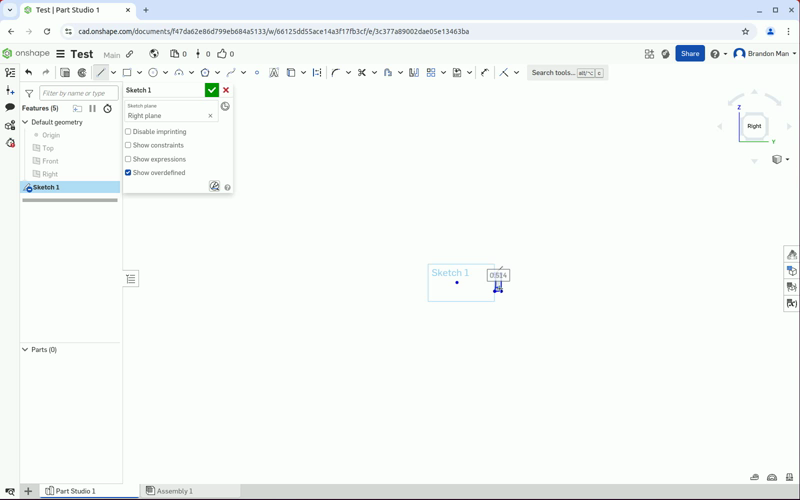
key_down(shift)
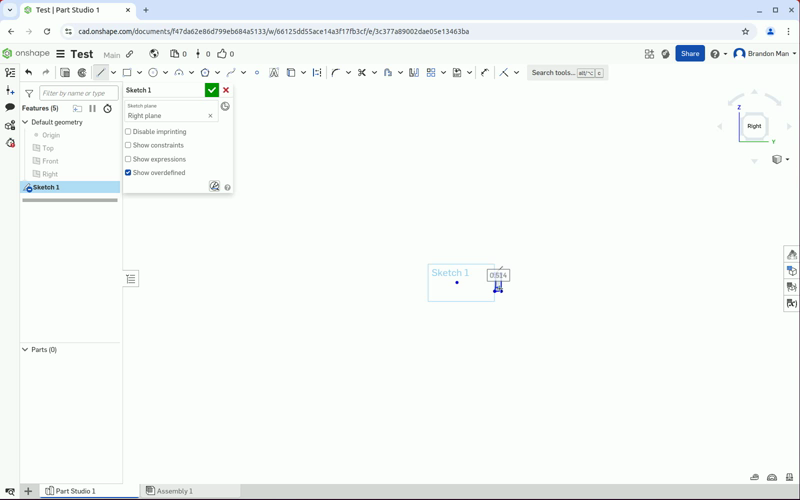
mouse_move(529, 288)
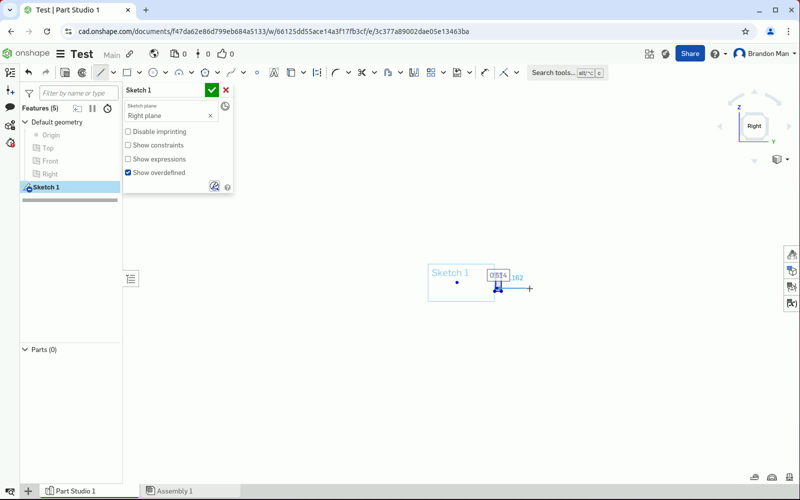
mouse_move(499, 276)
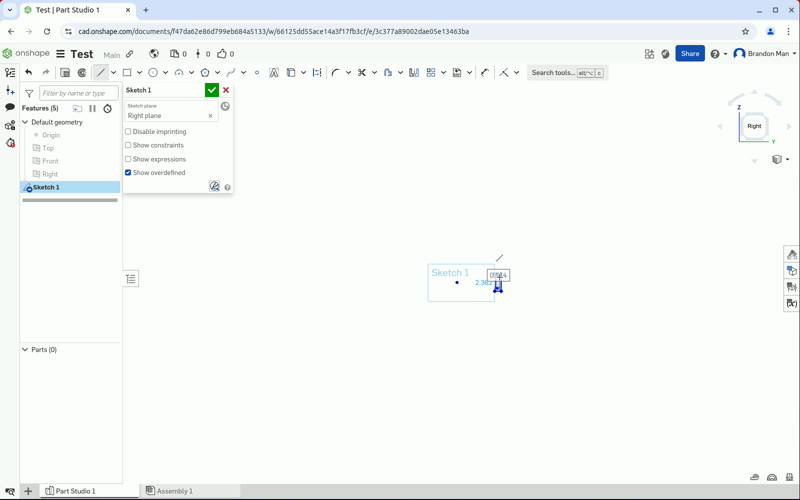
scroll(6)
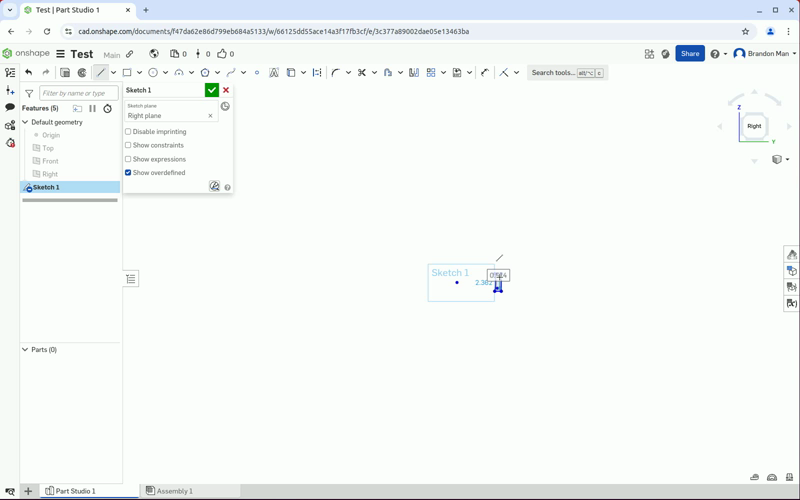
scroll(6)
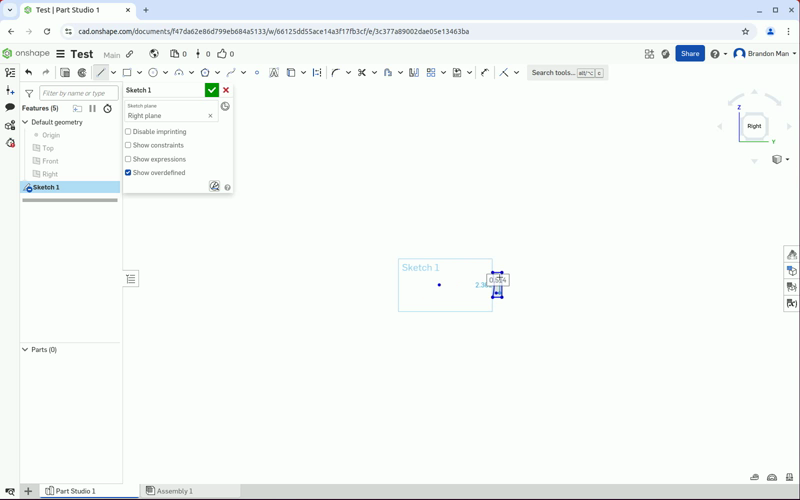
scroll(6)
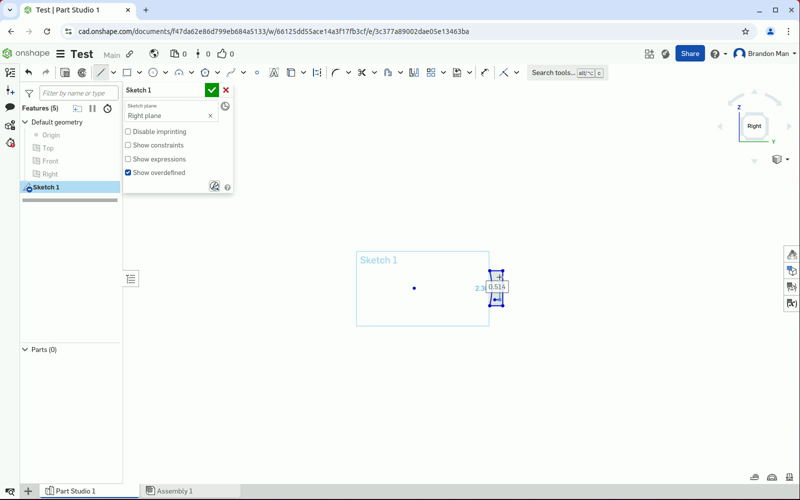
scroll(6)
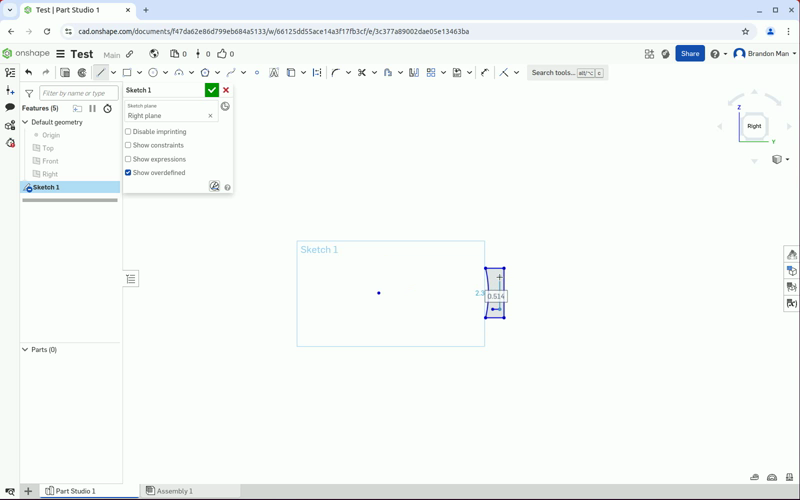
scroll(6)
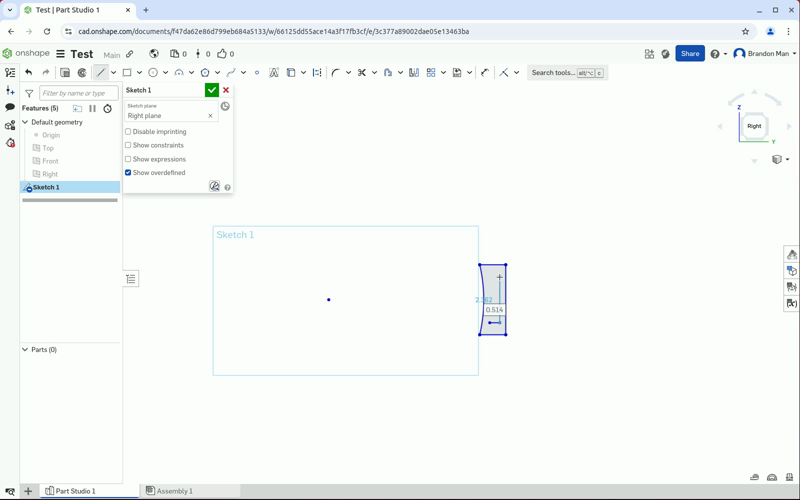
scroll(6)
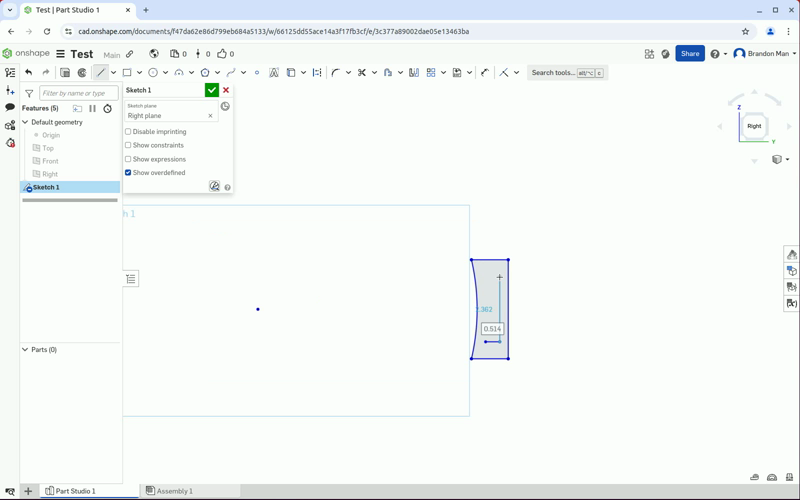
scroll(6)
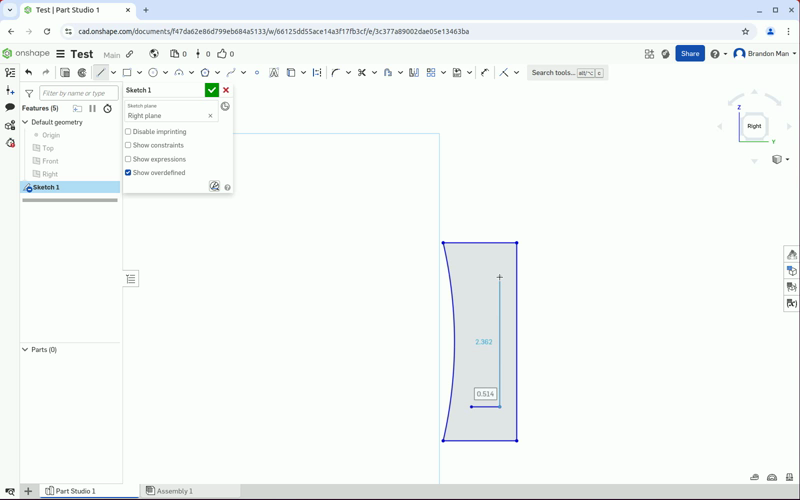
click(499, 276)
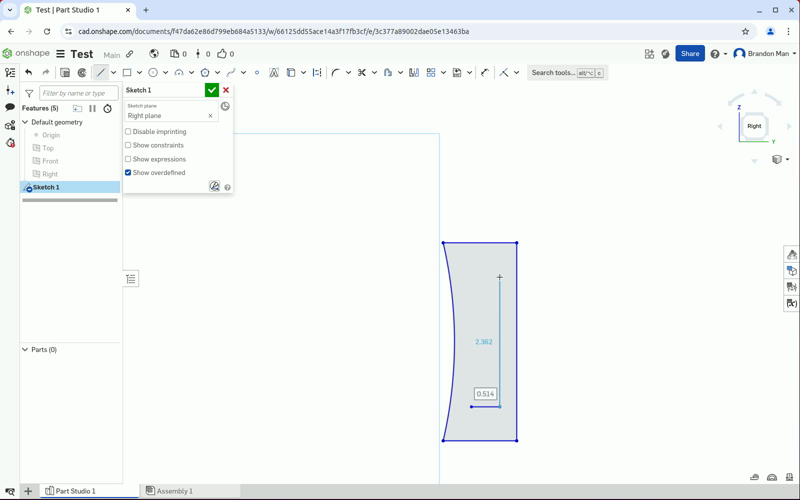
scroll(-6)
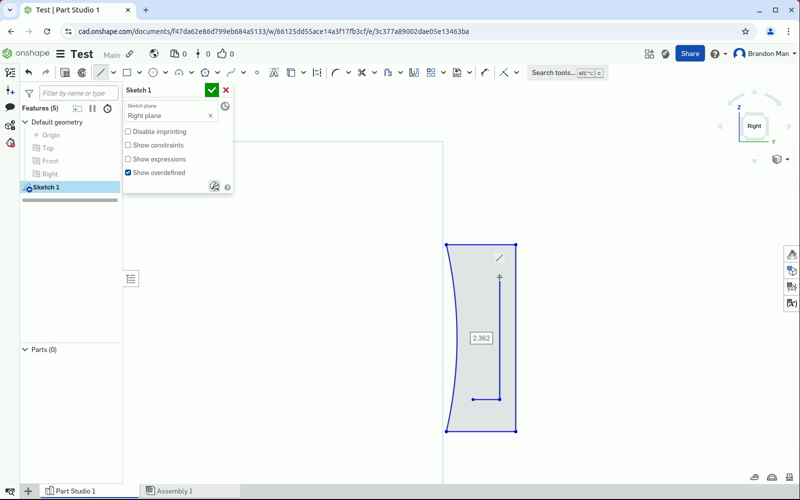
scroll(-6)
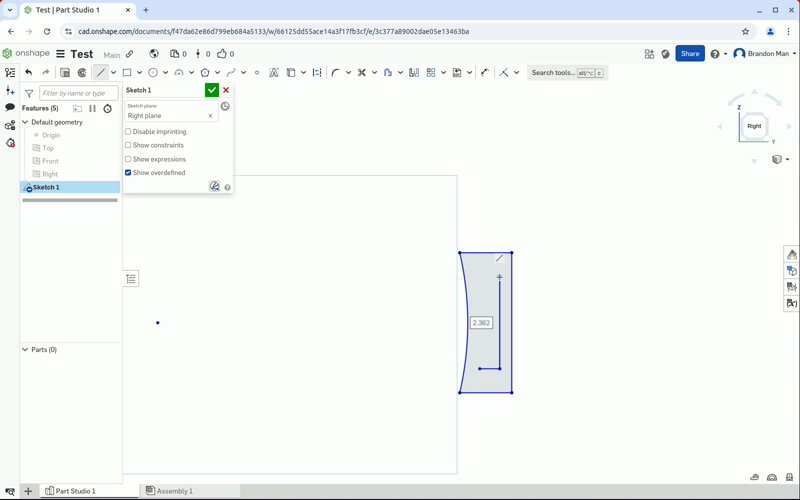
scroll(-6)
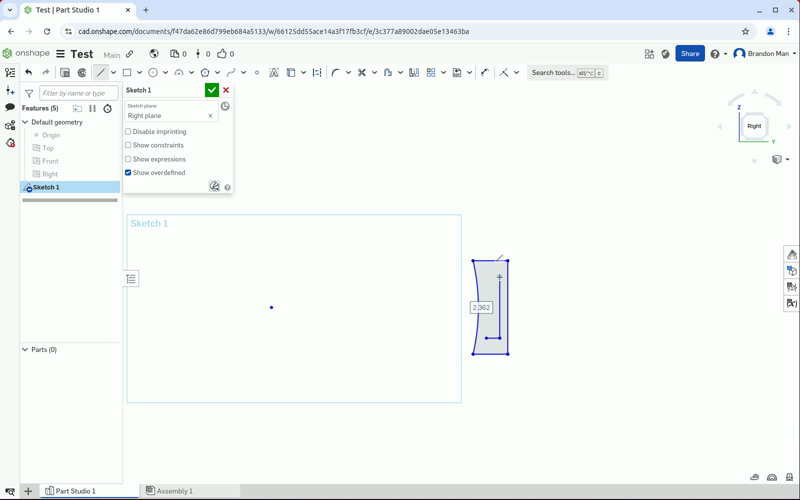
scroll(-6)
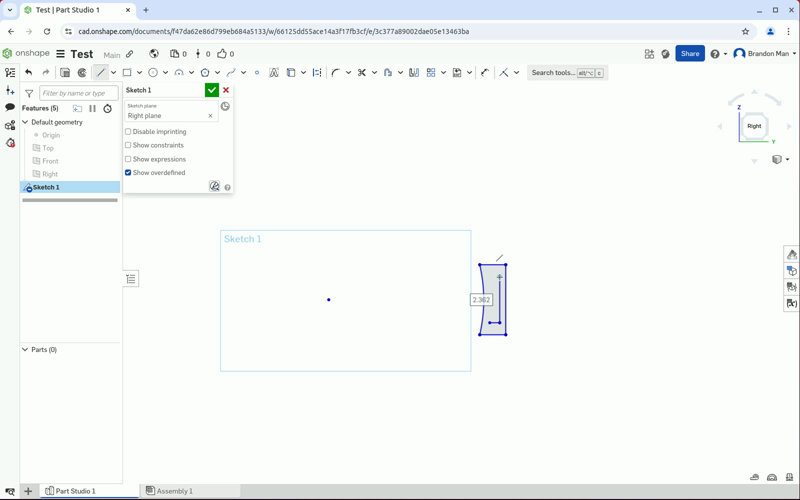
scroll(-6)
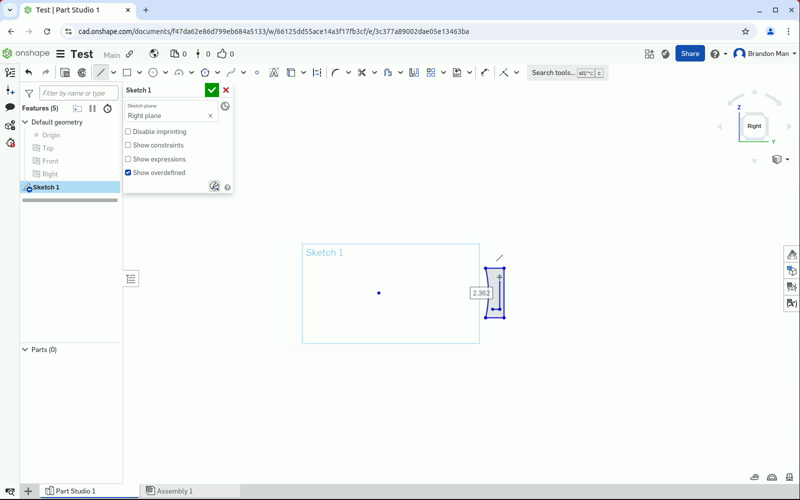
scroll(-6)
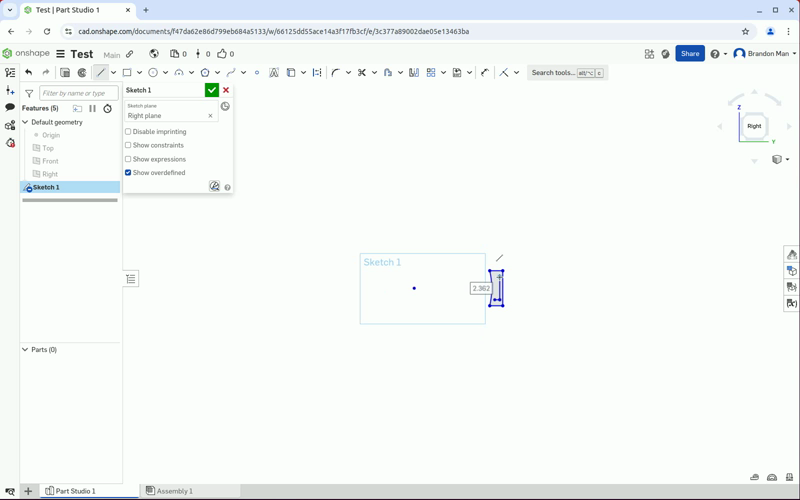
scroll(-6)
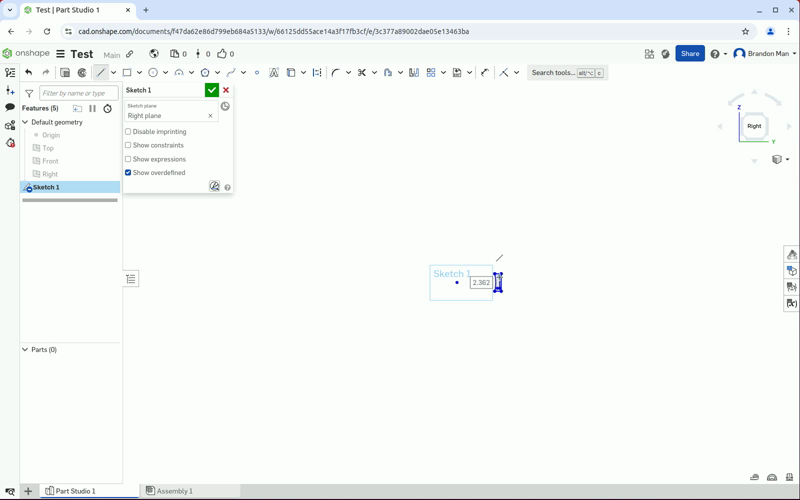
key_up(shift)
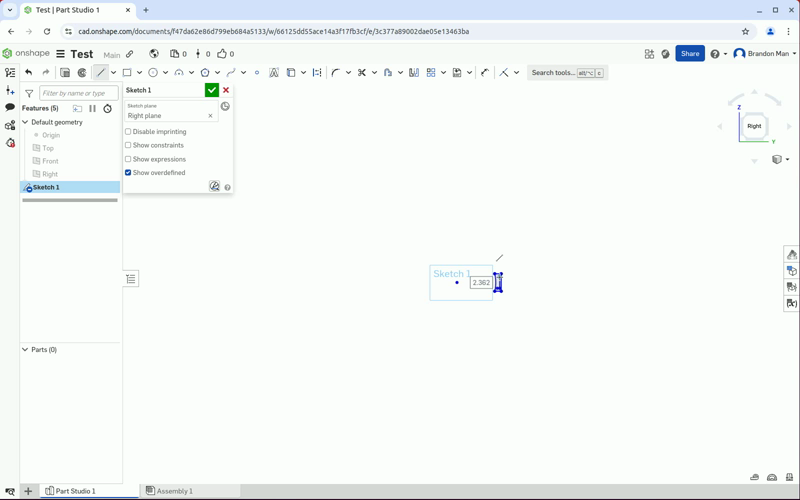
key_down(shift)
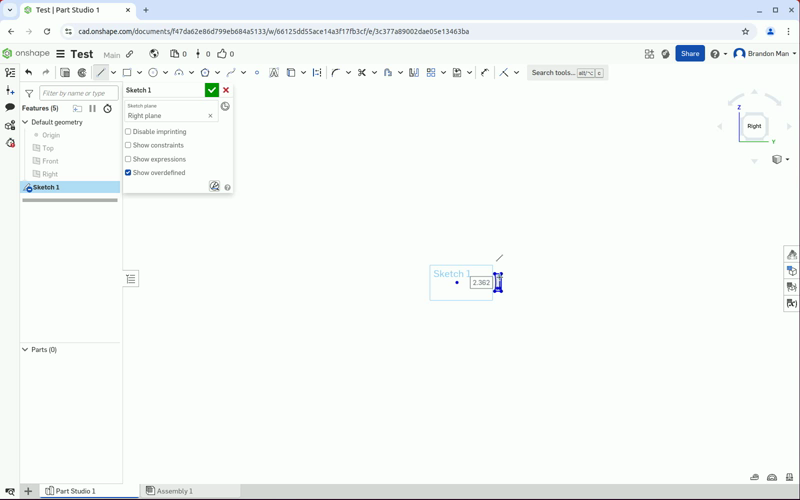
mouse_move(529, 276)
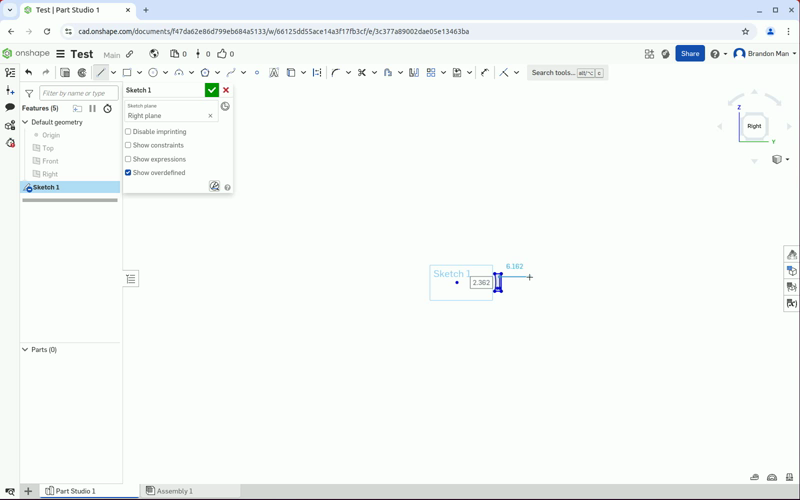
mouse_move(497, 276)
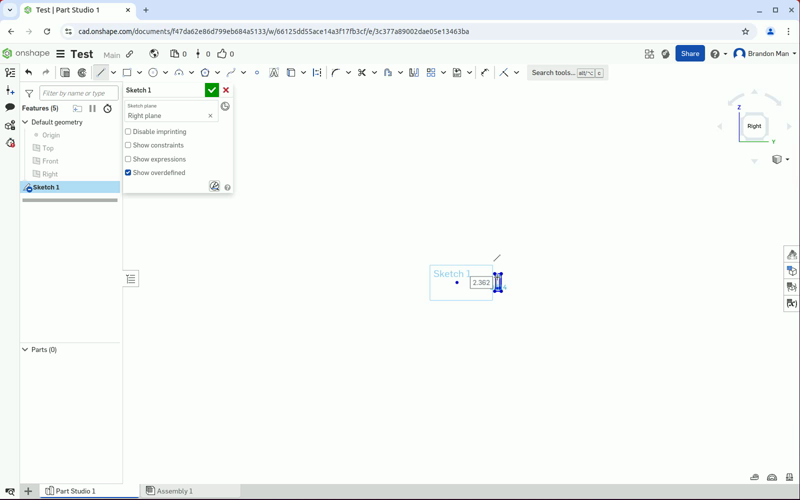
scroll(6)
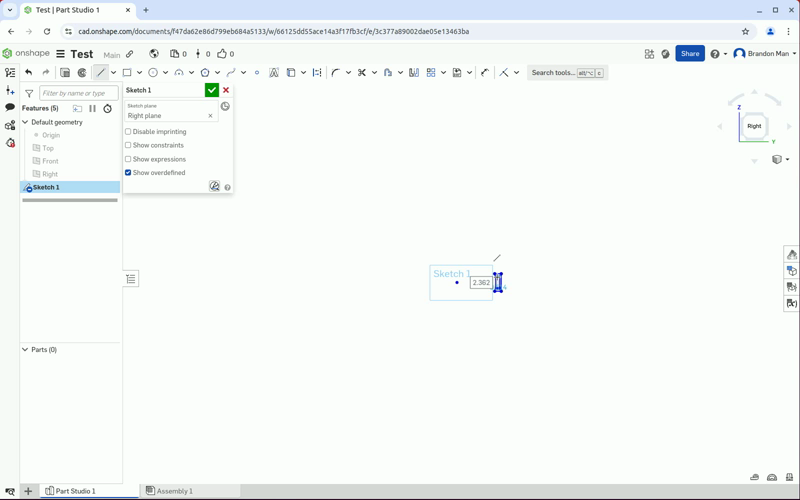
scroll(6)
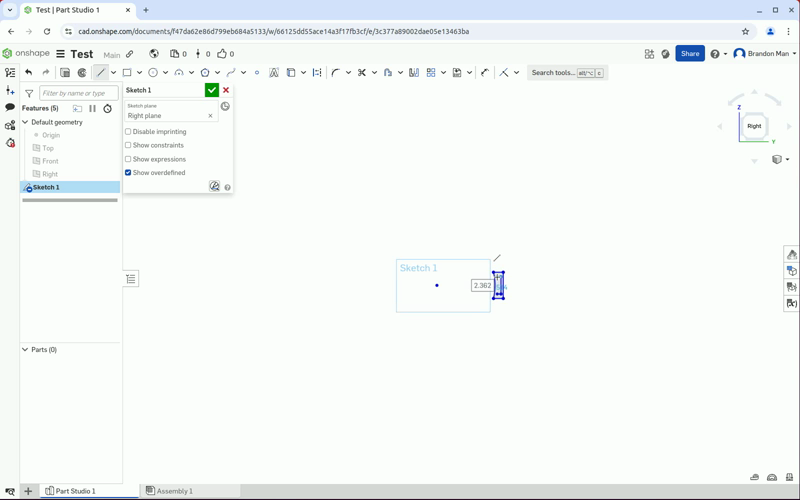
scroll(6)
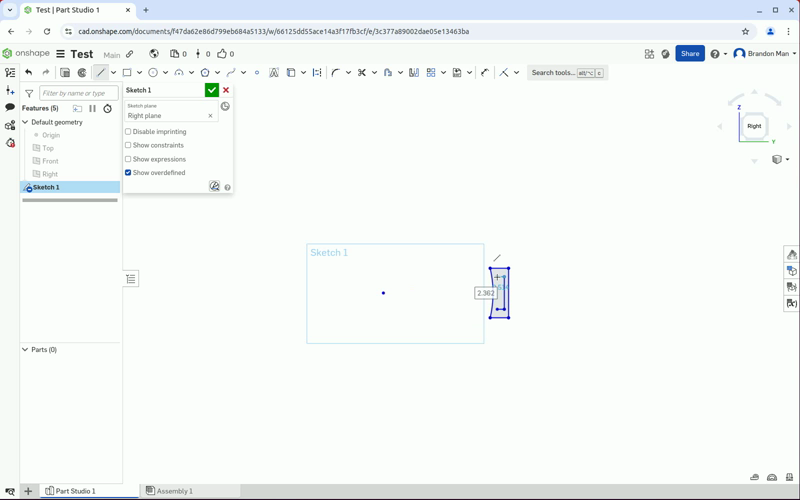
scroll(6)
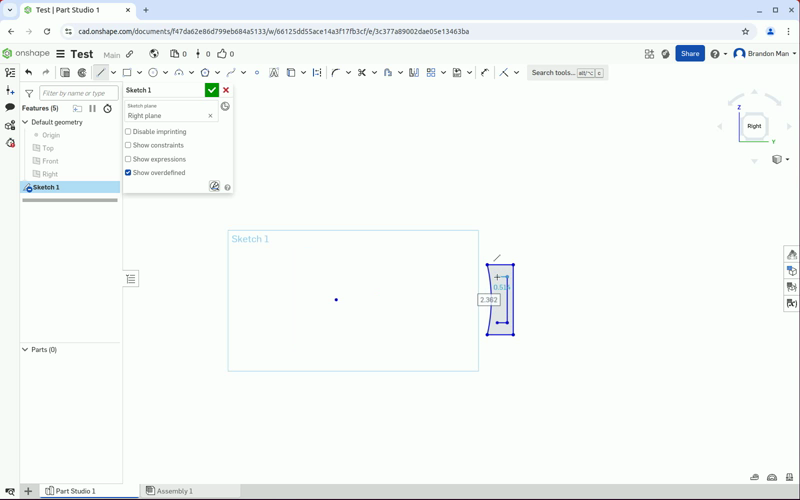
scroll(6)
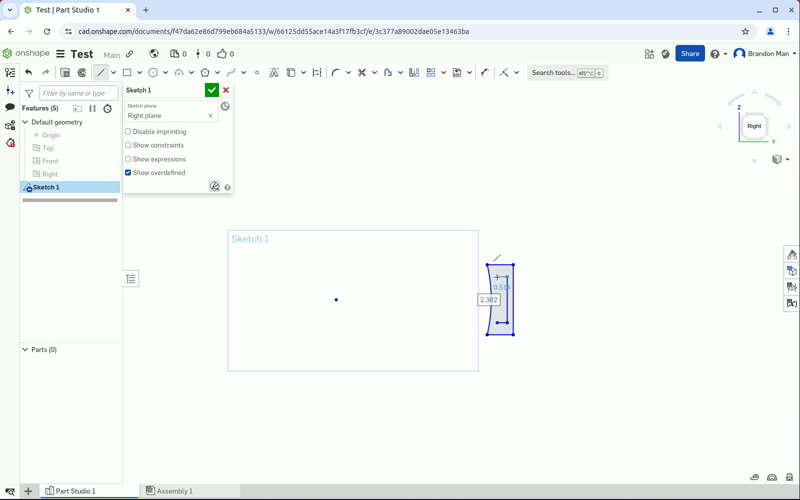
scroll(6)
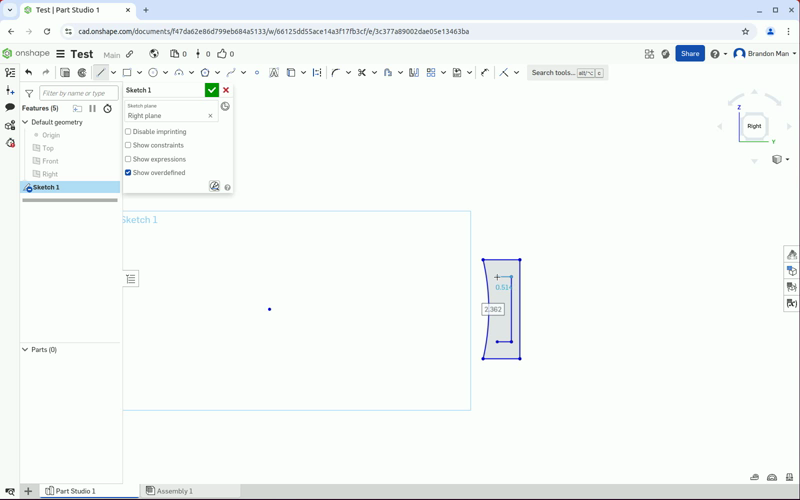
scroll(6)
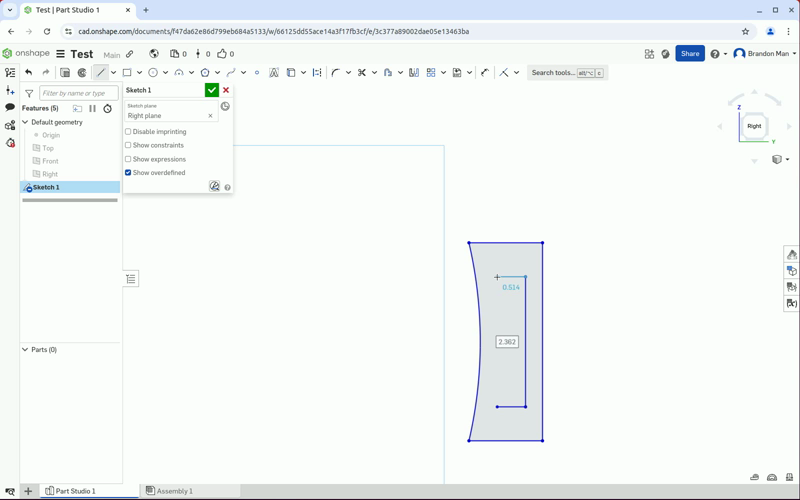
click(497, 276)
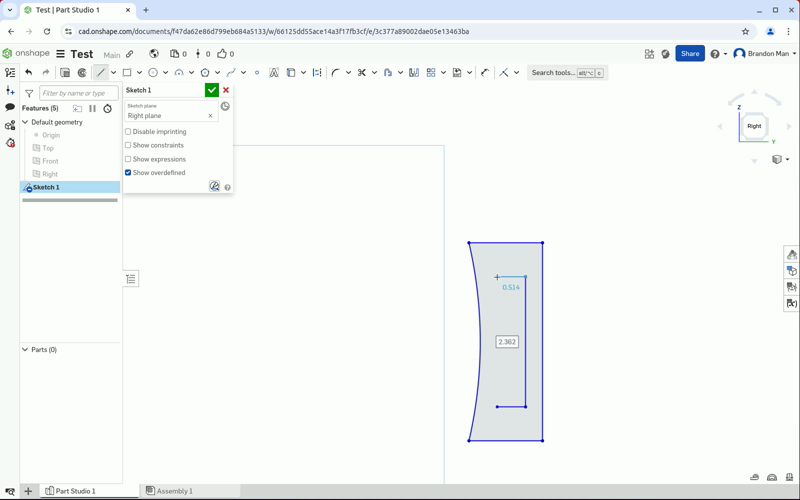
scroll(-6)
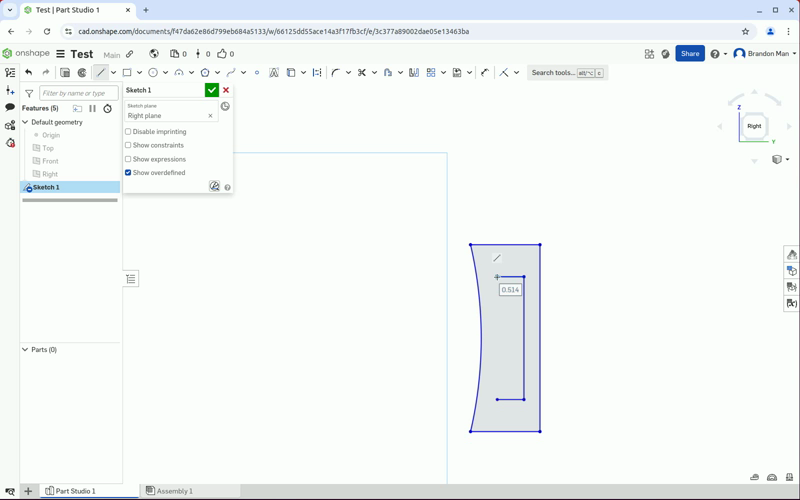
scroll(-6)
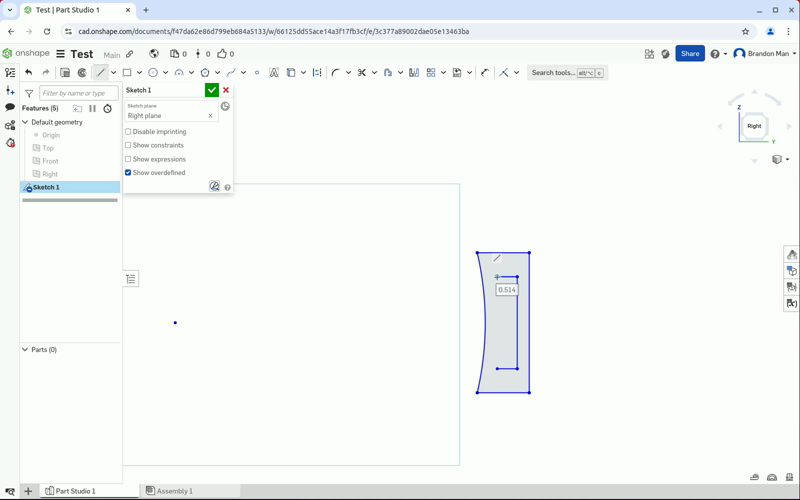
scroll(-6)
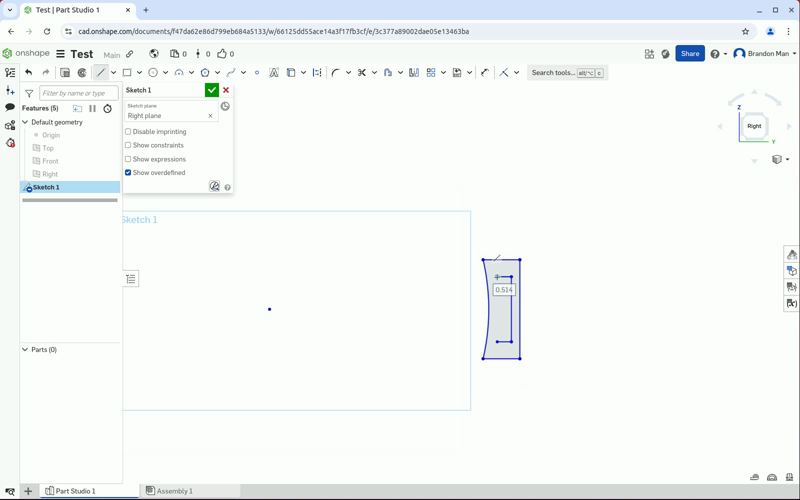
scroll(-6)
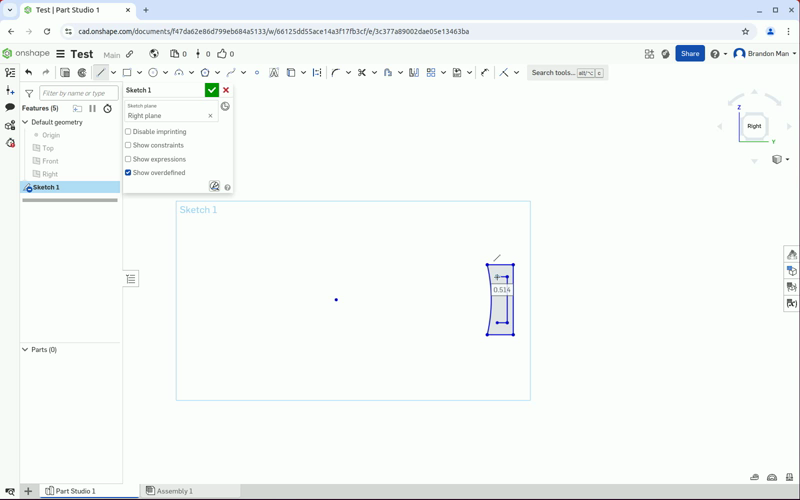
scroll(-6)
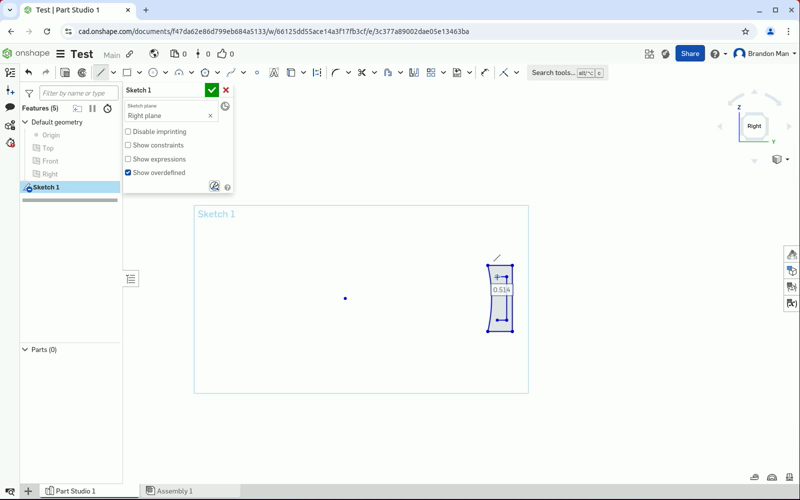
scroll(-6)
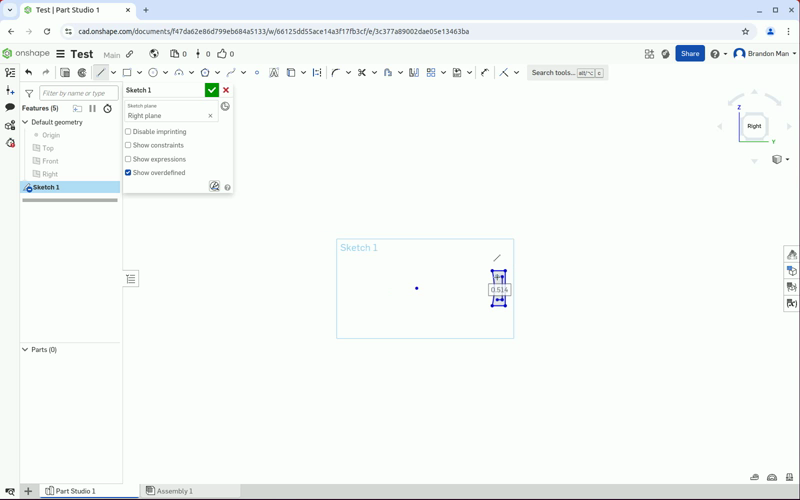
scroll(-6)
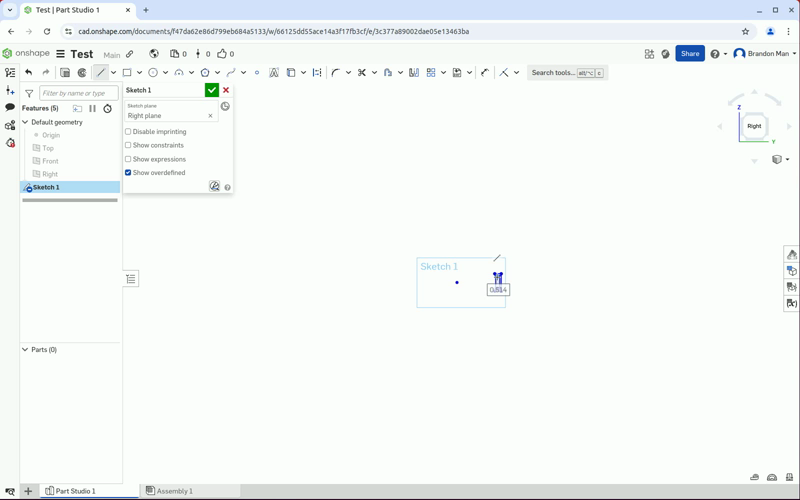
key_up(shift)
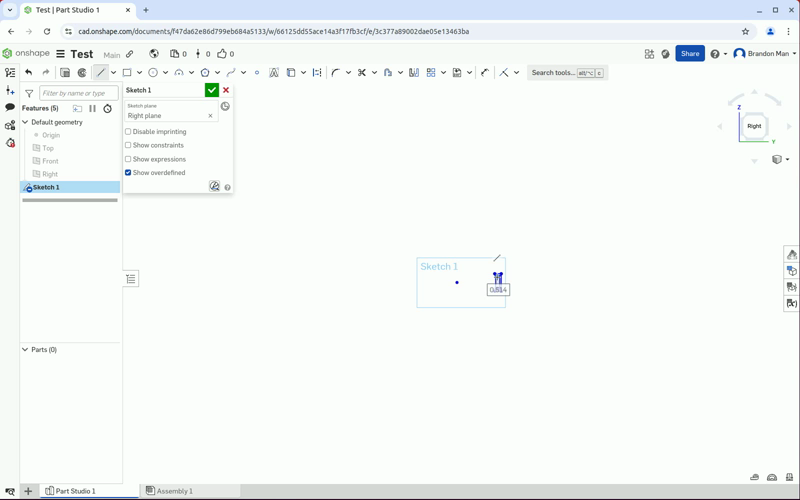
mouse_move(527, 276)
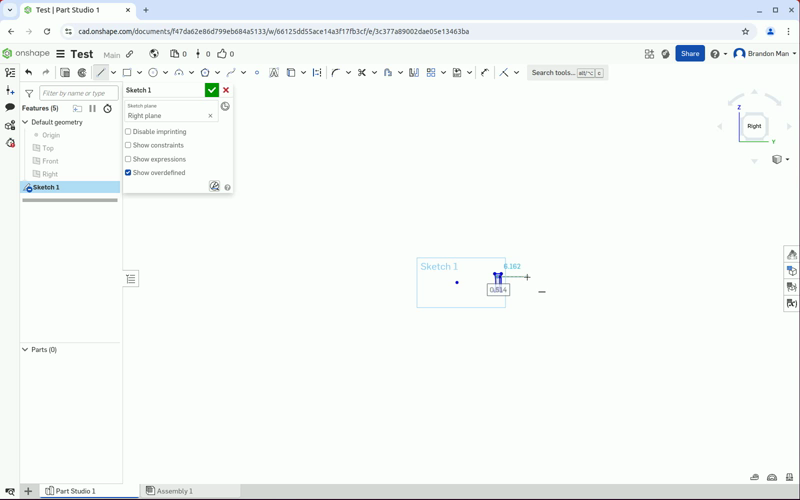
key_down(shift)
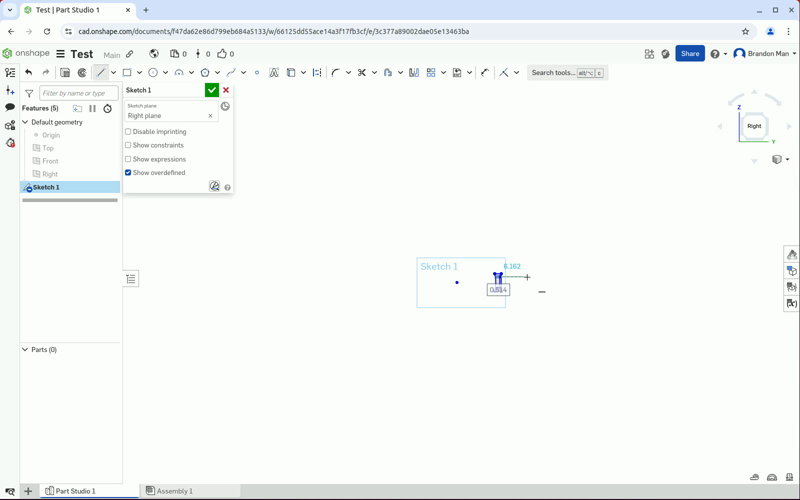
mouse_move(497, 288)
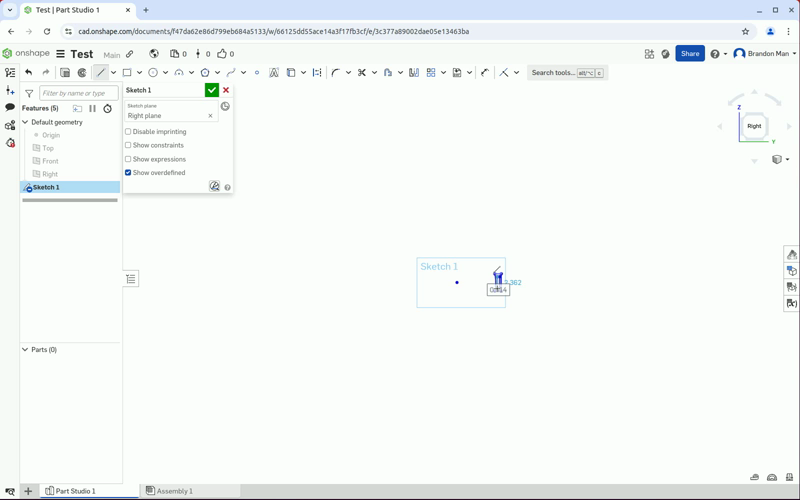
scroll(6)
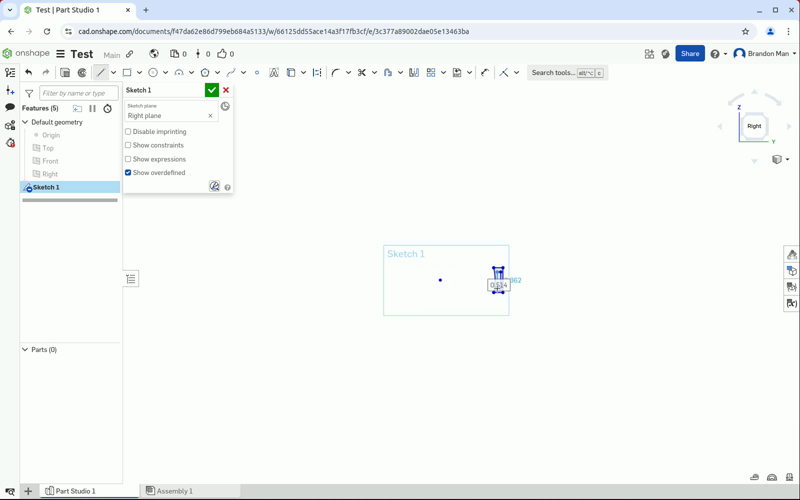
scroll(6)
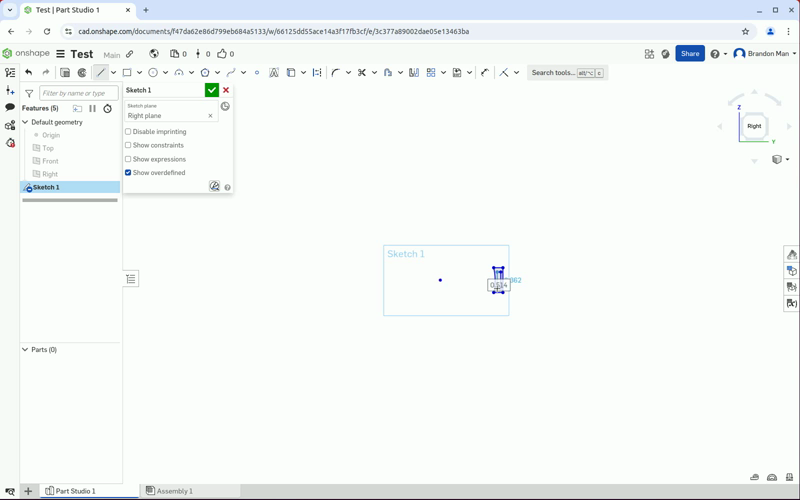
scroll(6)
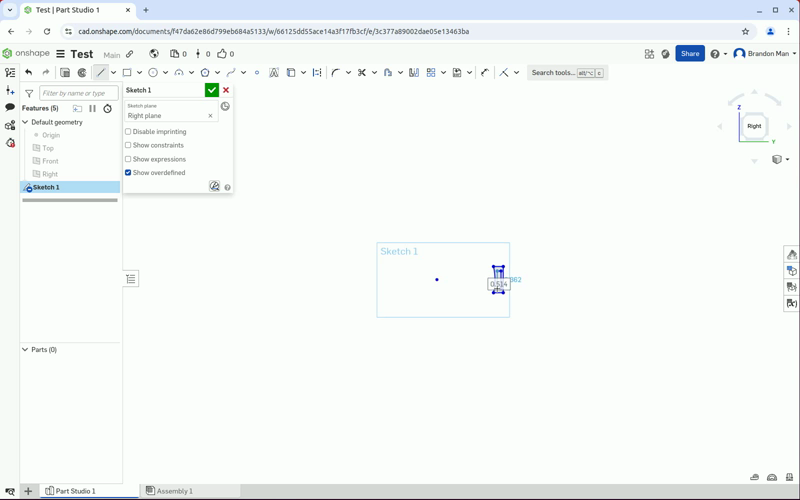
scroll(6)
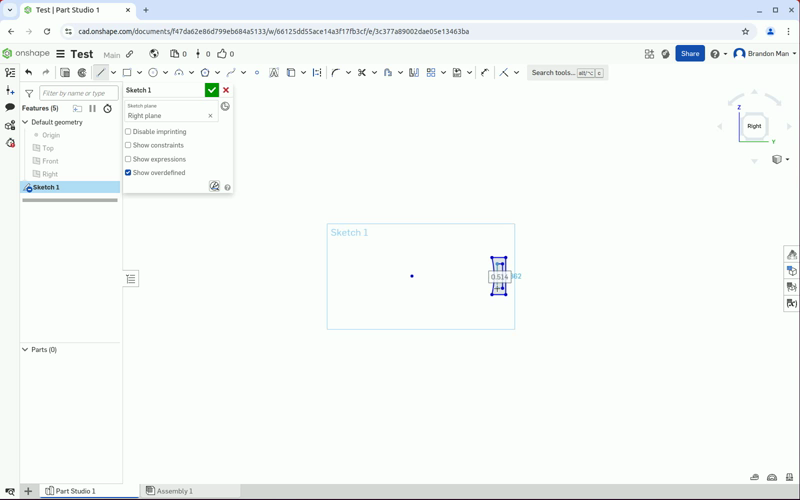
scroll(6)
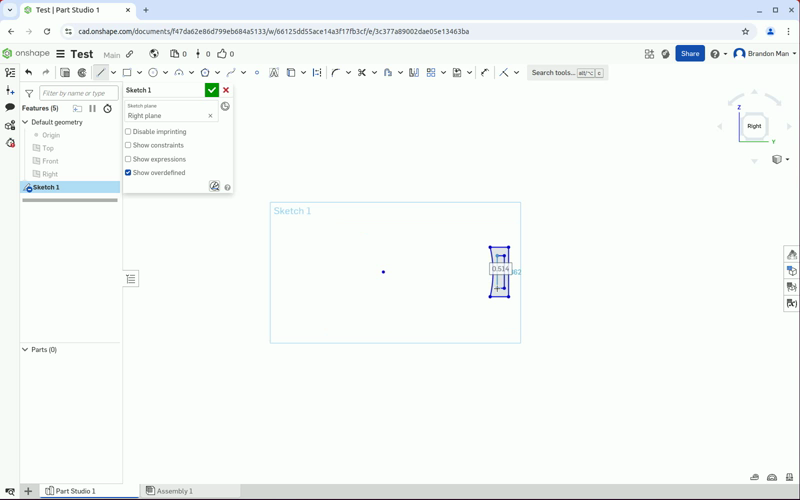
scroll(6)
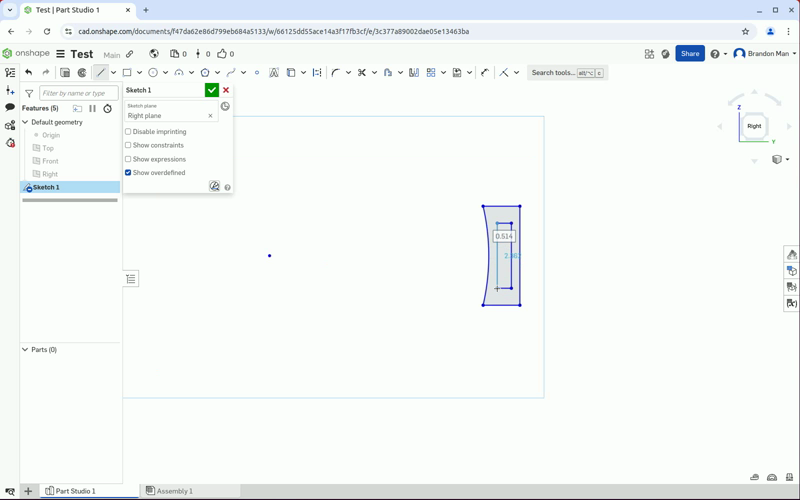
scroll(6)
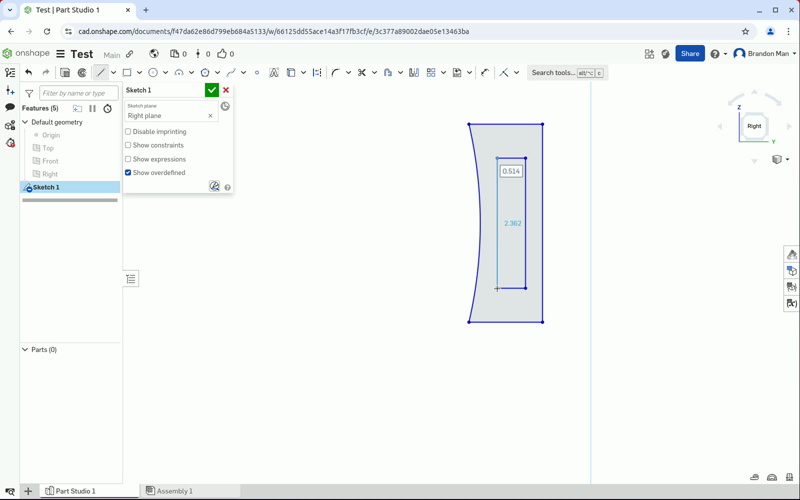
key_up(shift)
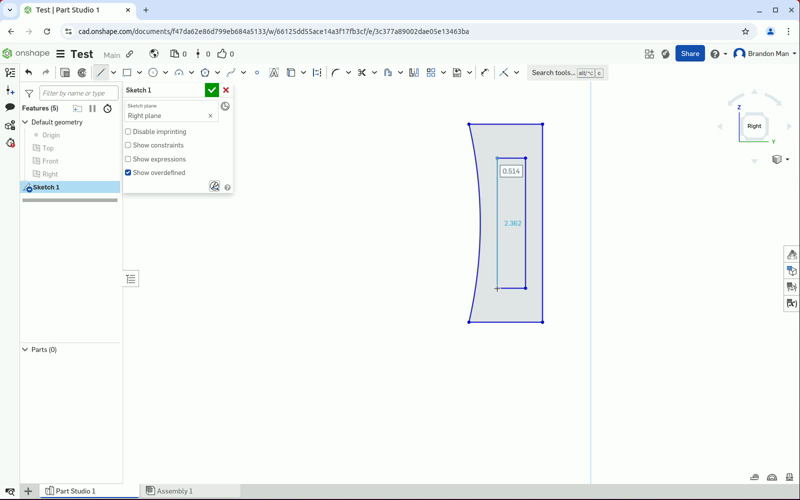
click(497, 288)
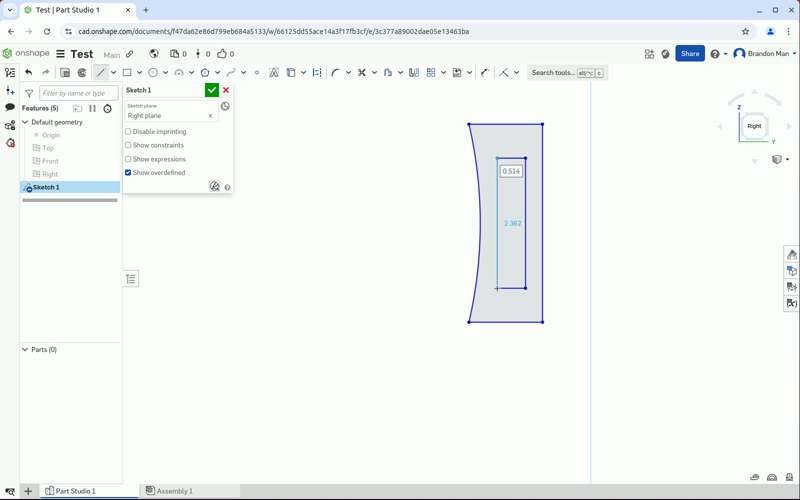
scroll(-6)
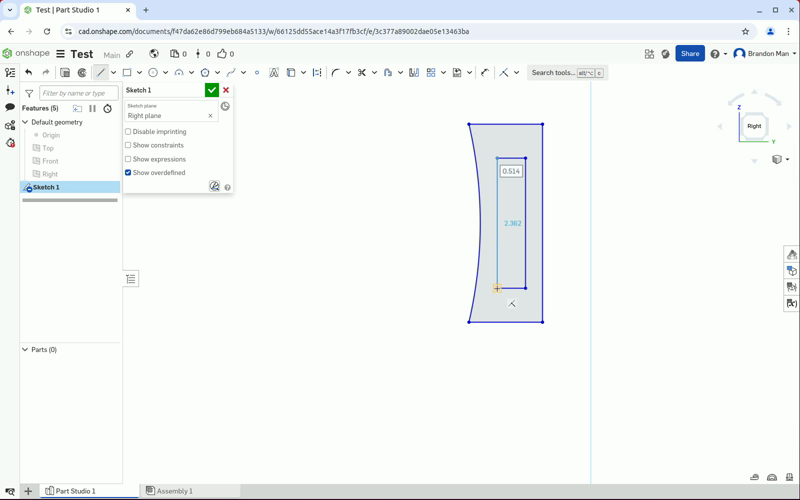
scroll(-6)
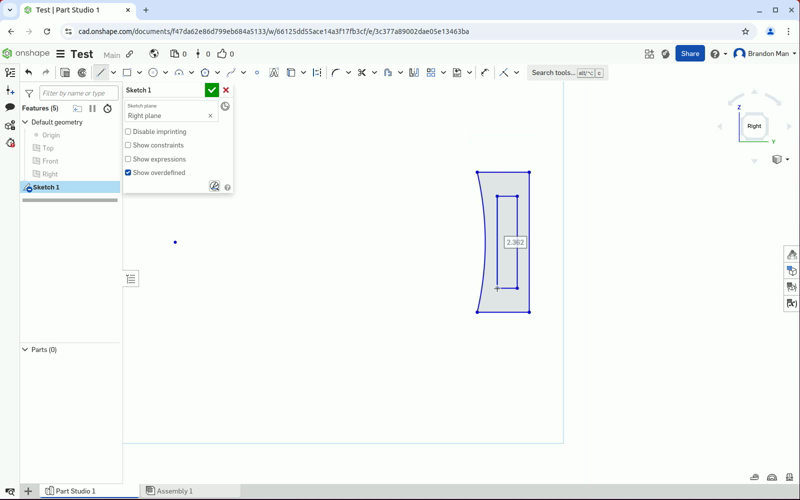
scroll(-6)
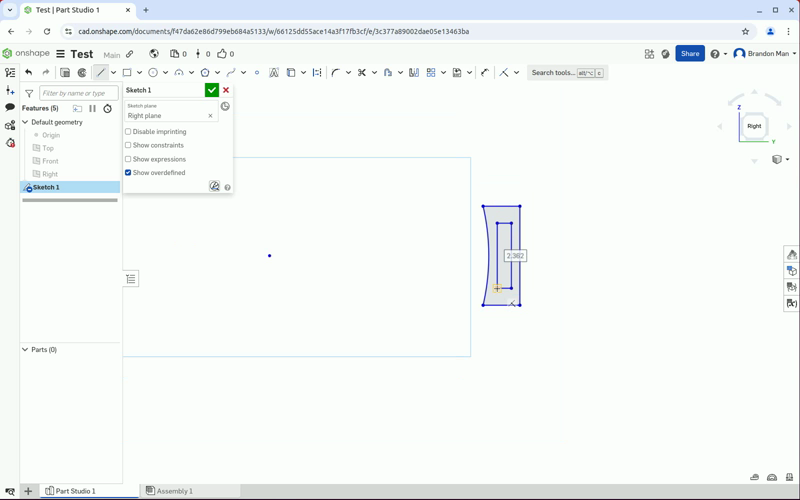
scroll(-6)
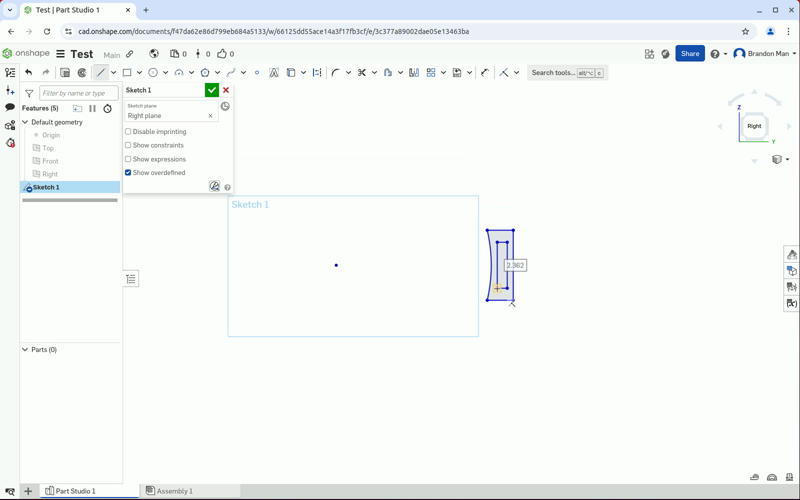
scroll(-6)
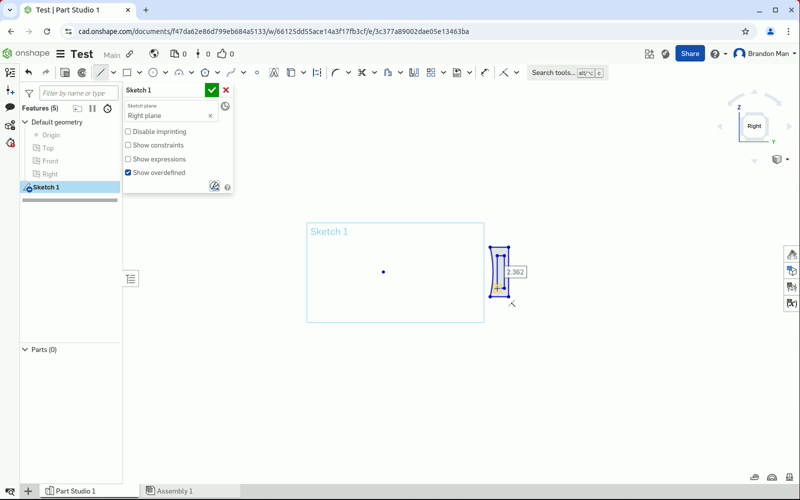
scroll(-6)
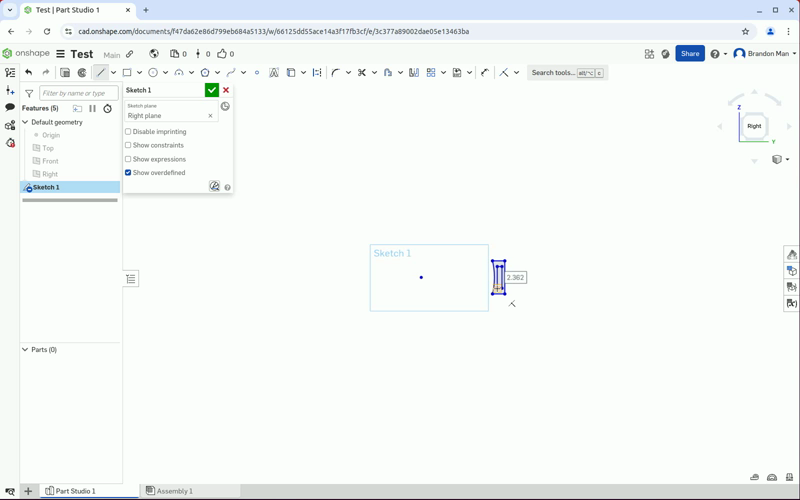
scroll(-6)
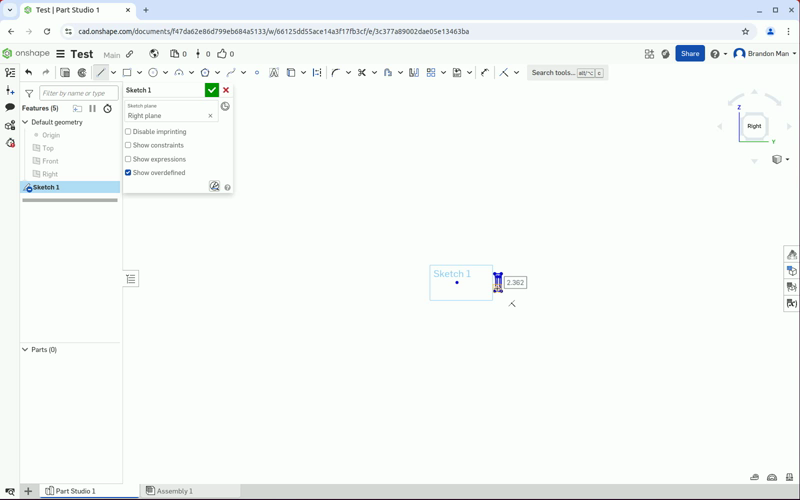
key(esc)
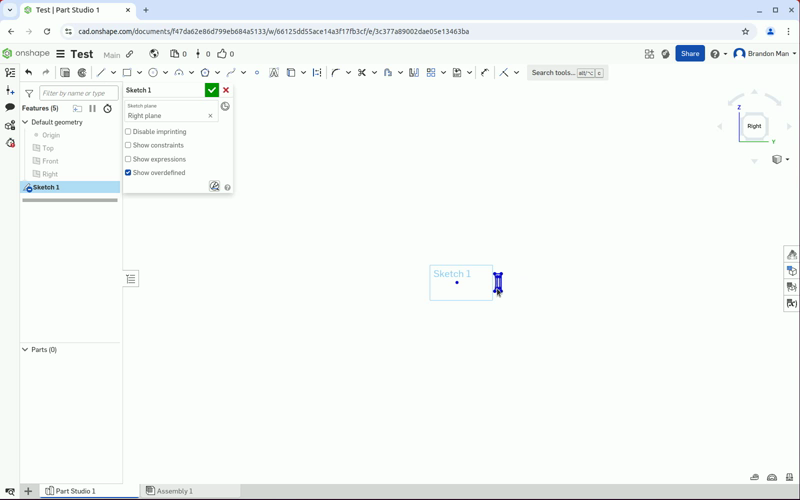
mouse_move(496, 276)
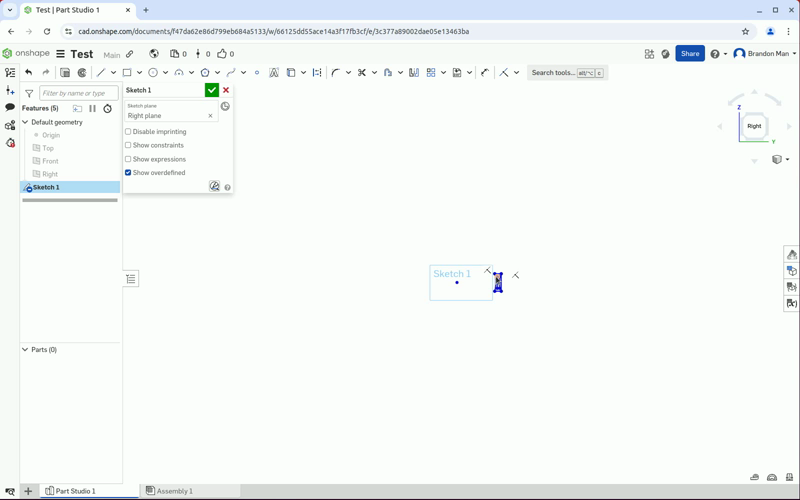
scroll(6)
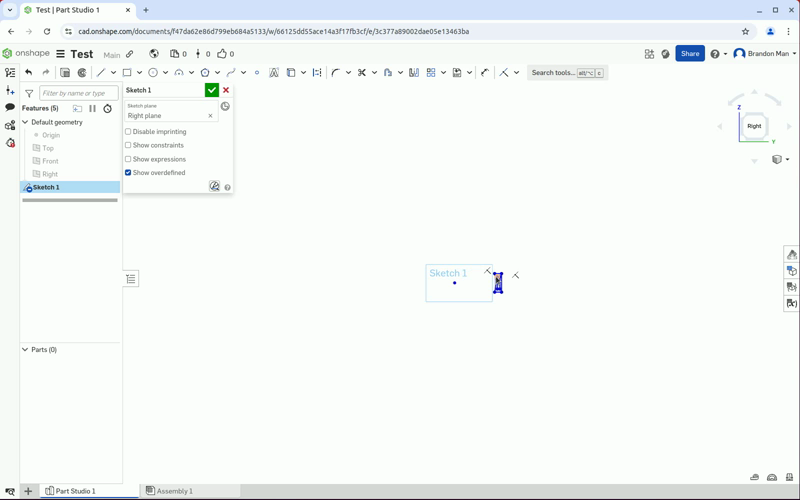
scroll(6)
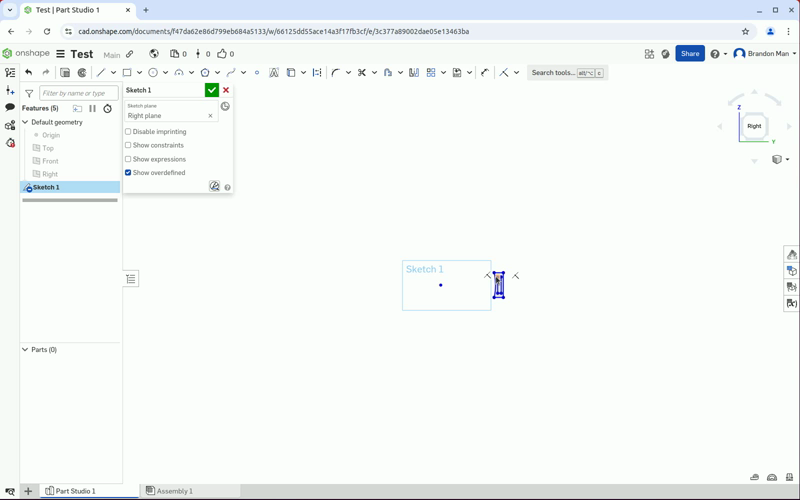
scroll(6)
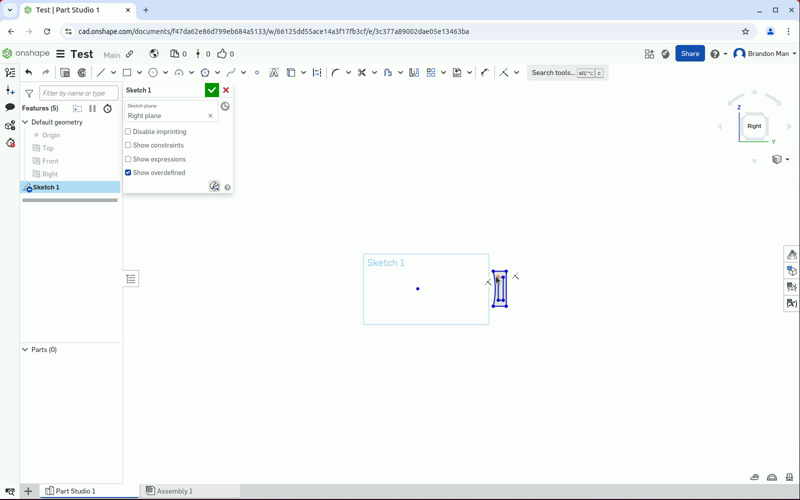
scroll(6)
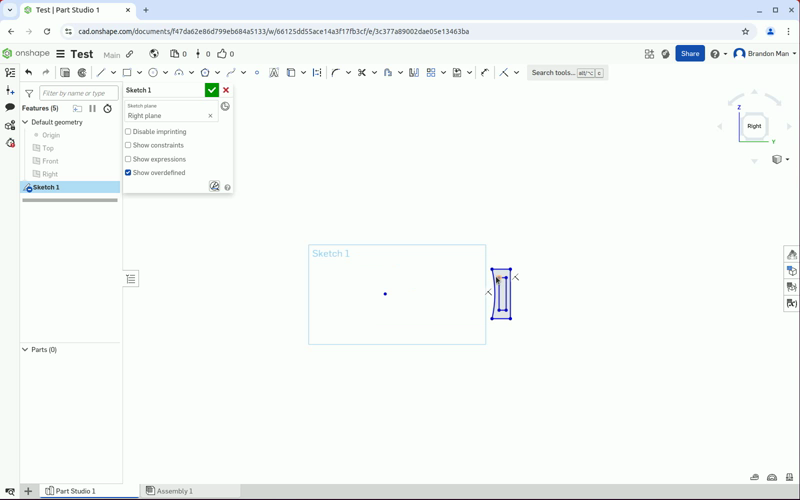
scroll(6)
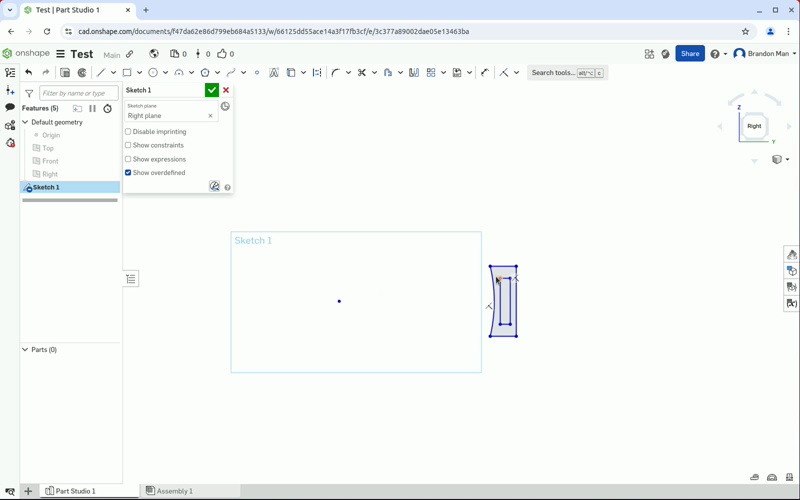
scroll(6)
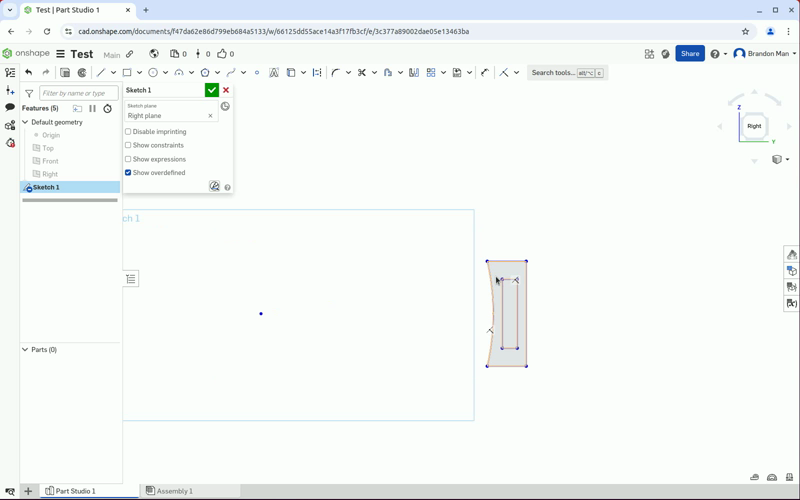
scroll(6)
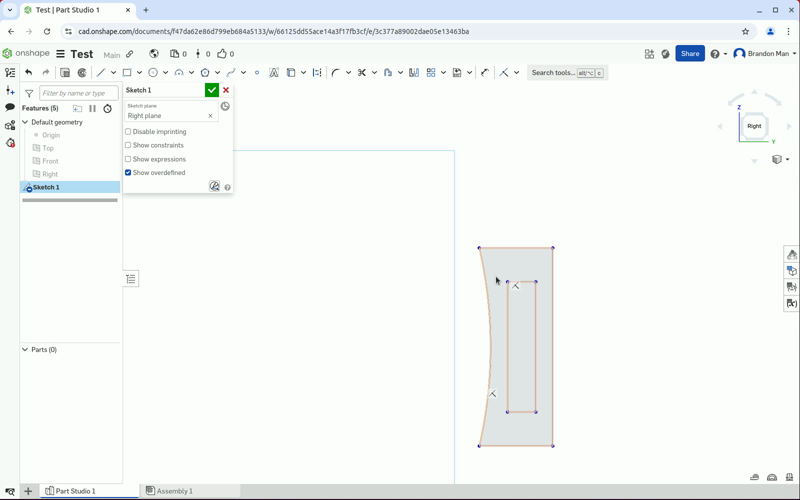
click(496, 276)
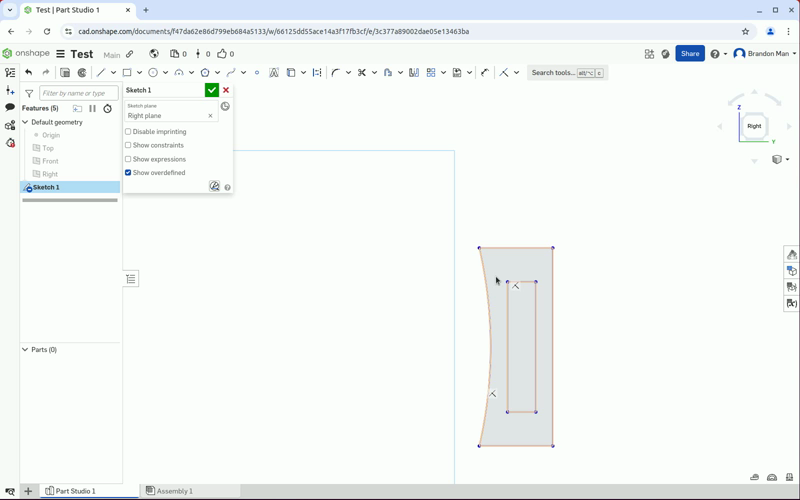
scroll(-6)
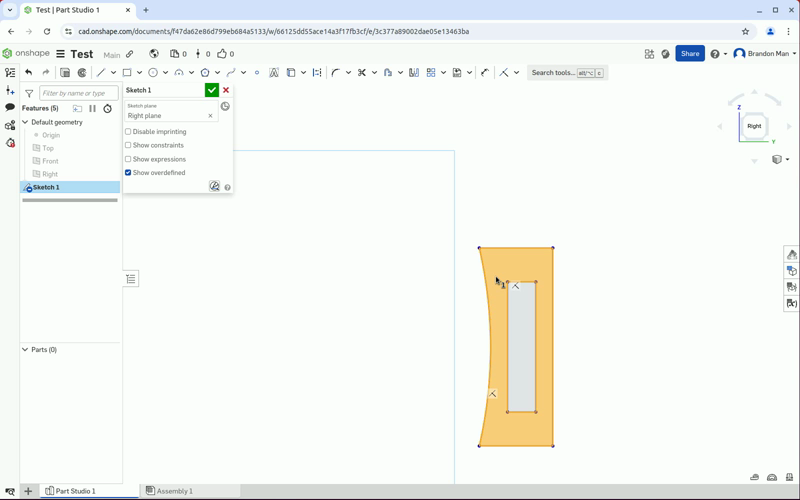
scroll(-6)
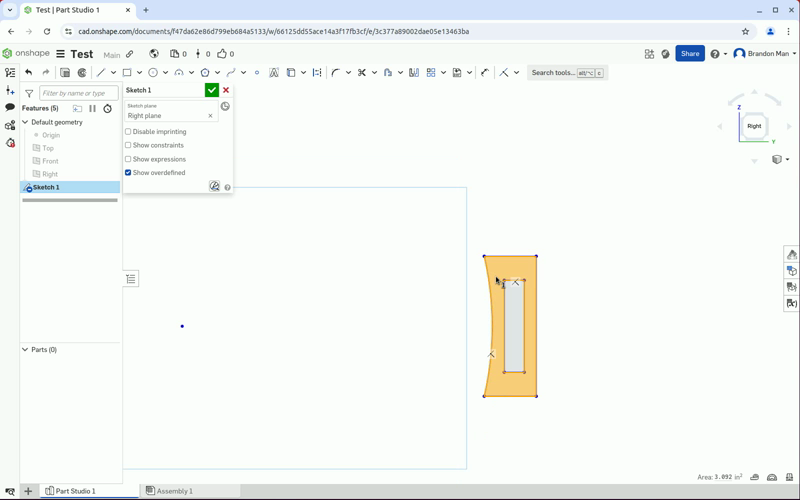
scroll(-6)
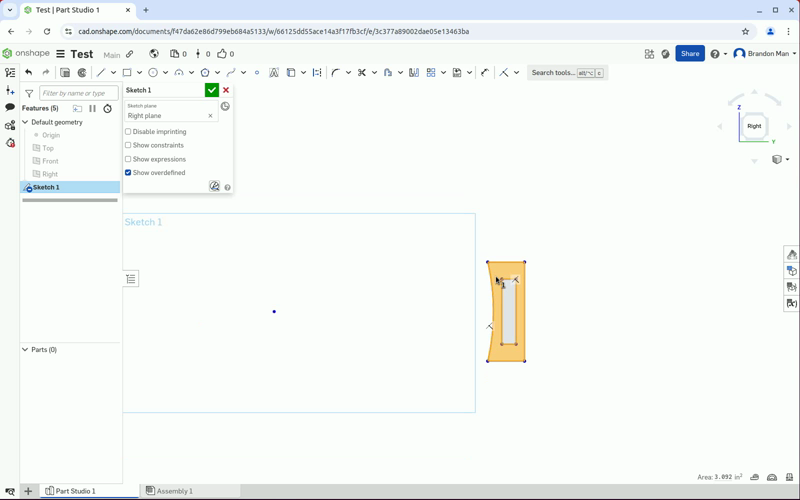
scroll(-6)
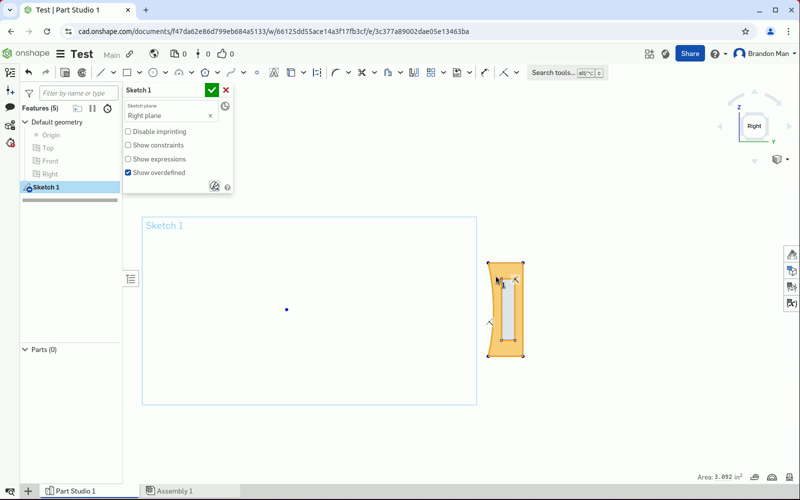
scroll(-6)
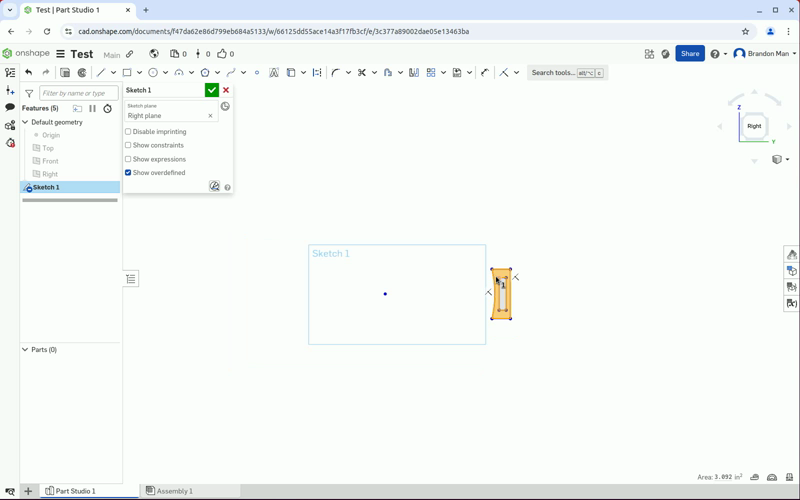
scroll(-6)
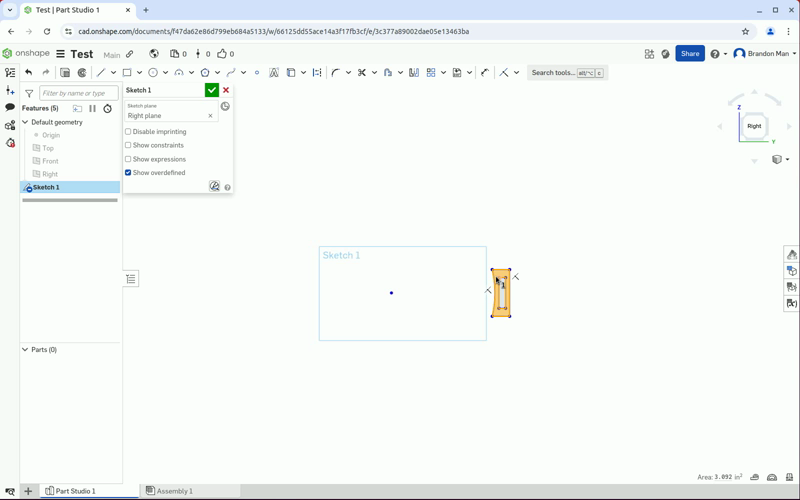
scroll(-6)
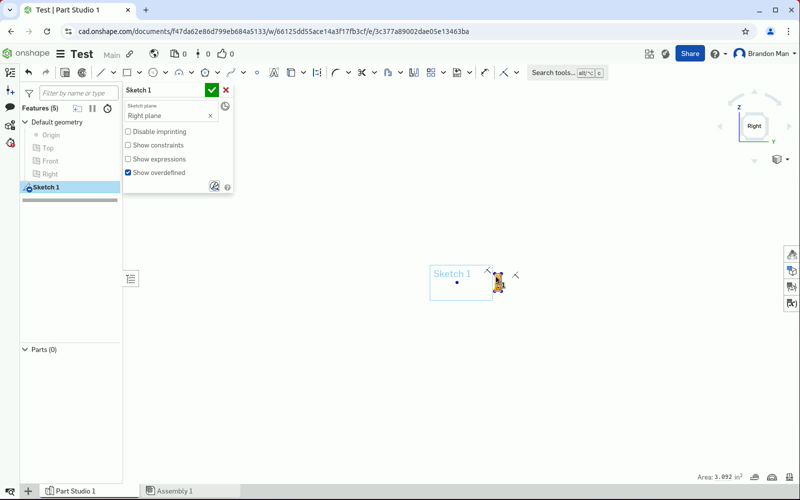
mouse_move(73, 352)
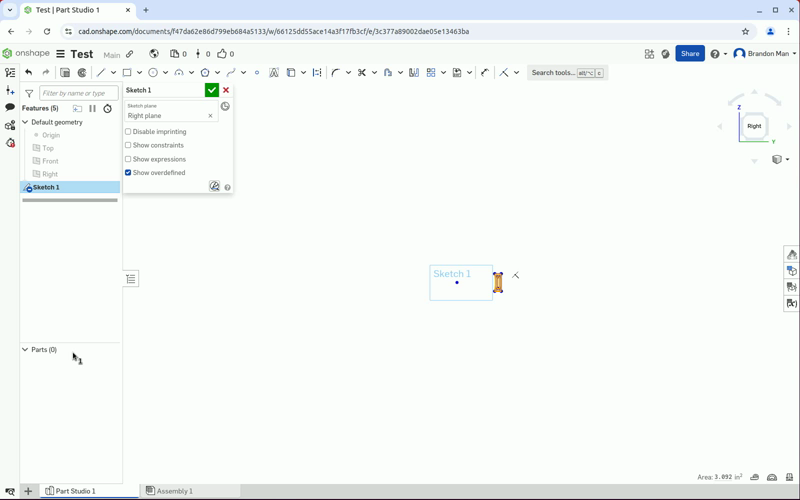
key(shift+y)
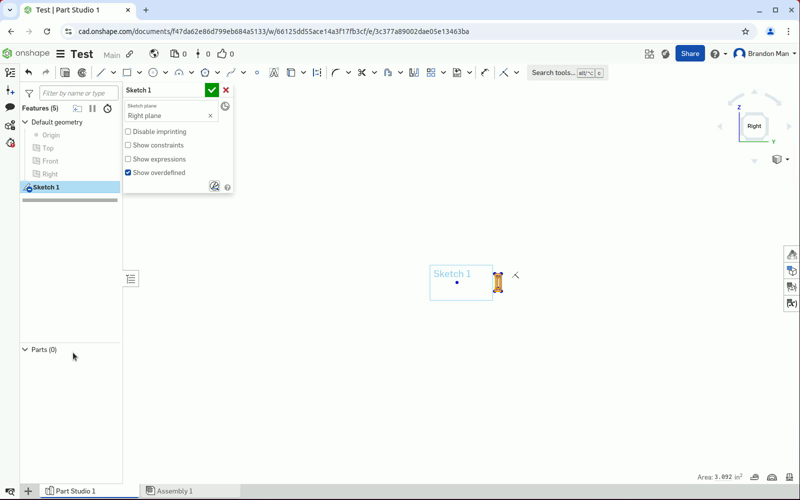
key(shift+e)
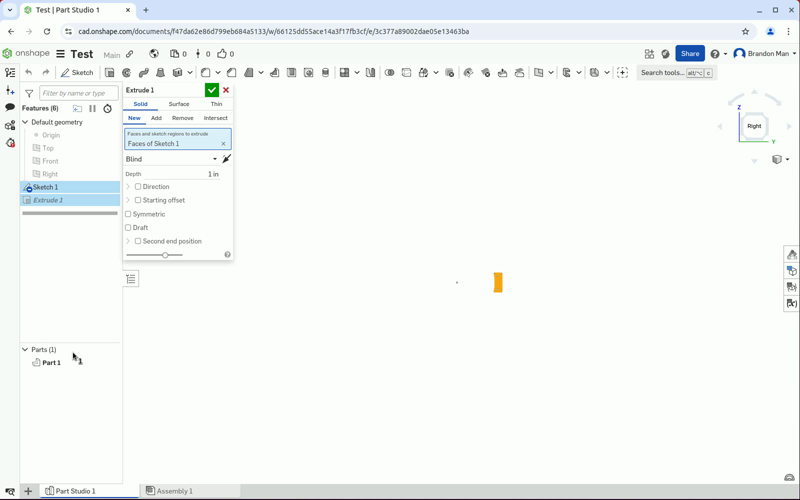
mouse_move(143, 106)
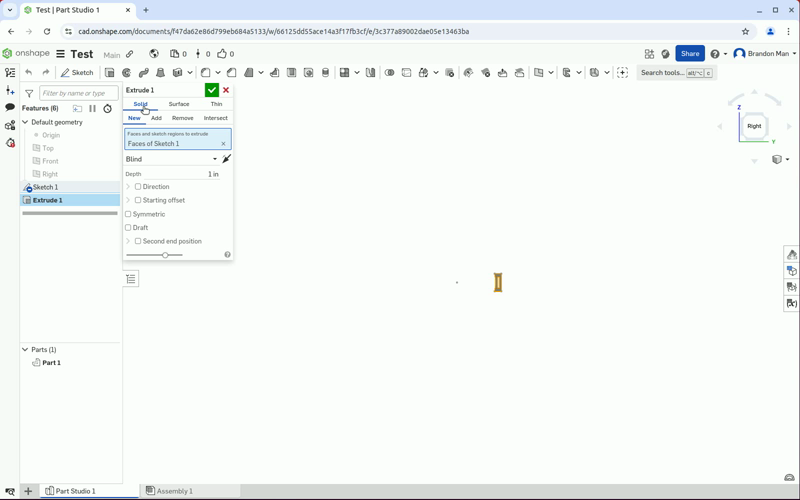
click(143, 106)
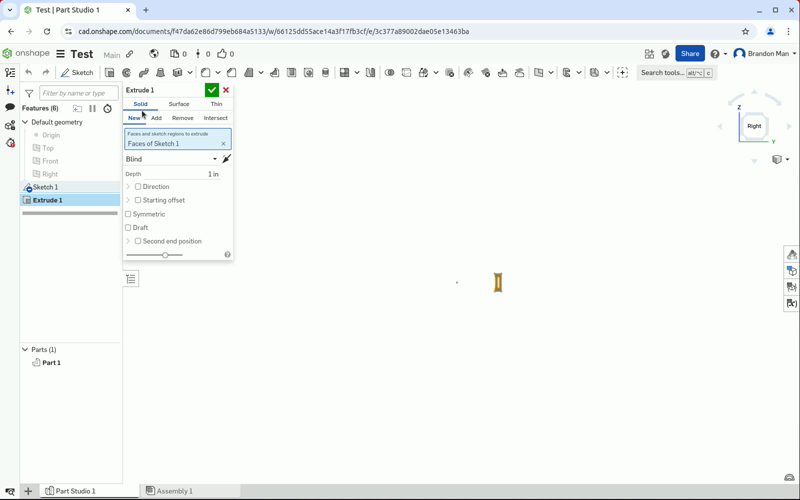
mouse_move(137, 120)
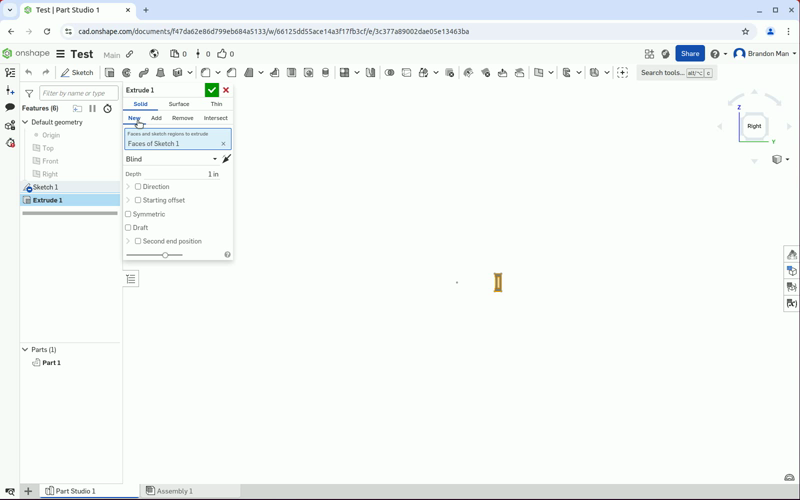
click(137, 120)
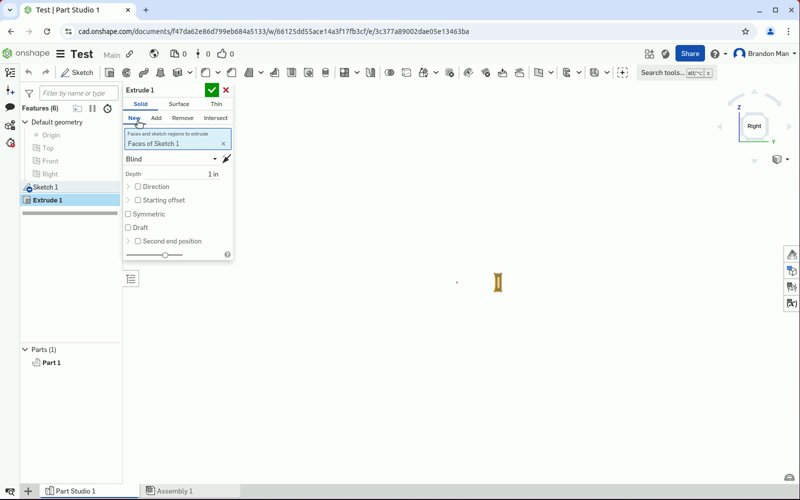
key(tab, 4)
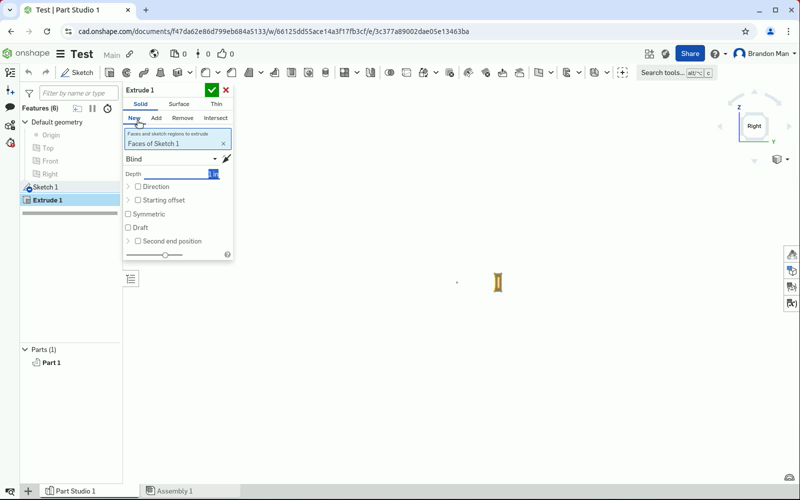
text(23.108)
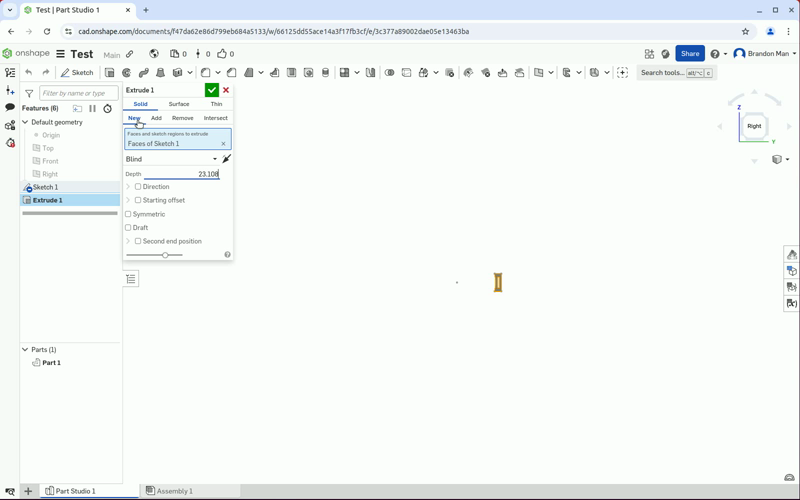
key(enter)
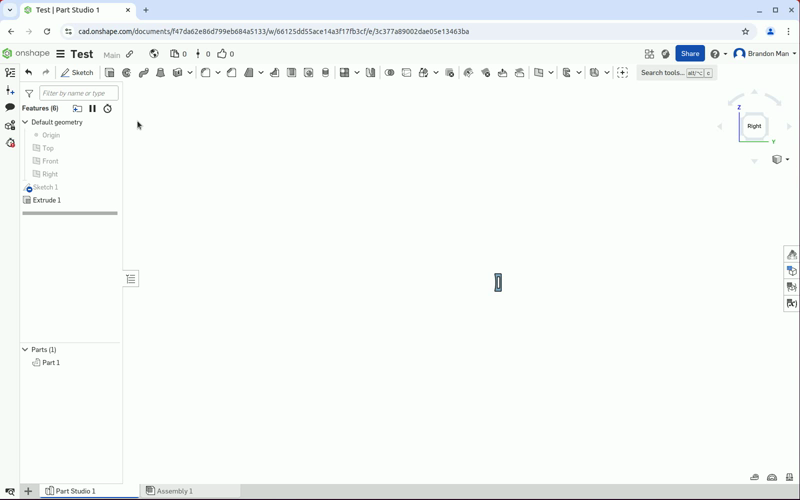
key(shift+h)
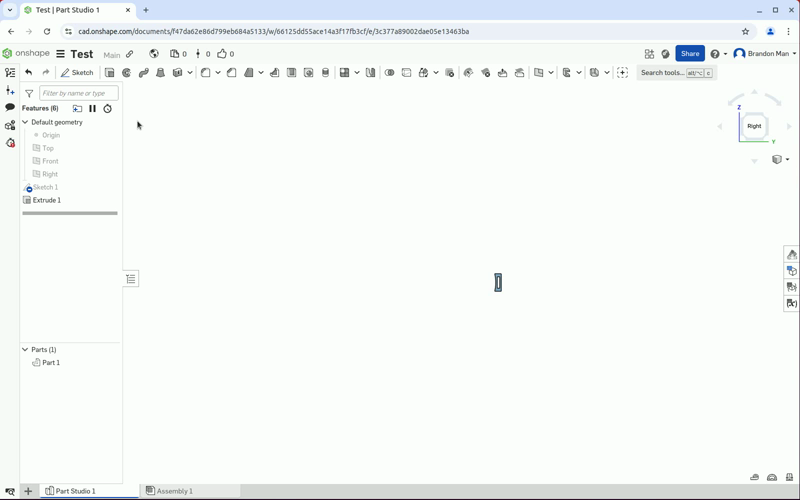
key(shift+h)
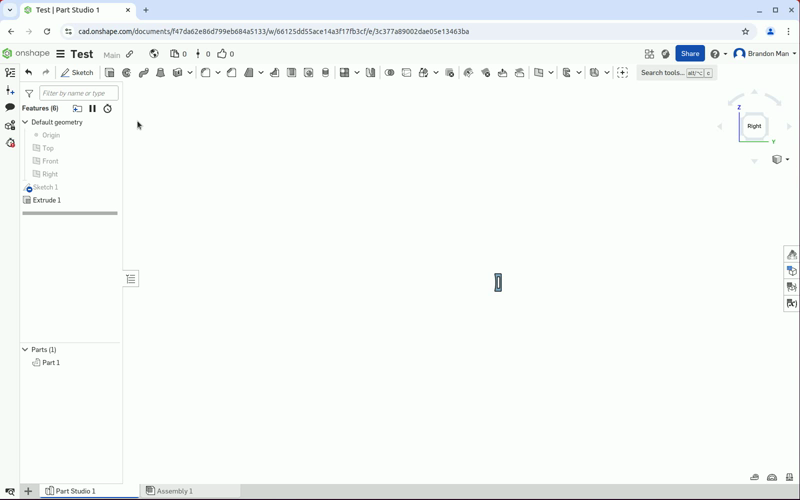
mouse_move(73, 189)
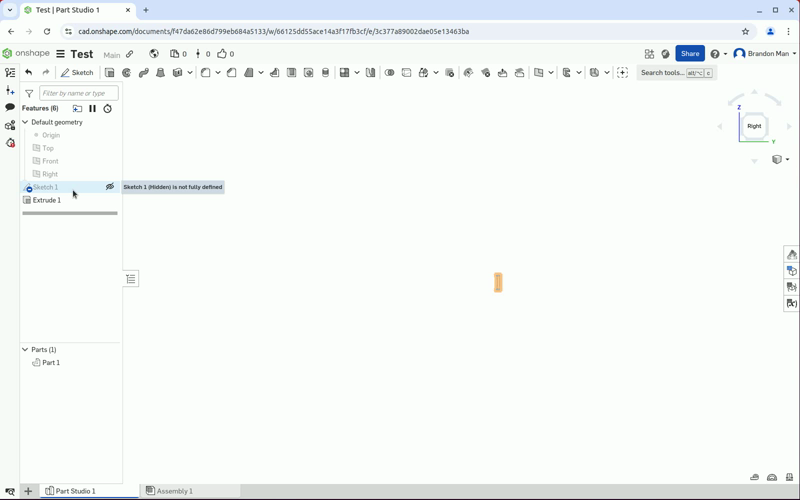
click(73, 189)
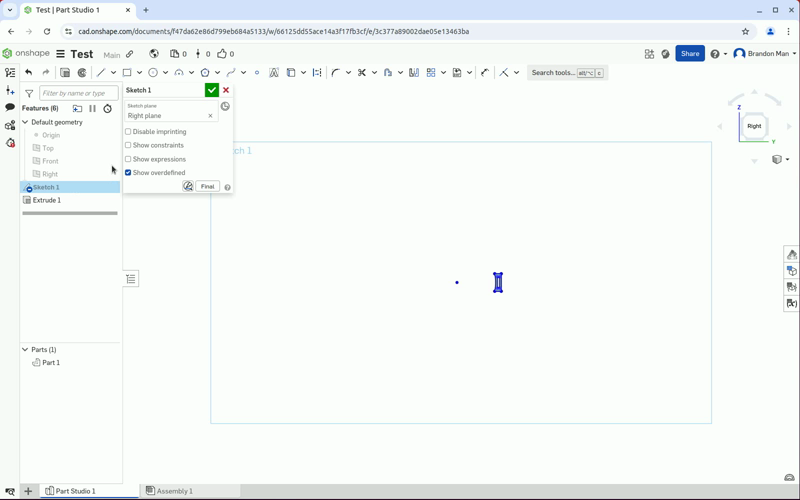
mouse_move(229, 92)
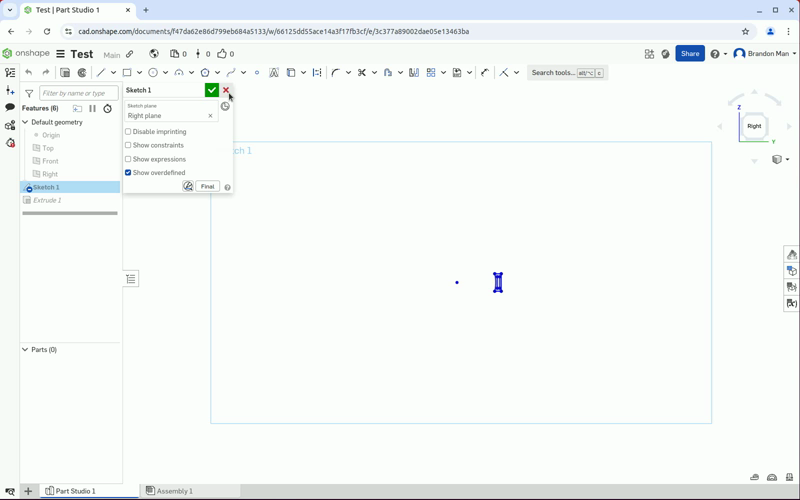
click(229, 92)
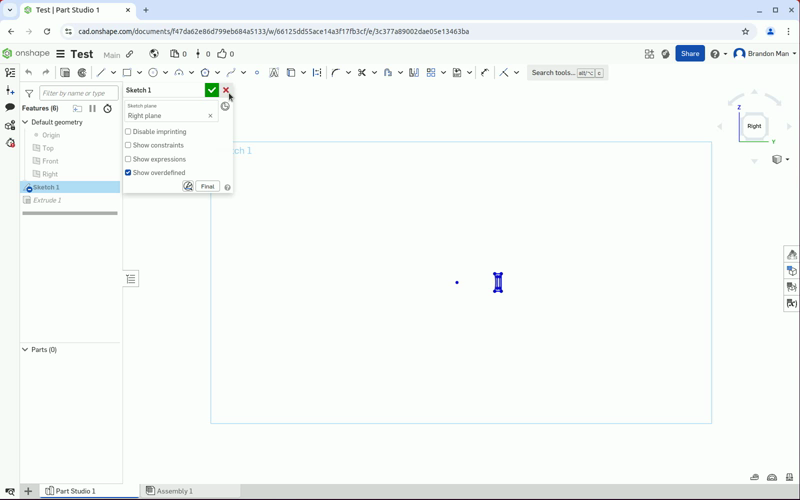
key(shift+s)
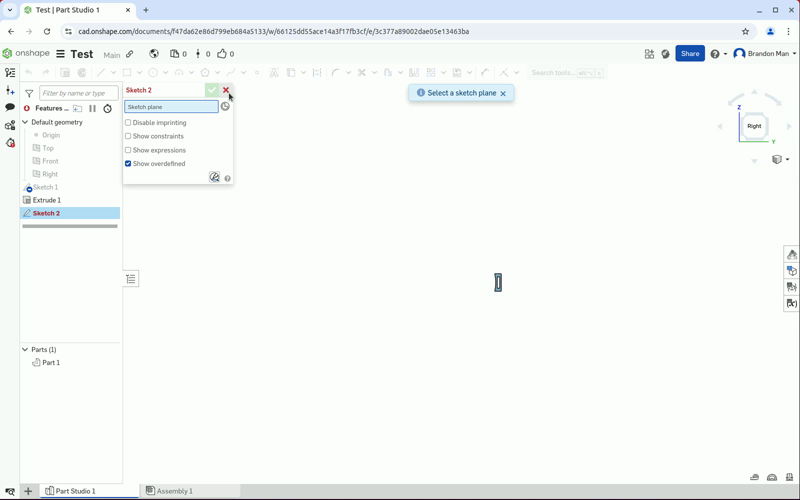
mouse_move(73, 176)
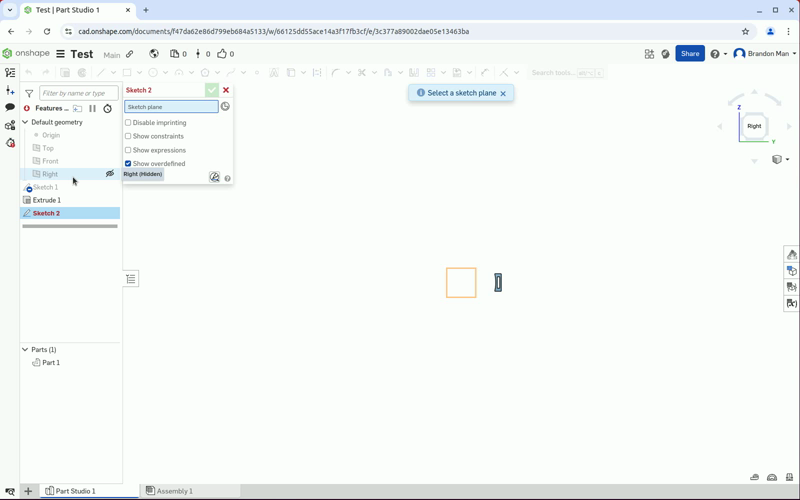
click(73, 176)
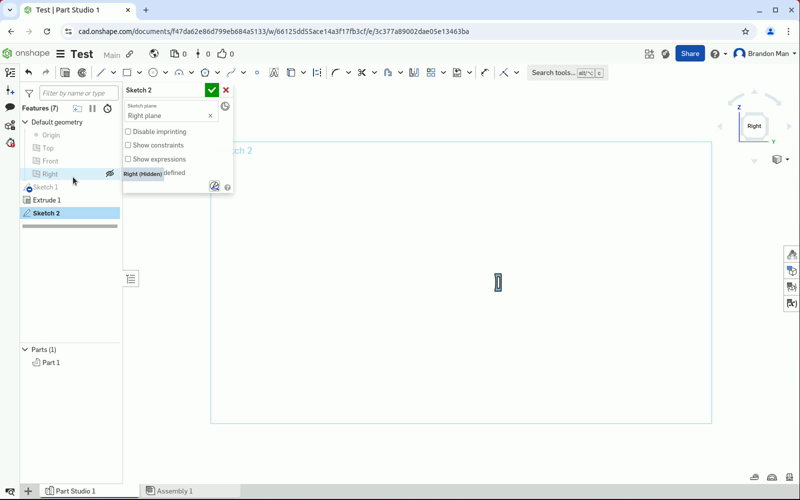
mouse_move(73, 352)
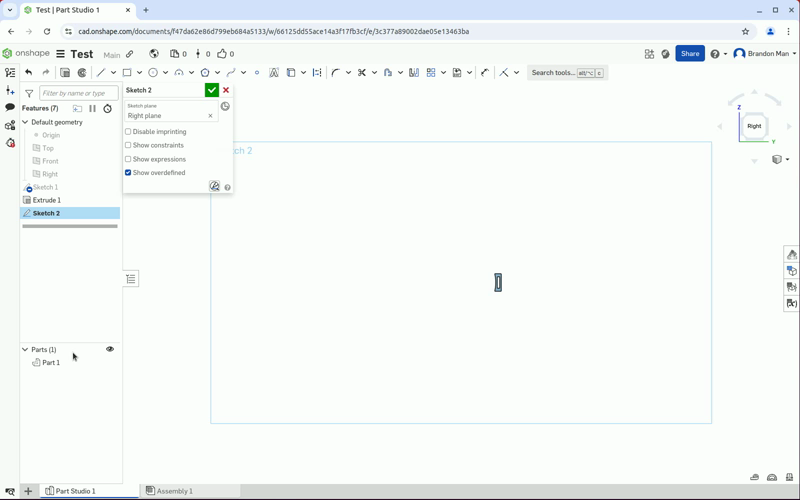
key(y)
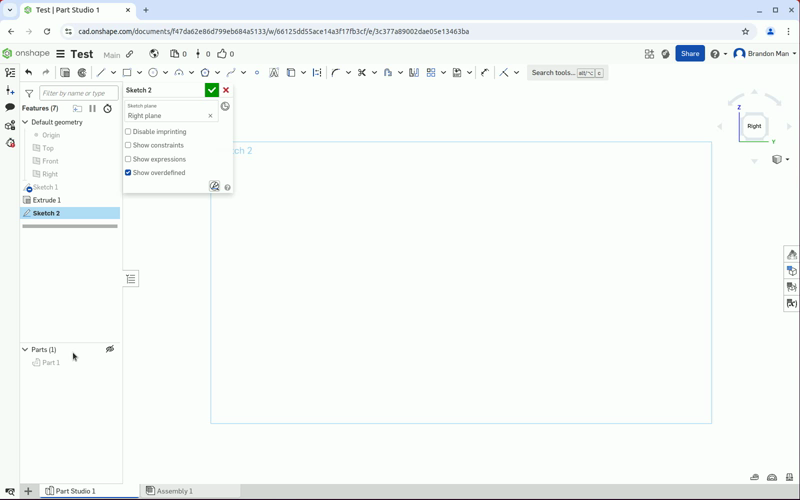
key(l)
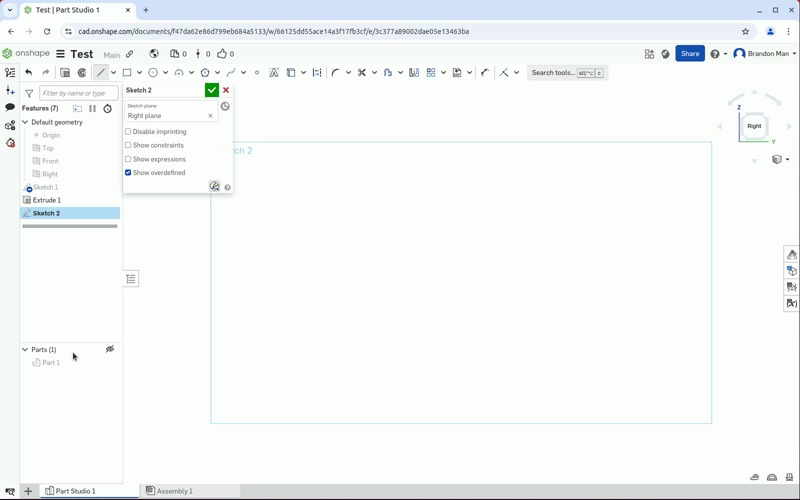
key_down(shift)
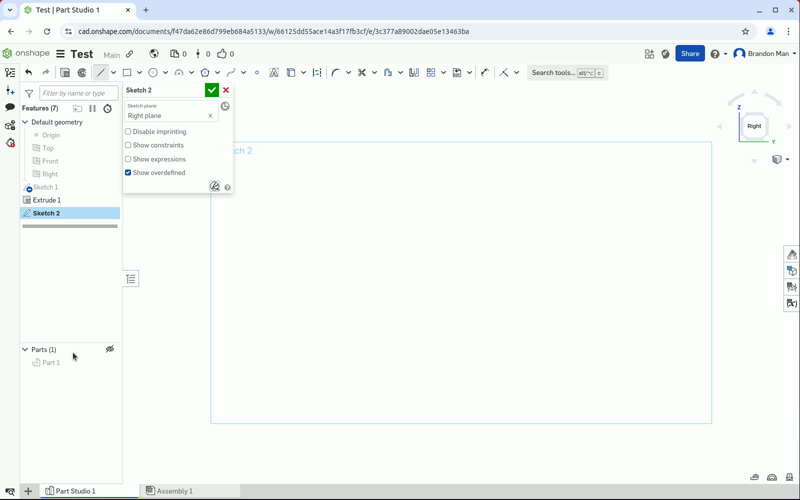
mouse_move(489, 291)
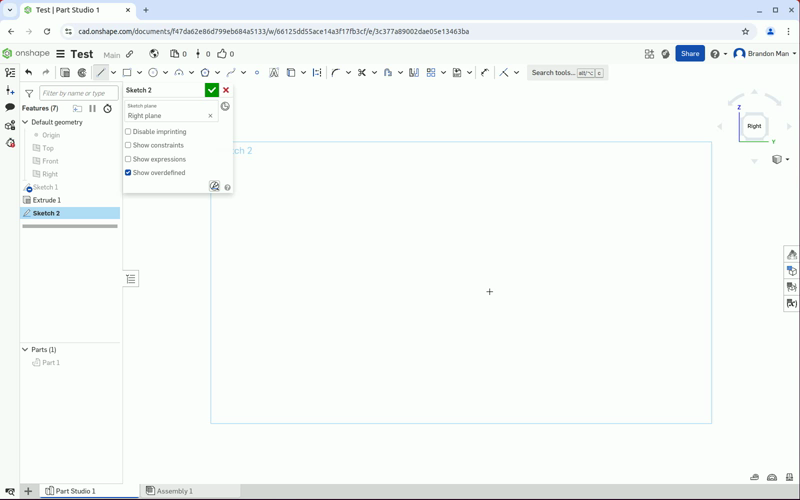
click(489, 291)
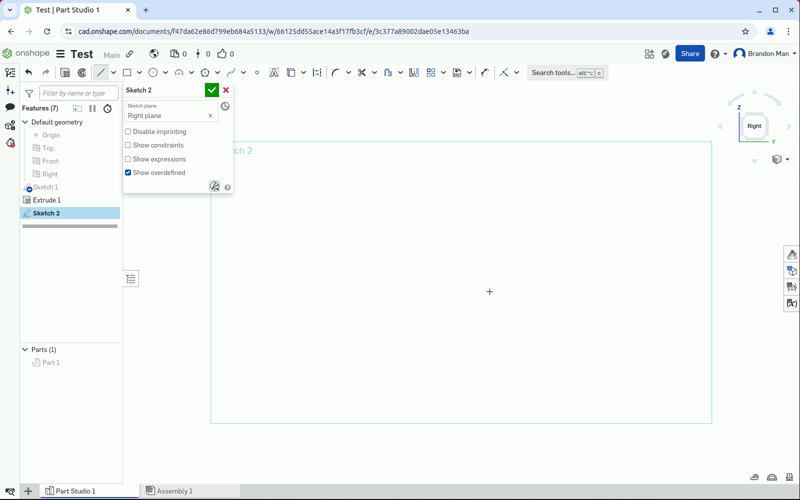
key_up(shift)
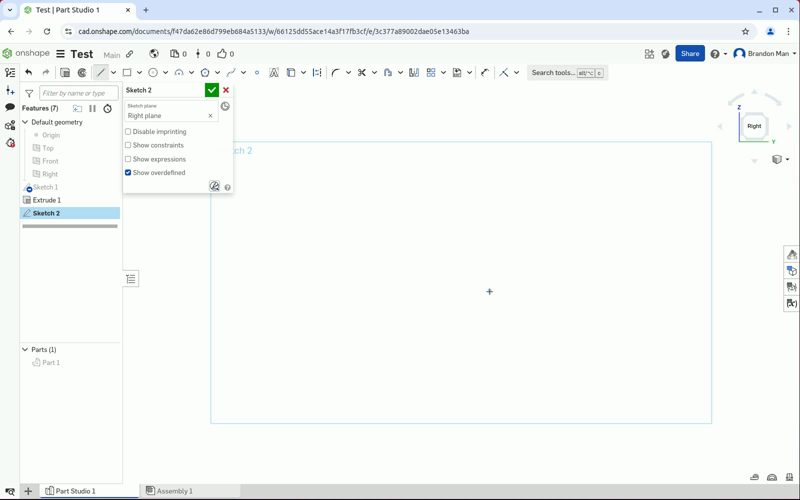
key_down(shift)
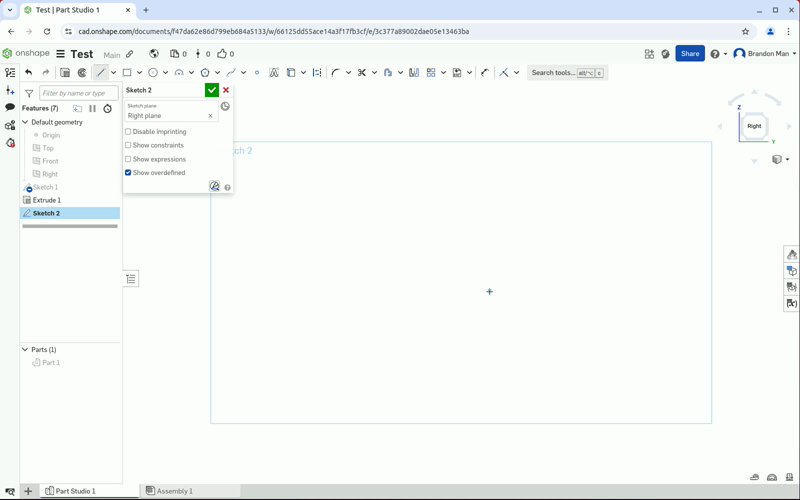
mouse_move(519, 291)
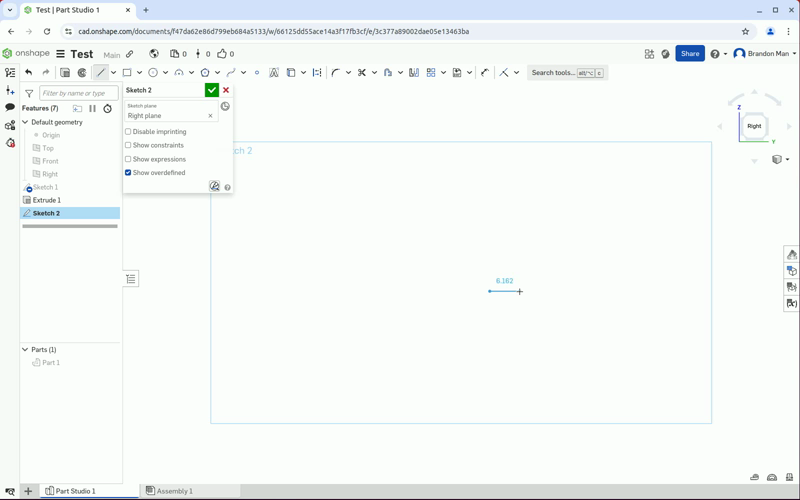
mouse_move(495, 291)
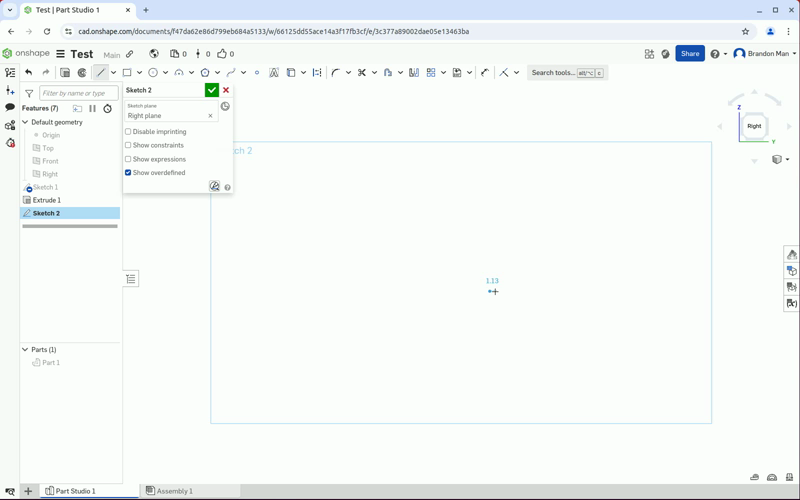
scroll(6)
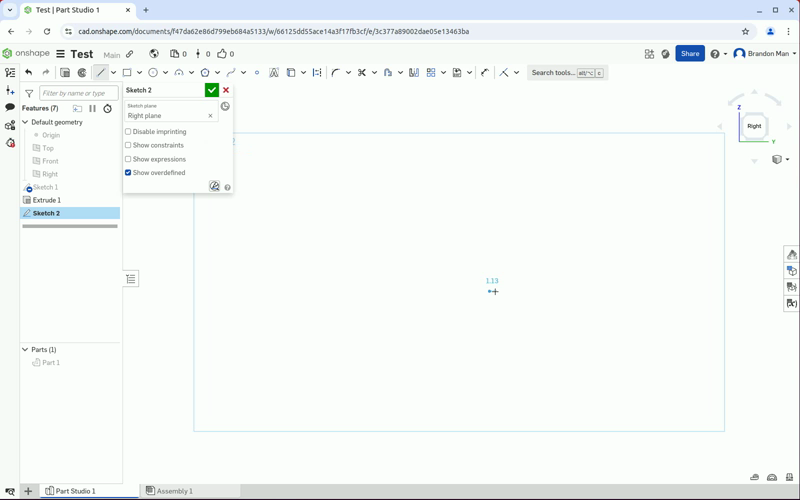
scroll(6)
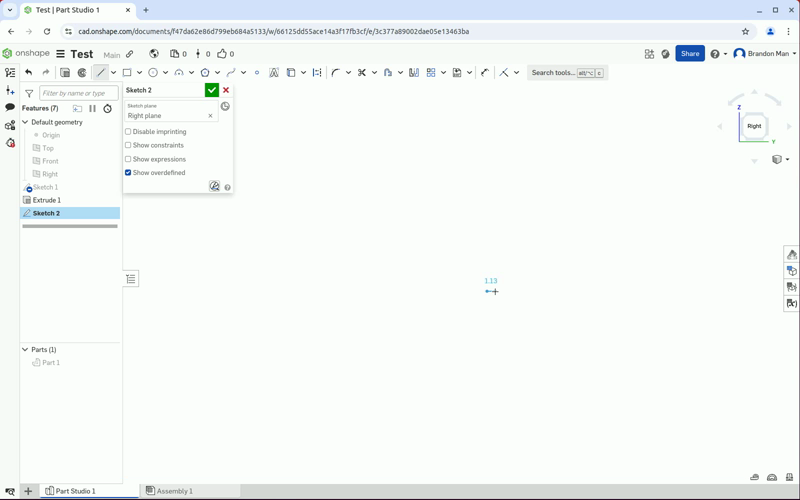
scroll(6)
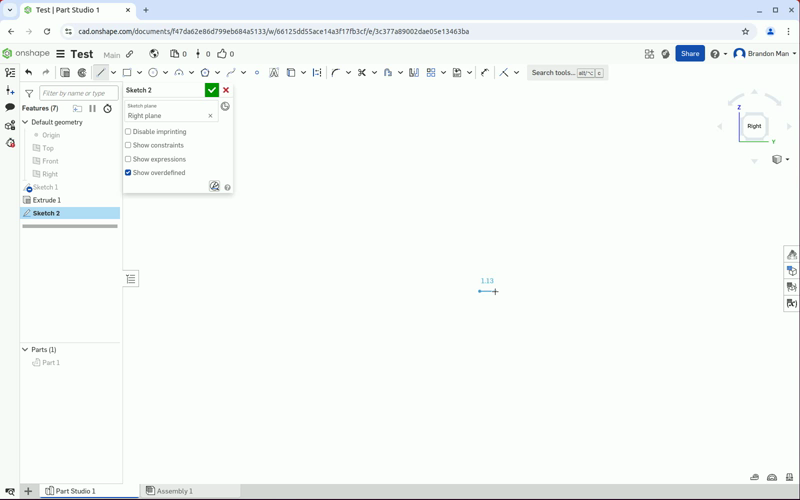
scroll(6)
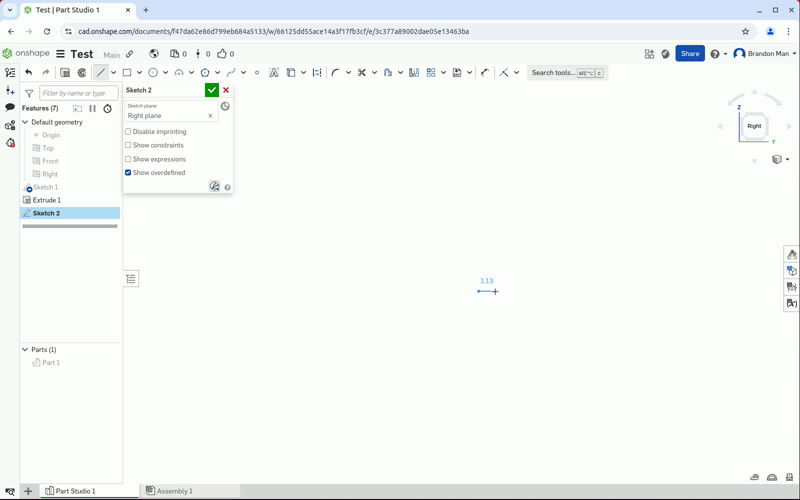
scroll(6)
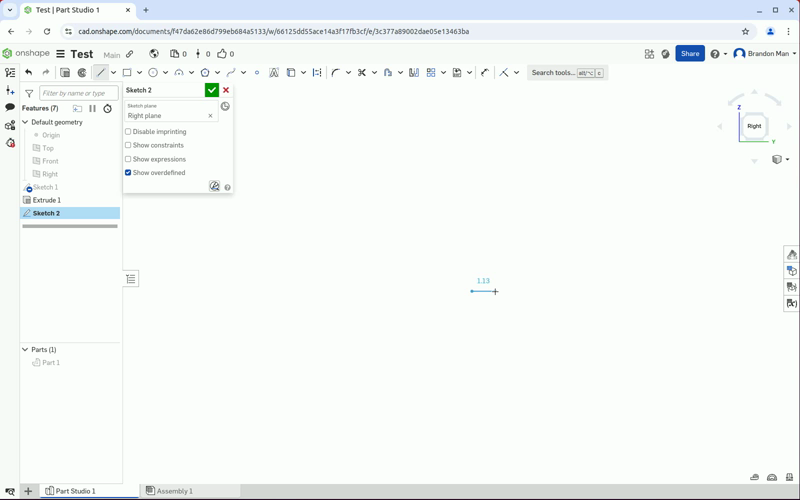
scroll(6)
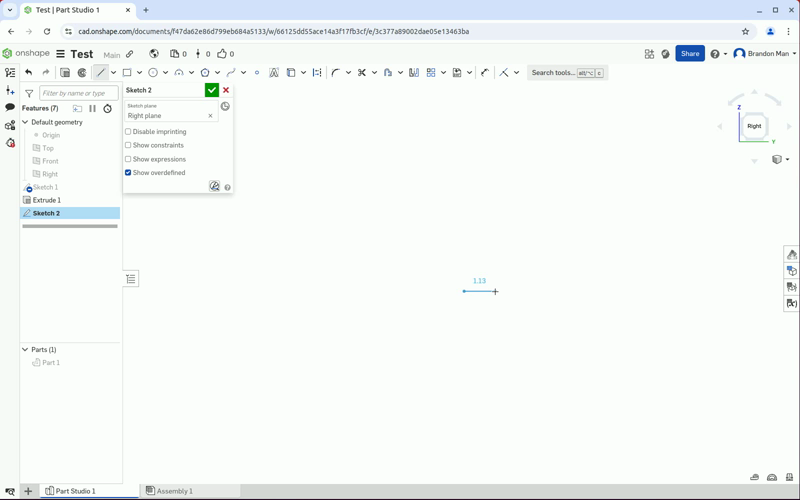
scroll(6)
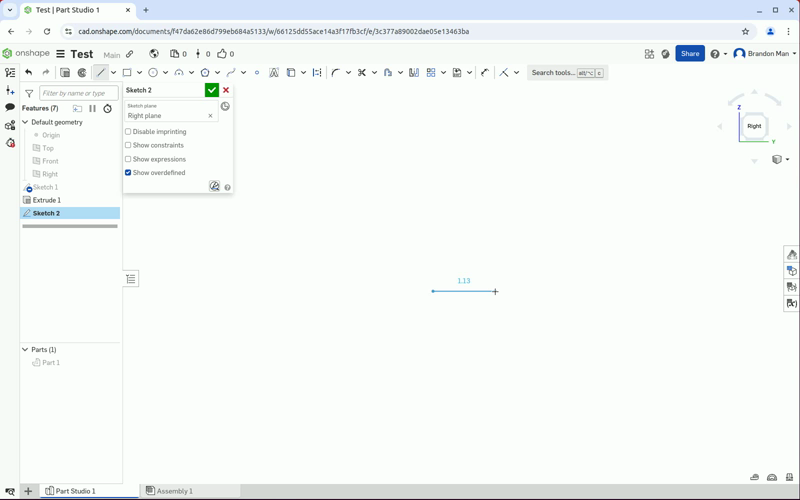
click(495, 291)
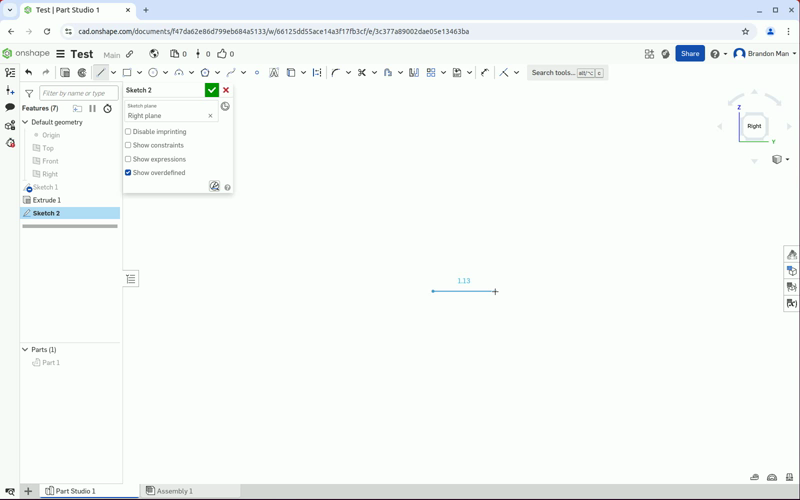
scroll(-6)
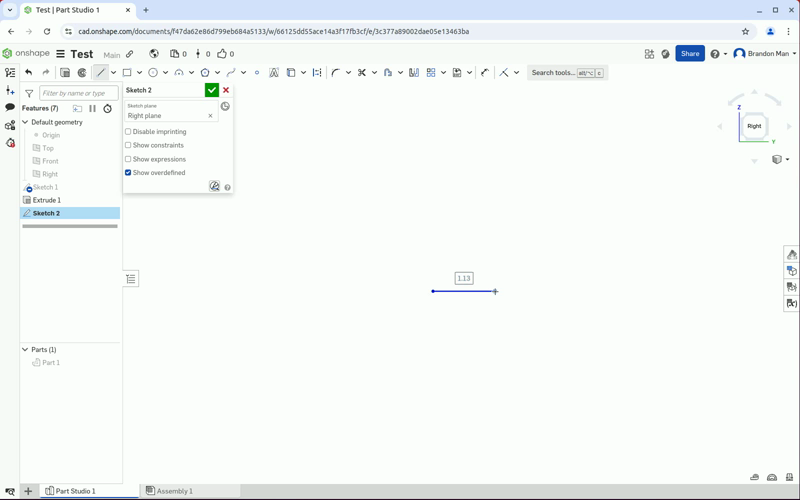
scroll(-6)
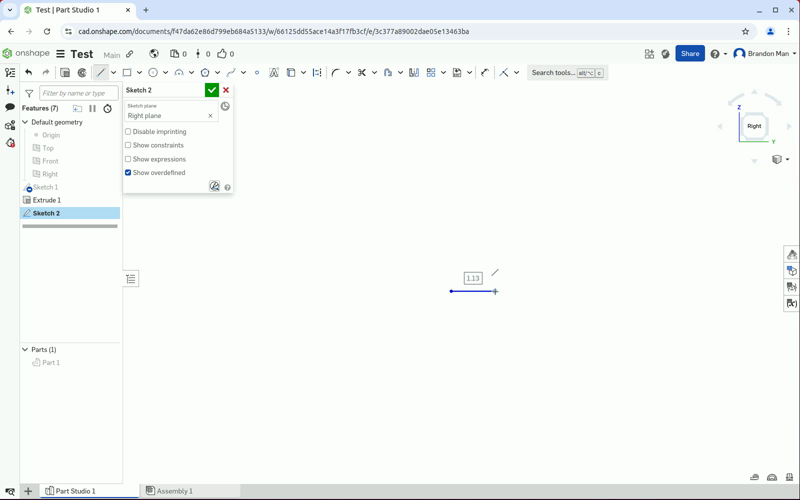
scroll(-6)
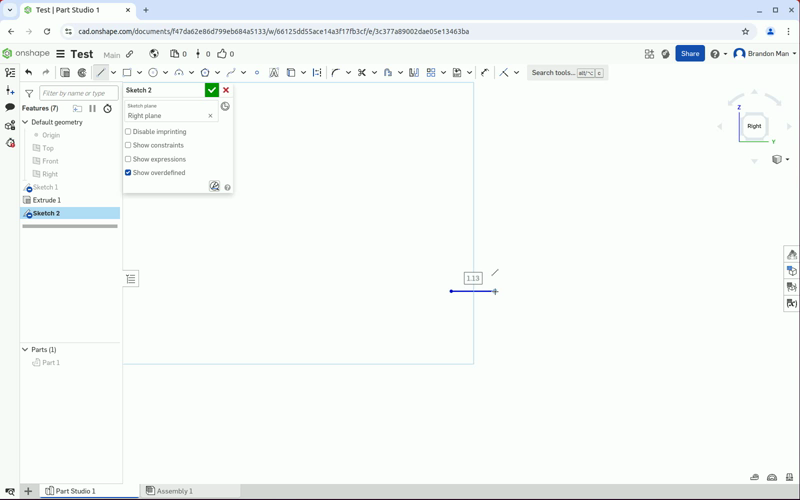
scroll(-6)
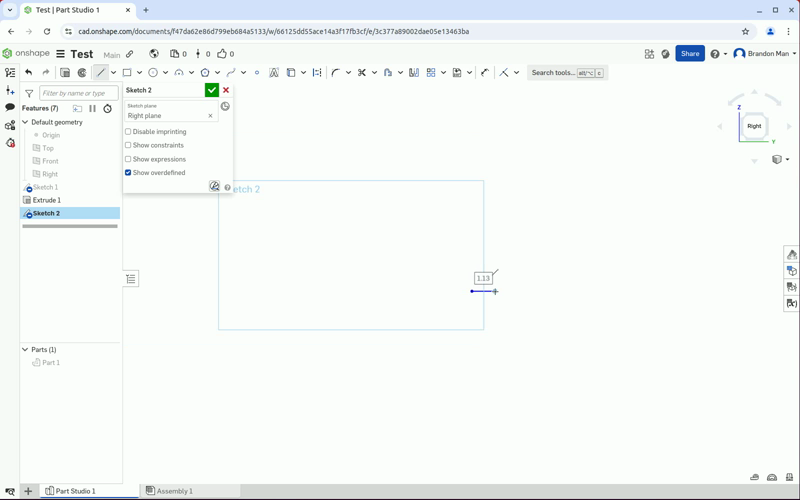
scroll(-6)
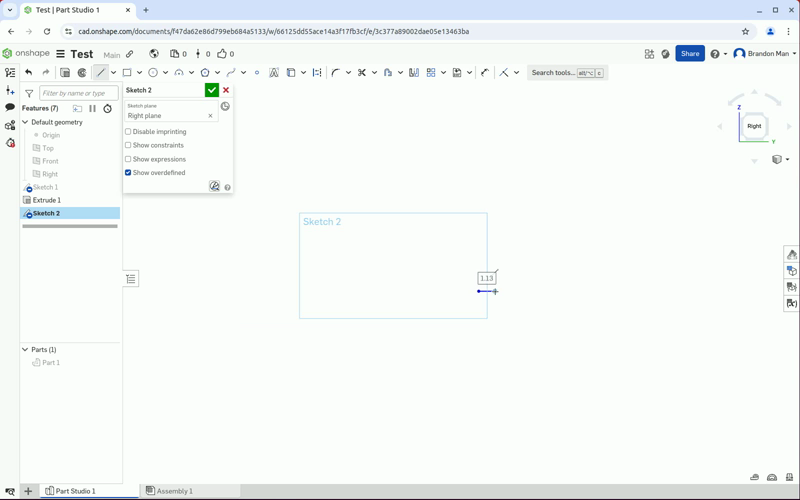
scroll(-6)
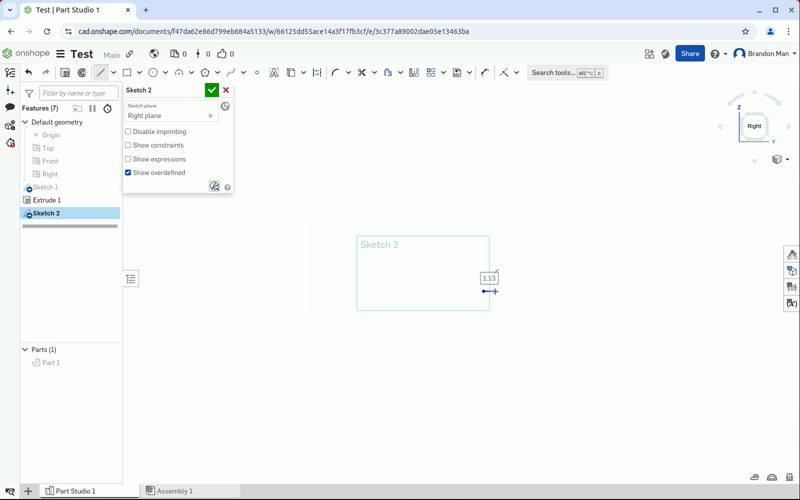
scroll(-6)
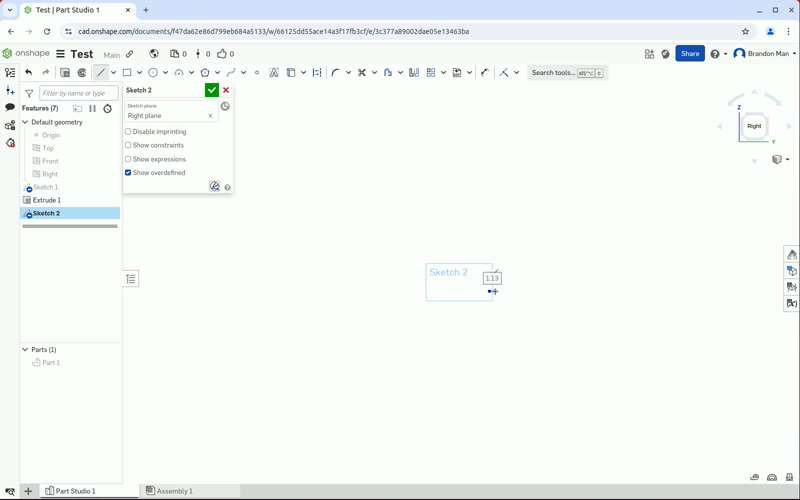
key_up(shift)
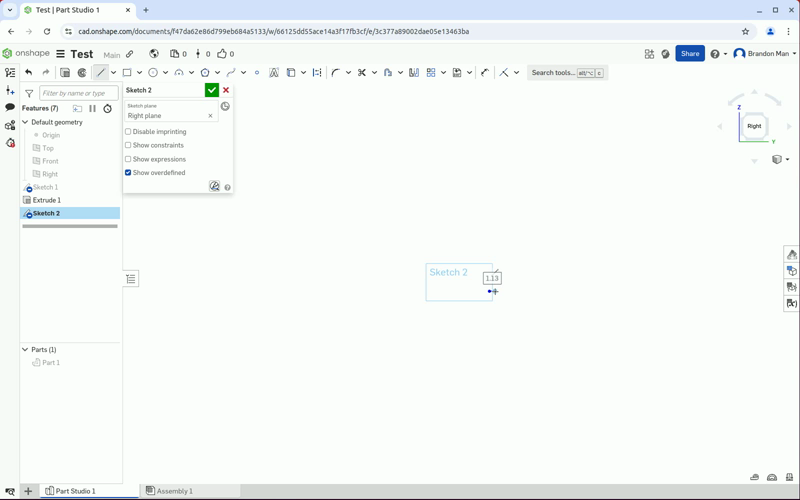
key(esc)
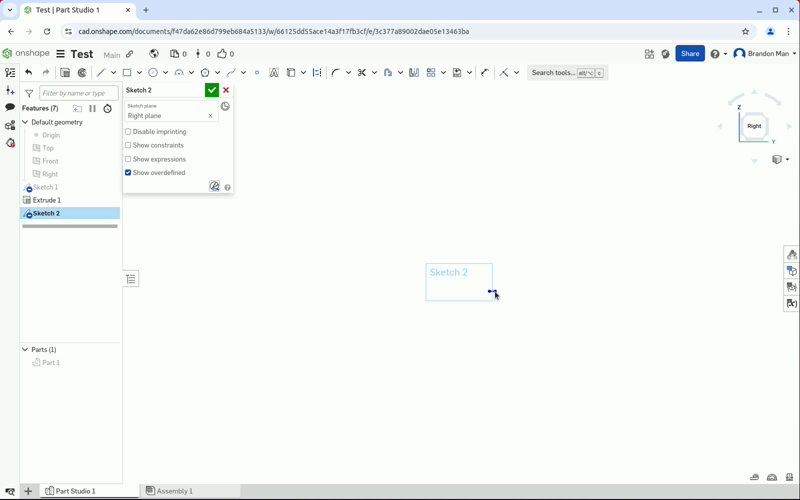
key(a)
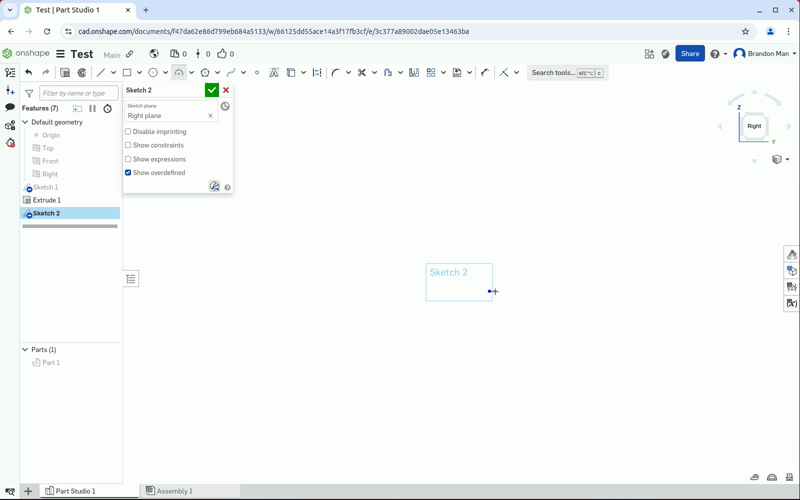
mouse_move(495, 291)
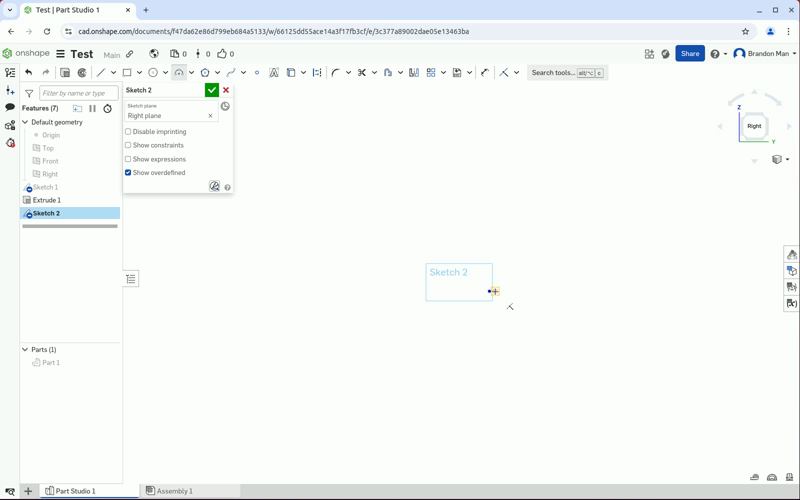
click(495, 291)
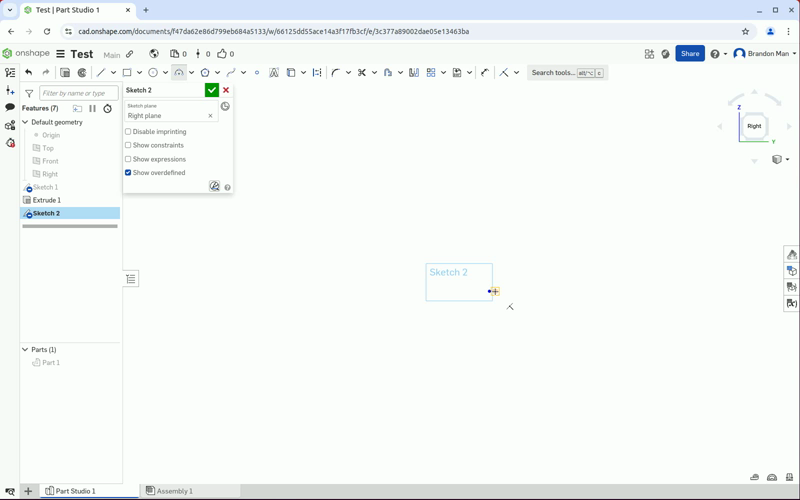
key_down(shift)
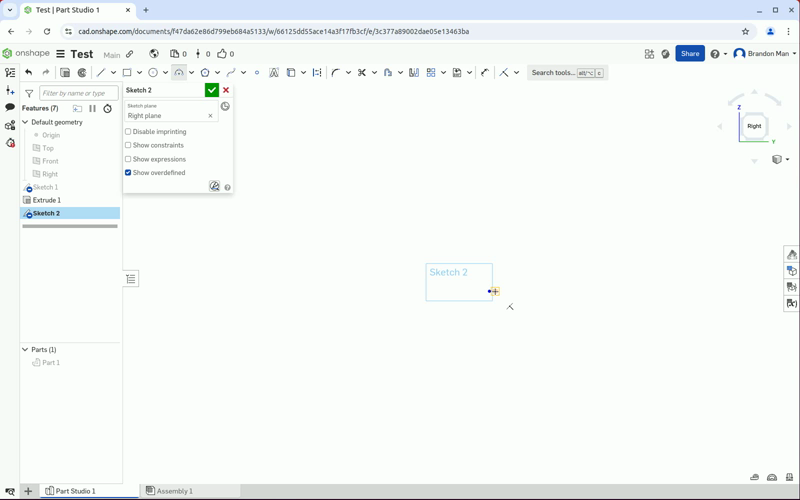
mouse_move(495, 273)
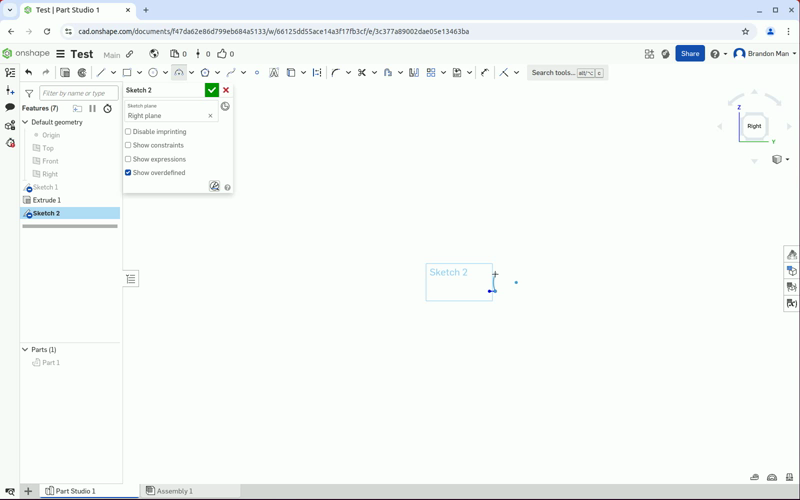
click(495, 273)
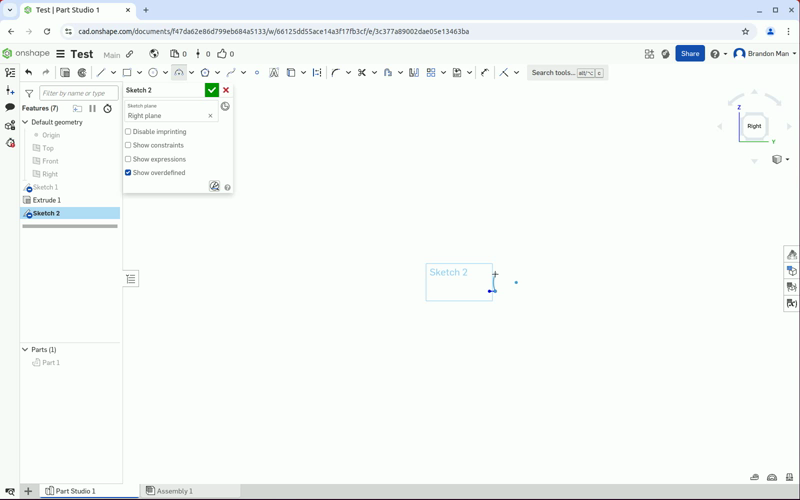
mouse_move(496, 282)
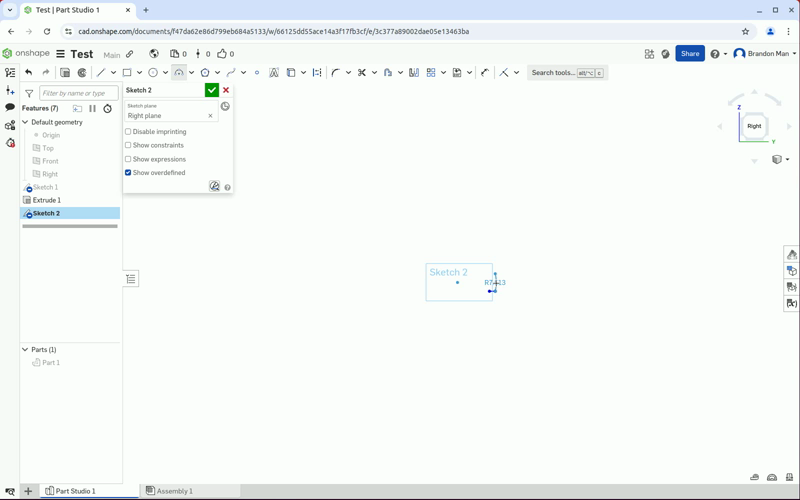
click(496, 282)
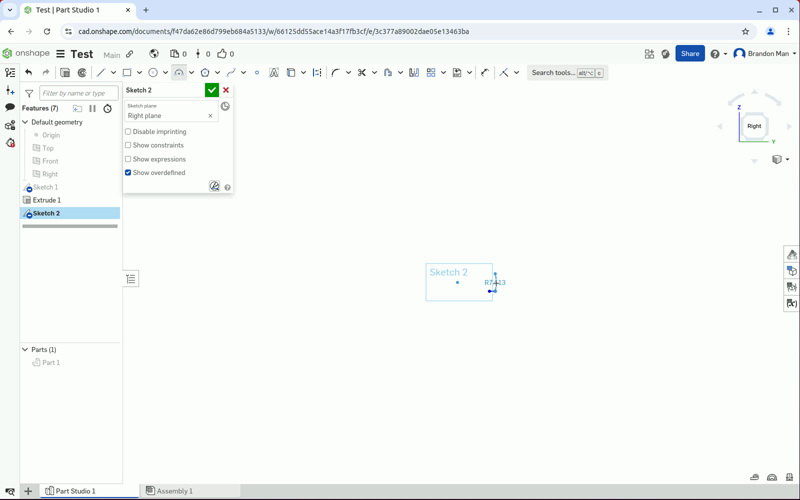
key_up(shift)
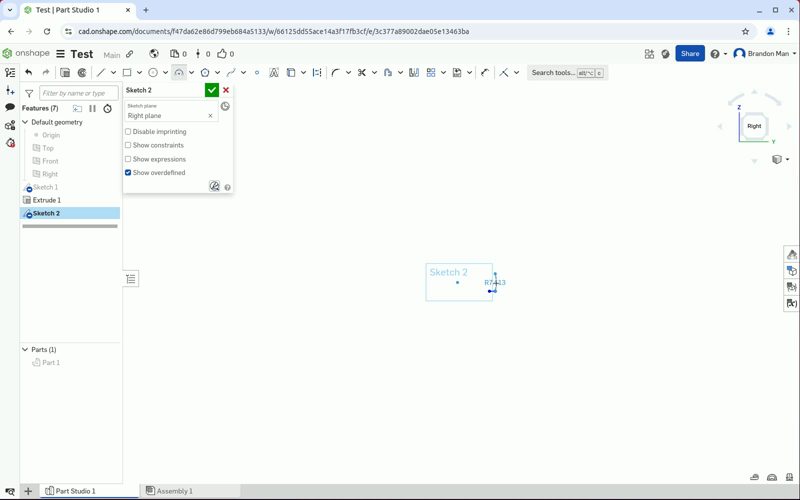
key(esc)
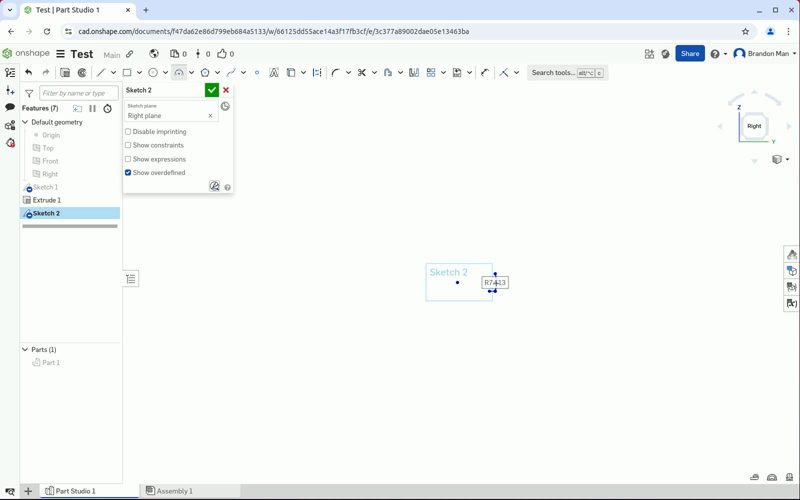
key(l)
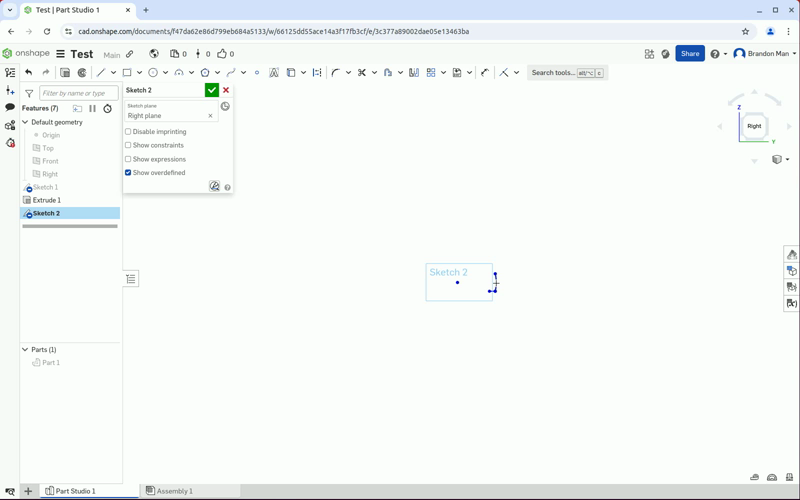
mouse_move(495, 273)
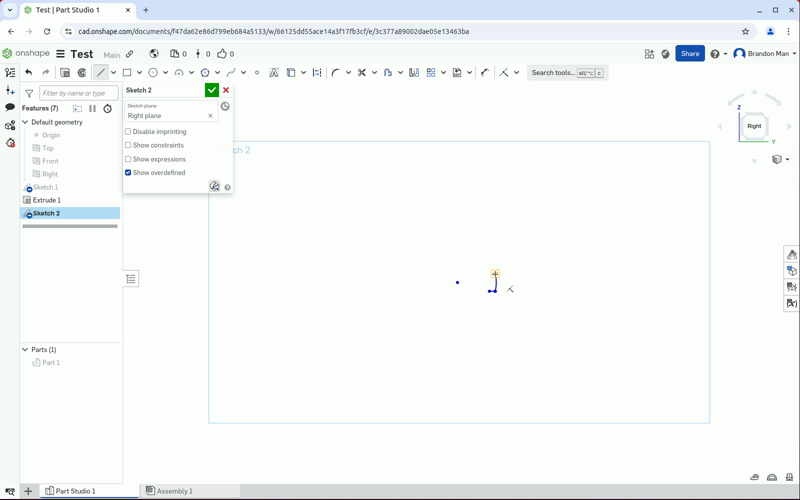
click(495, 273)
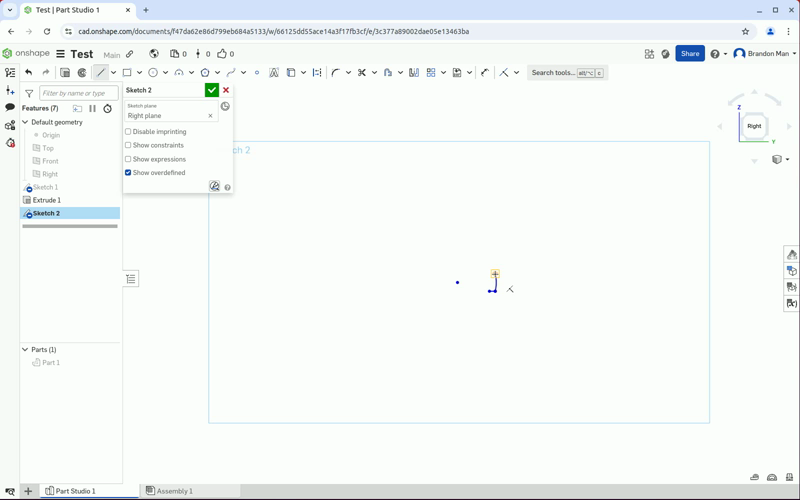
key_down(shift)
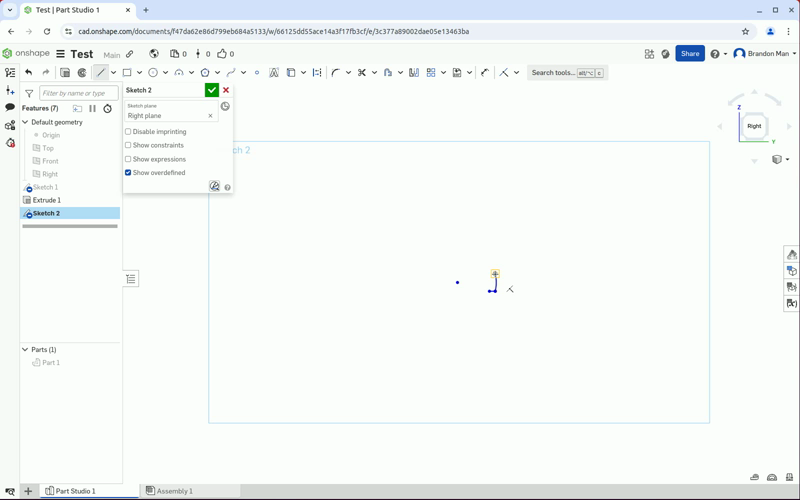
mouse_move(525, 273)
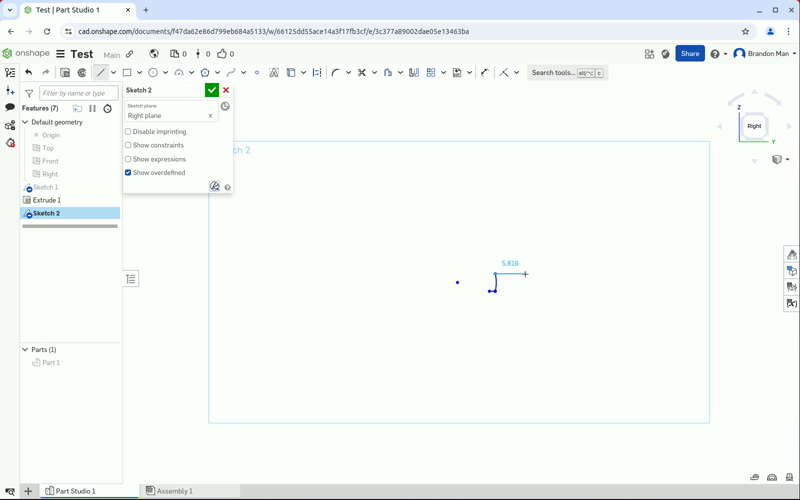
mouse_move(489, 273)
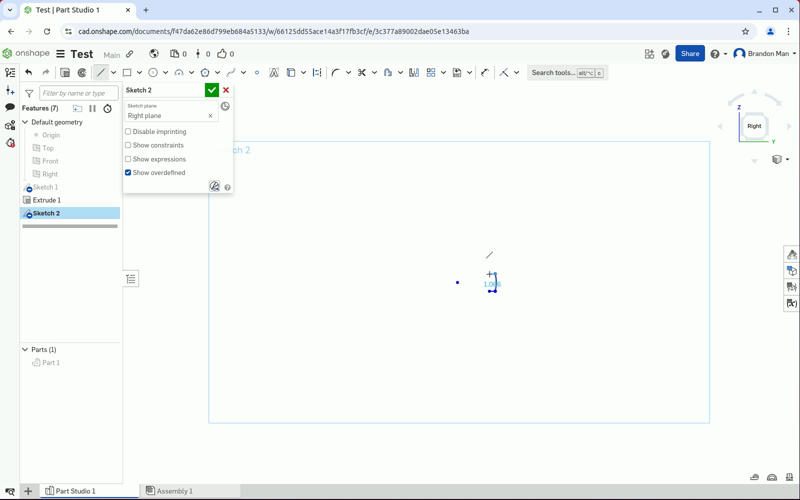
scroll(6)
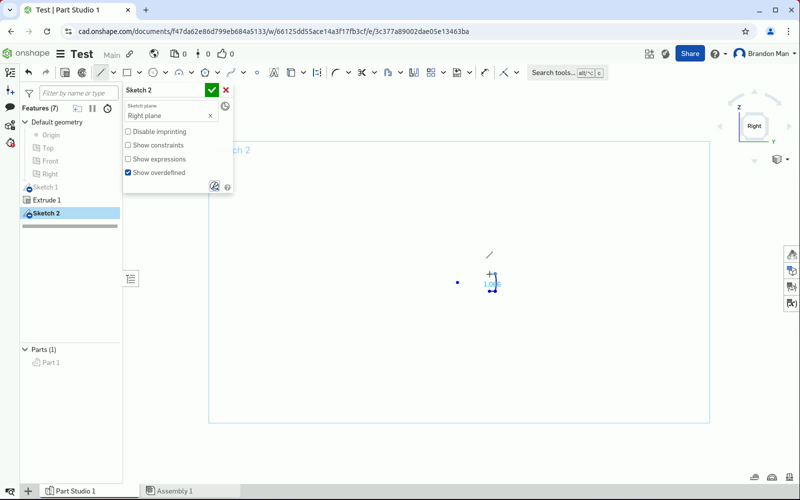
scroll(6)
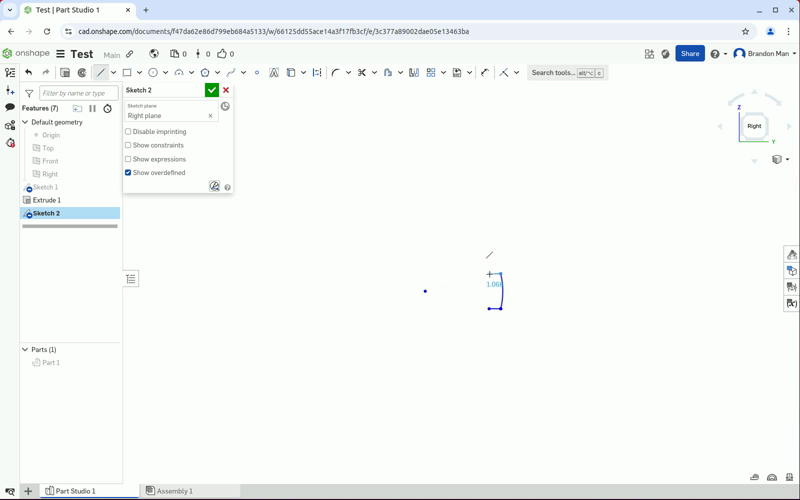
scroll(6)
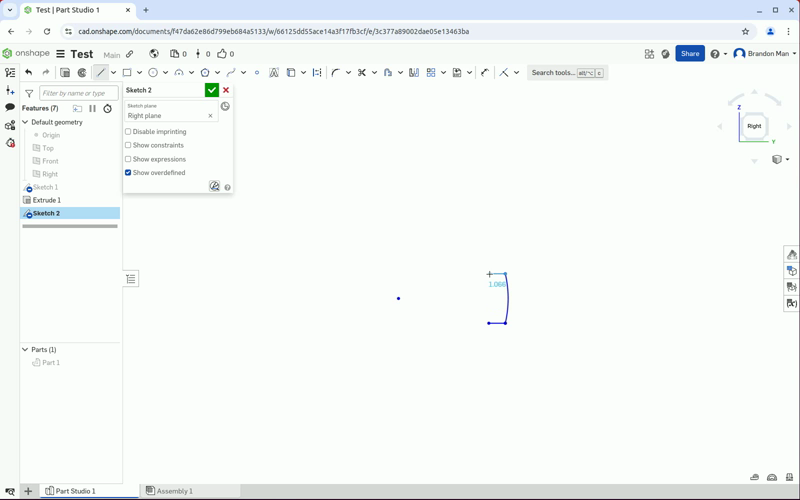
scroll(6)
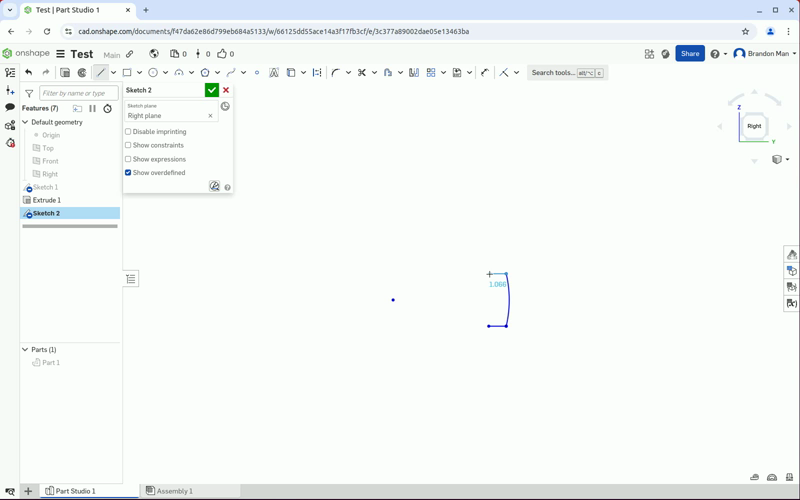
scroll(6)
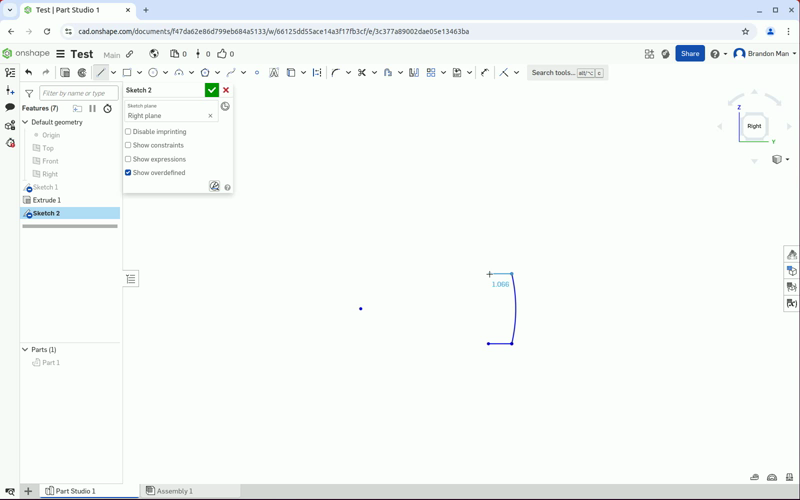
scroll(6)
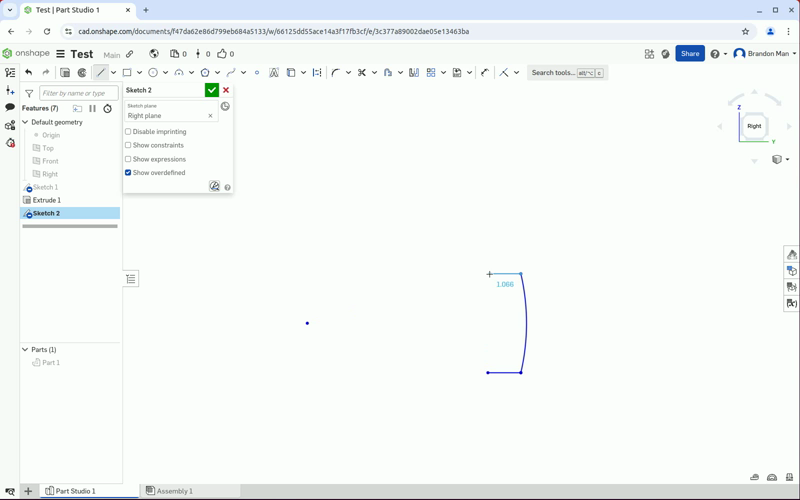
scroll(6)
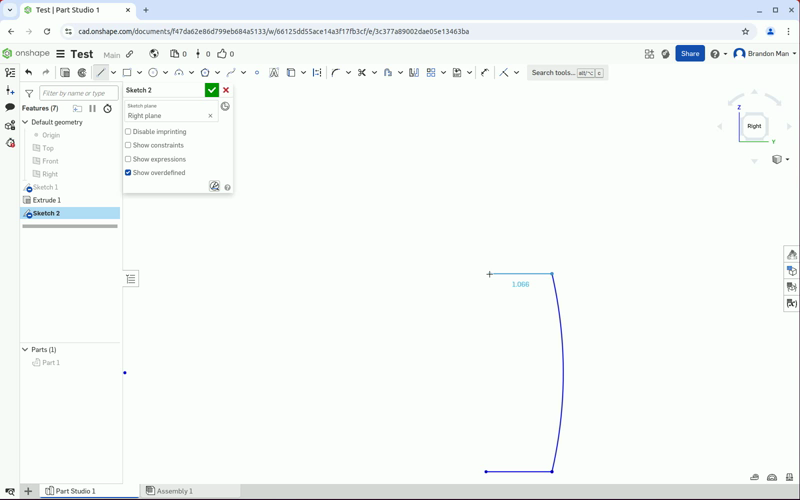
click(489, 273)
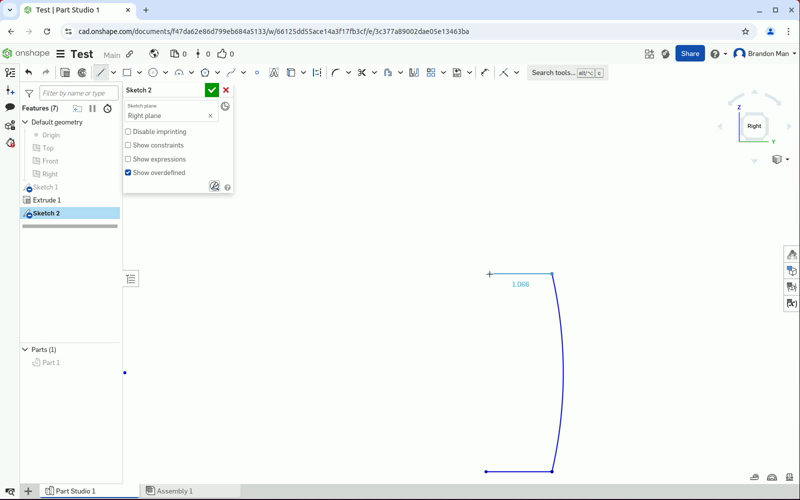
scroll(-6)
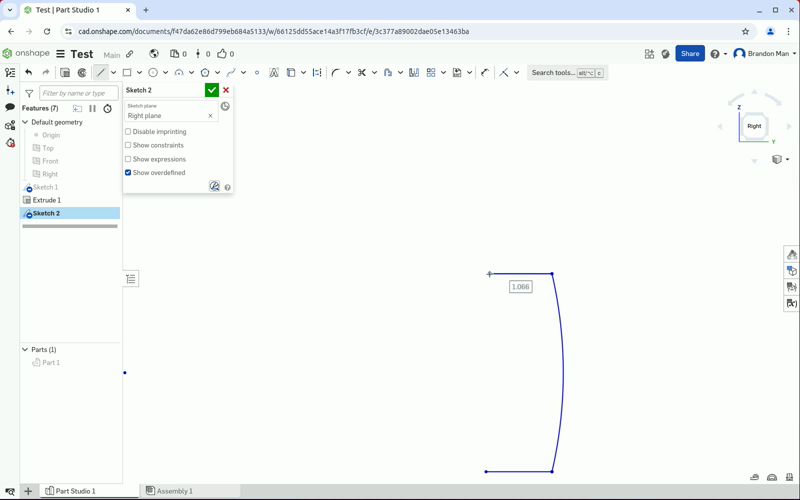
scroll(-6)
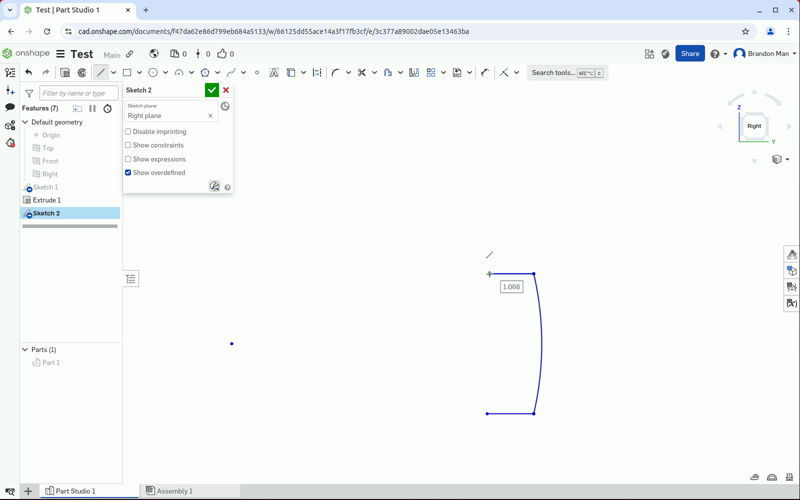
scroll(-6)
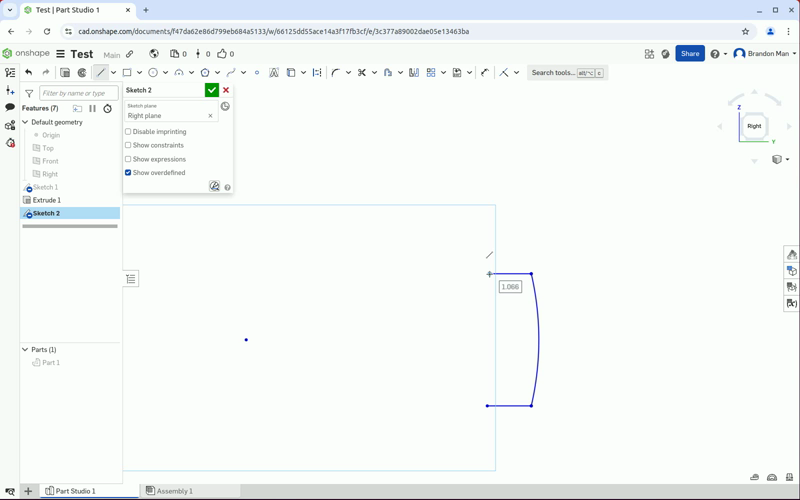
scroll(-6)
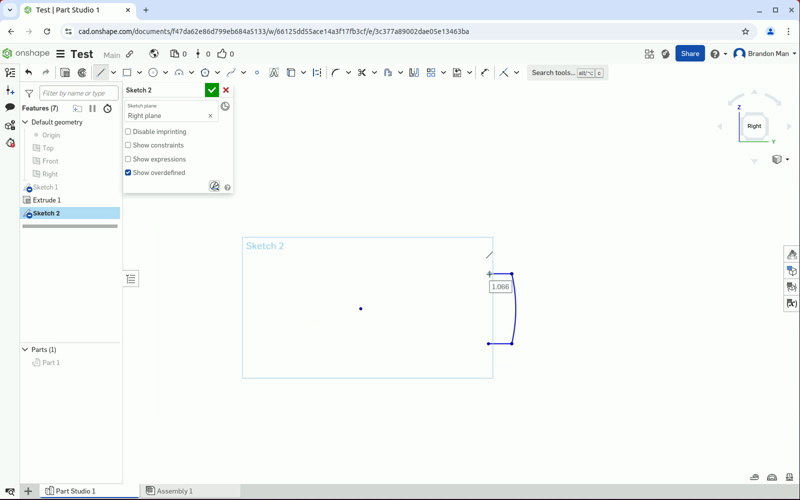
scroll(-6)
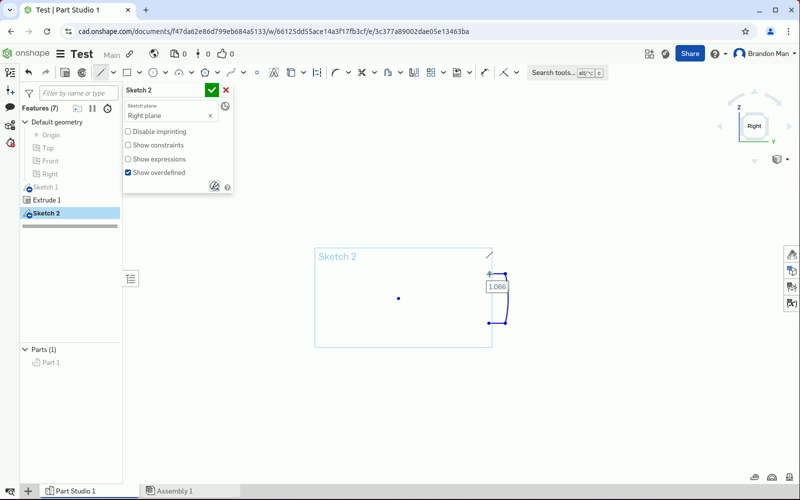
scroll(-6)
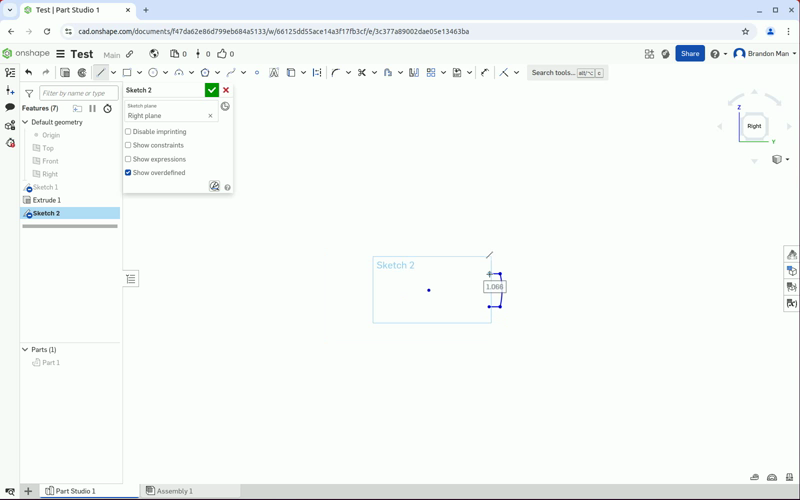
scroll(-6)
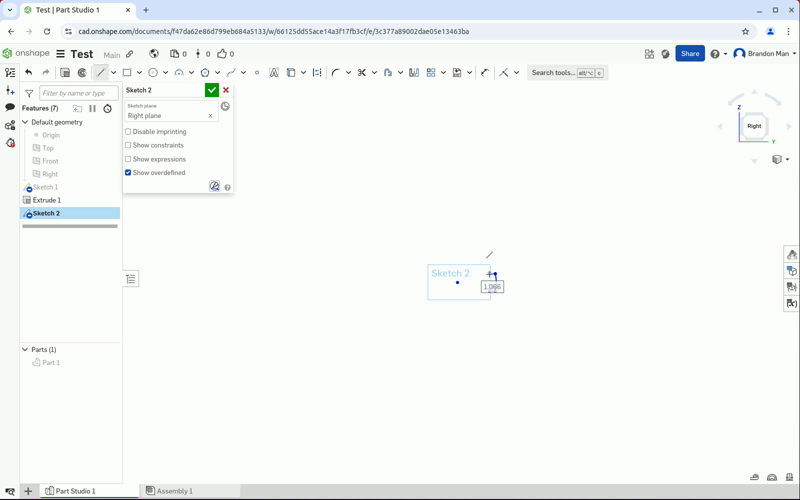
key_up(shift)
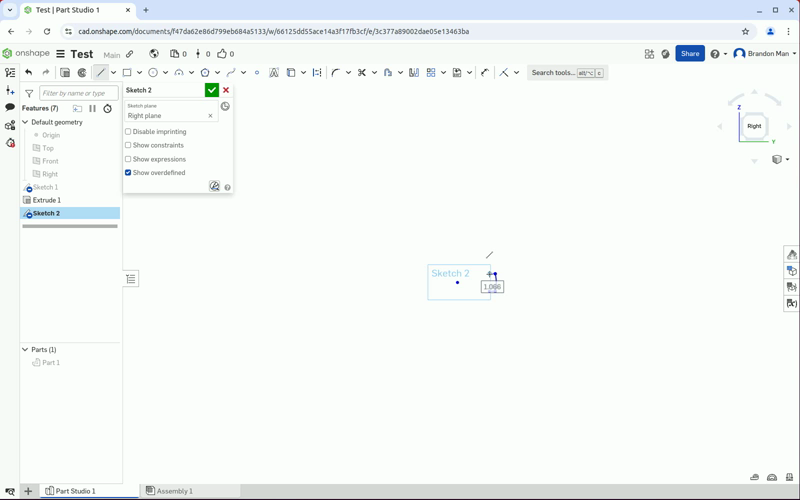
mouse_move(519, 273)
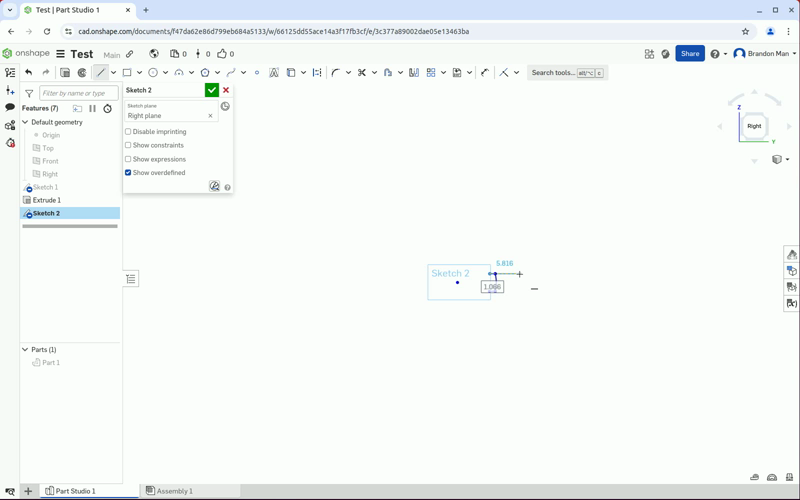
key_down(shift)
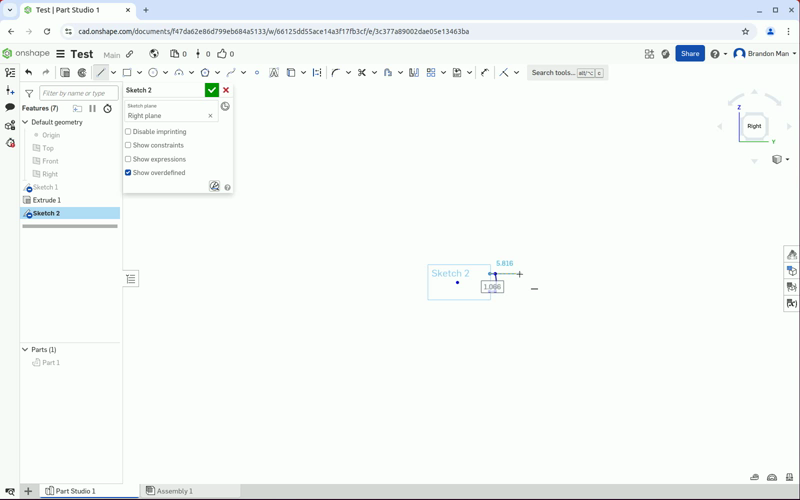
mouse_move(489, 291)
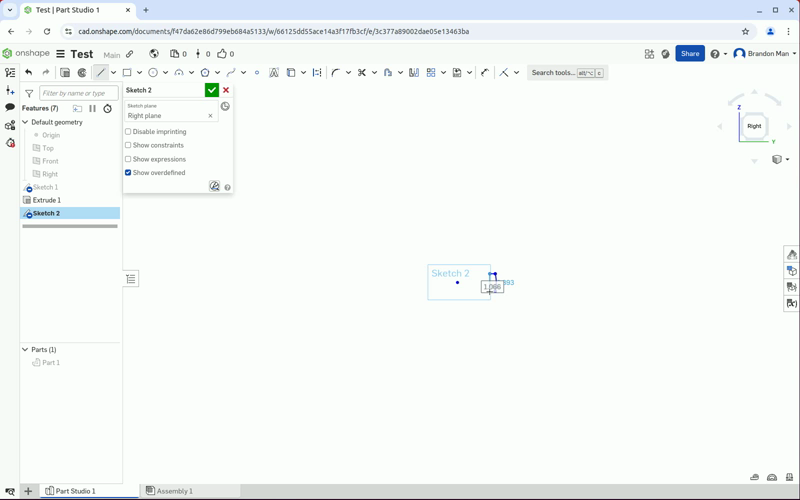
key_up(shift)
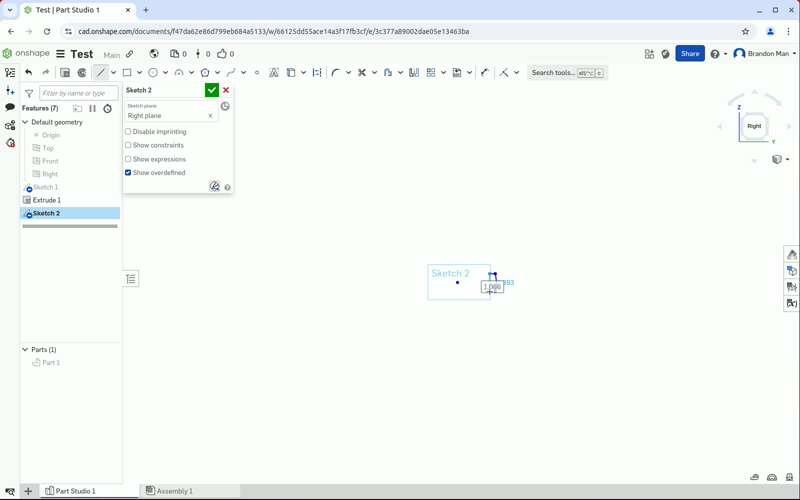
click(489, 291)
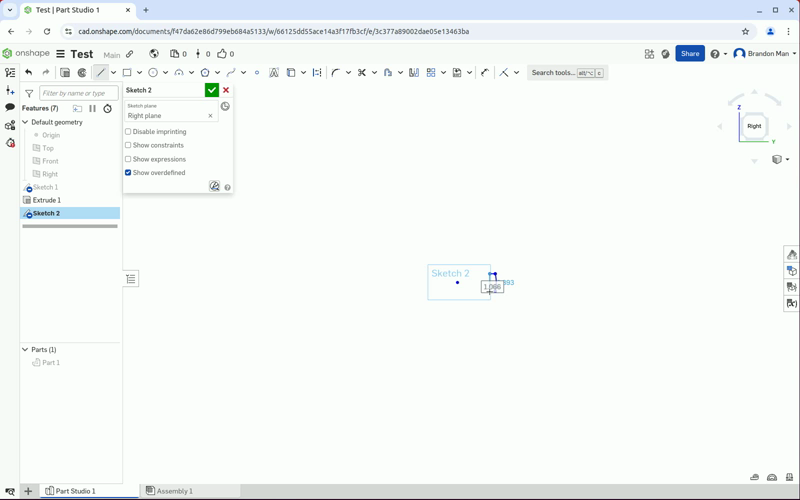
key(esc)
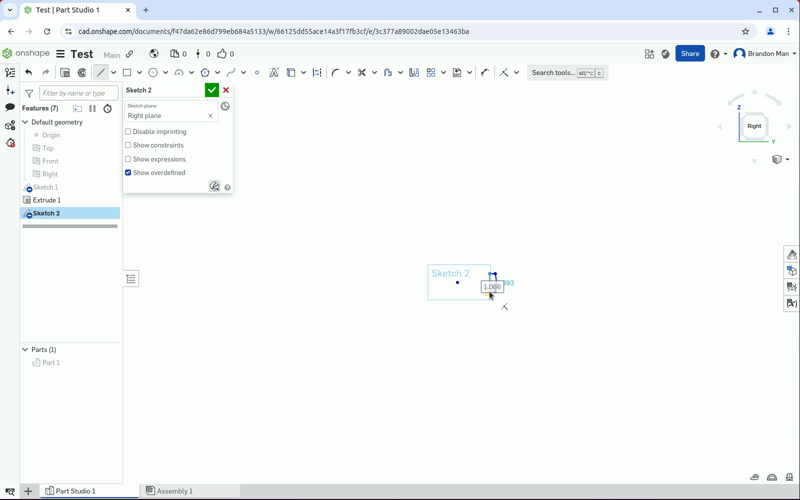
mouse_move(491, 278)
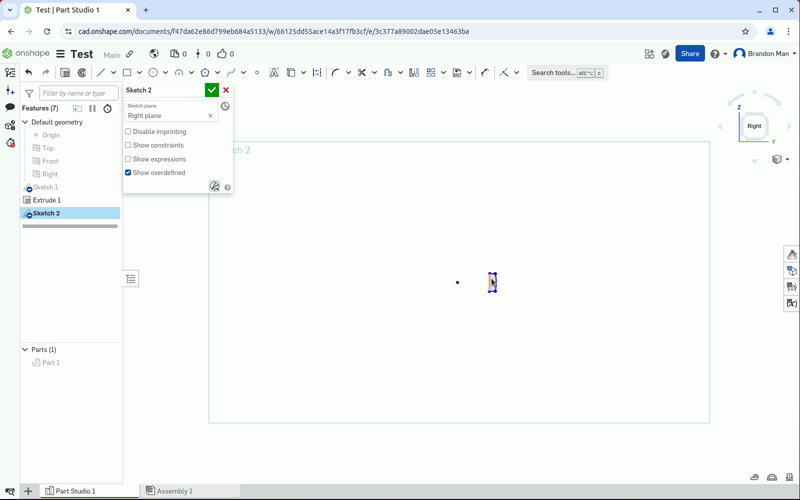
scroll(6)
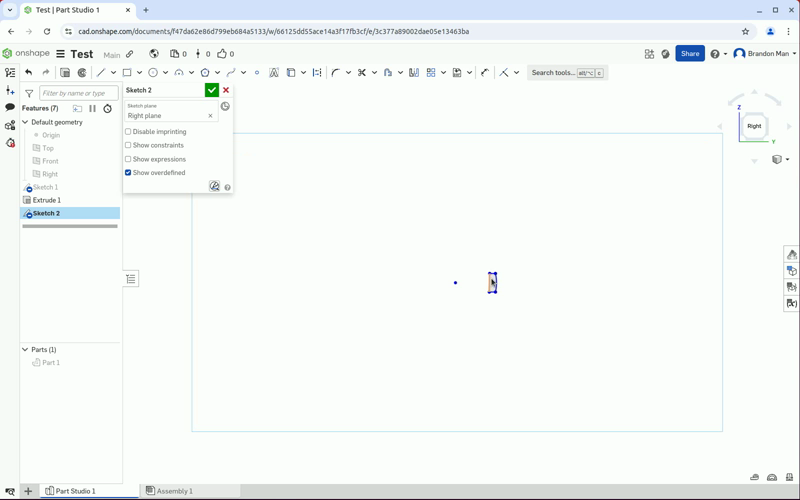
scroll(6)
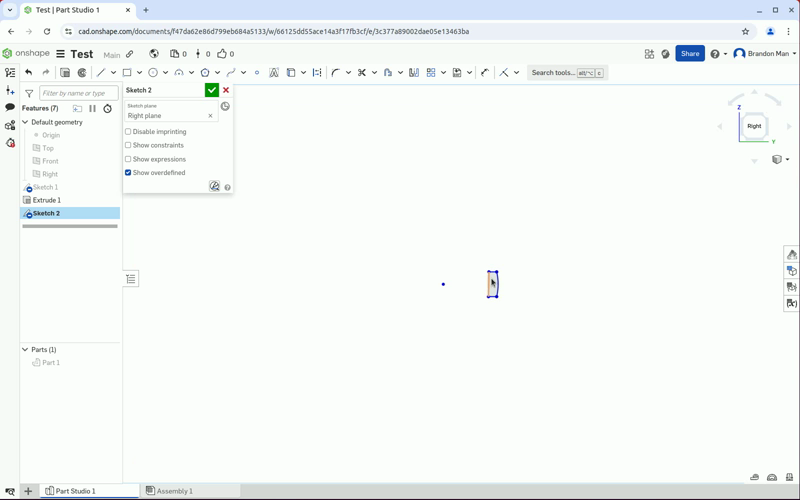
scroll(6)
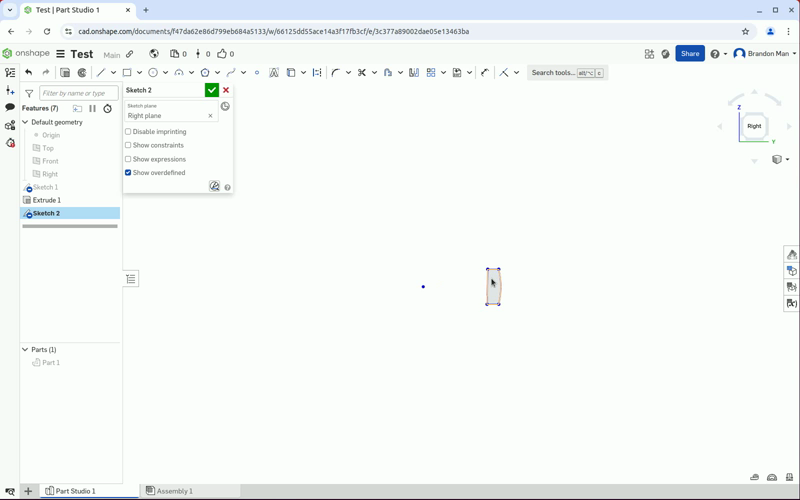
scroll(6)
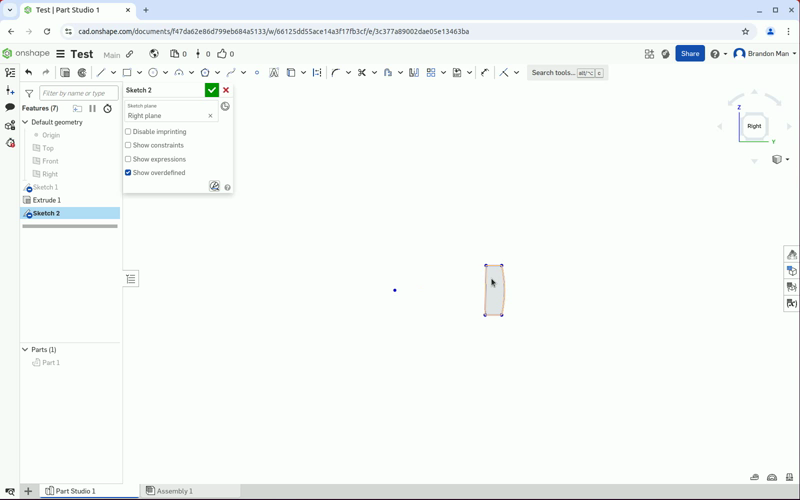
scroll(6)
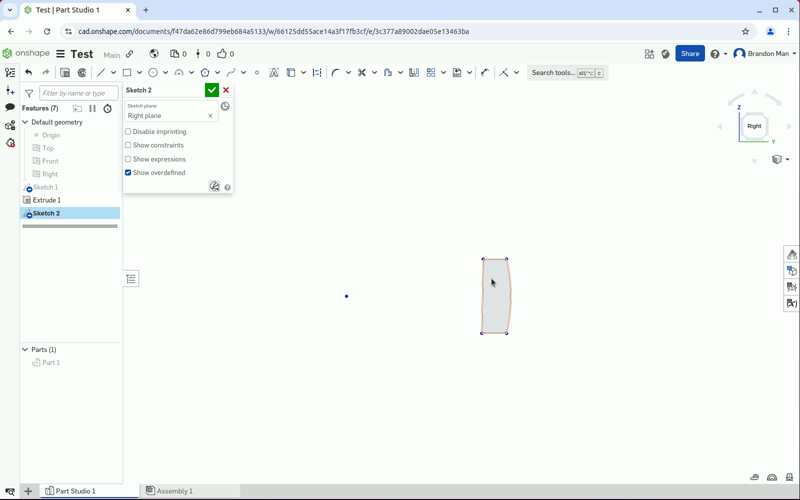
scroll(6)
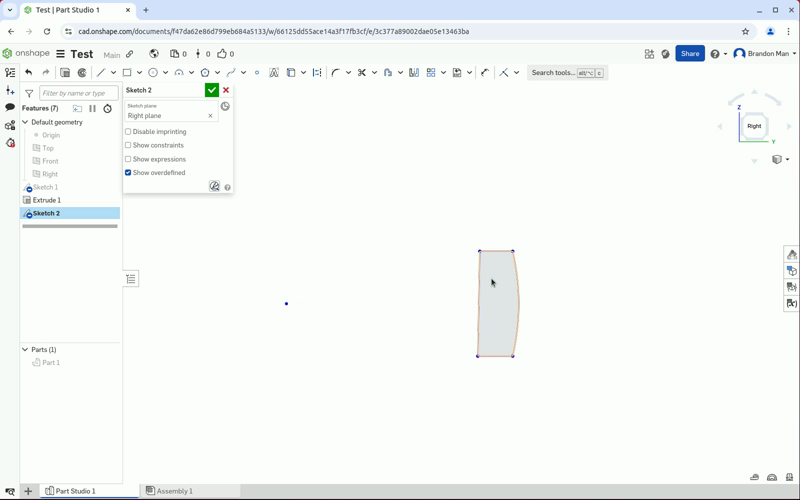
scroll(6)
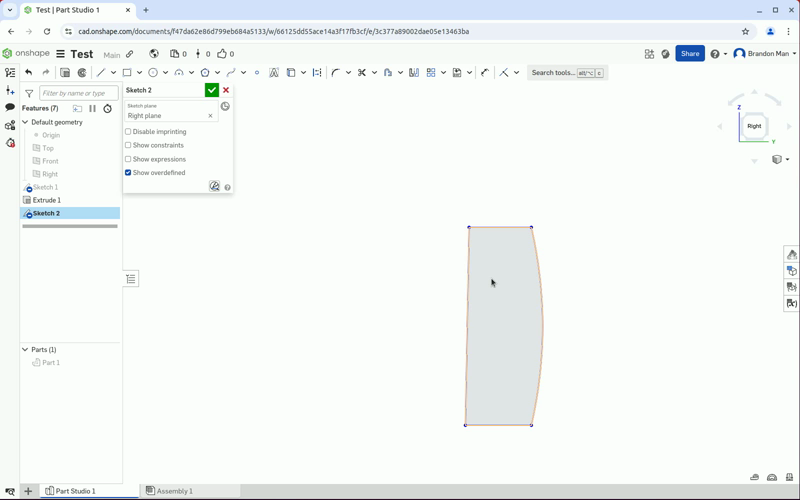
click(491, 278)
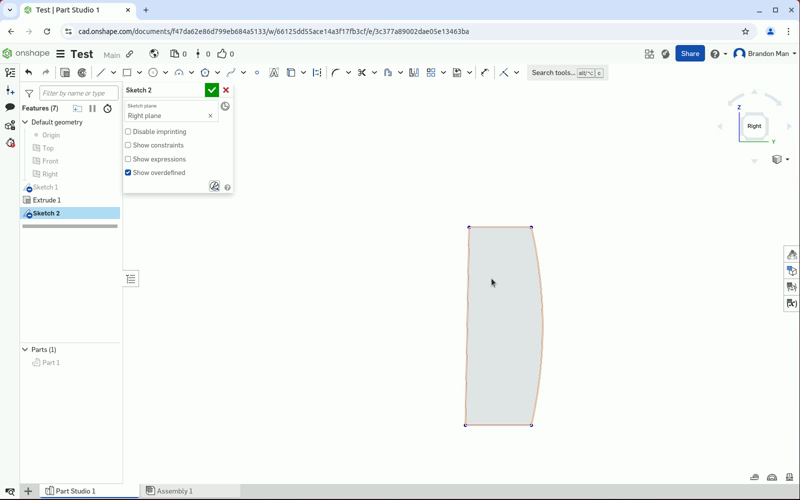
scroll(-6)
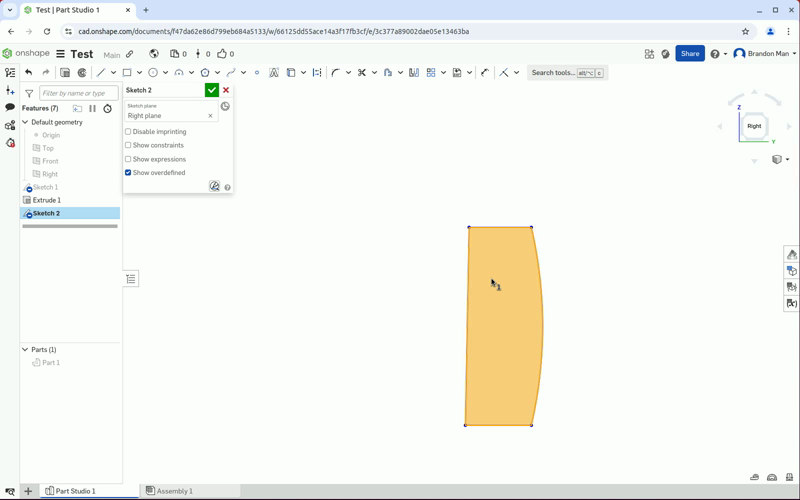
scroll(-6)
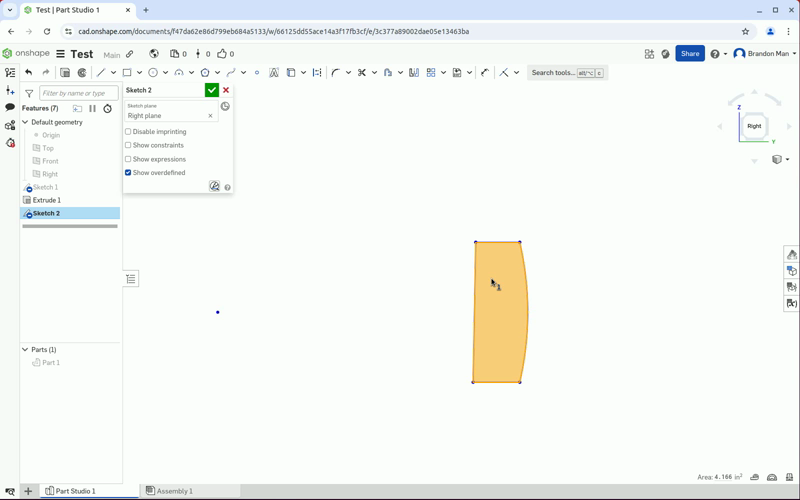
scroll(-6)
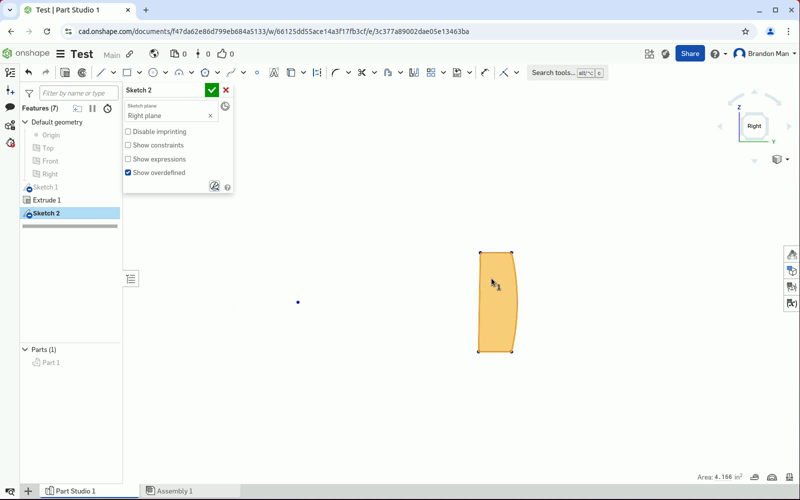
scroll(-6)
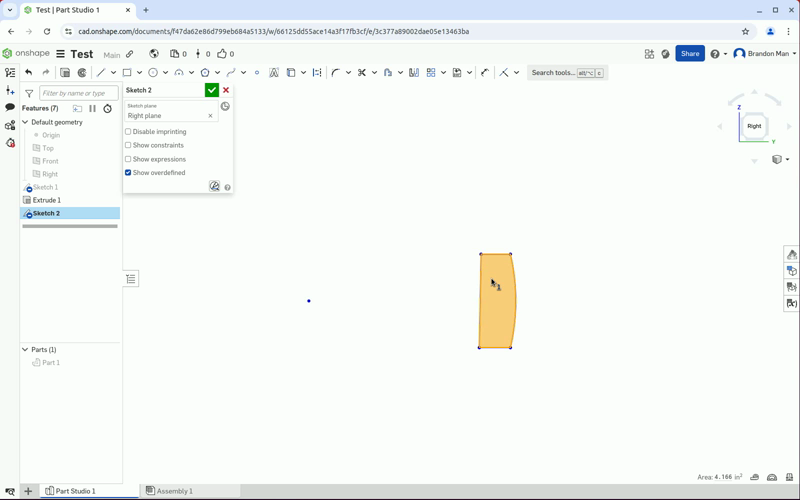
scroll(-6)
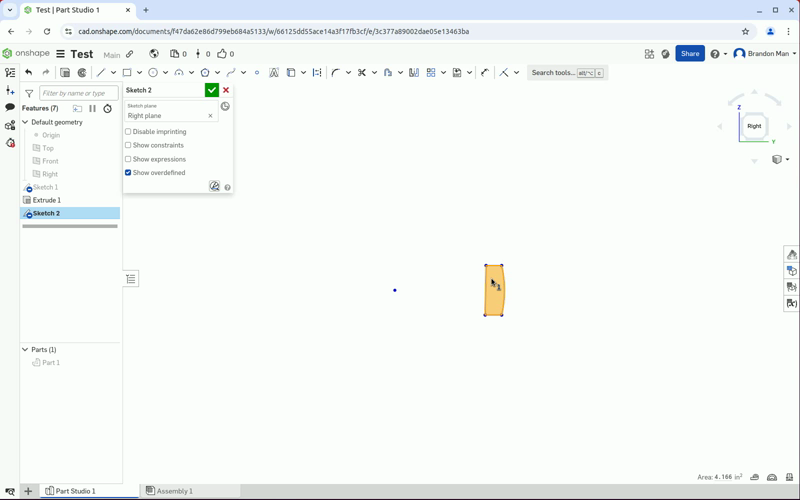
scroll(-6)
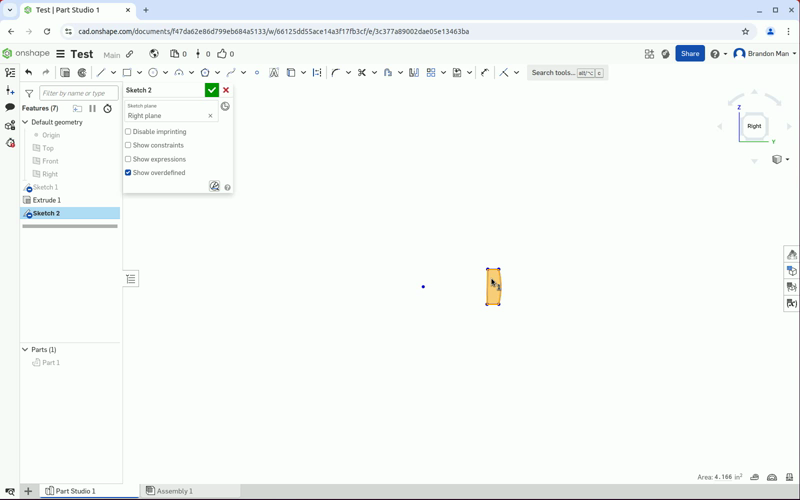
scroll(-6)
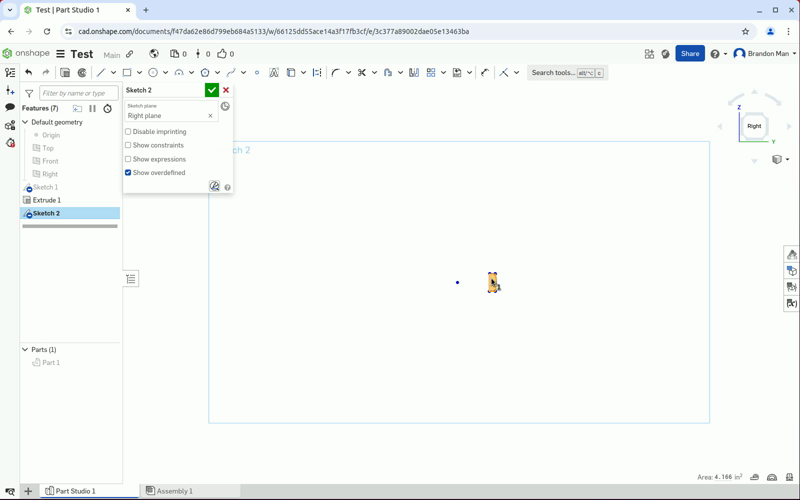
mouse_move(73, 352)
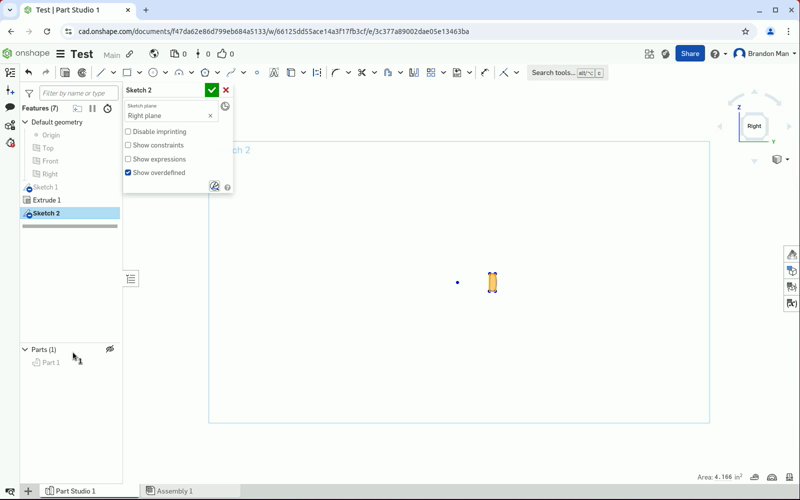
key(shift+y)
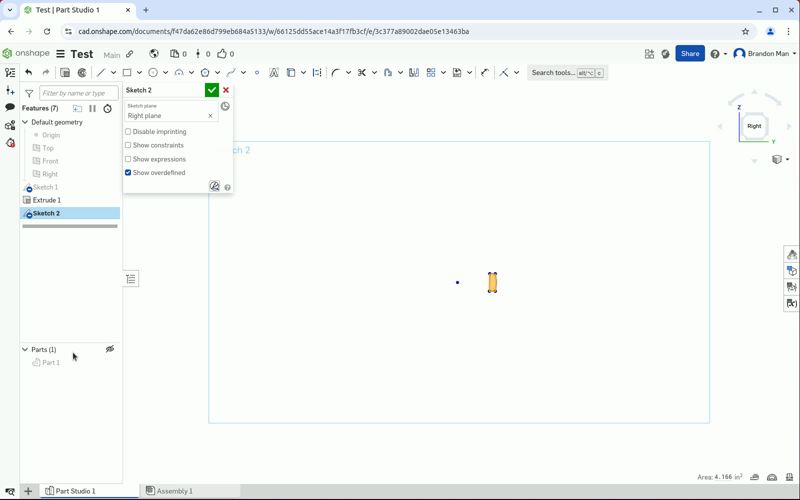
key(shift+e)
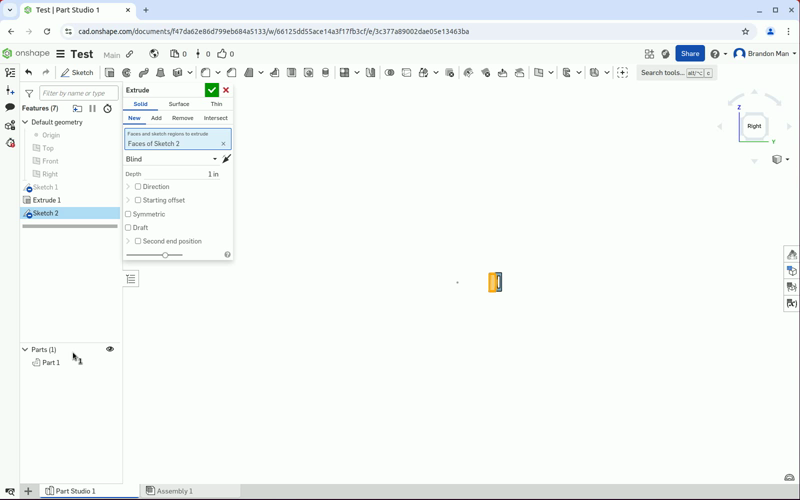
mouse_move(143, 106)
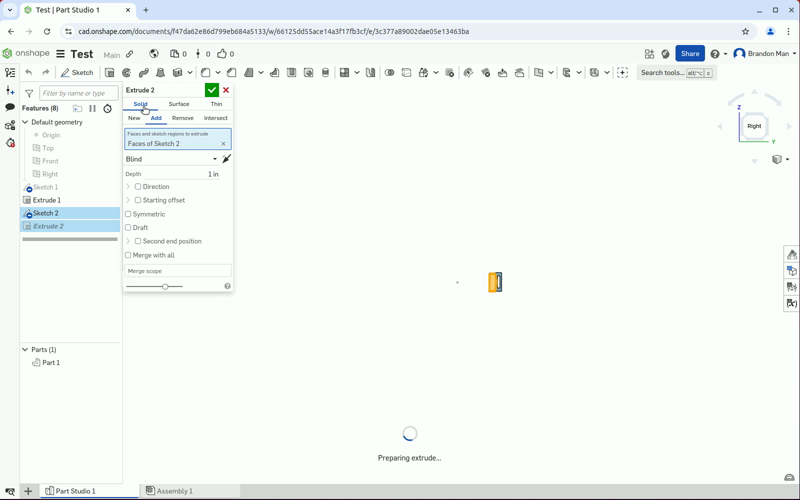
click(143, 106)
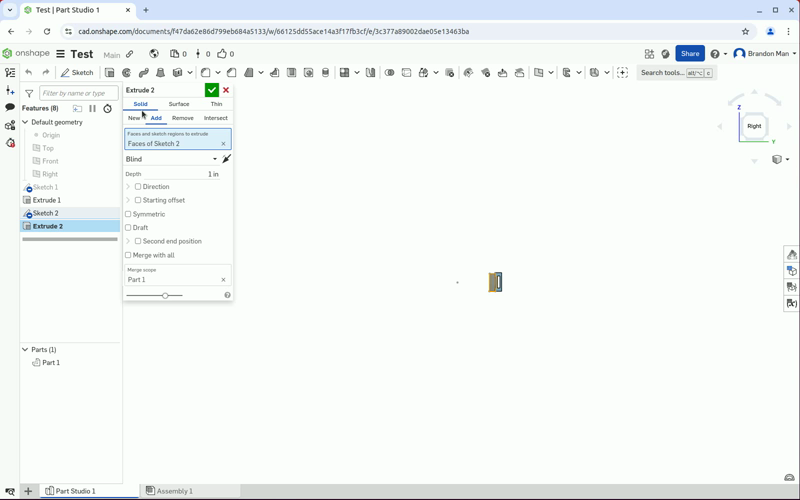
mouse_move(137, 120)
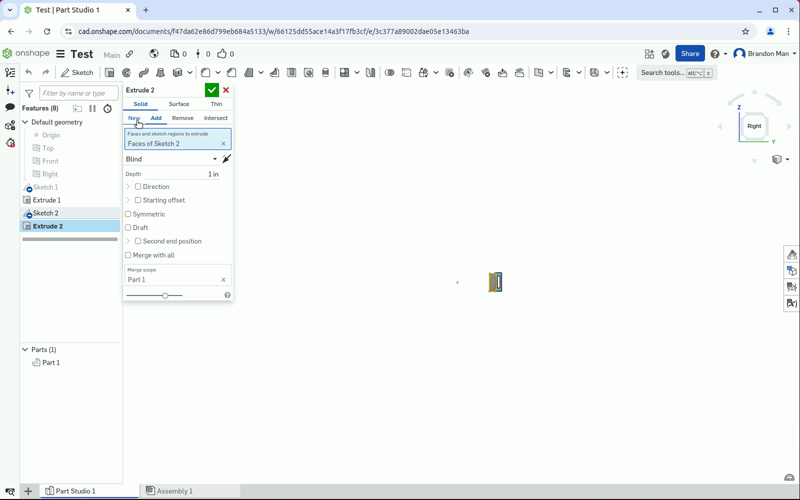
click(137, 120)
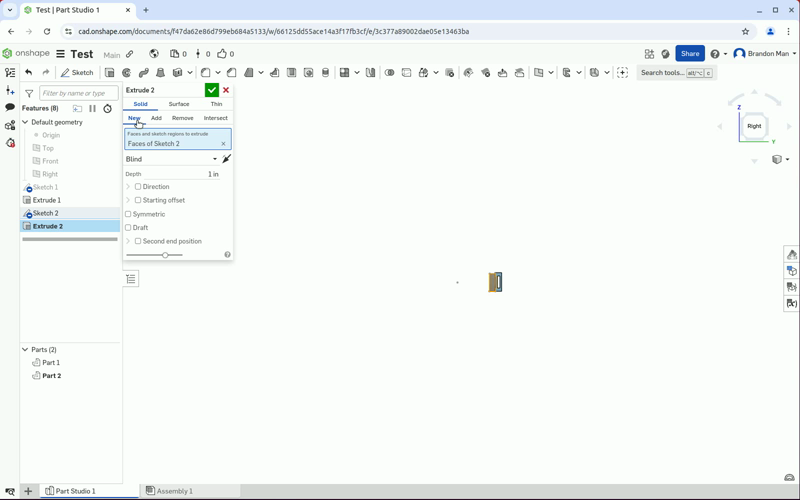
key(tab, 4)
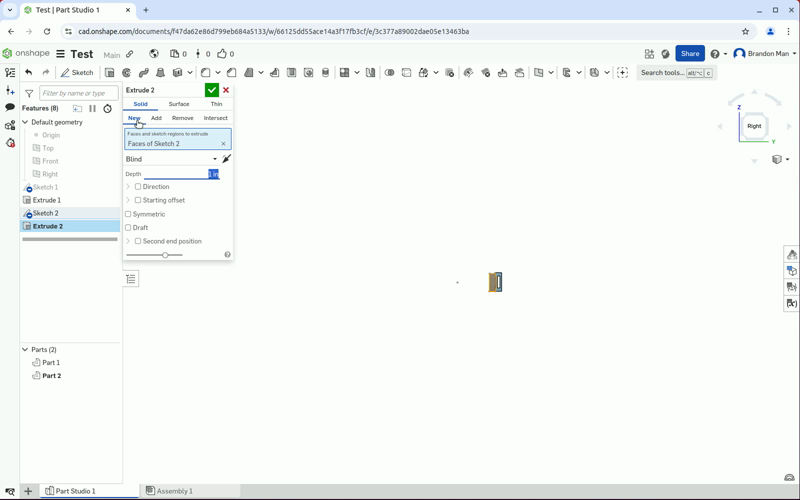
text(23.108)
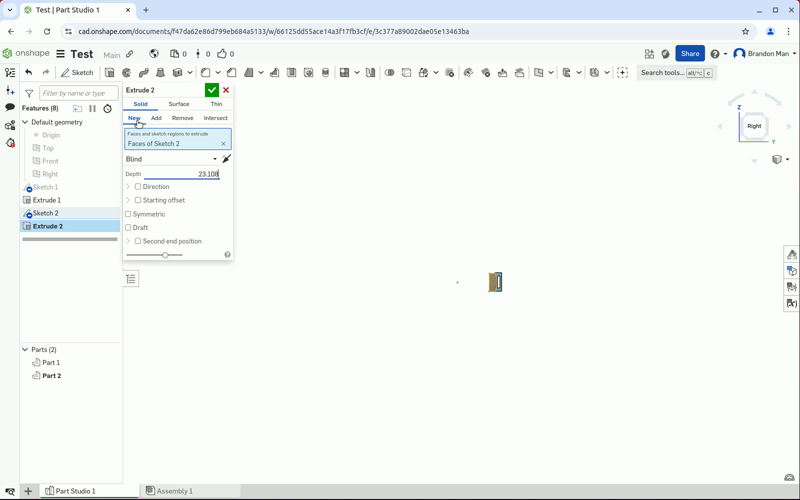
key(enter)
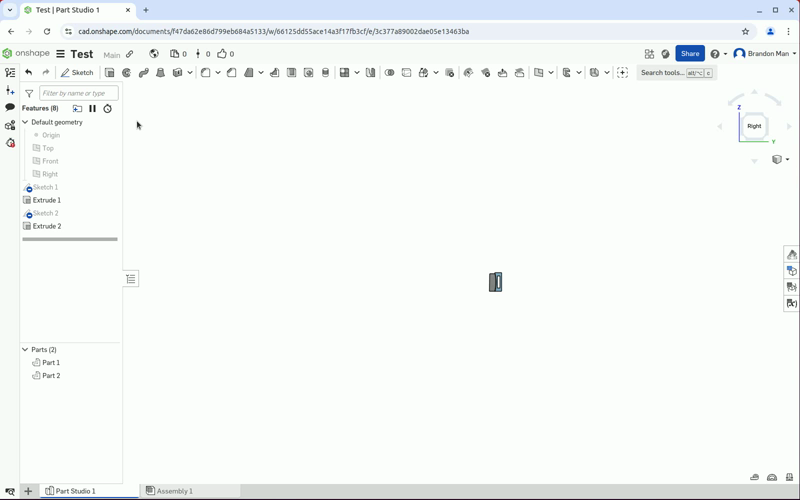
key(shift+h)
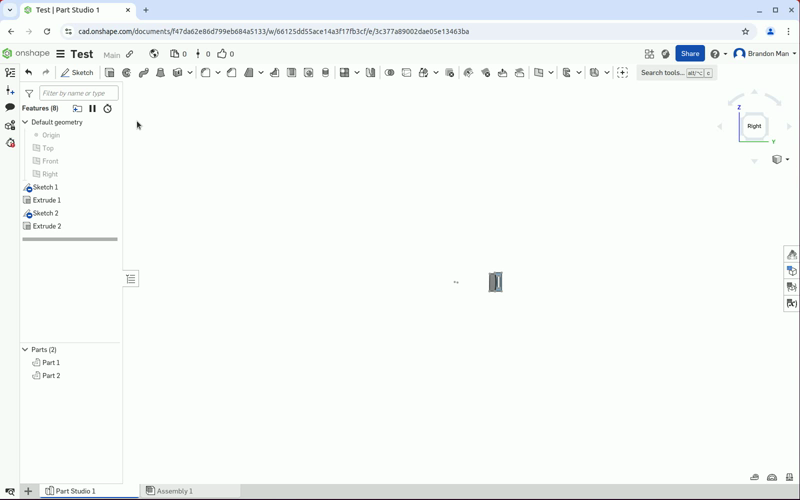
key(shift+h)
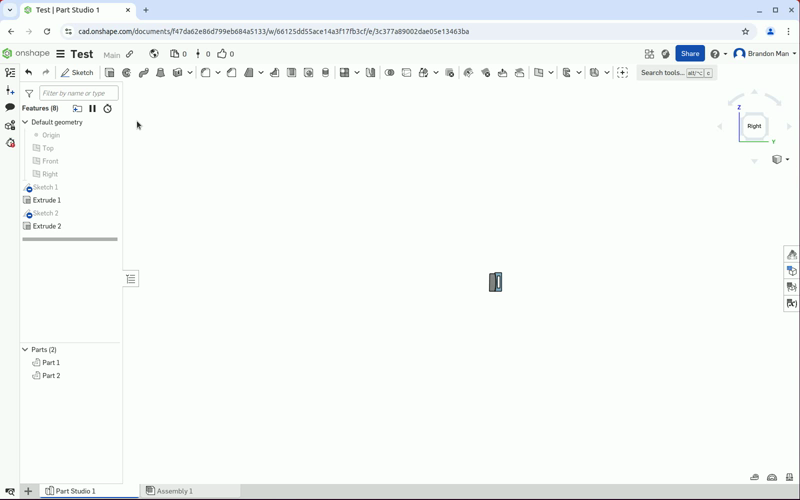
mouse_move(73, 189)
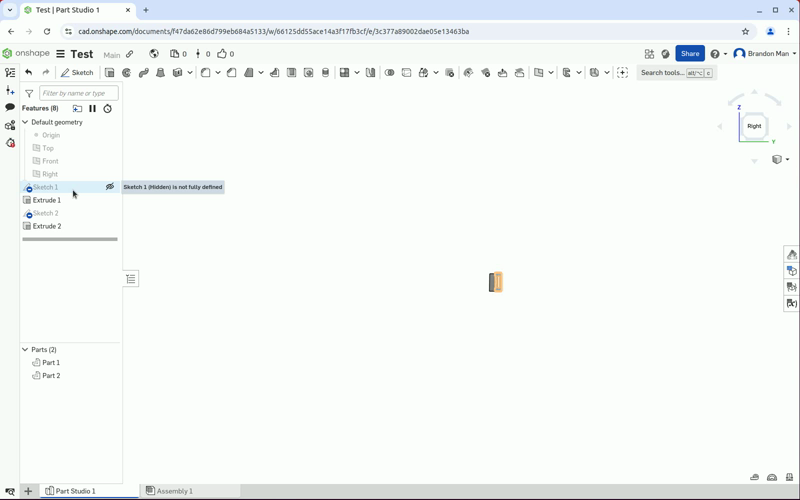
click(73, 189)
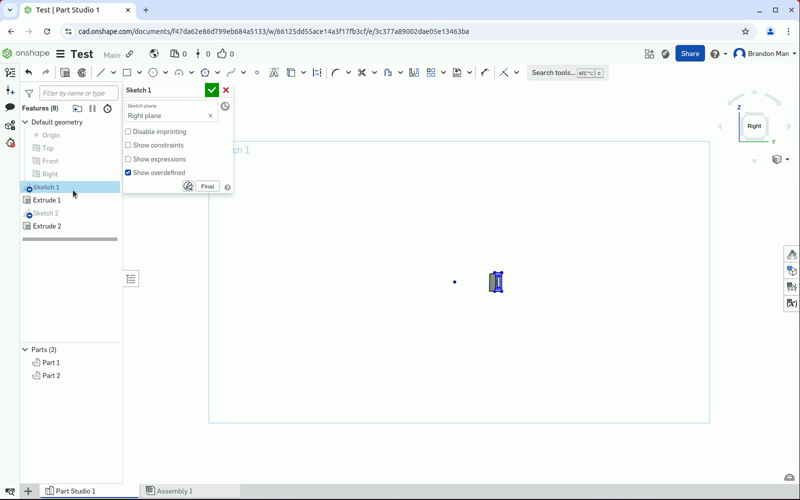
mouse_move(229, 92)
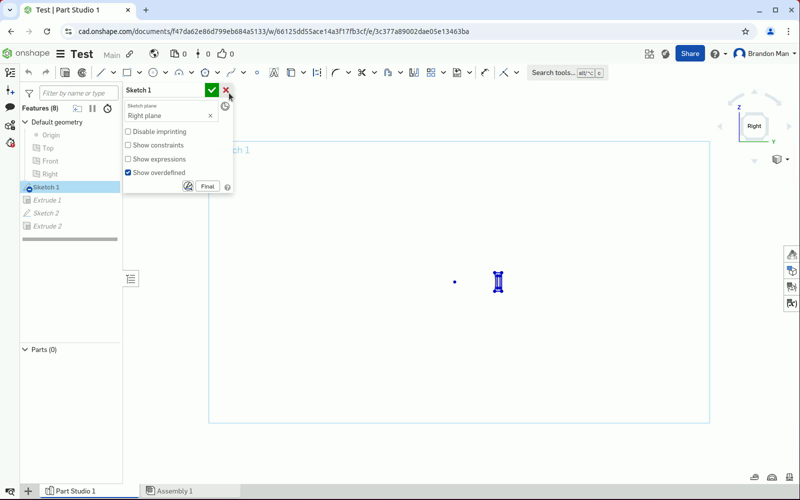
click(229, 92)
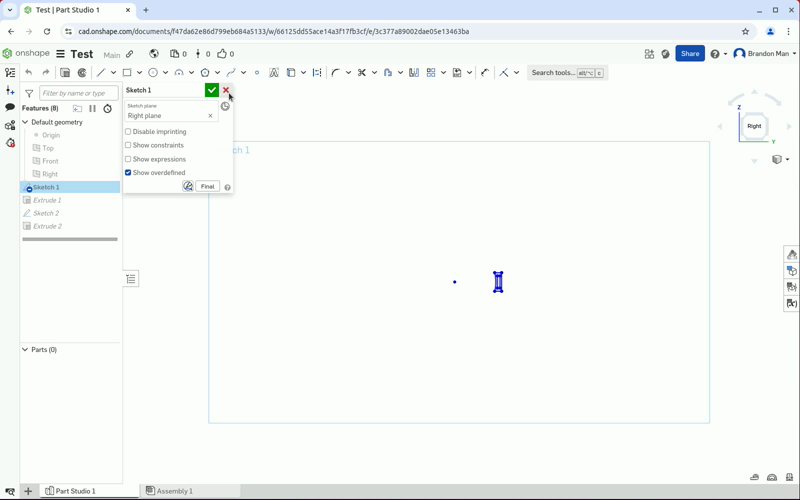
key(shift+s)
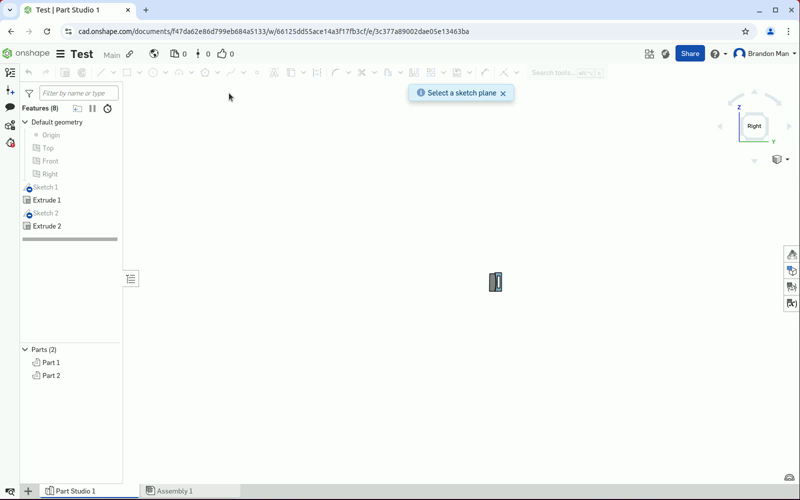
mouse_move(73, 176)
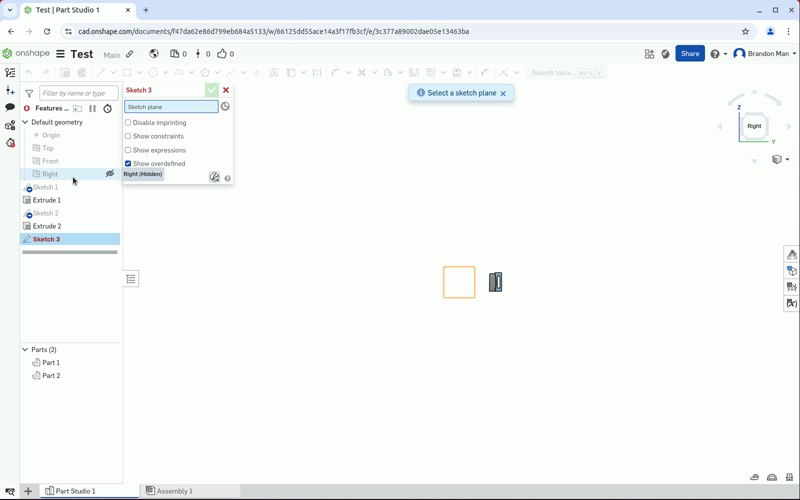
click(73, 176)
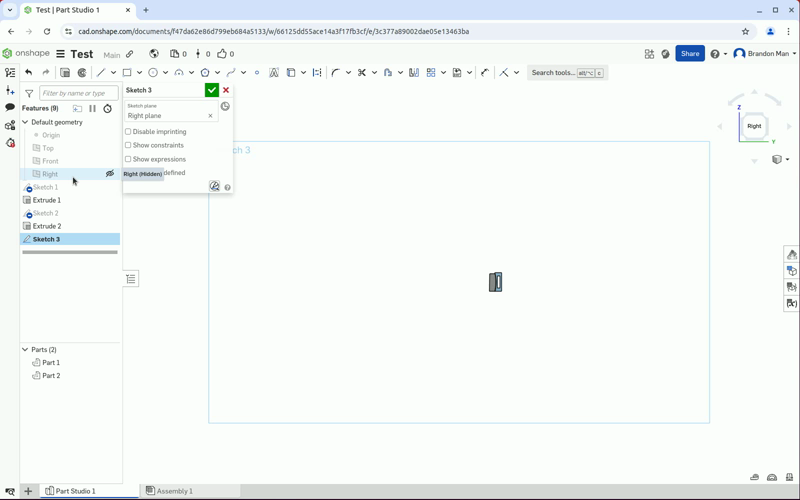
mouse_move(73, 352)
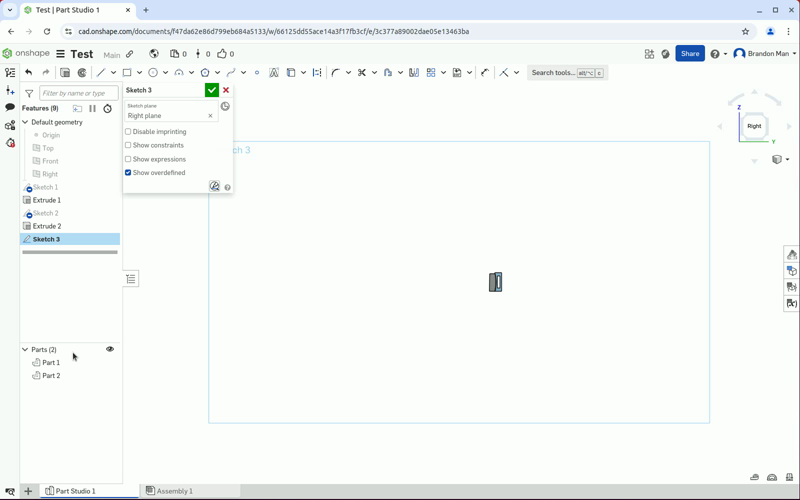
key(y)
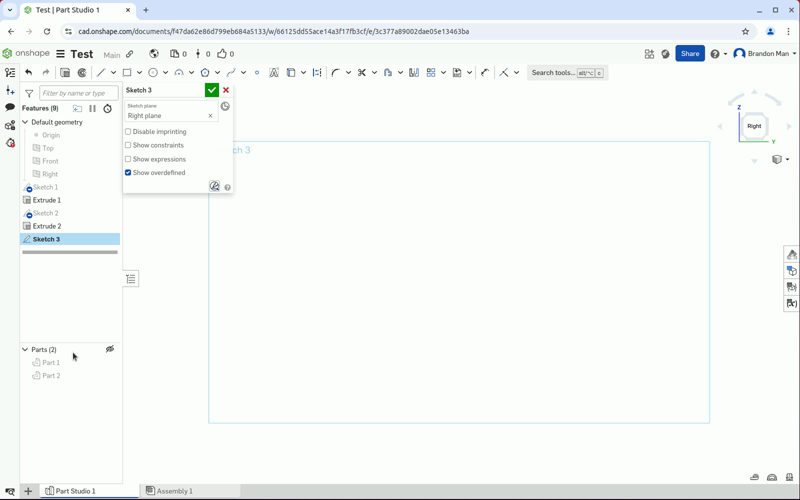
key(a)
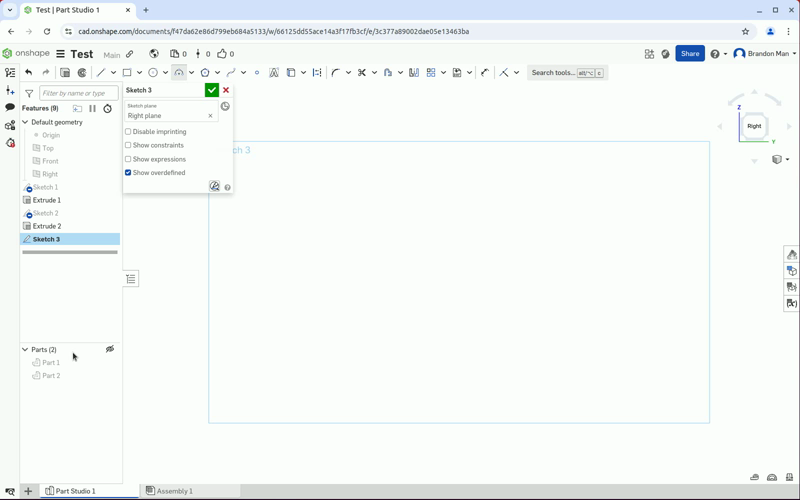
key_down(shift)
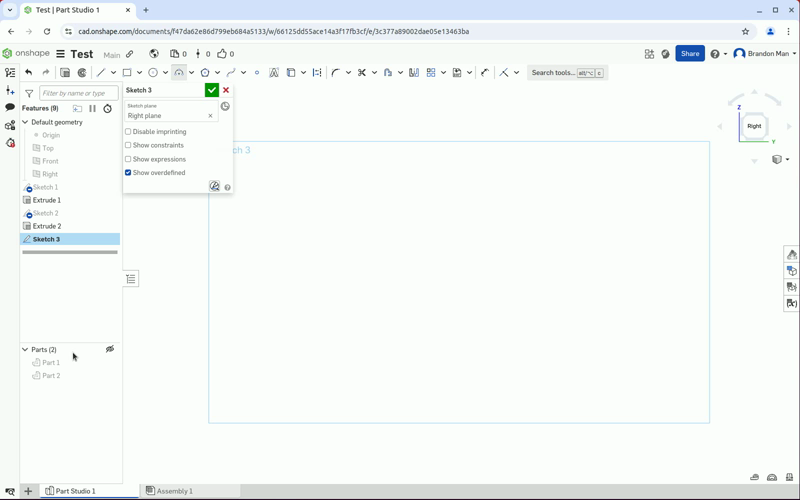
mouse_move(423, 291)
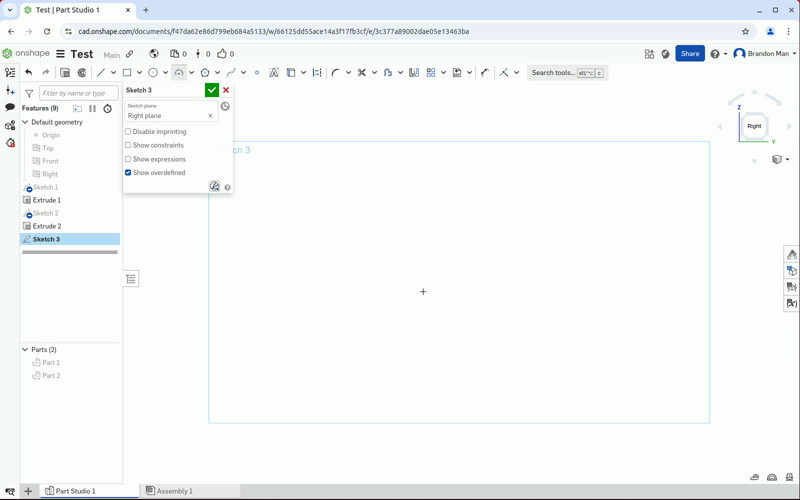
click(423, 291)
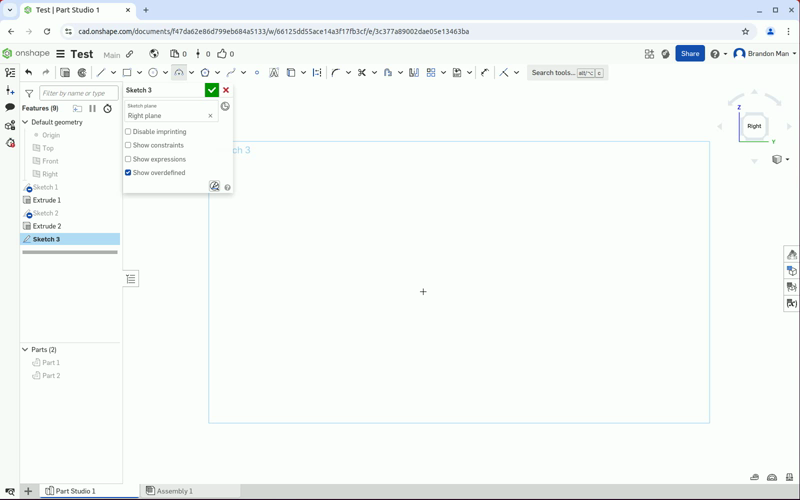
key_up(shift)
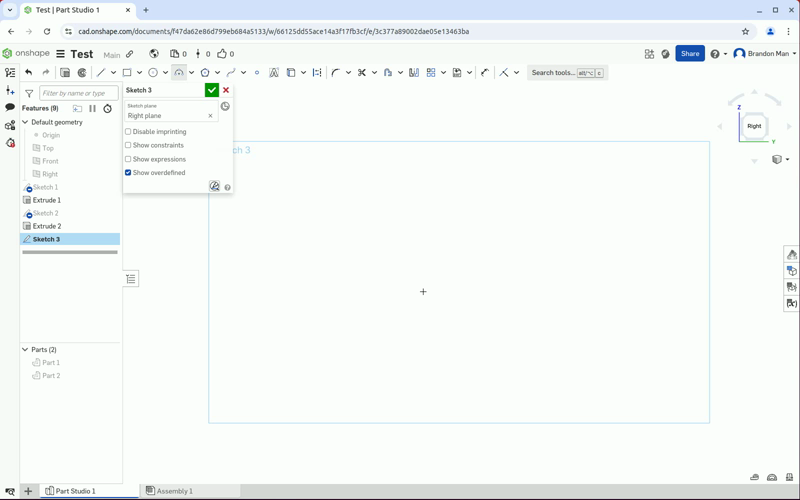
key_down(shift)
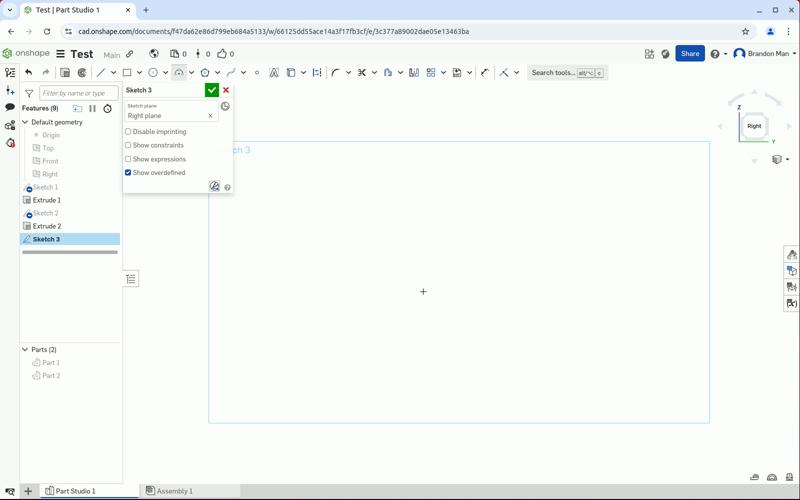
mouse_move(495, 291)
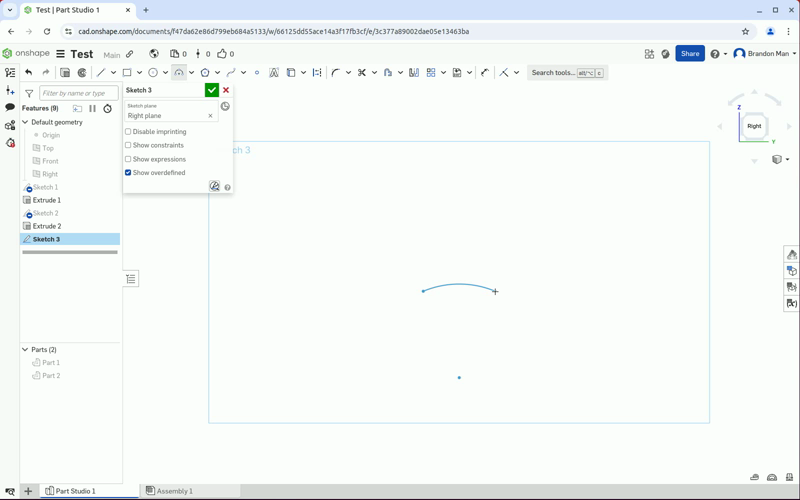
click(495, 291)
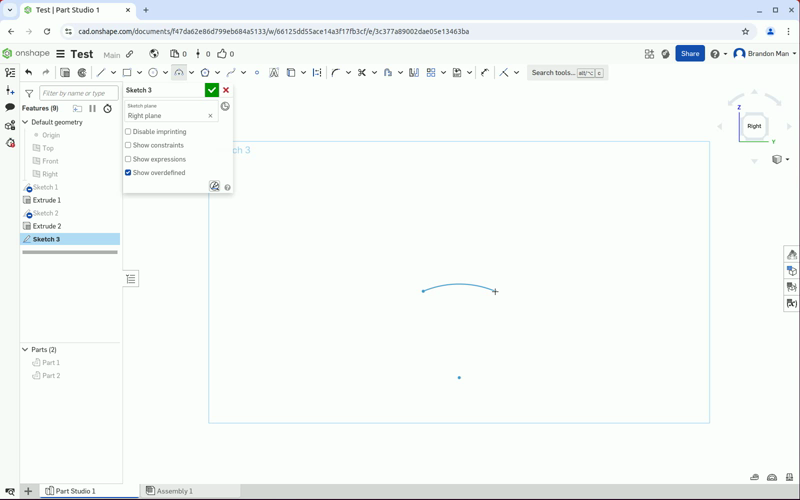
mouse_move(459, 319)
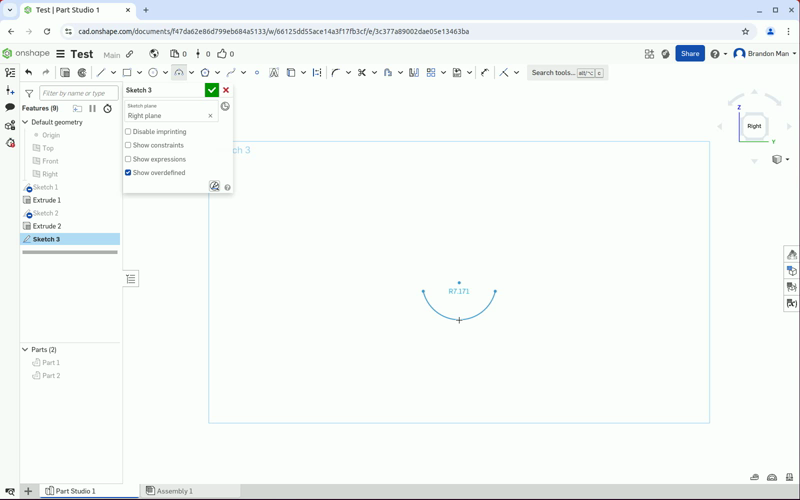
click(459, 319)
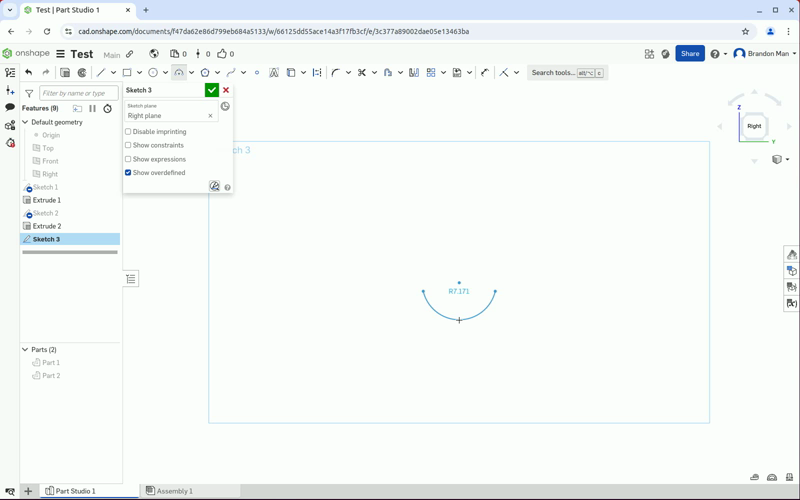
key_up(shift)
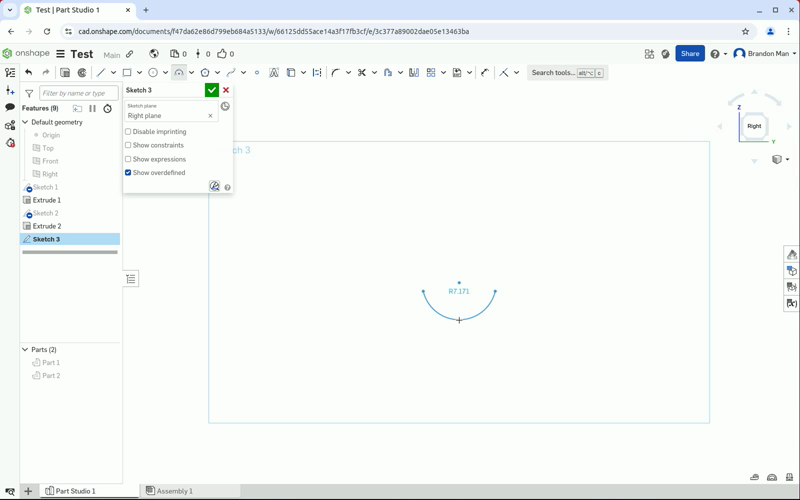
key(esc)
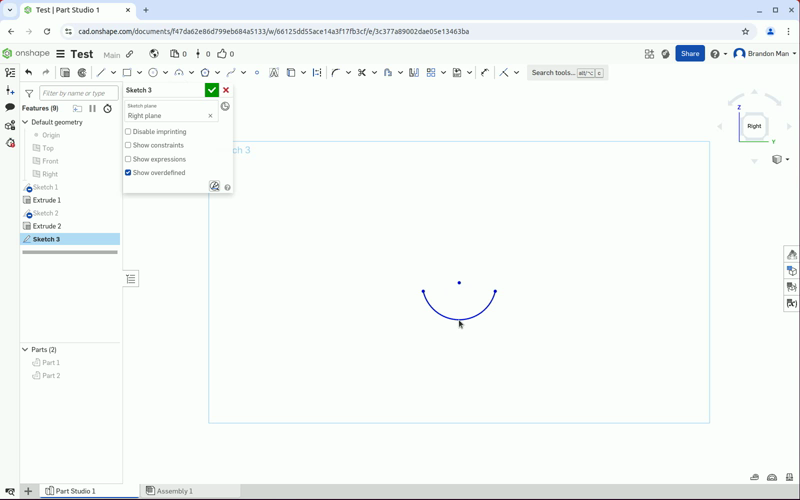
key(l)
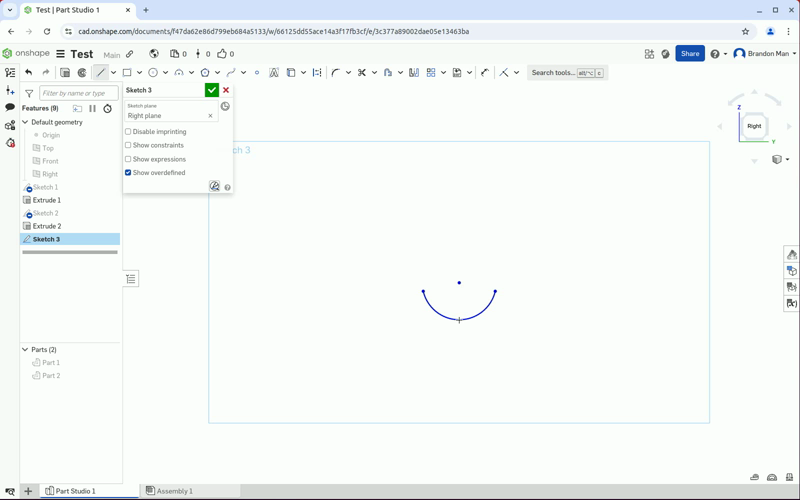
mouse_move(495, 291)
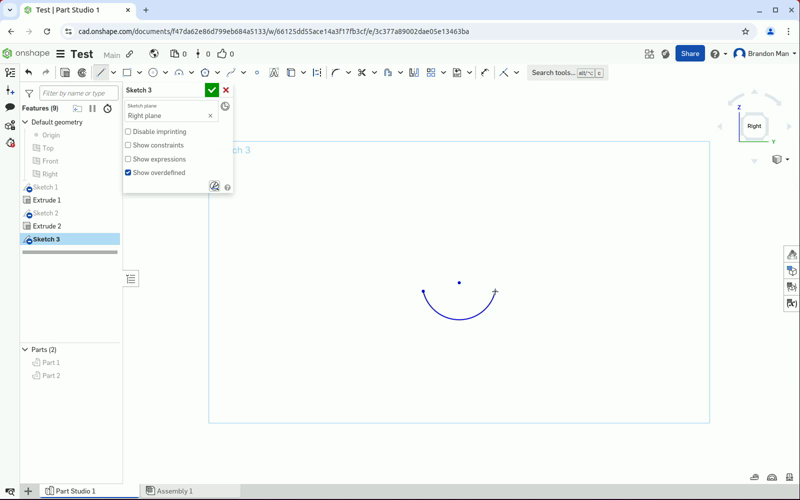
click(495, 291)
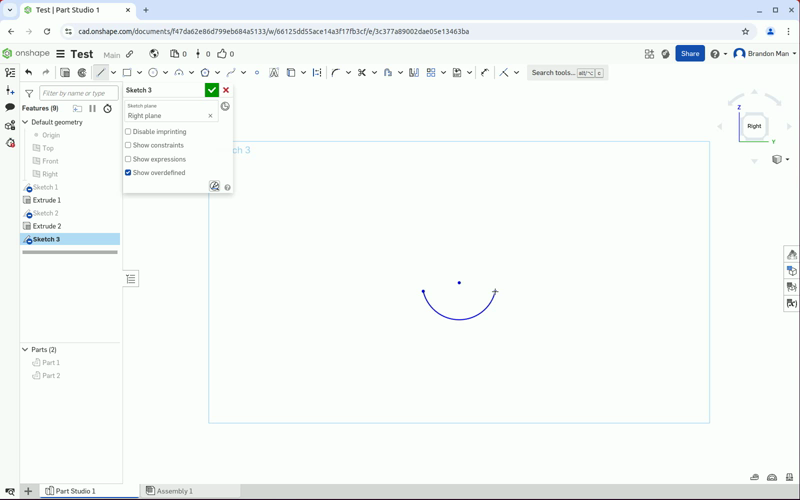
key_down(shift)
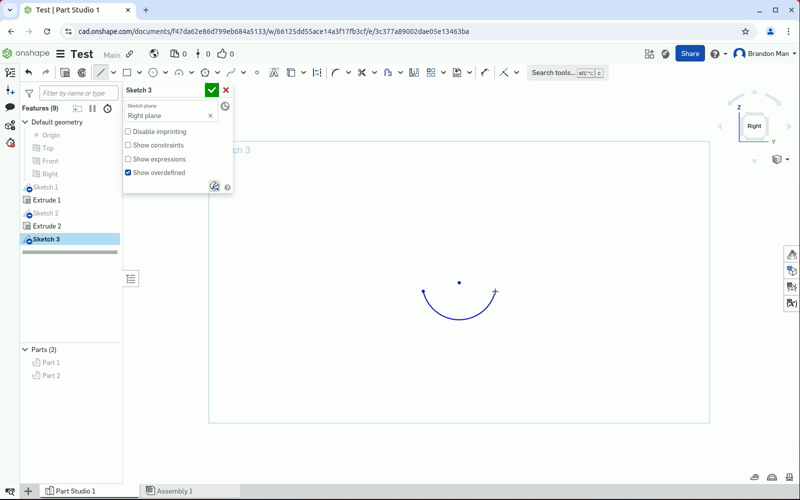
mouse_move(525, 291)
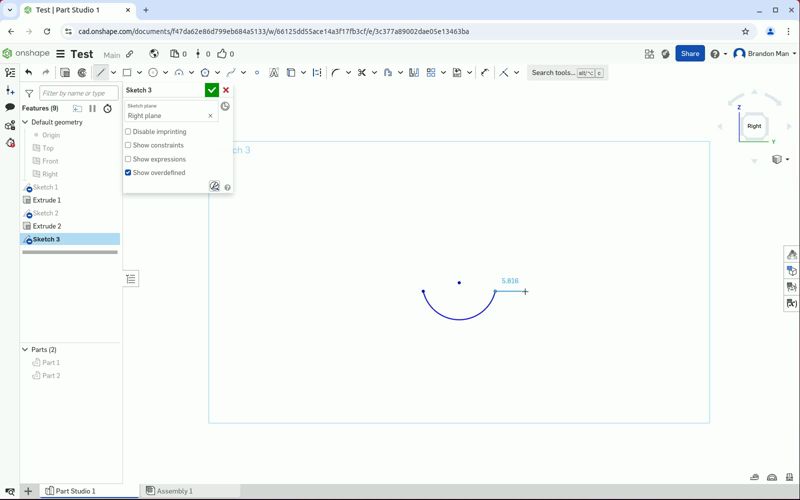
mouse_move(489, 291)
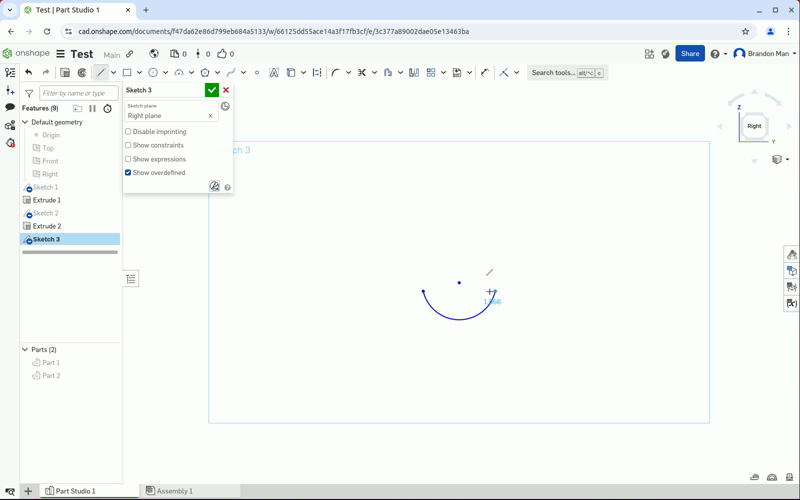
scroll(6)
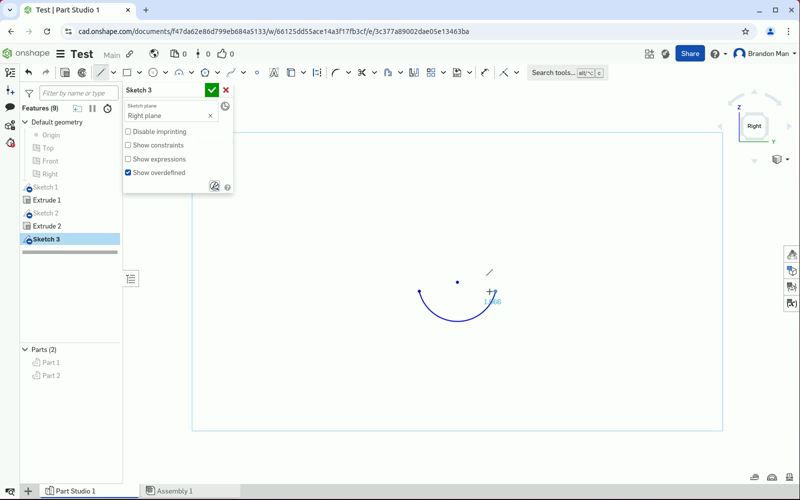
scroll(6)
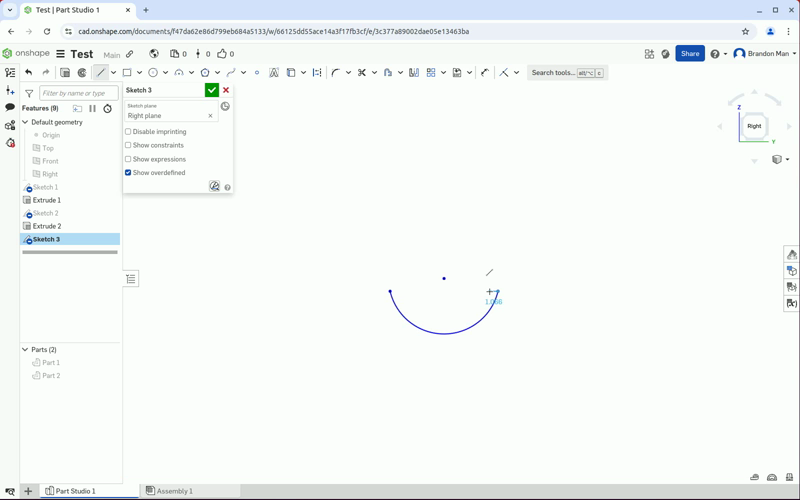
scroll(6)
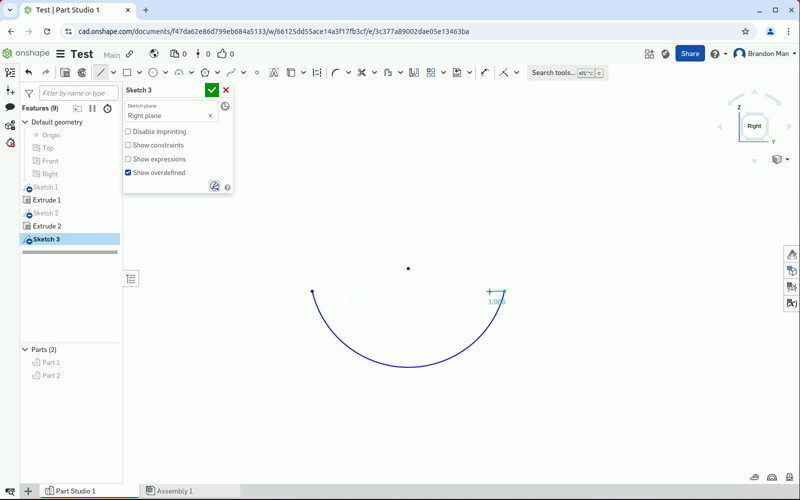
scroll(6)
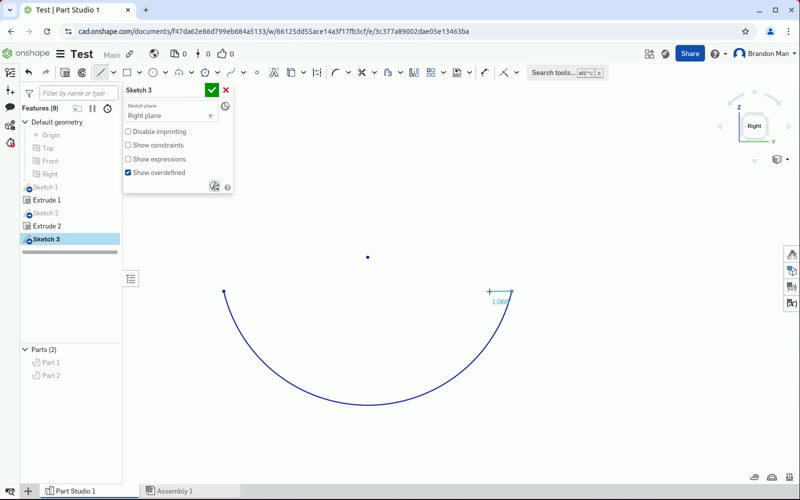
scroll(6)
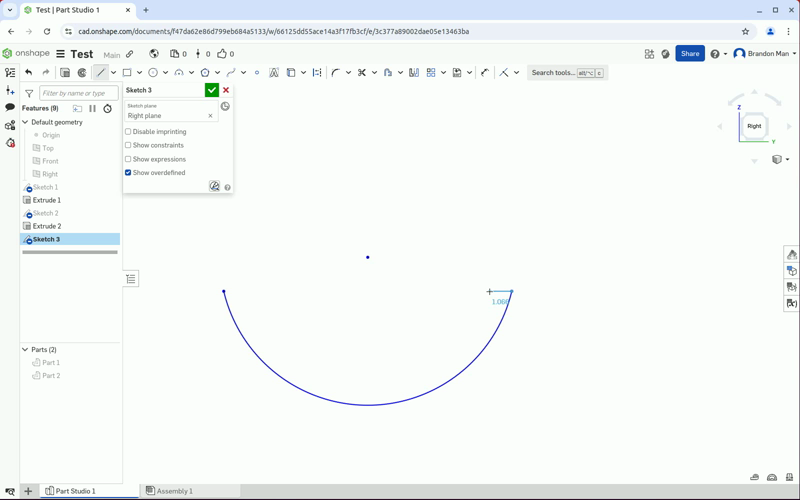
scroll(6)
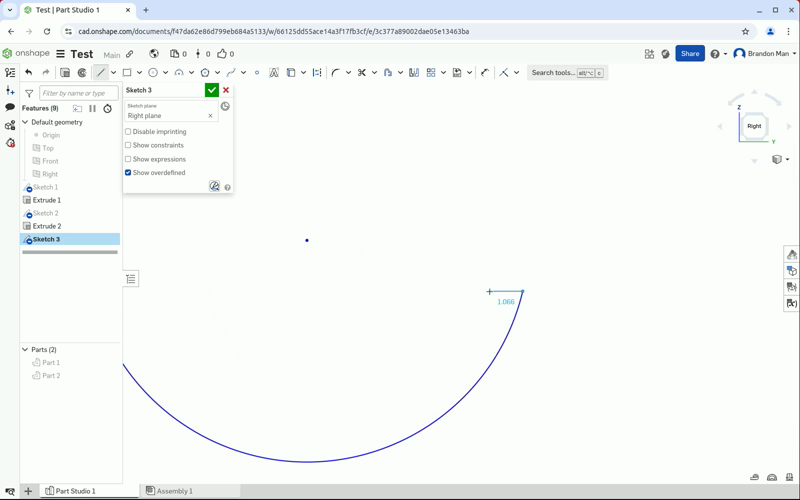
scroll(6)
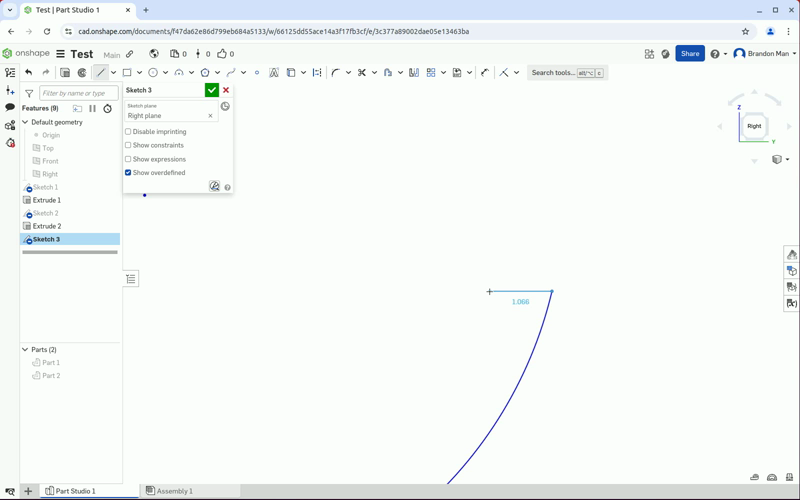
click(489, 291)
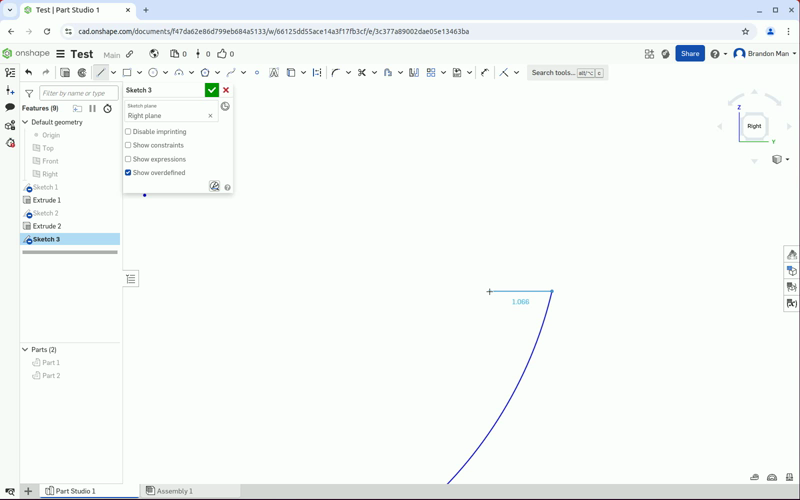
scroll(-6)
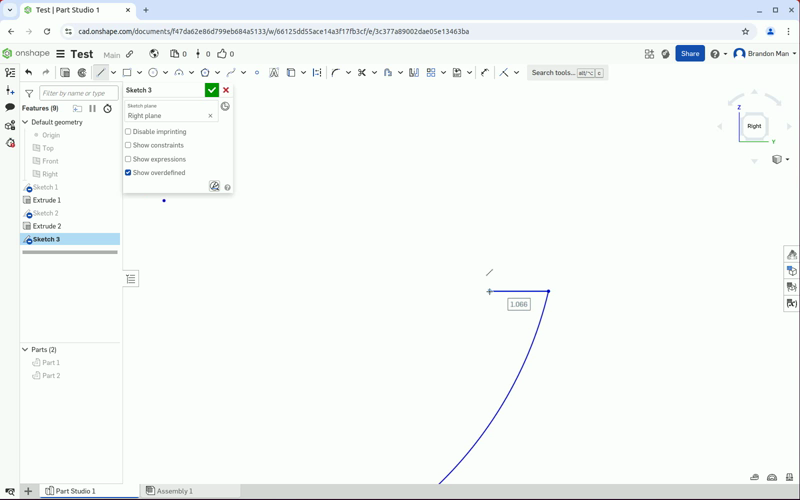
scroll(-6)
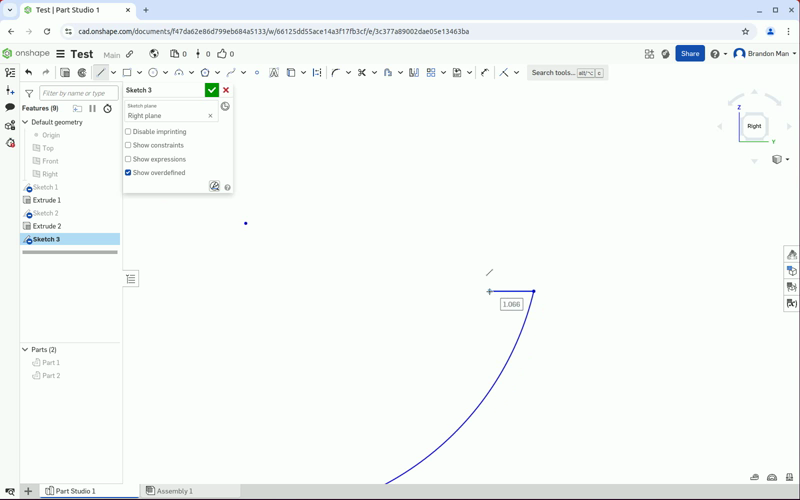
scroll(-6)
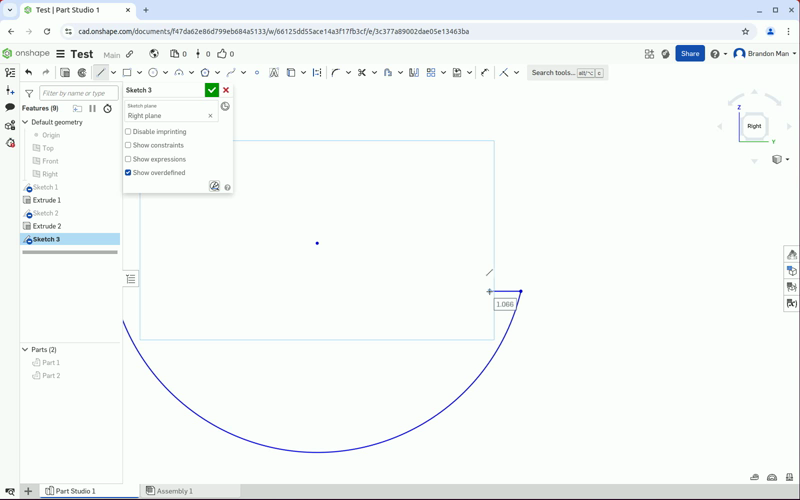
scroll(-6)
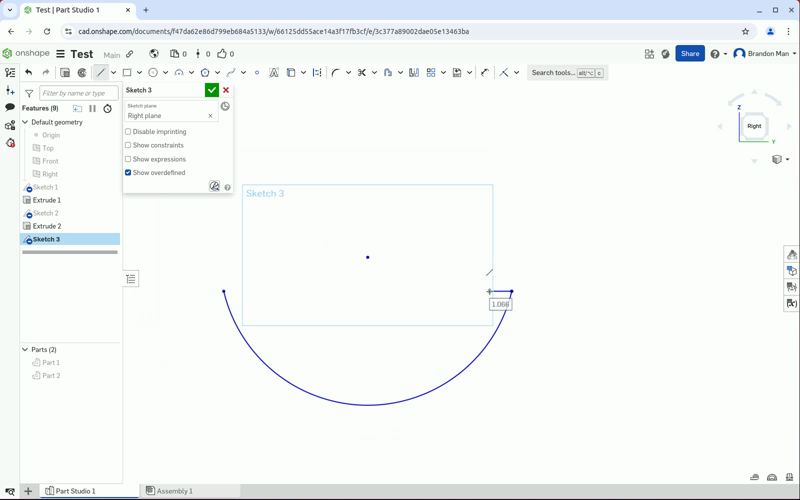
scroll(-6)
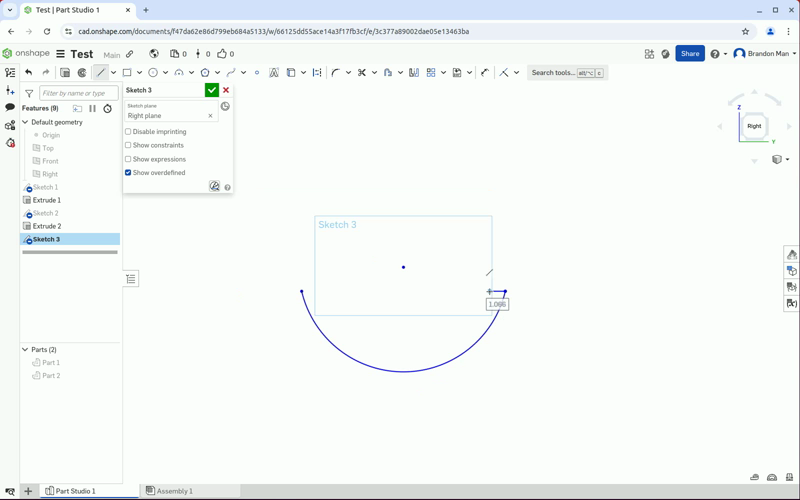
scroll(-6)
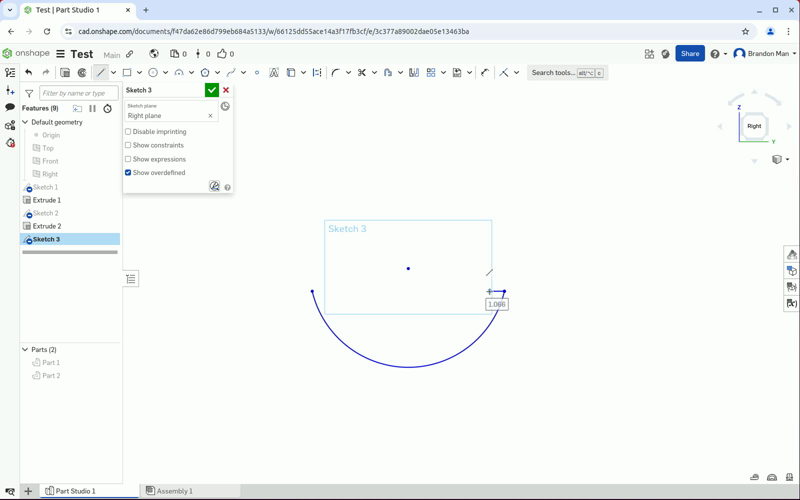
scroll(-6)
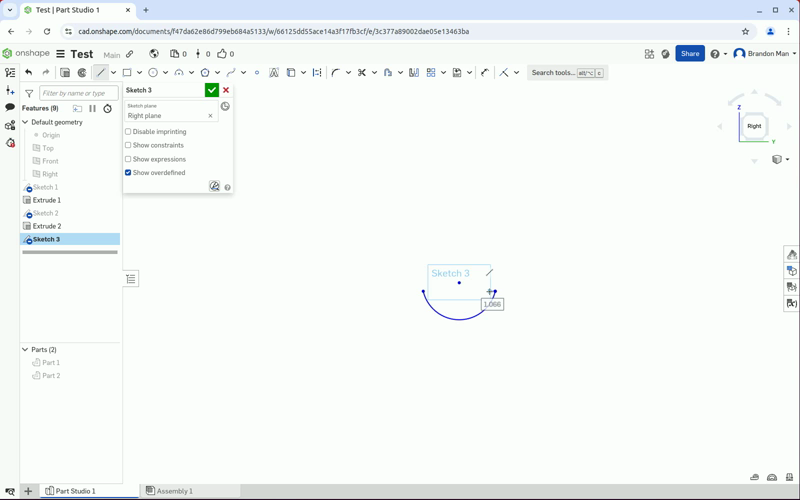
key_up(shift)
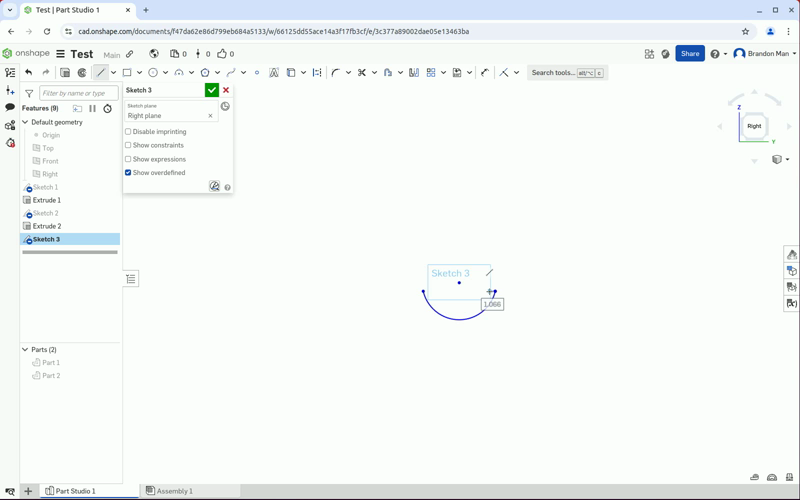
key_down(shift)
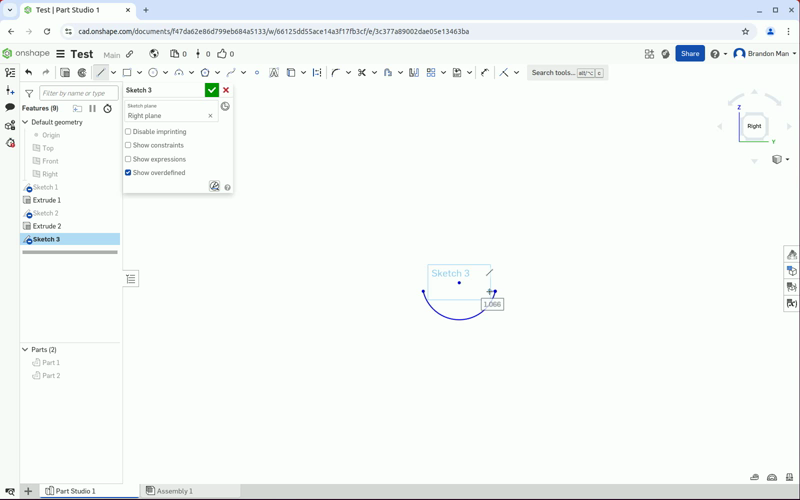
mouse_move(519, 291)
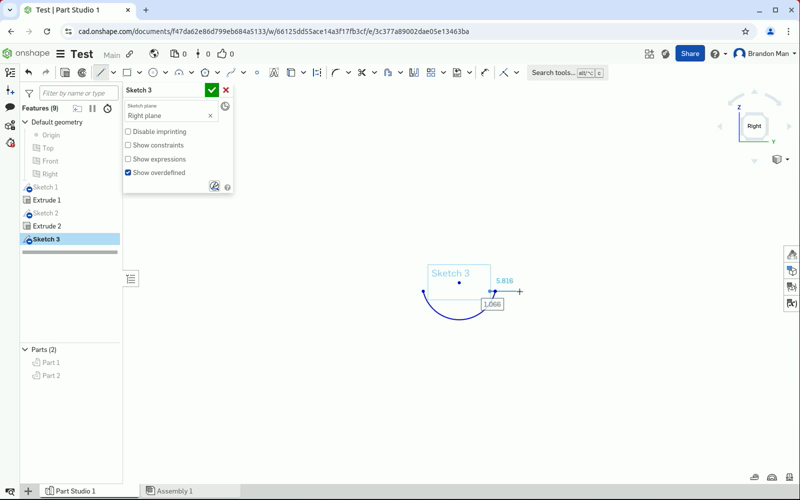
mouse_move(489, 274)
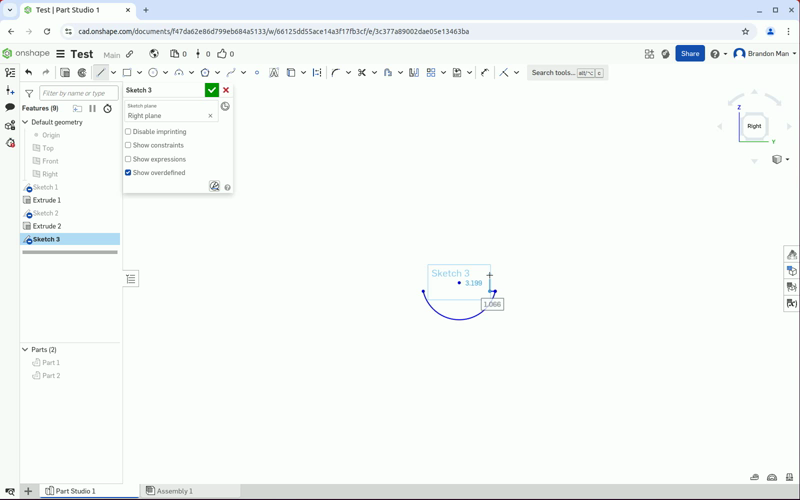
click(489, 274)
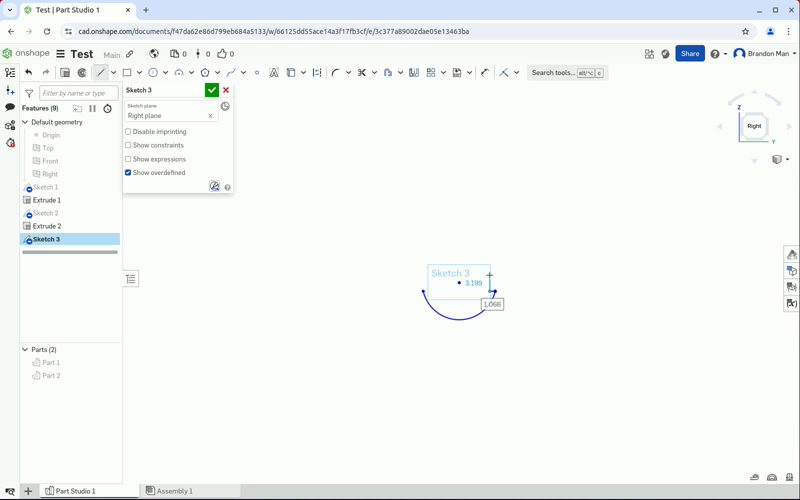
key_up(shift)
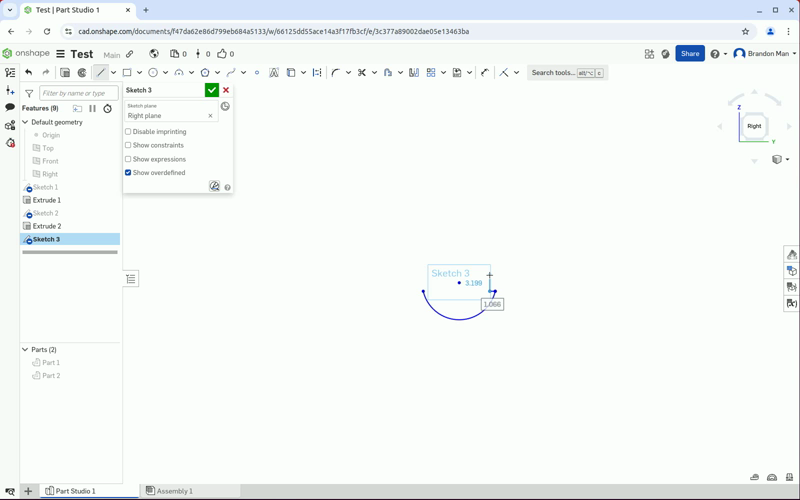
key_down(shift)
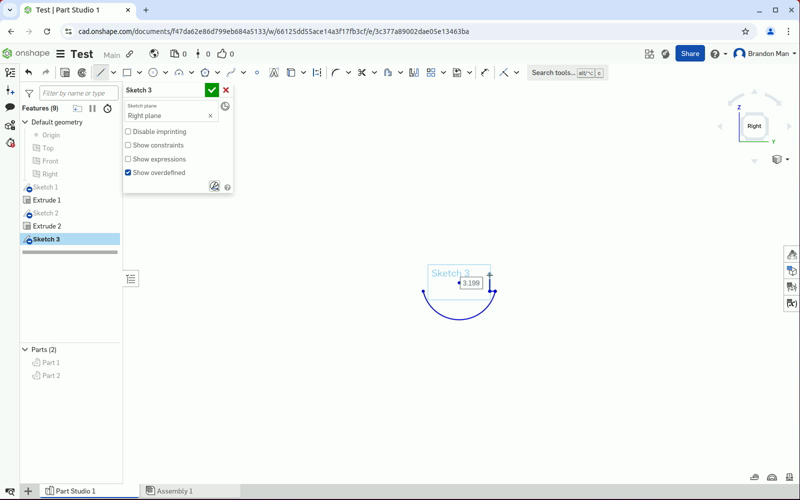
mouse_move(519, 274)
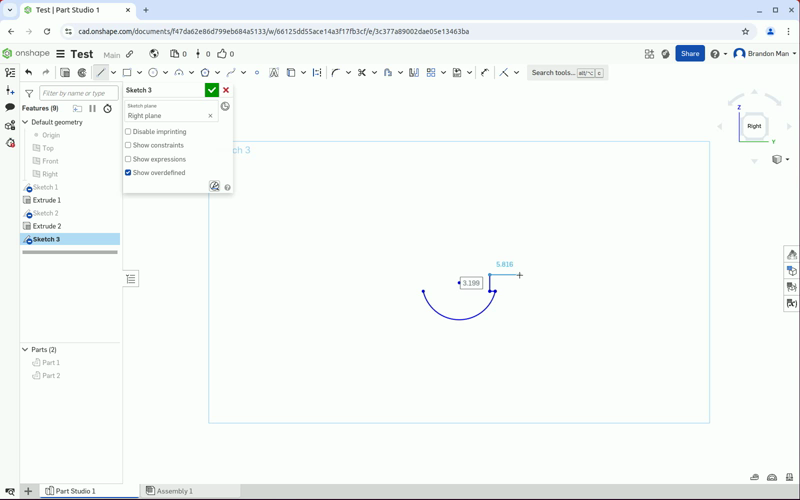
mouse_move(495, 274)
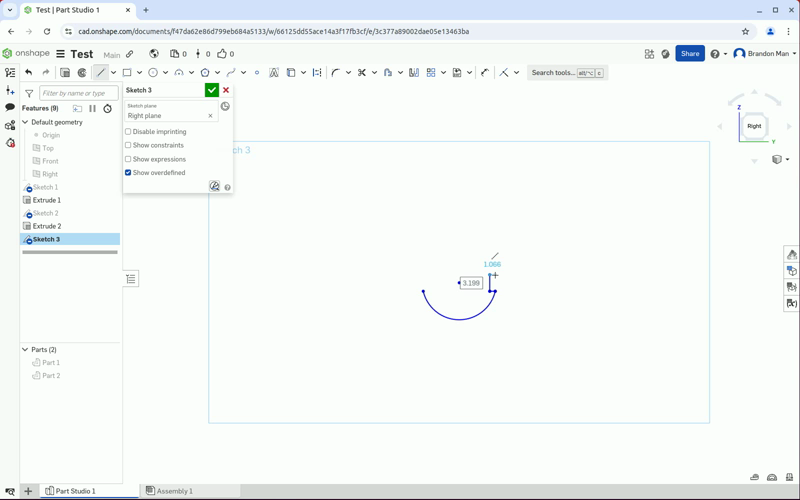
scroll(6)
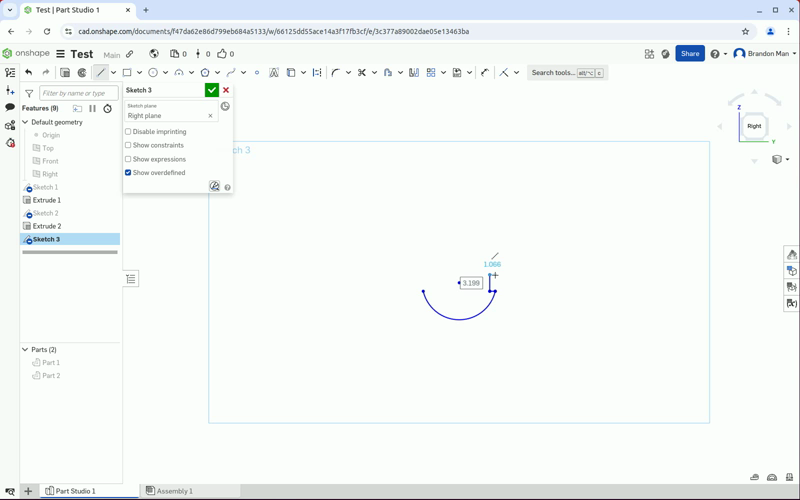
scroll(6)
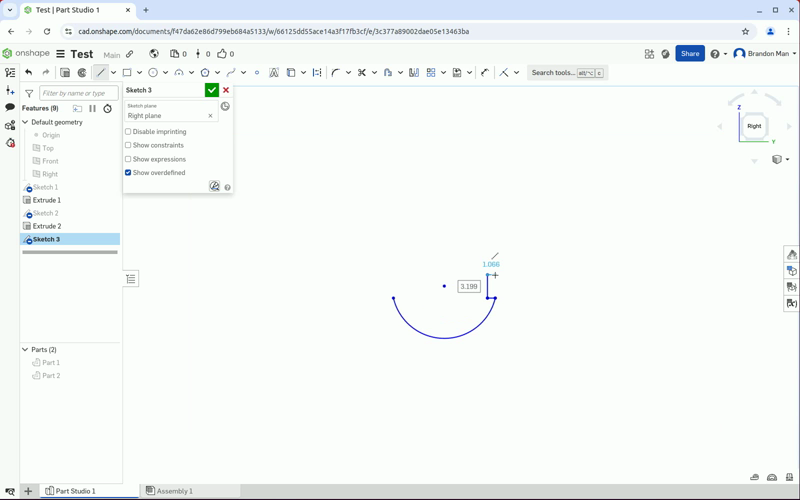
scroll(6)
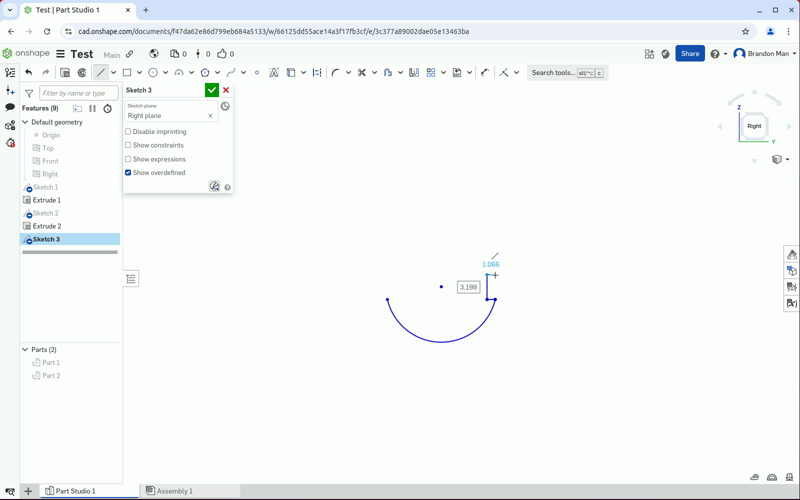
scroll(6)
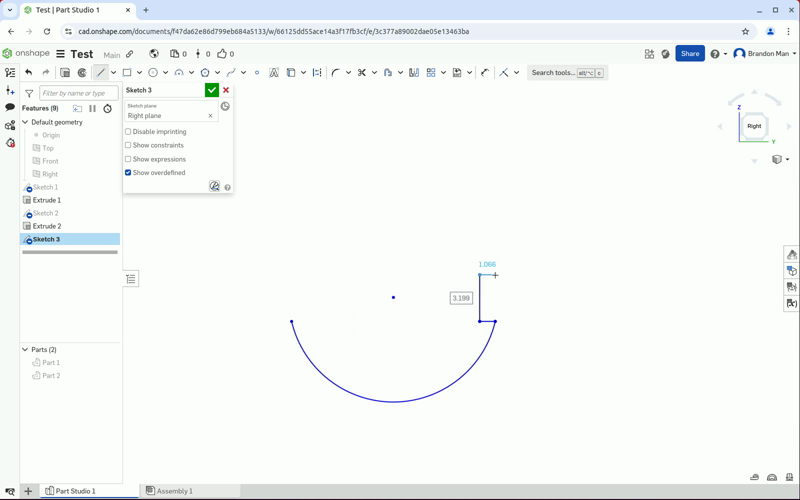
scroll(6)
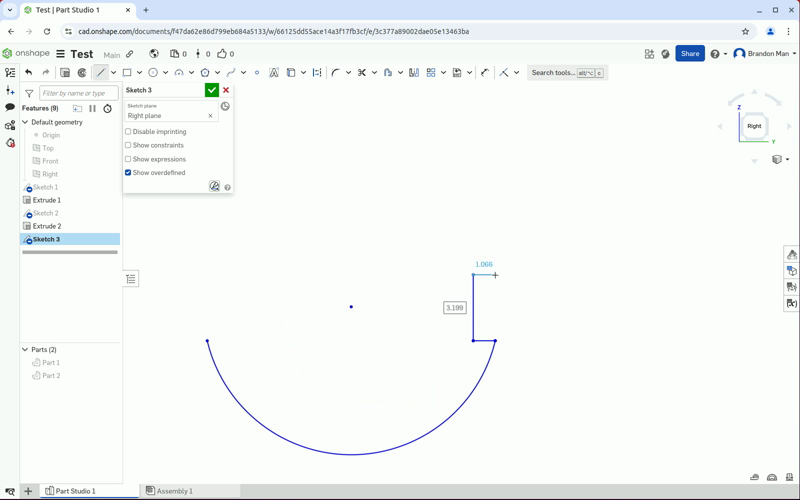
scroll(6)
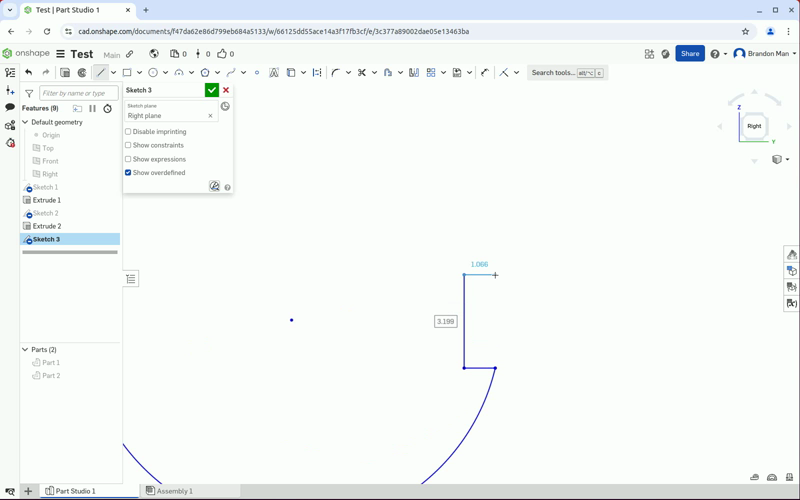
scroll(6)
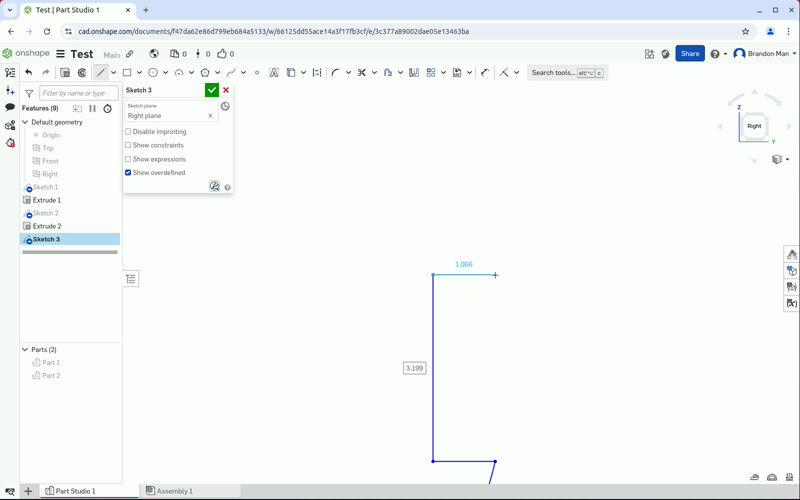
click(495, 274)
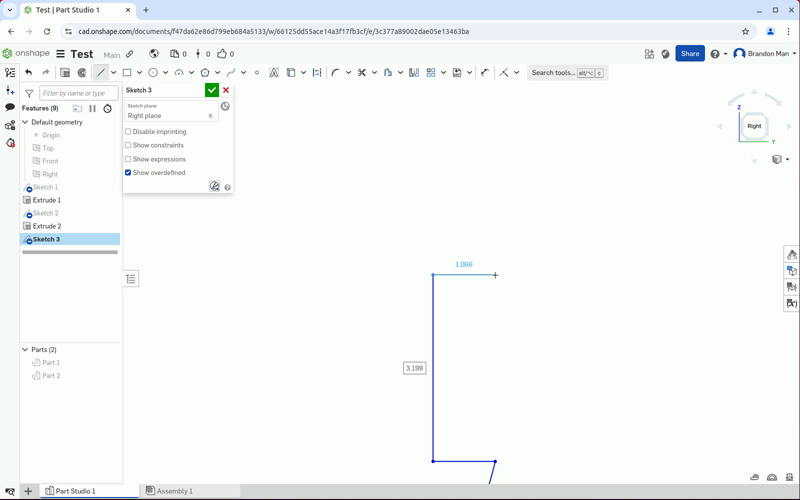
scroll(-6)
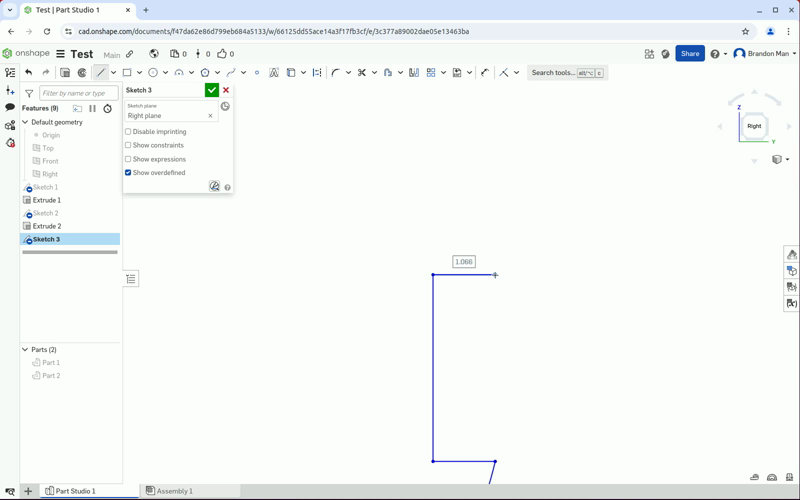
scroll(-6)
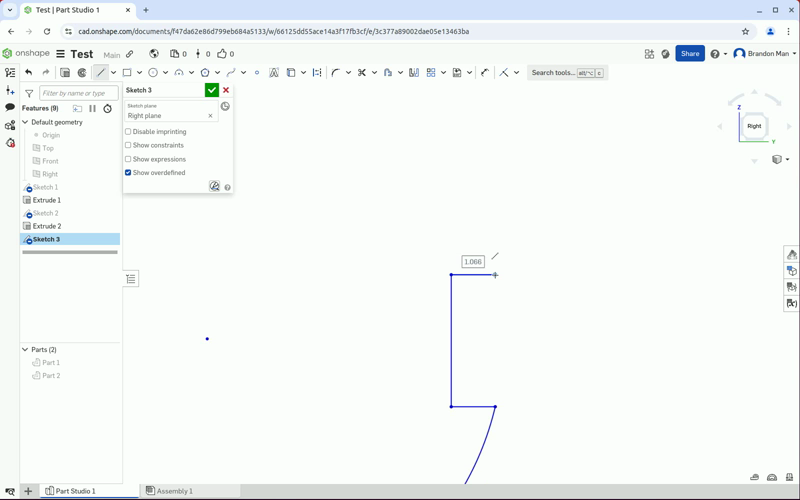
scroll(-6)
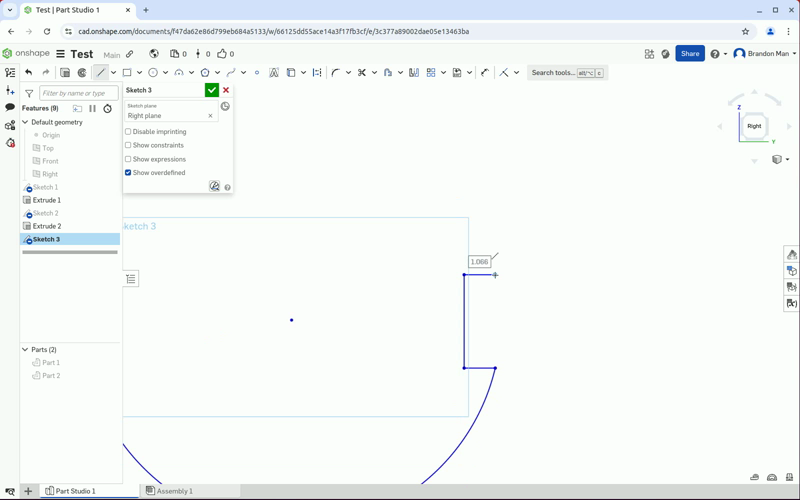
scroll(-6)
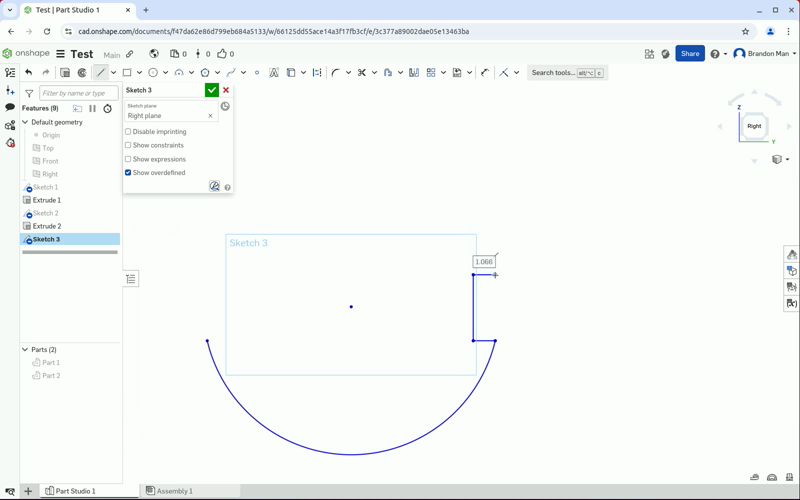
scroll(-6)
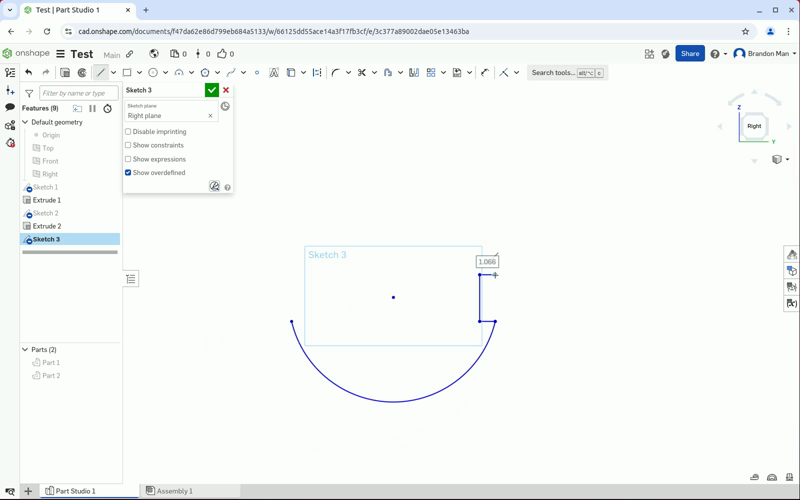
scroll(-6)
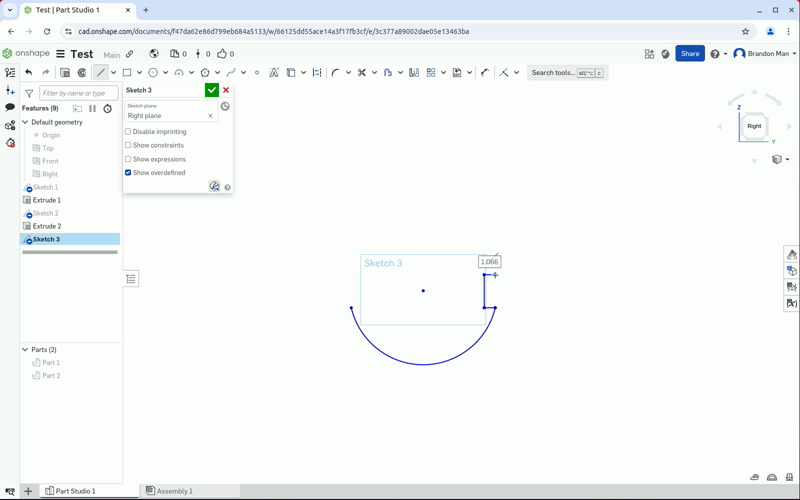
scroll(-6)
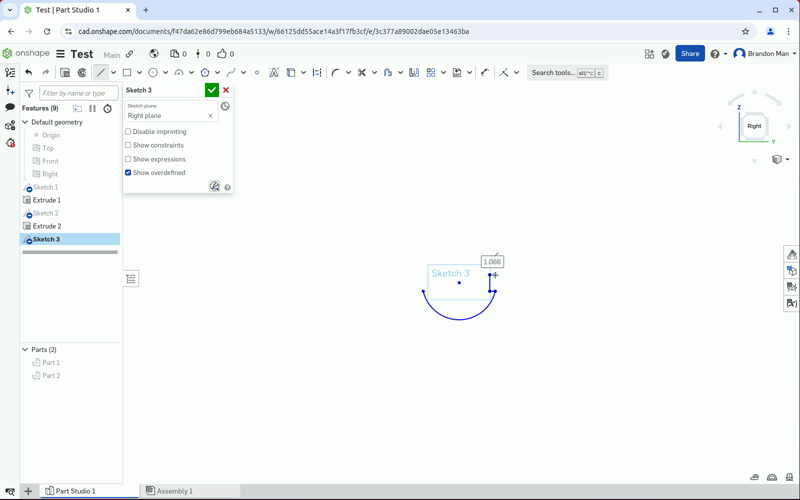
key_up(shift)
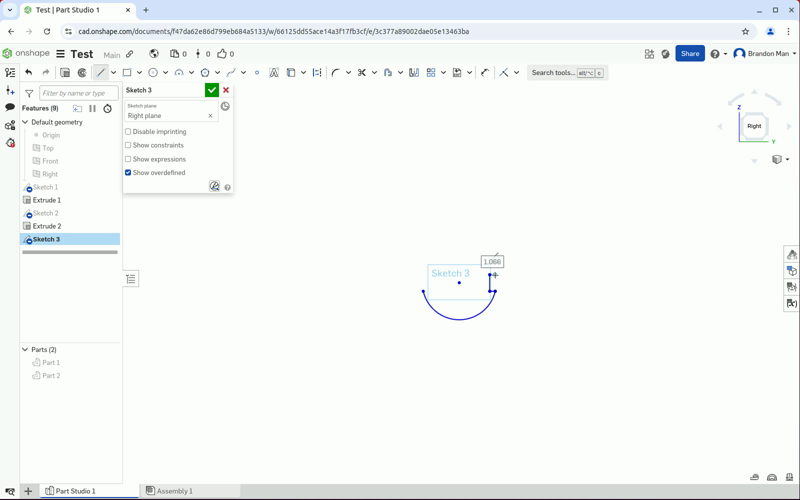
key(esc)
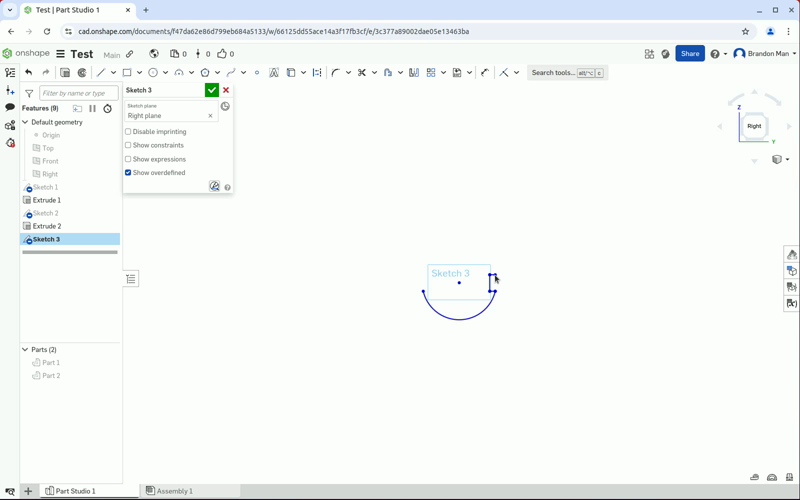
key(a)
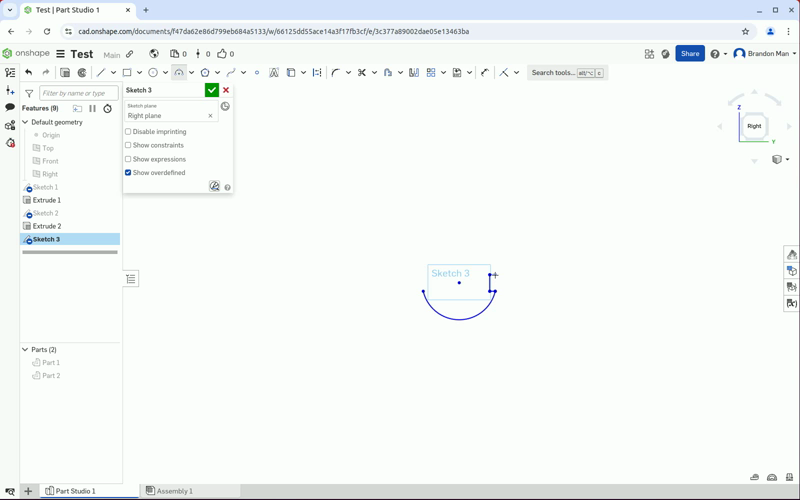
mouse_move(495, 274)
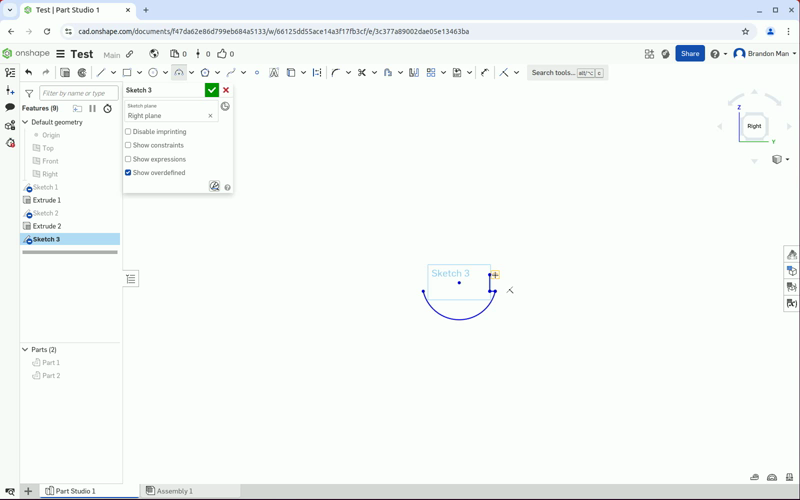
click(495, 274)
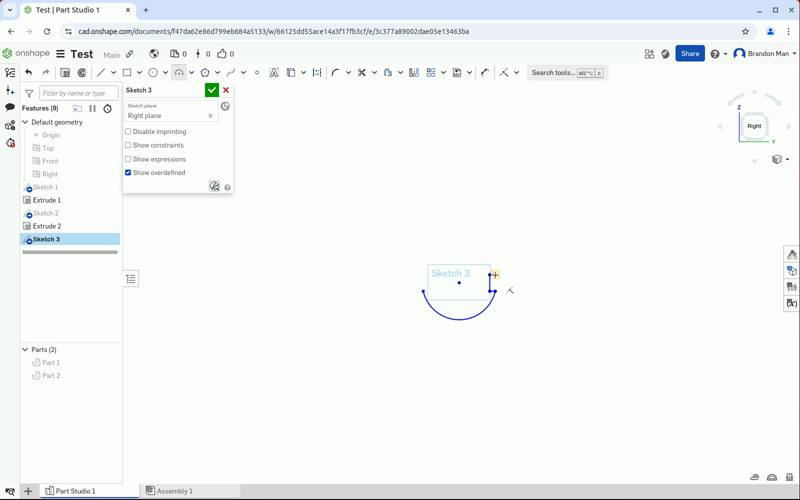
key_down(shift)
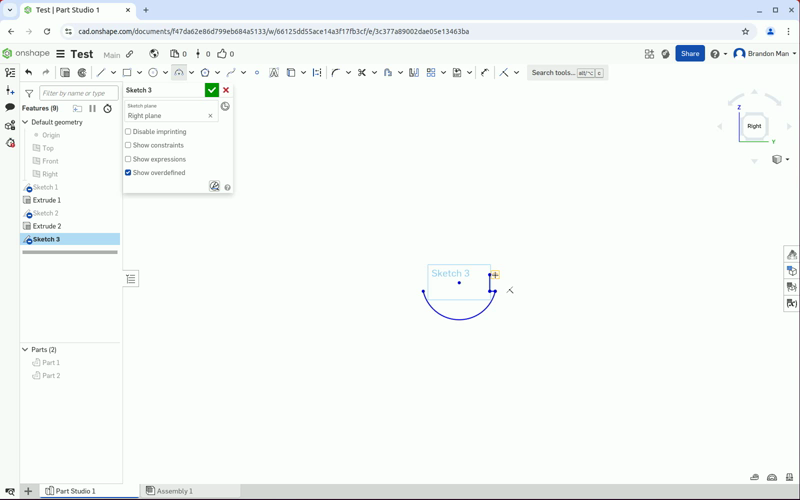
mouse_move(423, 274)
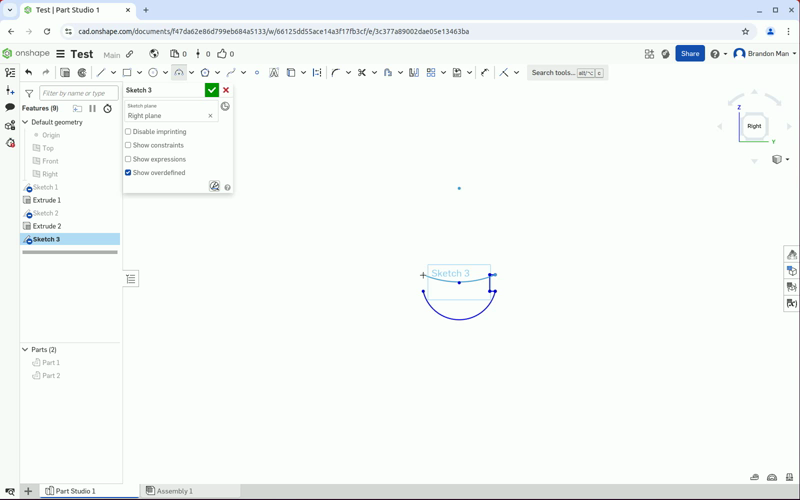
click(423, 274)
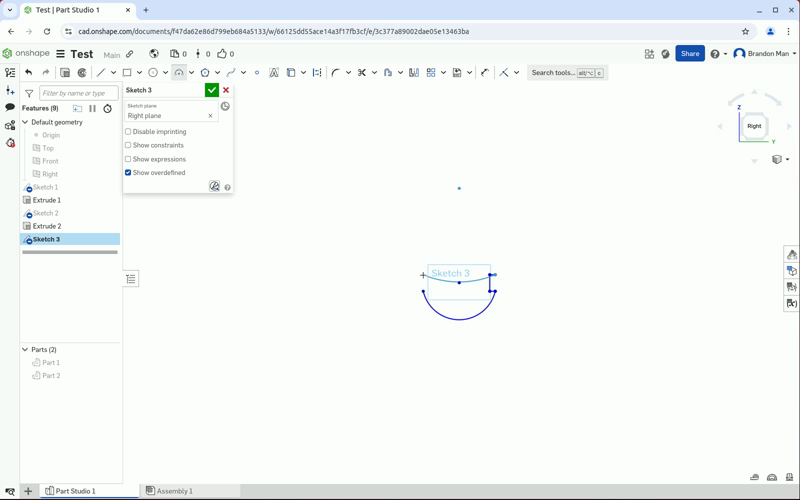
mouse_move(459, 246)
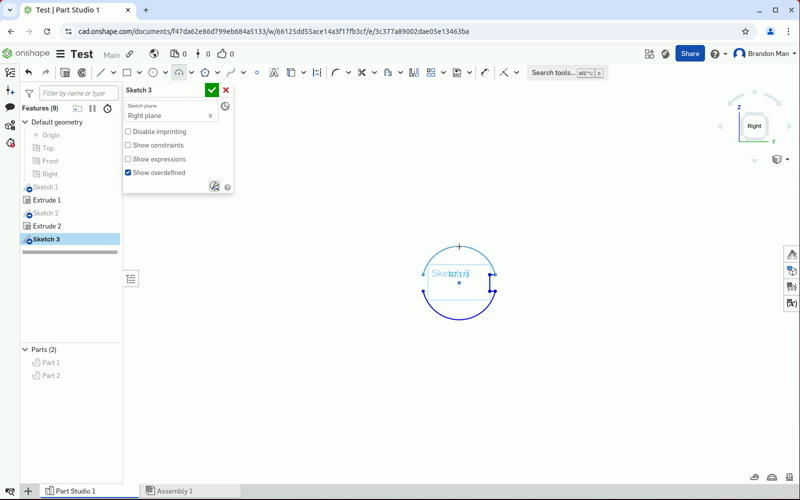
click(459, 246)
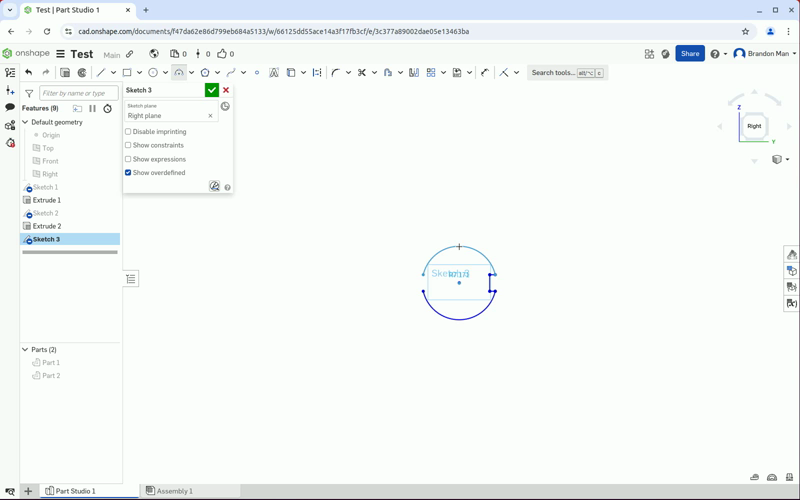
key_up(shift)
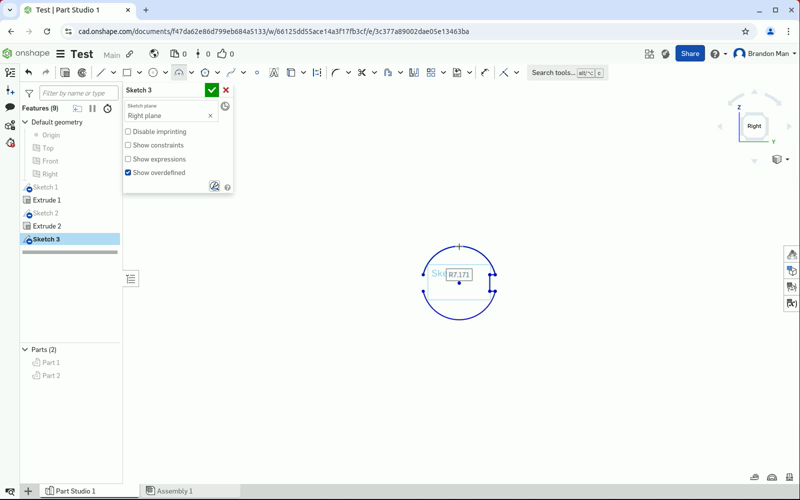
key(esc)
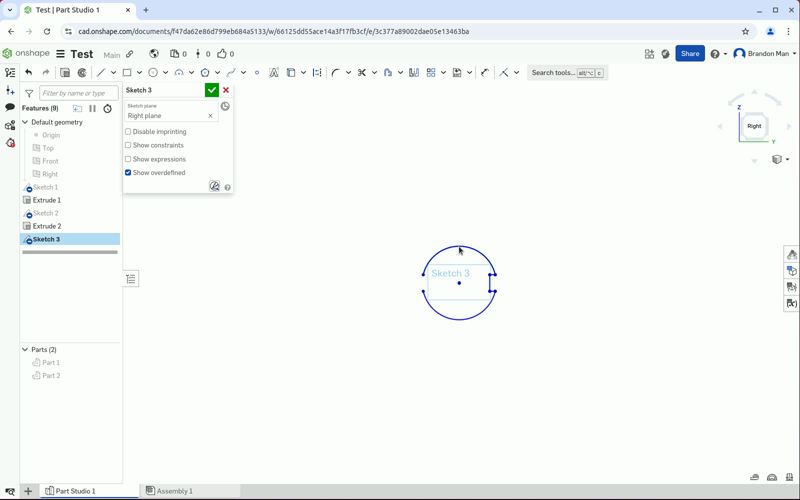
key(l)
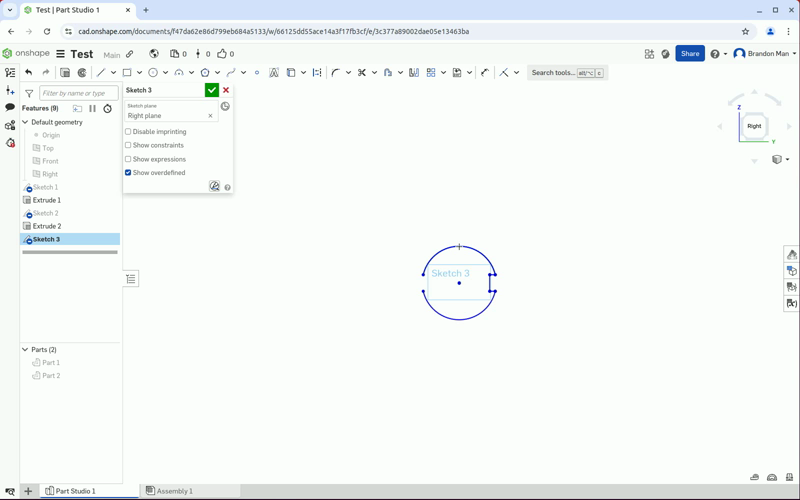
mouse_move(423, 274)
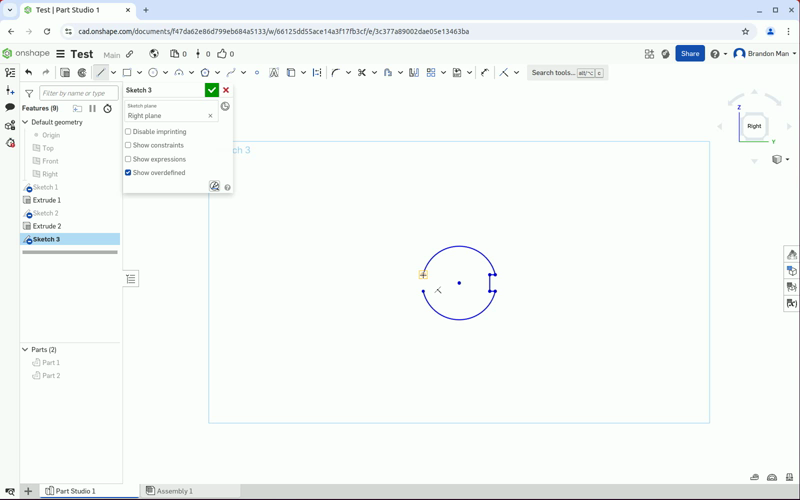
click(423, 274)
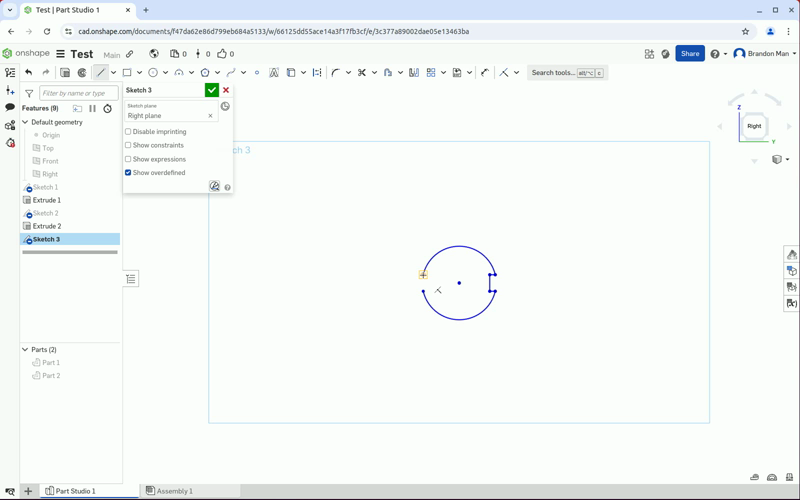
key_down(shift)
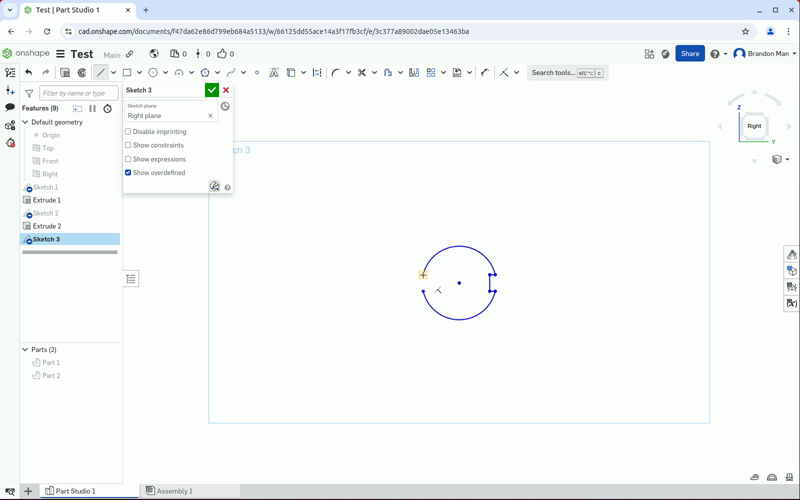
mouse_move(453, 274)
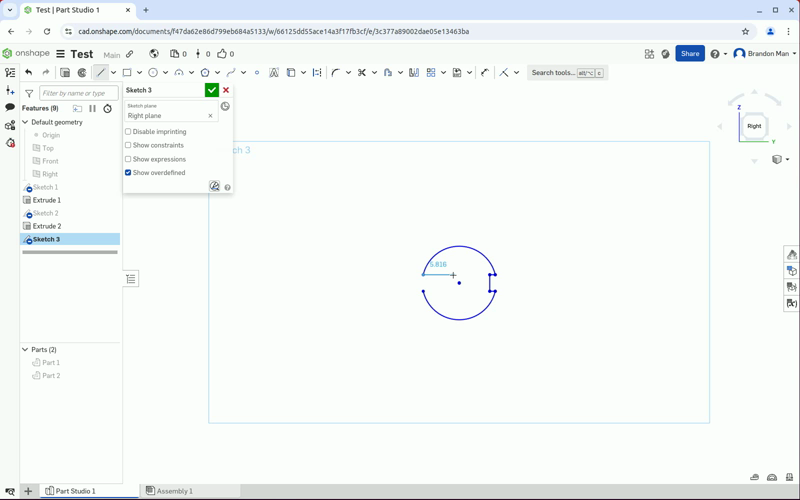
mouse_move(428, 274)
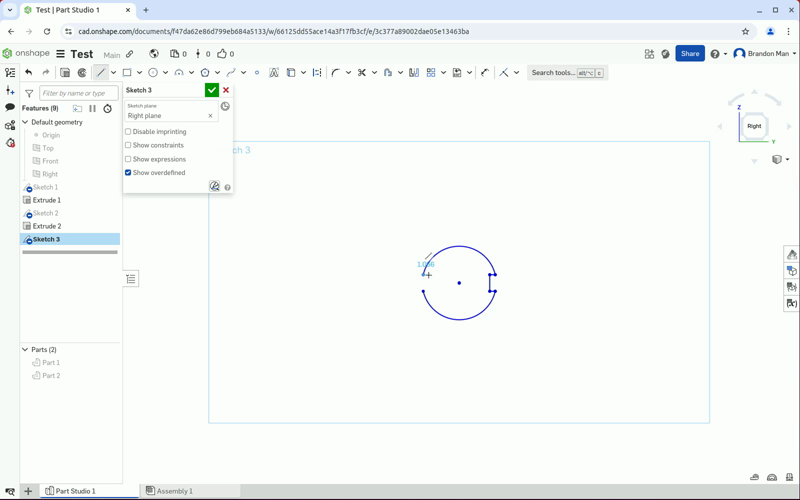
scroll(6)
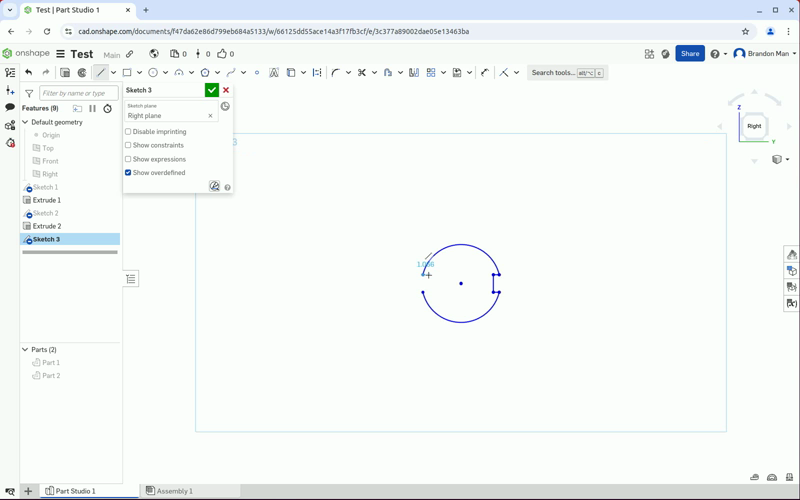
scroll(6)
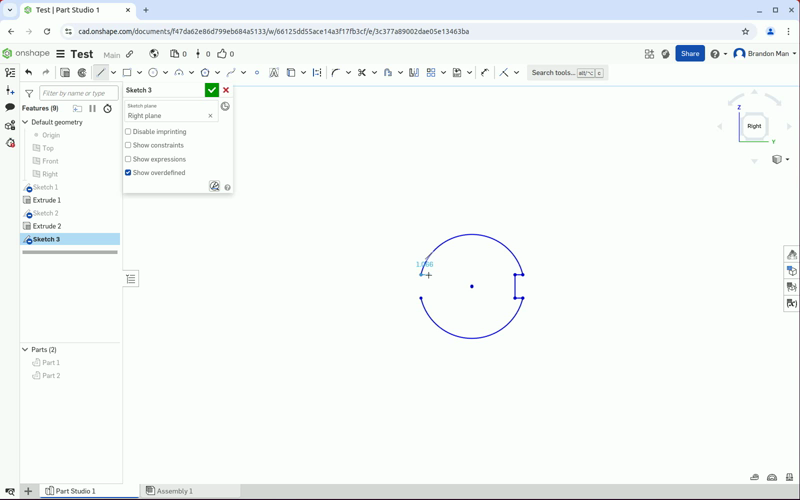
scroll(6)
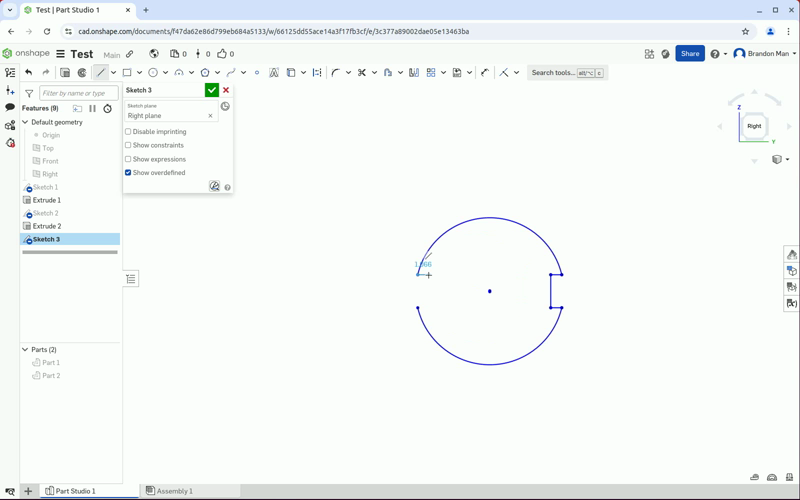
scroll(6)
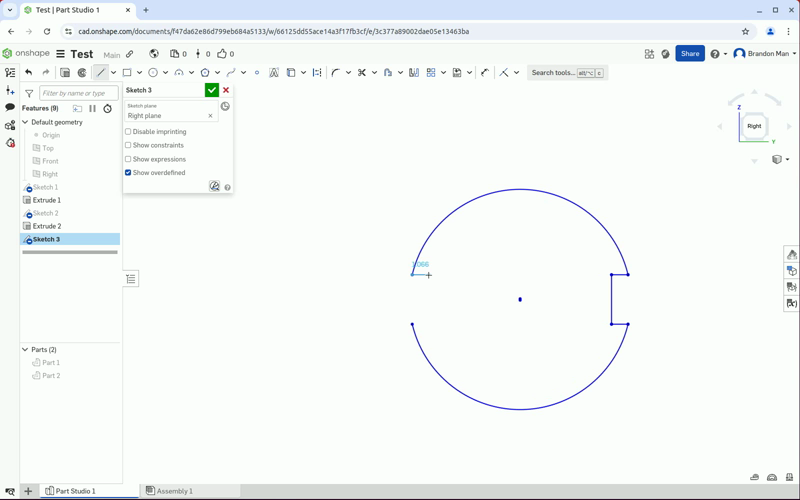
scroll(6)
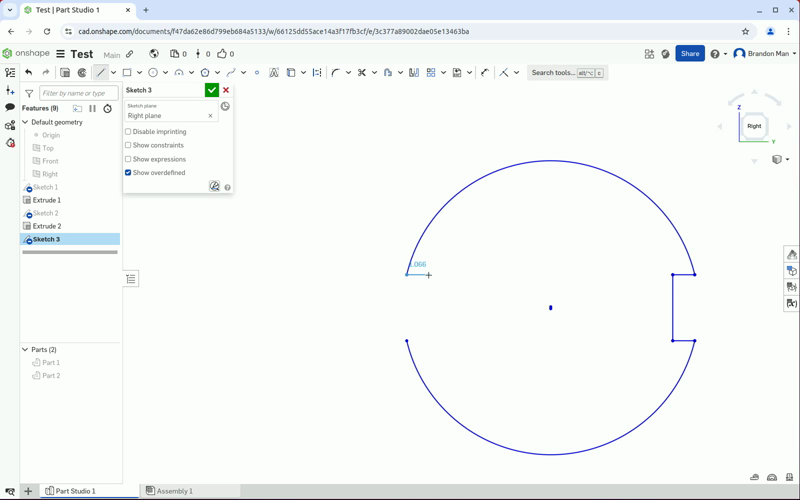
scroll(6)
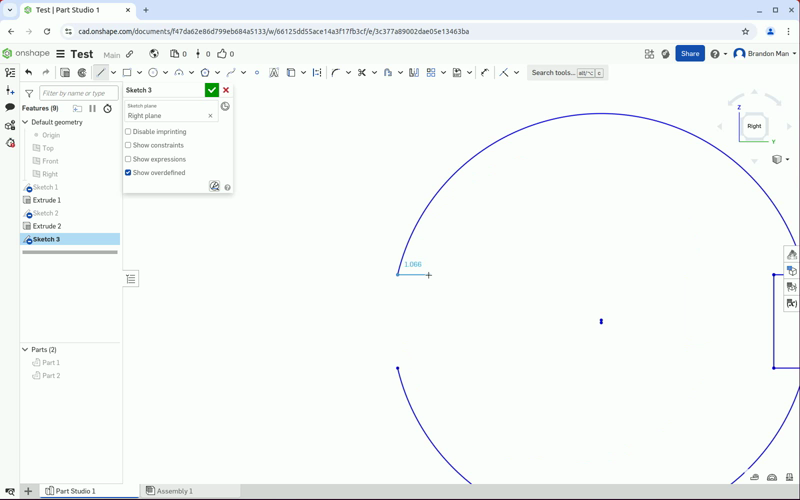
scroll(6)
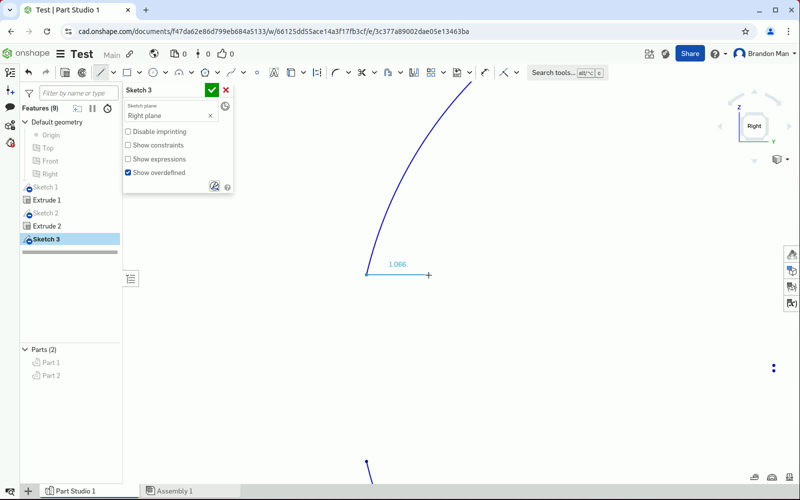
click(428, 274)
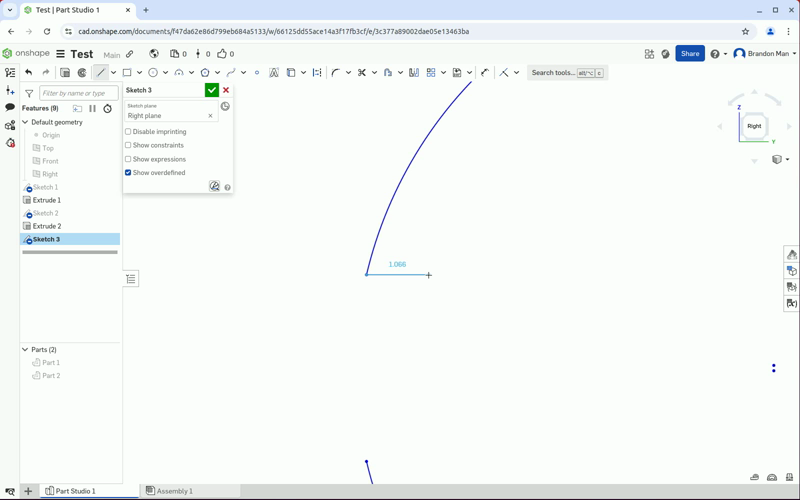
scroll(-6)
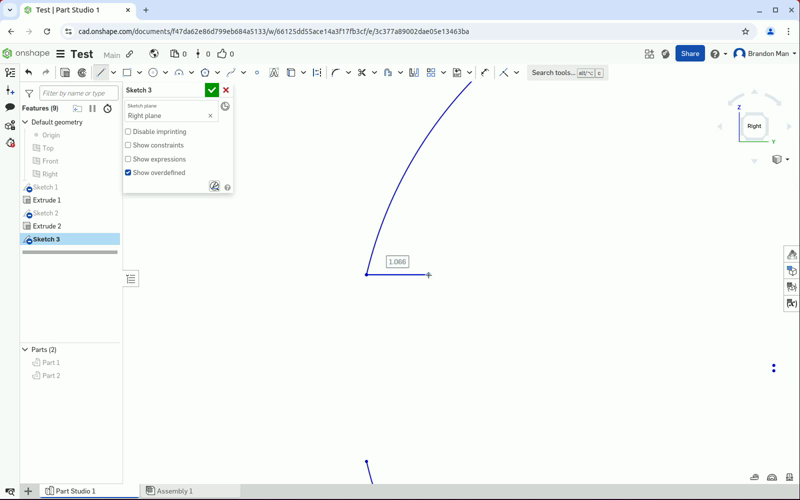
scroll(-6)
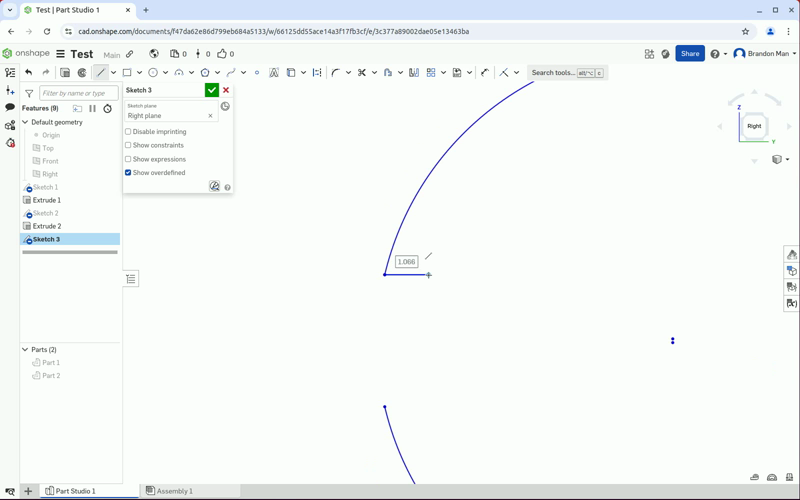
scroll(-6)
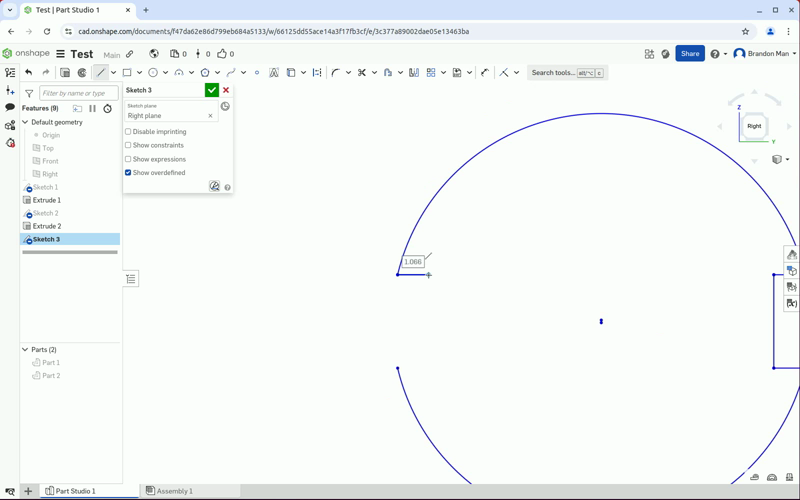
scroll(-6)
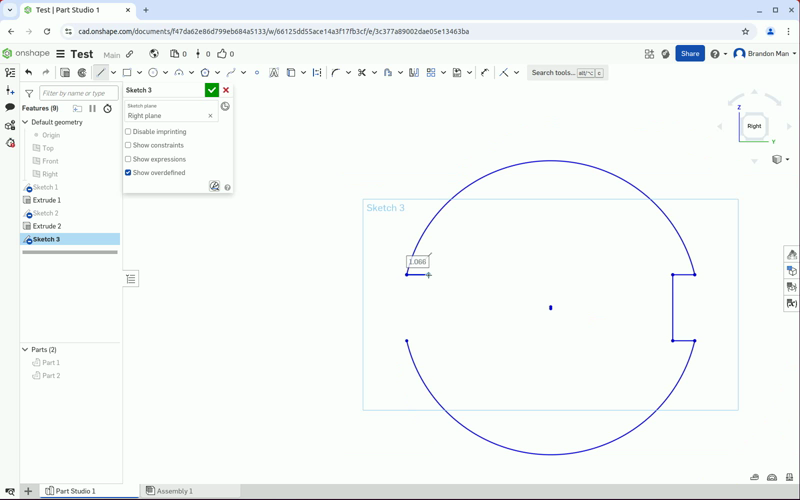
scroll(-6)
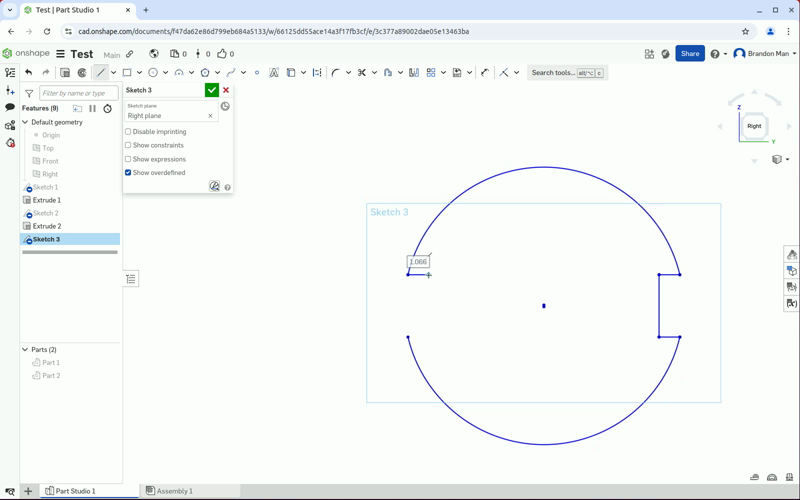
scroll(-6)
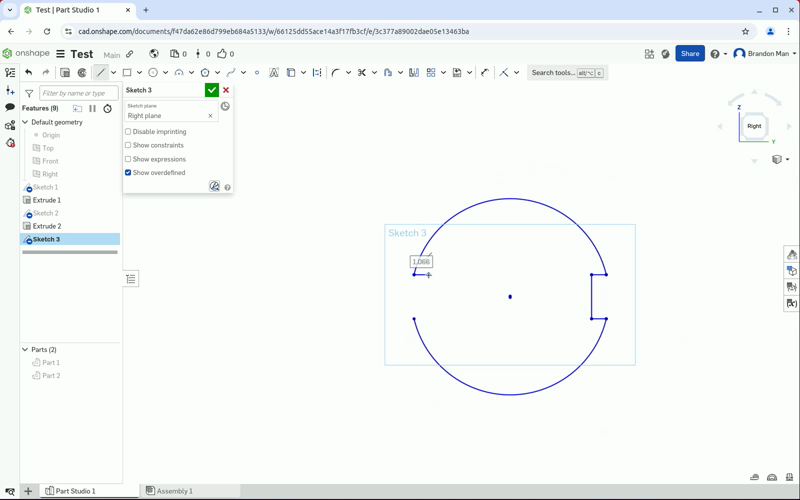
scroll(-6)
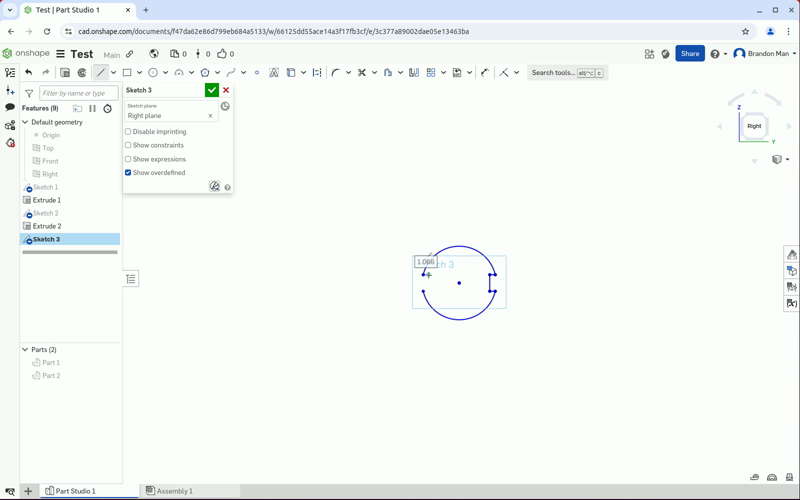
key_up(shift)
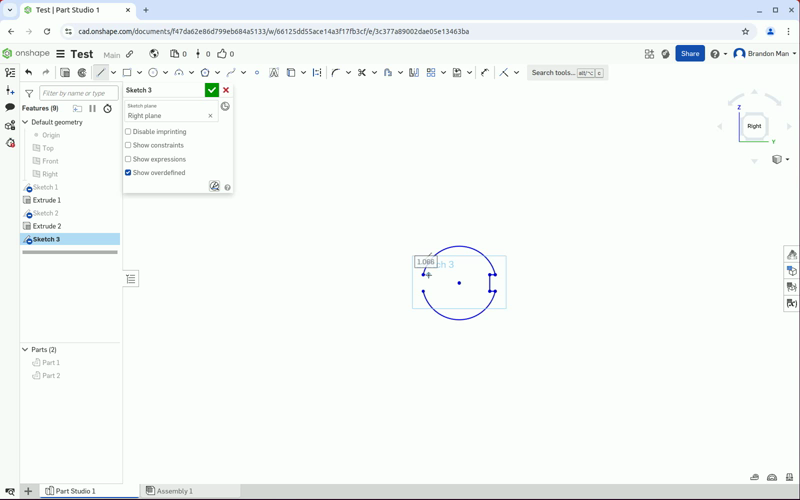
key_down(shift)
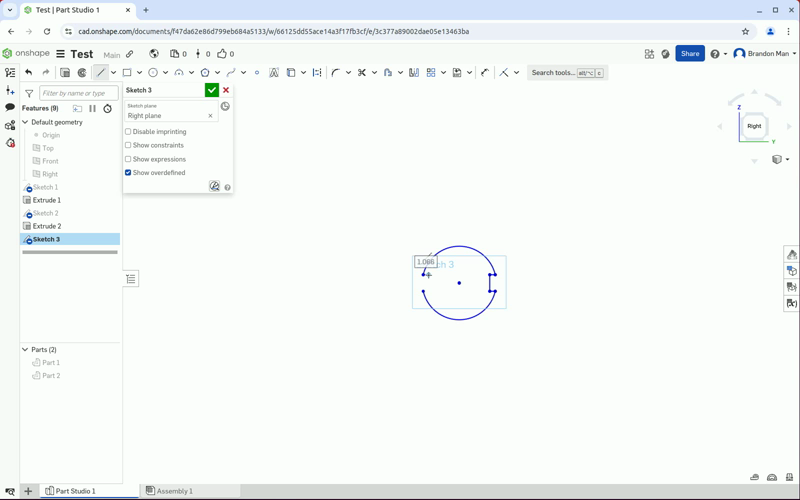
mouse_move(458, 274)
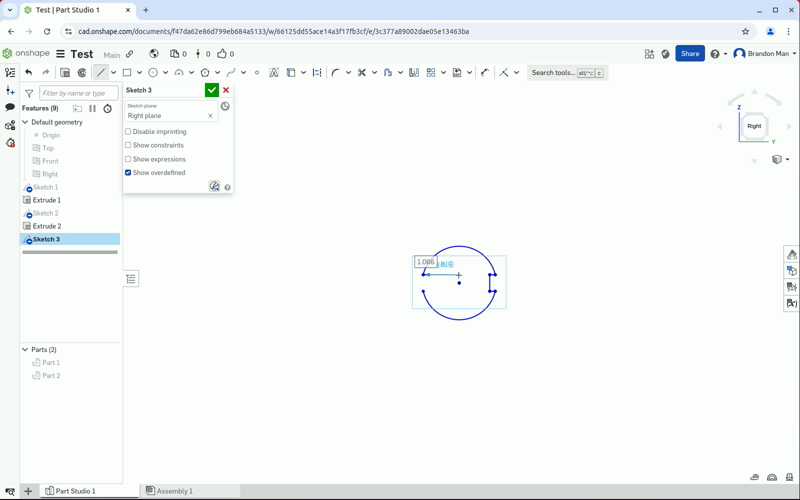
mouse_move(428, 291)
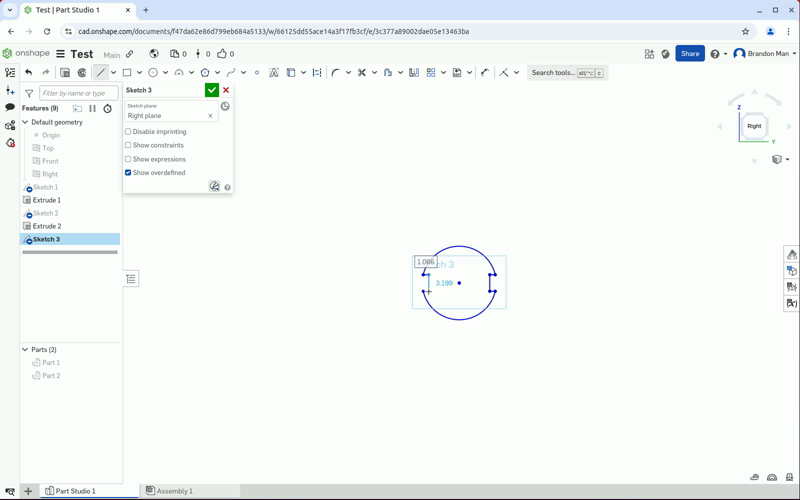
click(428, 291)
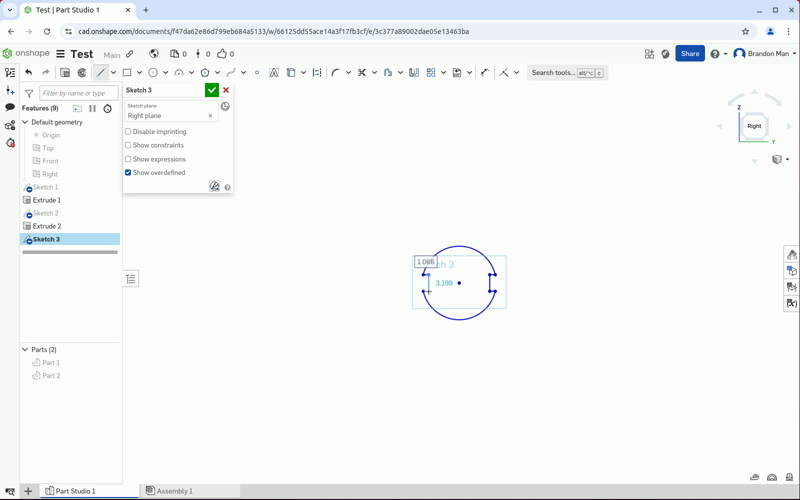
key_up(shift)
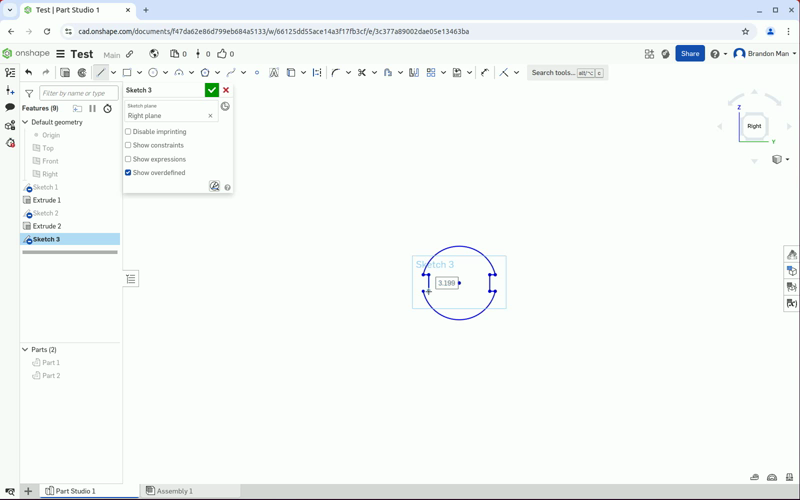
mouse_move(458, 291)
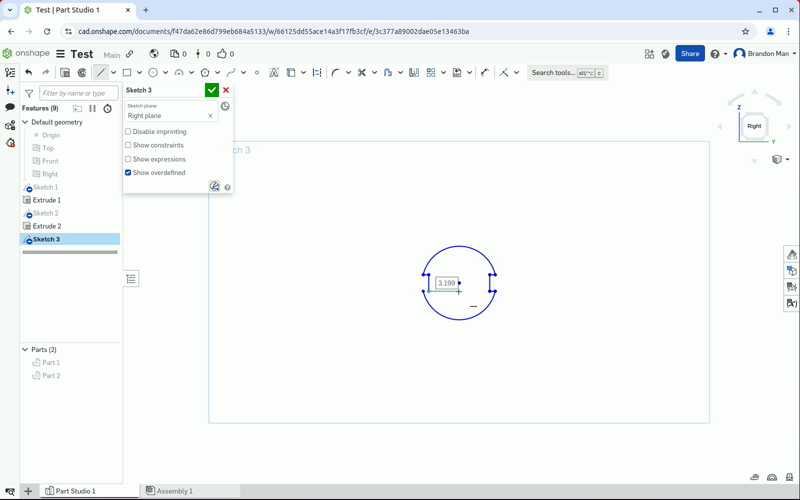
key_down(shift)
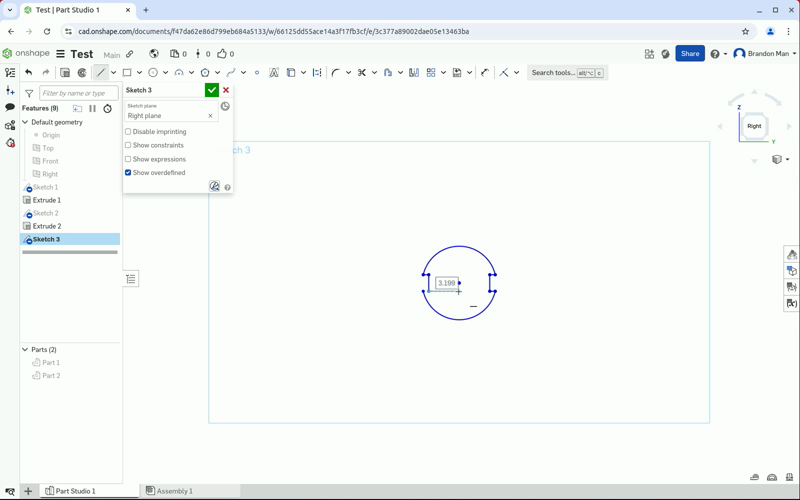
mouse_move(423, 291)
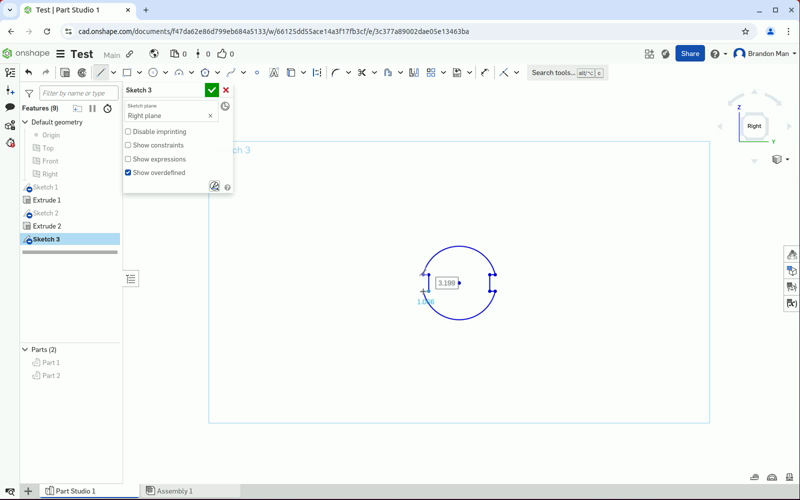
scroll(6)
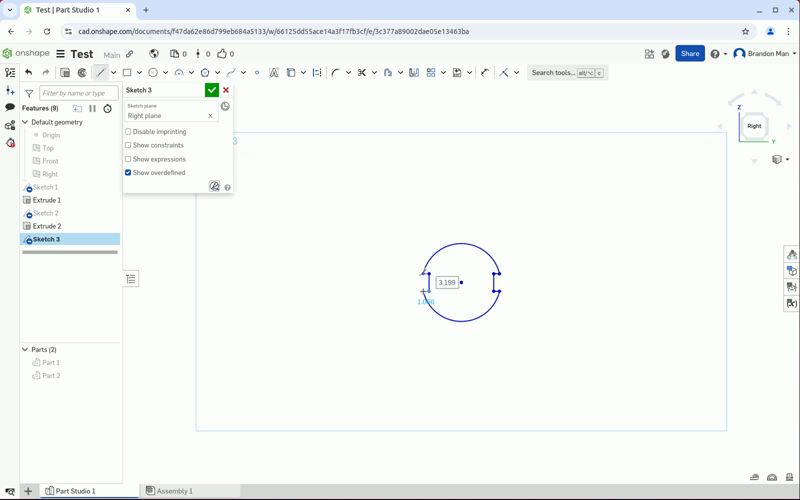
scroll(6)
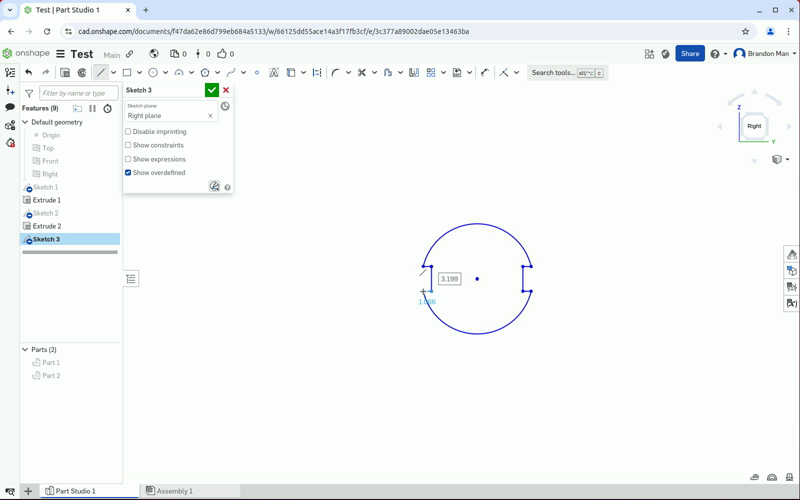
scroll(6)
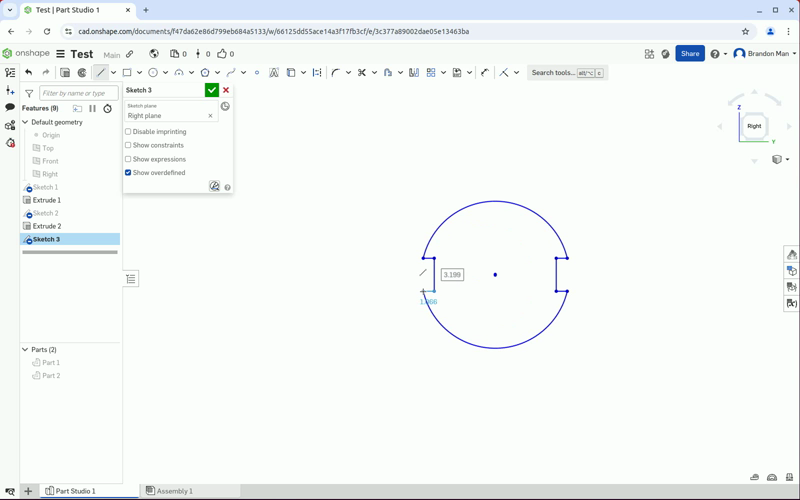
scroll(6)
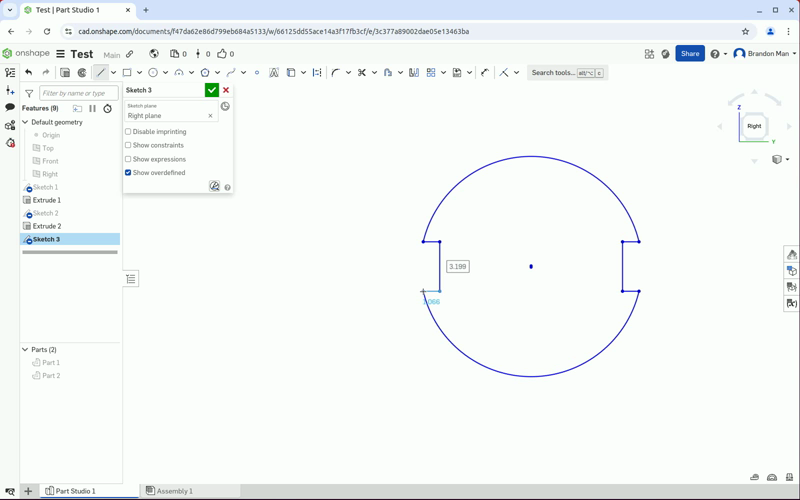
scroll(6)
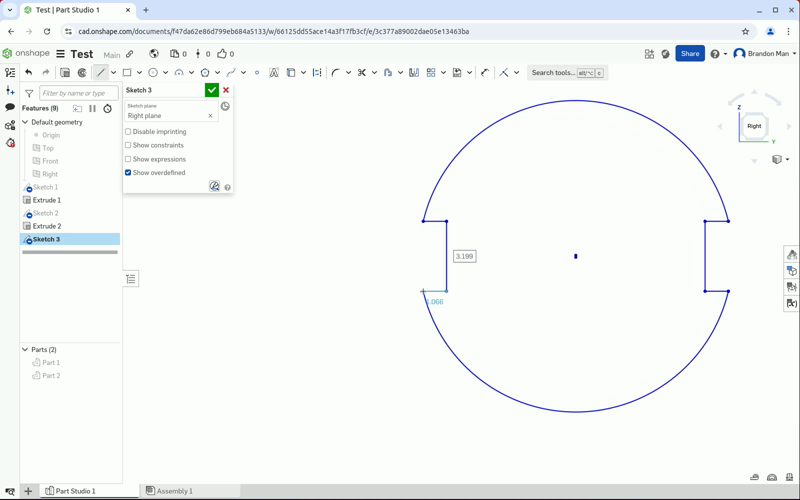
scroll(6)
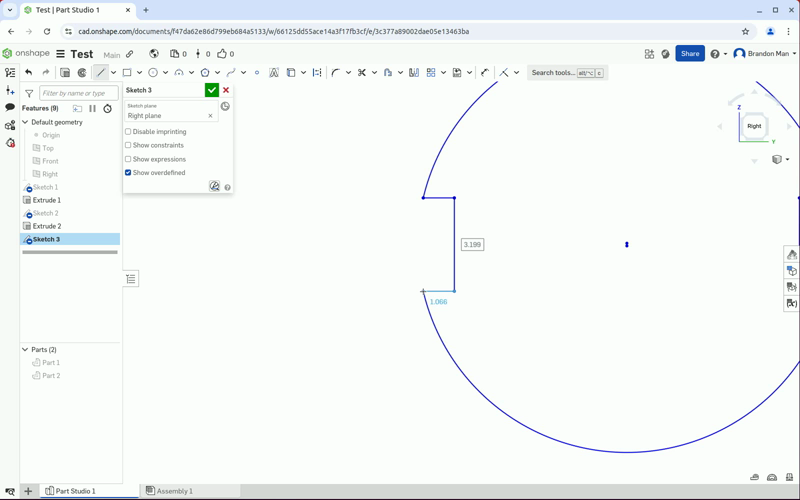
scroll(6)
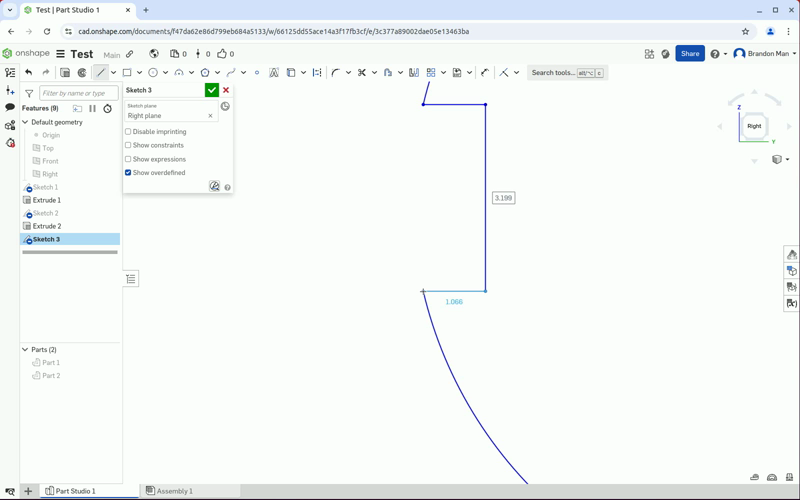
key_up(shift)
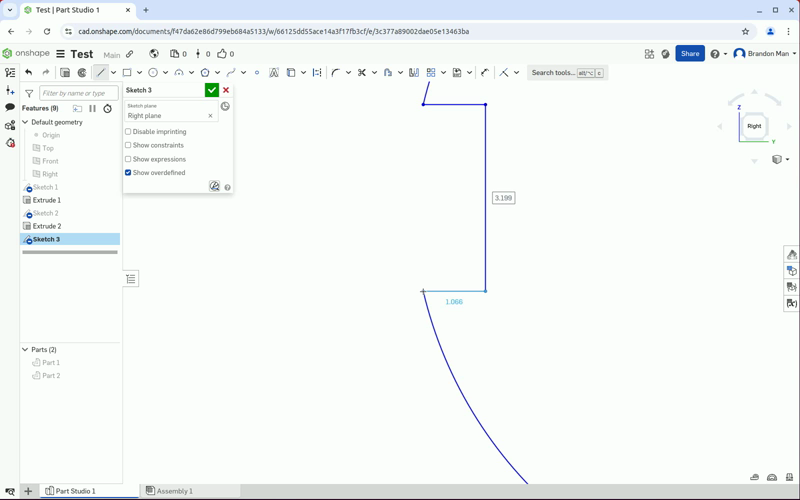
click(423, 291)
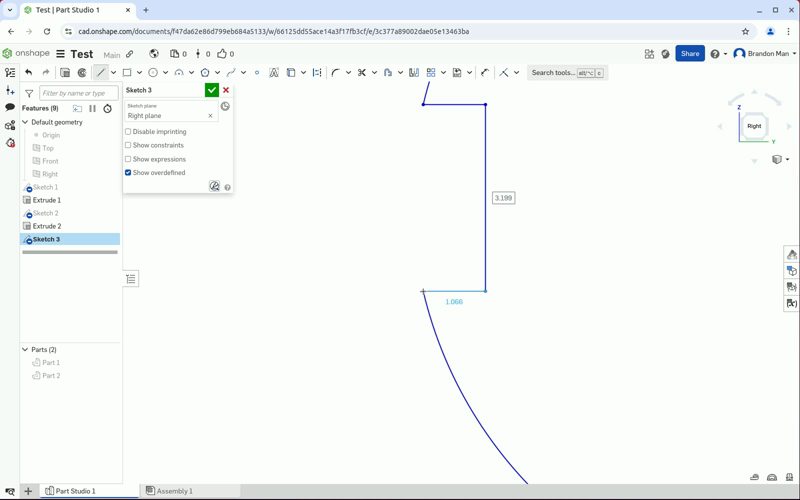
scroll(-6)
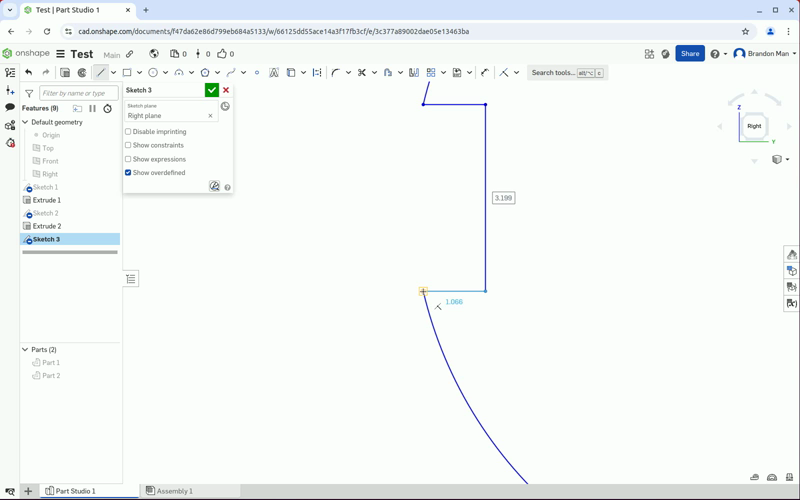
scroll(-6)
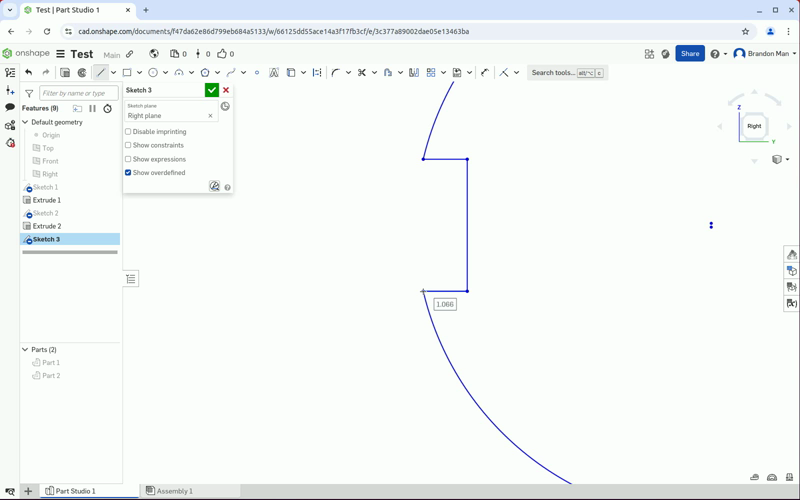
scroll(-6)
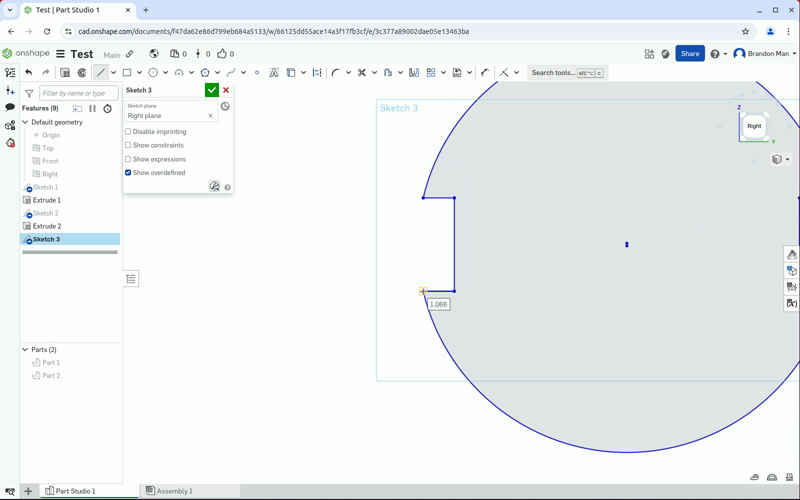
scroll(-6)
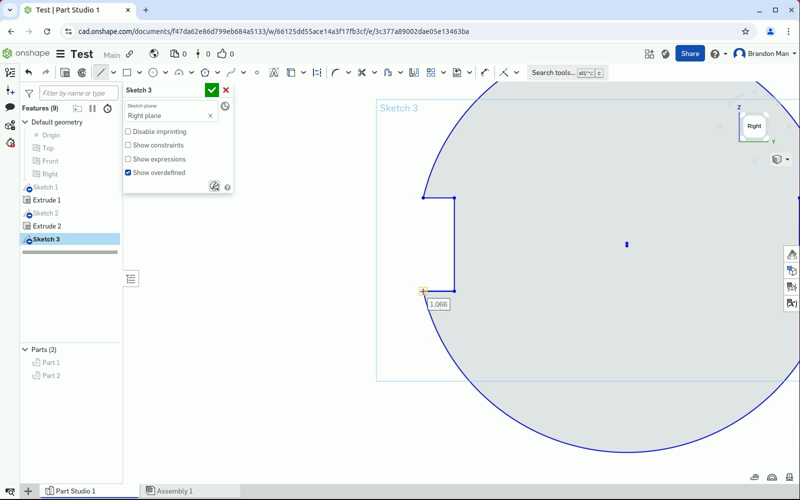
scroll(-6)
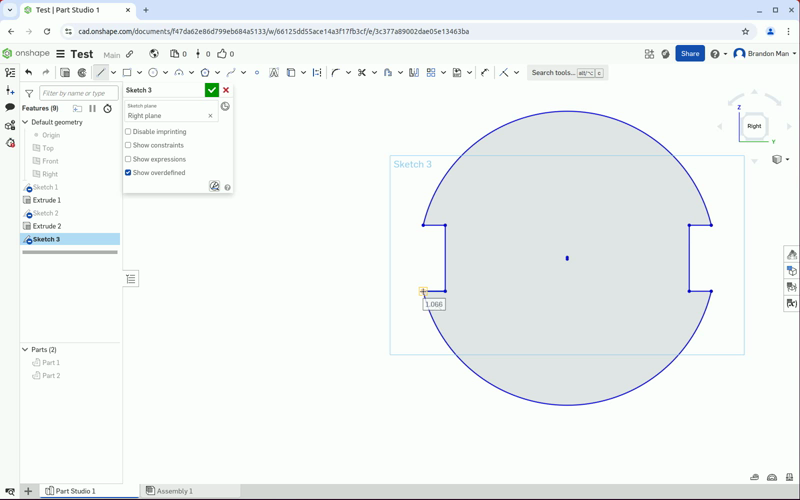
scroll(-6)
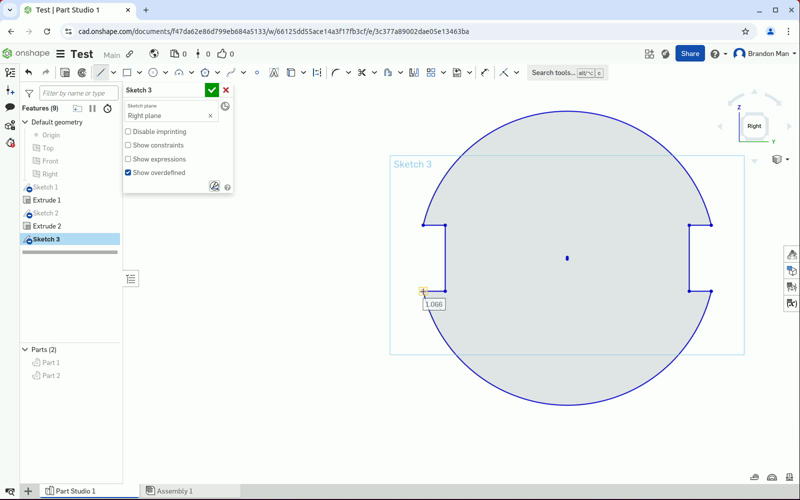
scroll(-6)
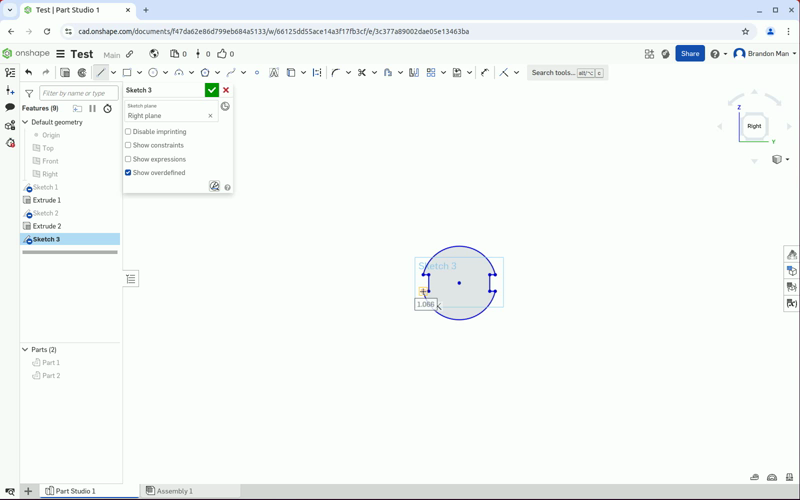
key(esc)
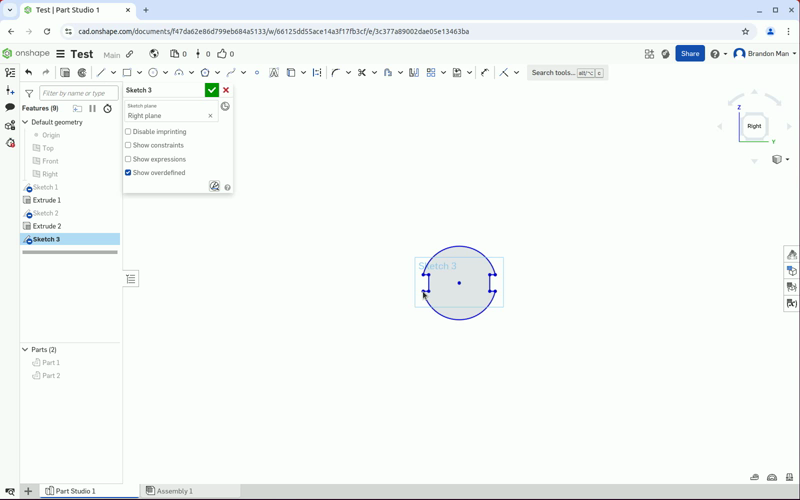
mouse_move(441, 292)
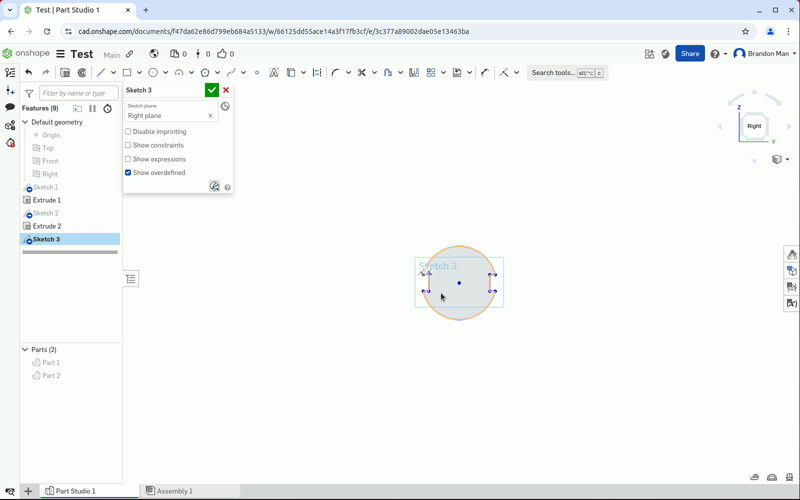
click(441, 292)
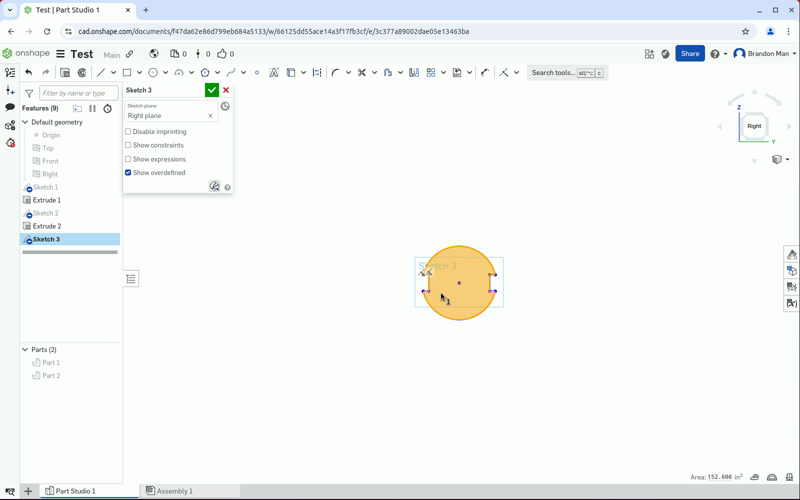
mouse_move(73, 352)
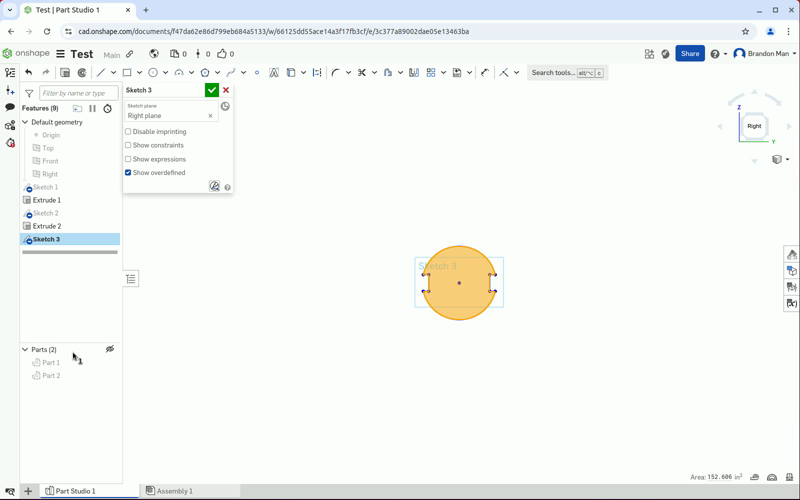
key(shift+y)
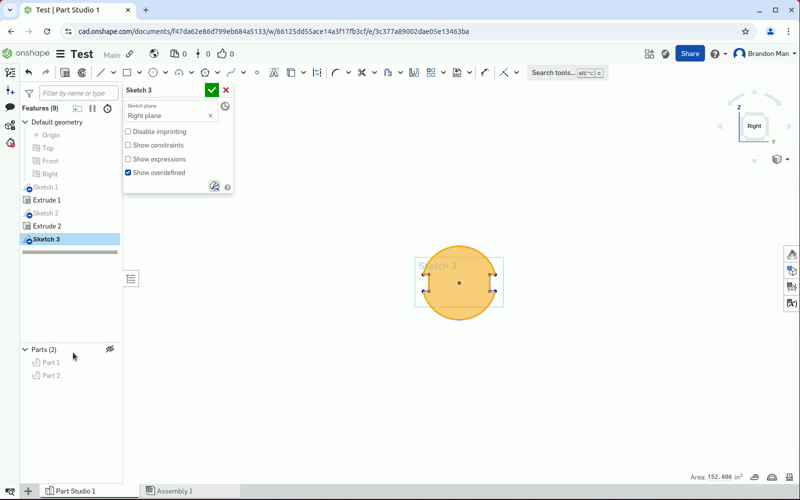
key(shift+e)
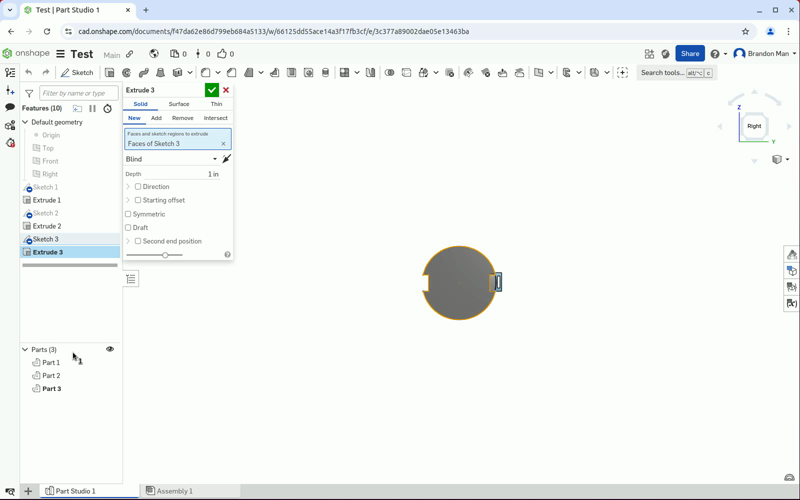
mouse_move(143, 106)
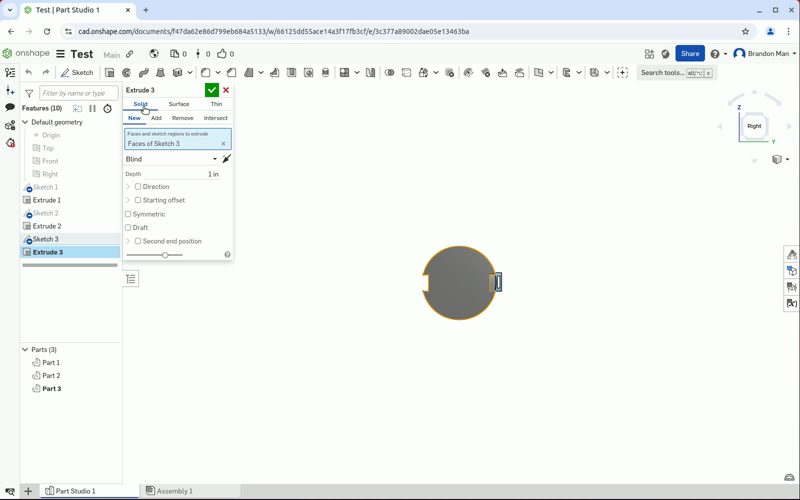
click(143, 106)
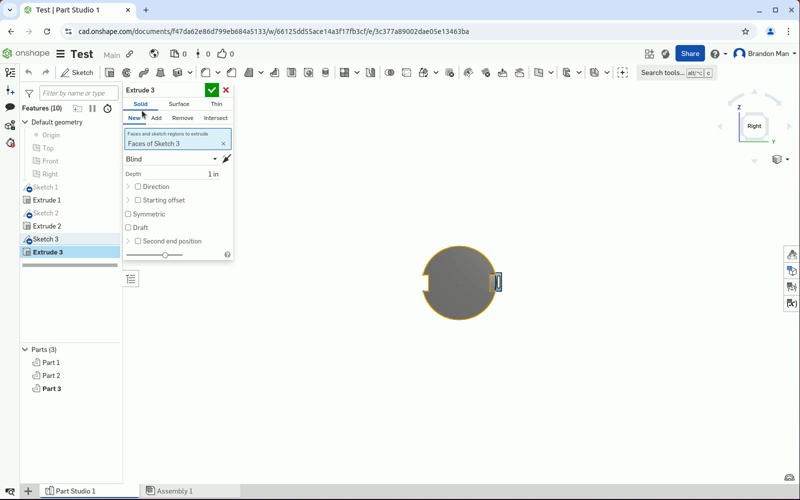
mouse_move(137, 120)
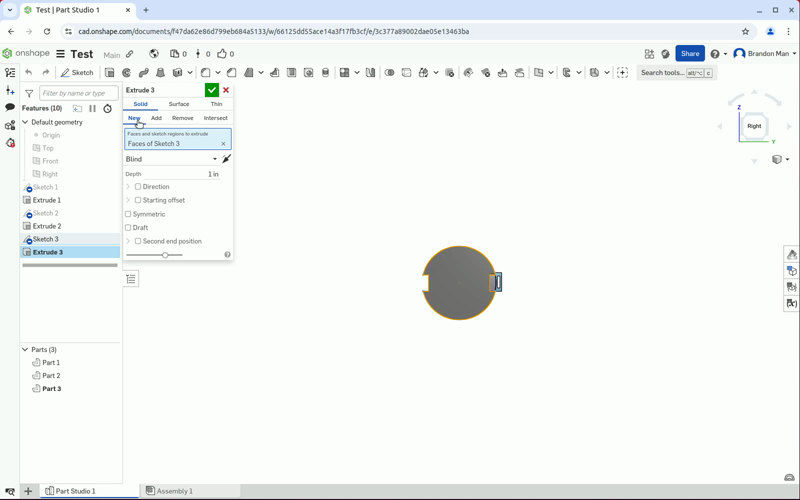
click(137, 120)
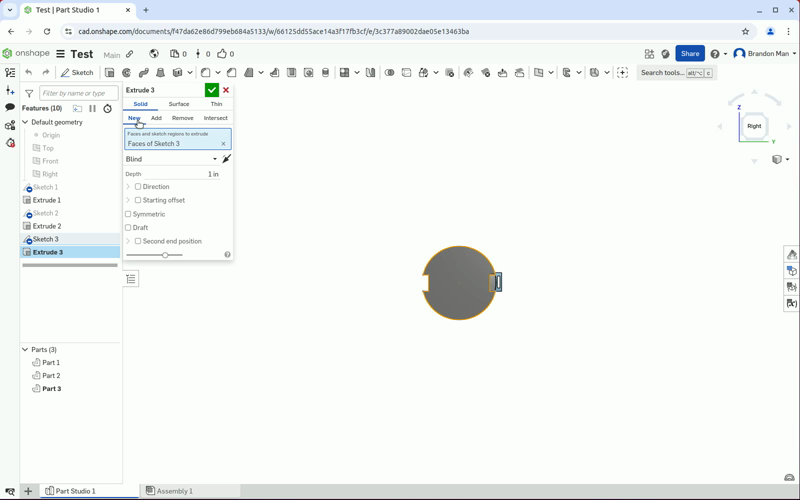
key(tab, 4)
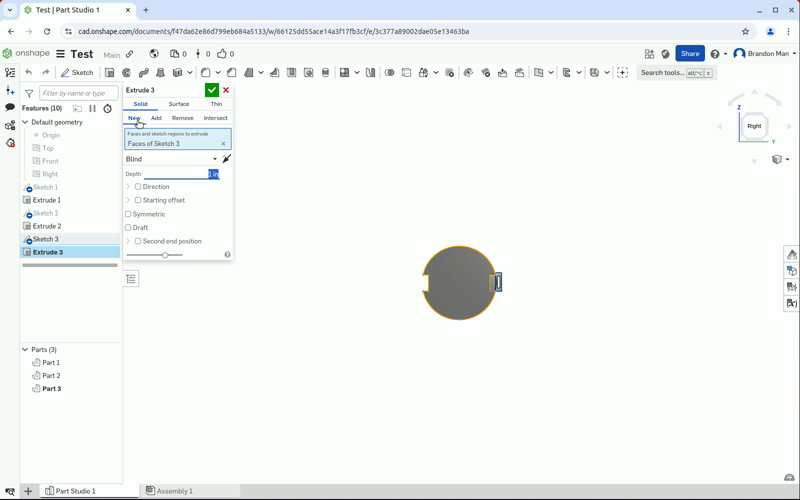
text(23.108)
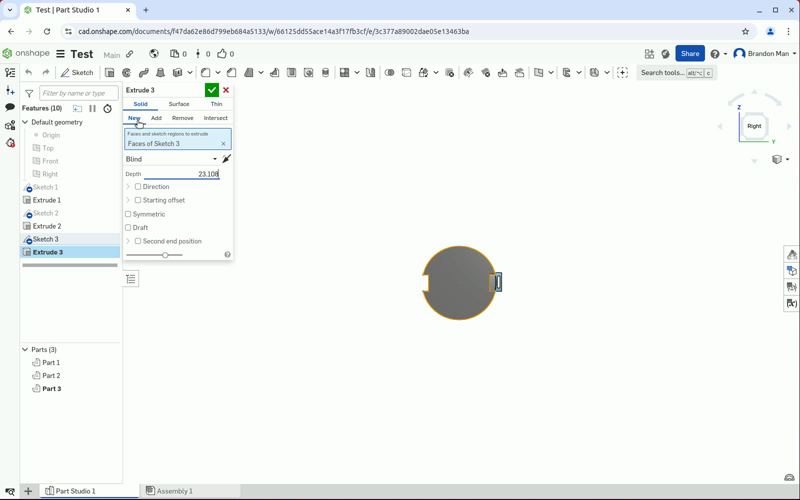
key(enter)
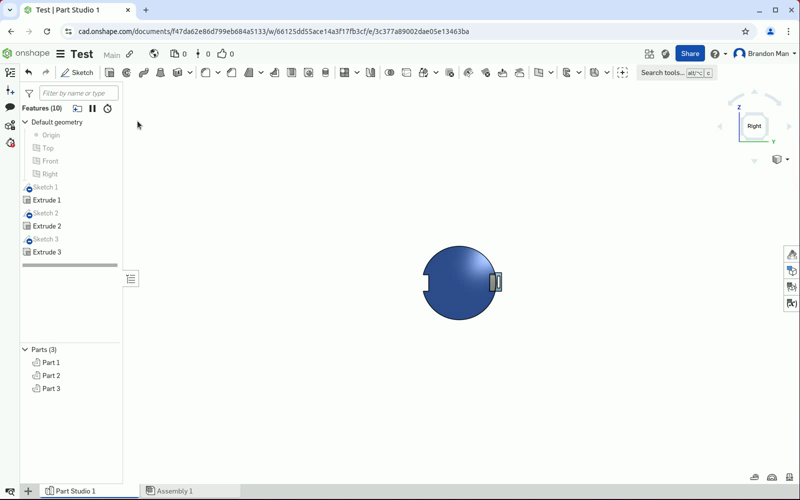
key(shift+h)
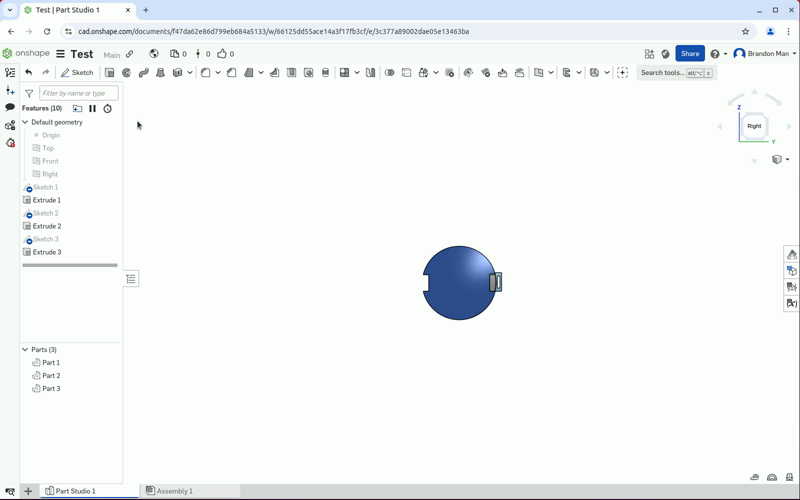
key(shift+h)
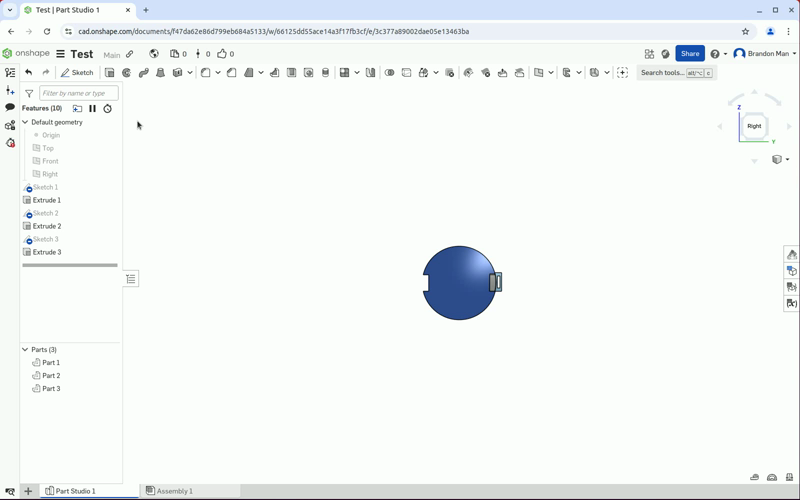
mouse_move(73, 189)
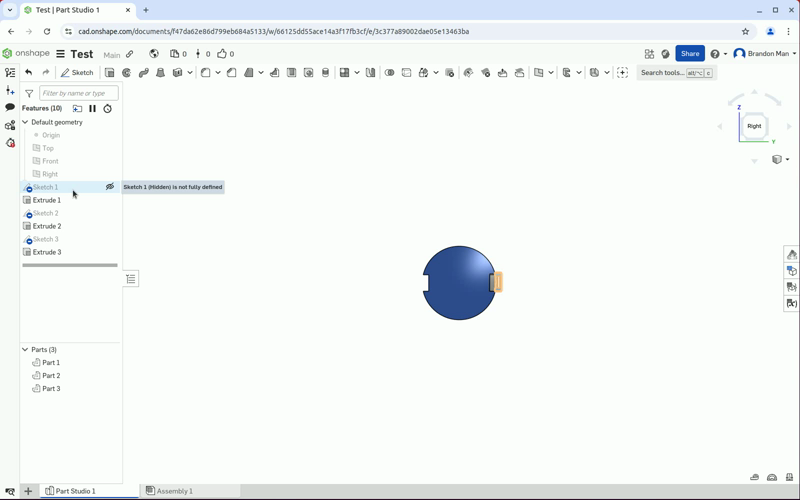
click(73, 189)
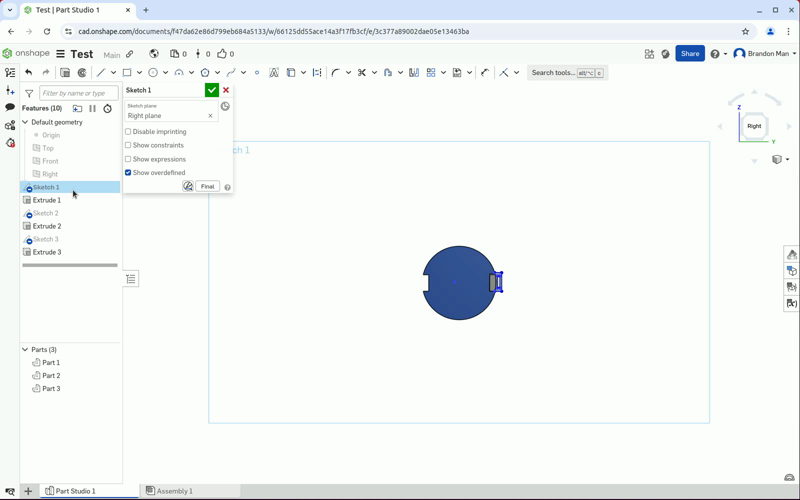
mouse_move(229, 92)
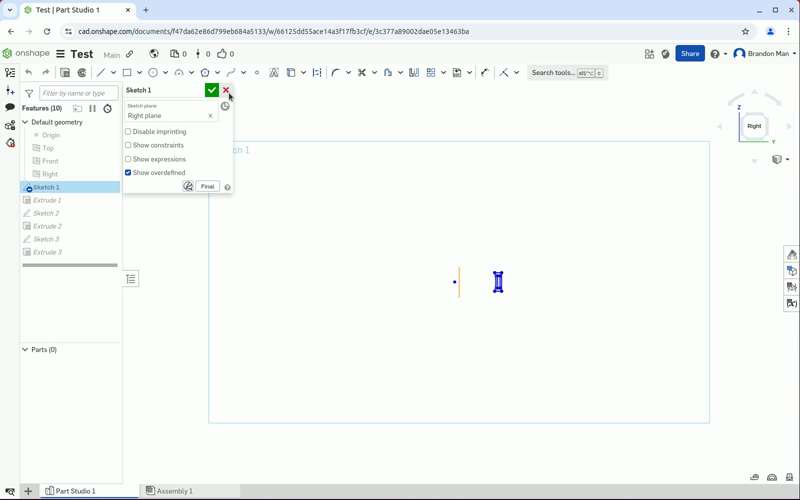
click(229, 92)
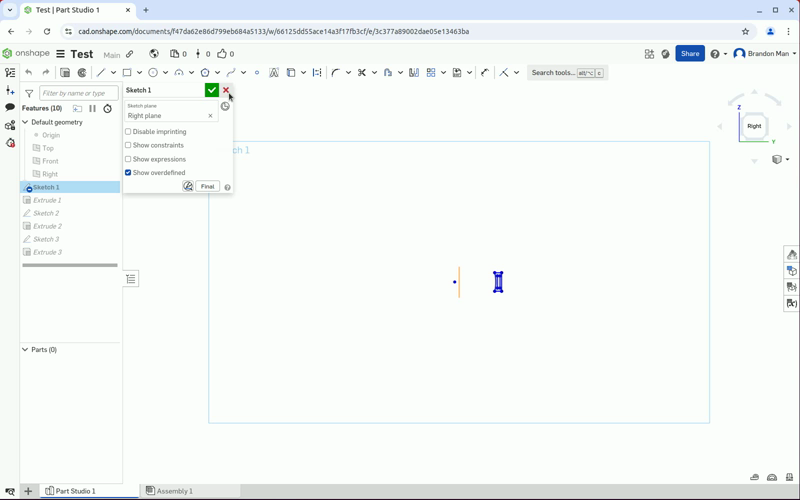
key(shift+s)
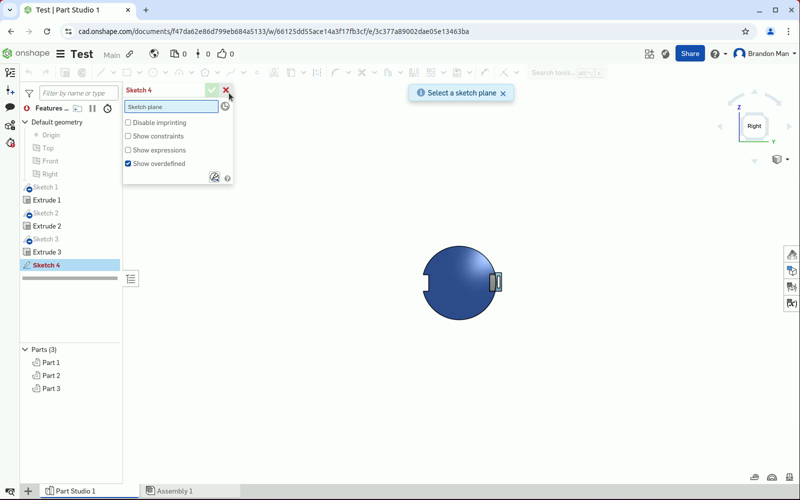
mouse_move(73, 176)
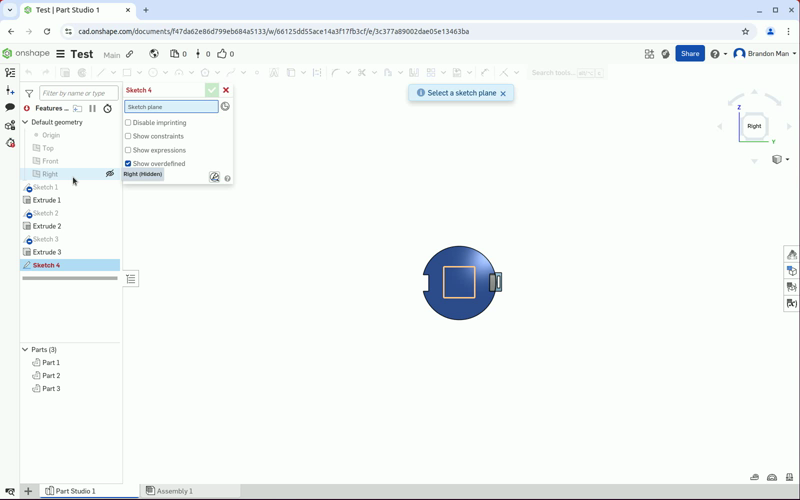
click(73, 176)
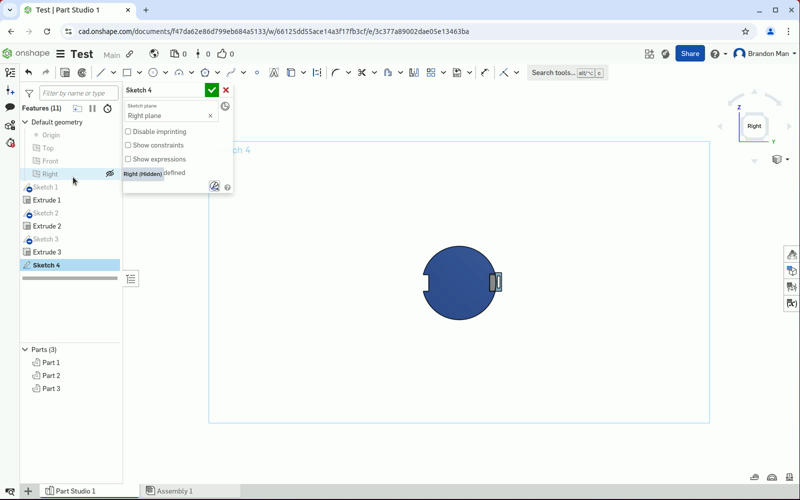
mouse_move(73, 352)
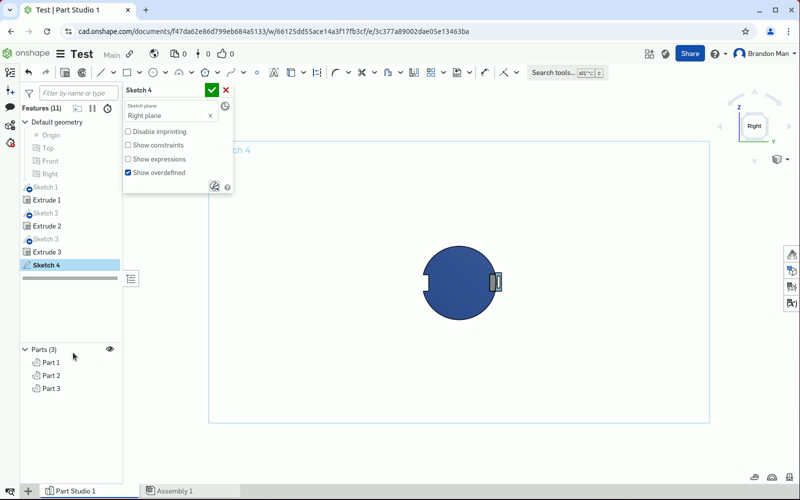
key(y)
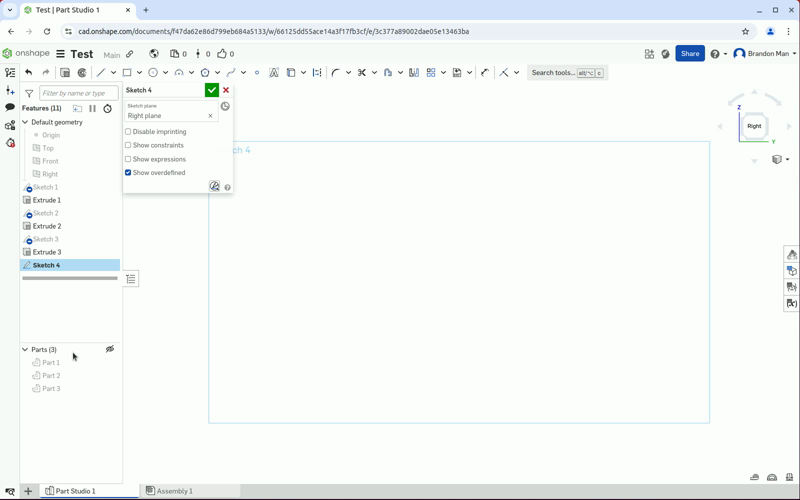
key(l)
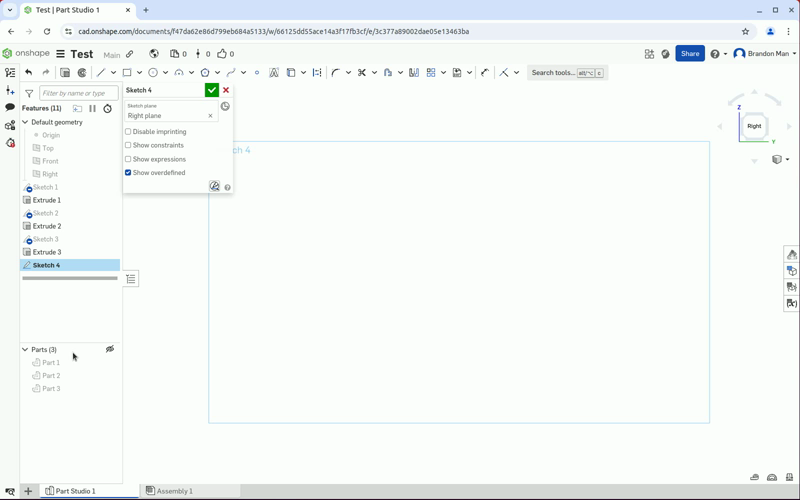
key_down(shift)
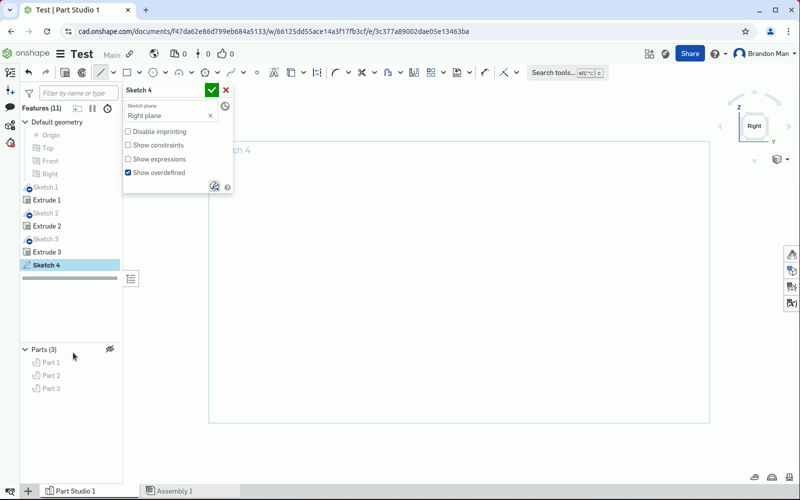
mouse_move(416, 291)
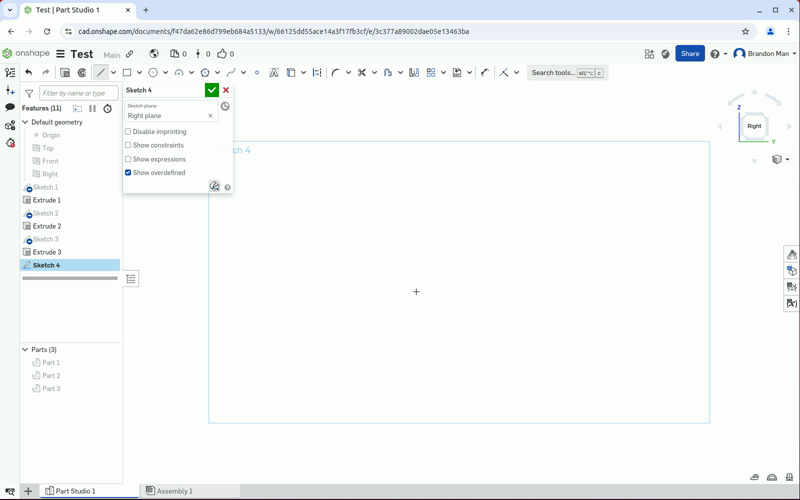
click(416, 291)
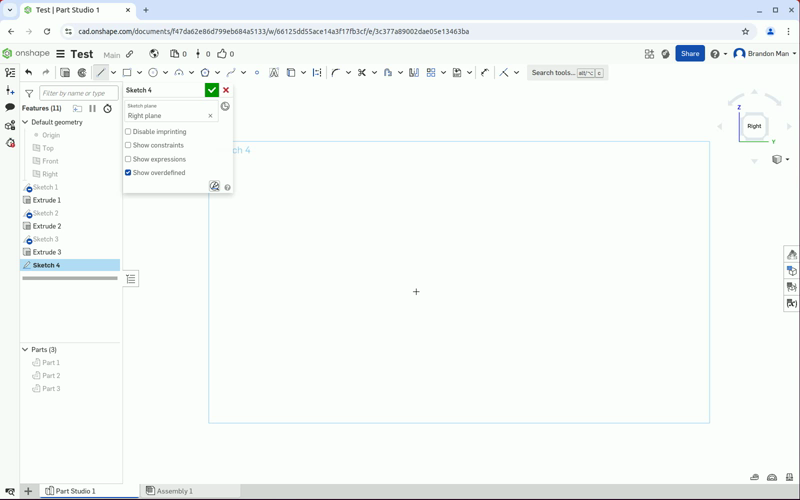
key_up(shift)
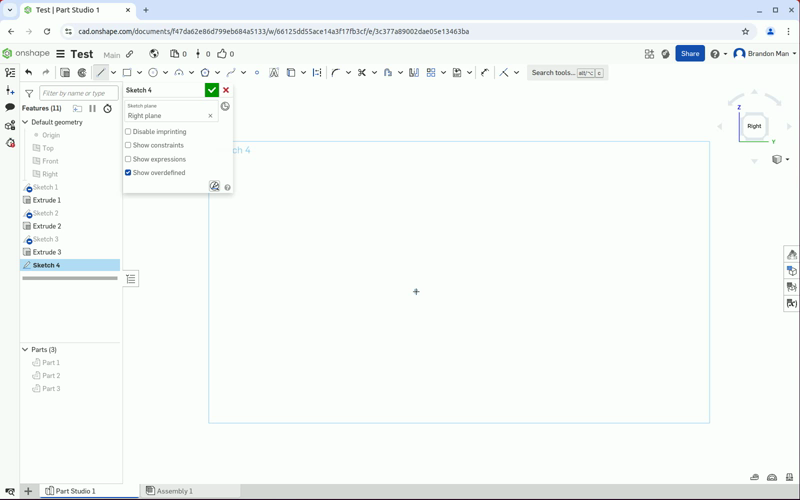
key_down(shift)
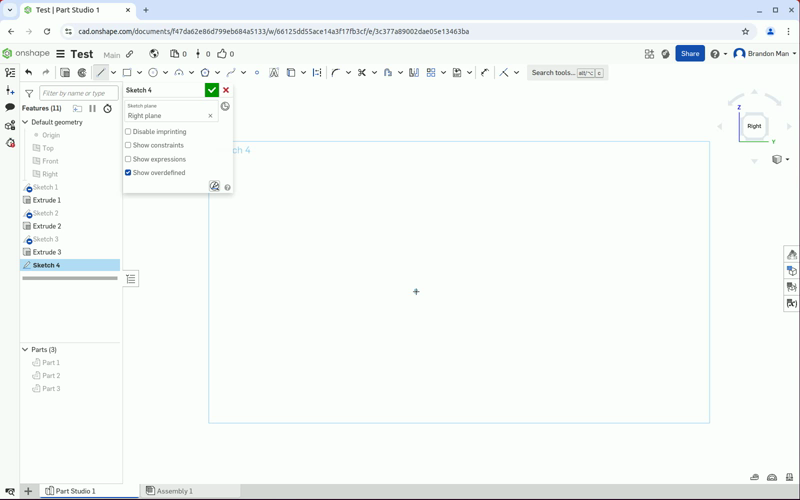
mouse_move(446, 291)
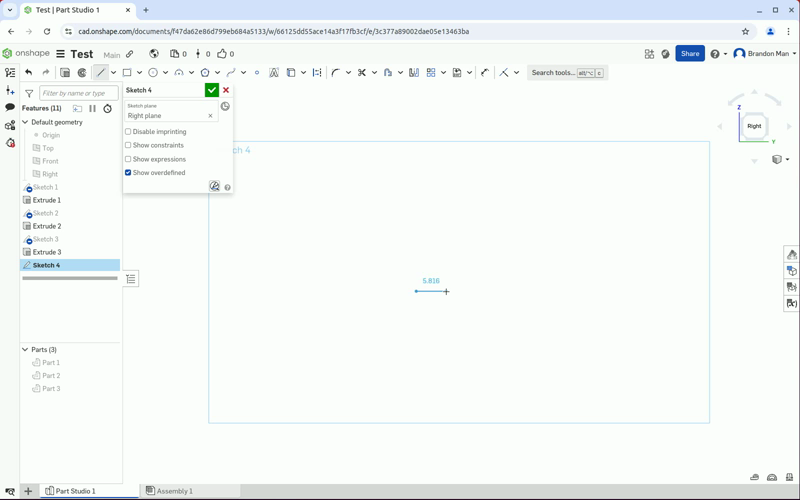
mouse_move(422, 291)
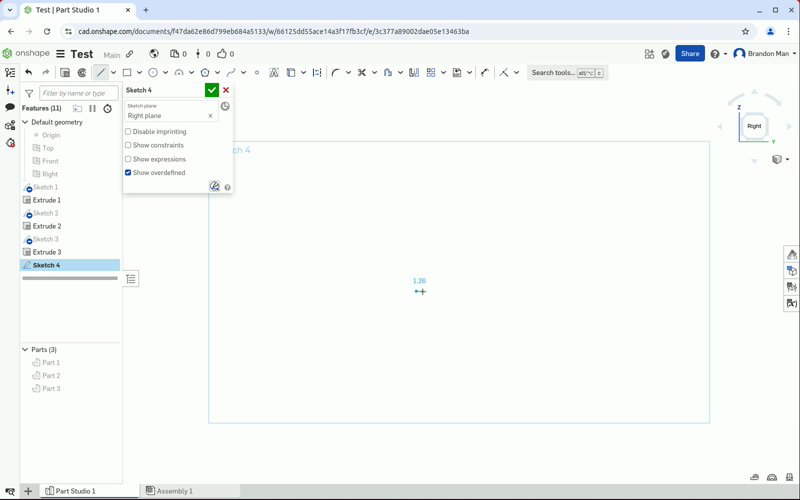
scroll(6)
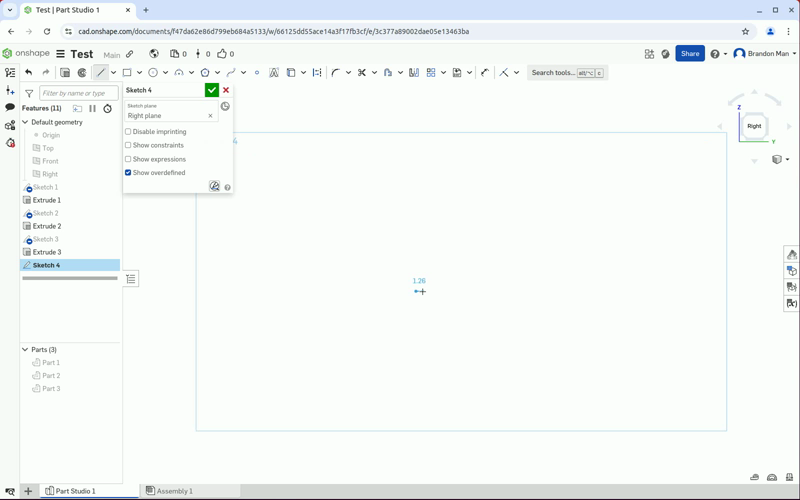
scroll(6)
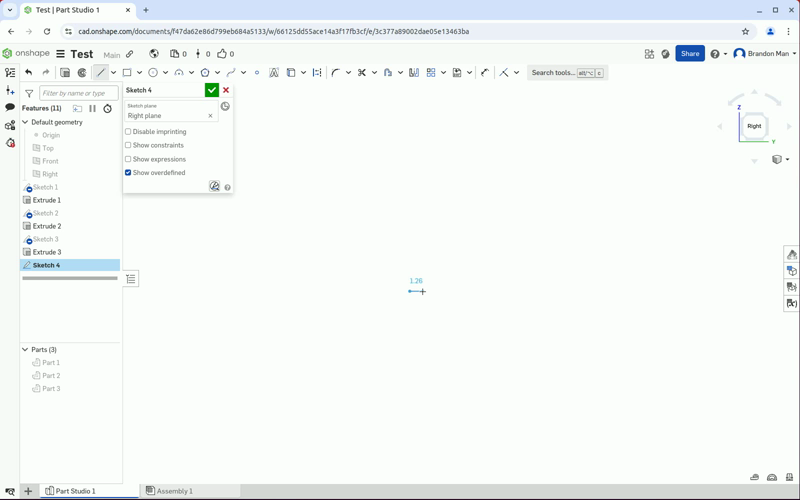
scroll(6)
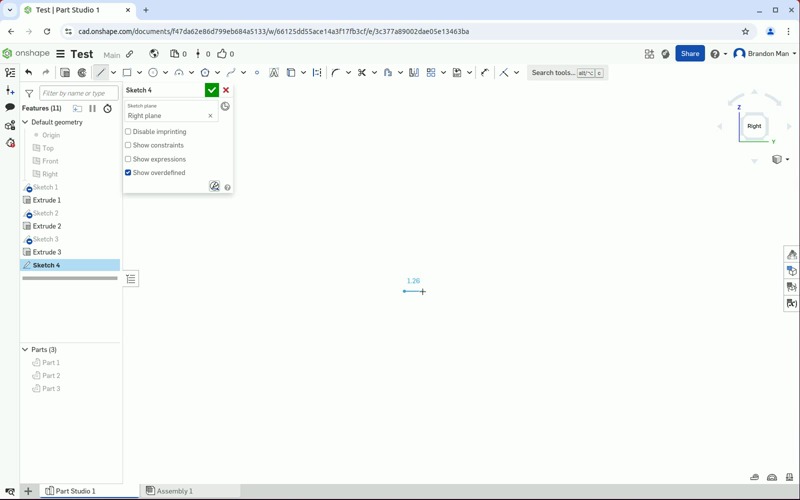
scroll(6)
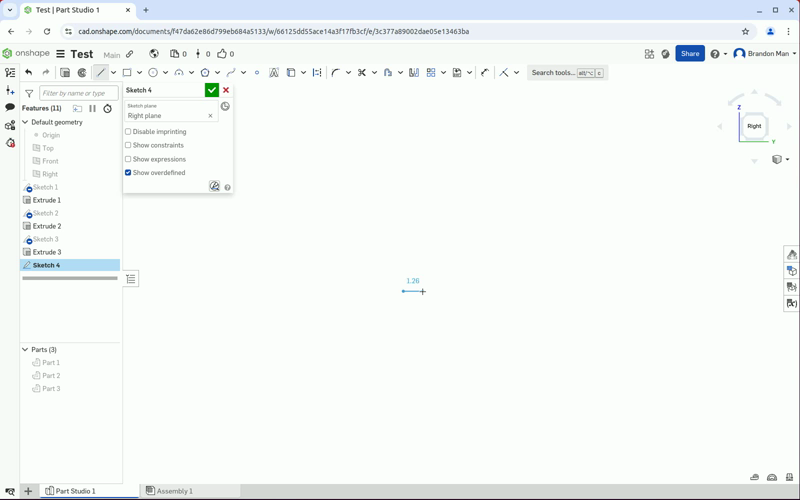
scroll(6)
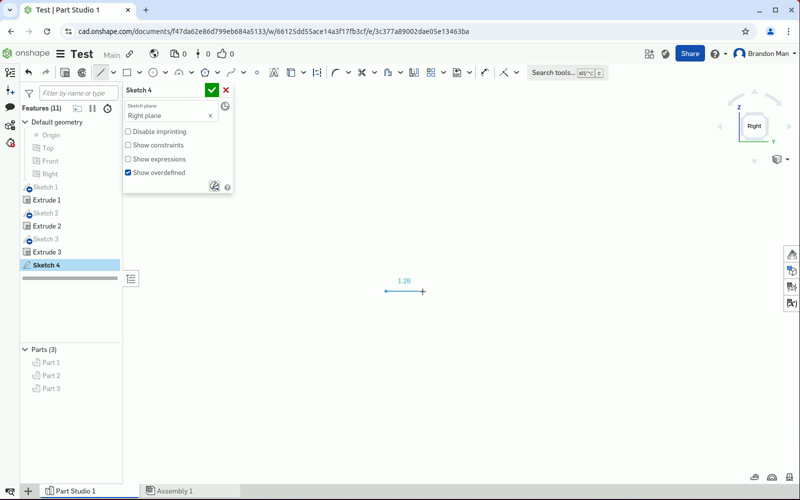
scroll(6)
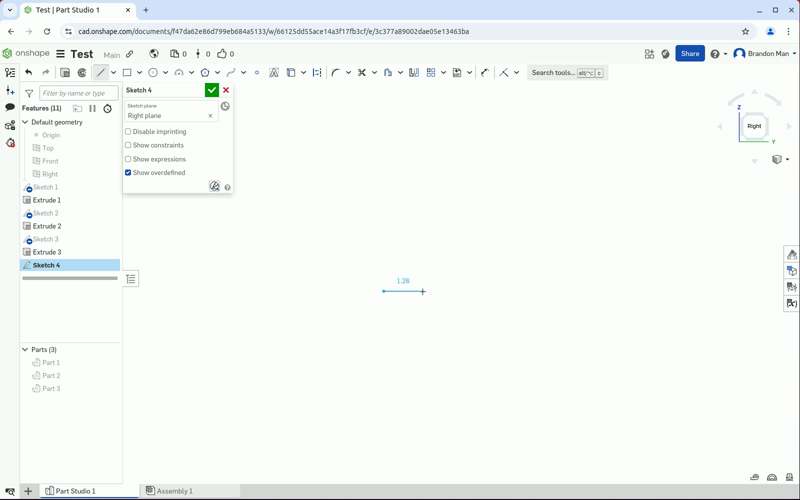
scroll(6)
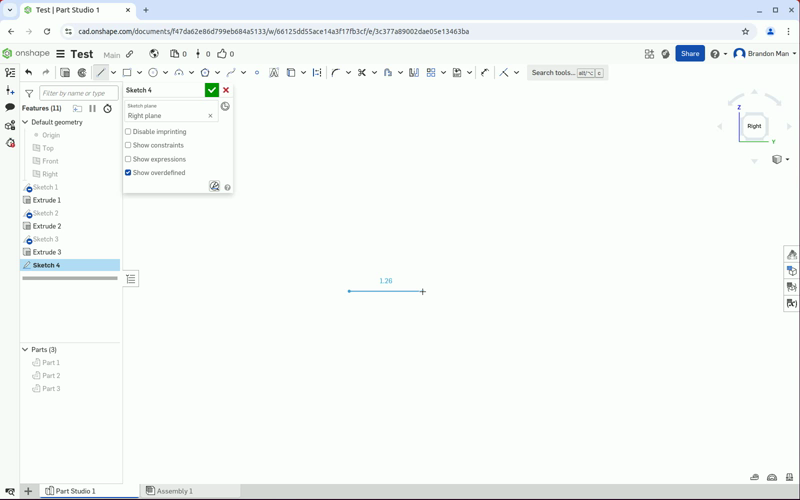
click(422, 291)
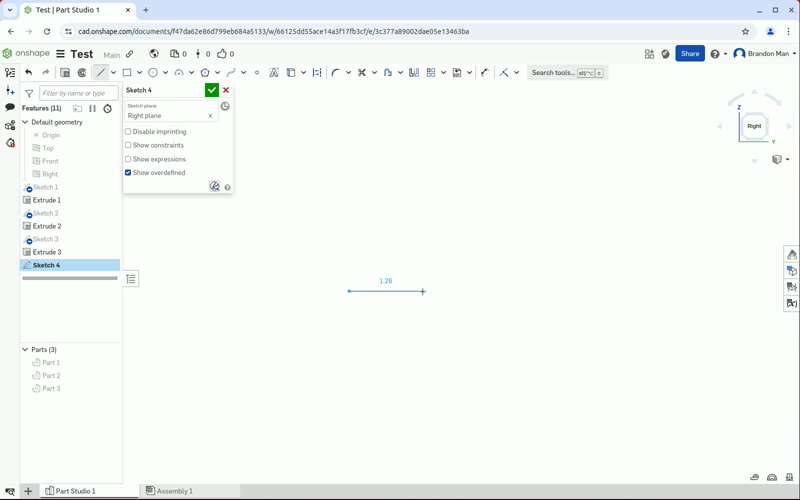
scroll(-6)
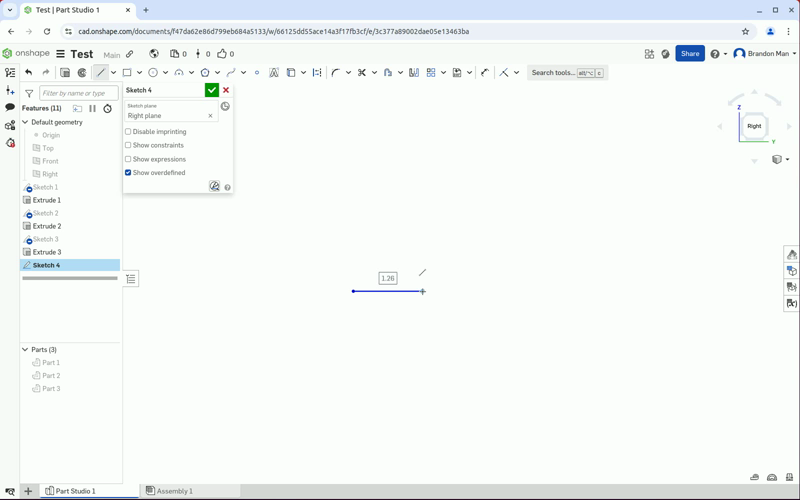
scroll(-6)
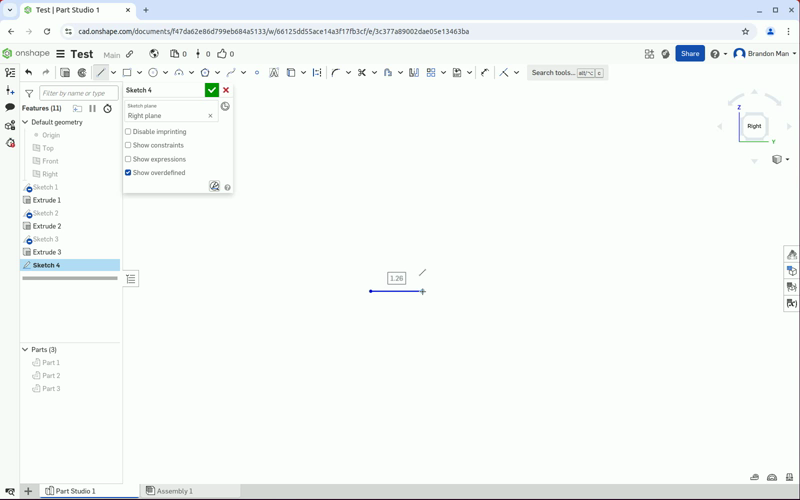
scroll(-6)
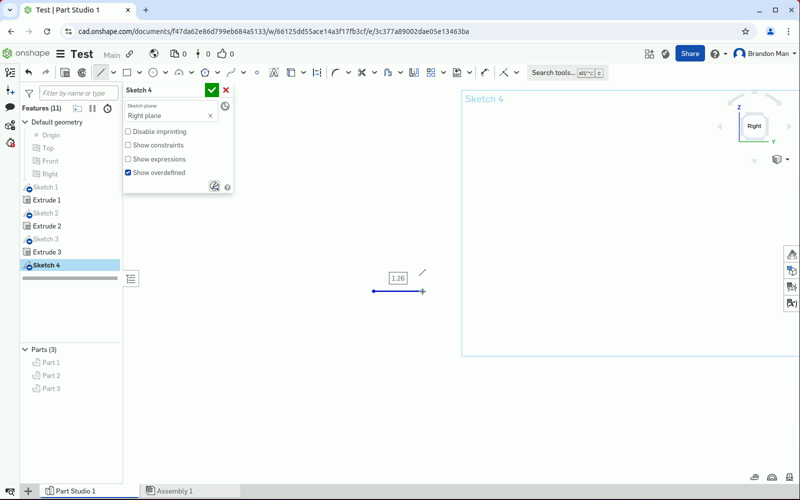
scroll(-6)
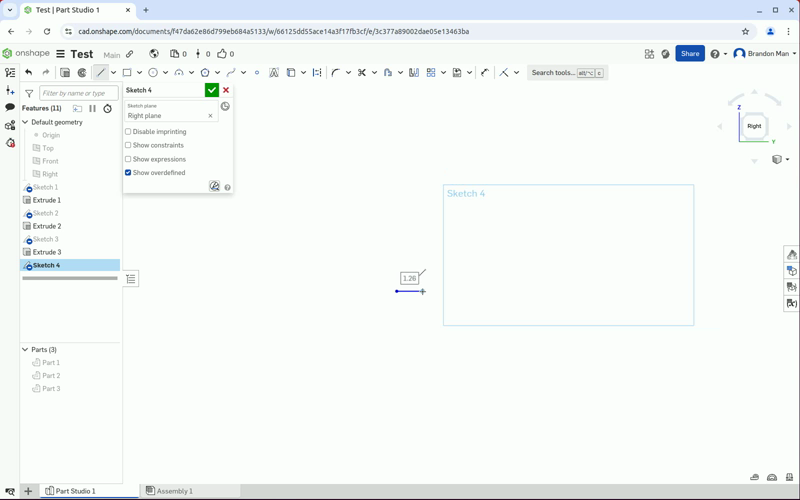
scroll(-6)
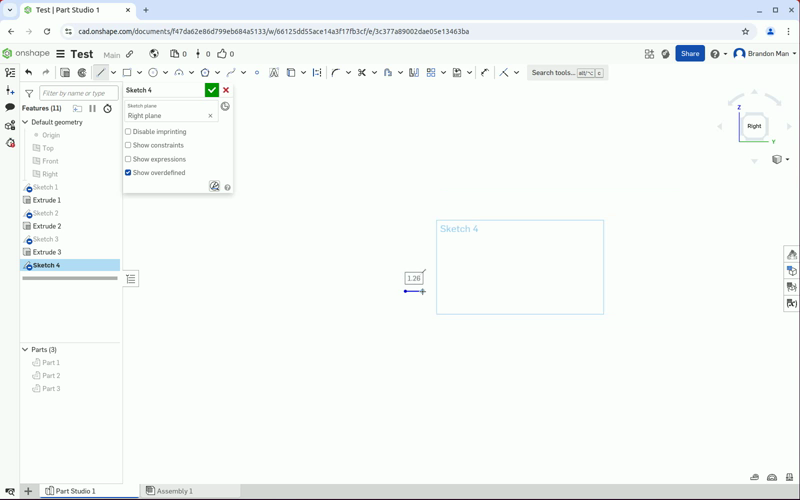
scroll(-6)
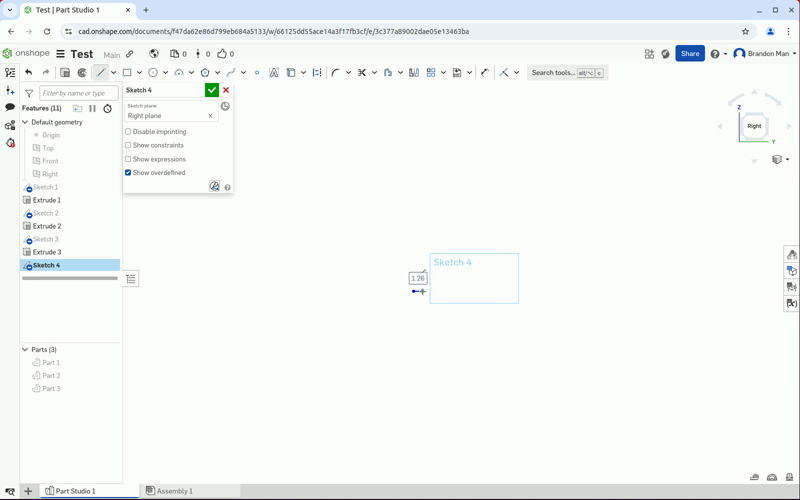
scroll(-6)
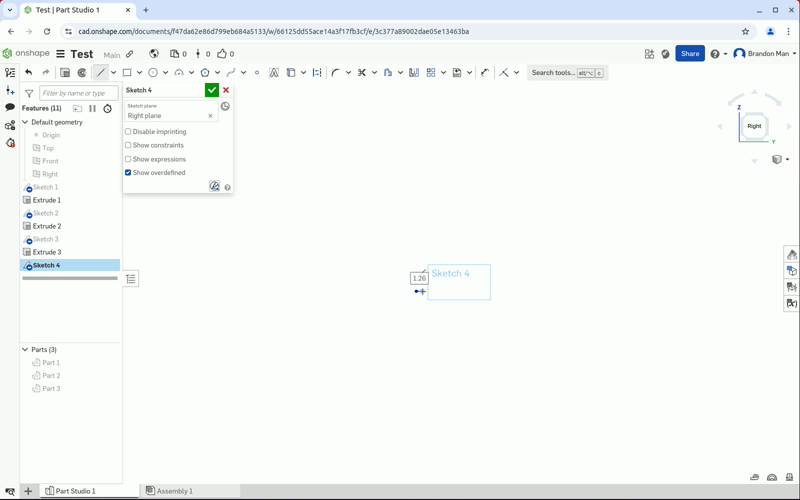
key_up(shift)
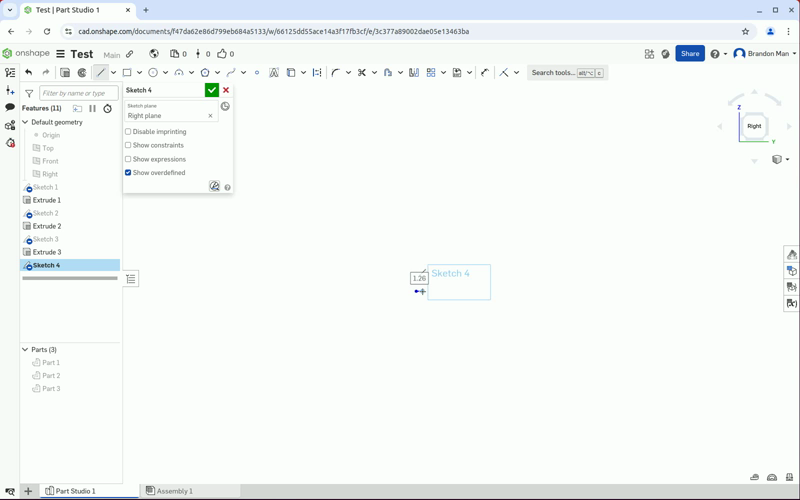
key(esc)
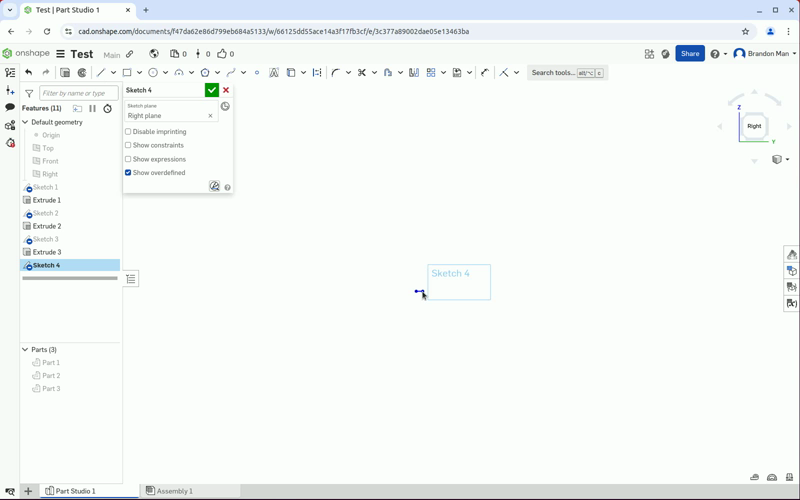
key(a)
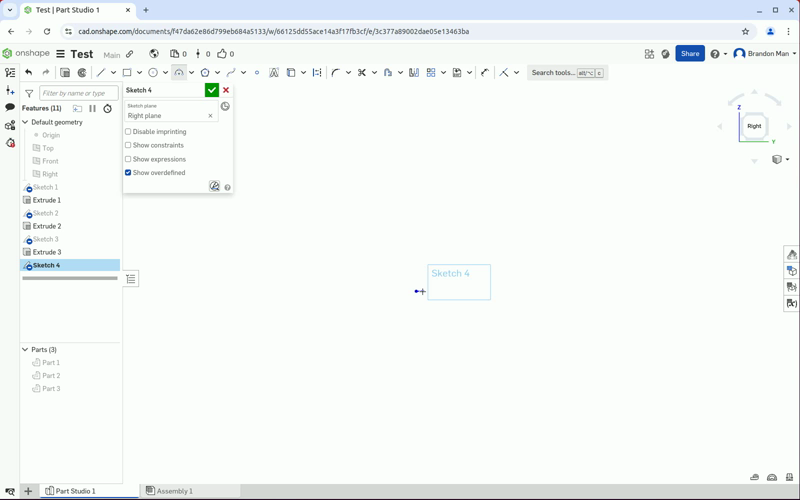
mouse_move(422, 291)
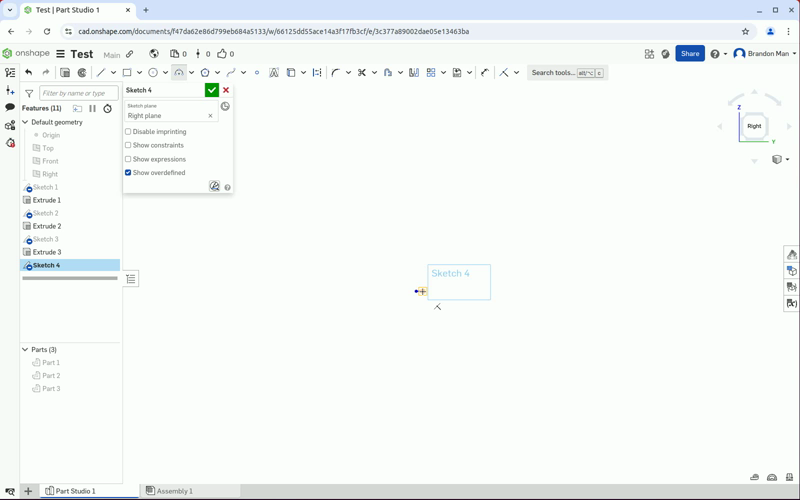
click(422, 291)
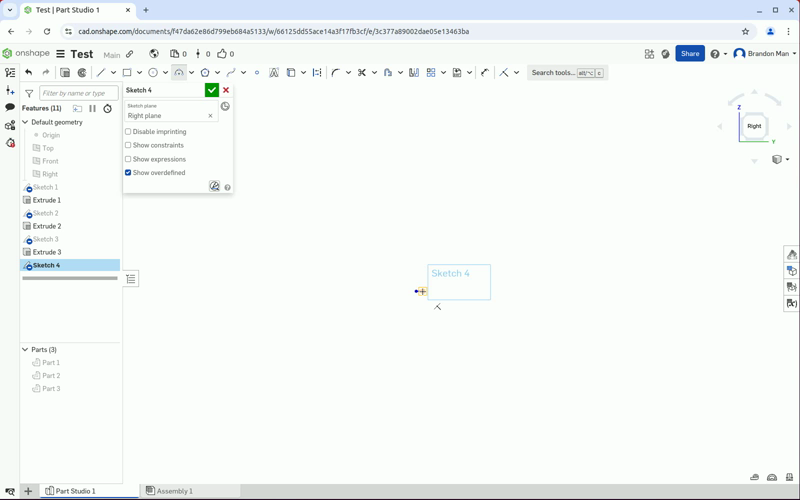
key_down(shift)
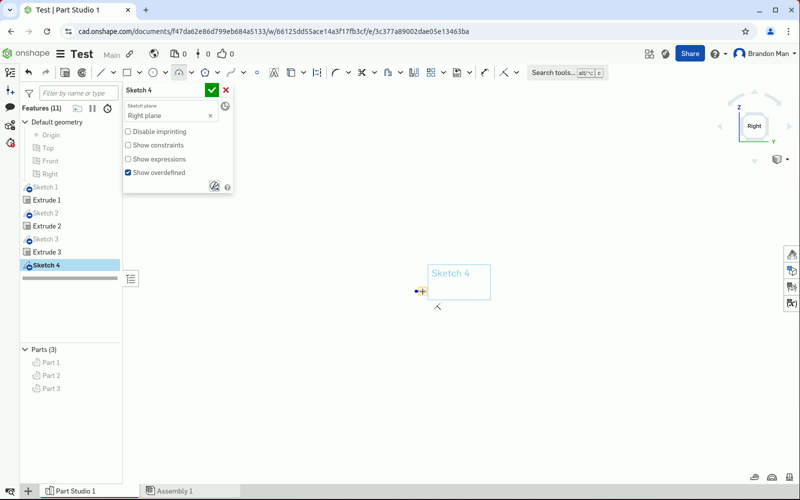
mouse_move(422, 273)
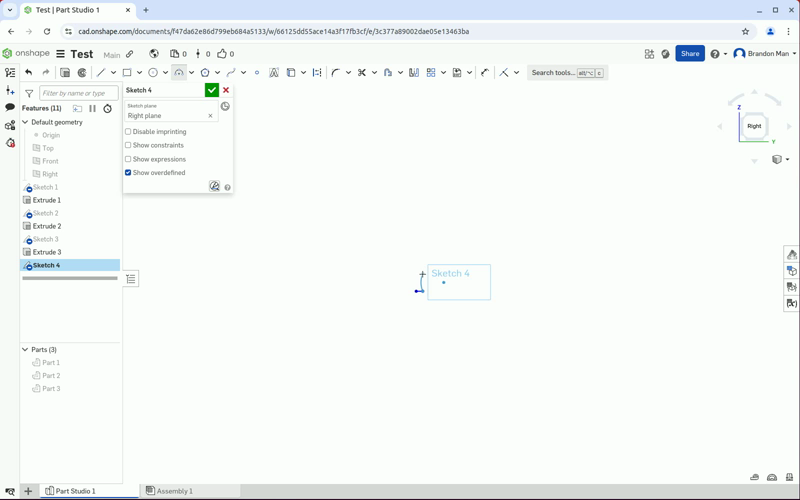
click(422, 273)
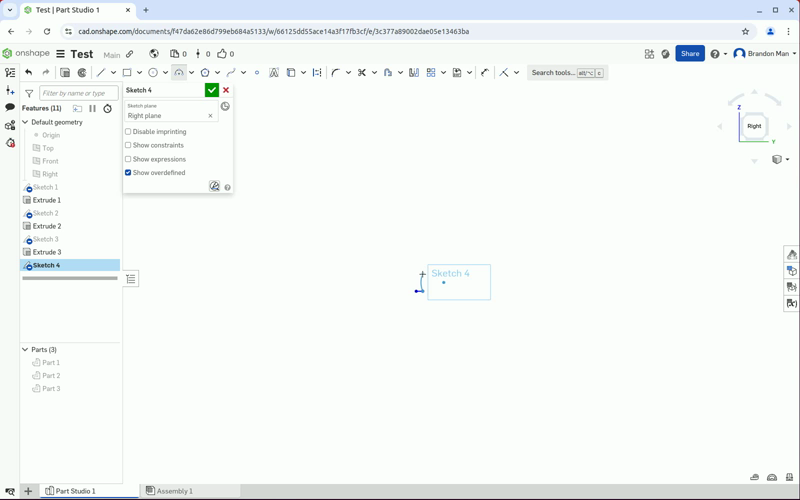
mouse_move(421, 282)
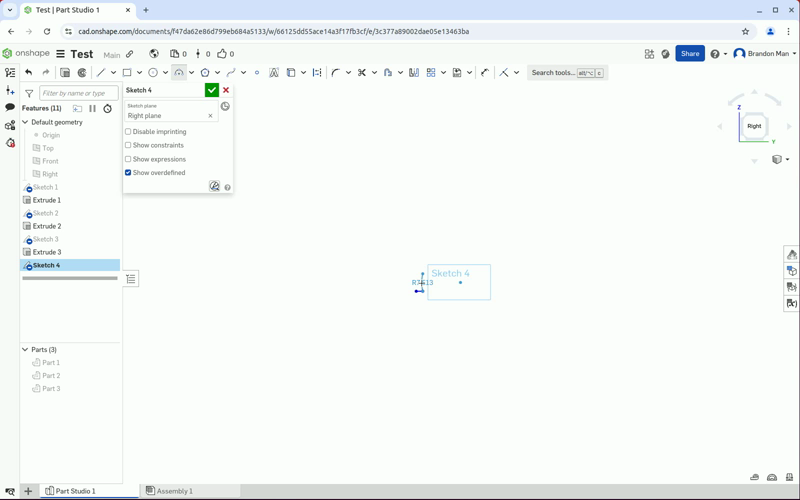
click(421, 282)
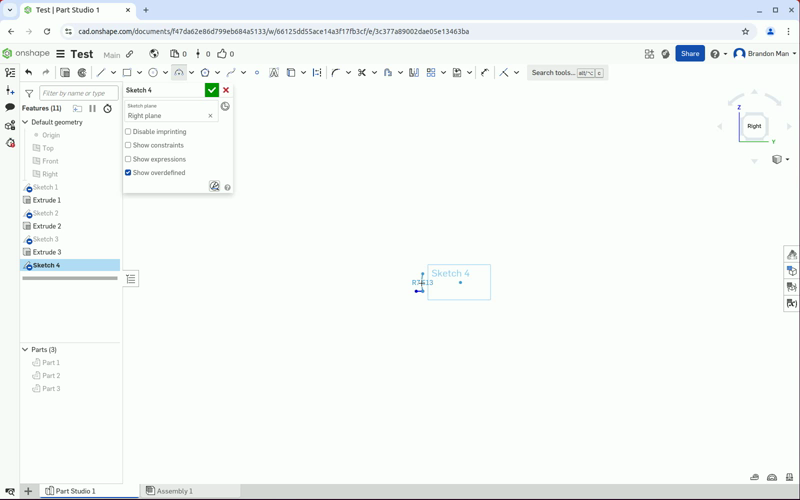
key_up(shift)
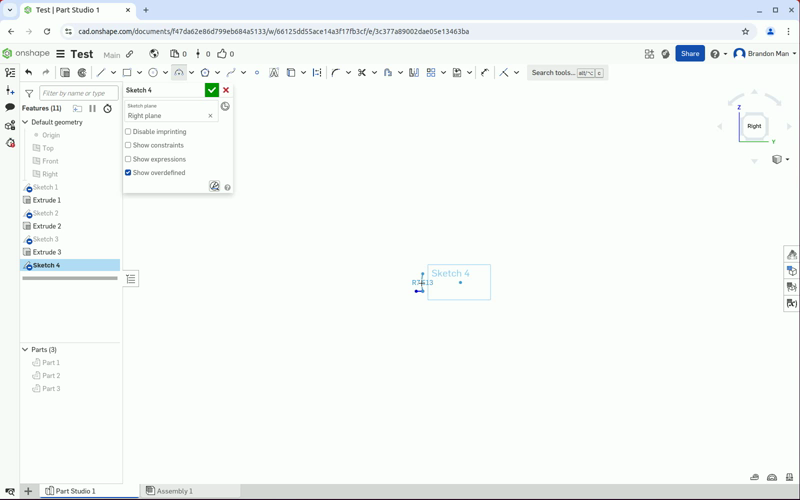
key(esc)
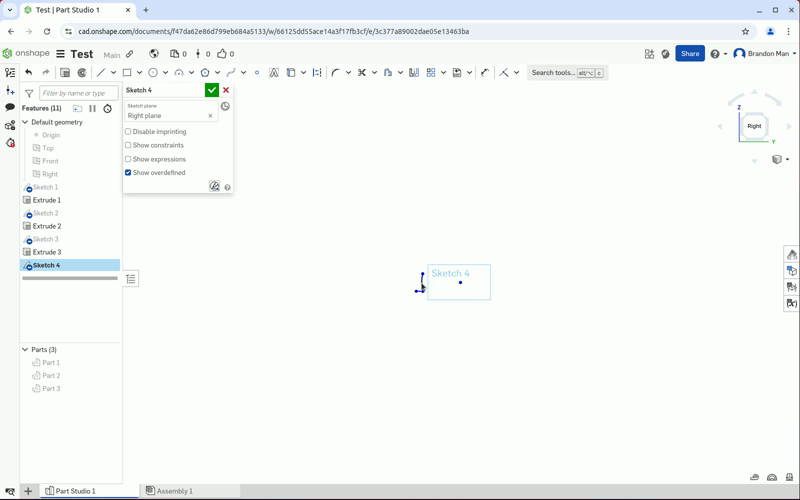
key(l)
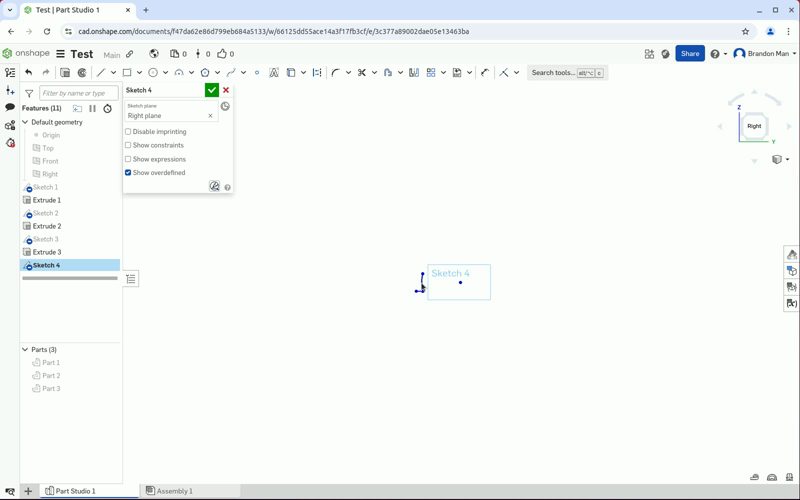
mouse_move(422, 273)
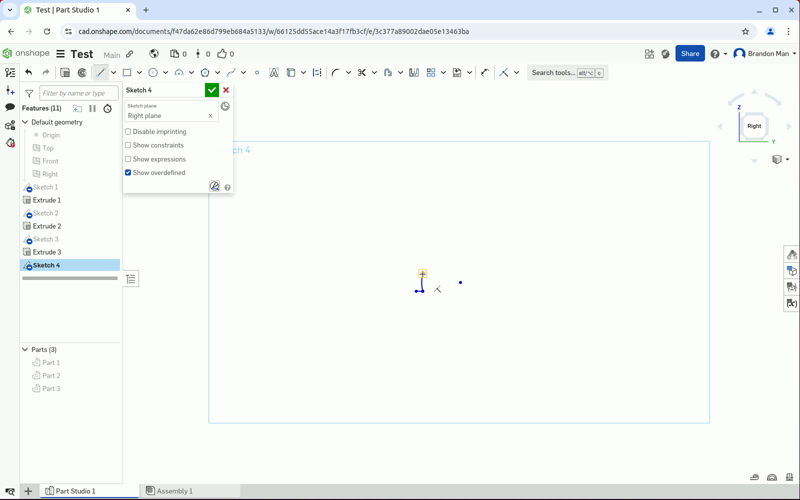
click(422, 273)
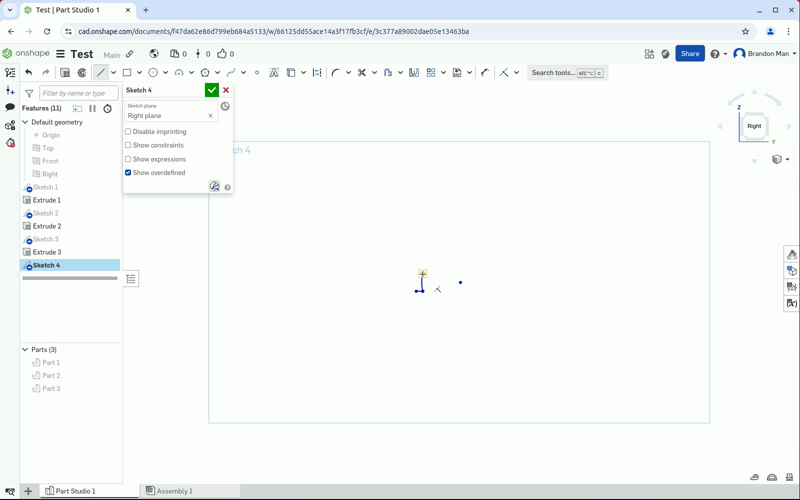
key_down(shift)
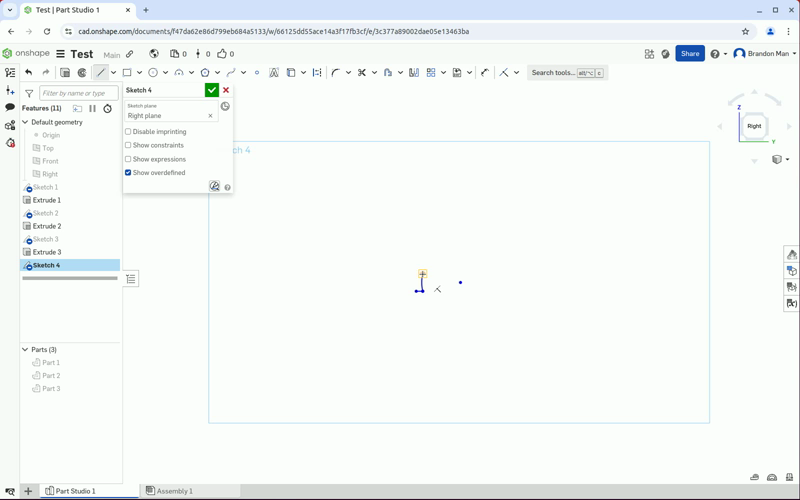
mouse_move(452, 273)
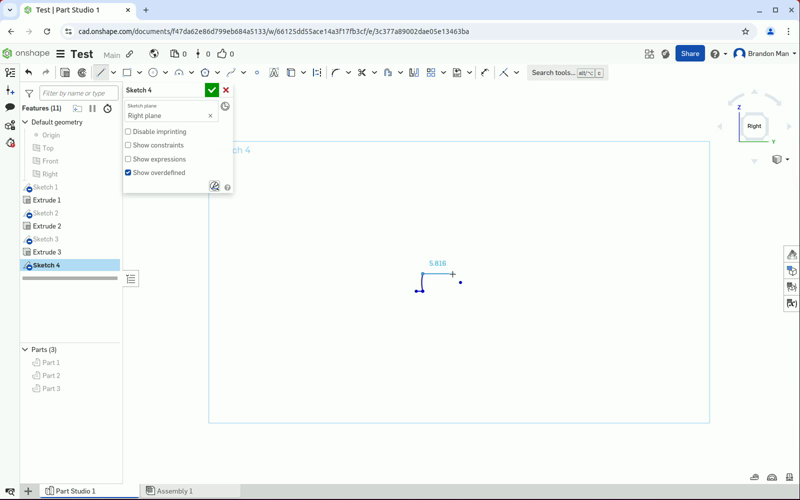
mouse_move(416, 273)
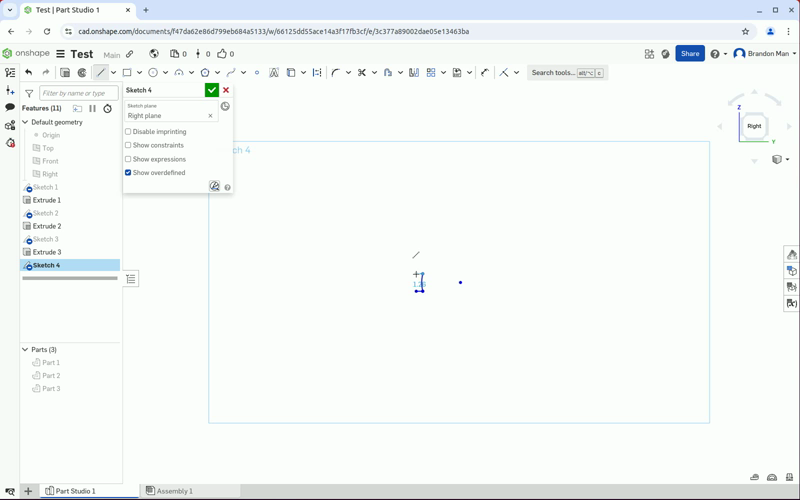
scroll(6)
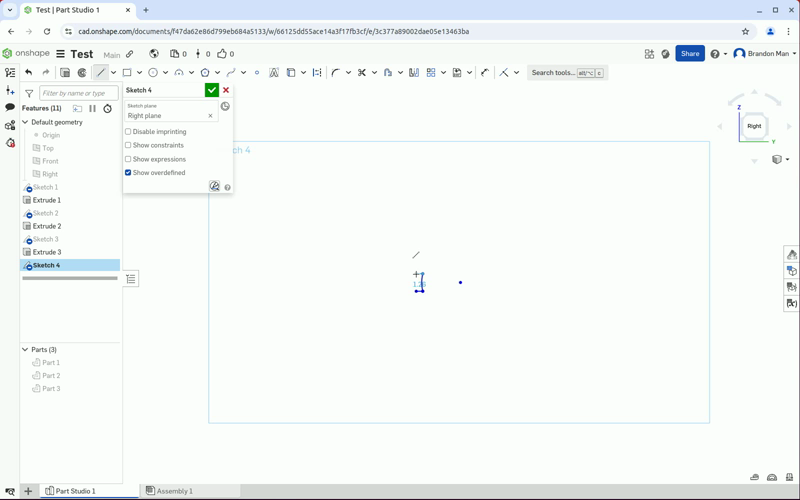
scroll(6)
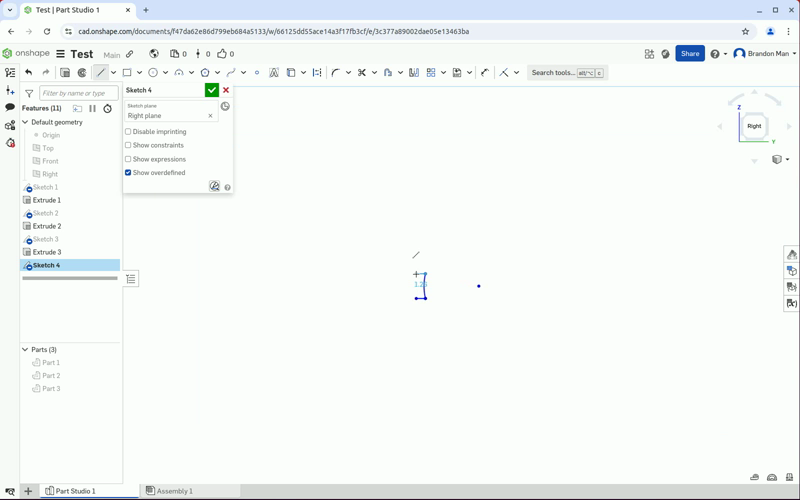
scroll(6)
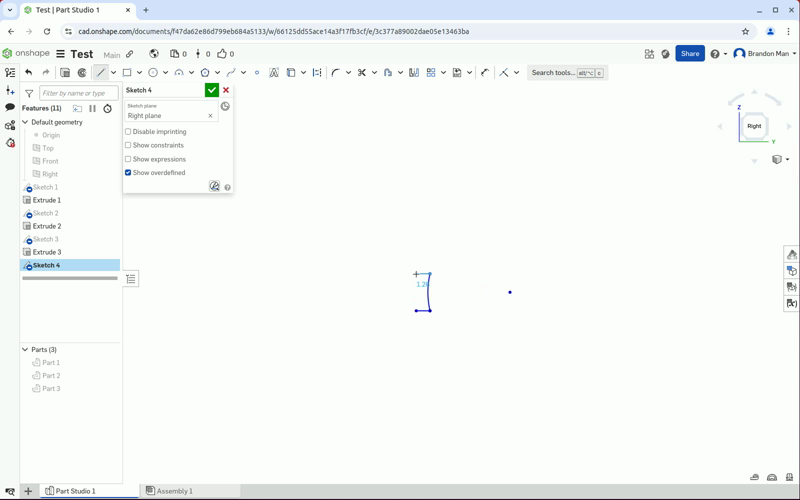
scroll(6)
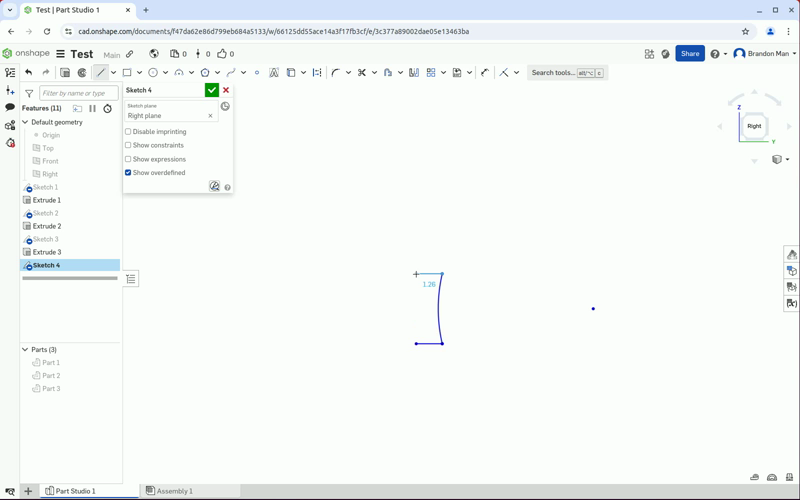
scroll(6)
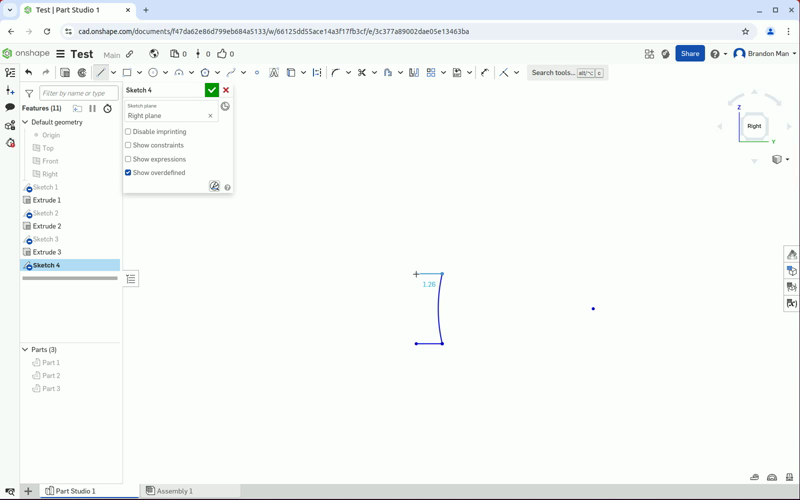
scroll(6)
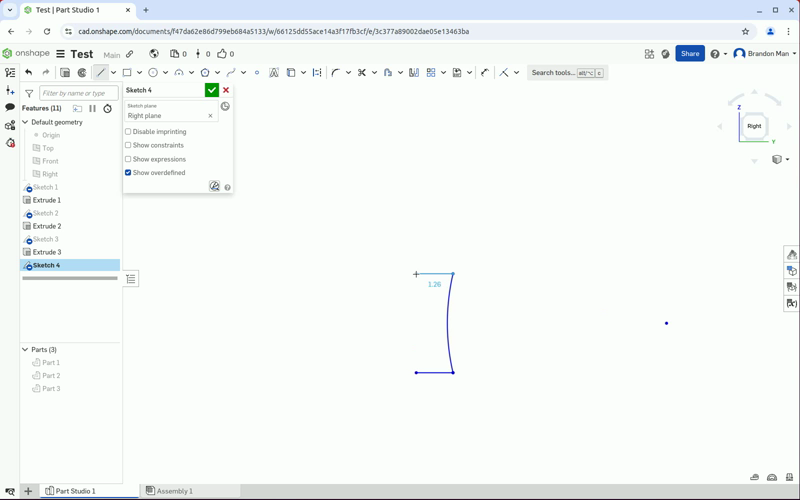
scroll(6)
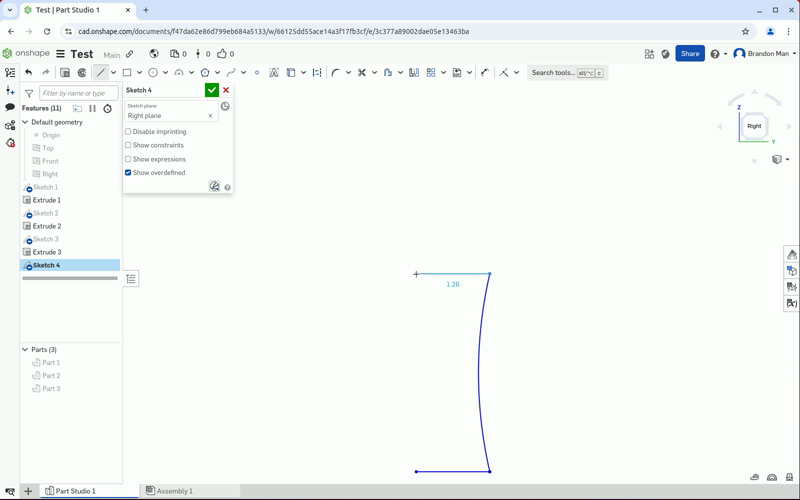
click(416, 273)
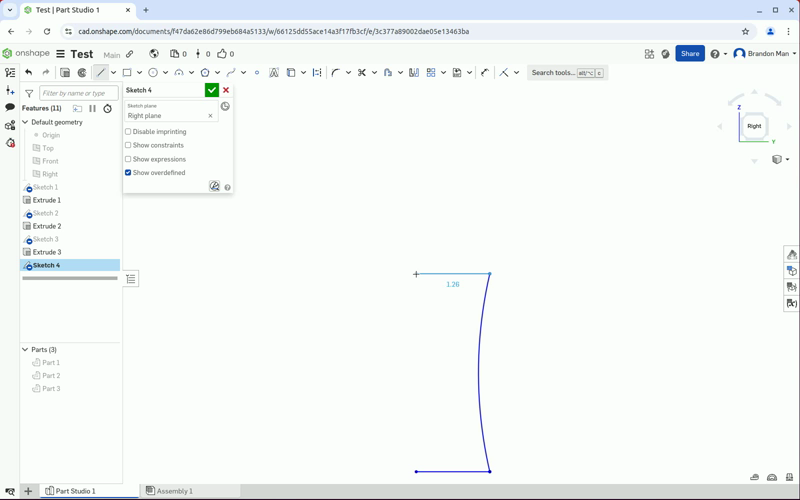
scroll(-6)
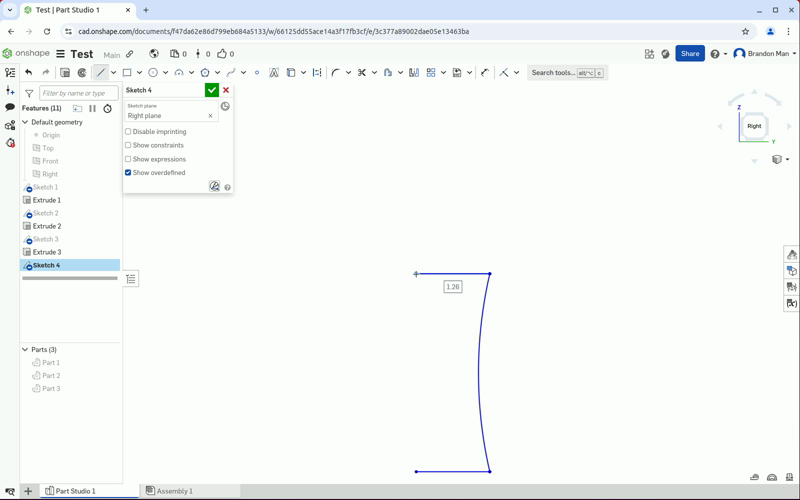
scroll(-6)
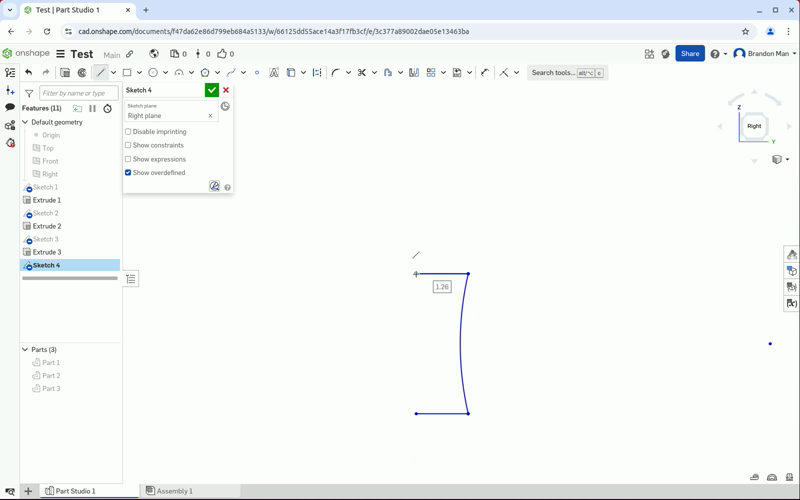
scroll(-6)
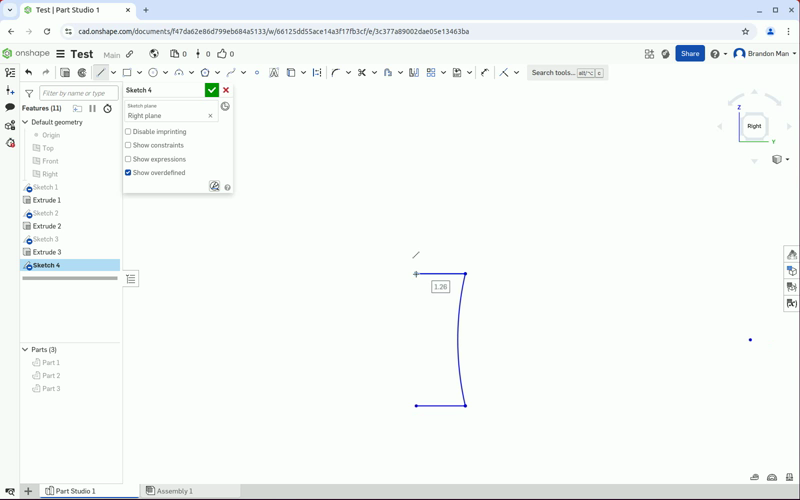
scroll(-6)
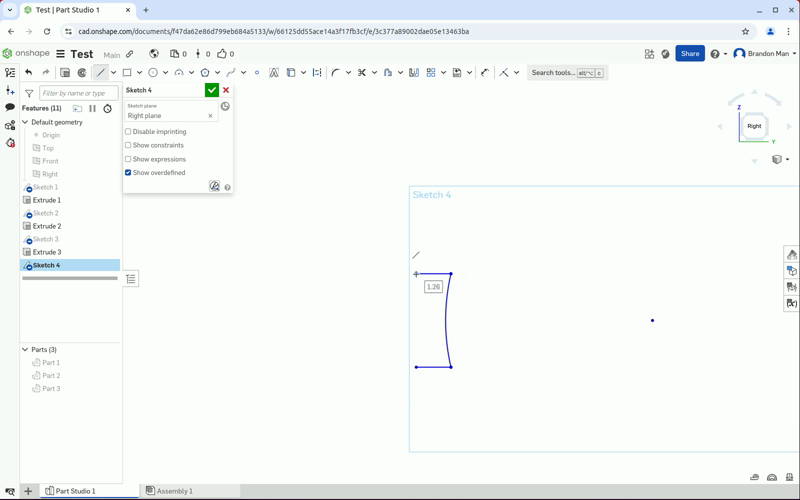
scroll(-6)
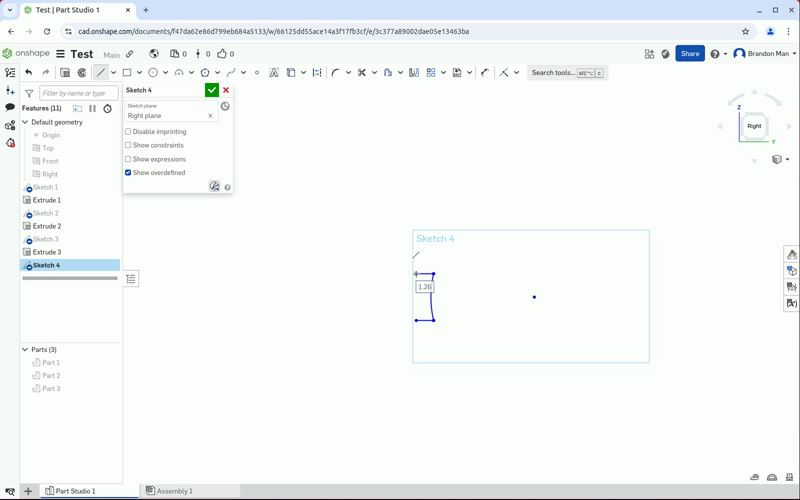
scroll(-6)
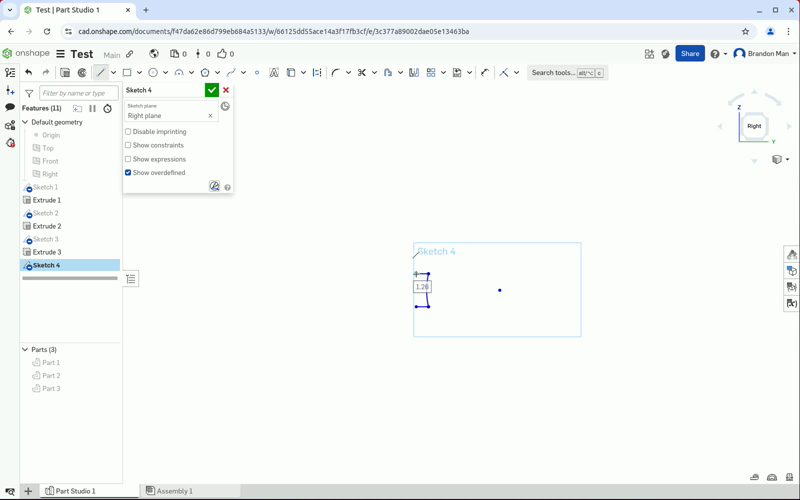
scroll(-6)
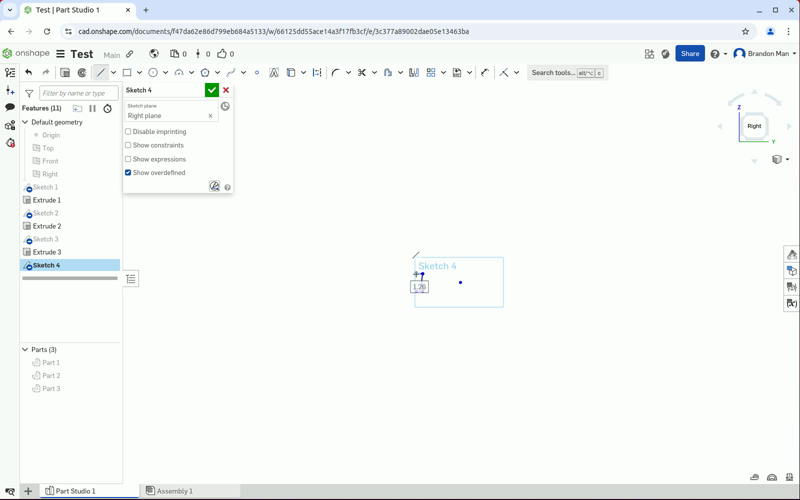
key_up(shift)
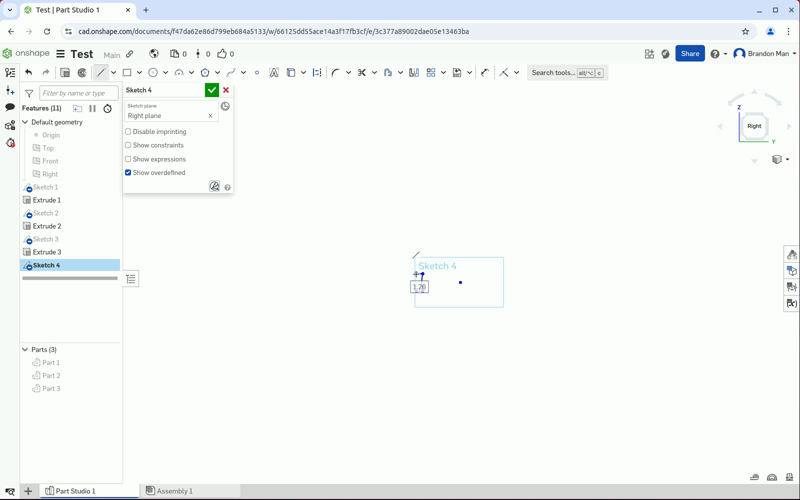
mouse_move(446, 273)
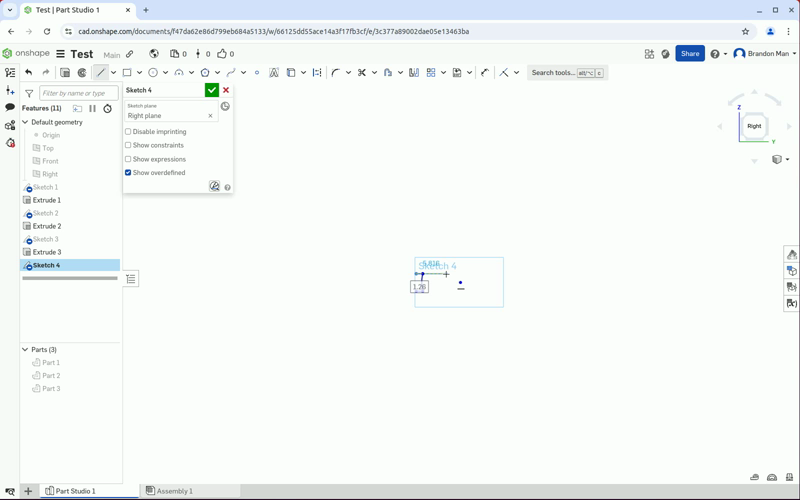
key_down(shift)
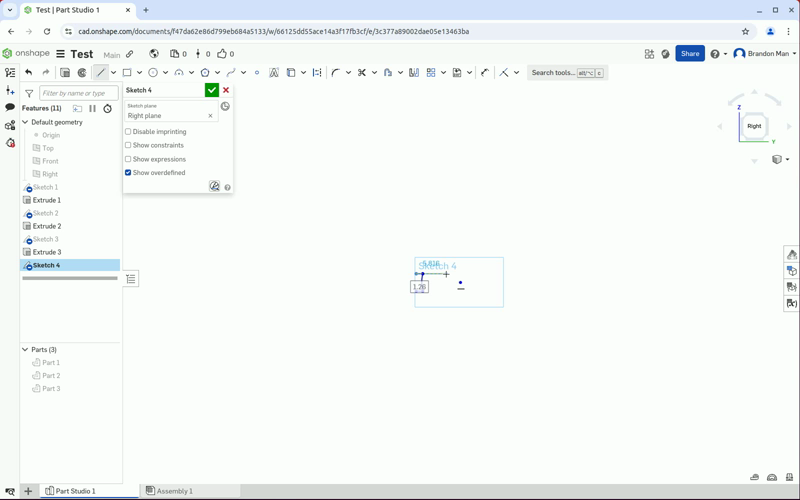
mouse_move(416, 291)
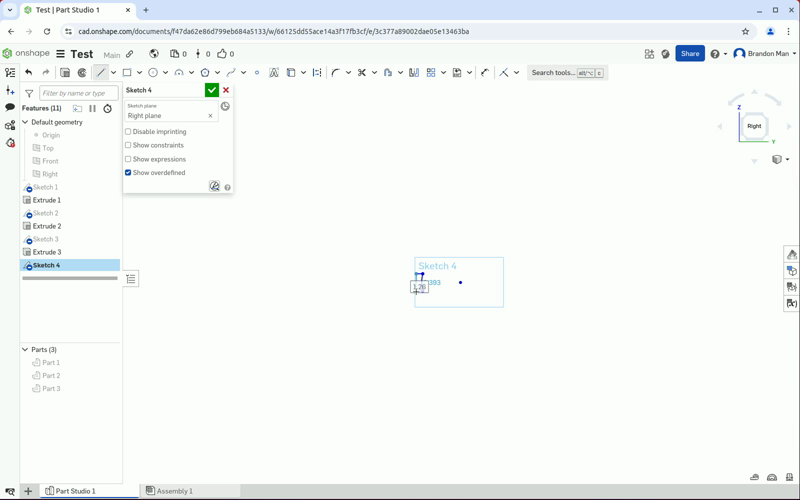
key_up(shift)
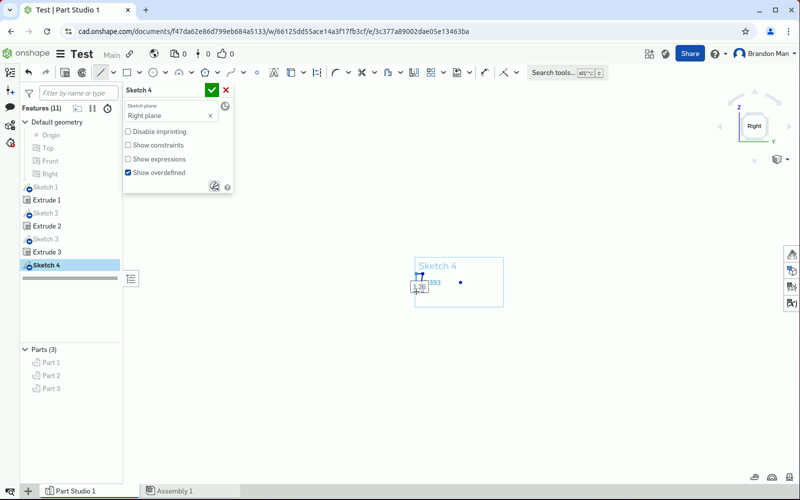
click(416, 291)
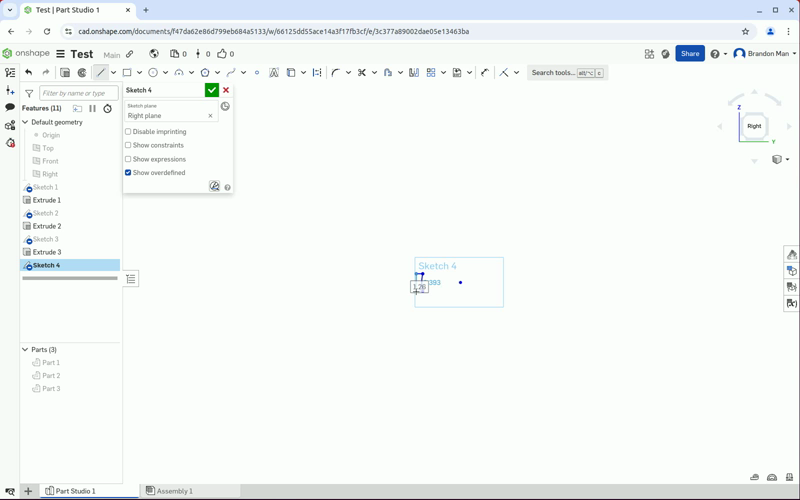
key(esc)
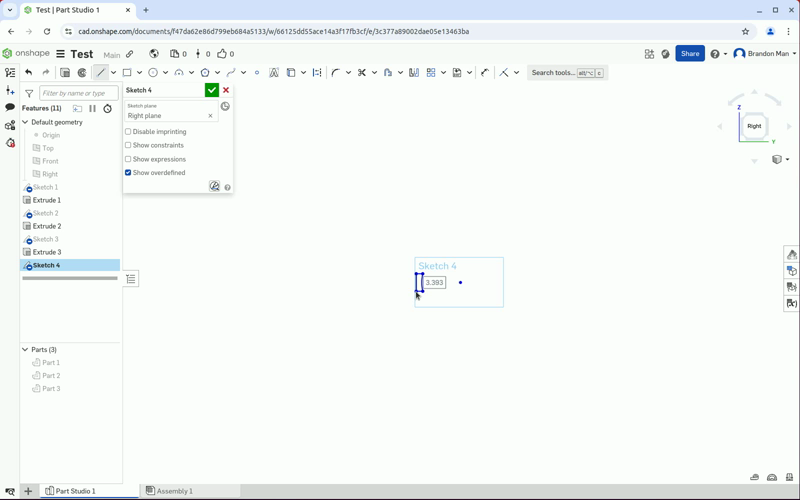
key(l)
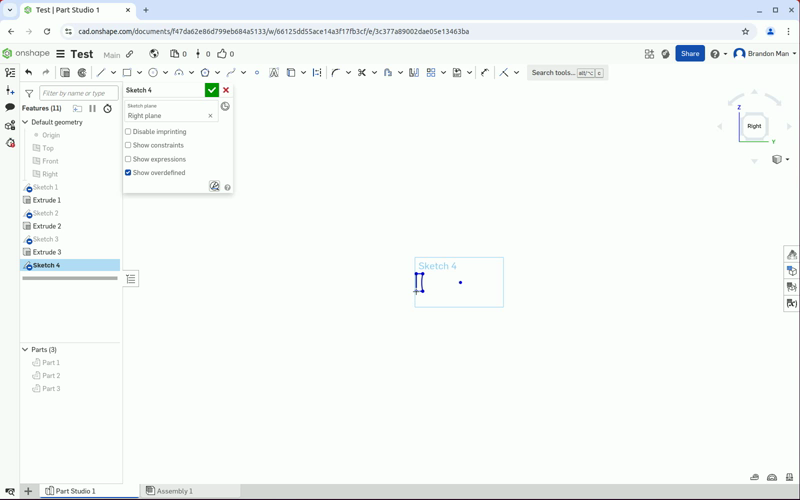
key_down(shift)
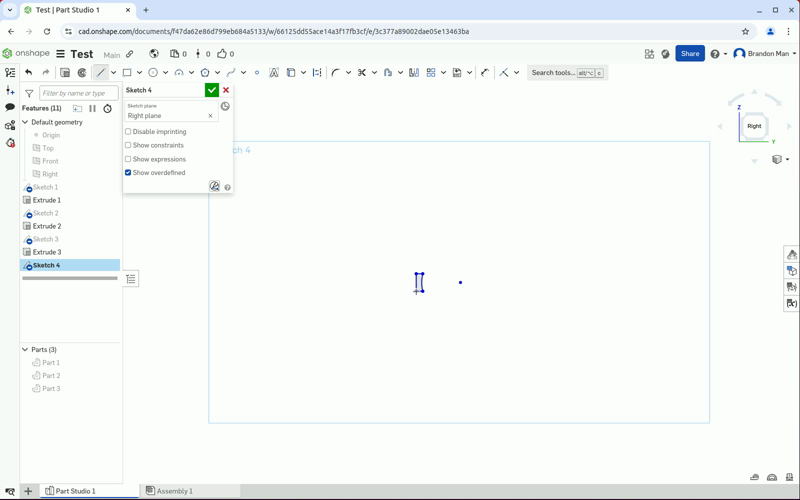
mouse_move(417, 288)
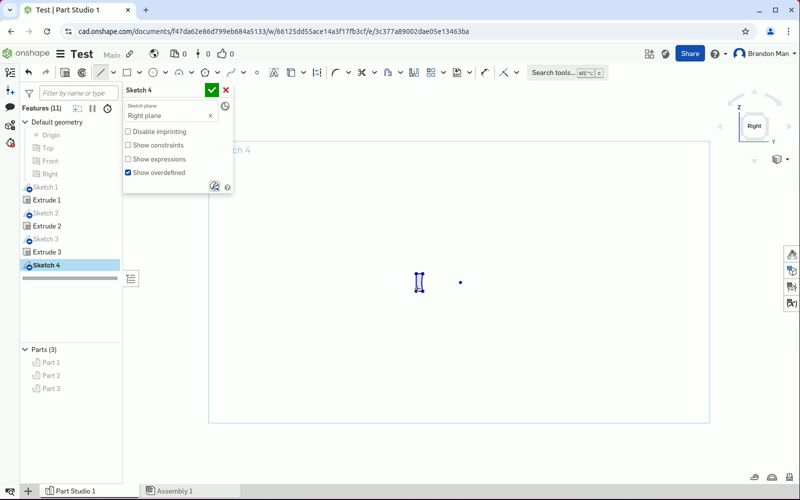
scroll(6)
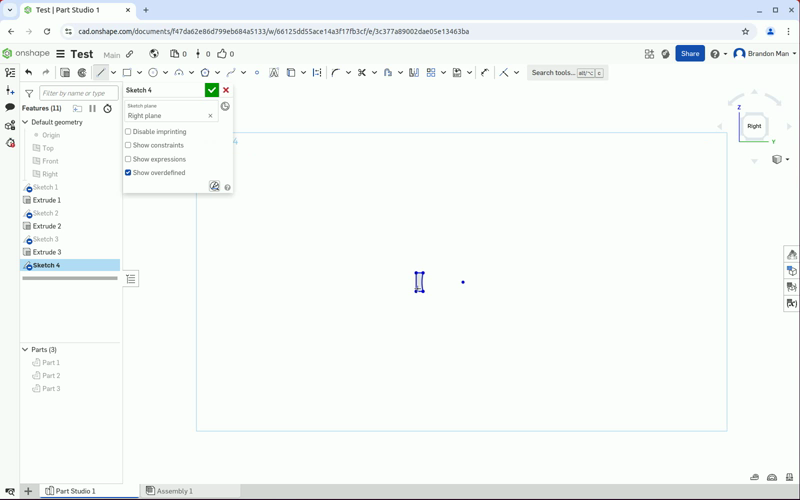
scroll(6)
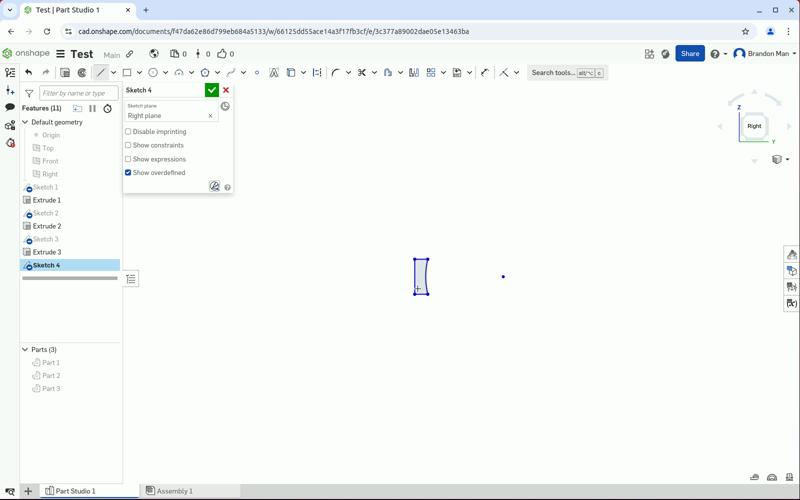
scroll(6)
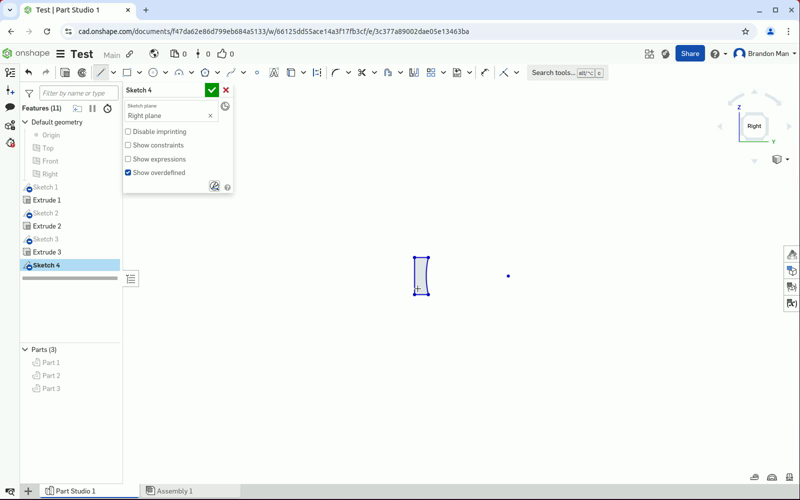
scroll(6)
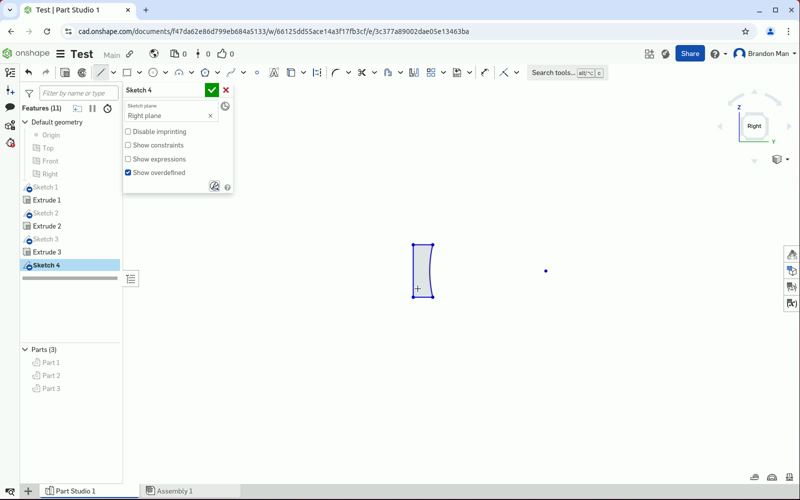
scroll(6)
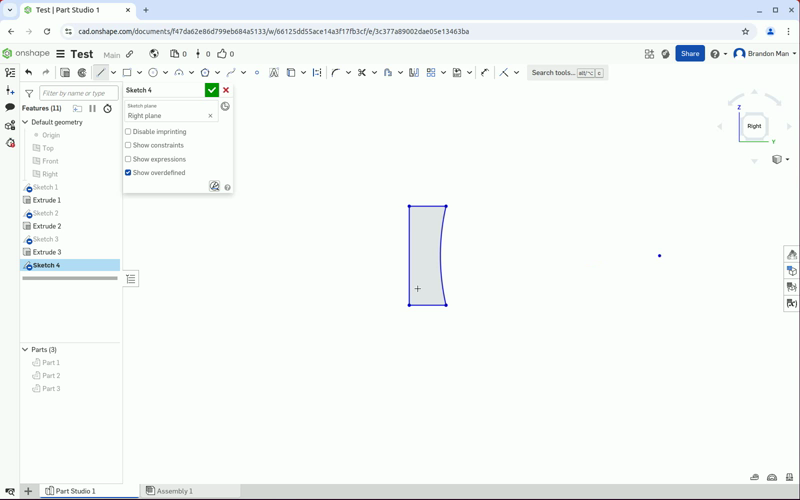
scroll(6)
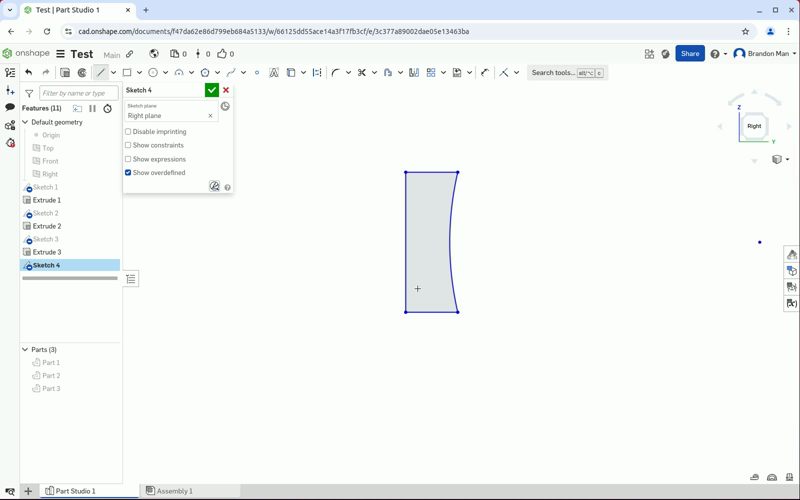
scroll(6)
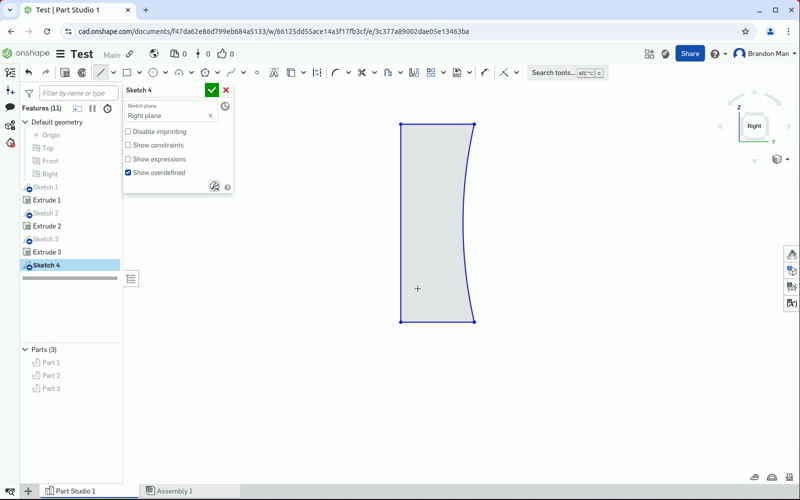
click(417, 288)
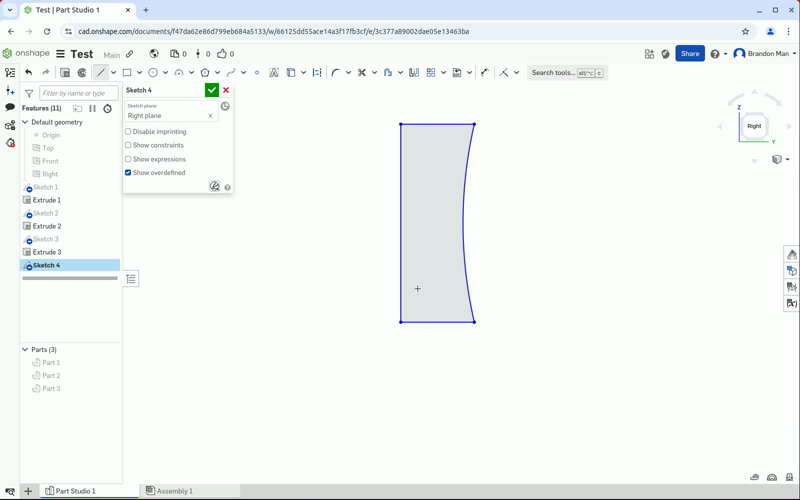
scroll(-6)
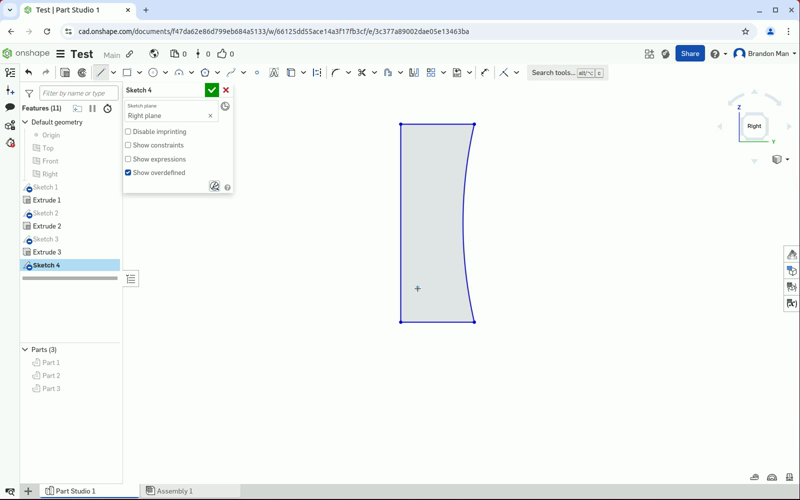
scroll(-6)
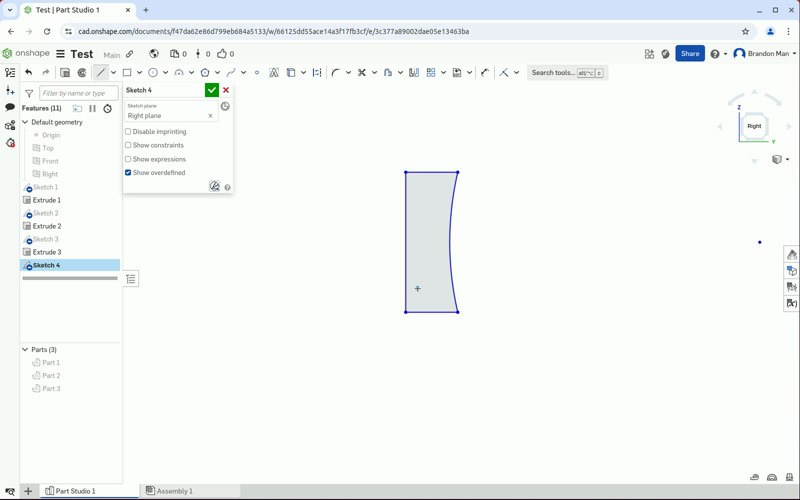
scroll(-6)
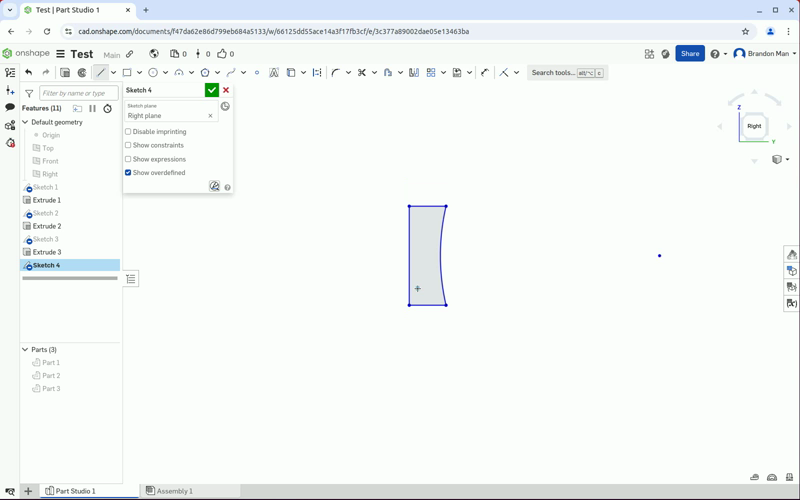
scroll(-6)
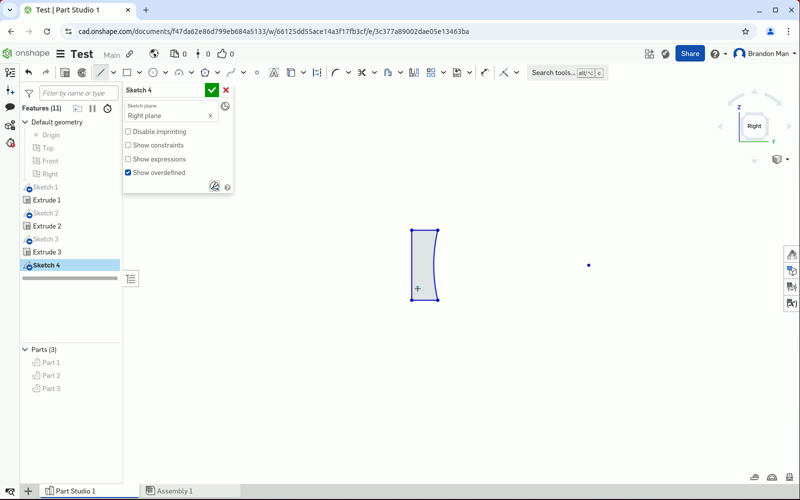
scroll(-6)
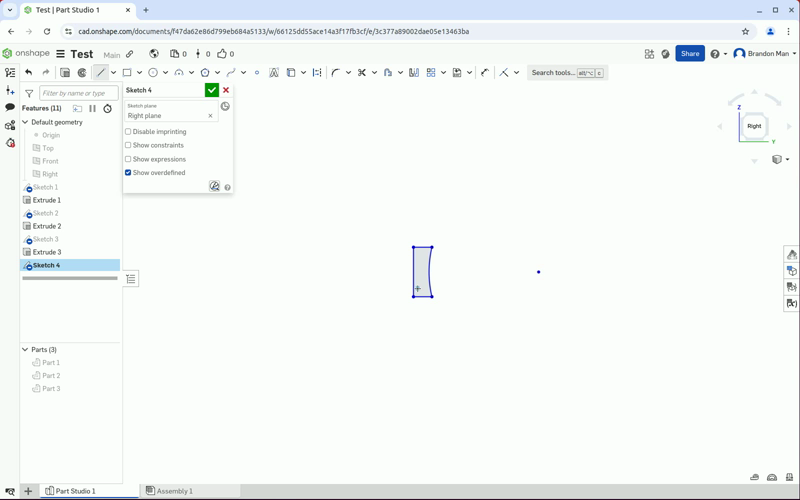
scroll(-6)
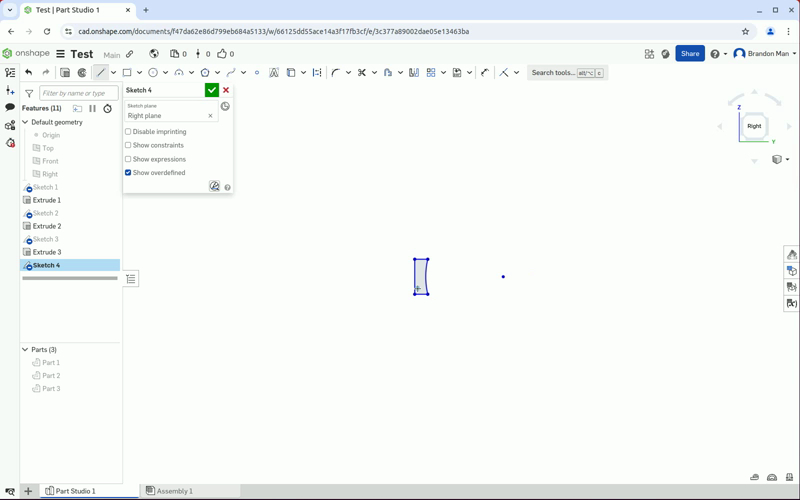
scroll(-6)
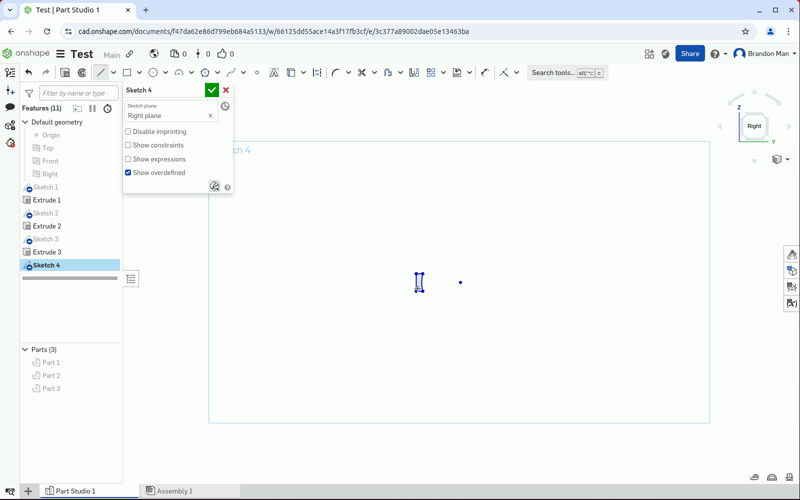
key_up(shift)
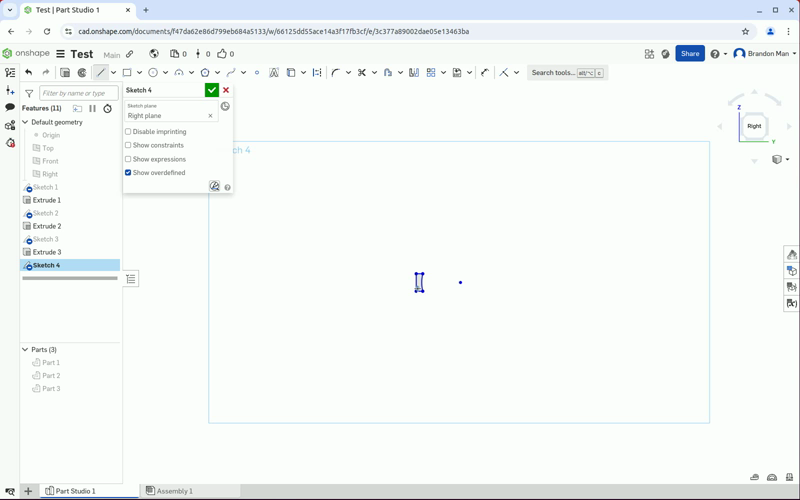
key_down(shift)
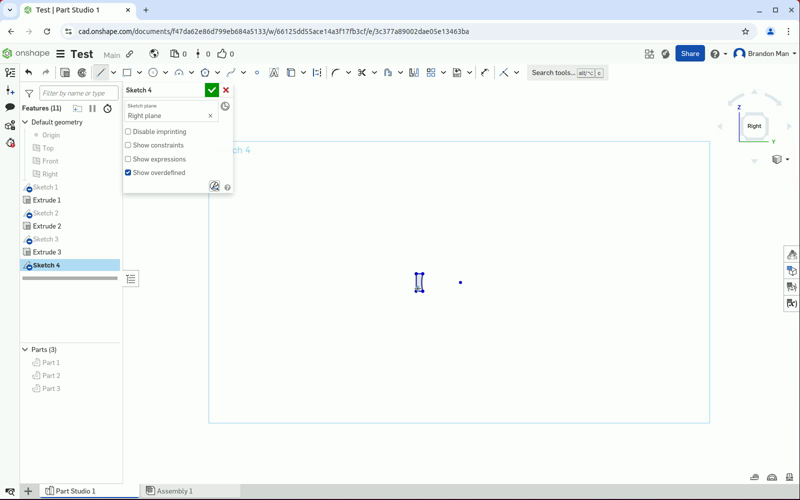
mouse_move(447, 288)
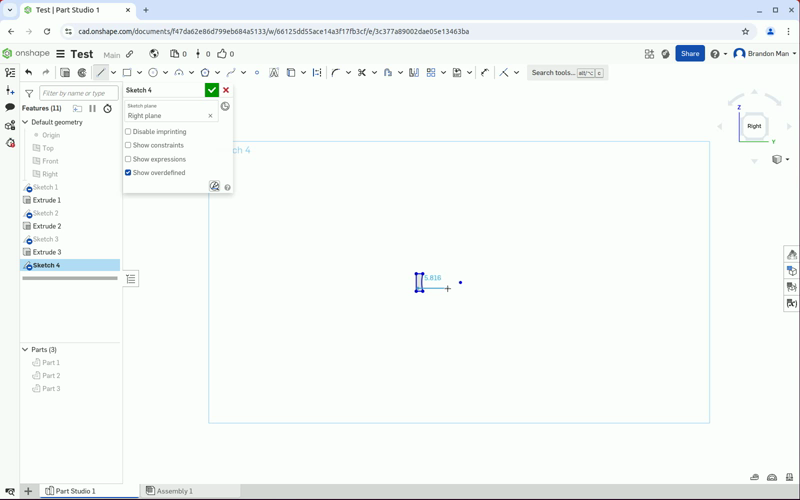
mouse_move(420, 288)
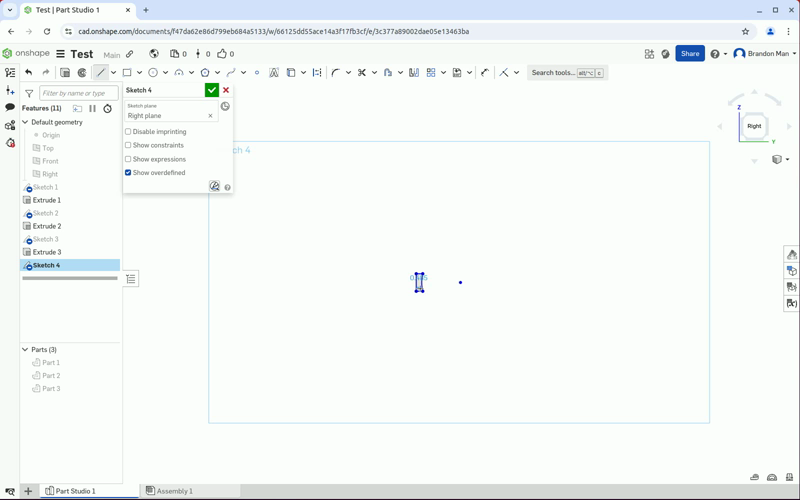
scroll(6)
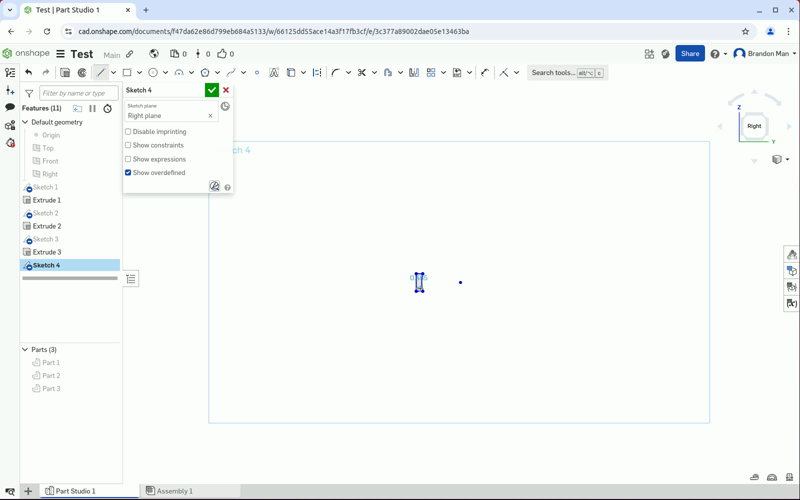
scroll(6)
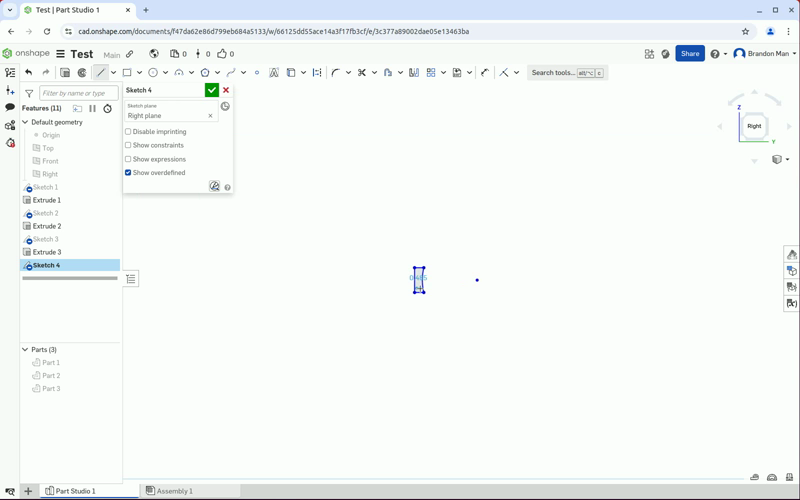
scroll(6)
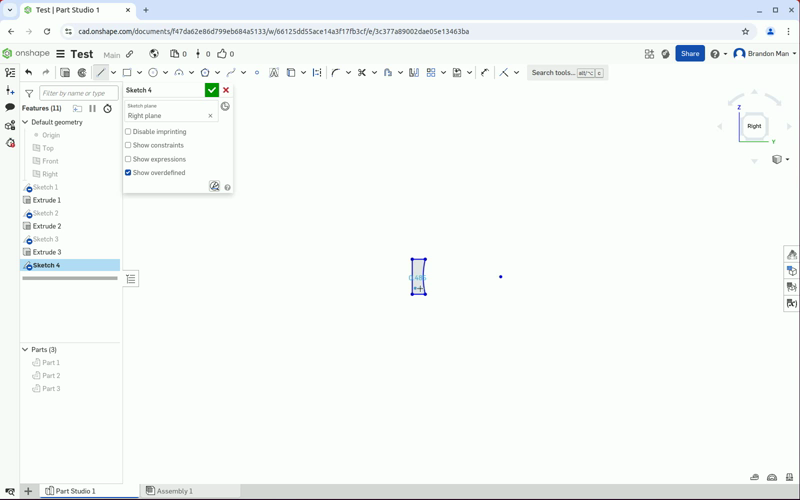
scroll(6)
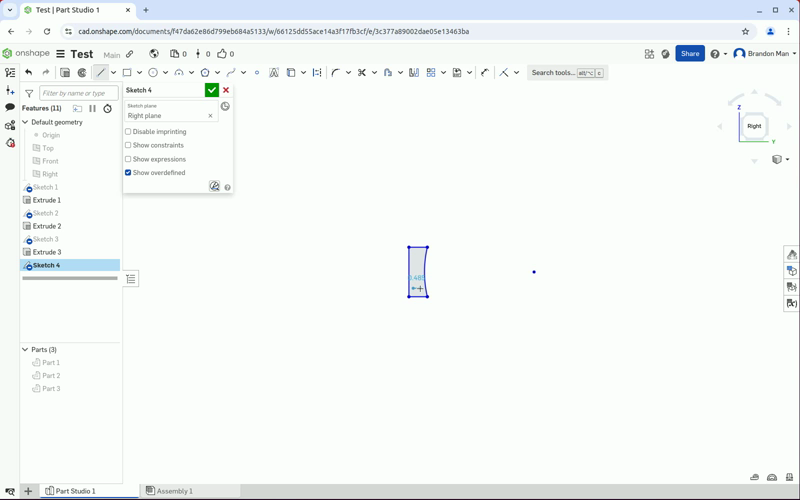
scroll(6)
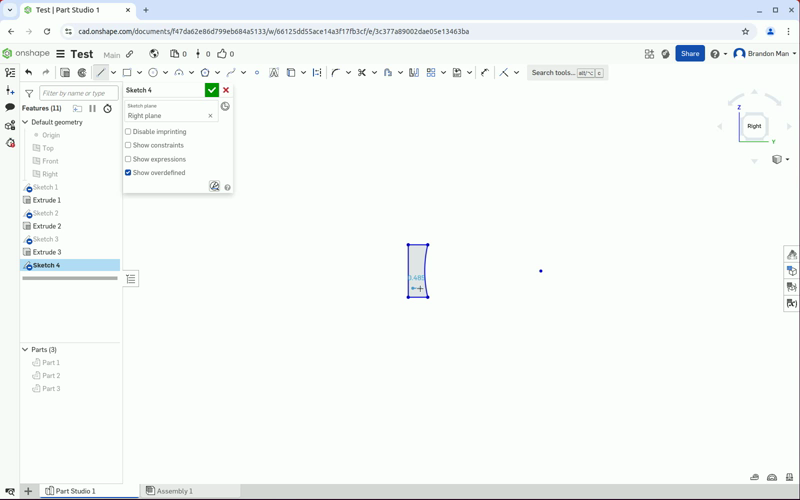
scroll(6)
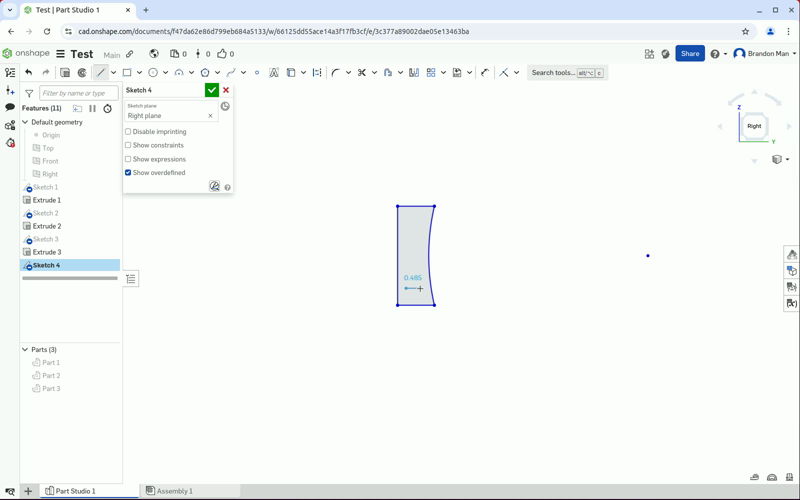
scroll(6)
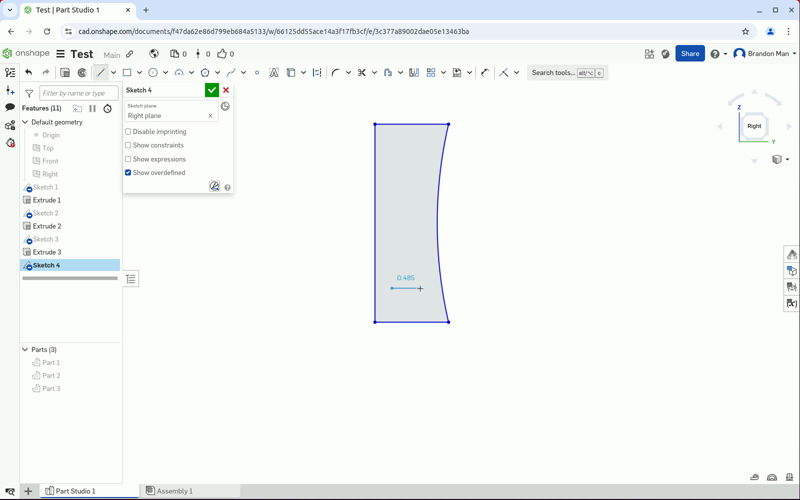
click(420, 288)
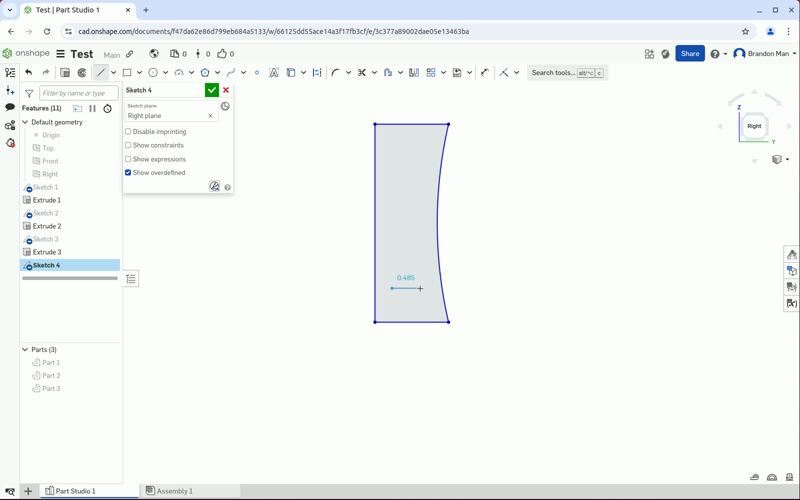
scroll(-6)
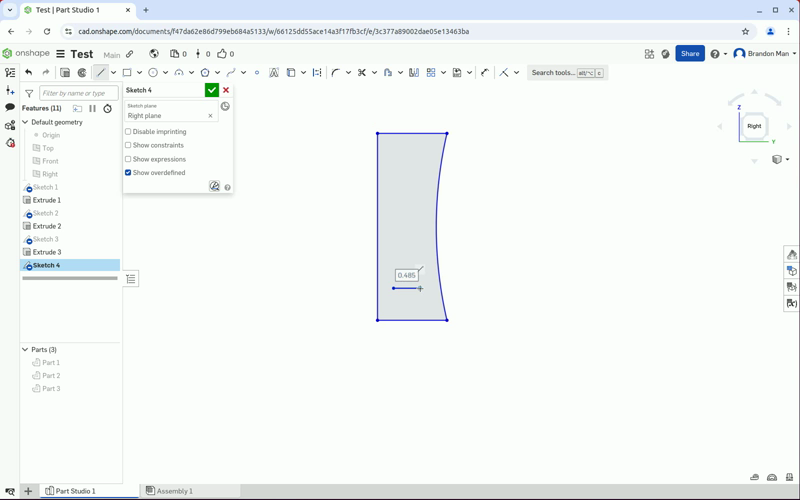
scroll(-6)
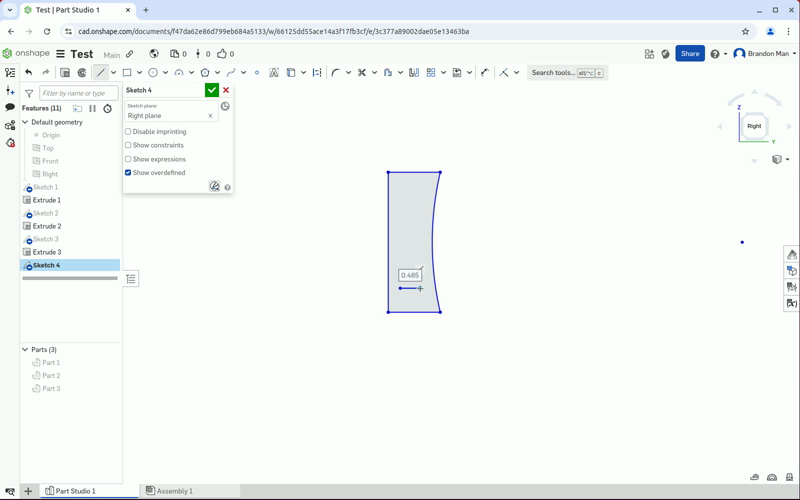
scroll(-6)
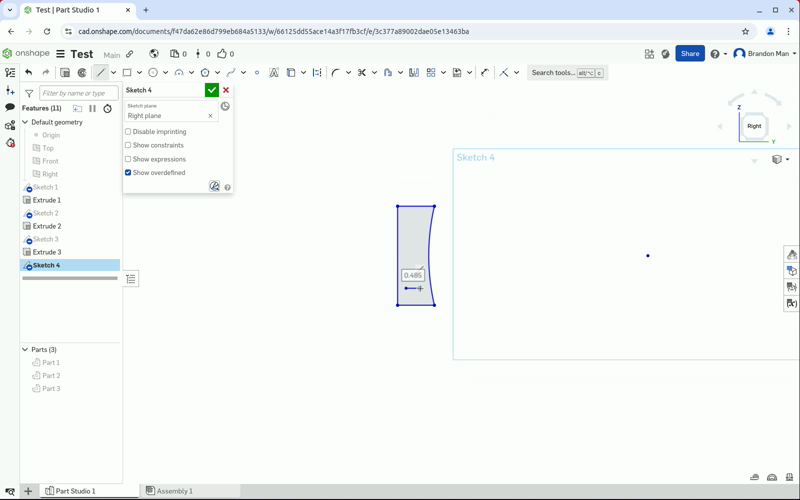
scroll(-6)
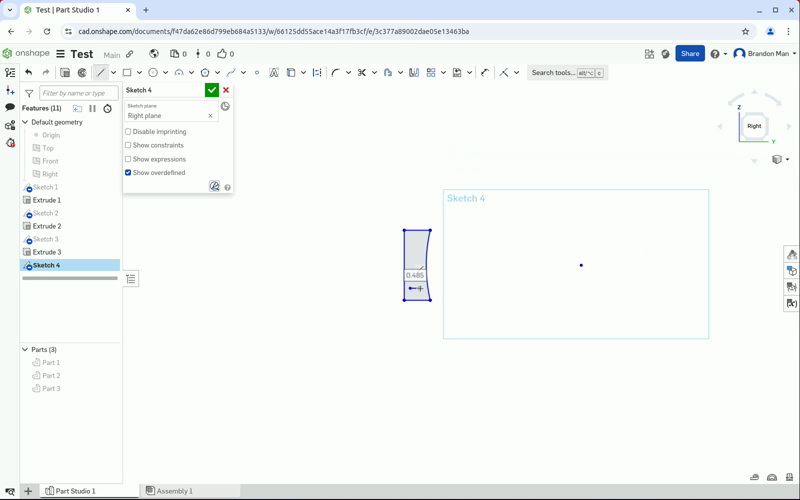
scroll(-6)
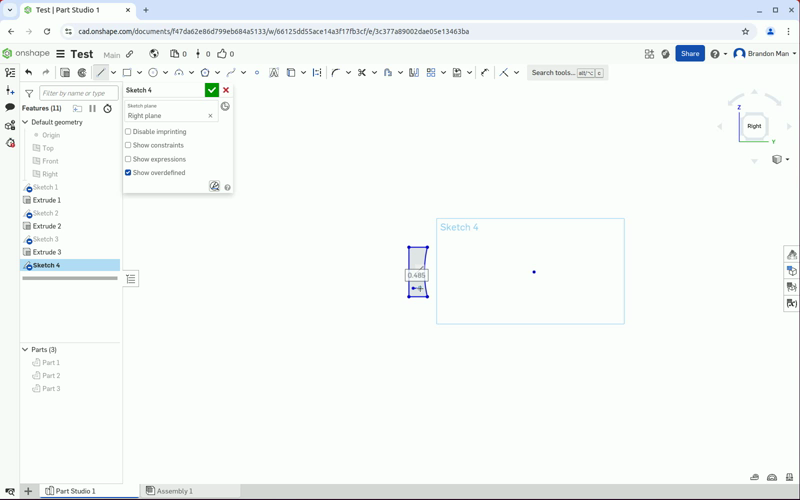
scroll(-6)
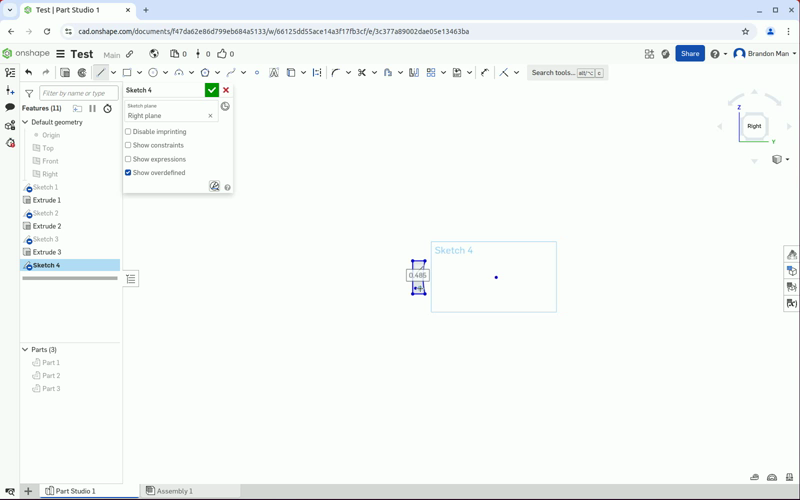
scroll(-6)
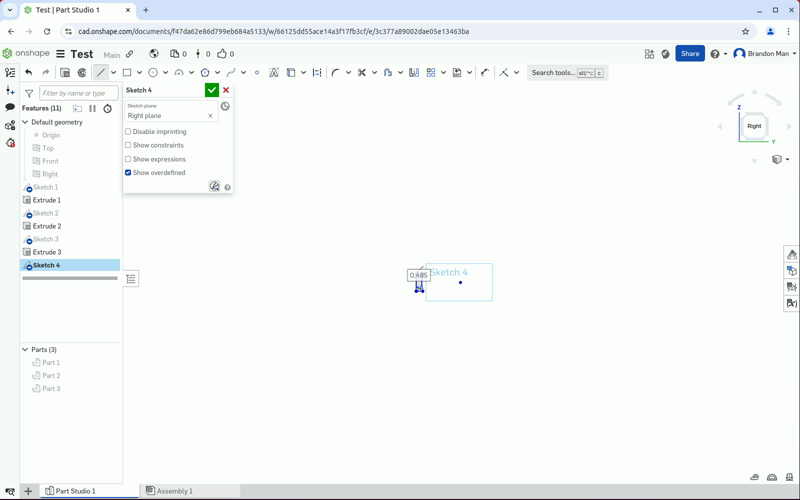
key_up(shift)
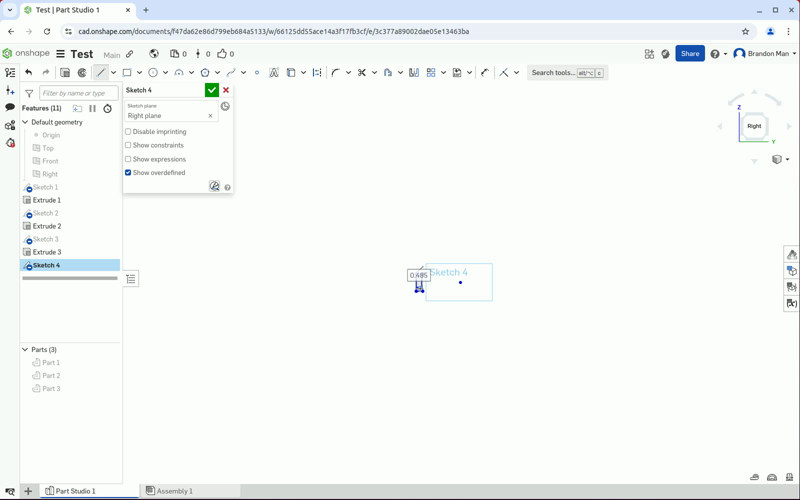
key_down(shift)
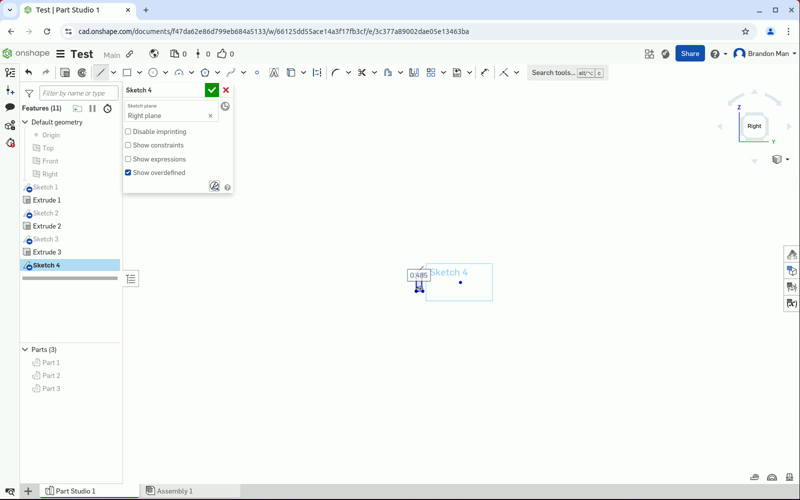
mouse_move(450, 288)
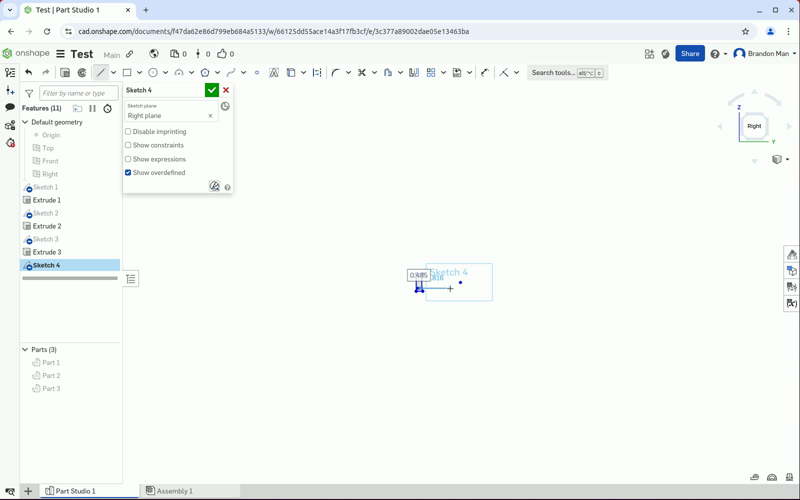
mouse_move(420, 276)
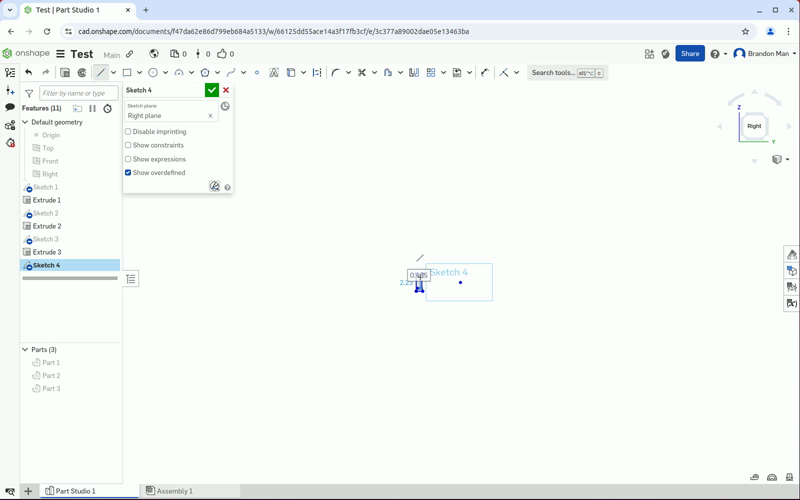
scroll(6)
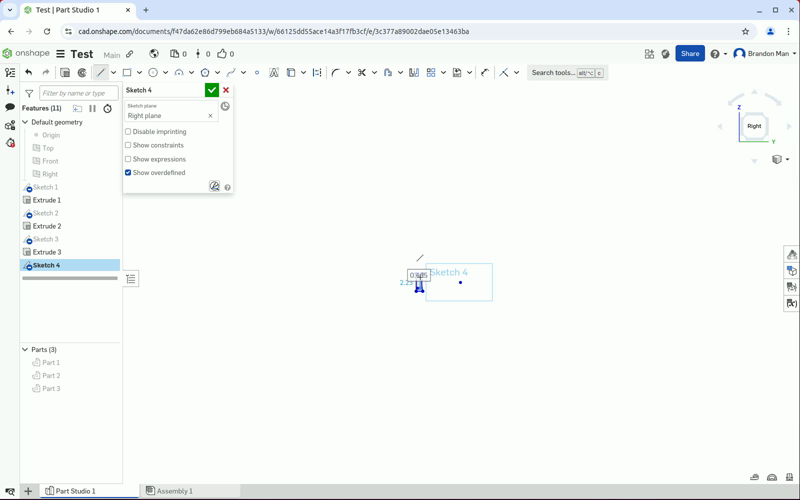
scroll(6)
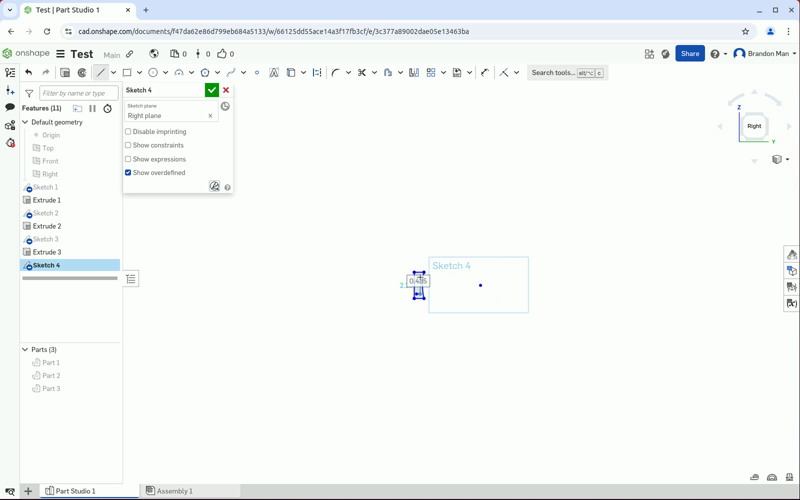
scroll(6)
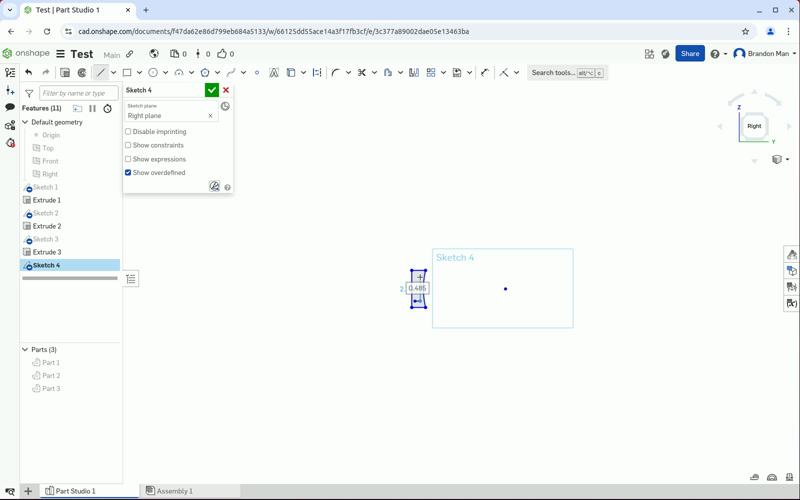
scroll(6)
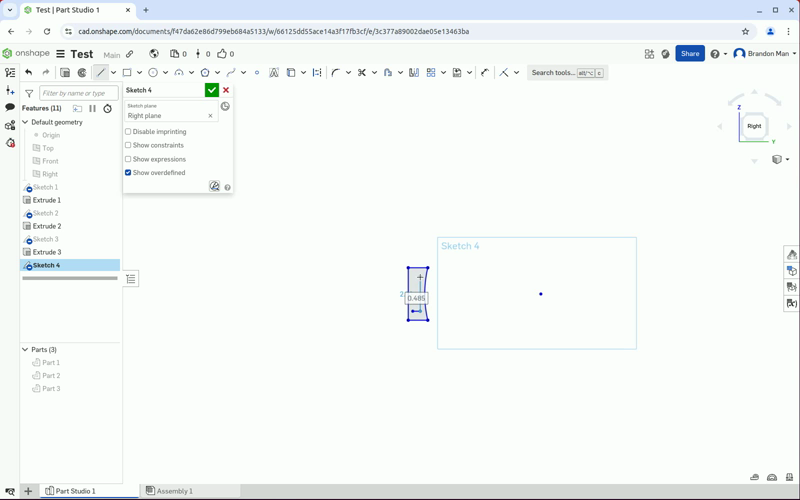
scroll(6)
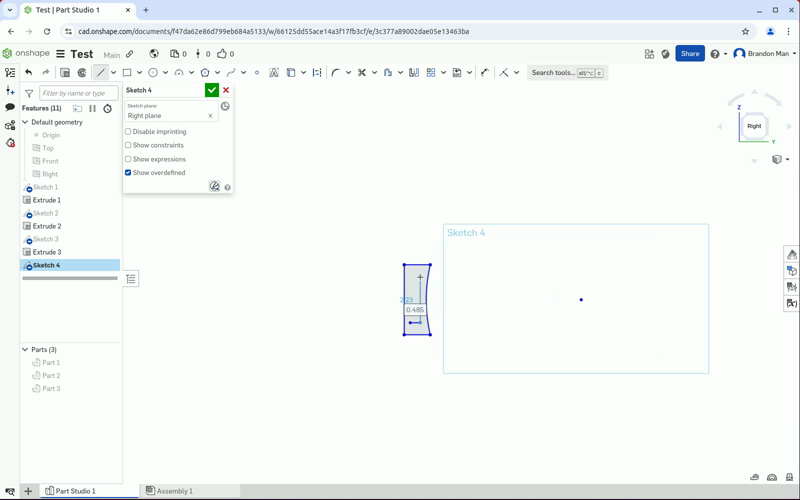
scroll(6)
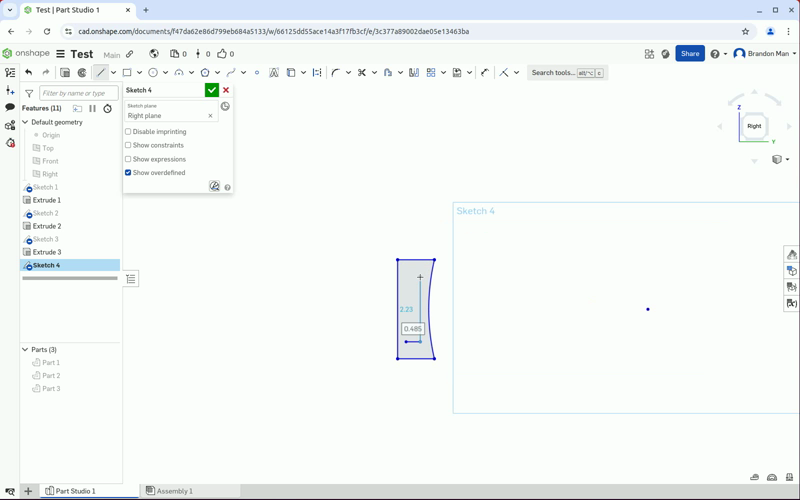
scroll(6)
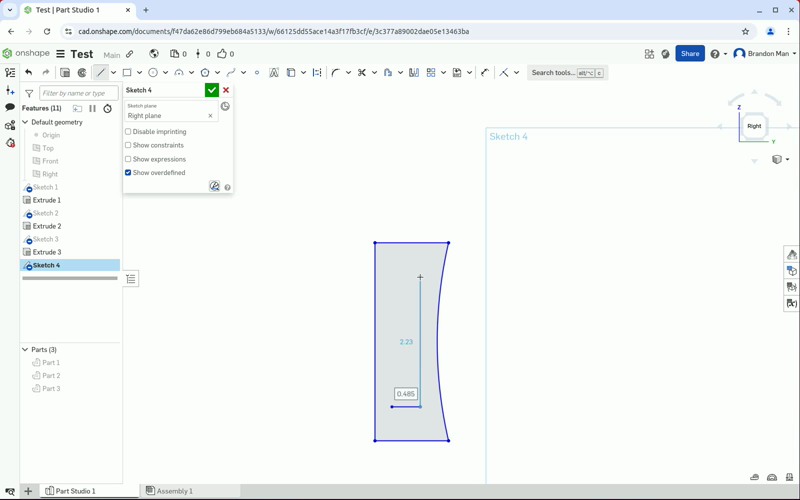
click(420, 276)
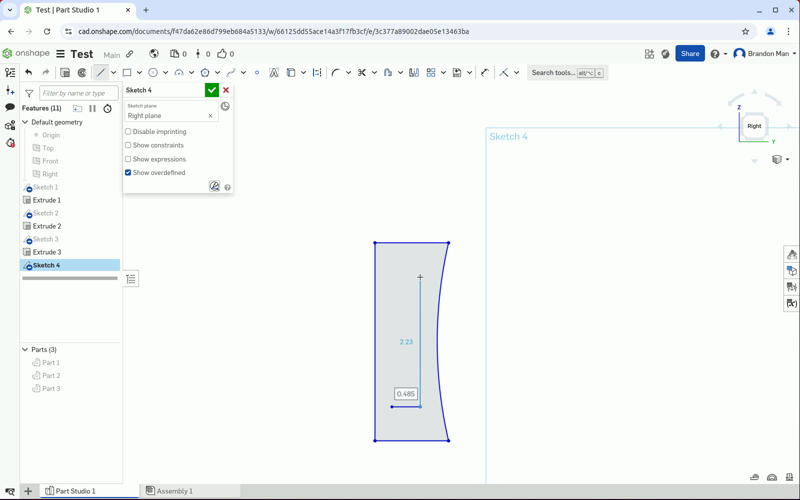
scroll(-6)
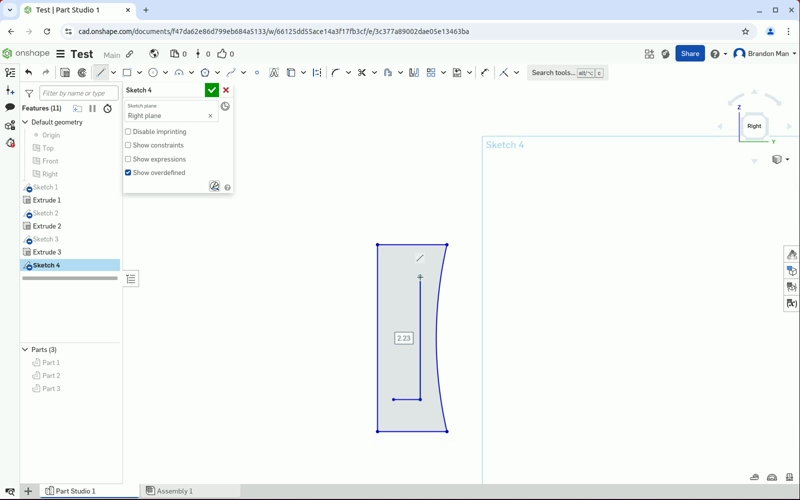
scroll(-6)
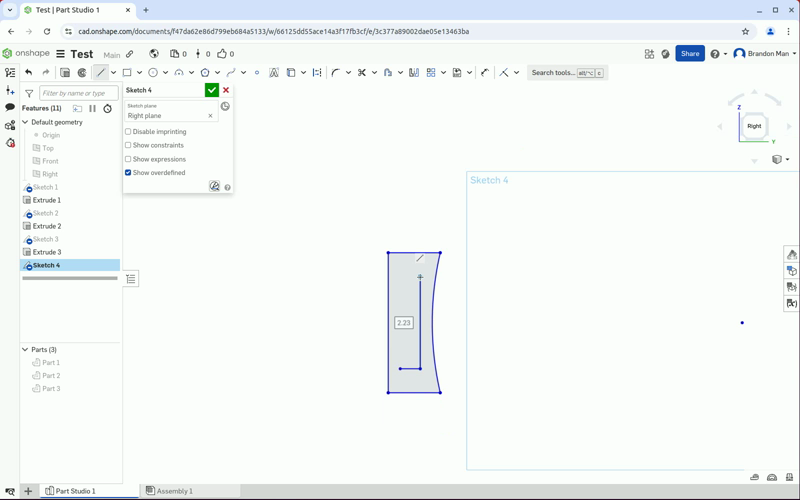
scroll(-6)
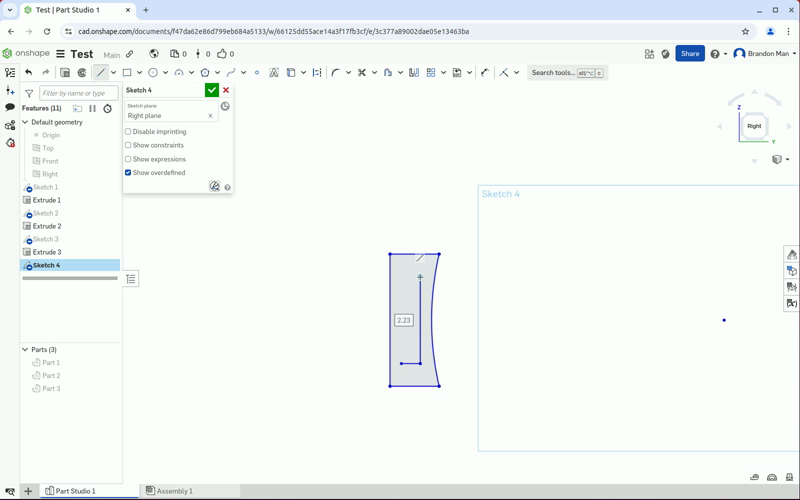
scroll(-6)
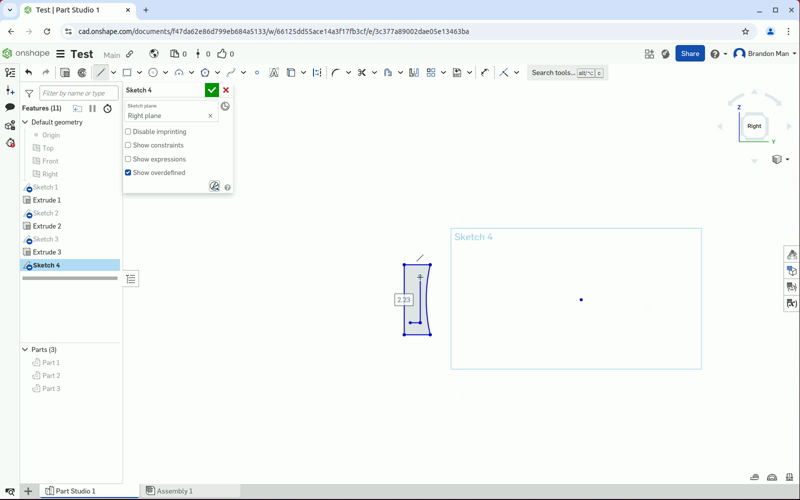
scroll(-6)
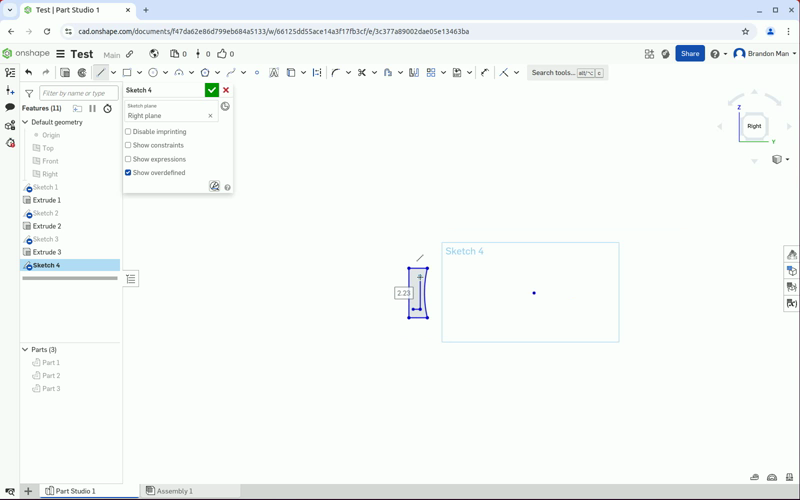
scroll(-6)
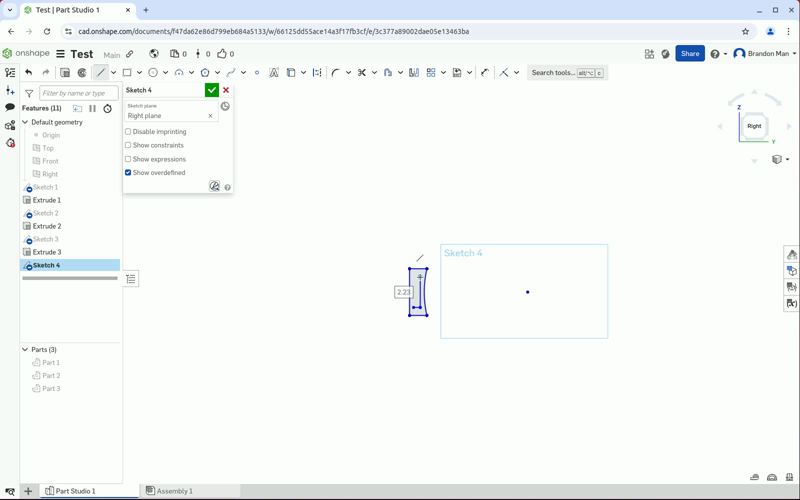
scroll(-6)
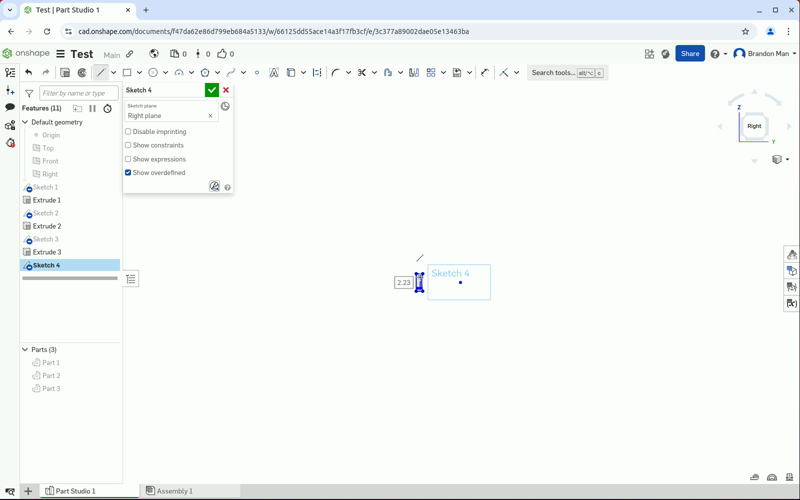
key_up(shift)
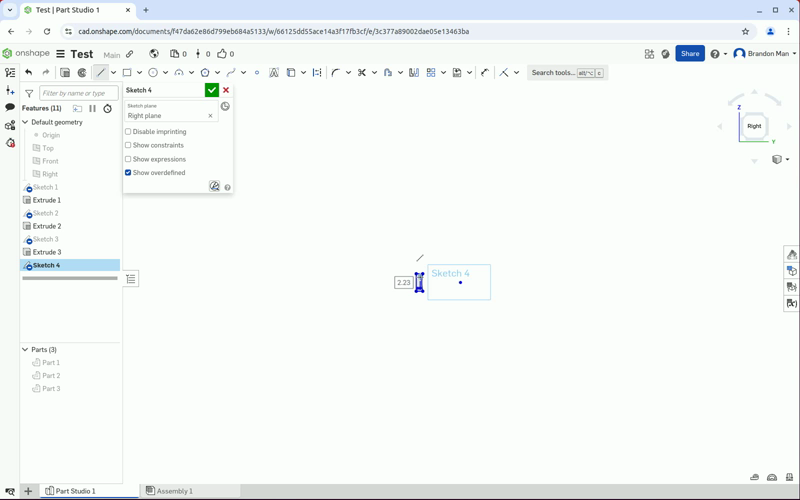
key_down(shift)
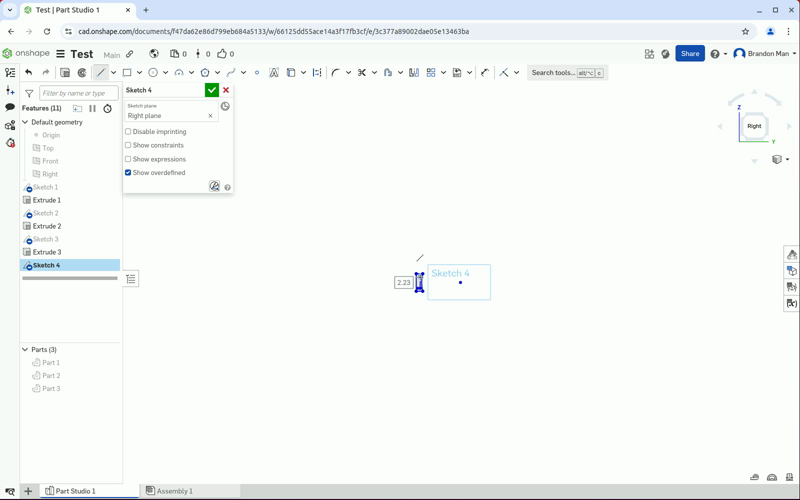
mouse_move(450, 276)
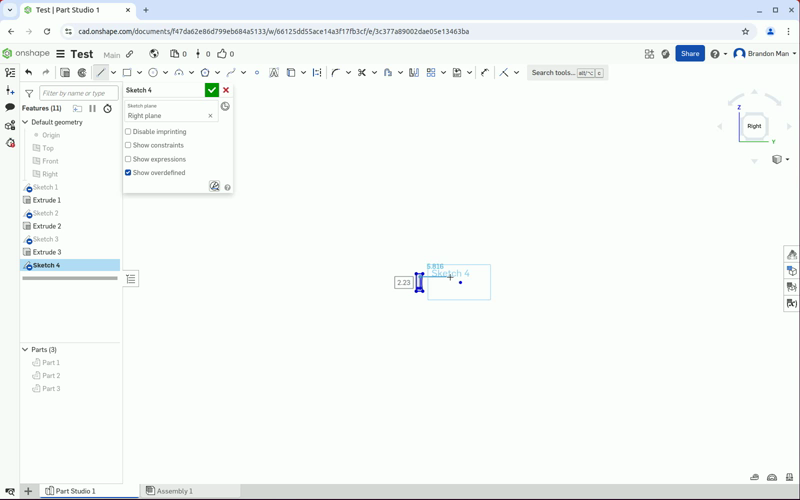
mouse_move(417, 276)
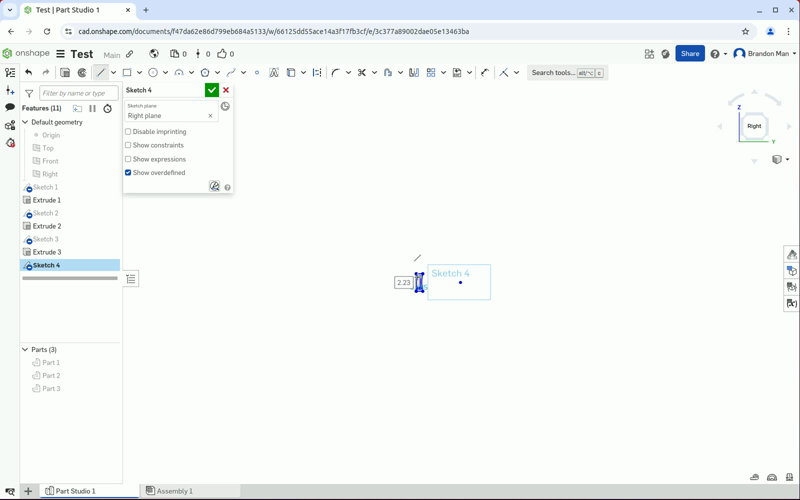
scroll(6)
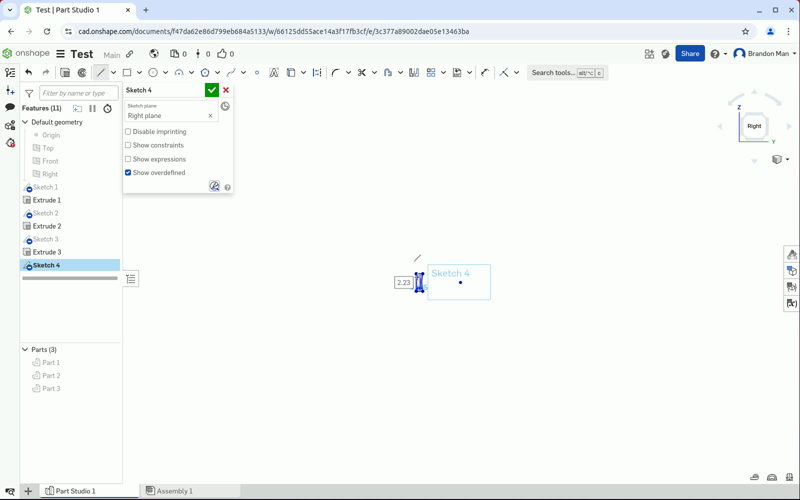
scroll(6)
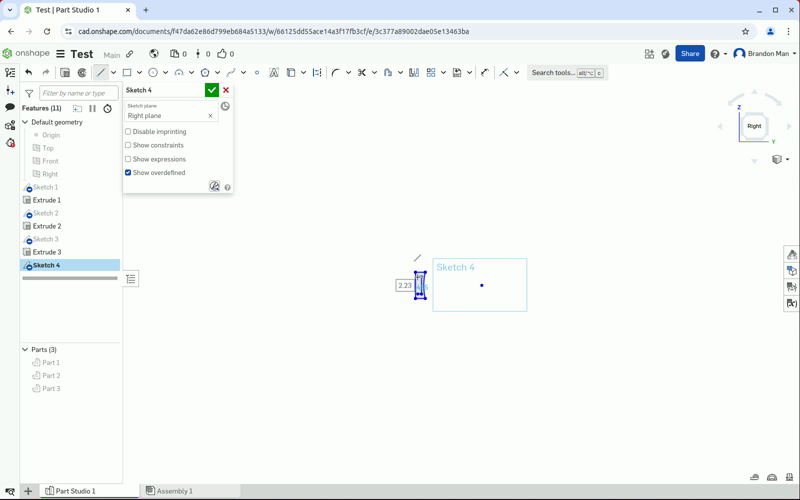
scroll(6)
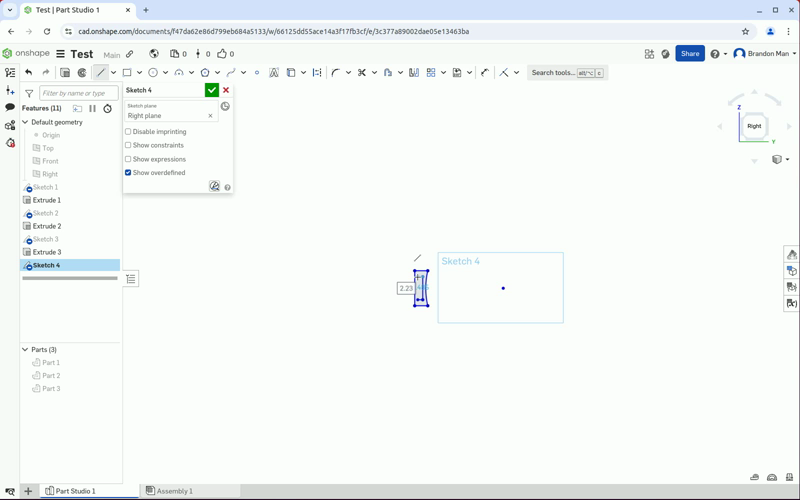
scroll(6)
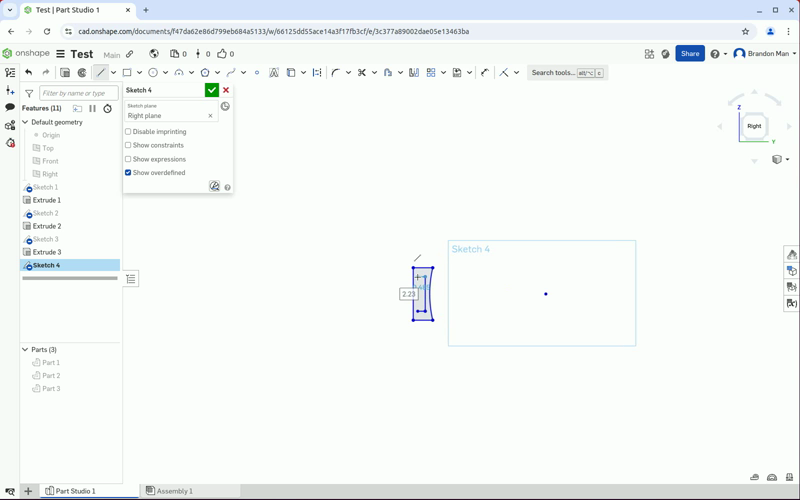
scroll(6)
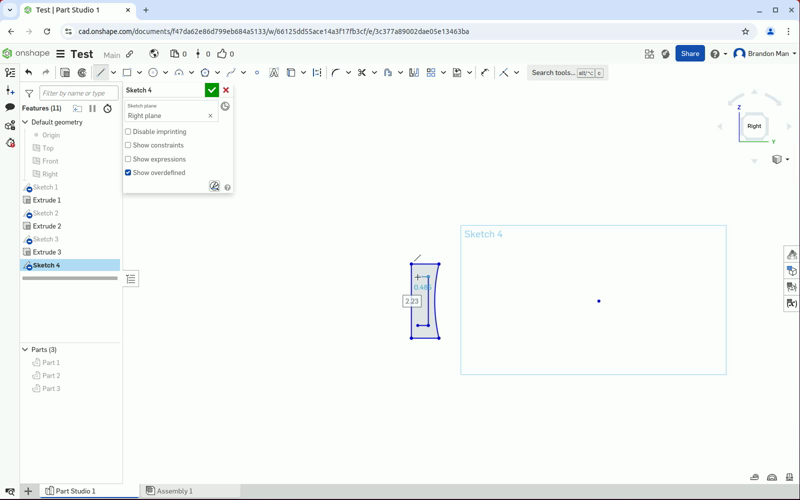
scroll(6)
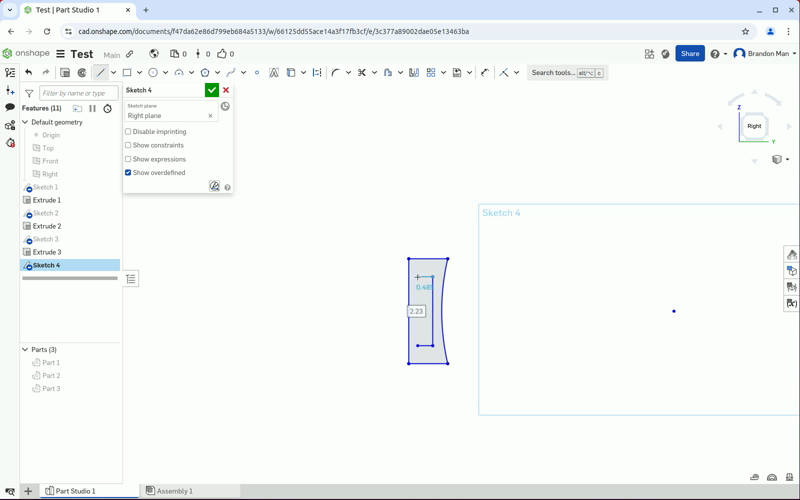
scroll(6)
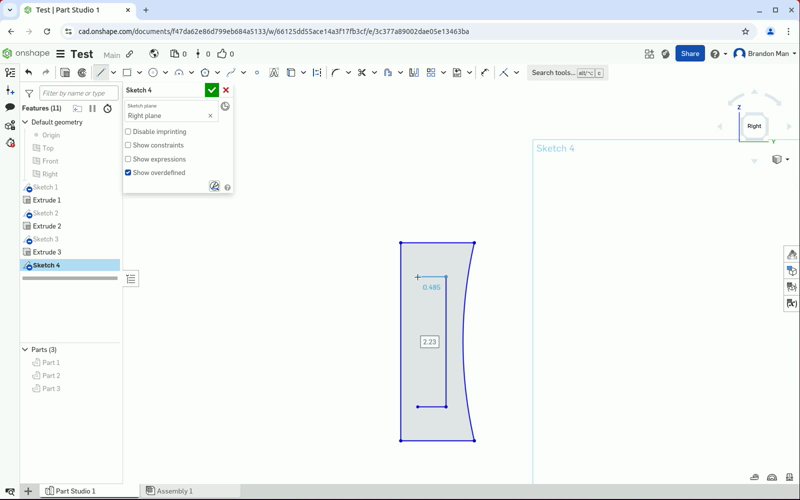
click(417, 276)
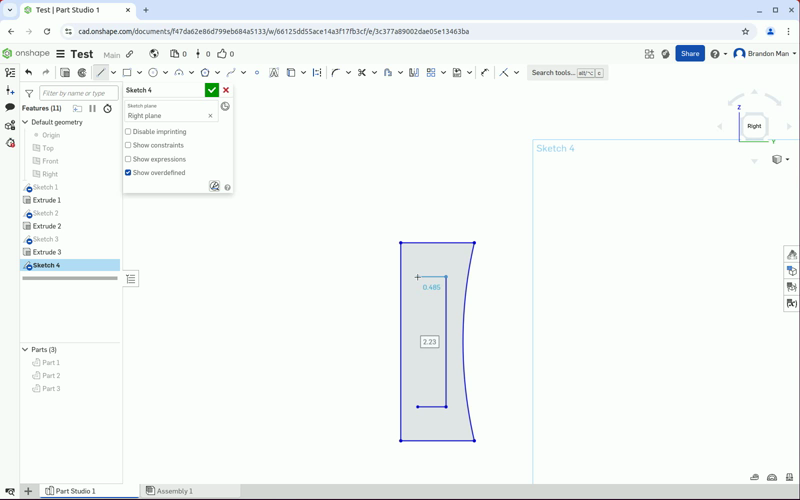
scroll(-6)
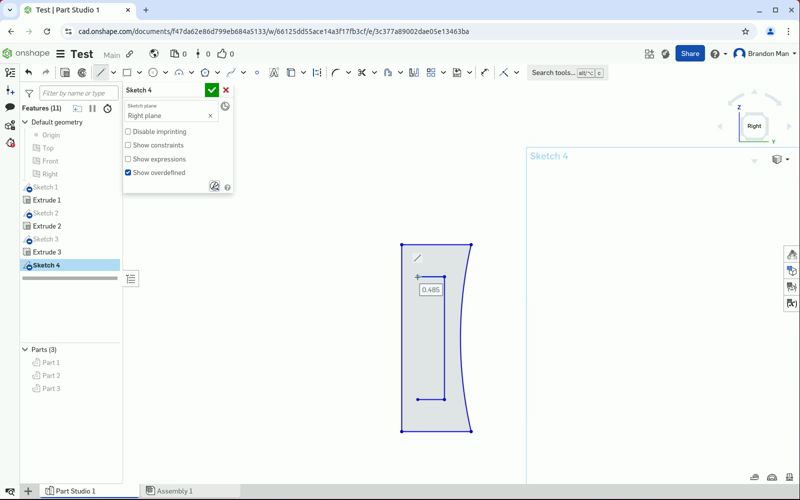
scroll(-6)
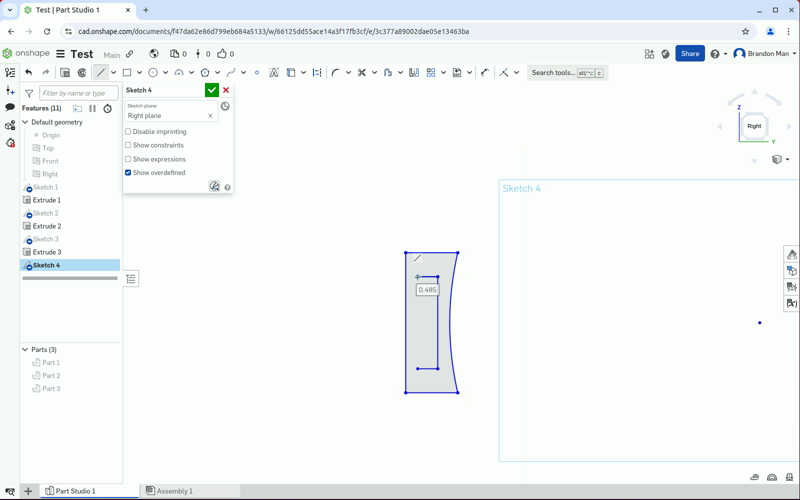
scroll(-6)
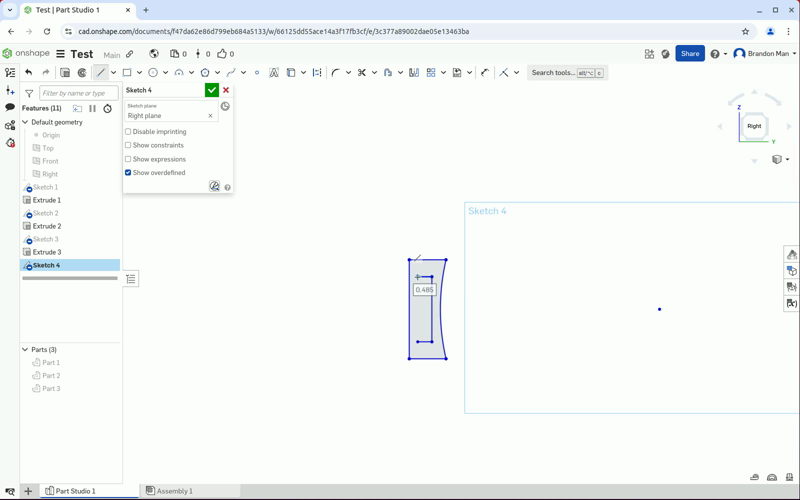
scroll(-6)
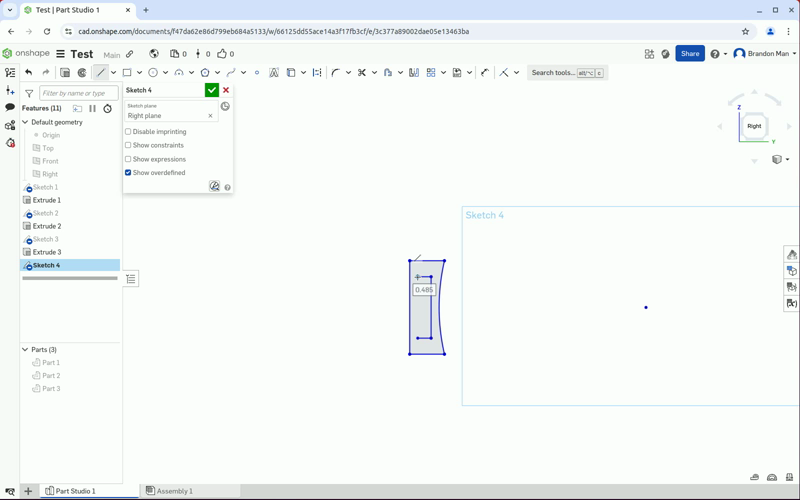
scroll(-6)
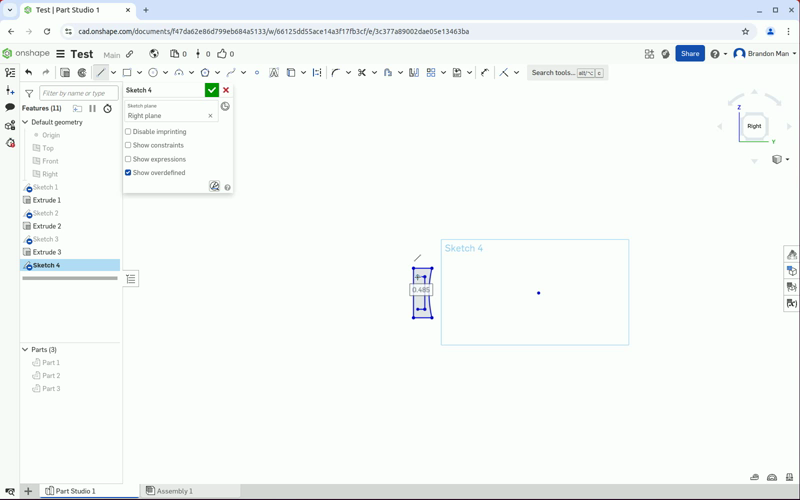
scroll(-6)
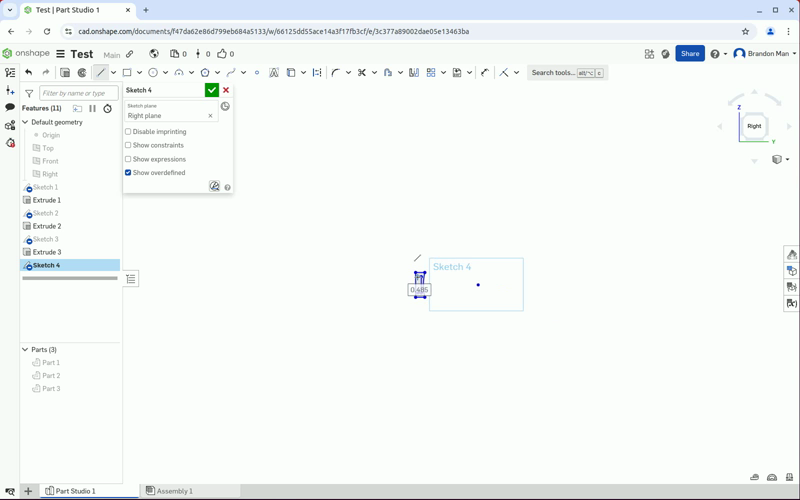
scroll(-6)
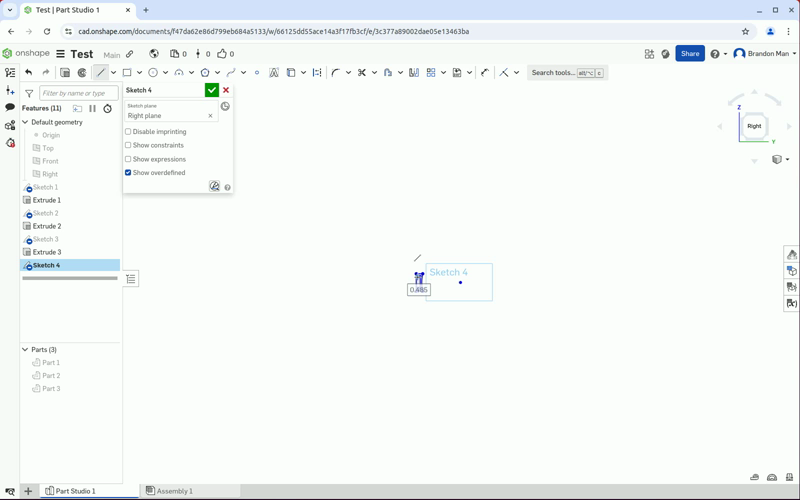
key_up(shift)
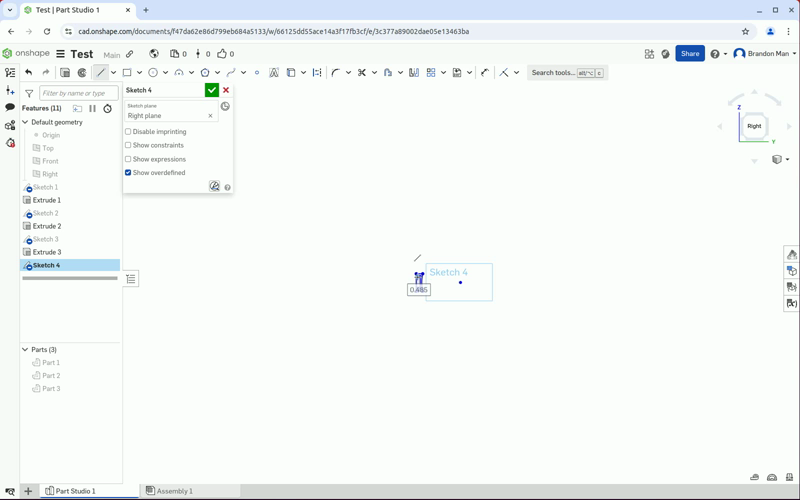
mouse_move(447, 276)
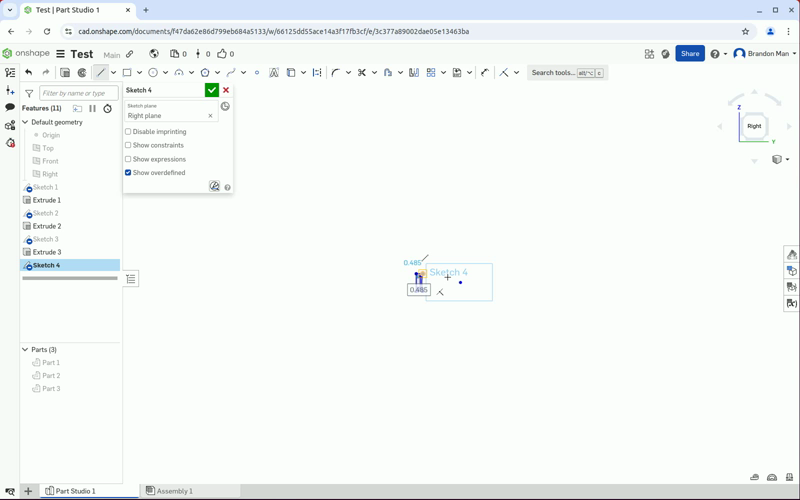
key_down(shift)
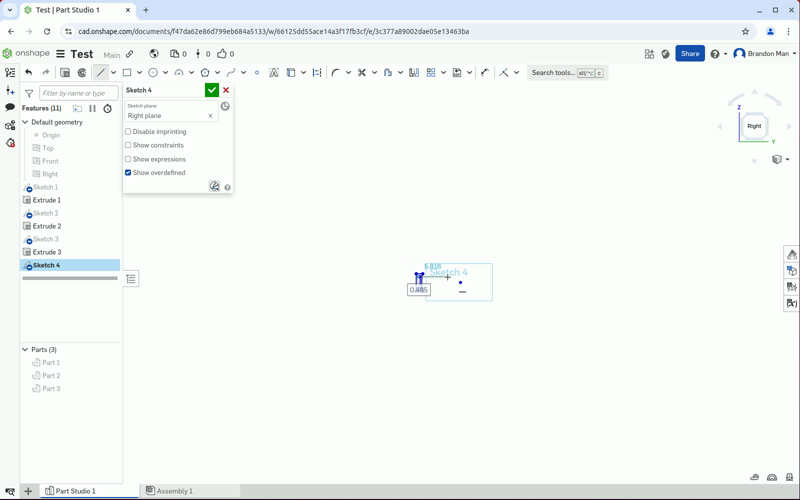
mouse_move(417, 288)
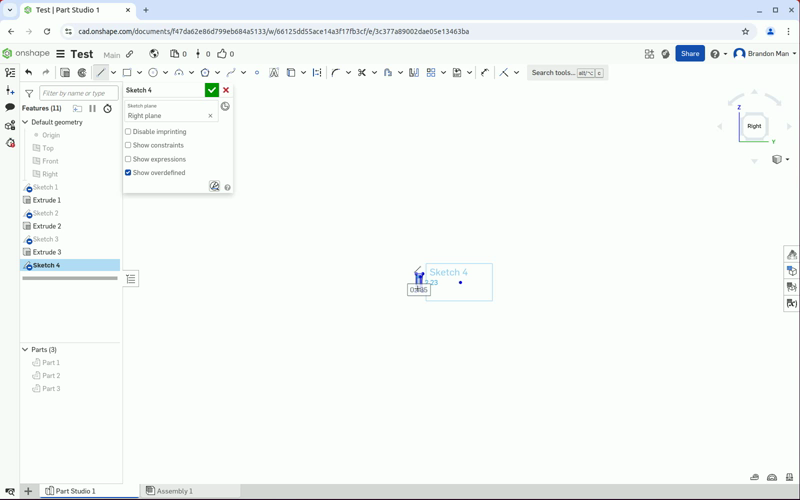
scroll(6)
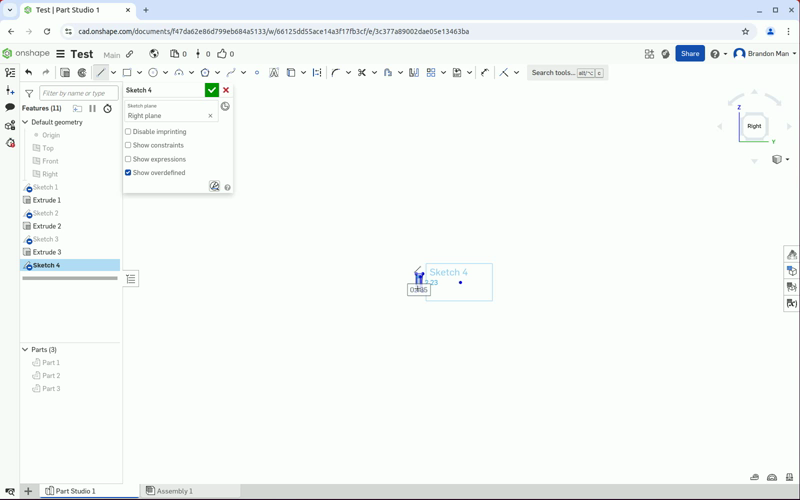
scroll(6)
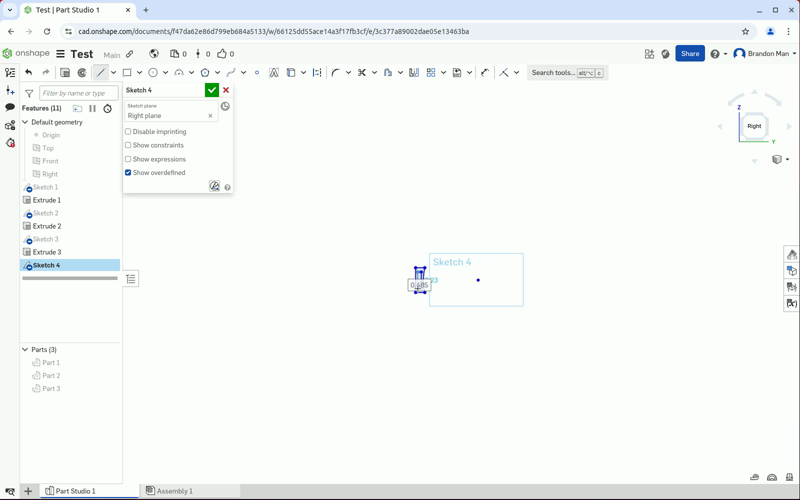
scroll(6)
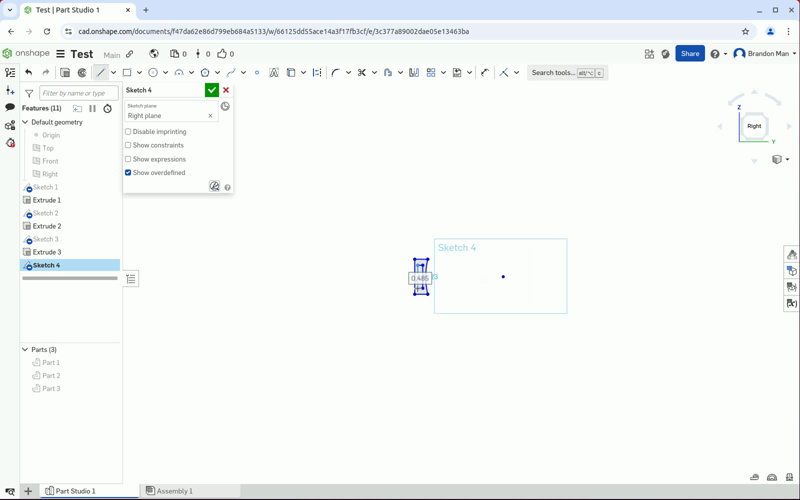
scroll(6)
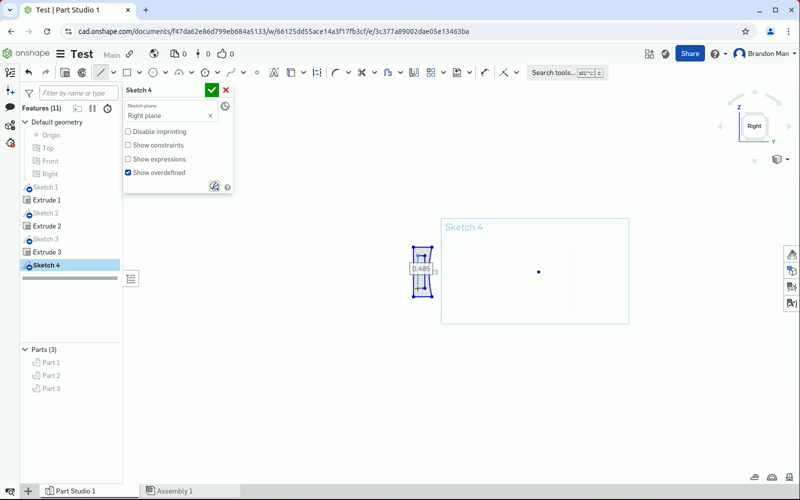
scroll(6)
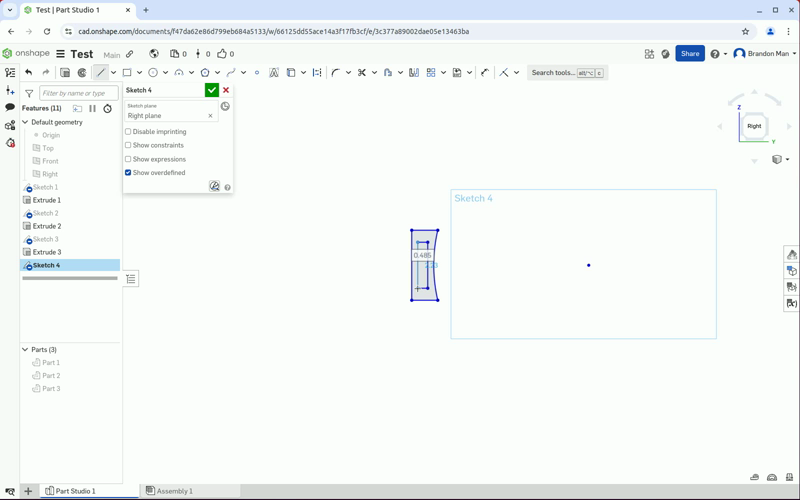
scroll(6)
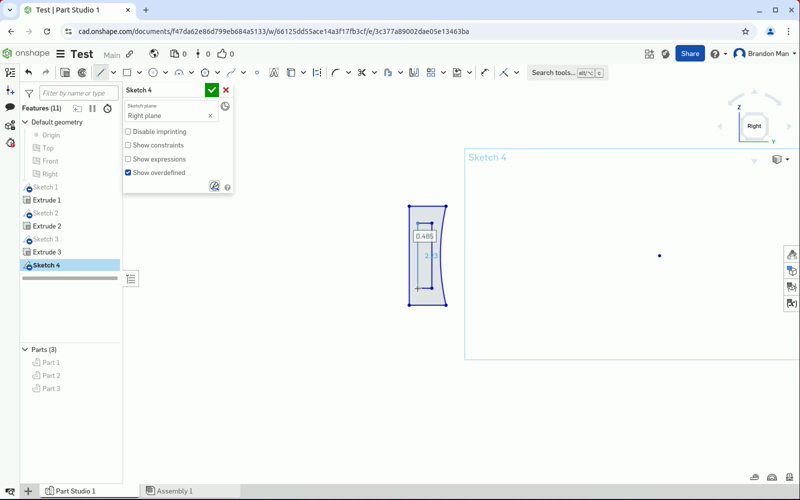
scroll(6)
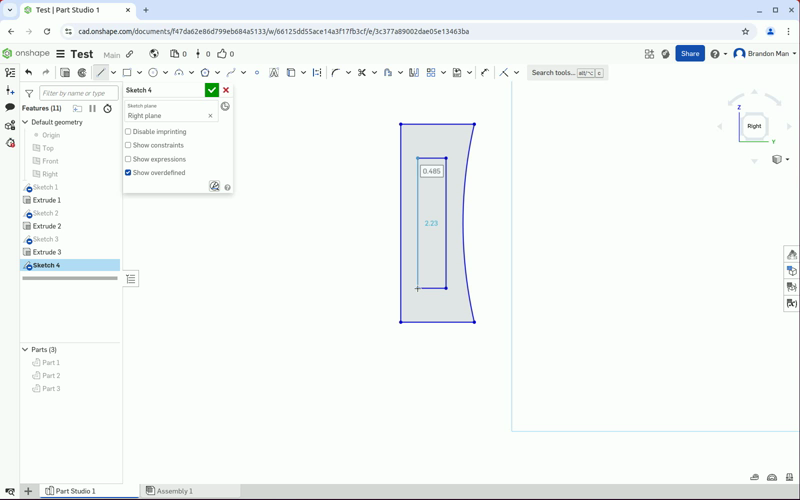
key_up(shift)
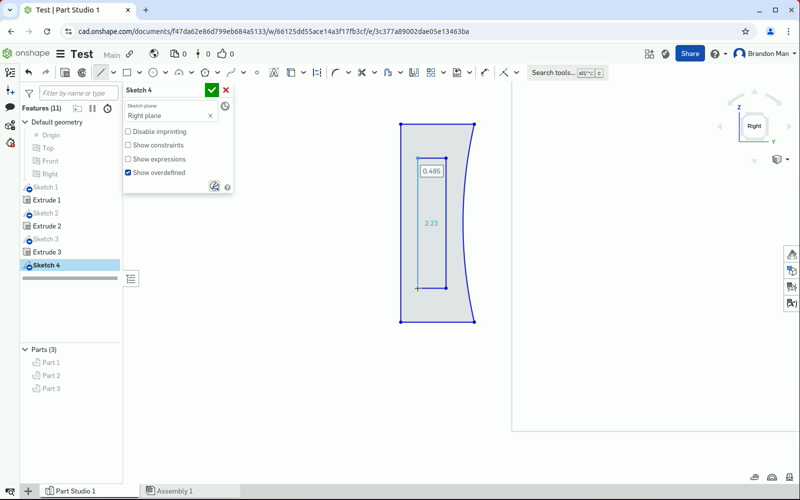
click(417, 288)
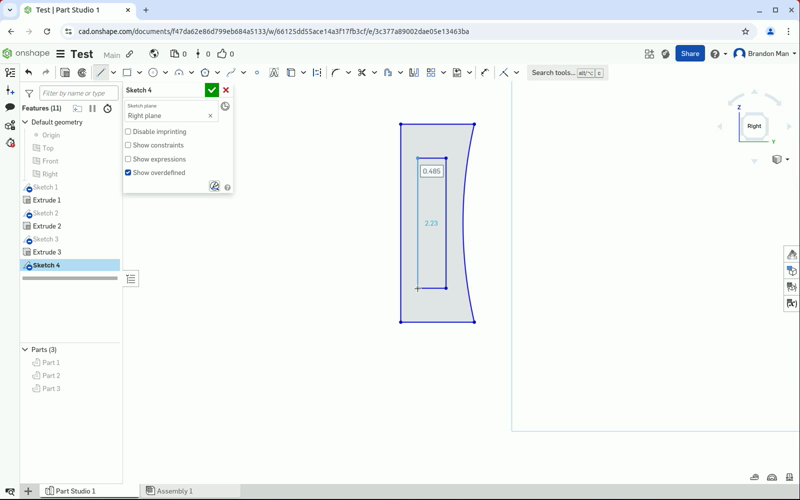
scroll(-6)
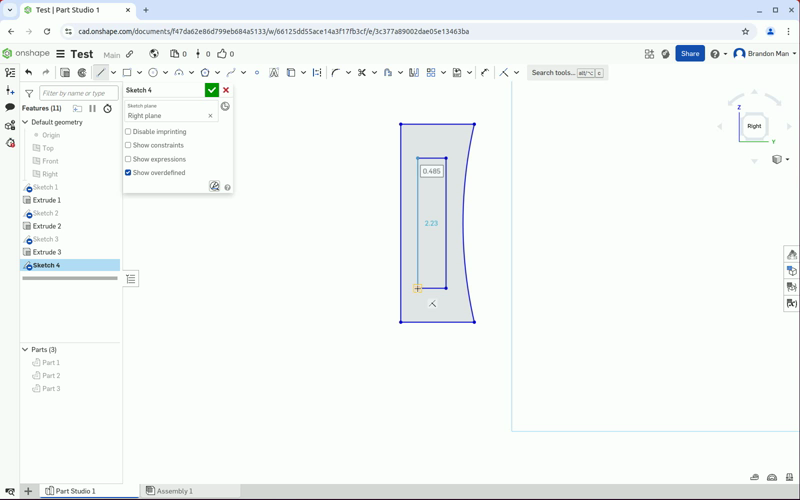
scroll(-6)
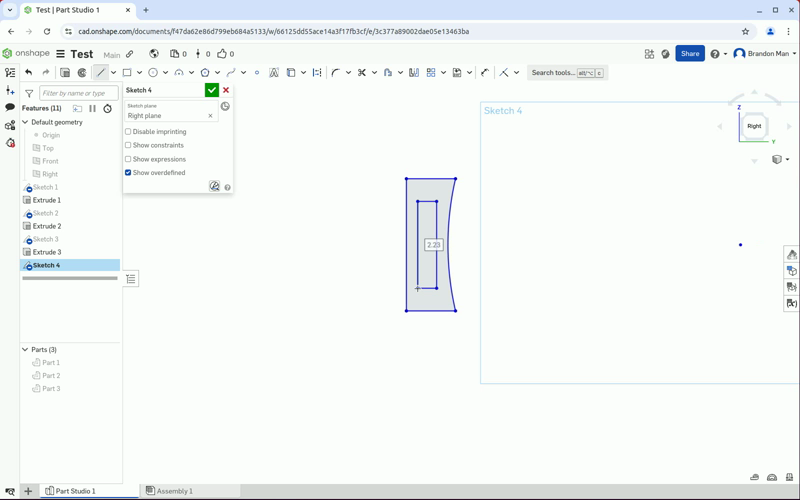
scroll(-6)
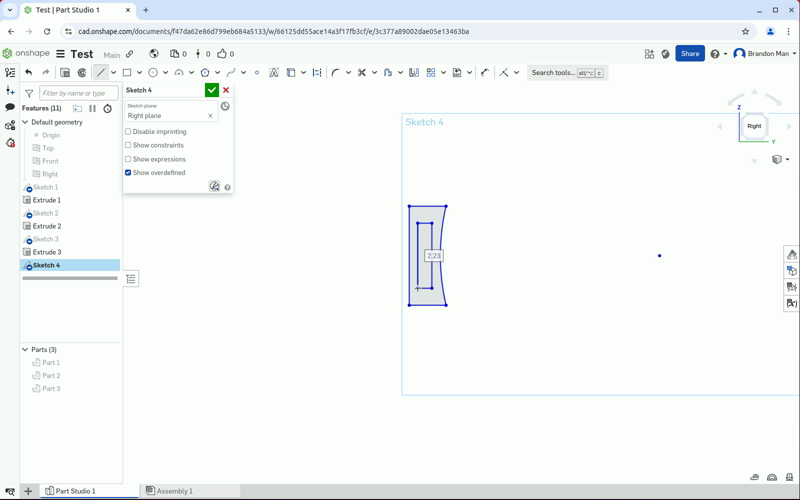
scroll(-6)
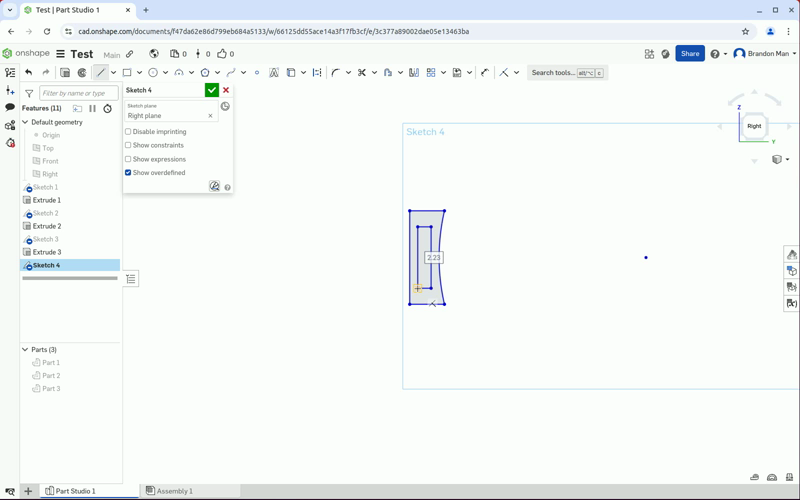
scroll(-6)
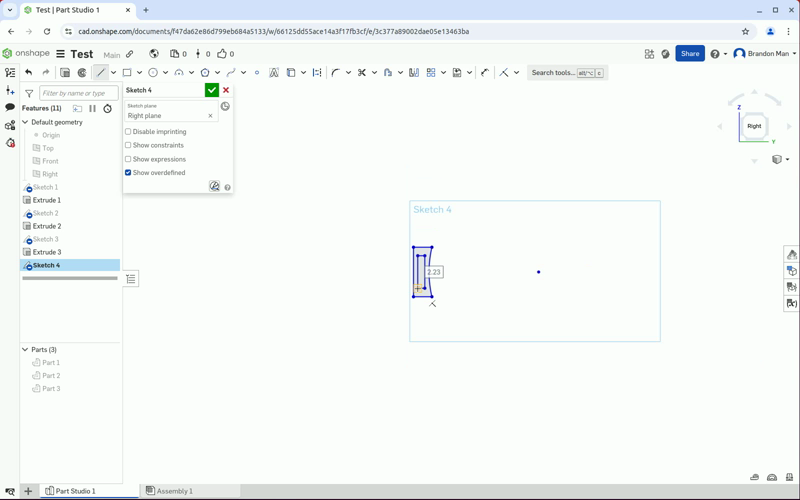
scroll(-6)
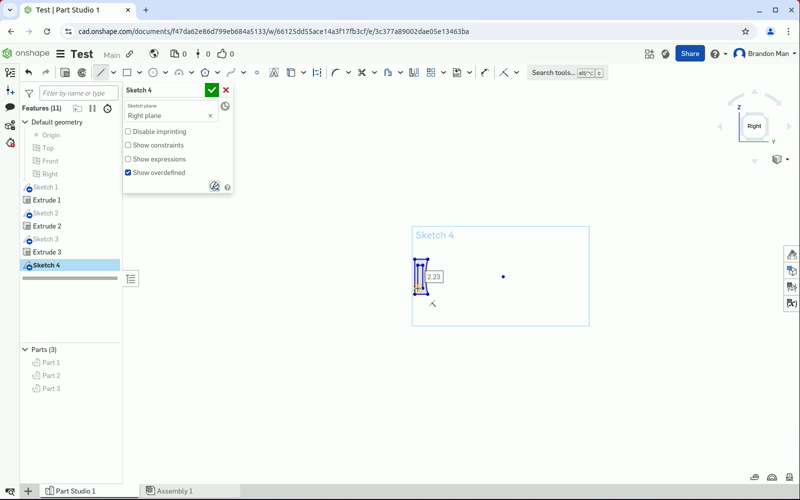
scroll(-6)
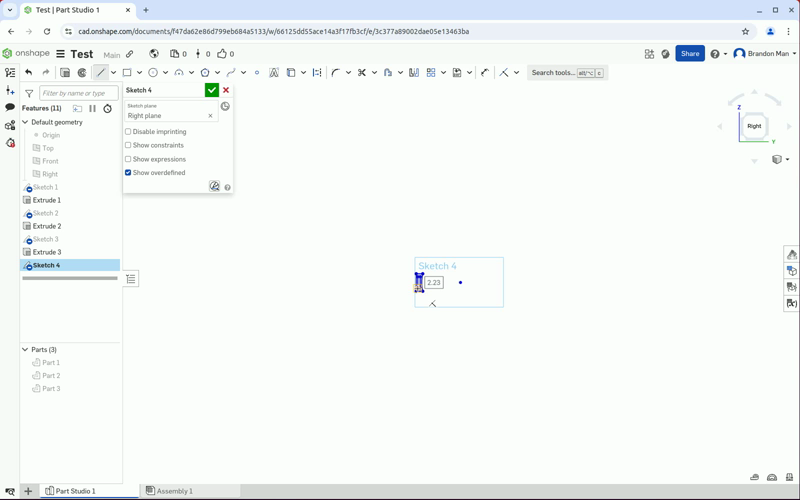
key(esc)
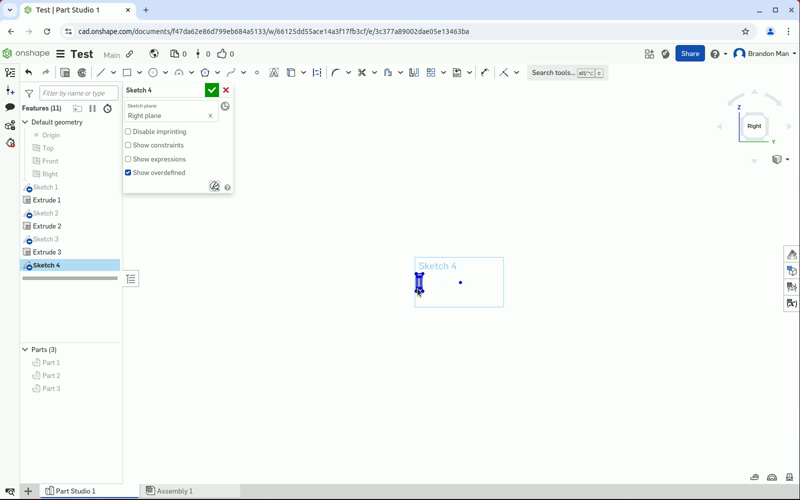
mouse_move(416, 287)
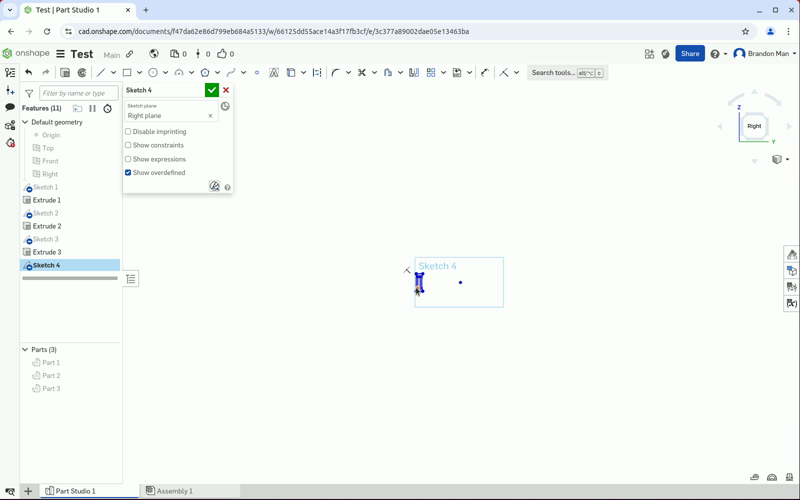
scroll(6)
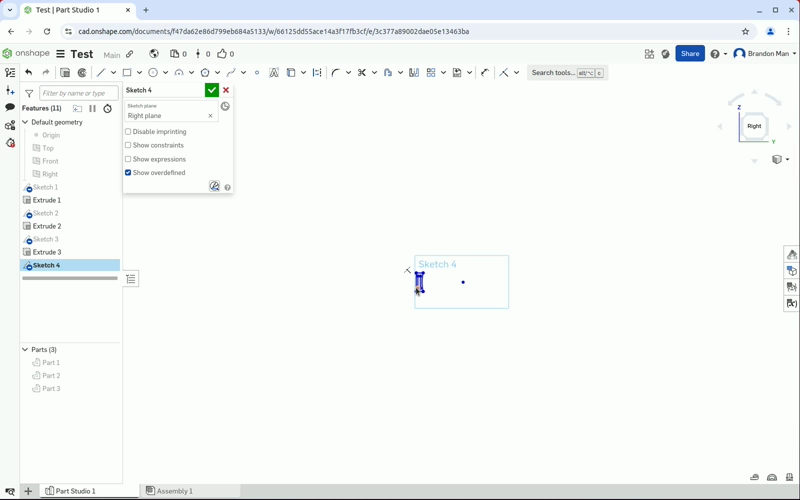
scroll(6)
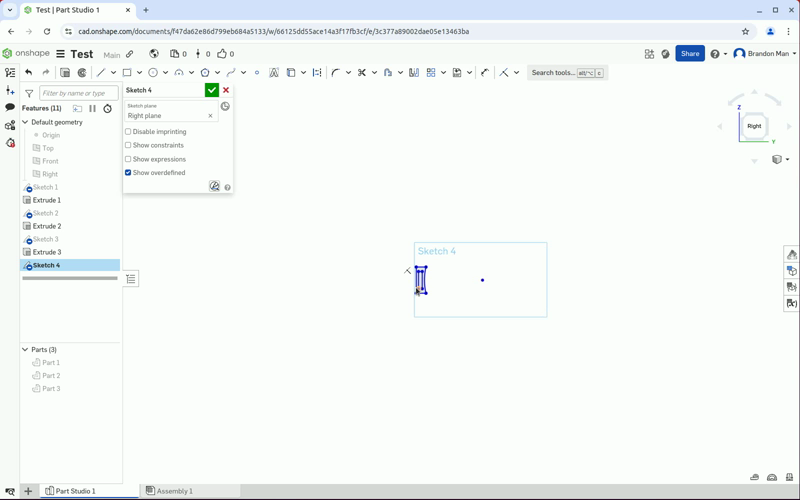
scroll(6)
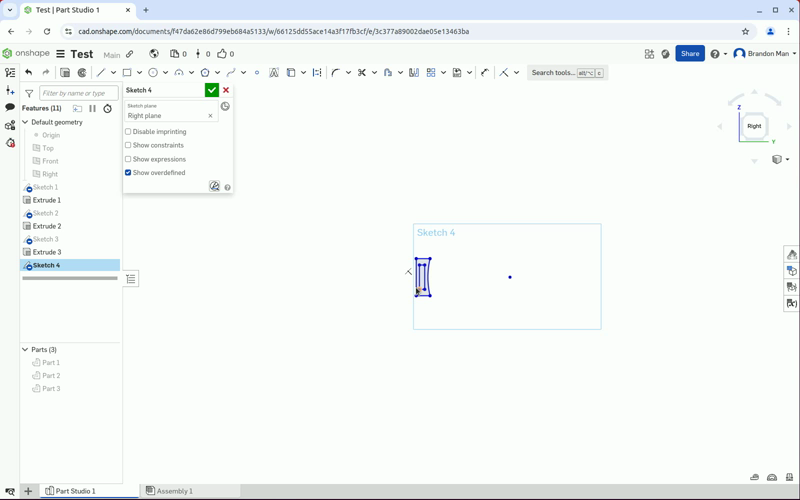
scroll(6)
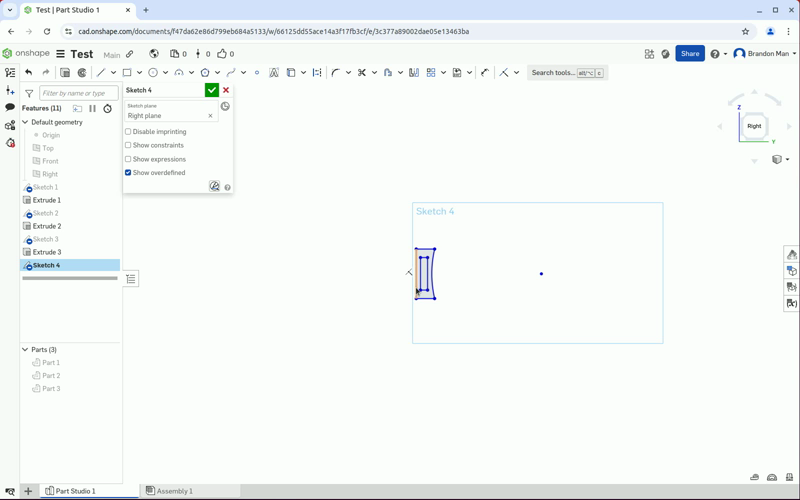
scroll(6)
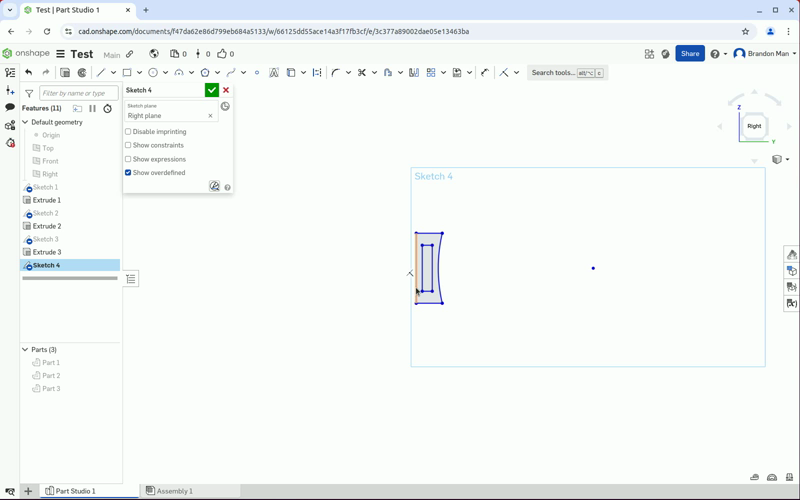
scroll(6)
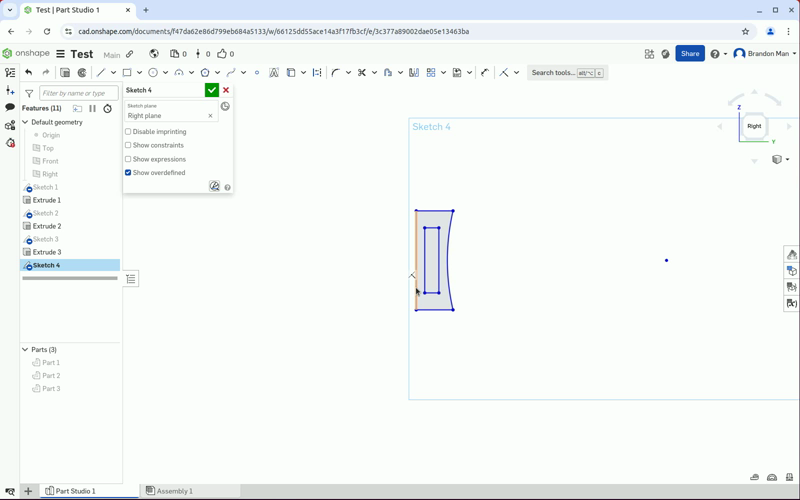
scroll(6)
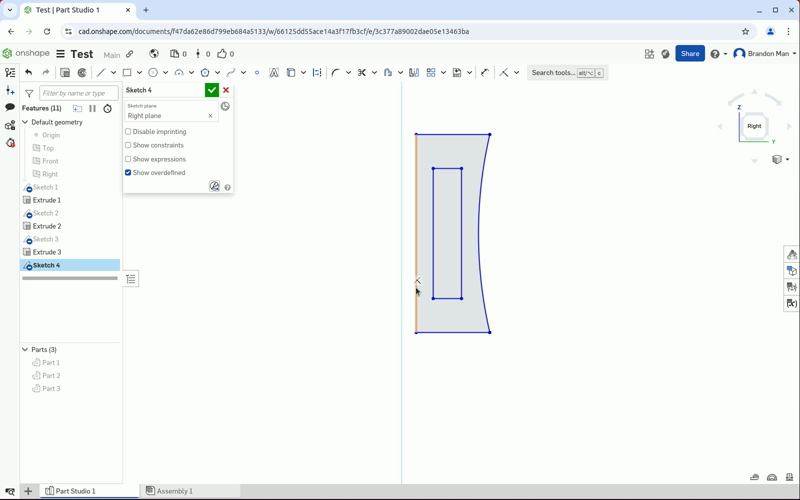
click(416, 287)
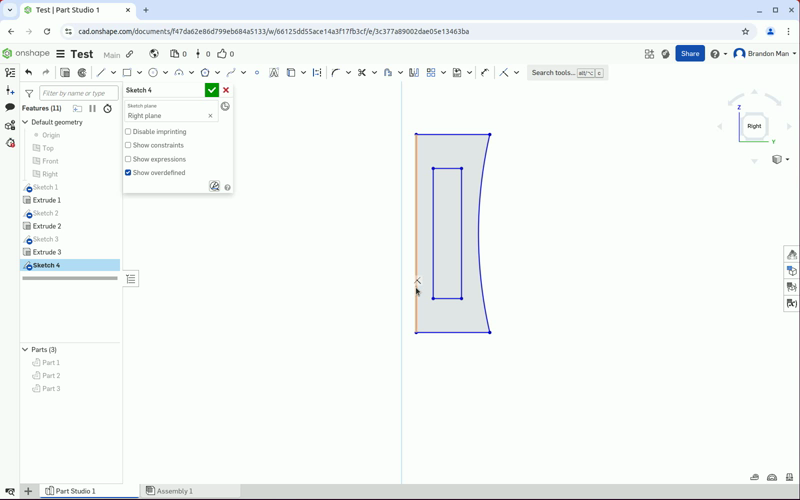
scroll(-6)
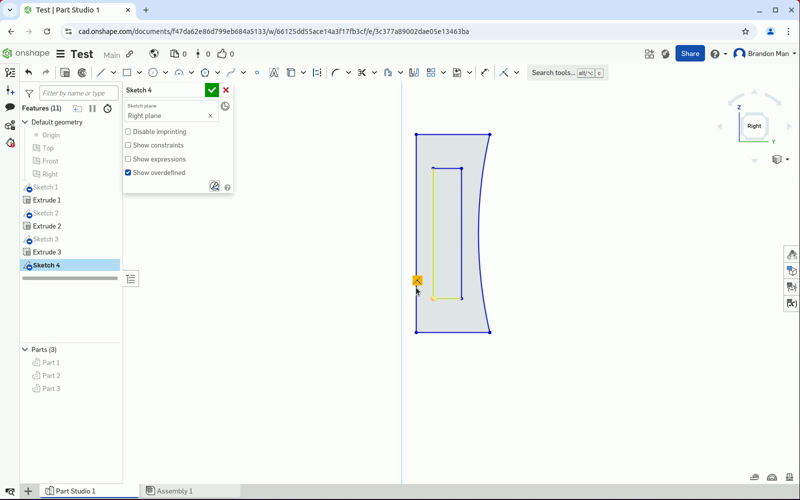
scroll(-6)
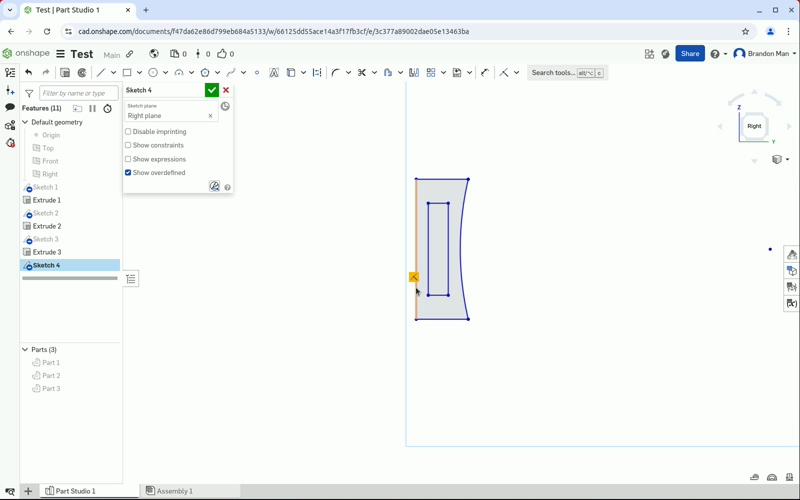
scroll(-6)
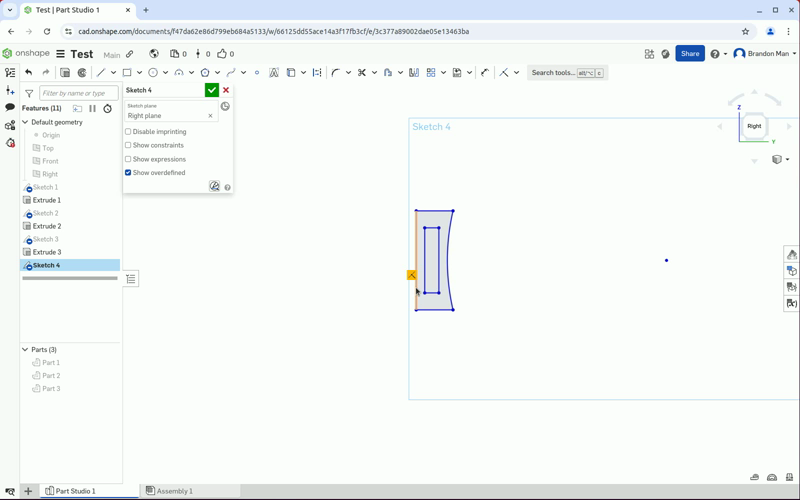
scroll(-6)
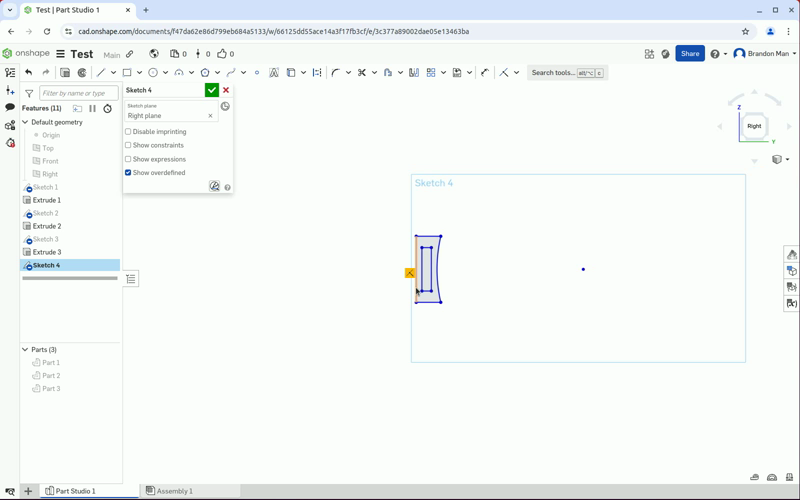
scroll(-6)
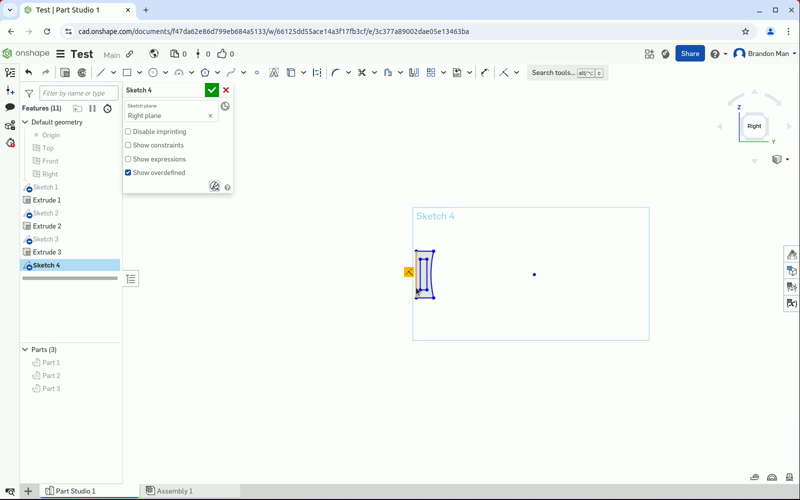
scroll(-6)
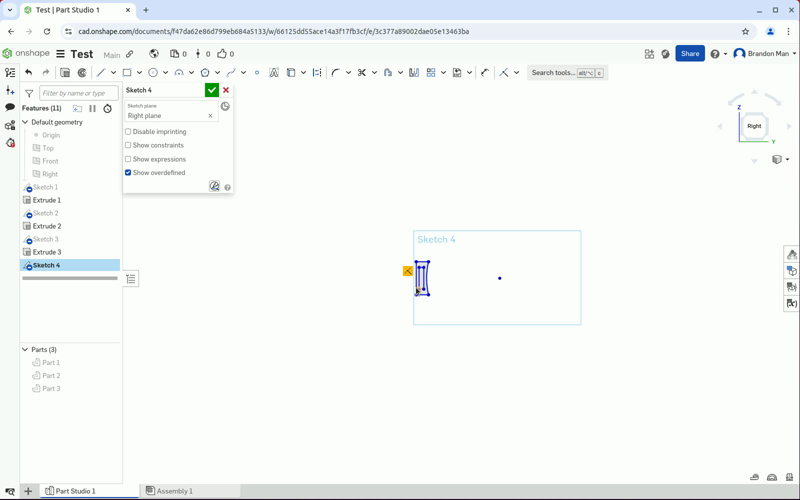
scroll(-6)
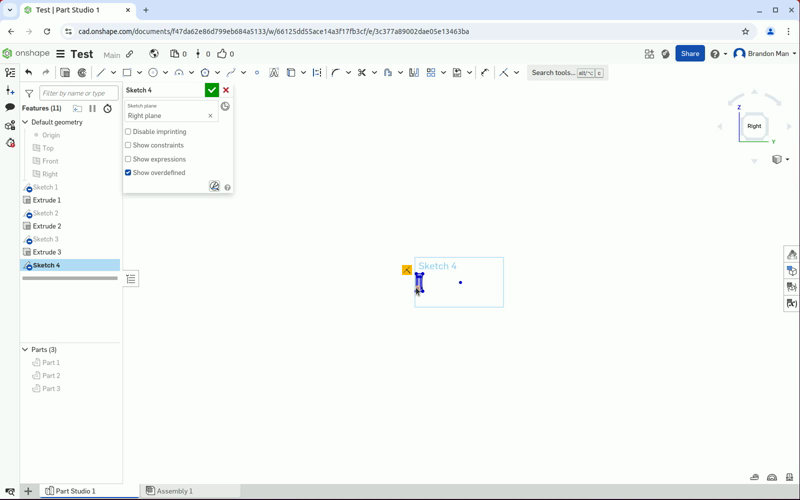
mouse_move(73, 352)
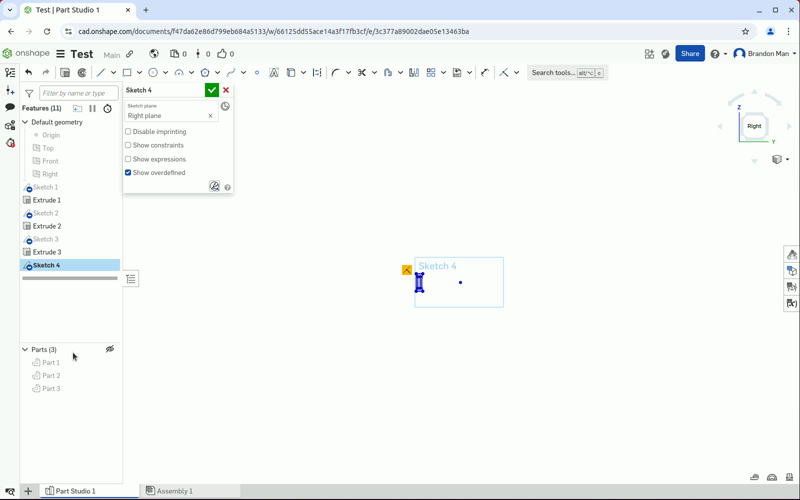
key(shift+y)
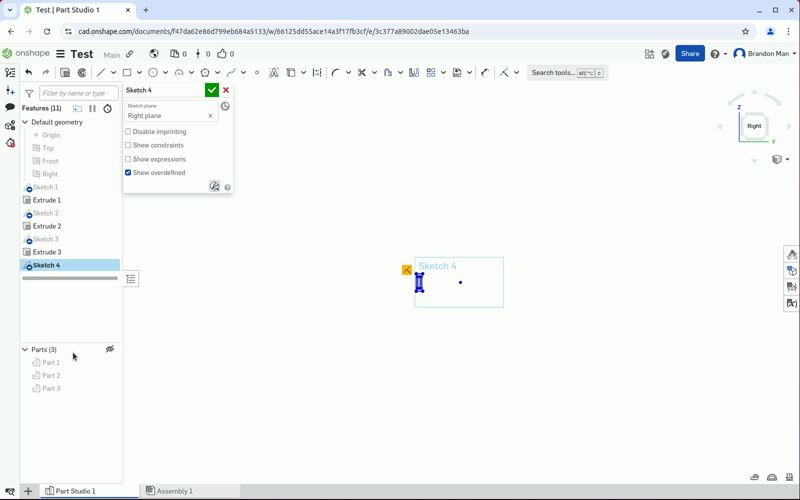
key(shift+e)
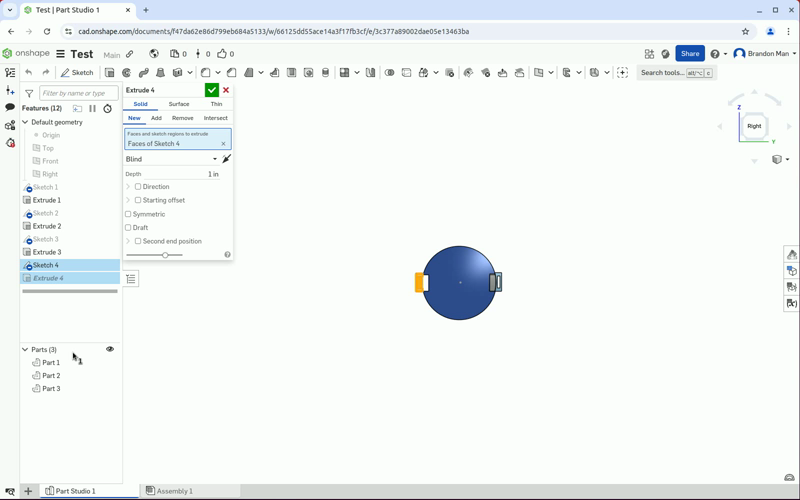
mouse_move(143, 106)
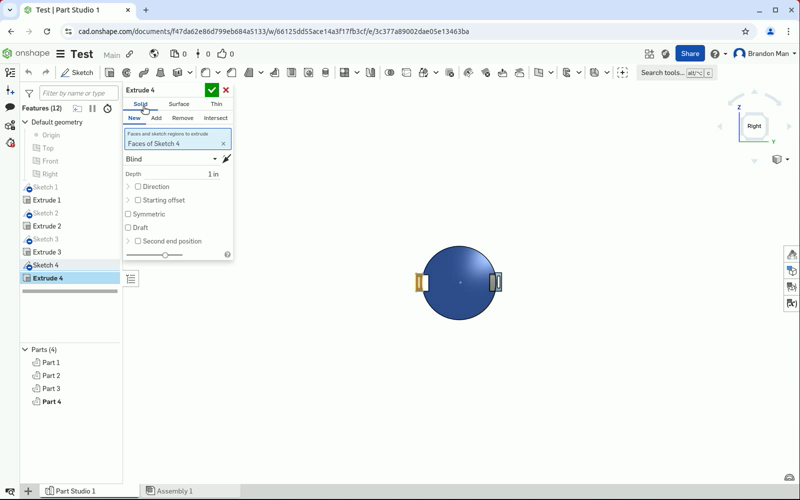
click(143, 106)
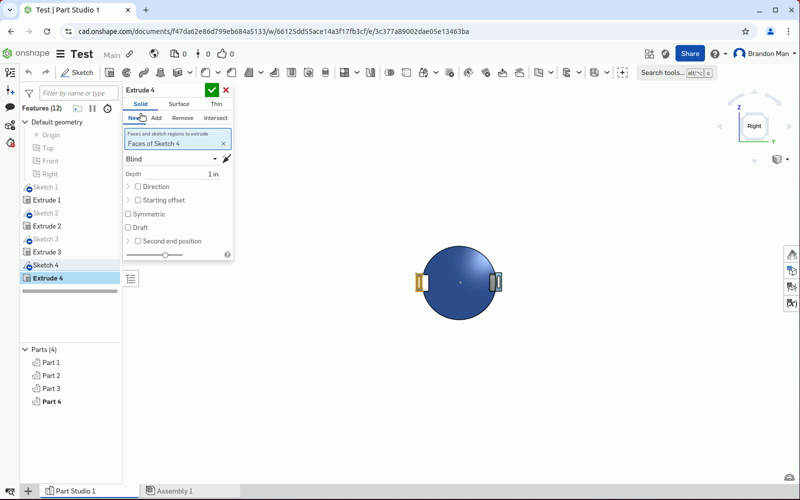
mouse_move(137, 120)
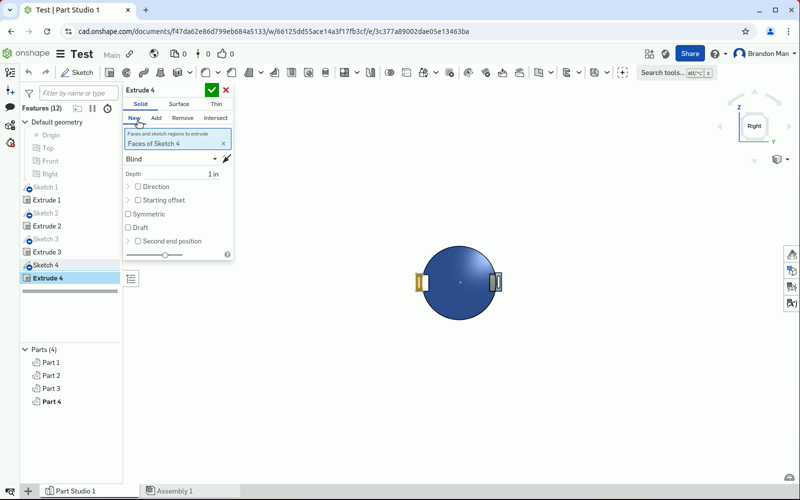
click(137, 120)
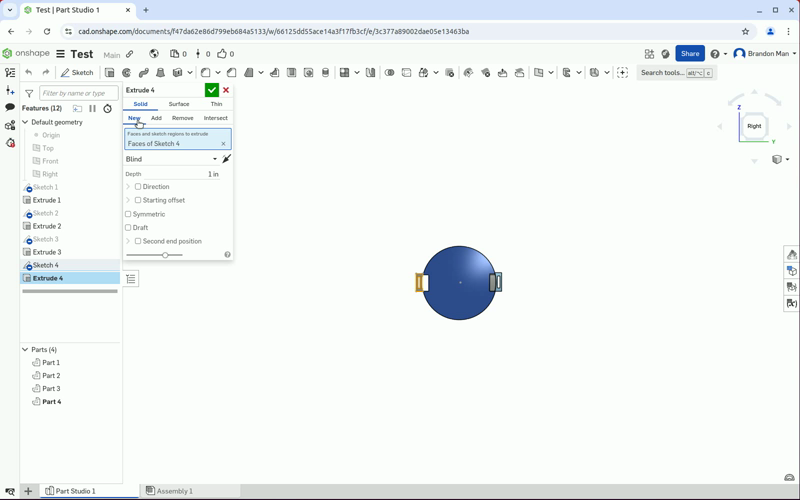
key(tab, 4)
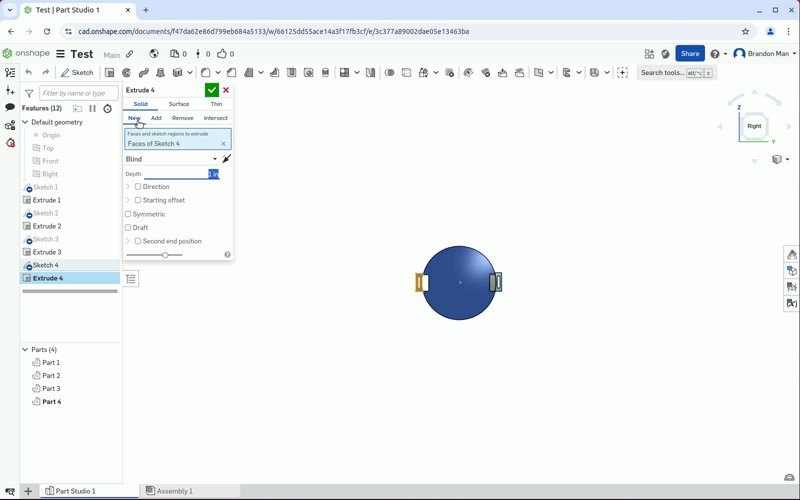
text(23.108)
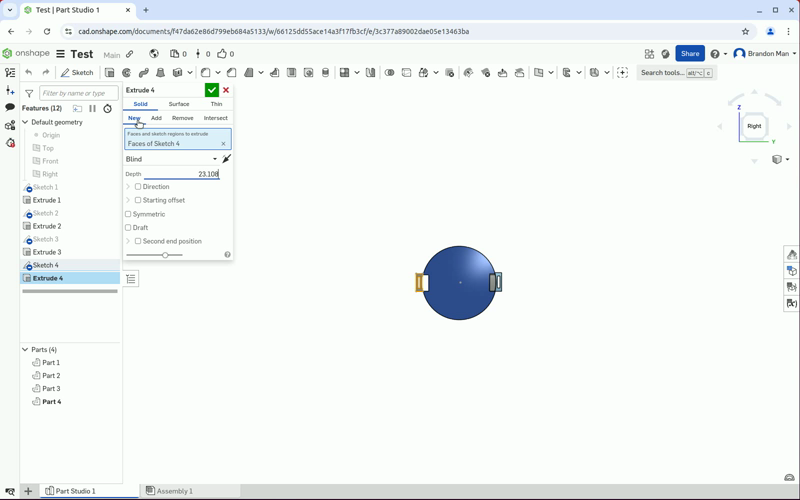
key(enter)
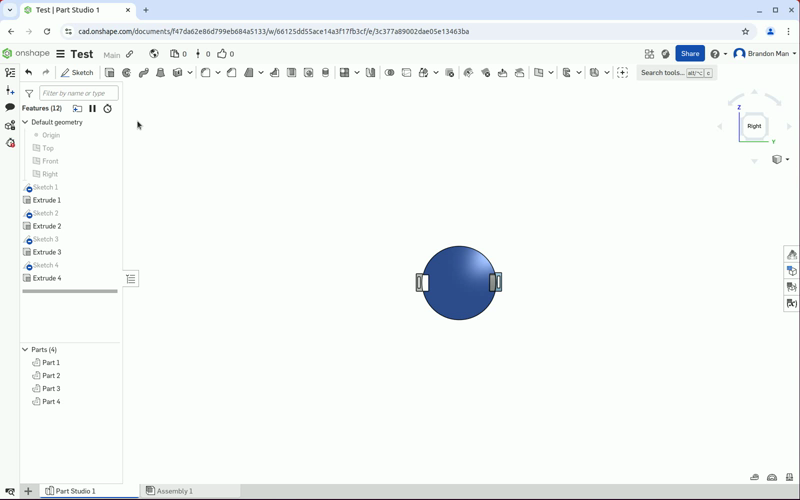
key(shift+h)
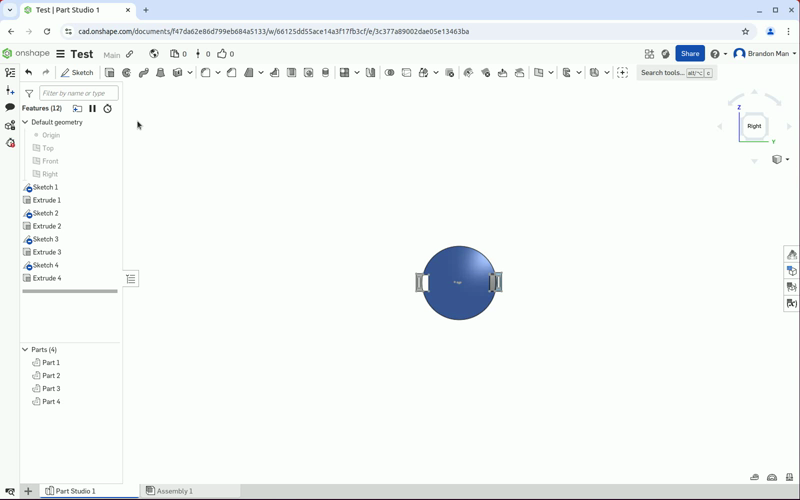
key(shift+h)
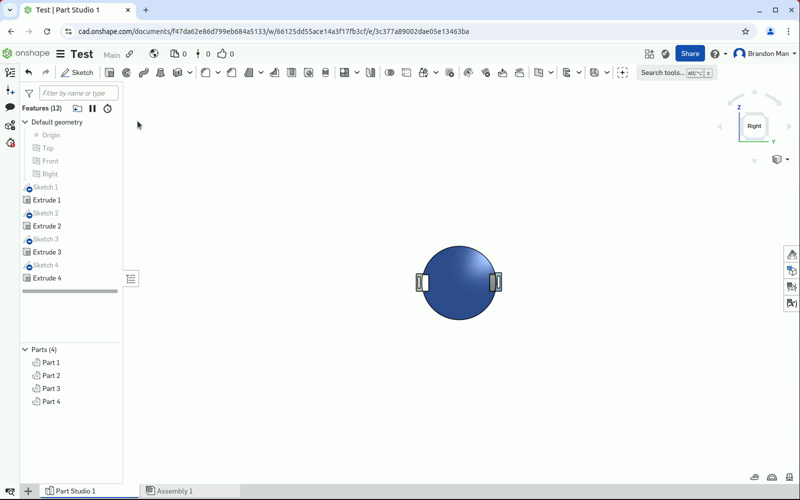
mouse_move(73, 189)
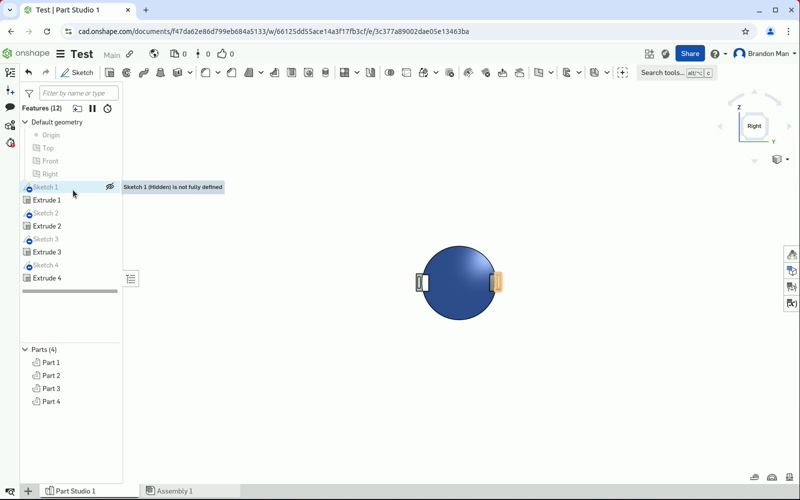
click(73, 189)
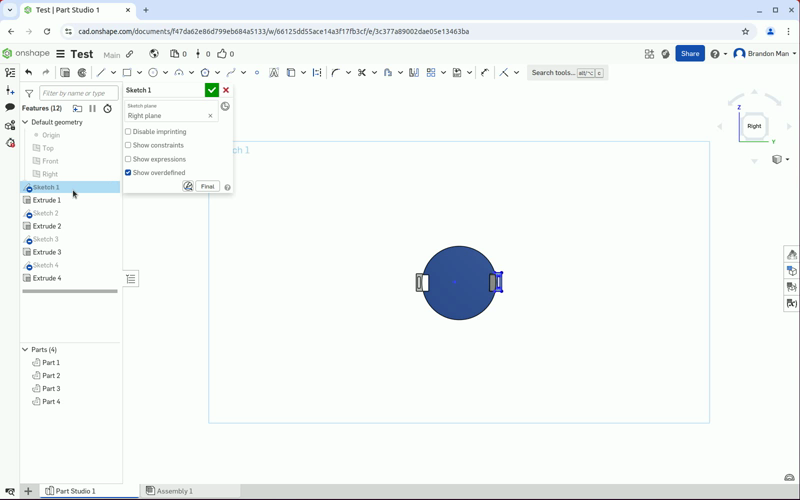
mouse_move(229, 92)
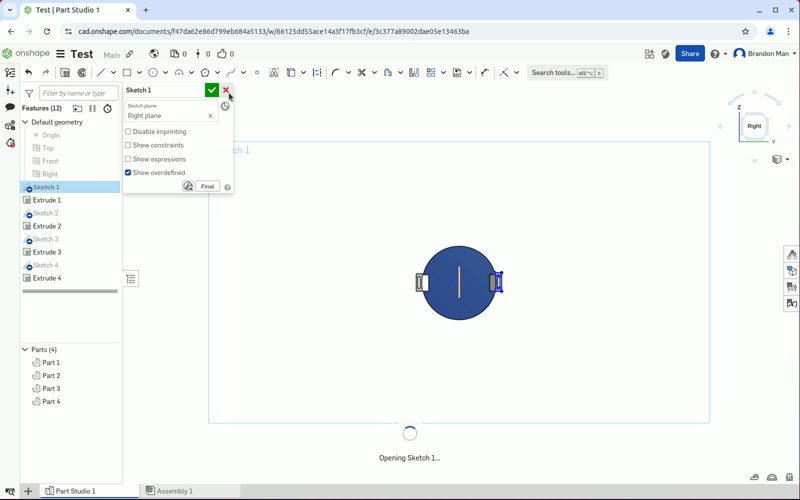
click(229, 92)
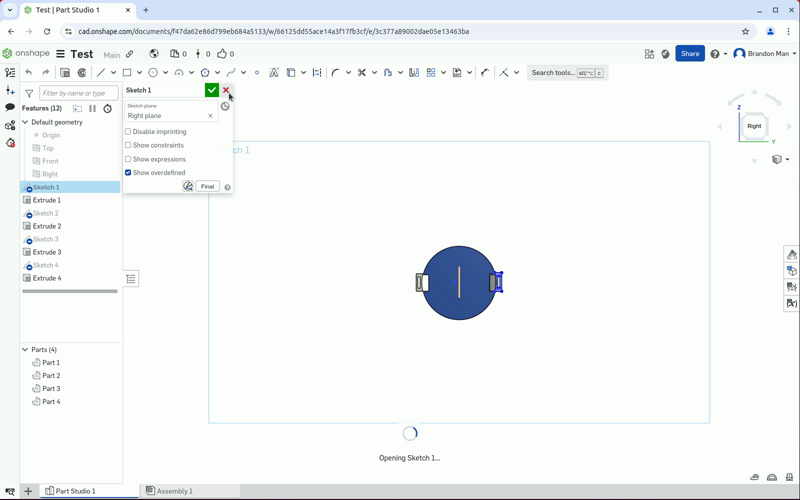
key(shift+s)
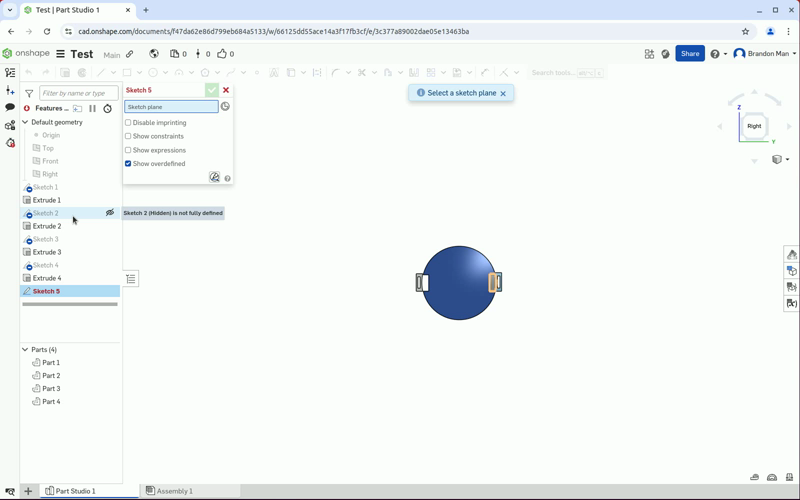
scroll(3)
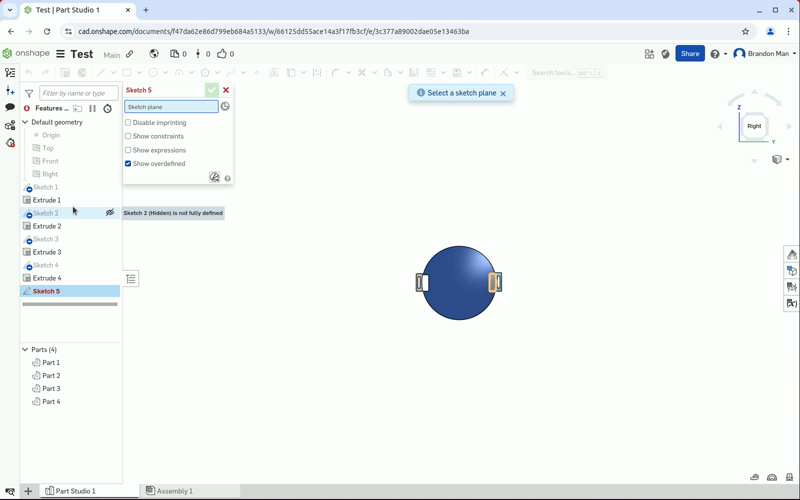
mouse_move(73, 176)
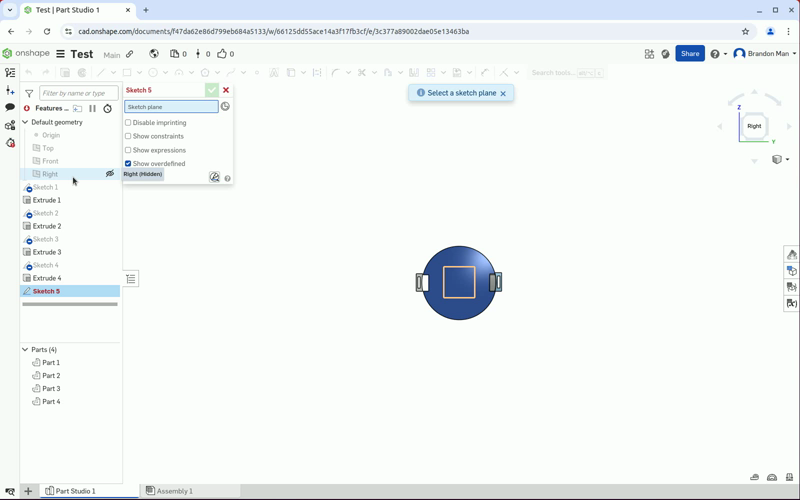
click(73, 176)
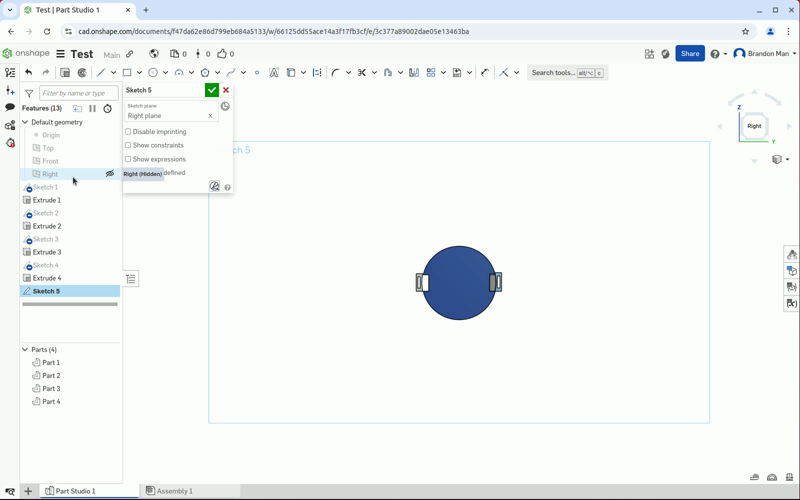
mouse_move(73, 352)
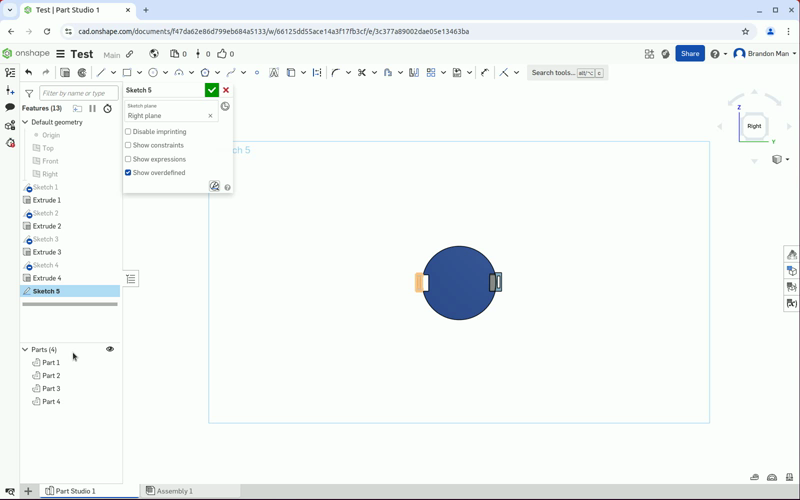
key(y)
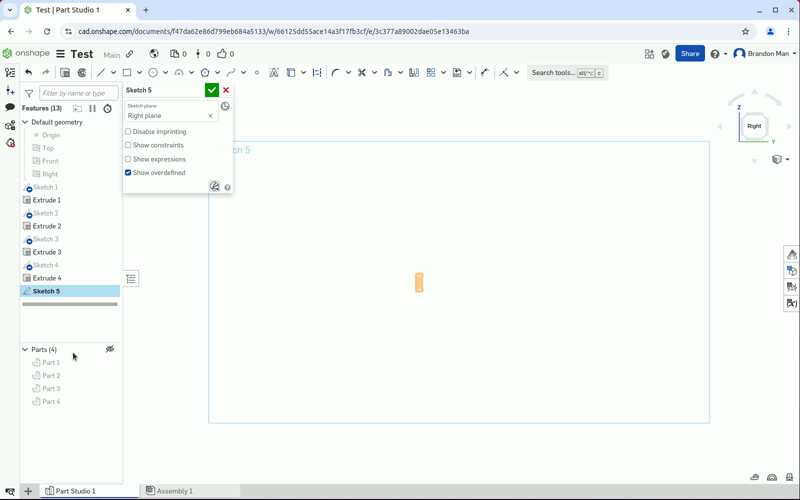
key(l)
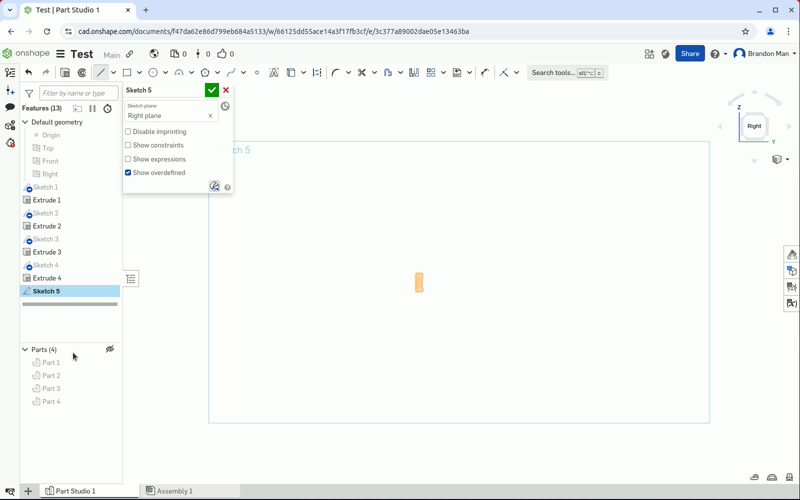
key_down(shift)
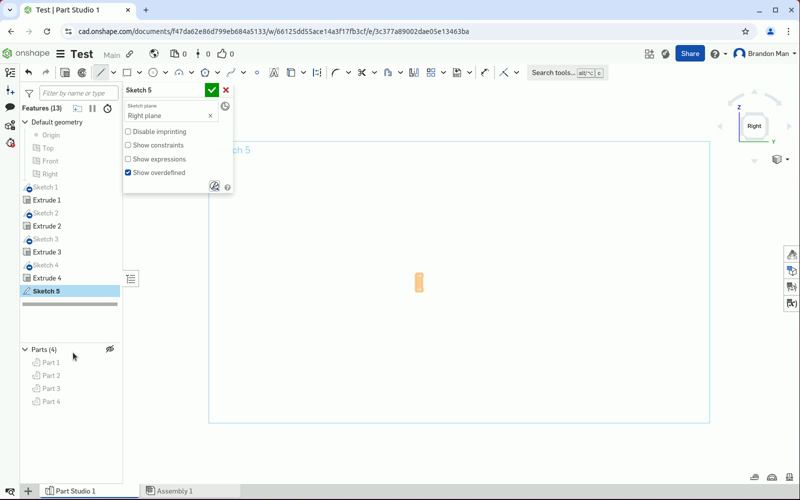
mouse_move(423, 291)
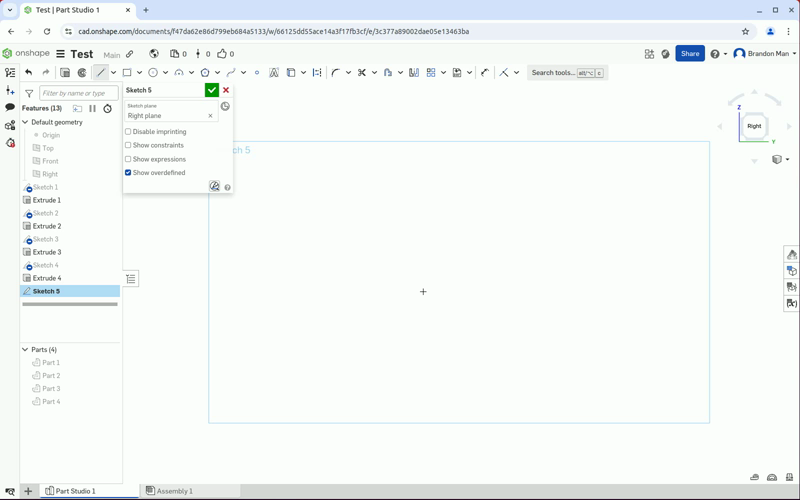
click(423, 291)
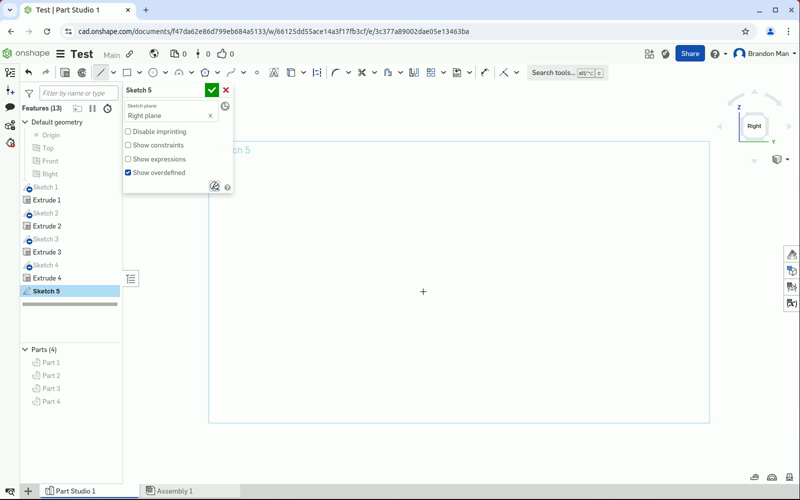
key_up(shift)
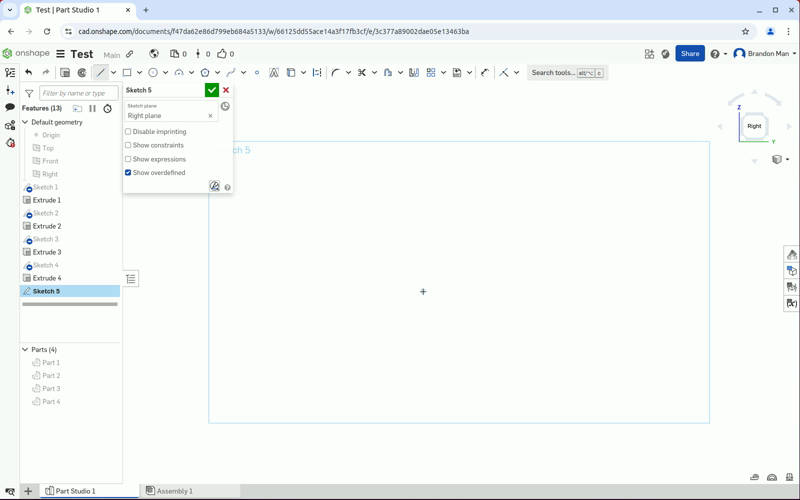
key_down(shift)
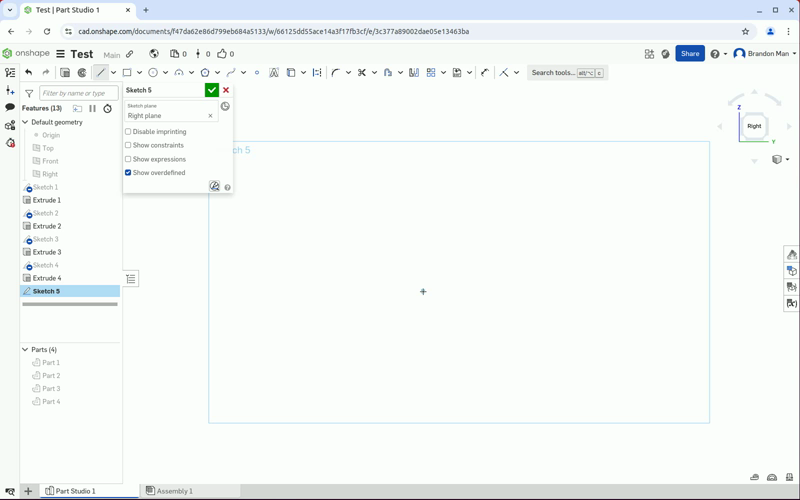
mouse_move(453, 291)
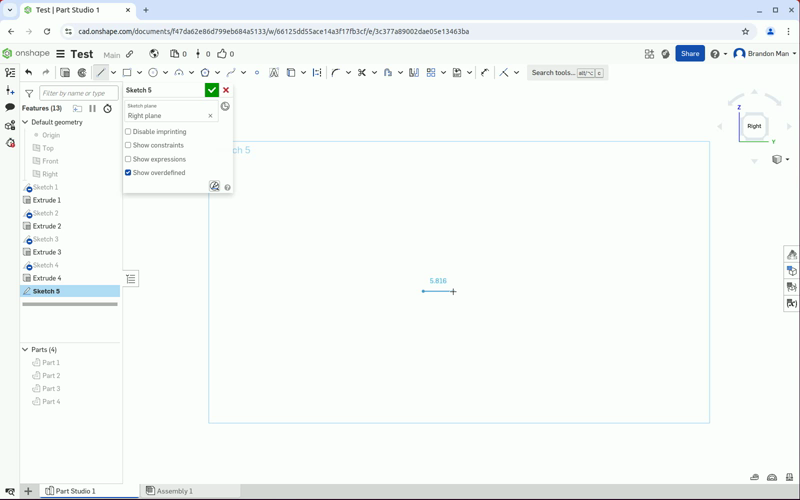
mouse_move(428, 291)
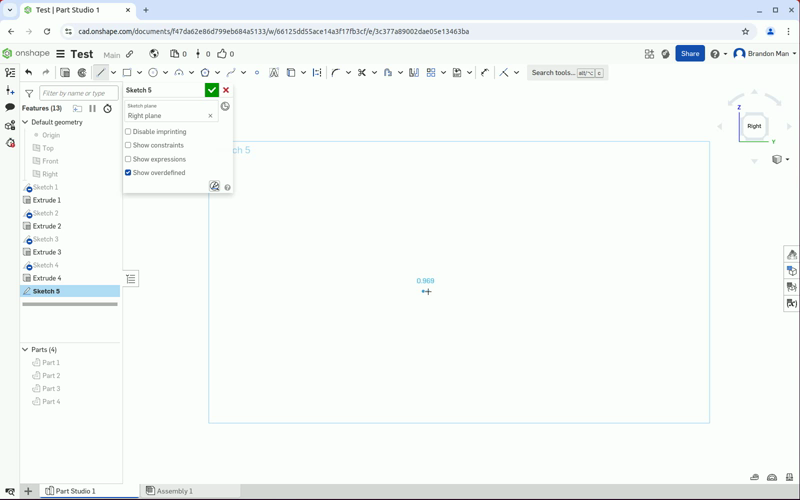
scroll(6)
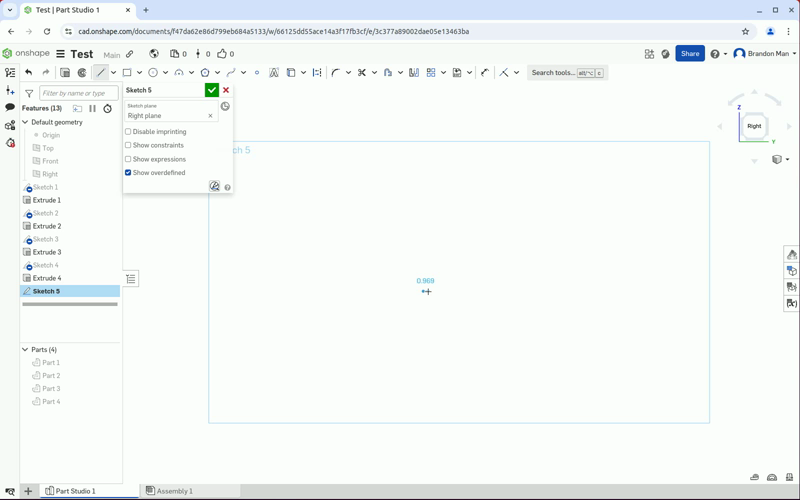
scroll(6)
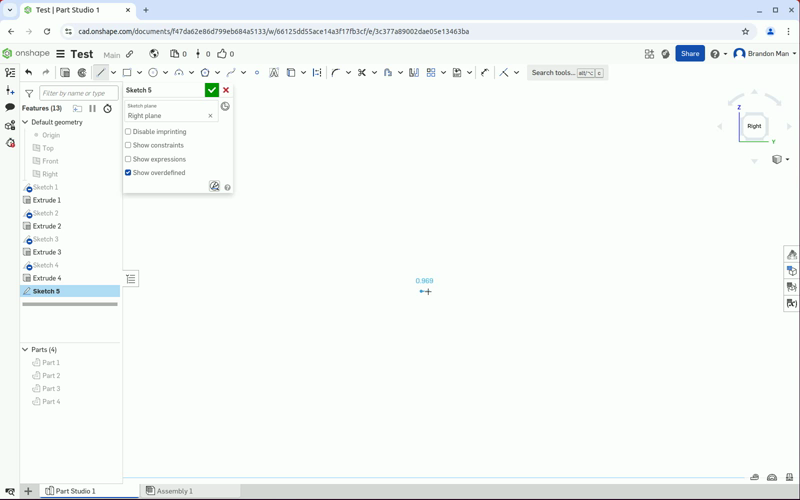
scroll(6)
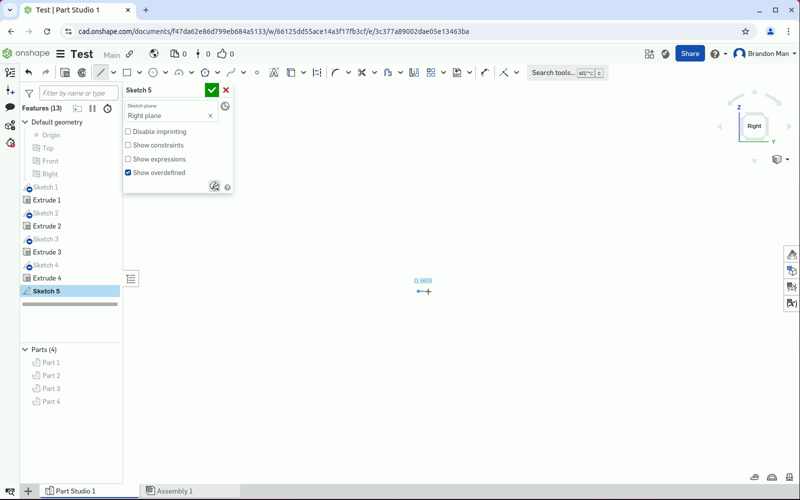
scroll(6)
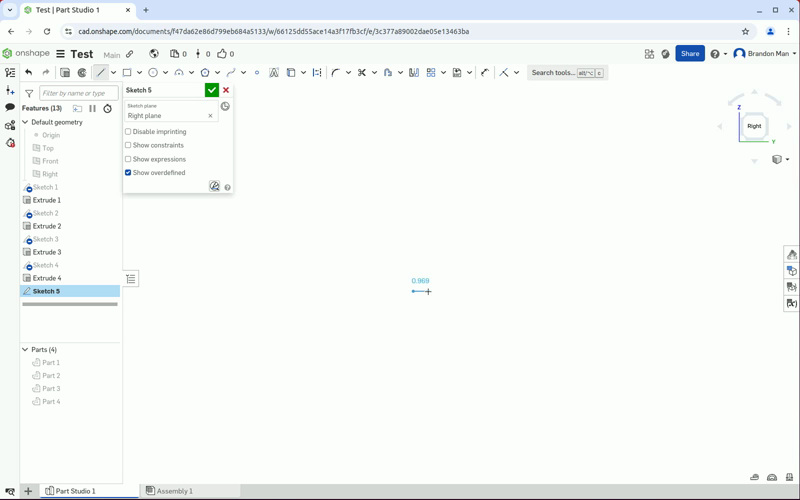
scroll(6)
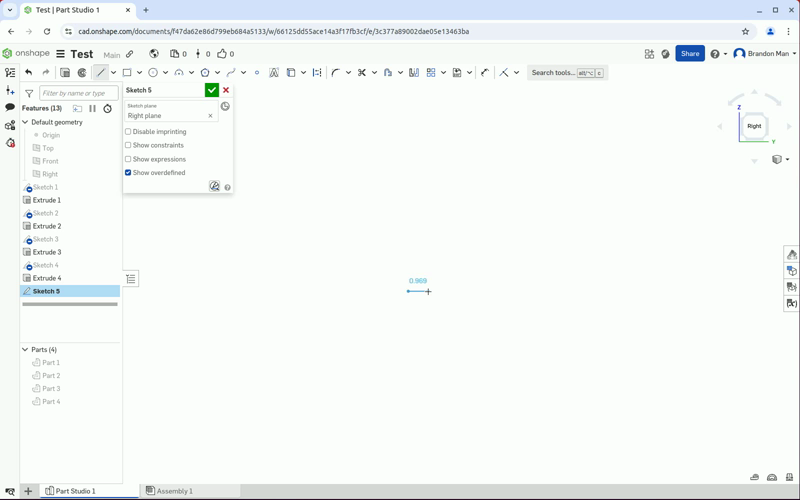
scroll(6)
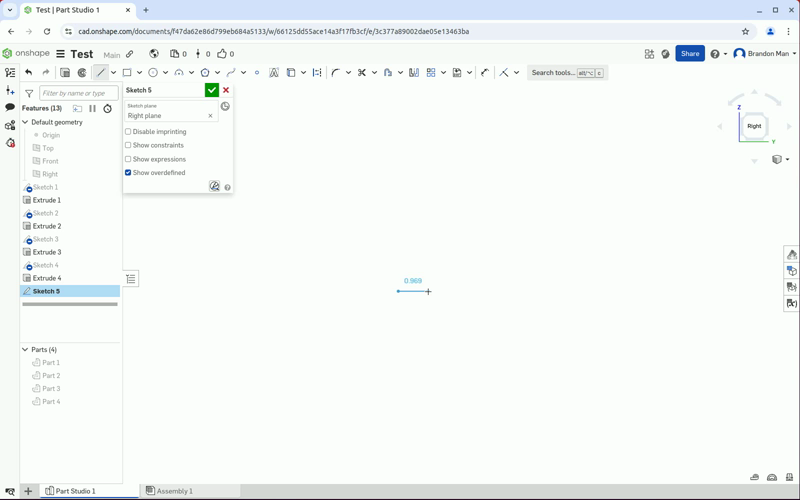
scroll(6)
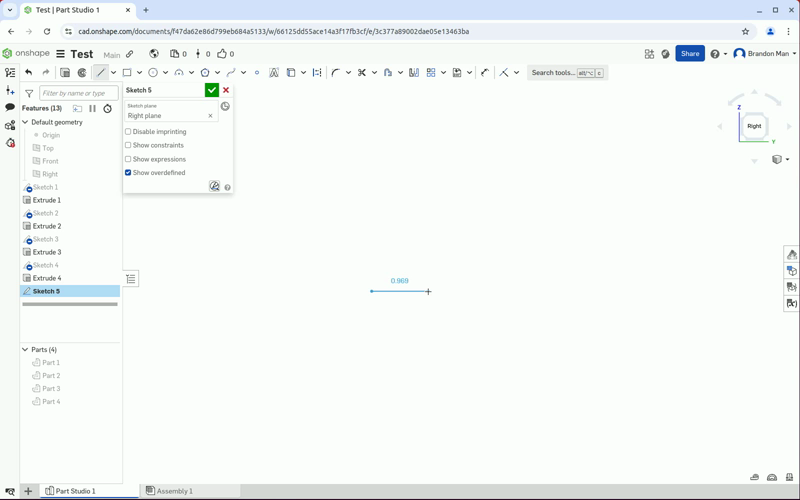
click(428, 291)
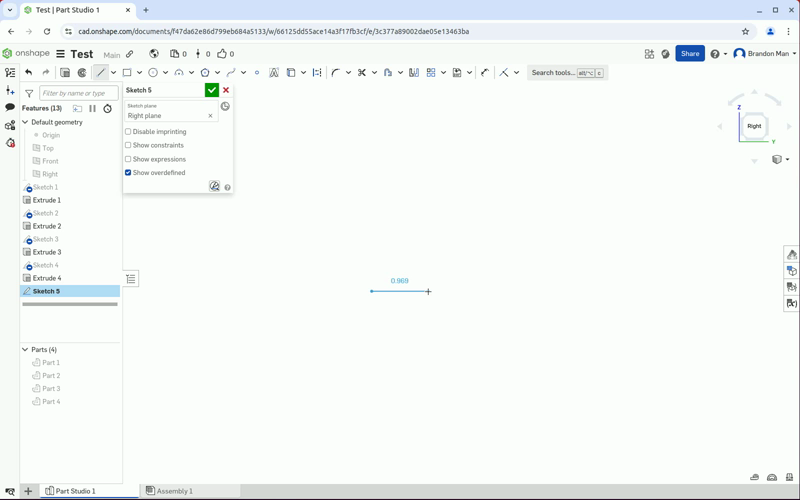
scroll(-6)
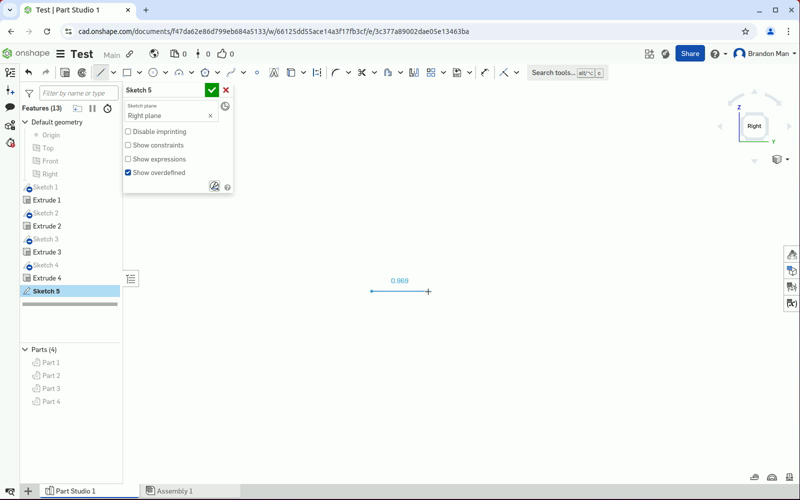
scroll(-6)
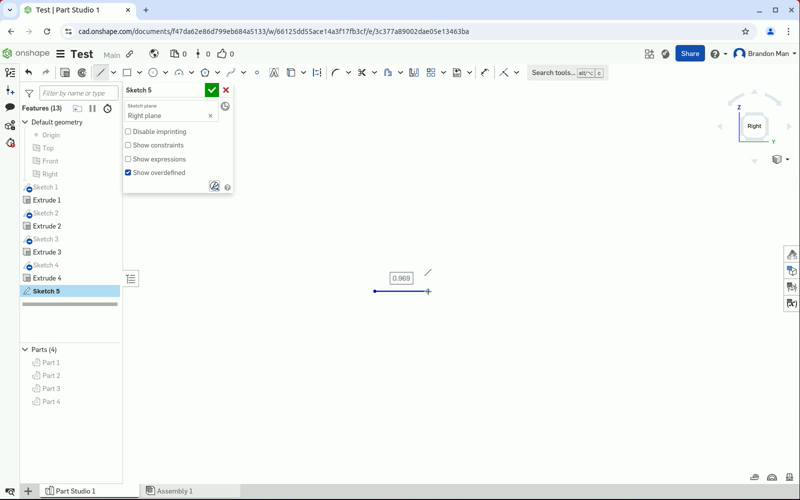
scroll(-6)
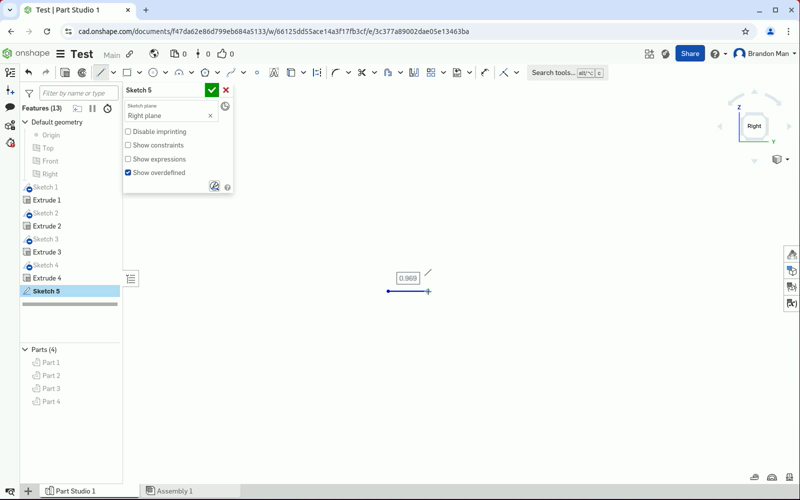
scroll(-6)
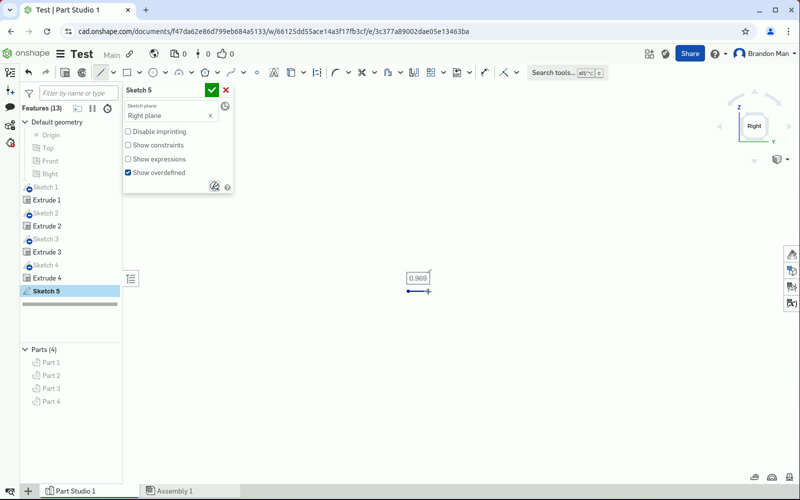
scroll(-6)
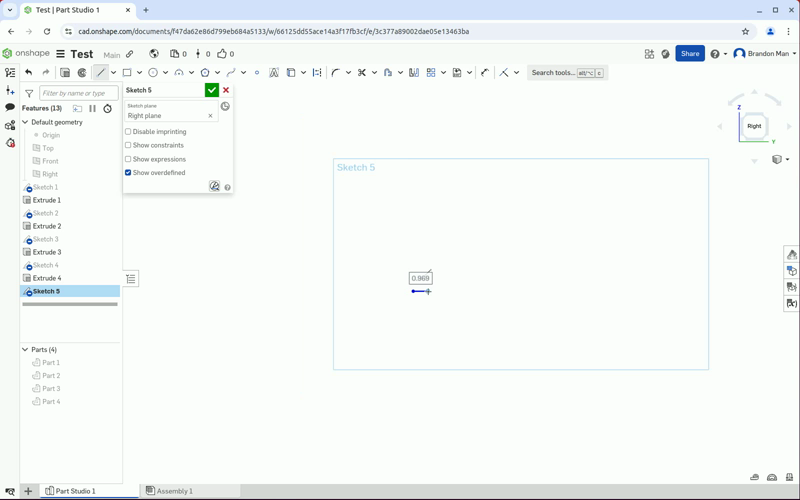
scroll(-6)
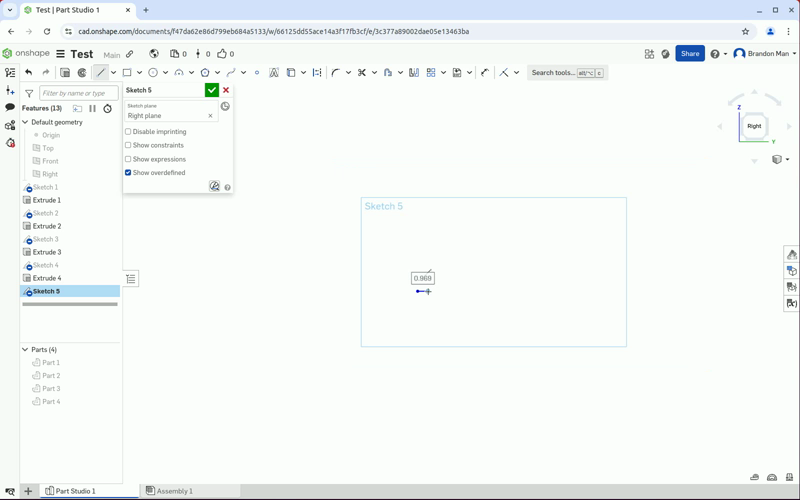
scroll(-6)
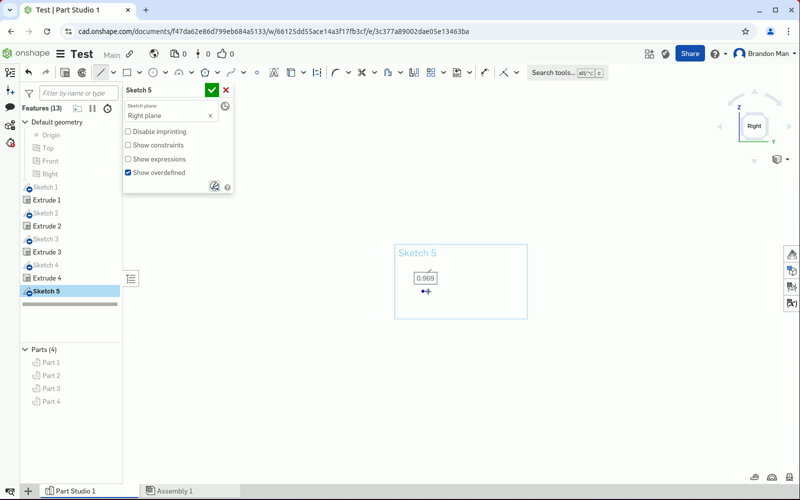
key_up(shift)
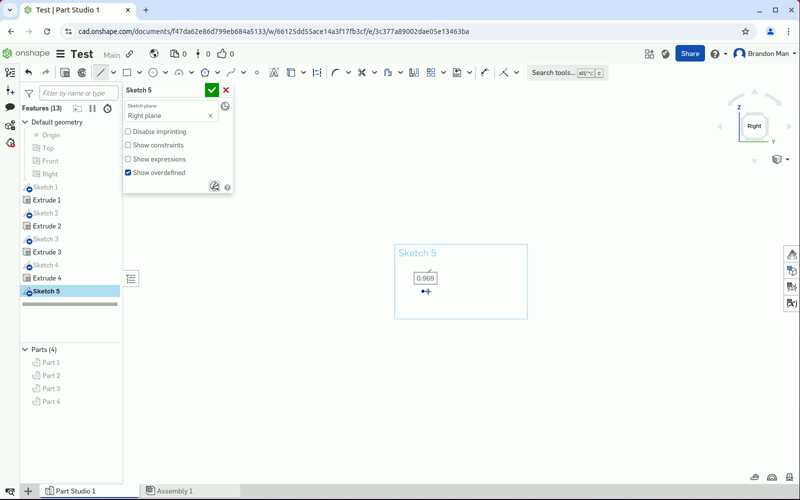
key_down(shift)
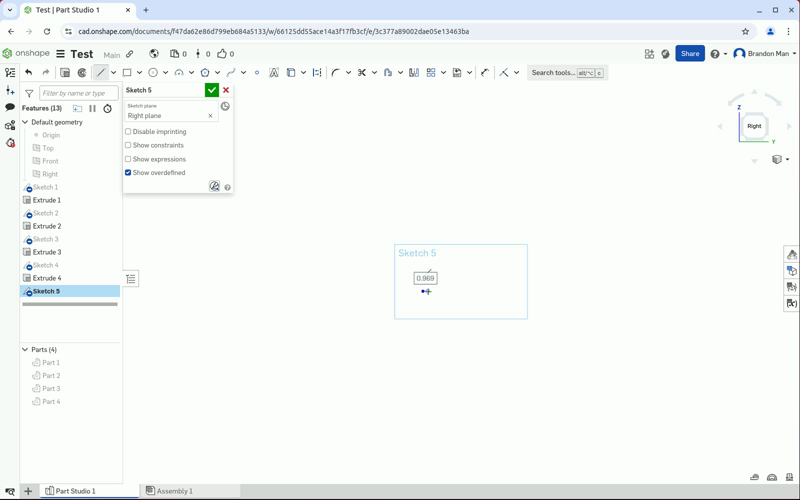
mouse_move(458, 291)
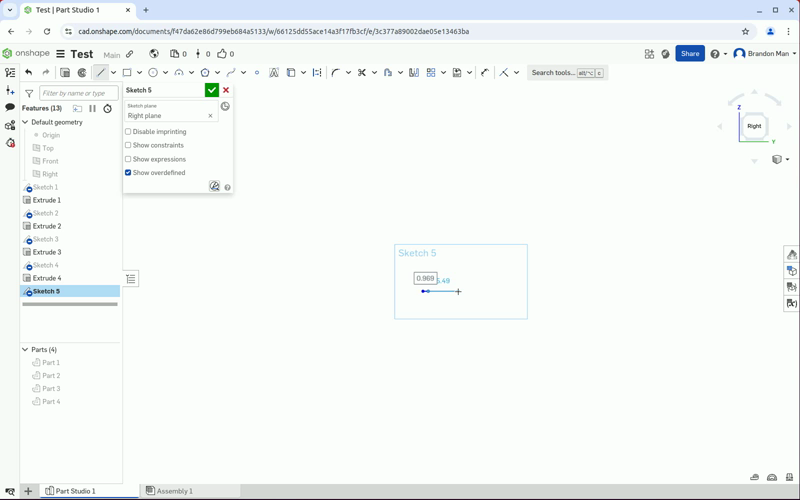
mouse_move(428, 273)
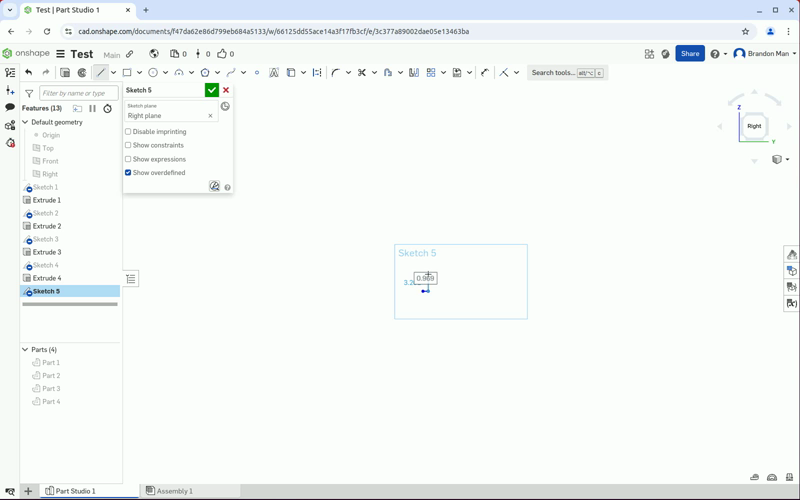
click(428, 273)
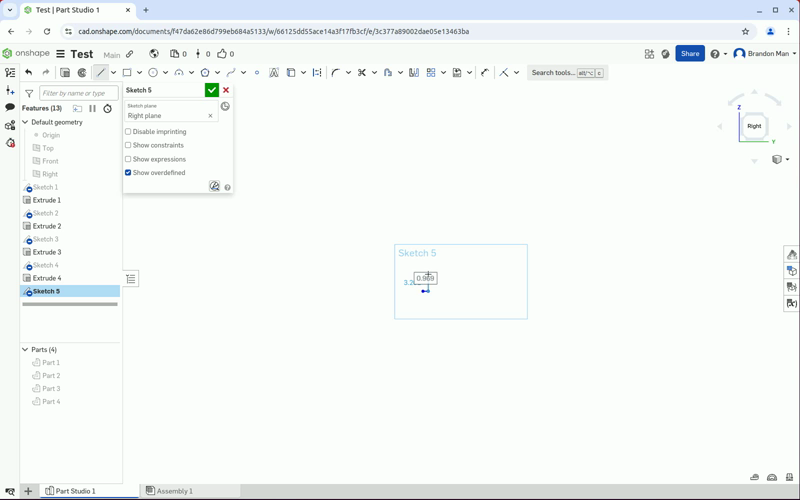
key_up(shift)
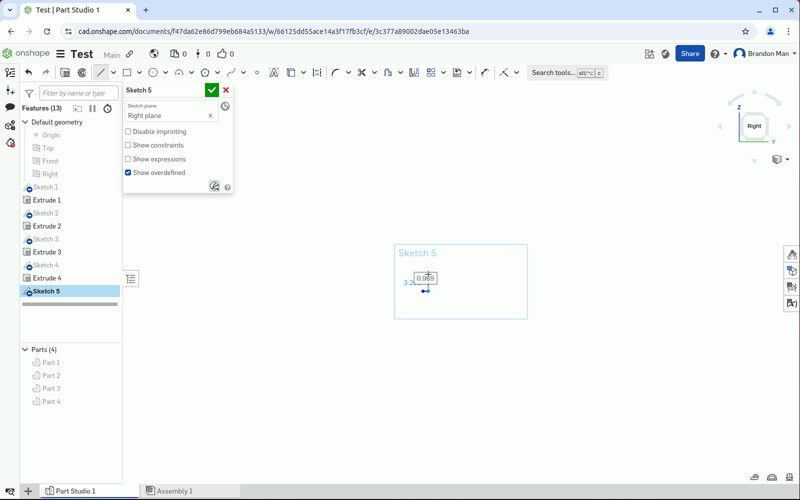
key_down(shift)
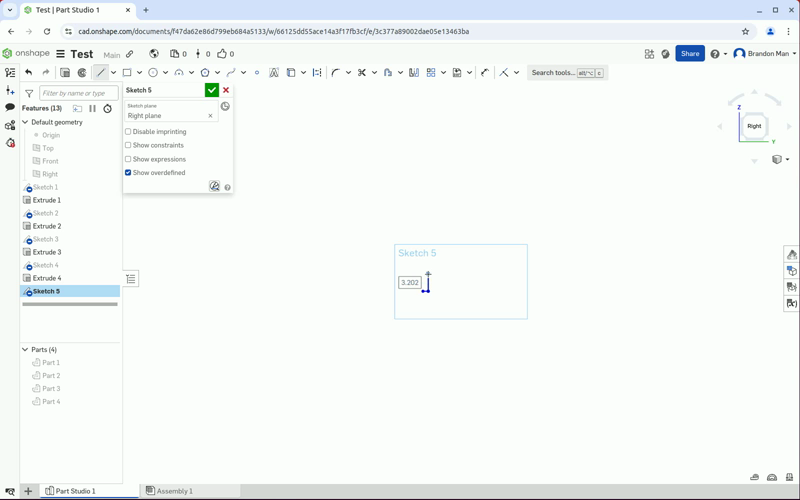
mouse_move(458, 273)
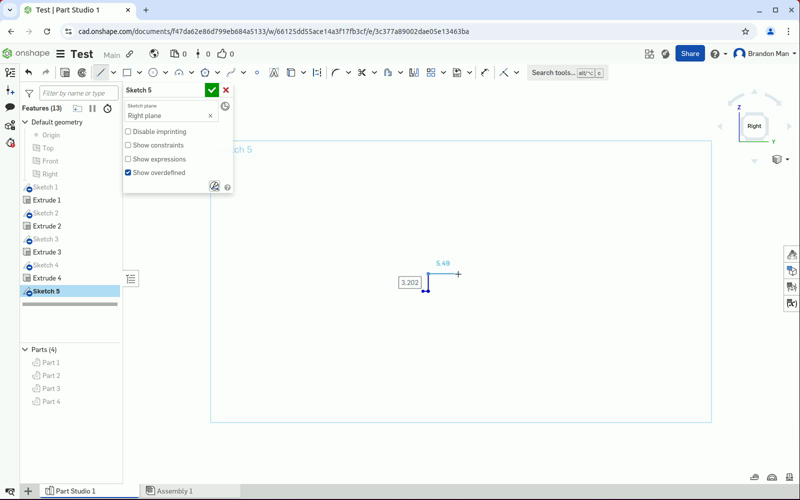
mouse_move(423, 273)
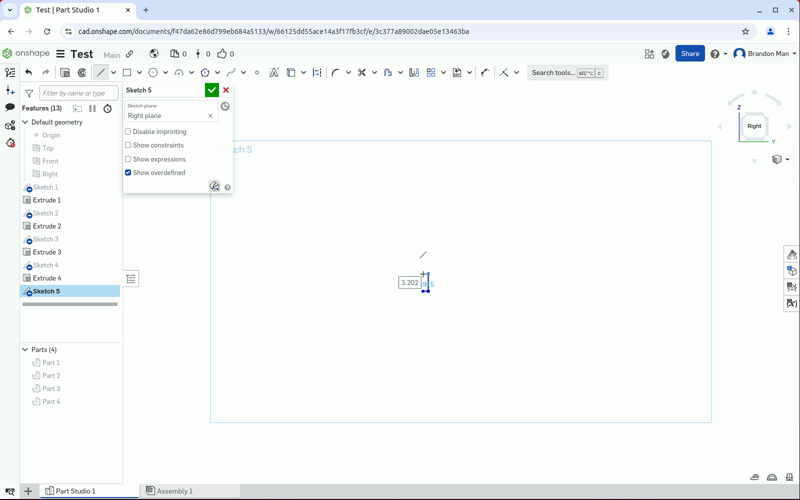
scroll(6)
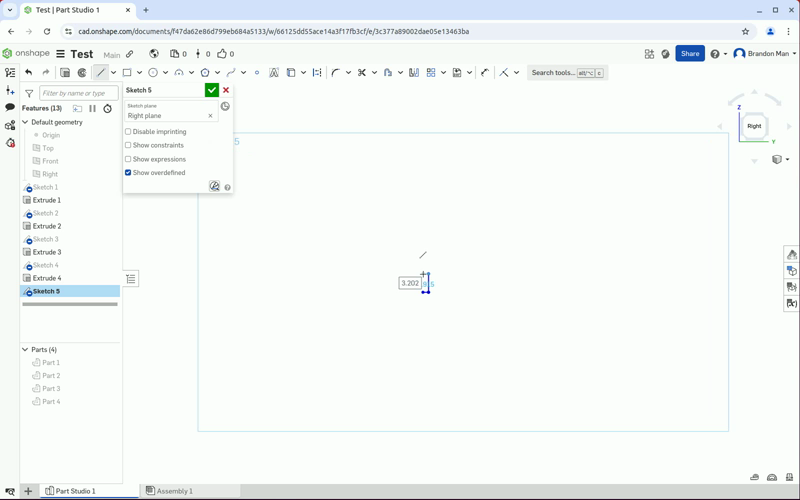
scroll(6)
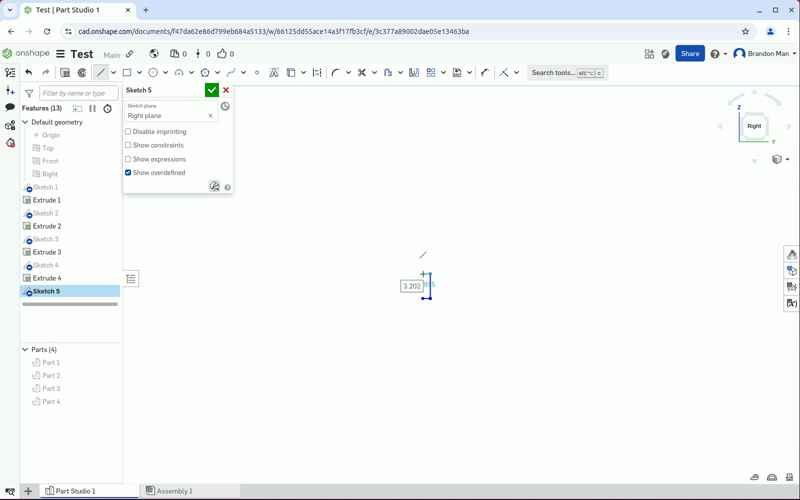
scroll(6)
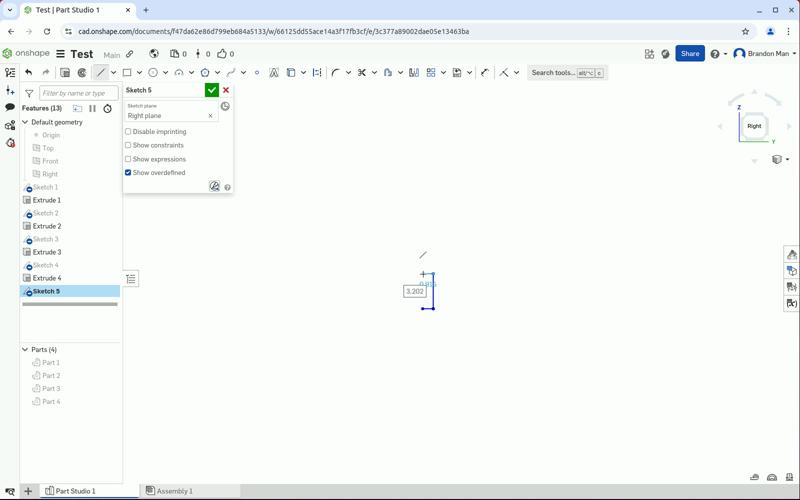
scroll(6)
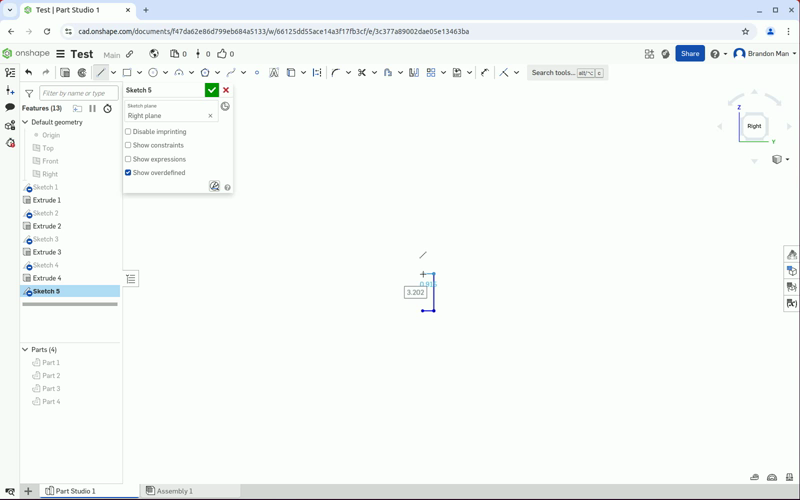
scroll(6)
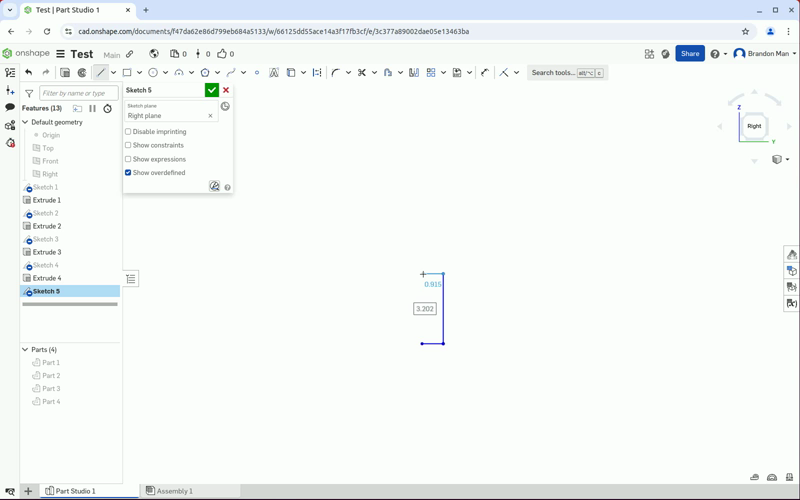
scroll(6)
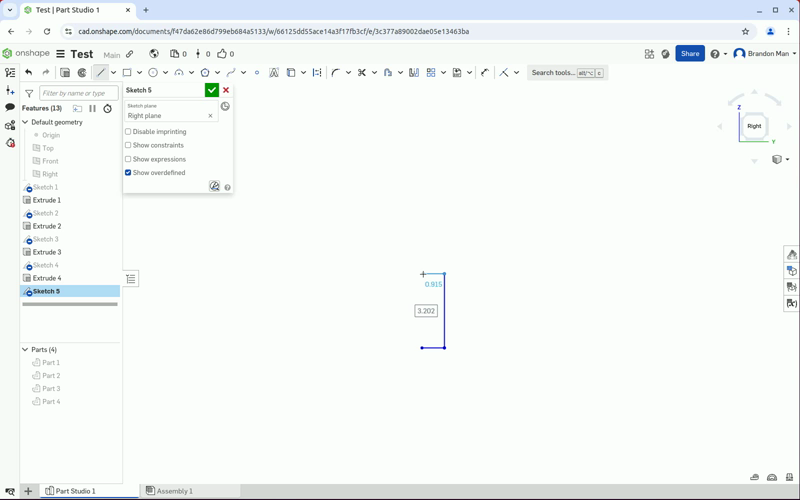
scroll(6)
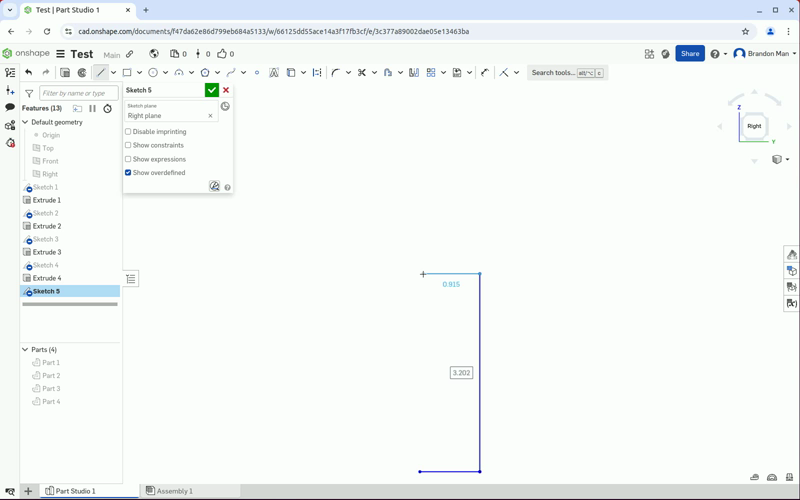
click(423, 273)
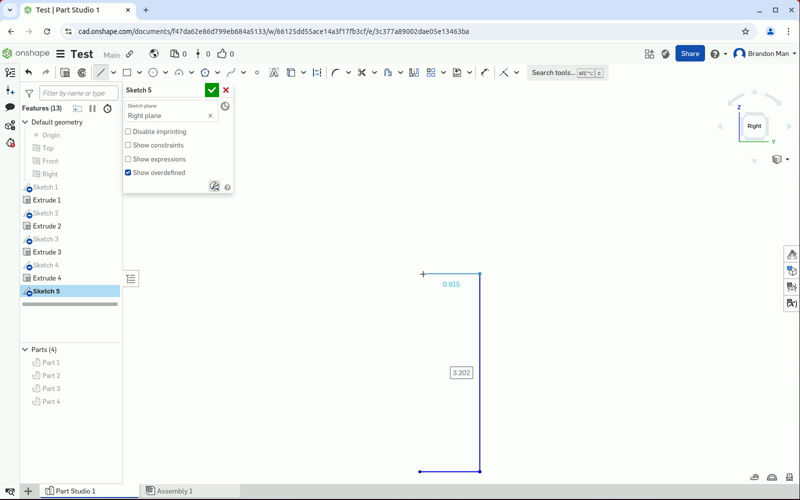
scroll(-6)
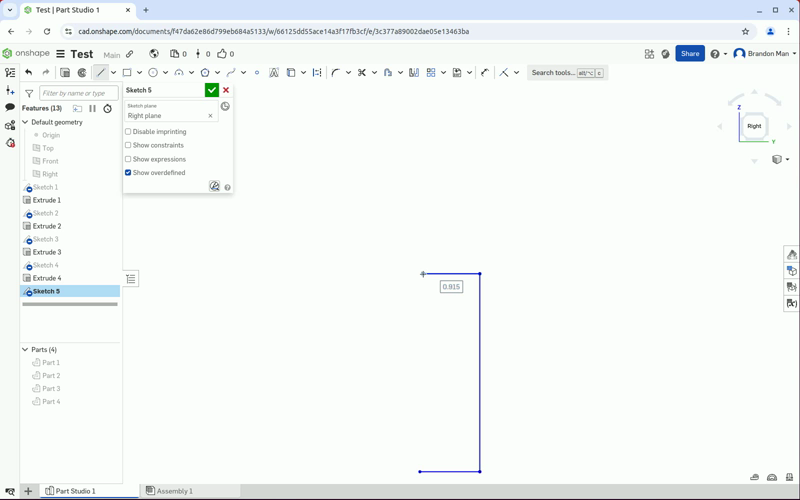
scroll(-6)
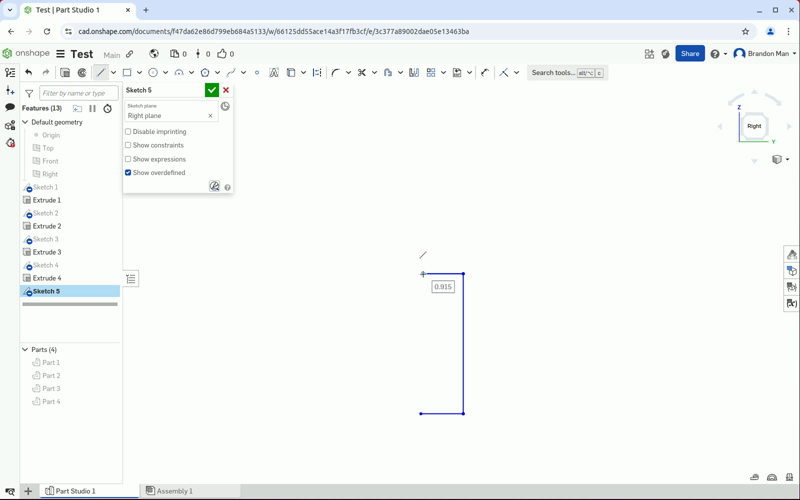
scroll(-6)
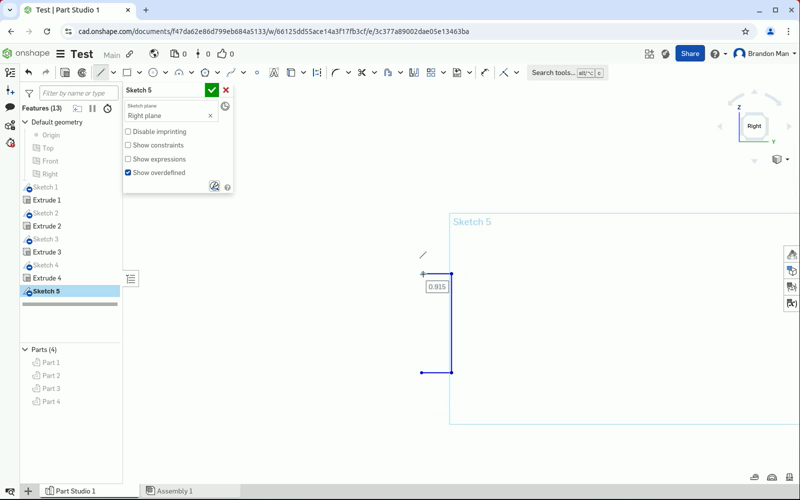
scroll(-6)
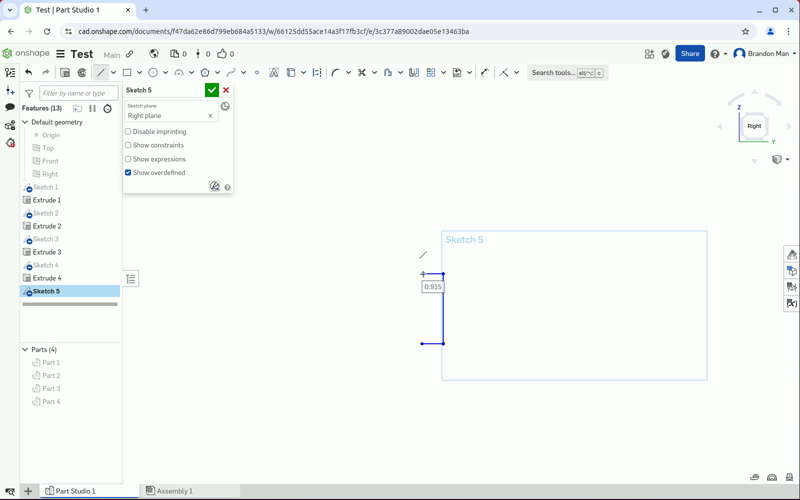
scroll(-6)
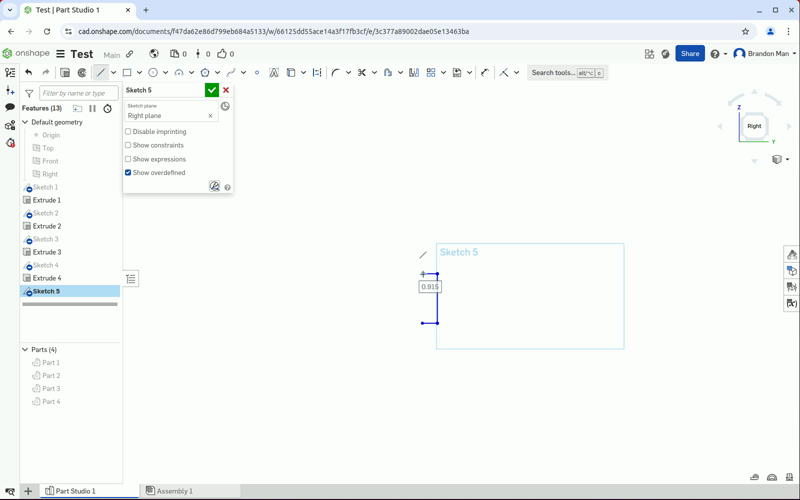
scroll(-6)
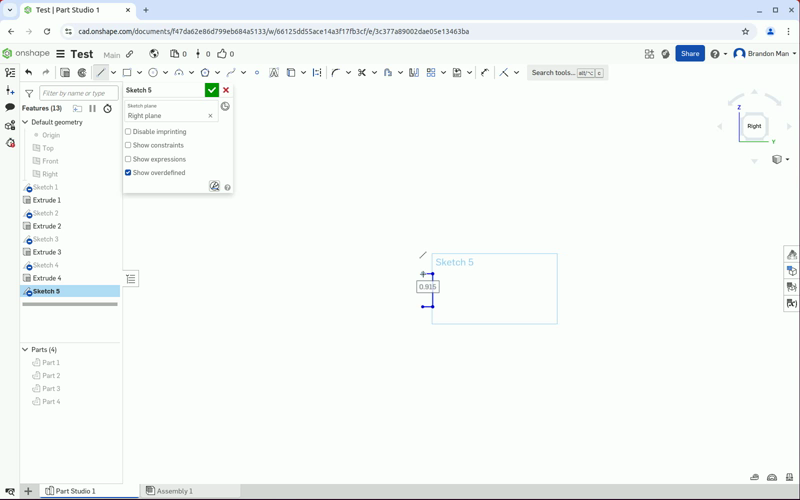
scroll(-6)
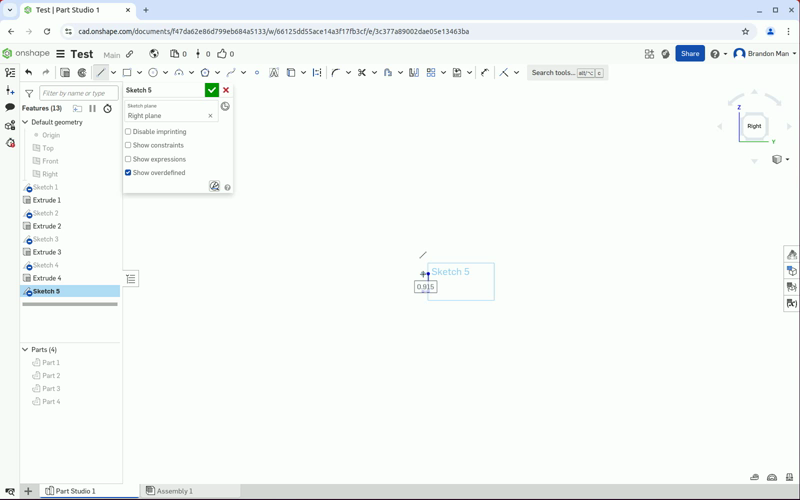
key_up(shift)
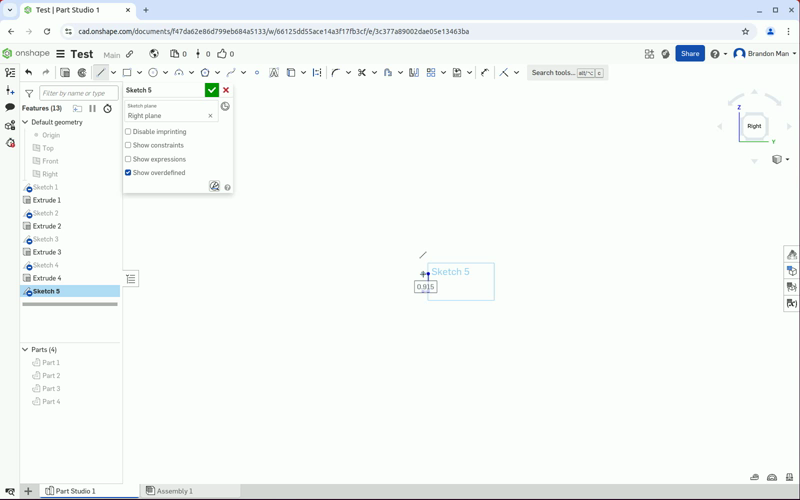
key(esc)
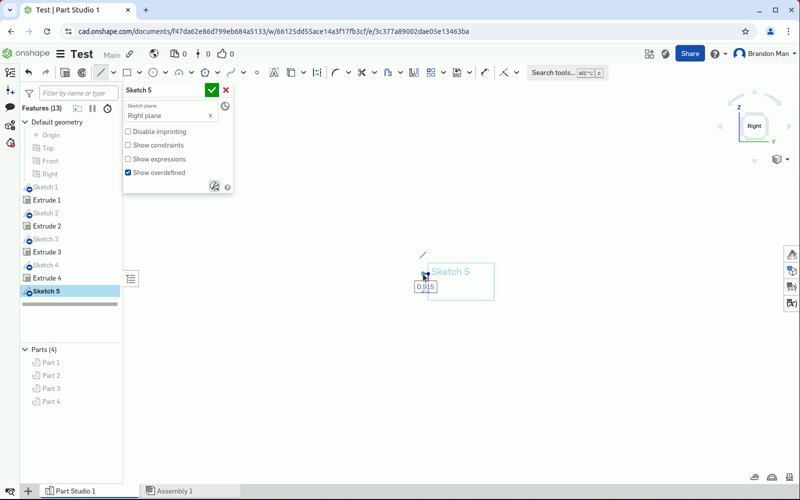
key(a)
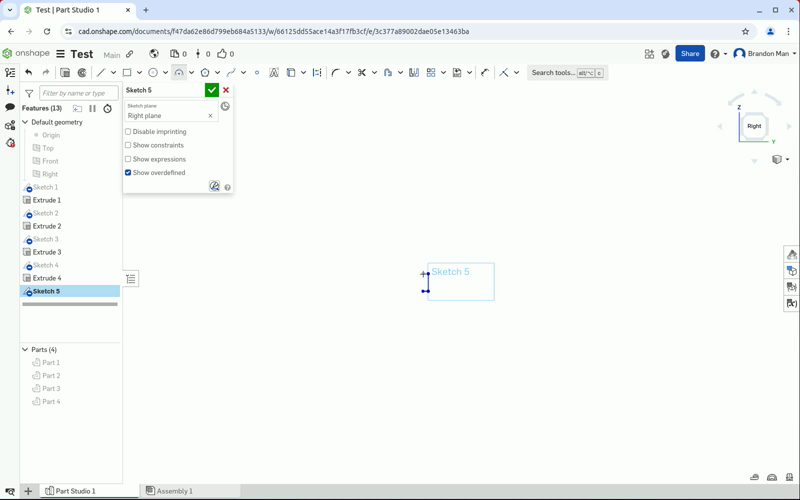
mouse_move(423, 273)
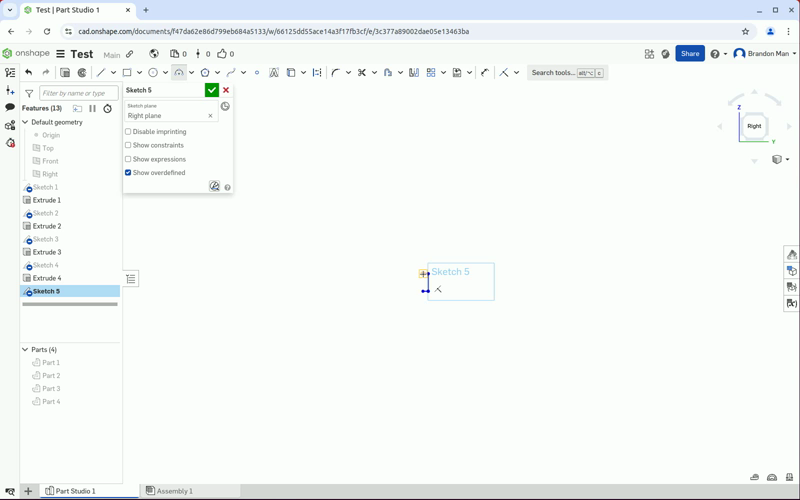
click(423, 273)
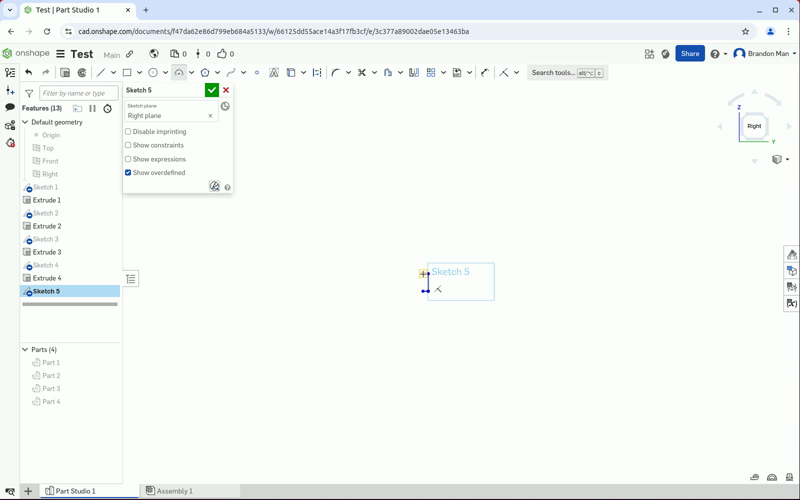
mouse_move(423, 291)
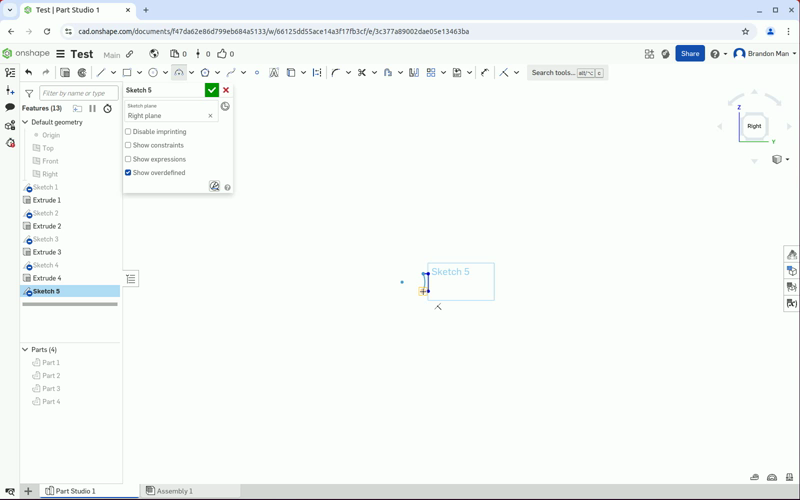
click(423, 291)
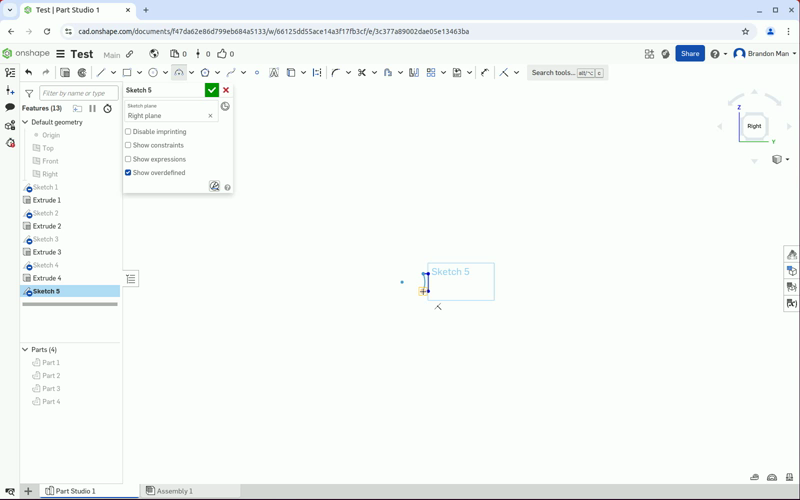
key_down(shift)
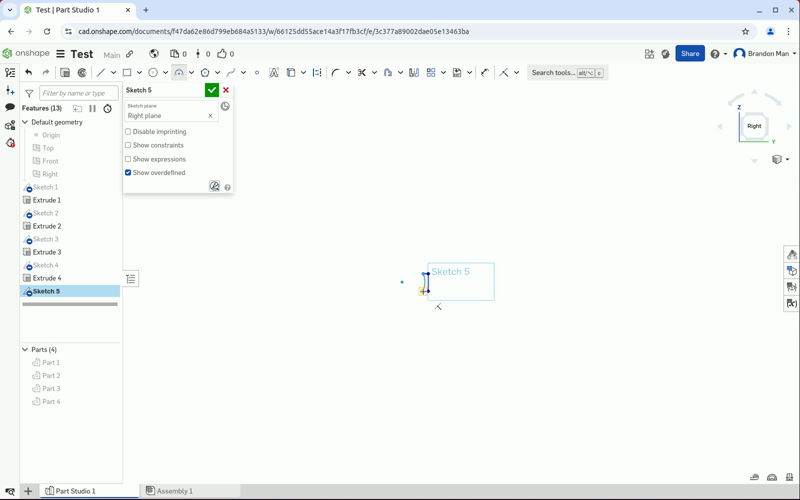
mouse_move(422, 282)
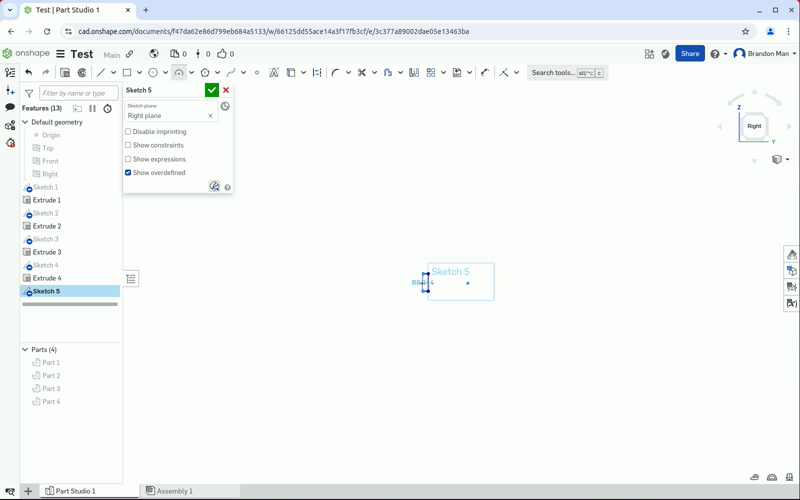
click(422, 282)
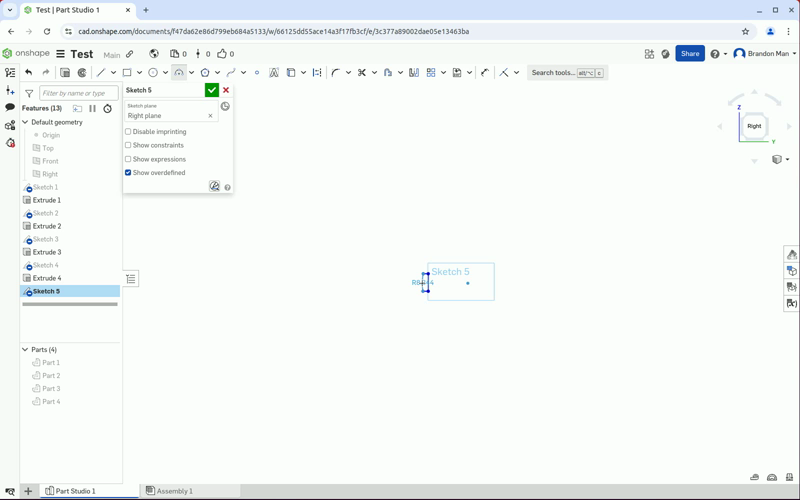
key_up(shift)
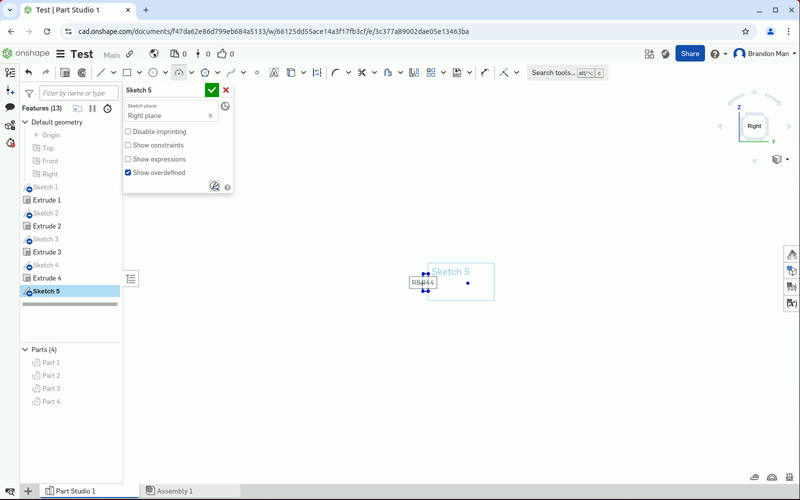
key(esc)
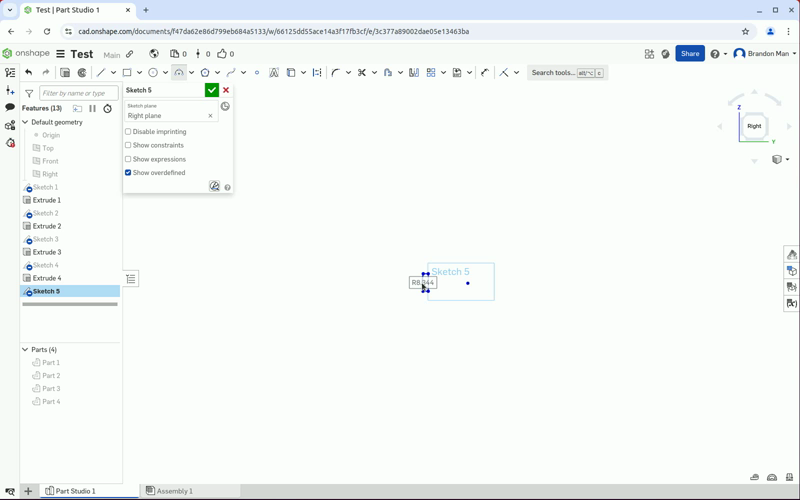
mouse_move(424, 277)
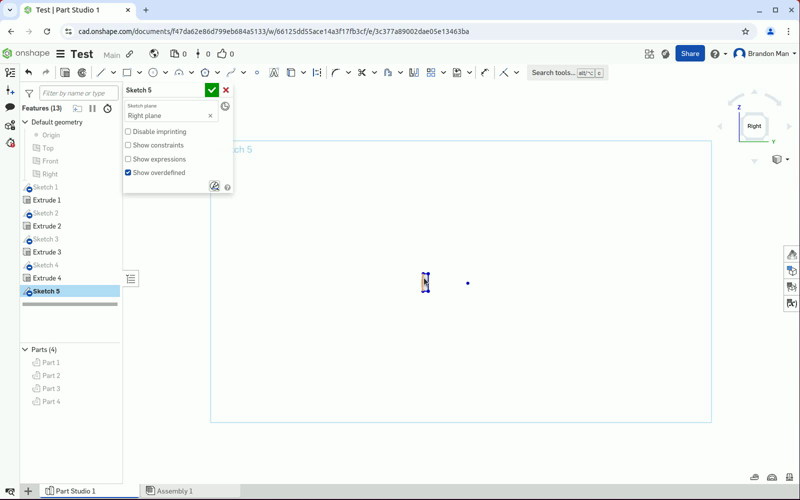
scroll(6)
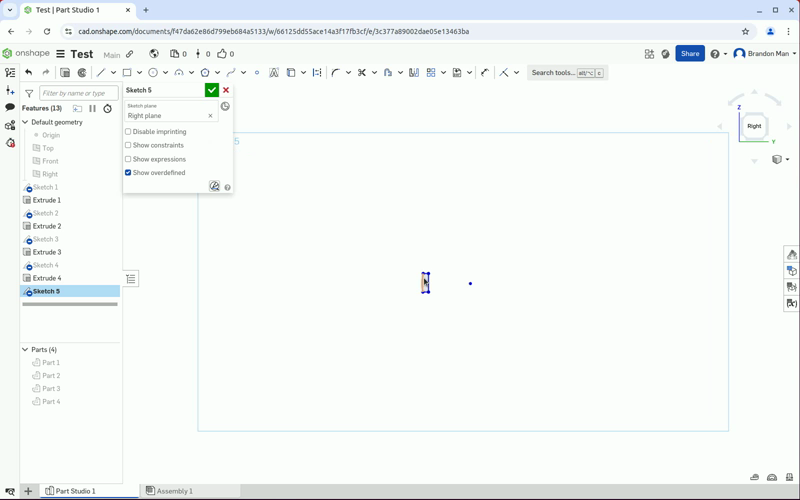
scroll(6)
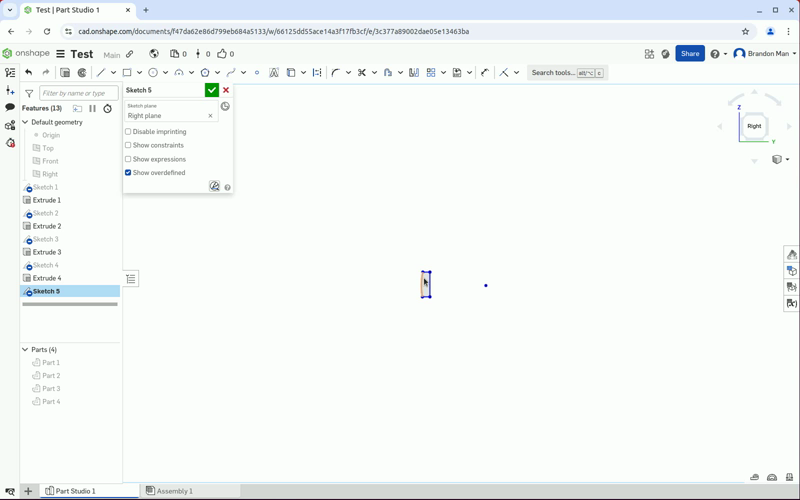
scroll(6)
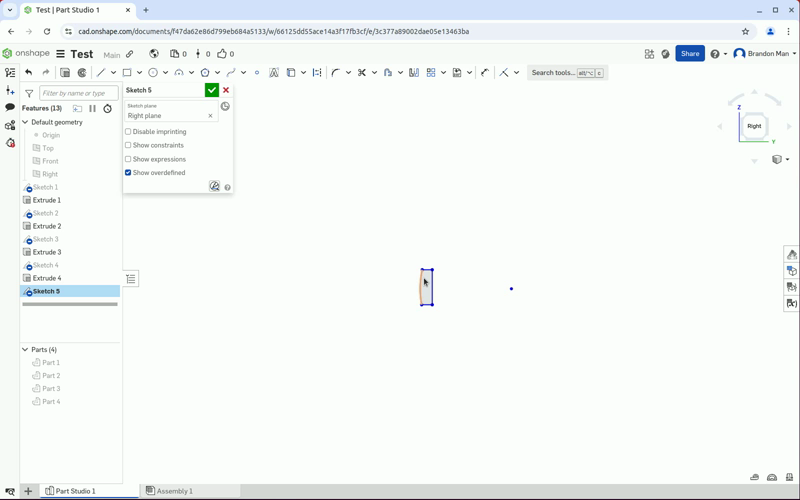
scroll(6)
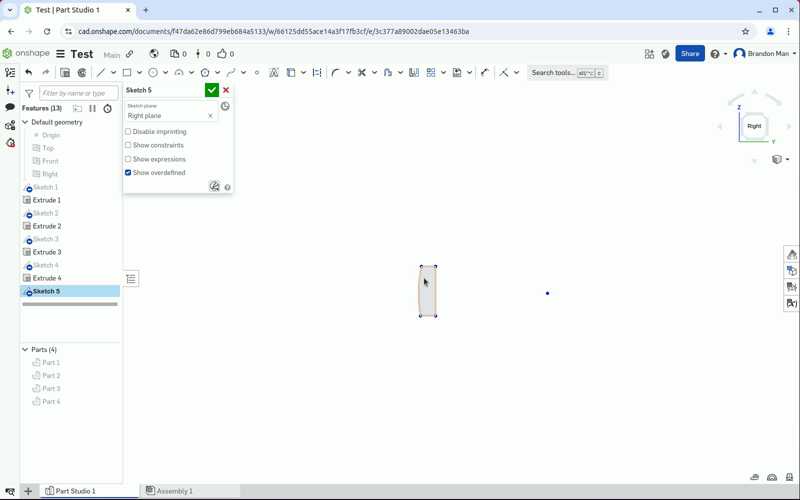
scroll(6)
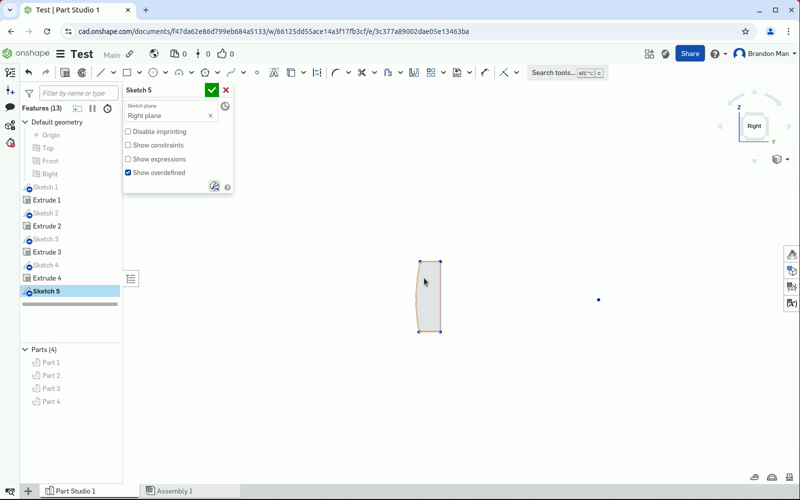
scroll(6)
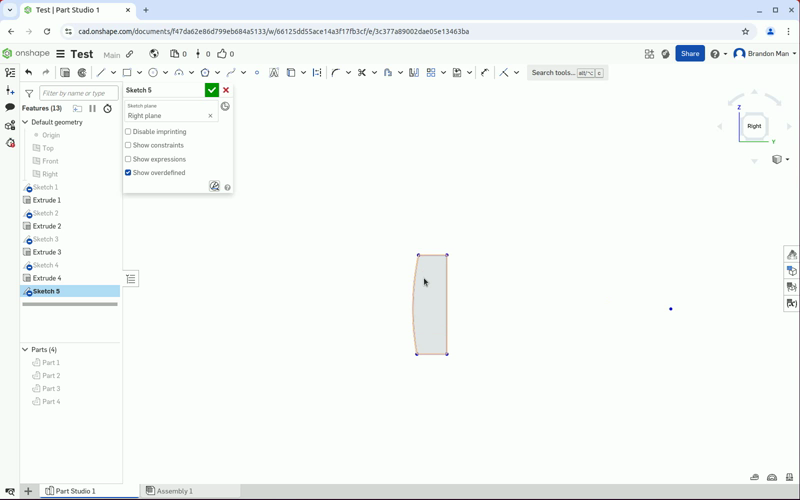
scroll(6)
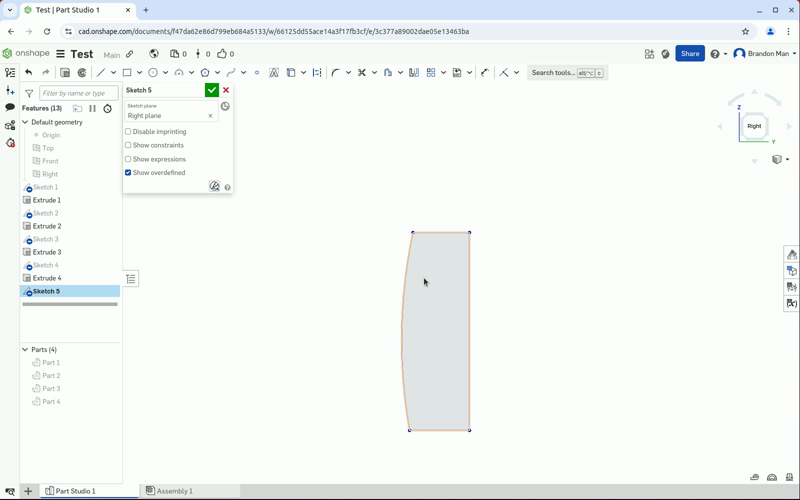
click(424, 277)
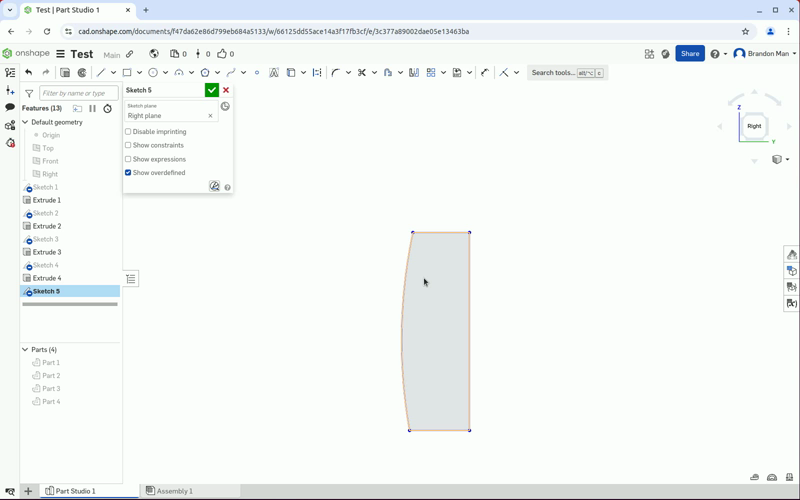
scroll(-6)
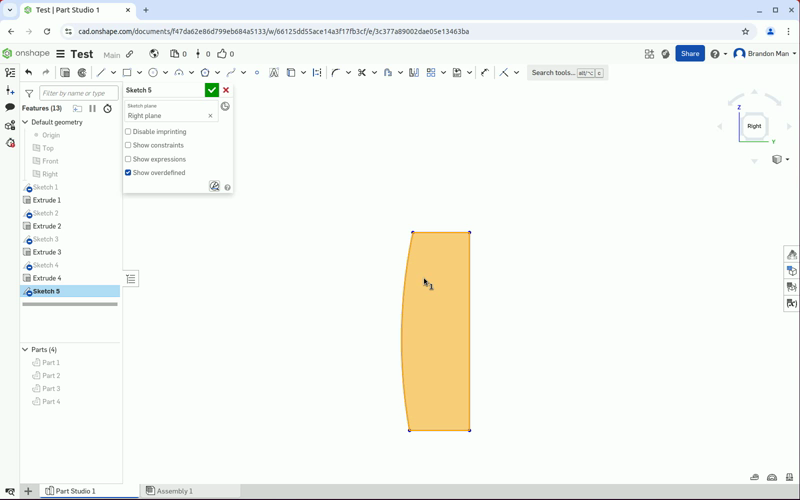
scroll(-6)
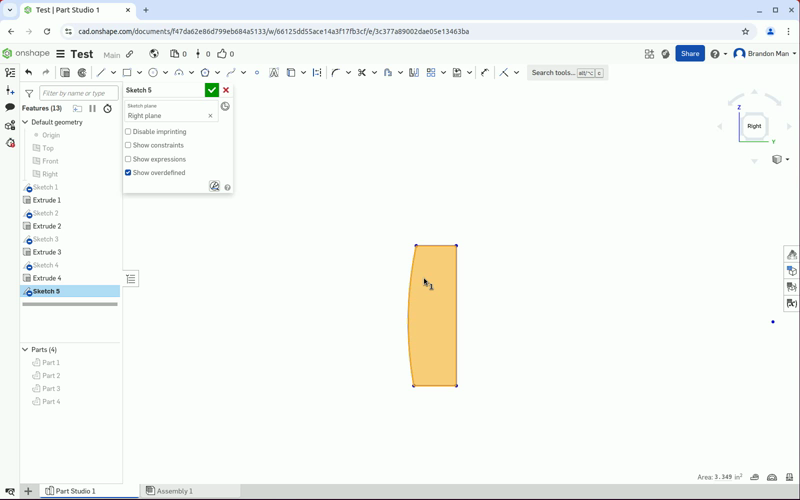
scroll(-6)
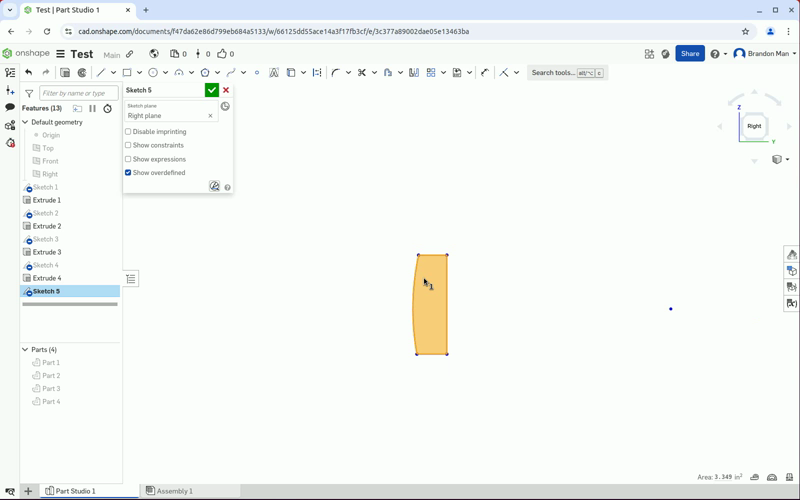
scroll(-6)
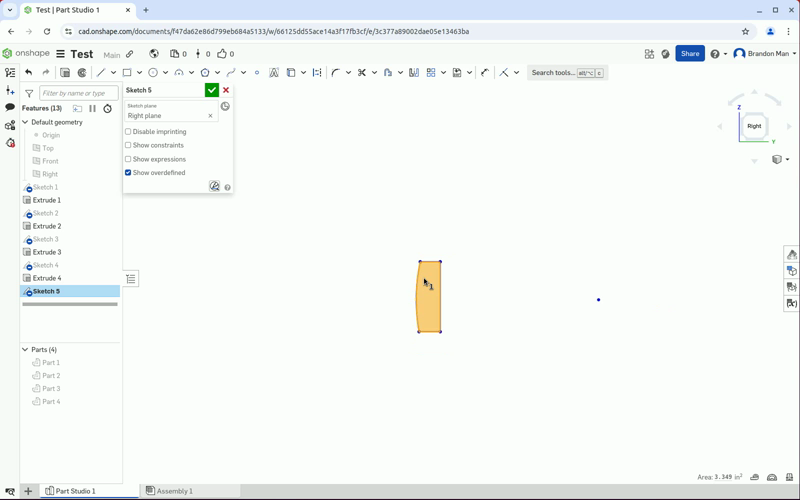
scroll(-6)
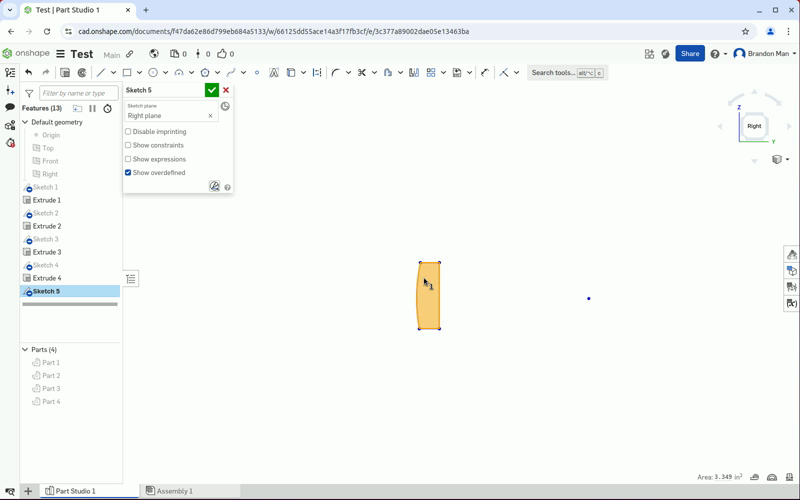
scroll(-6)
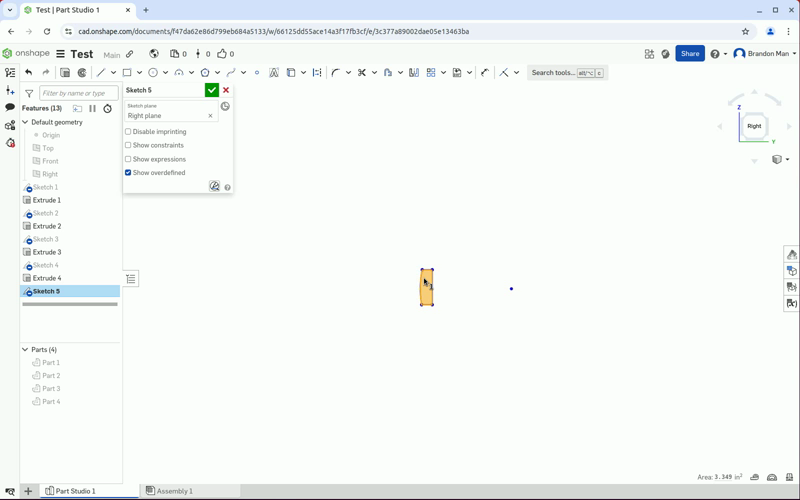
scroll(-6)
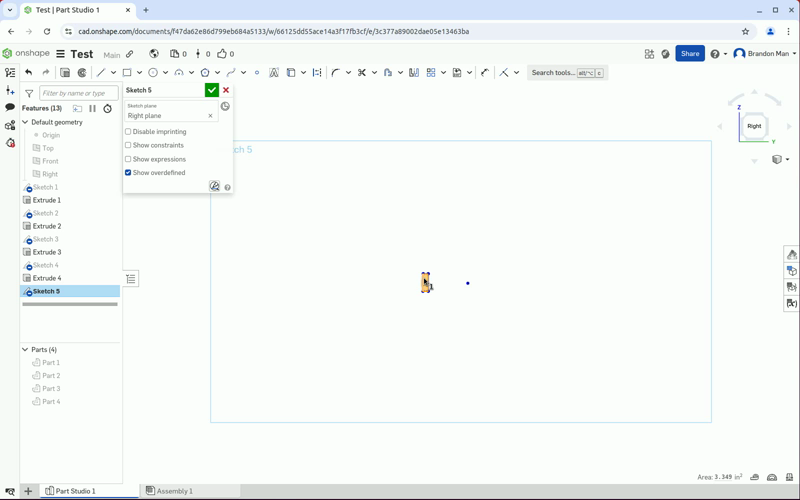
mouse_move(73, 352)
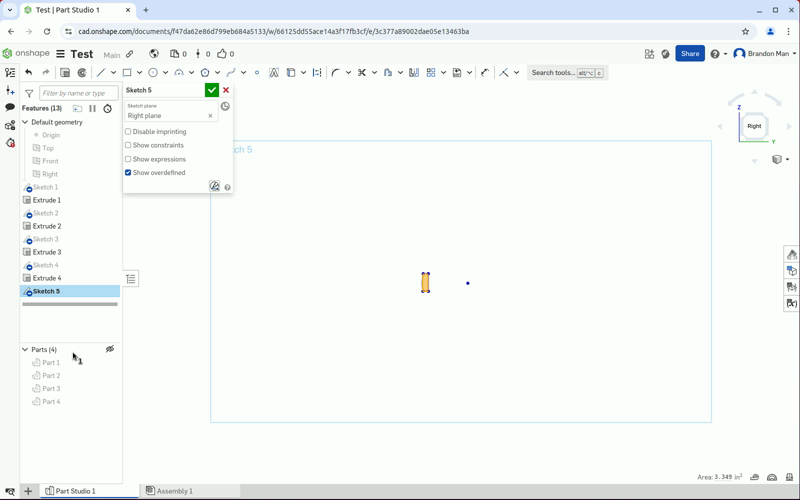
key(shift+y)
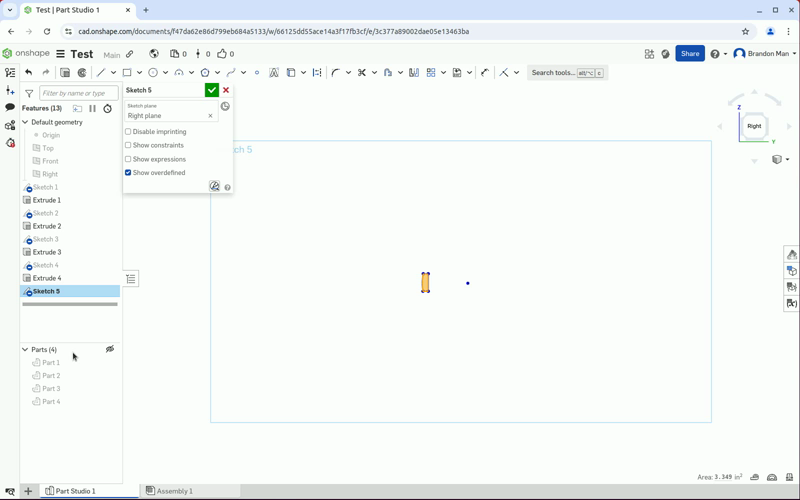
key(shift+e)
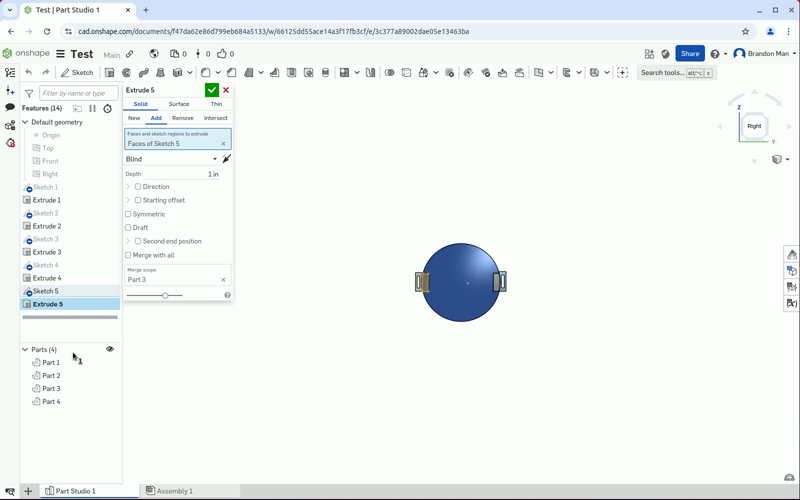
mouse_move(143, 106)
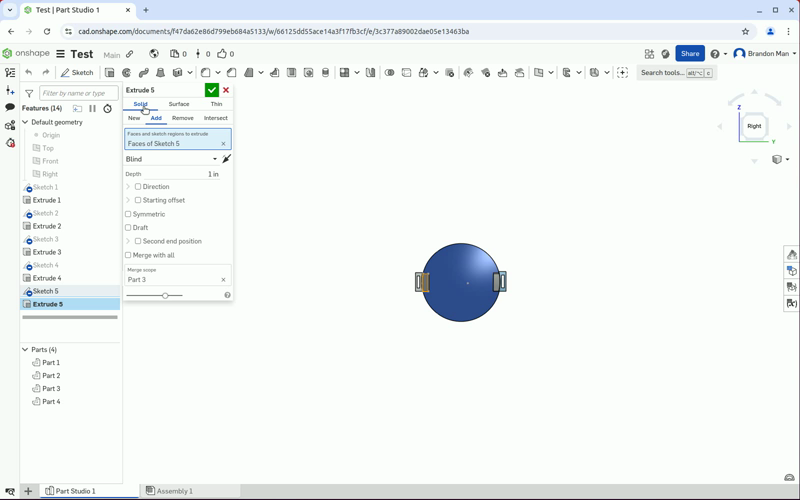
click(143, 106)
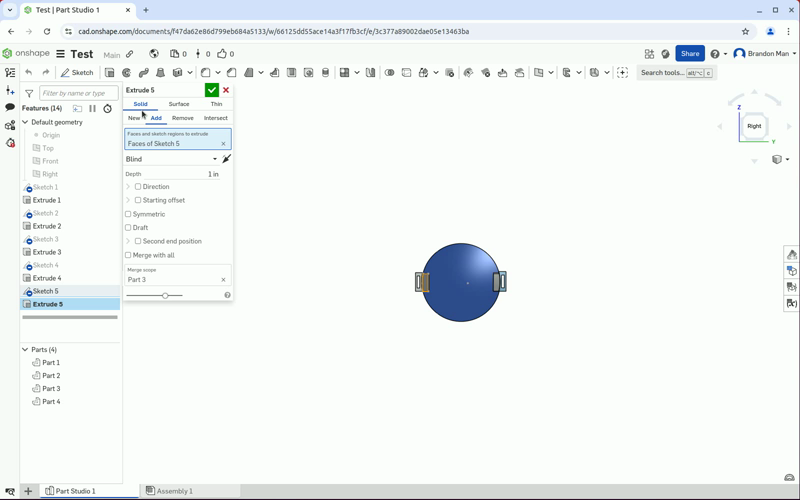
mouse_move(137, 120)
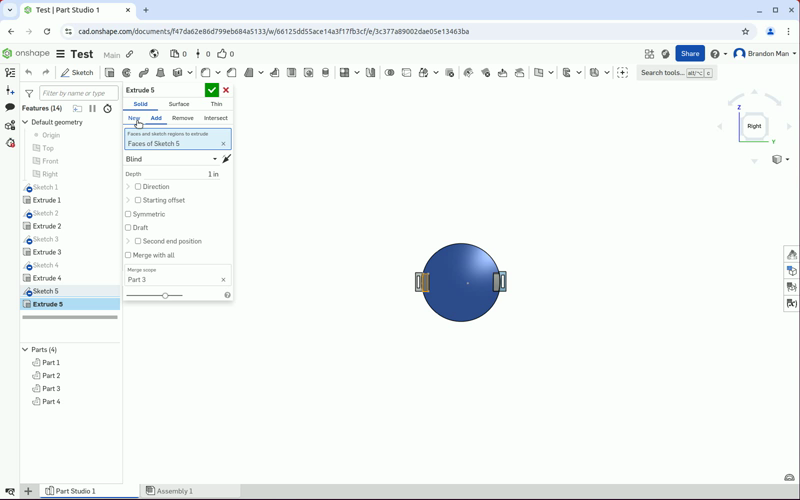
click(137, 120)
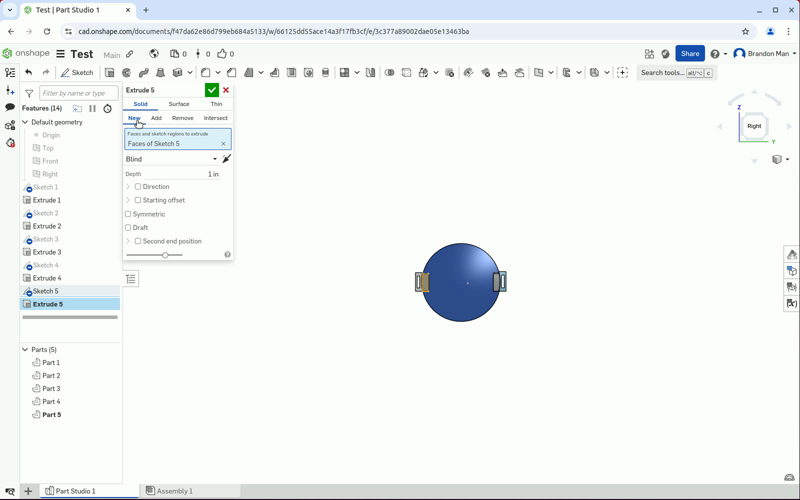
key(tab, 4)
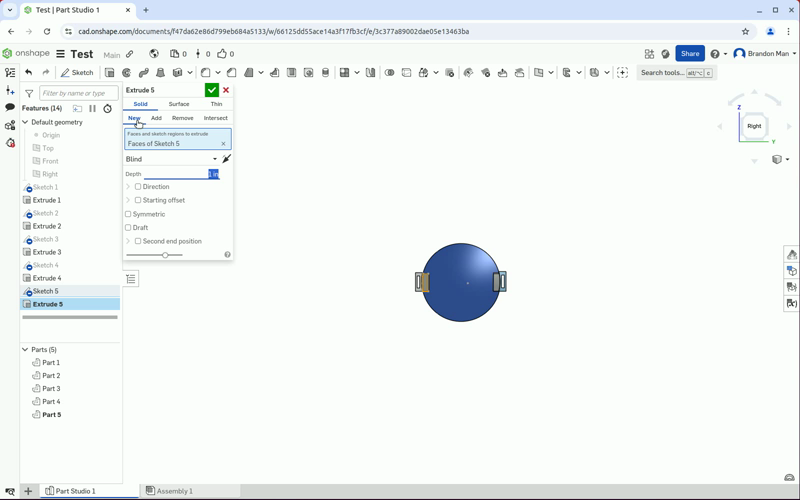
text(23.108)
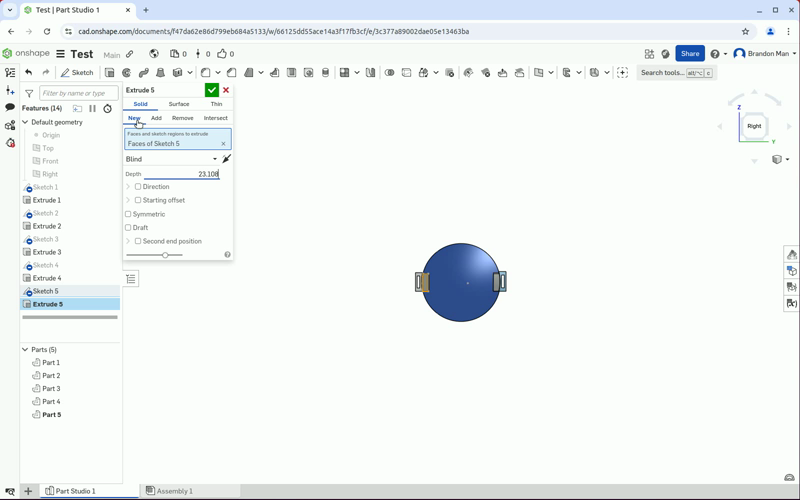
key(enter)
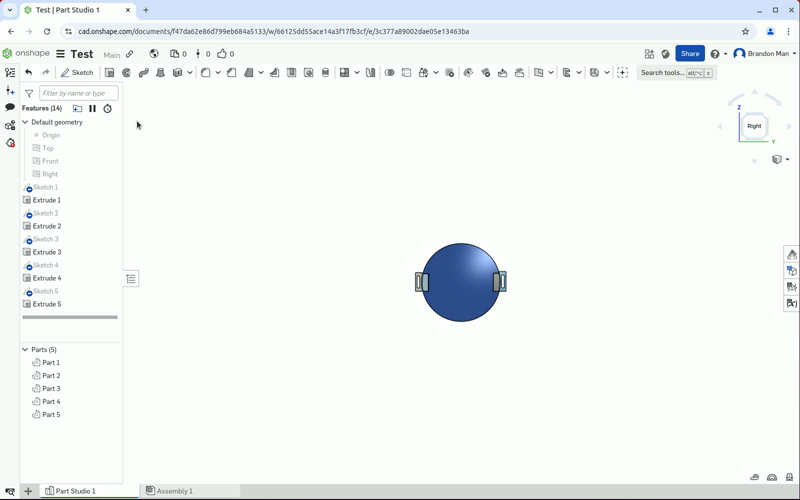
key(shift+h)
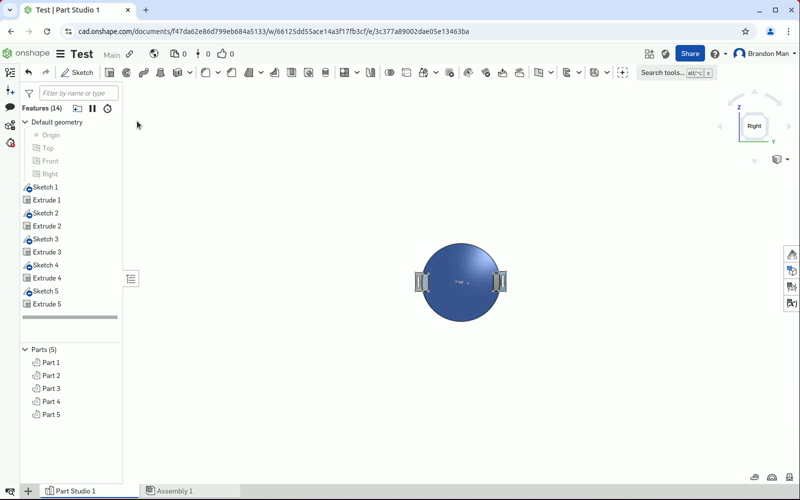
key(shift+h)
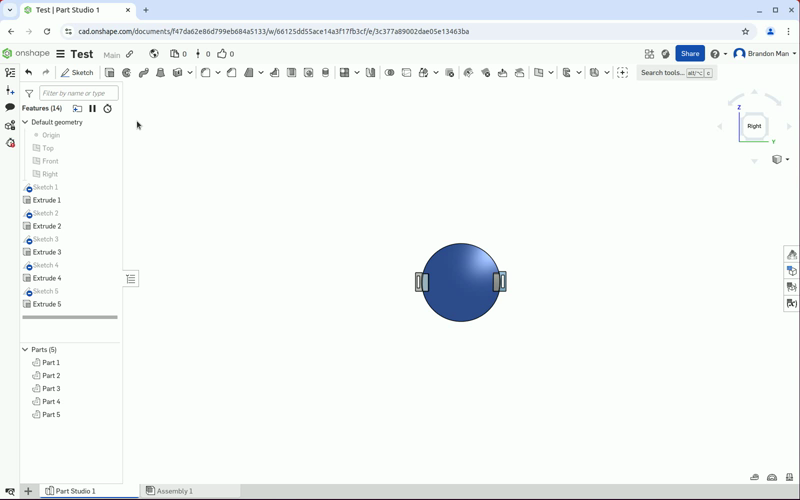
mouse_move(73, 189)
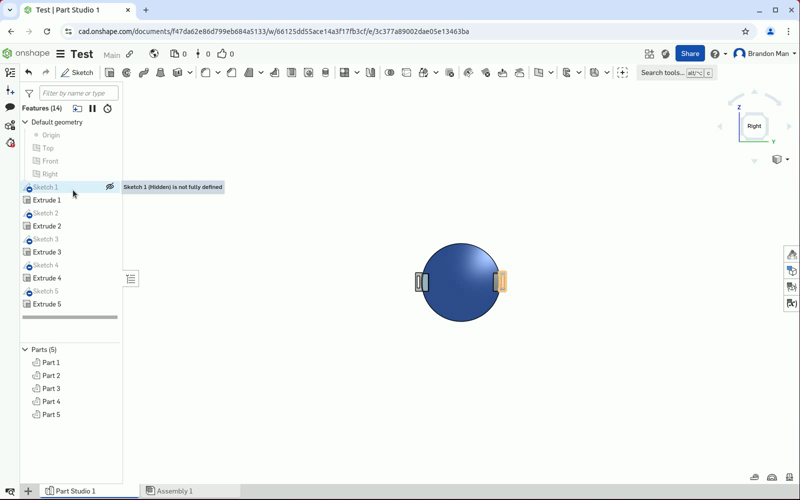
click(73, 189)
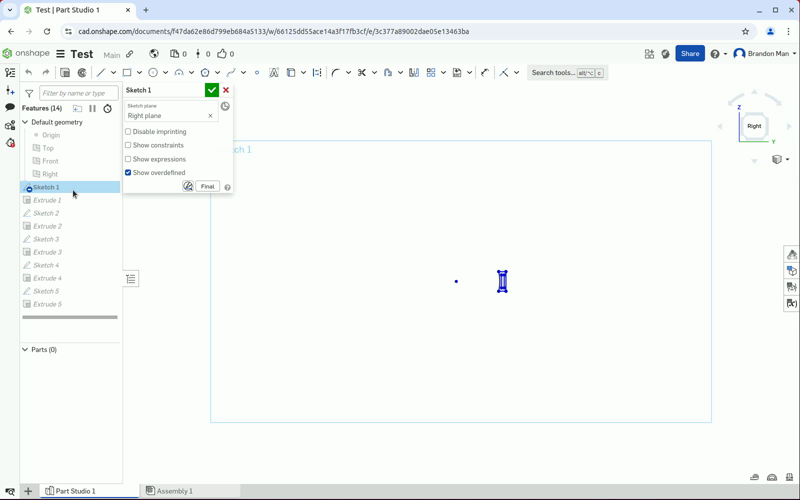
mouse_move(229, 92)
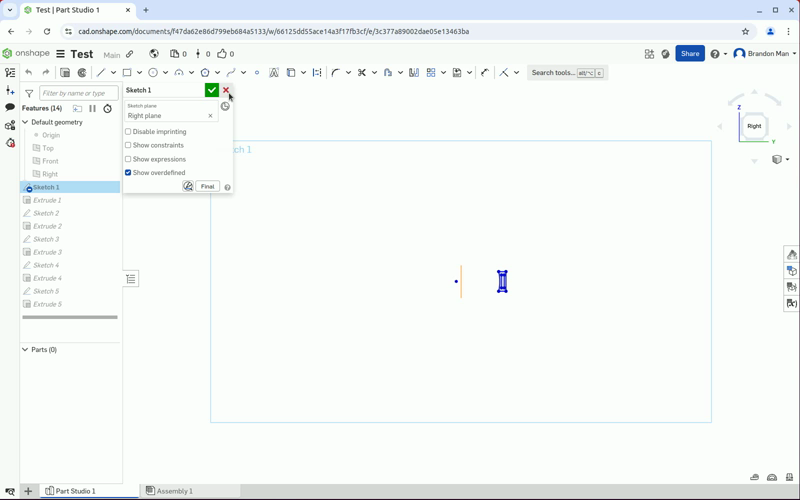
click(229, 92)
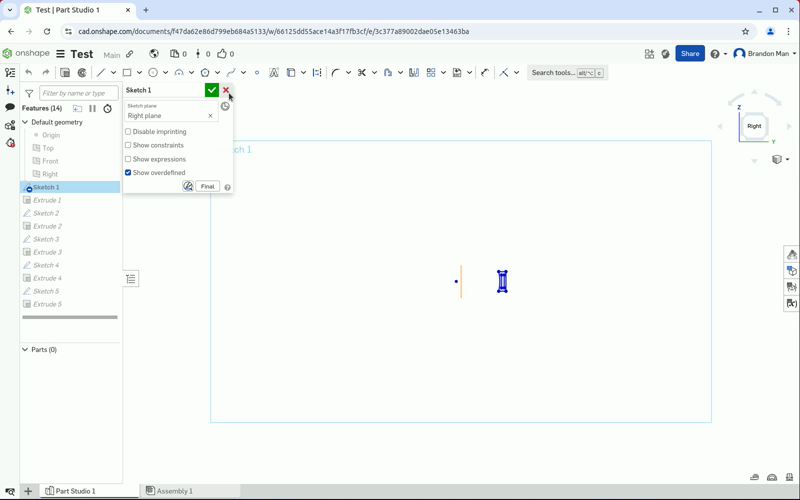
key(shift+s)
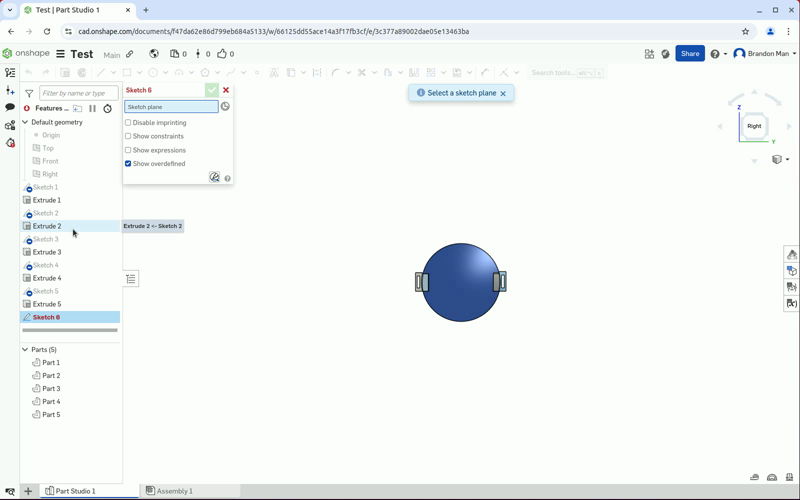
scroll(3)
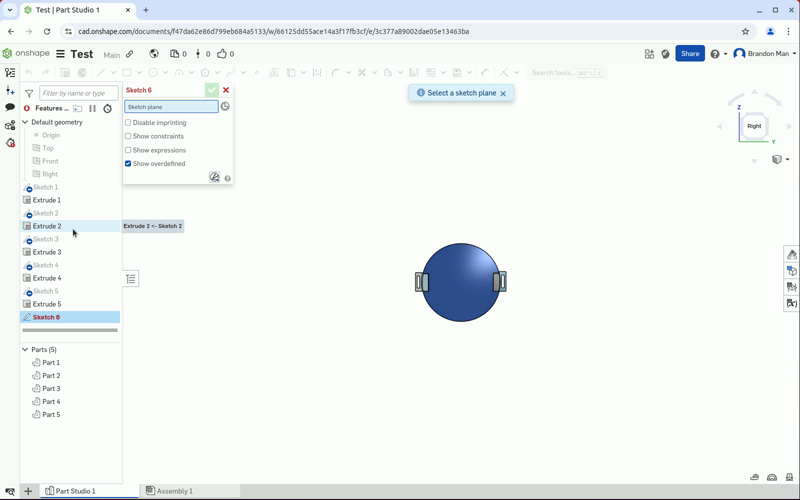
mouse_move(73, 176)
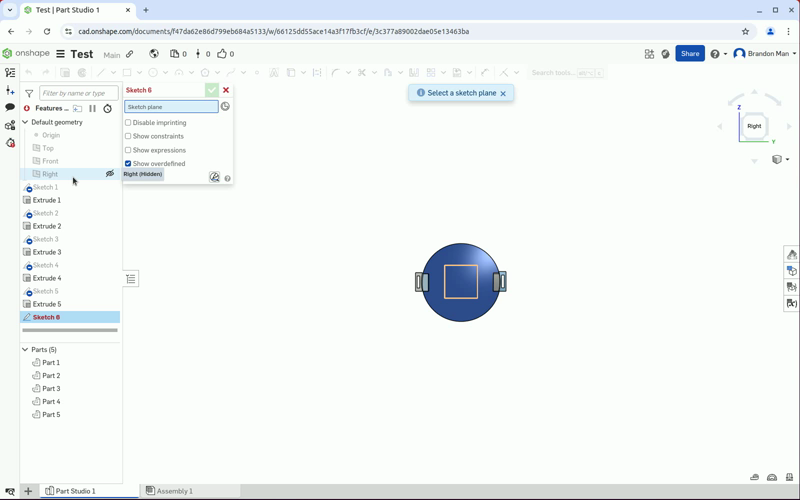
click(73, 176)
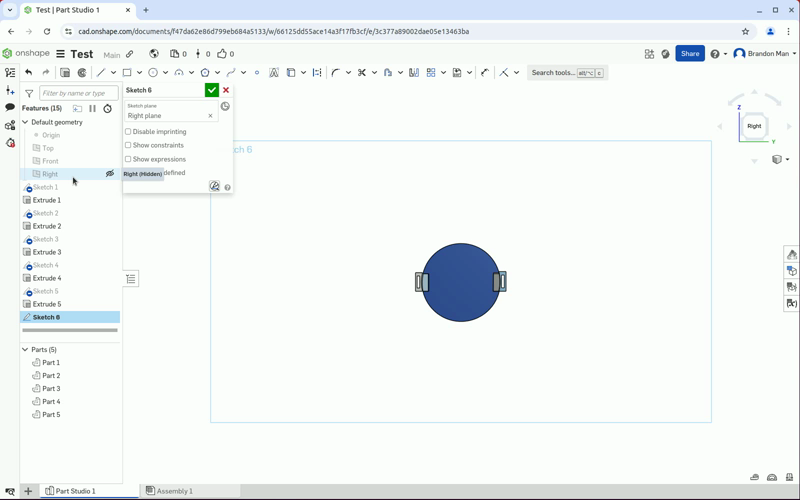
mouse_move(73, 352)
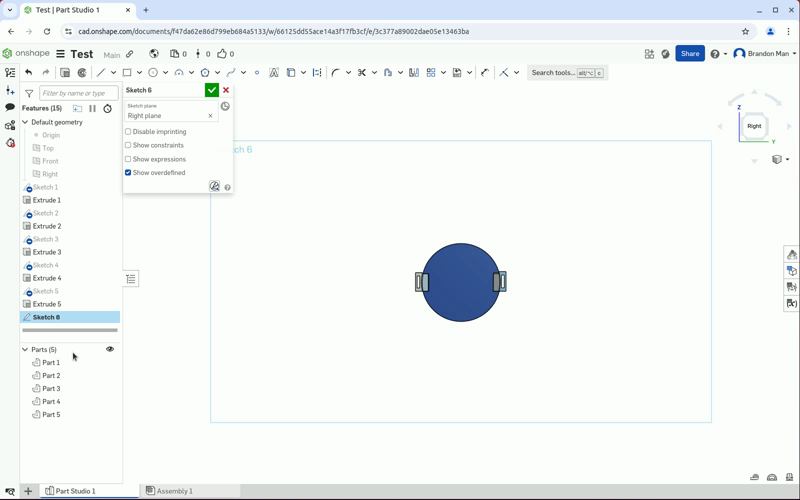
key(y)
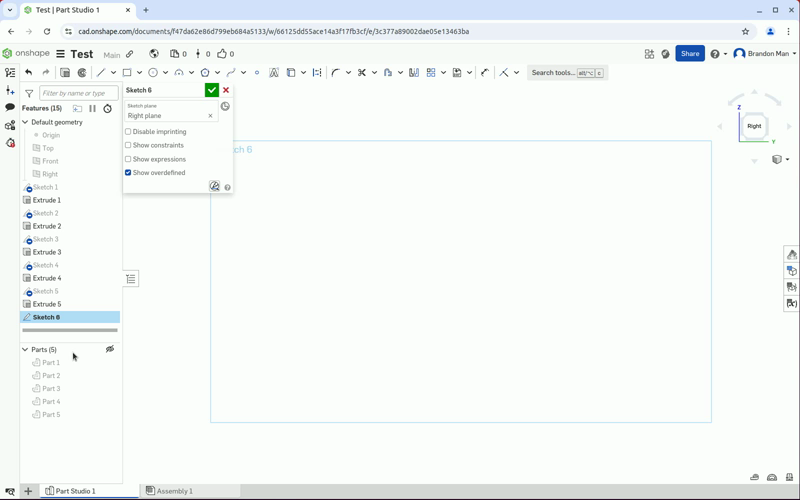
key(a)
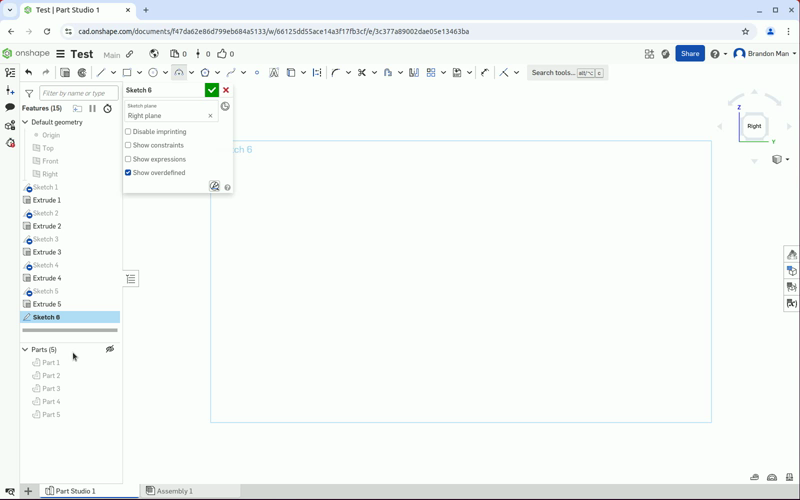
key_down(shift)
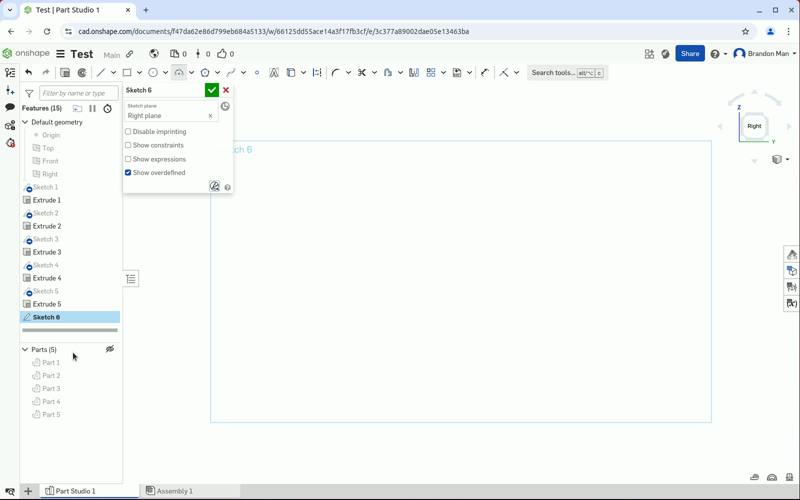
mouse_move(423, 291)
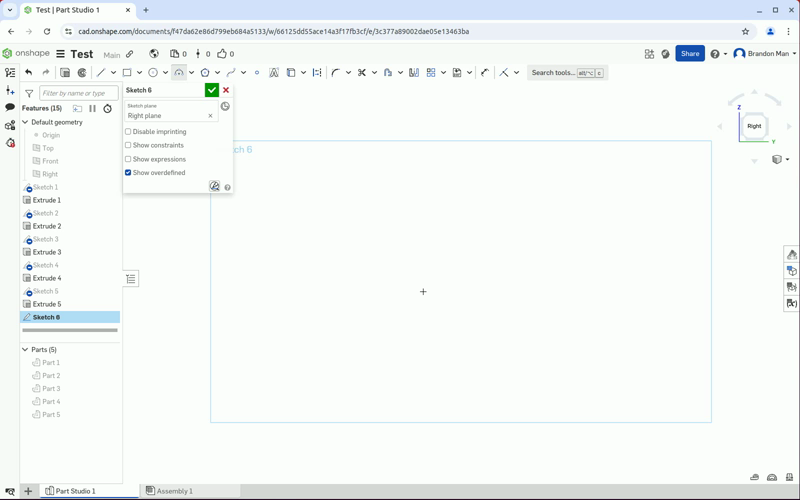
click(423, 291)
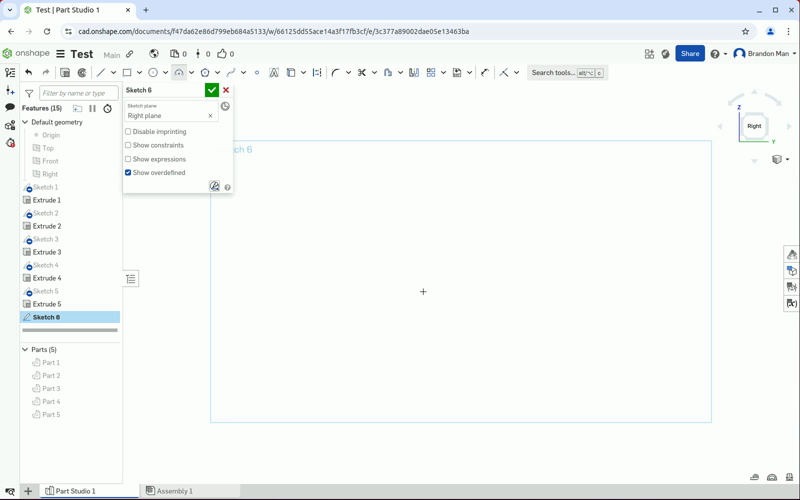
key_up(shift)
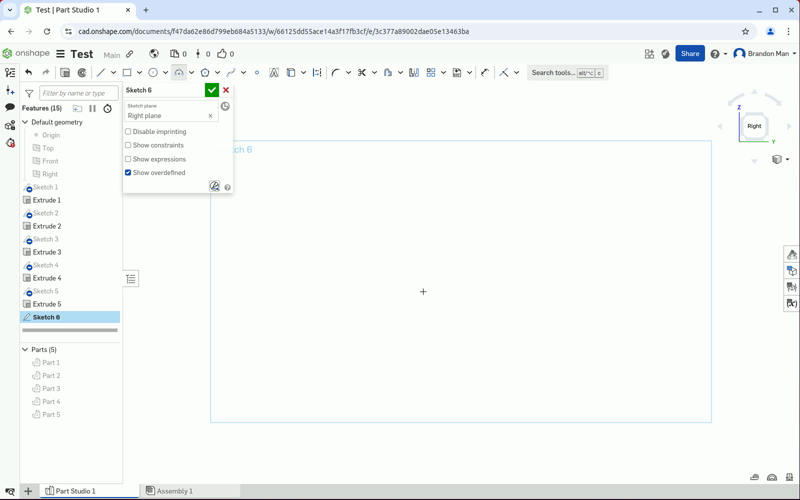
key_down(shift)
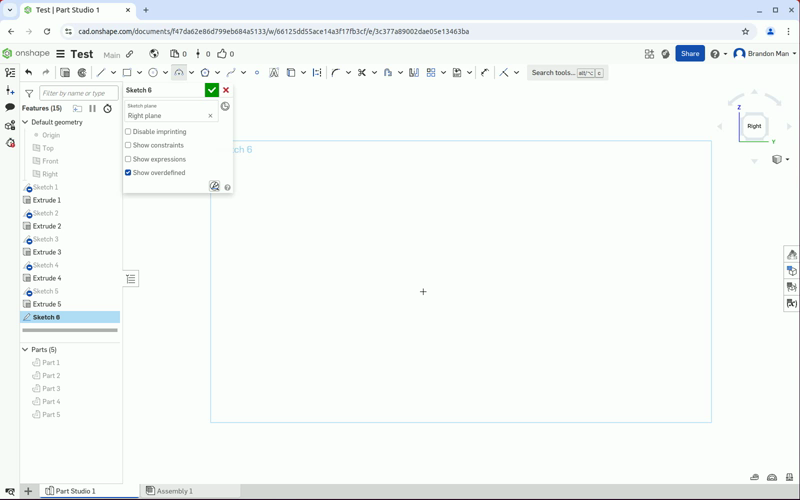
mouse_move(495, 291)
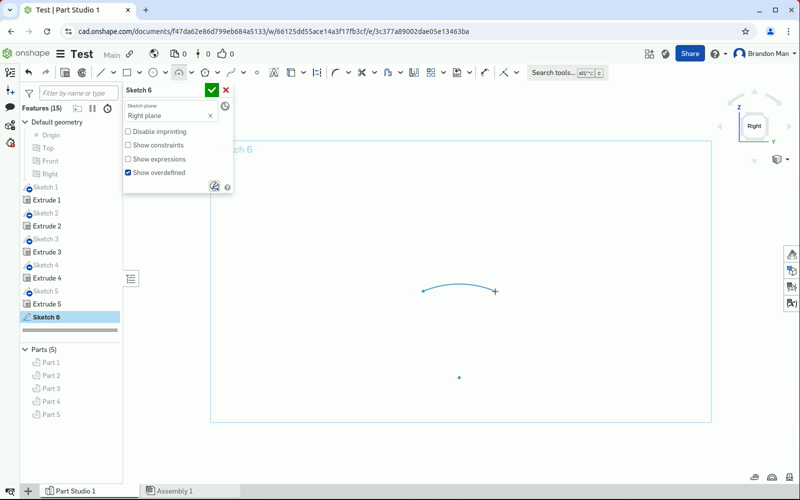
click(495, 291)
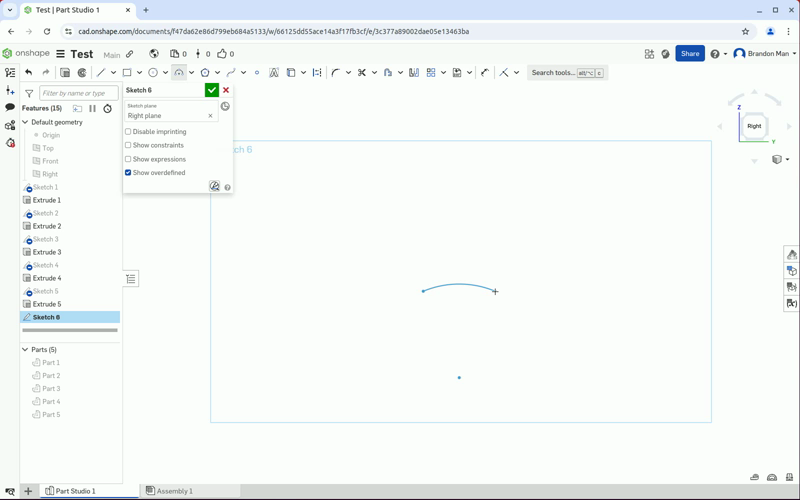
mouse_move(459, 319)
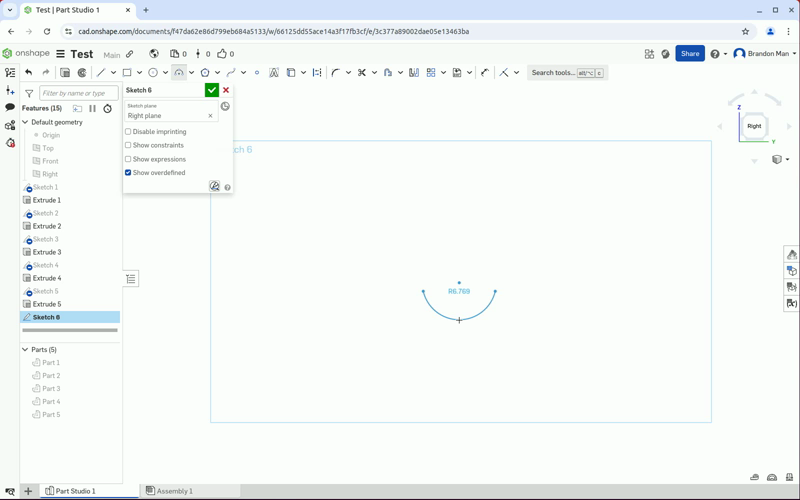
click(459, 319)
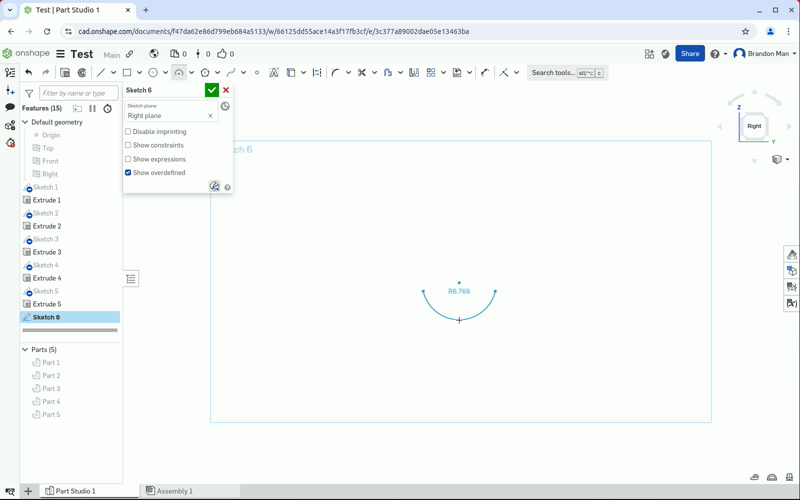
key_up(shift)
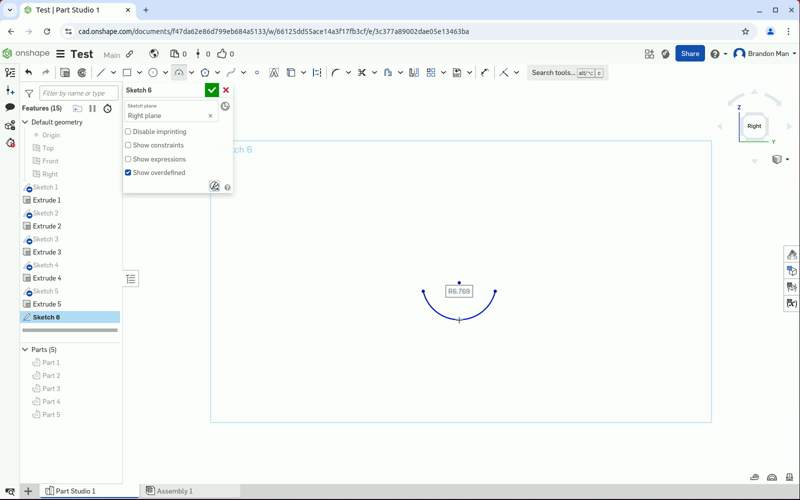
key(esc)
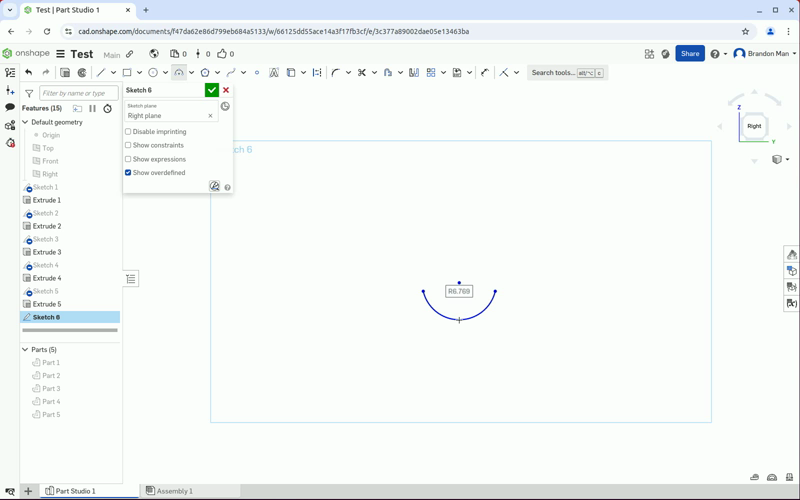
key(l)
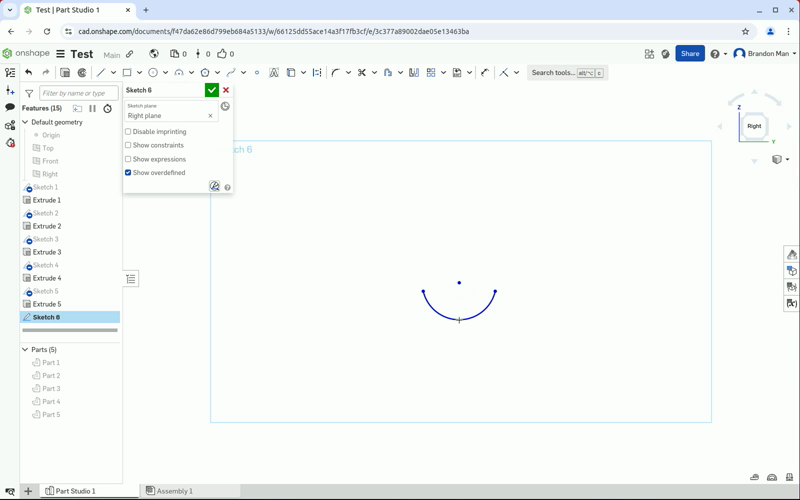
mouse_move(495, 291)
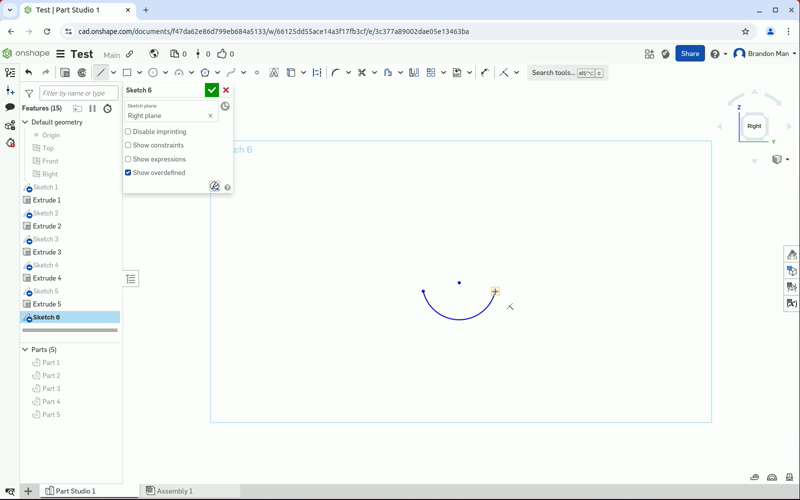
click(495, 291)
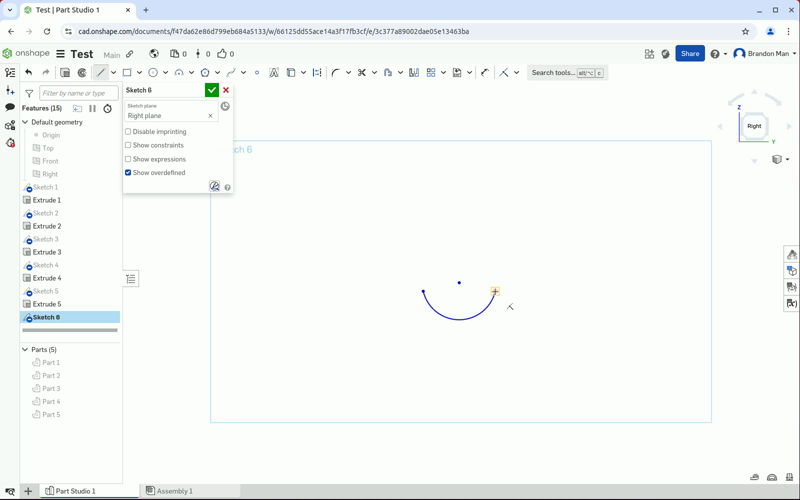
key_down(shift)
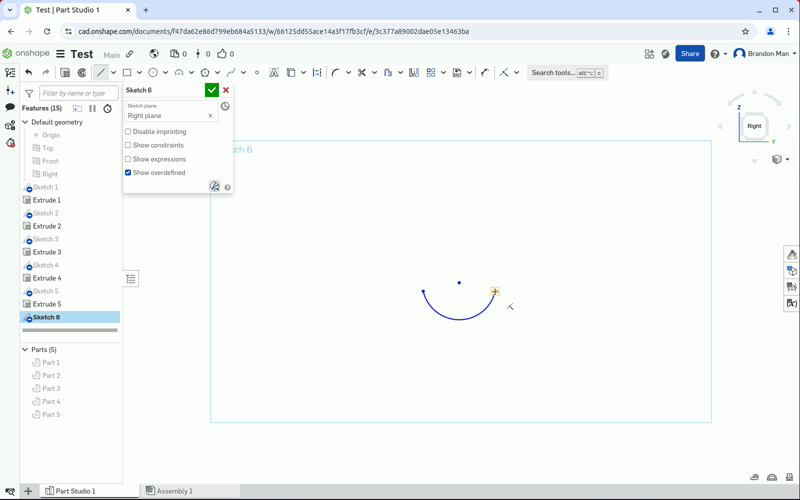
mouse_move(525, 291)
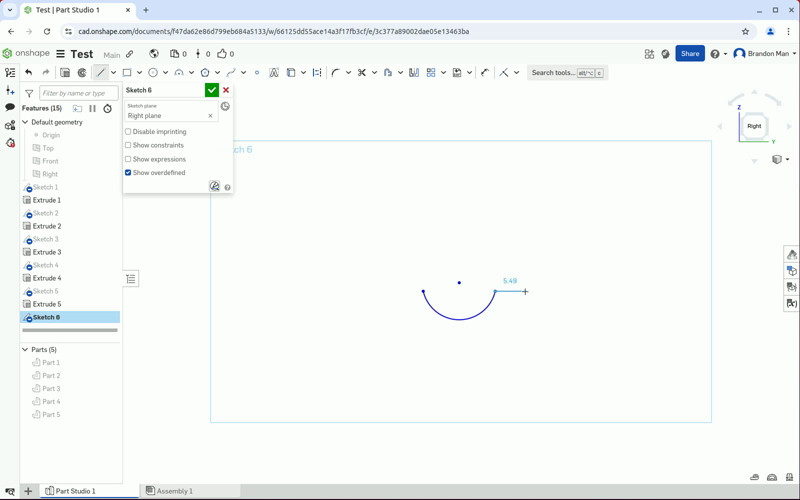
mouse_move(489, 291)
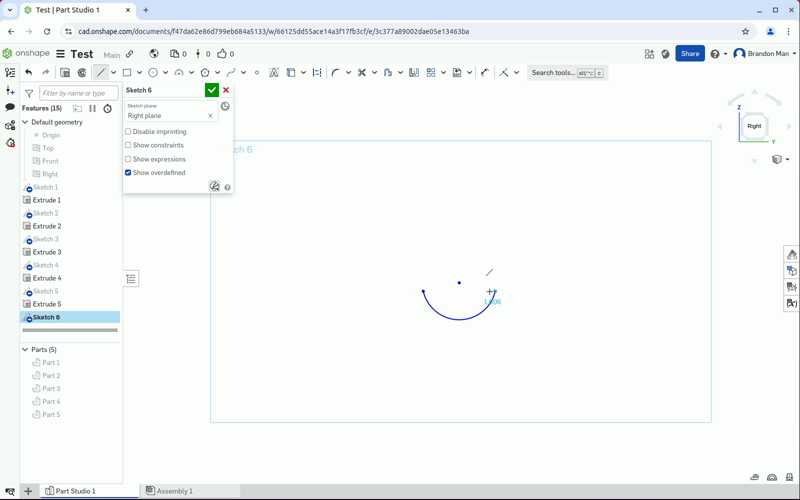
scroll(6)
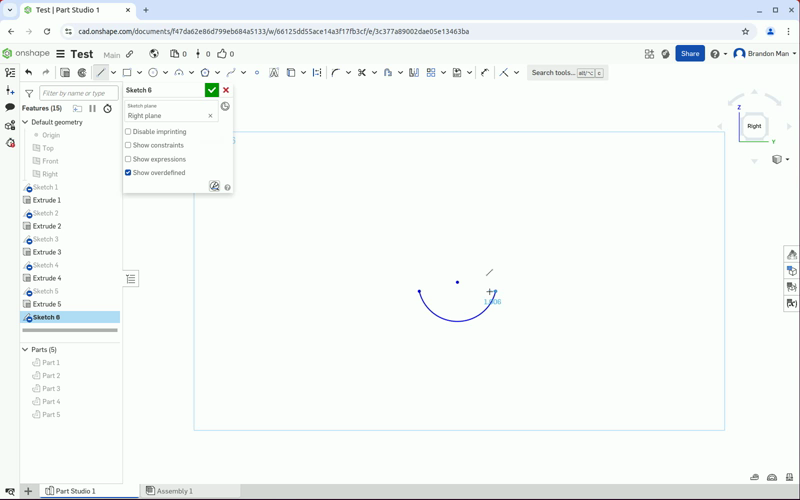
scroll(6)
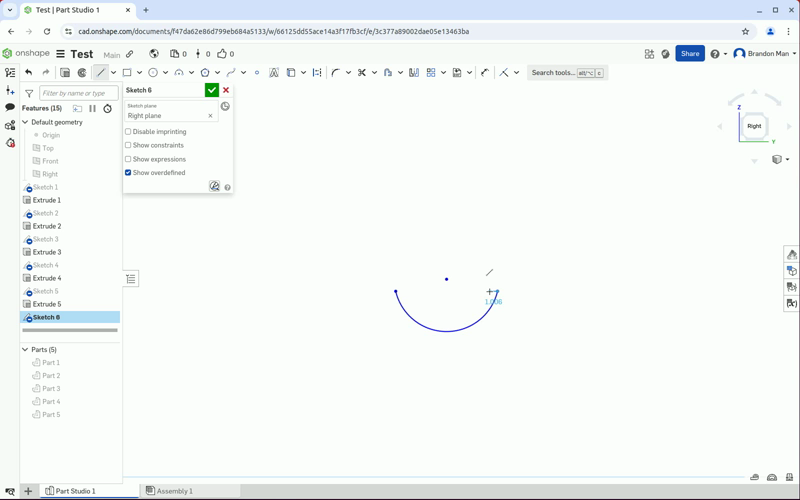
scroll(6)
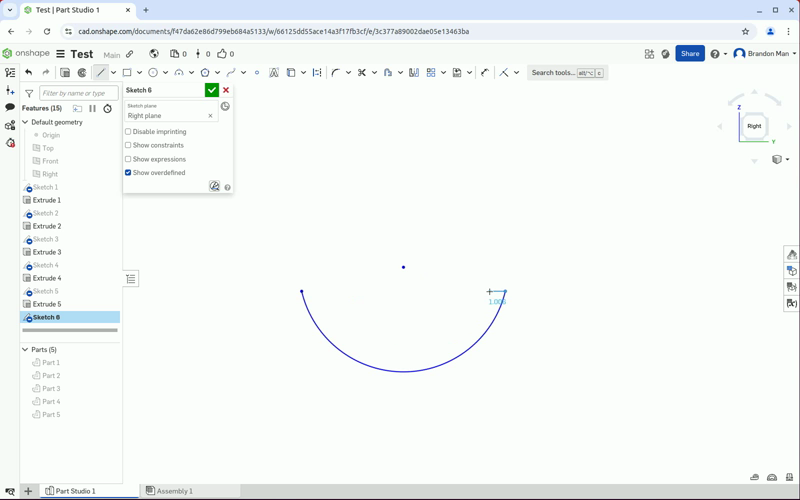
scroll(6)
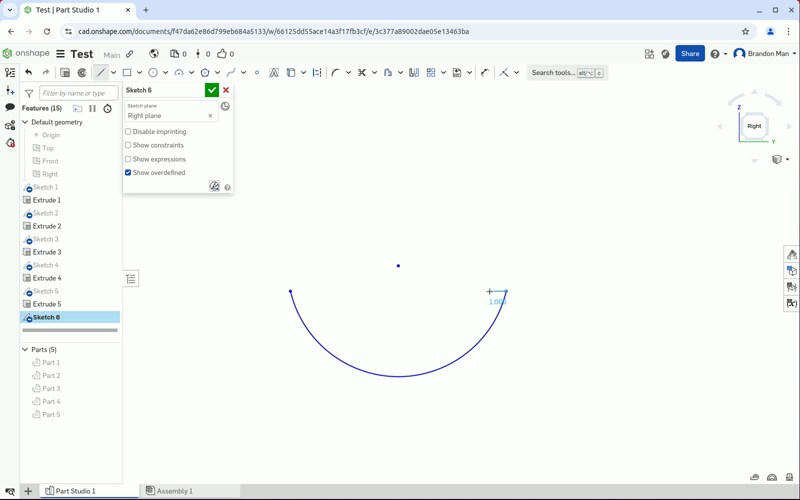
scroll(6)
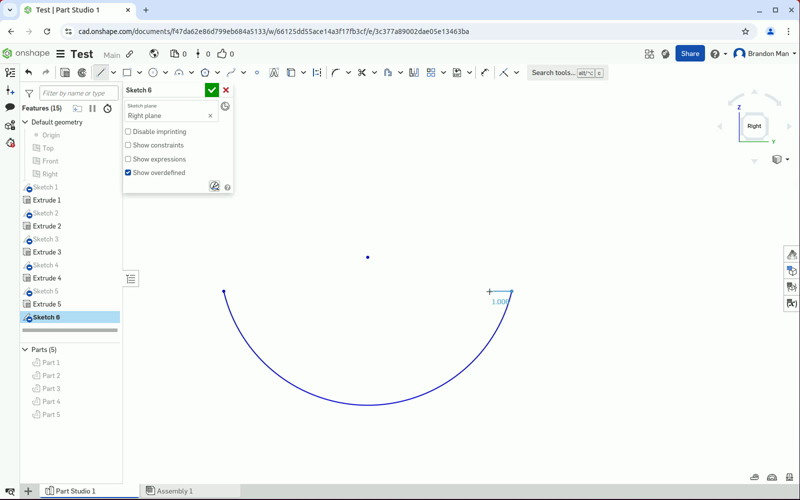
scroll(6)
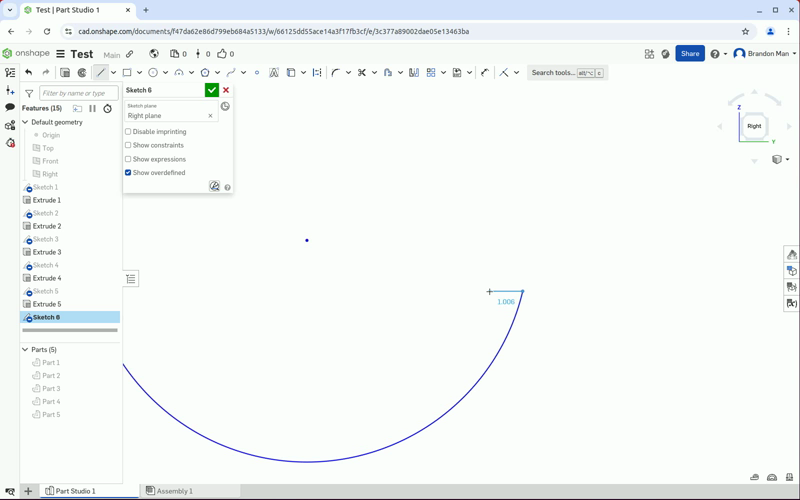
scroll(6)
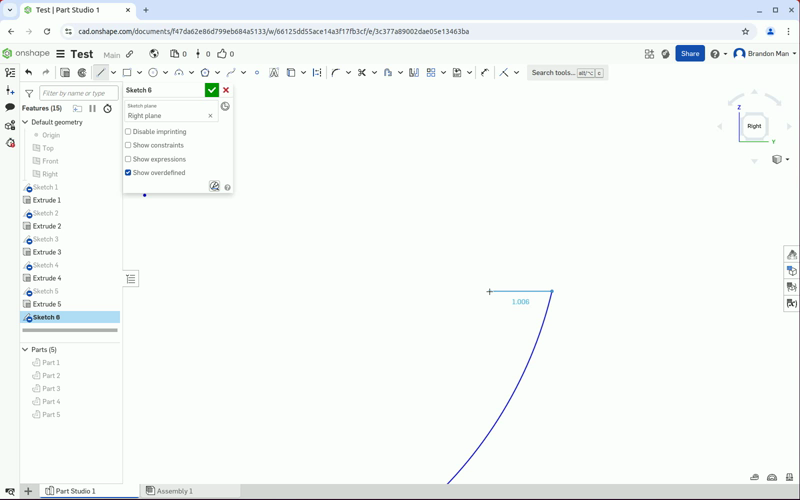
click(489, 291)
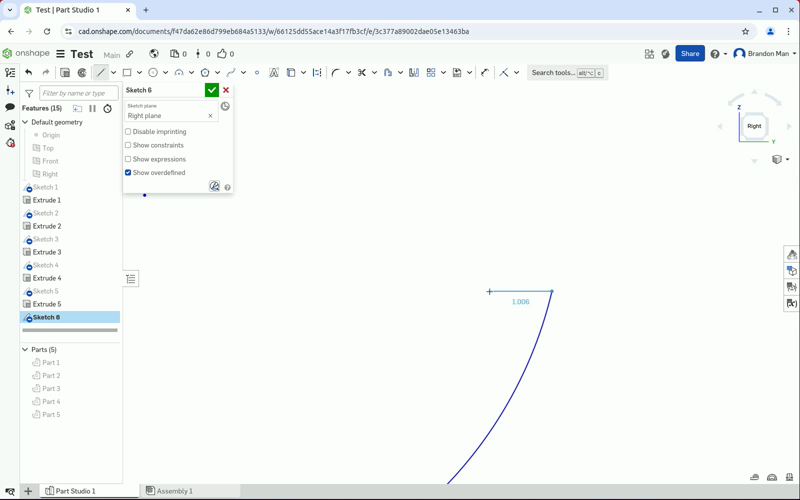
scroll(-6)
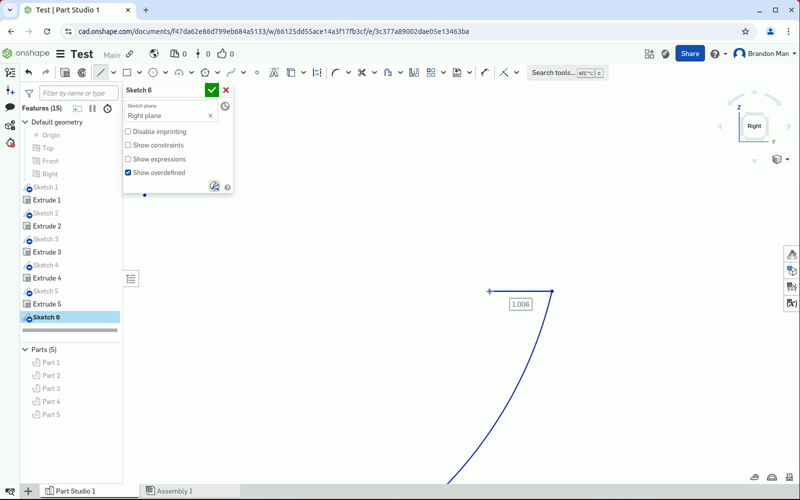
scroll(-6)
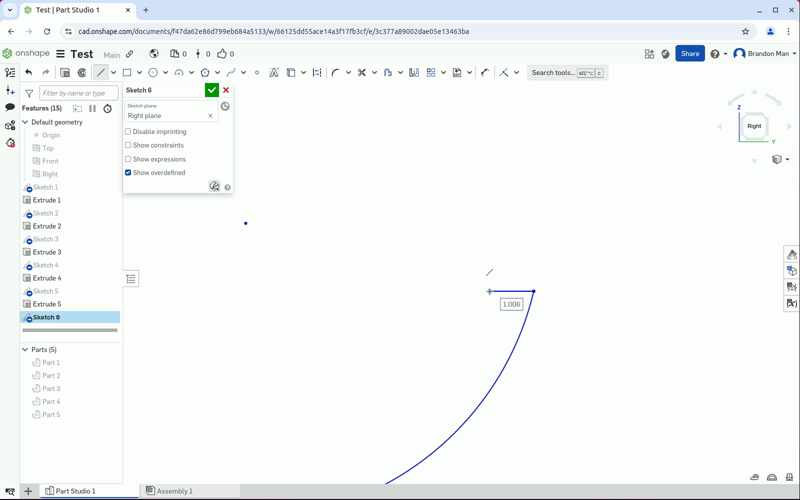
scroll(-6)
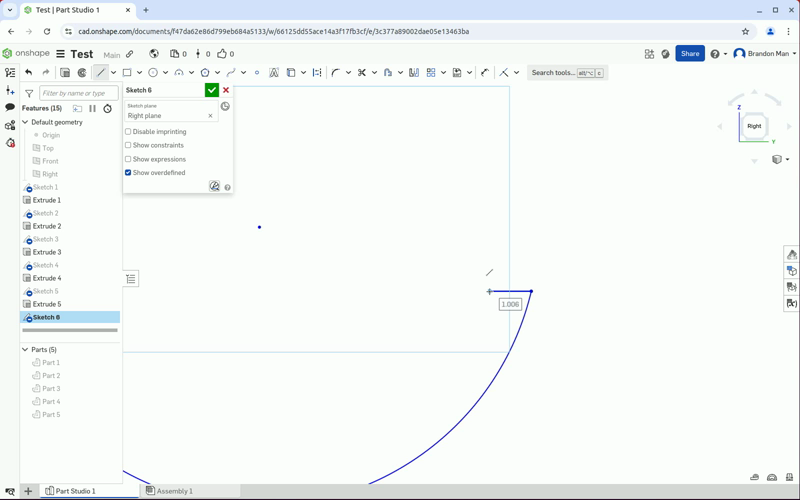
scroll(-6)
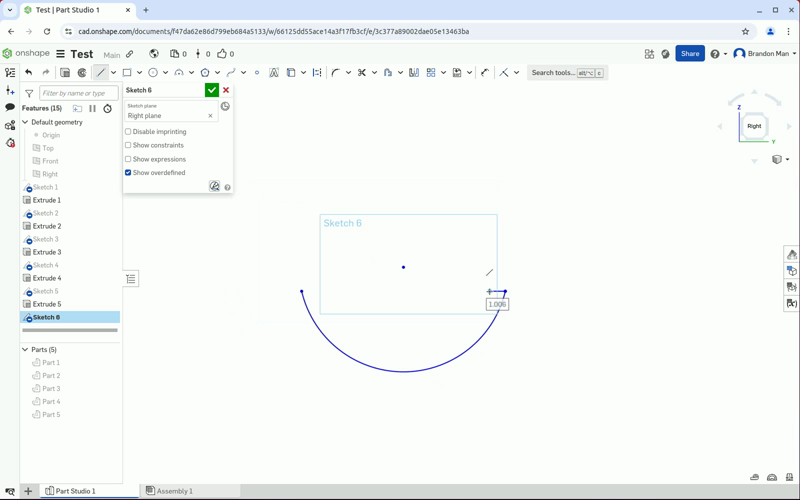
scroll(-6)
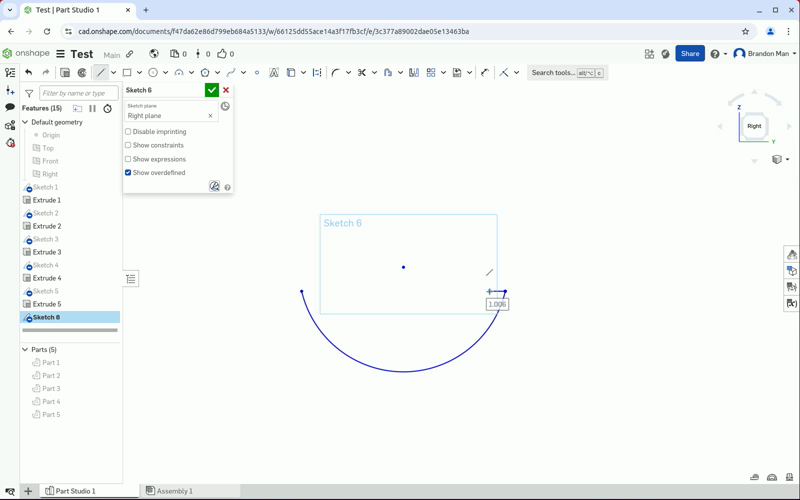
scroll(-6)
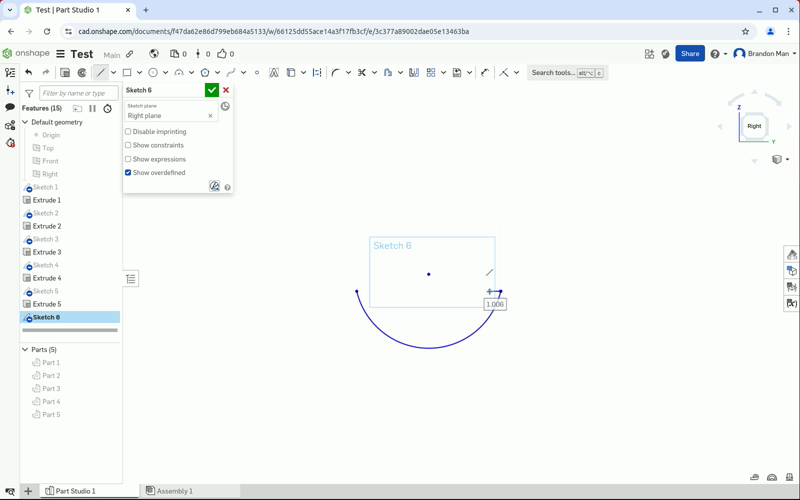
scroll(-6)
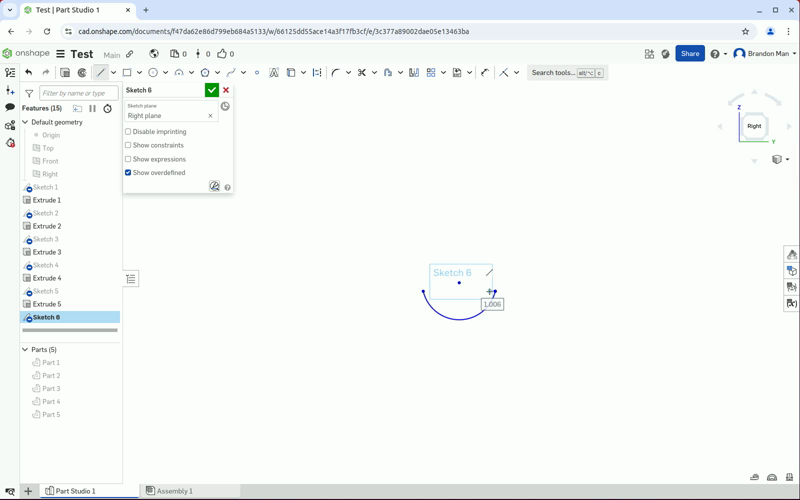
key_up(shift)
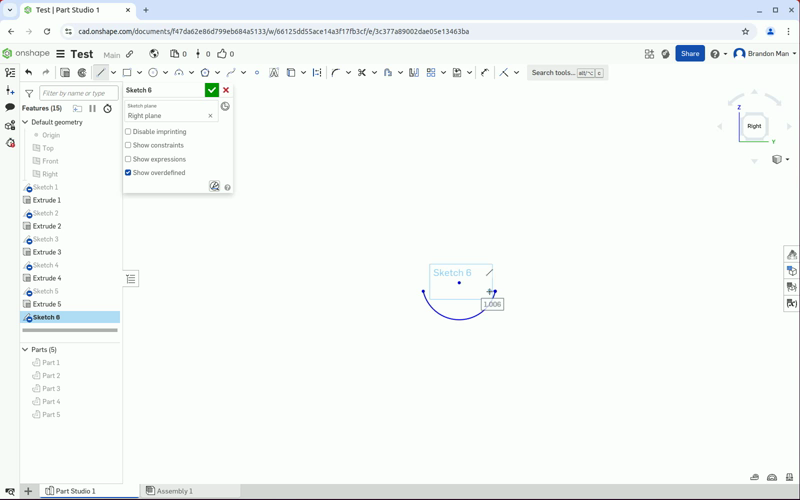
key_down(shift)
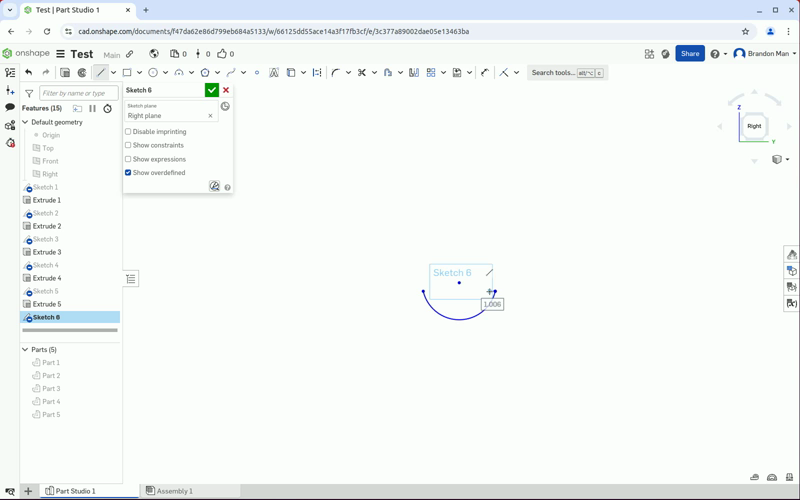
mouse_move(519, 291)
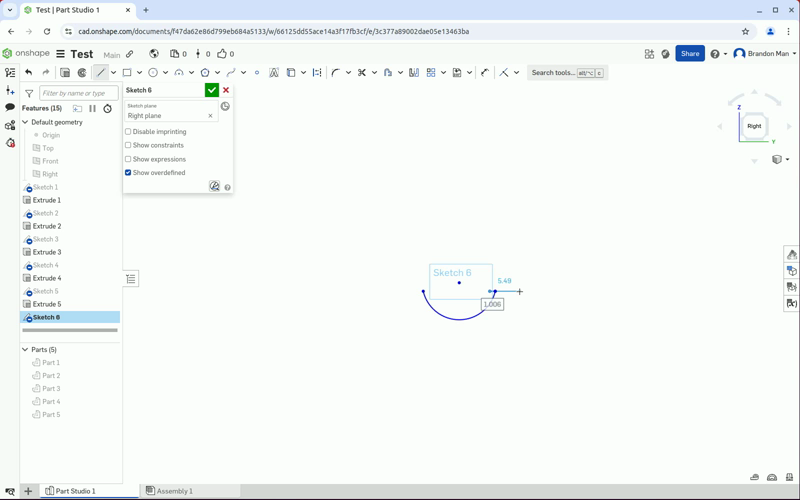
mouse_move(489, 274)
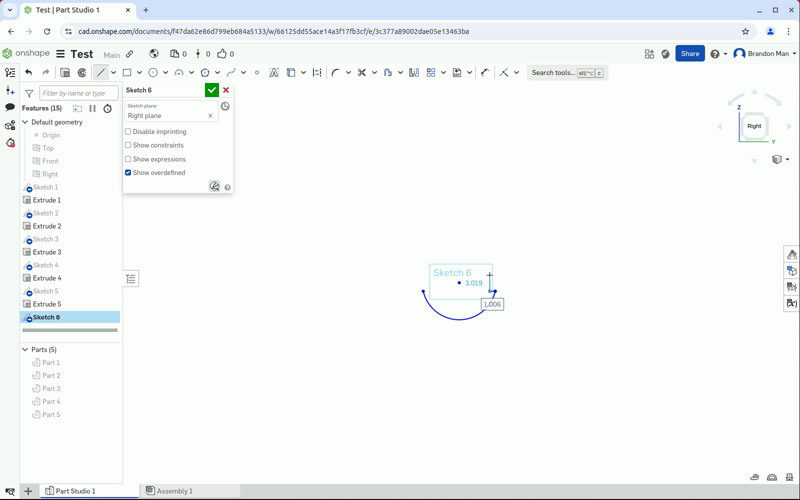
click(489, 274)
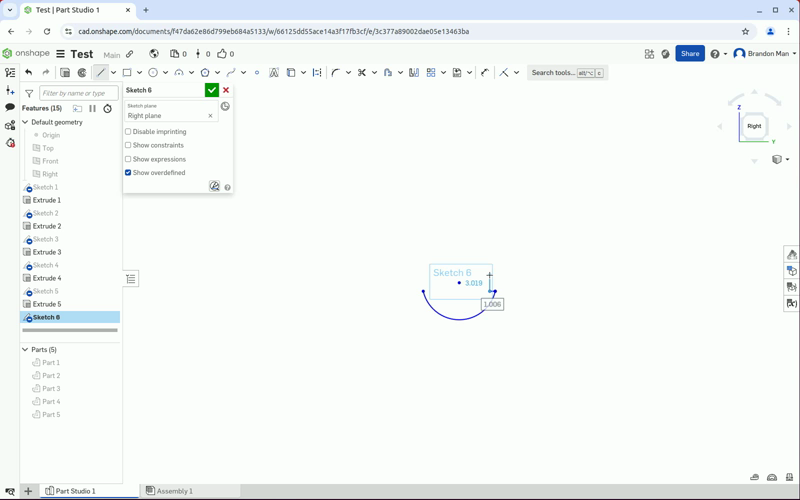
key_up(shift)
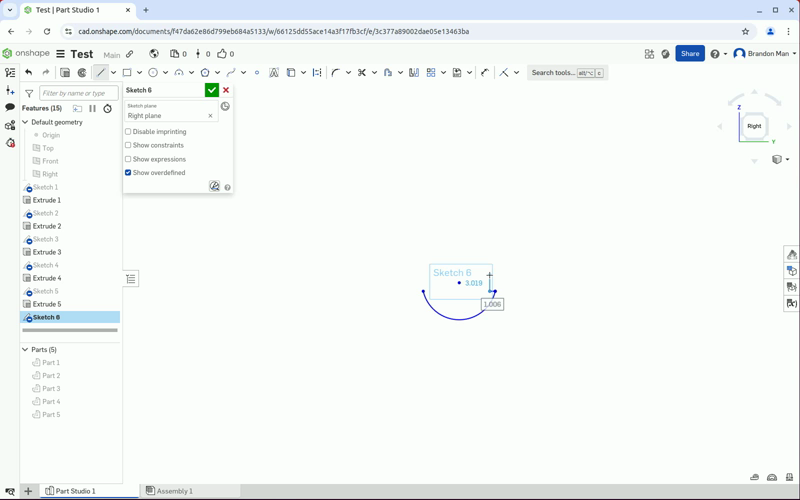
key_down(shift)
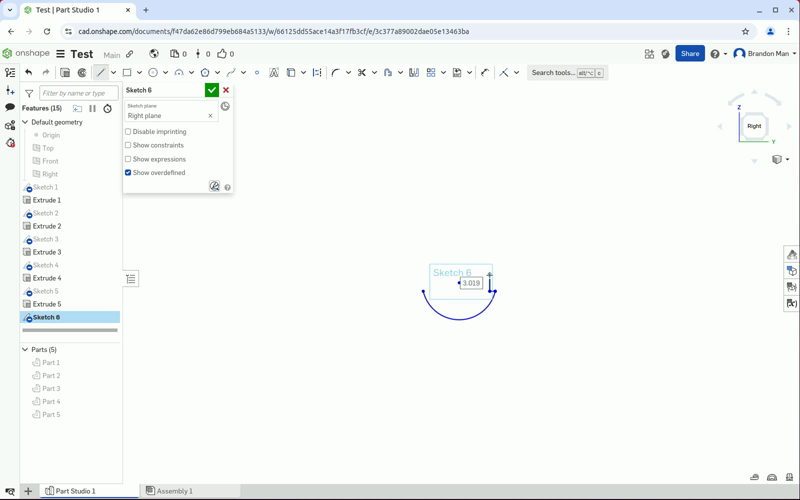
mouse_move(519, 274)
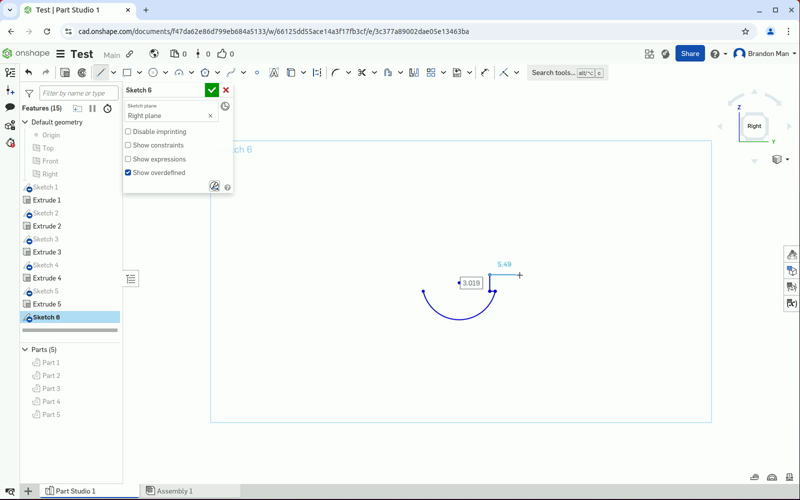
mouse_move(495, 274)
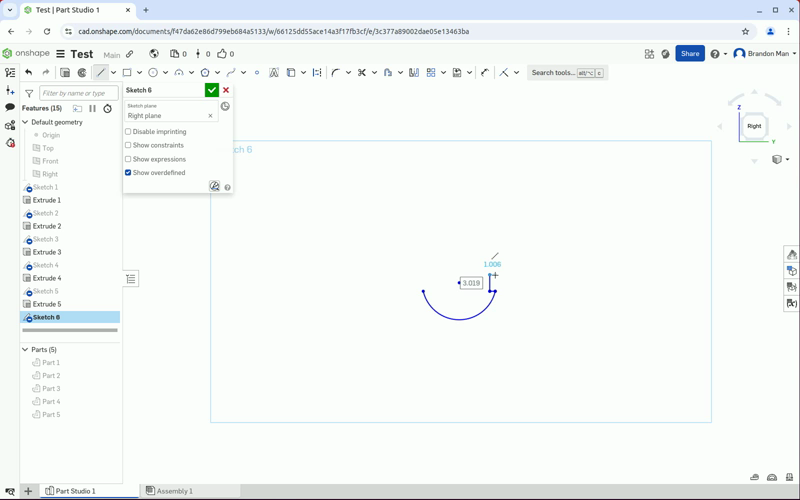
scroll(6)
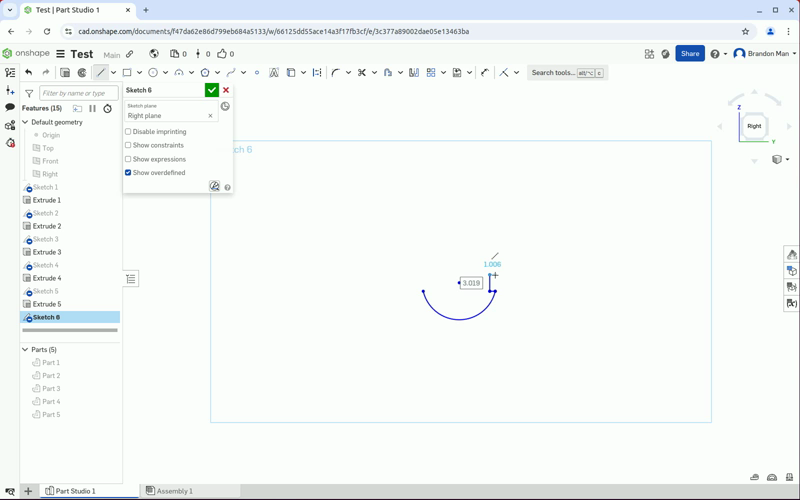
scroll(6)
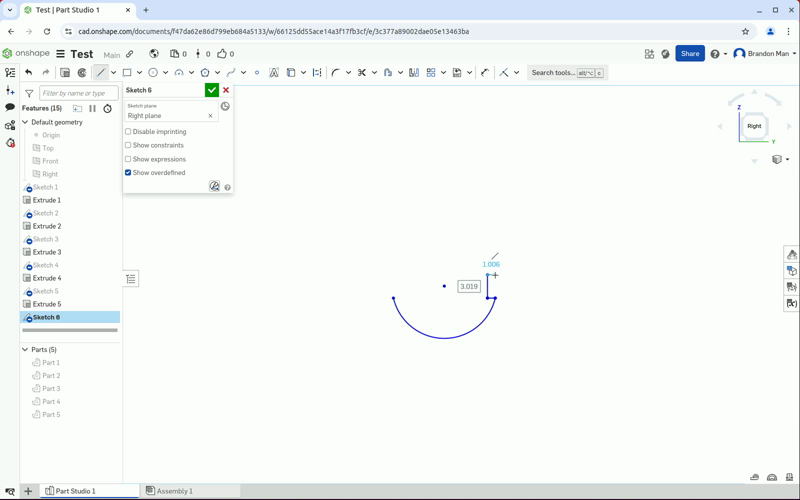
scroll(6)
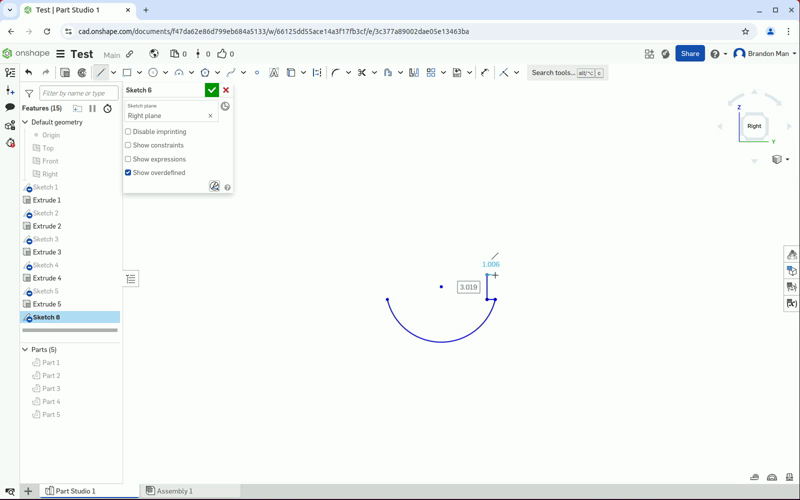
scroll(6)
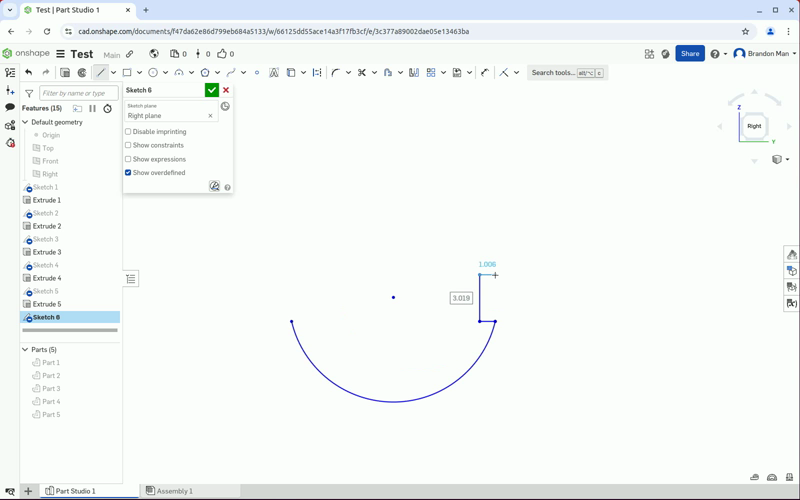
scroll(6)
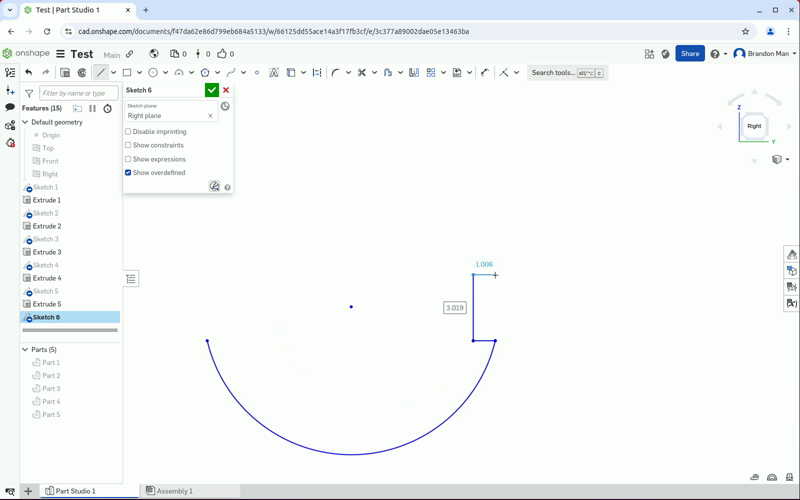
scroll(6)
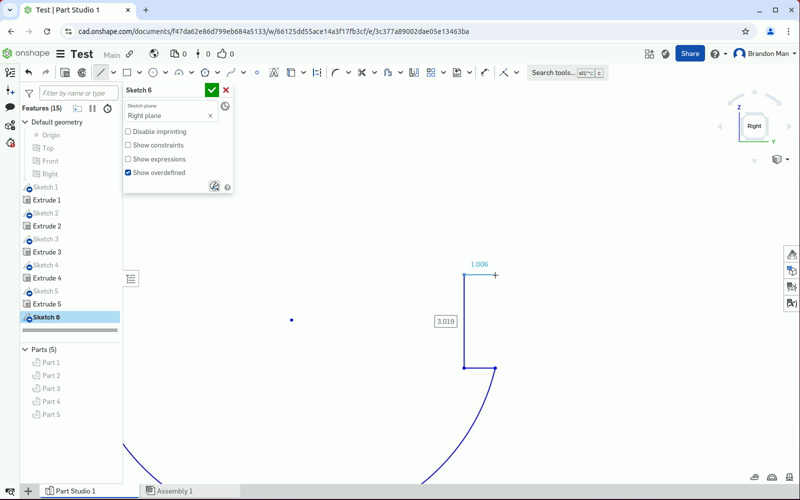
scroll(6)
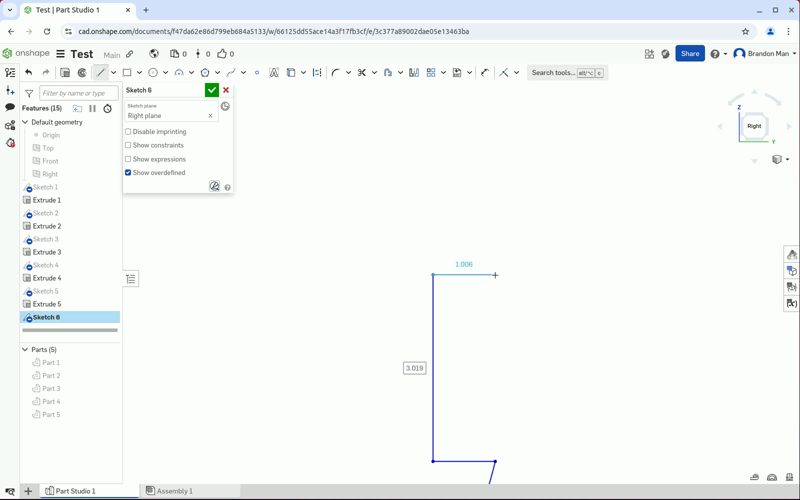
click(495, 274)
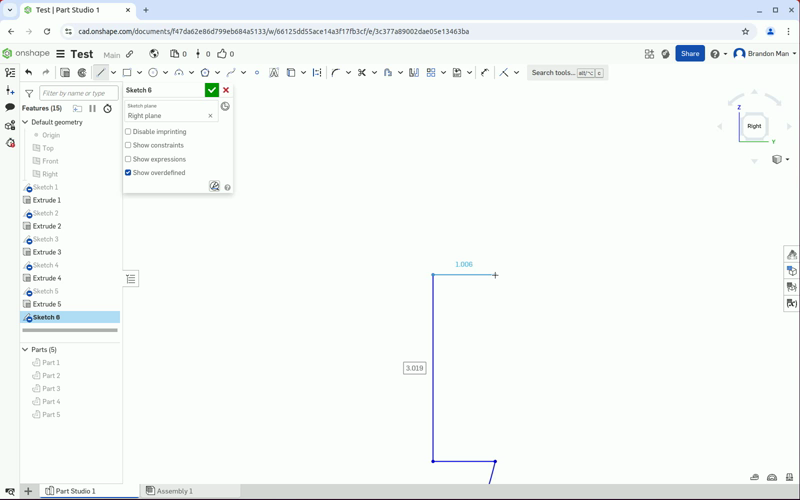
scroll(-6)
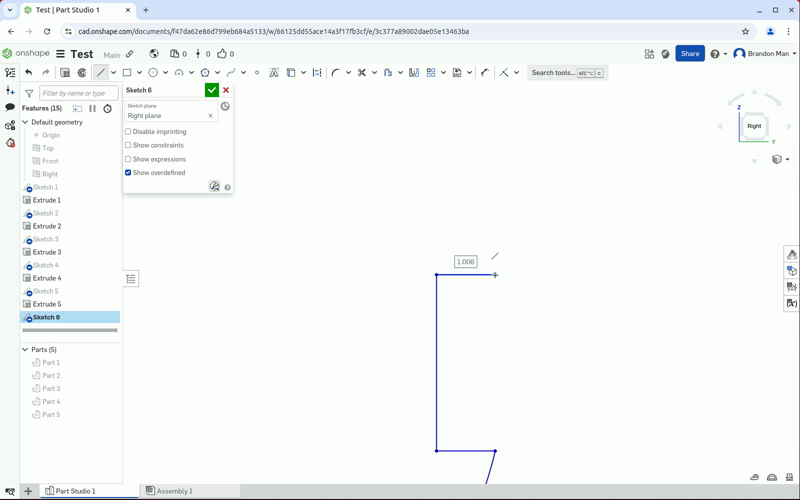
scroll(-6)
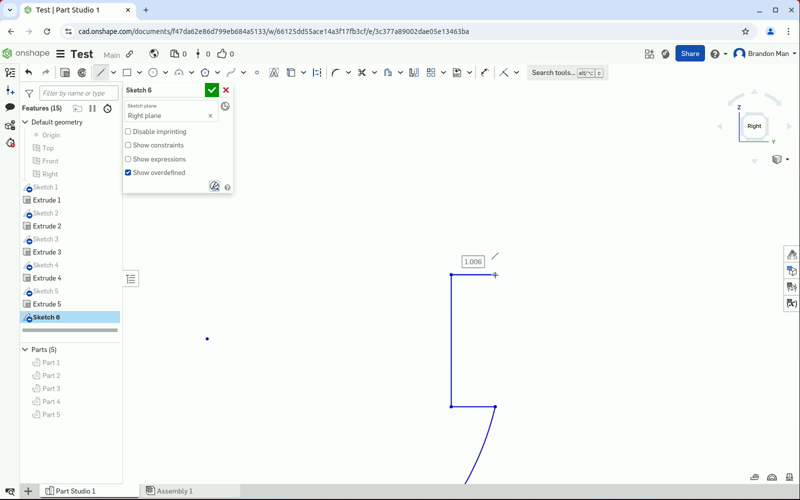
scroll(-6)
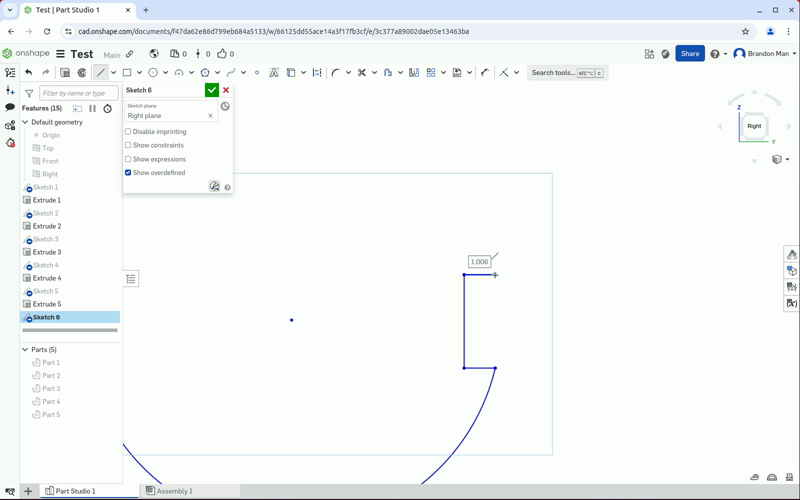
scroll(-6)
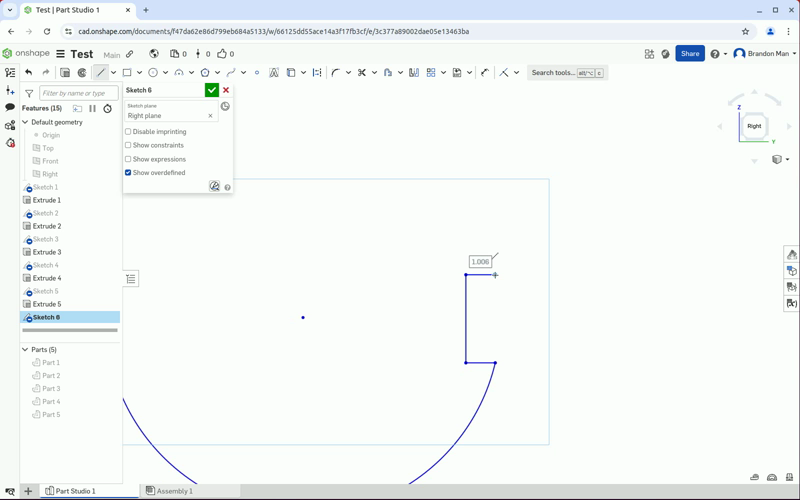
scroll(-6)
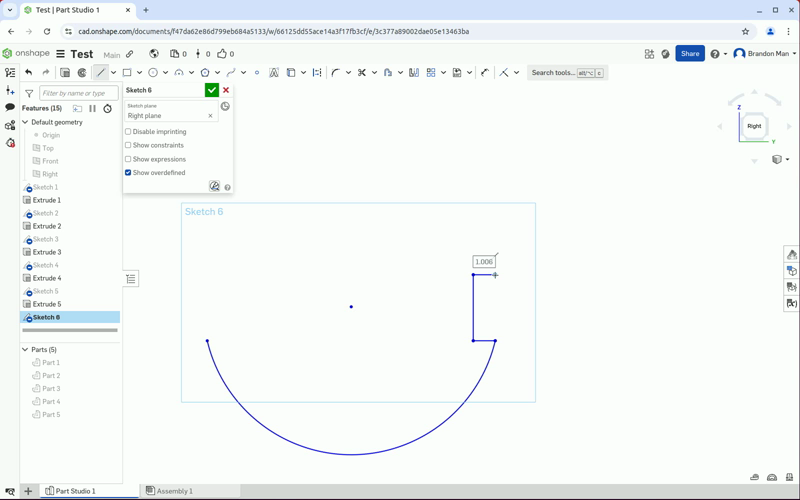
scroll(-6)
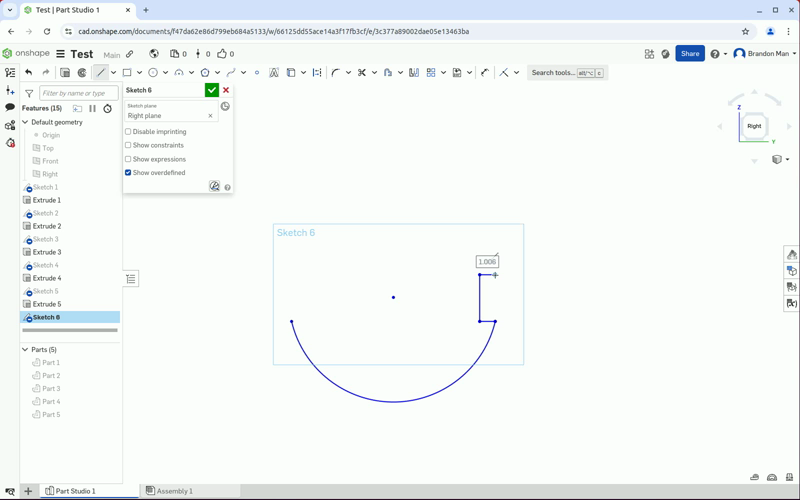
scroll(-6)
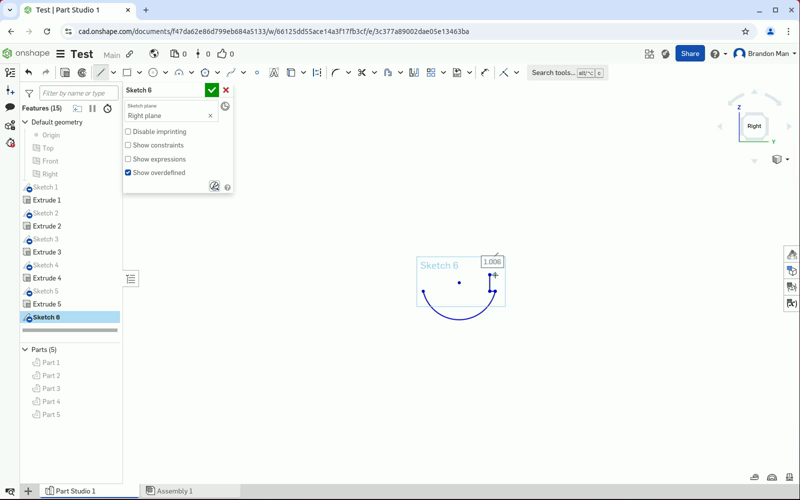
key_up(shift)
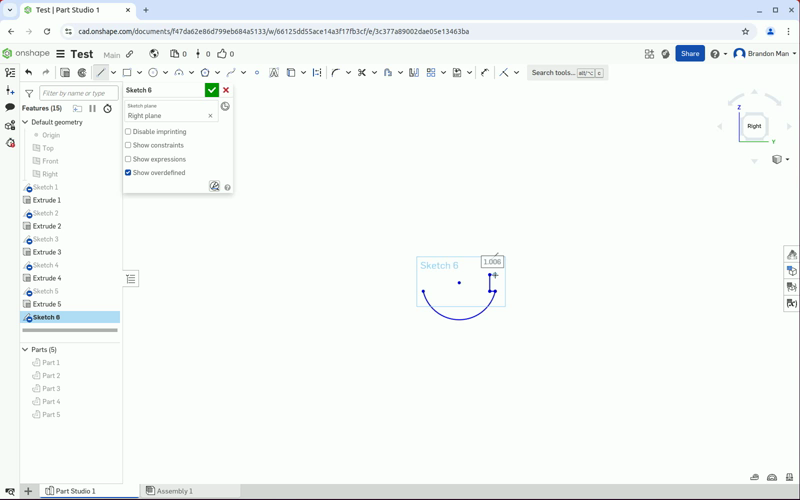
key(esc)
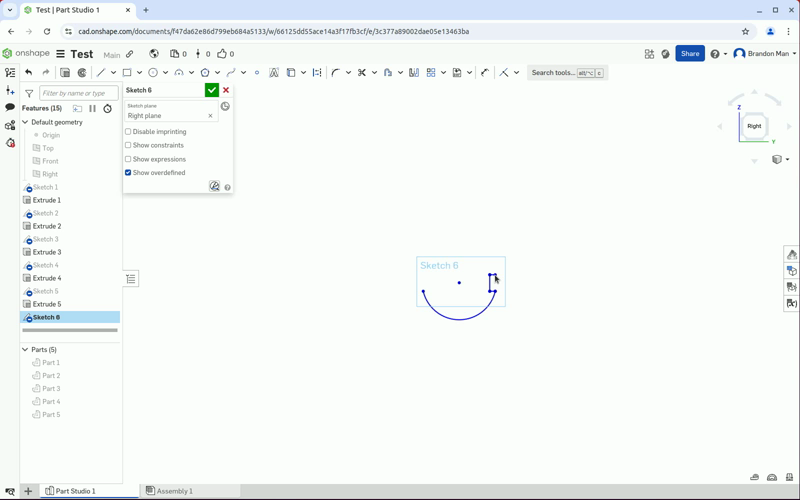
key(a)
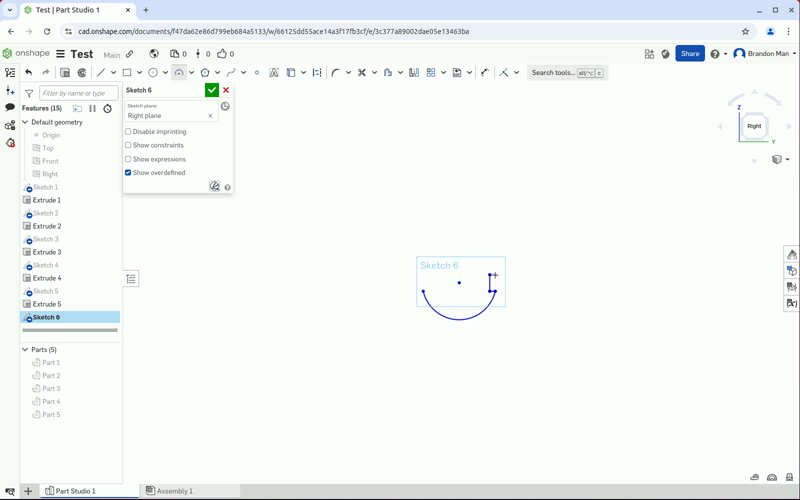
mouse_move(495, 274)
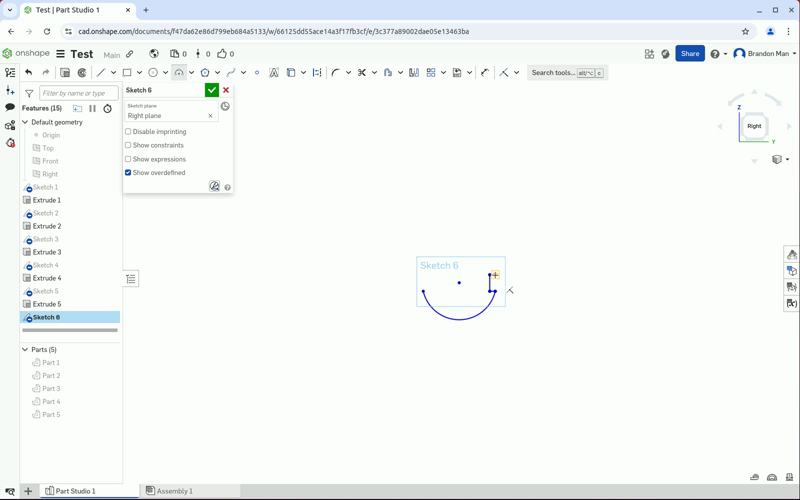
click(495, 274)
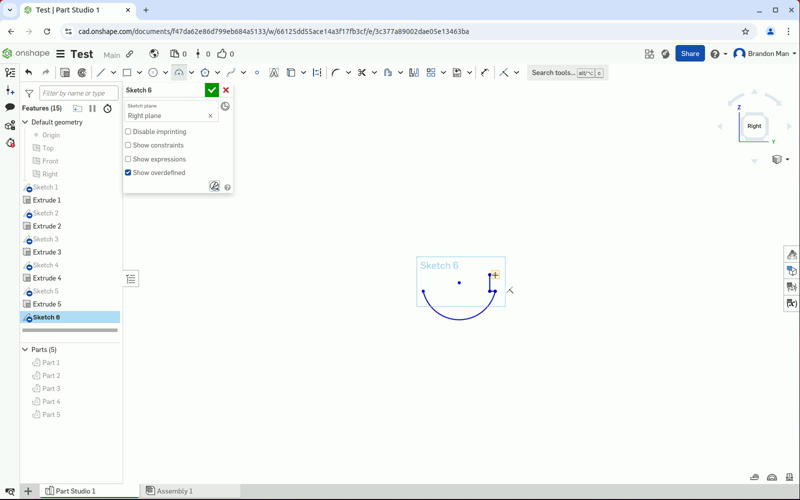
key_down(shift)
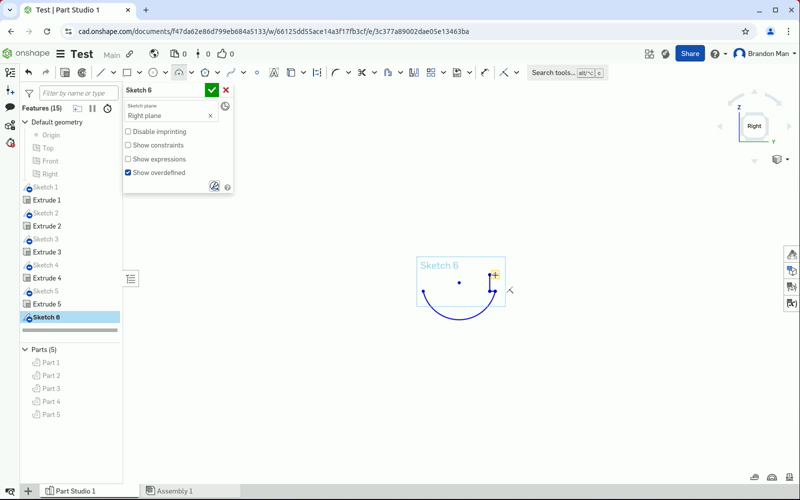
mouse_move(423, 274)
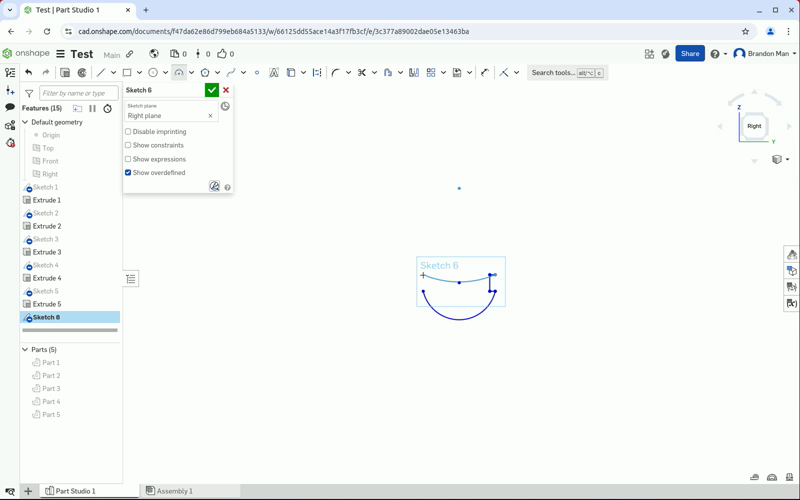
click(423, 274)
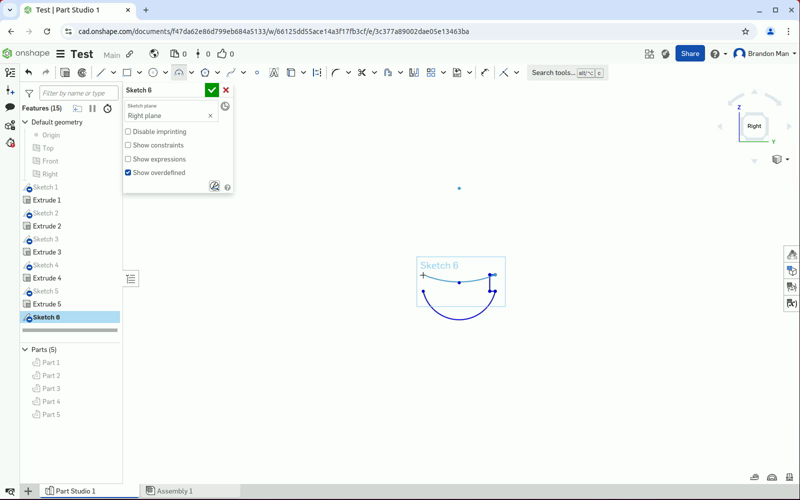
mouse_move(459, 246)
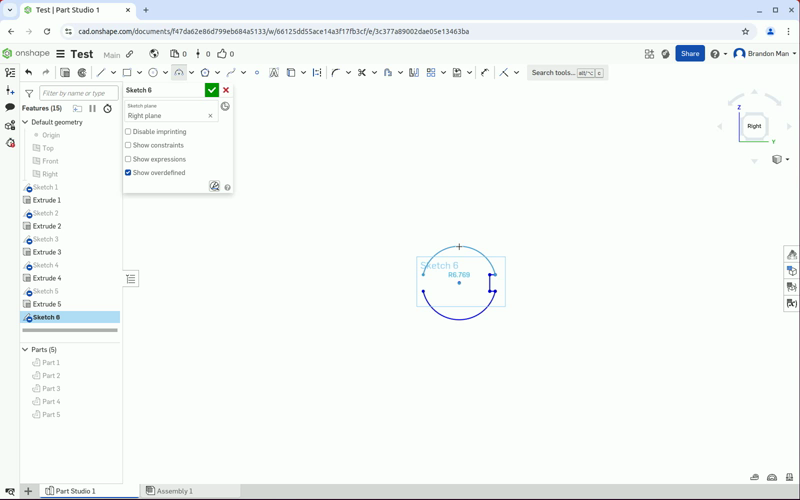
click(459, 246)
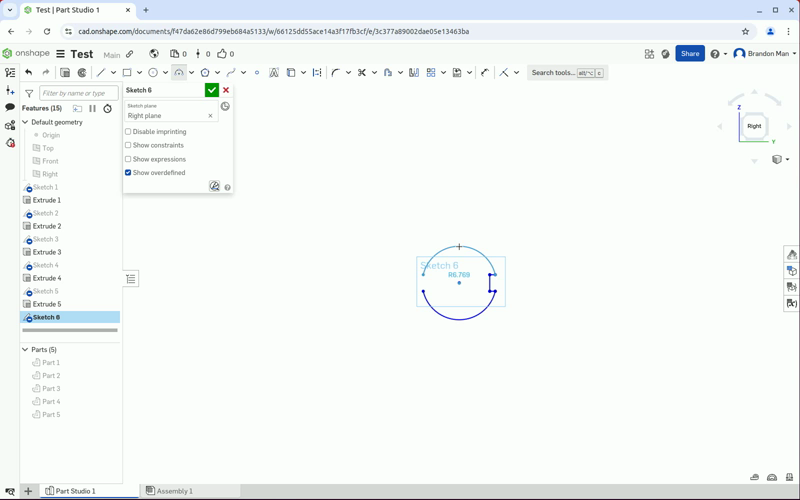
key_up(shift)
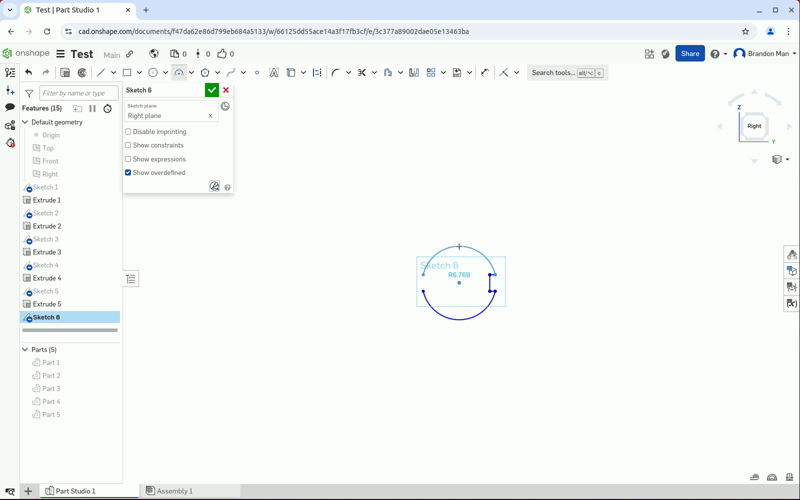
key(esc)
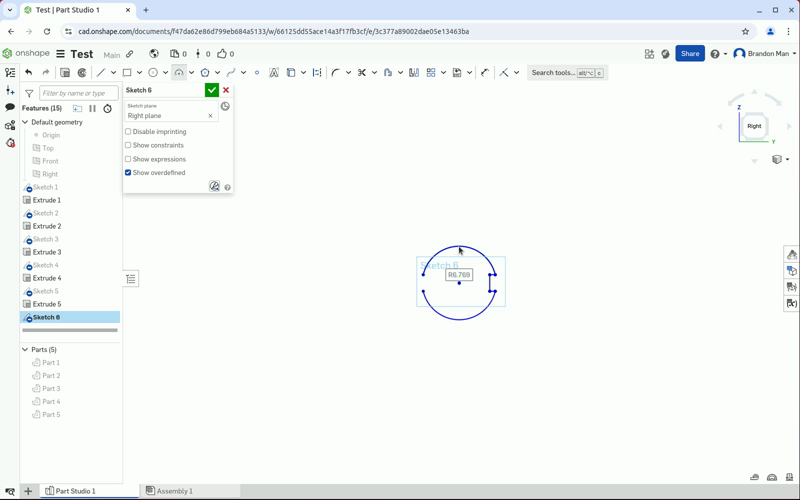
key(l)
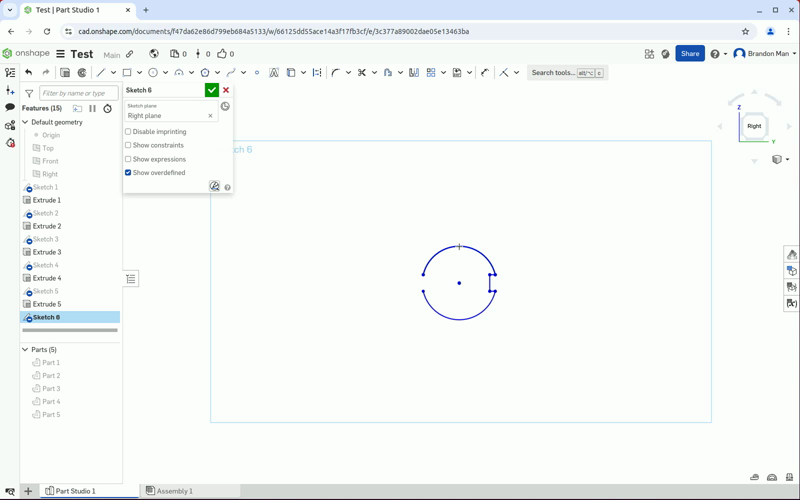
mouse_move(423, 274)
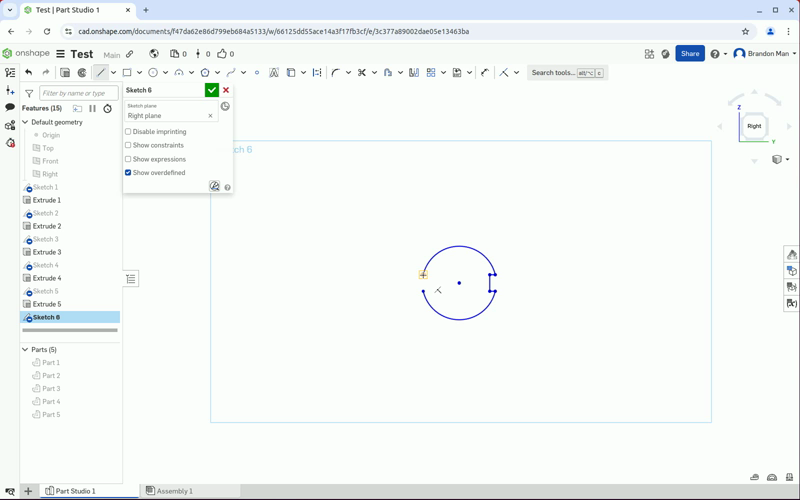
click(423, 274)
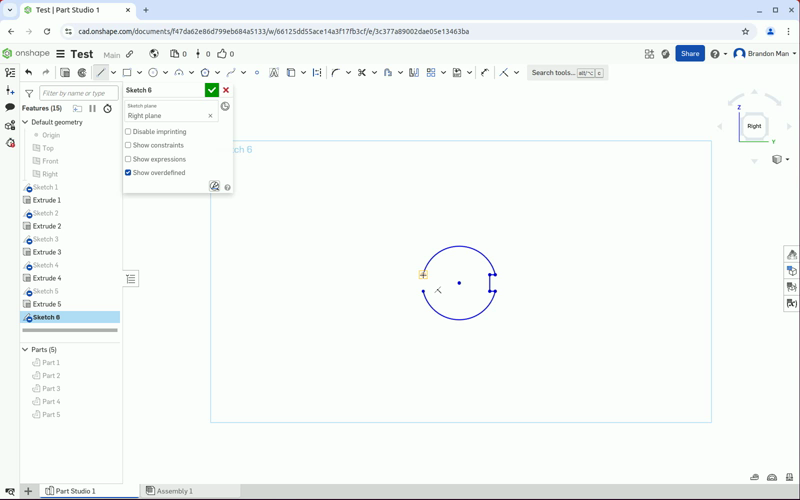
key_down(shift)
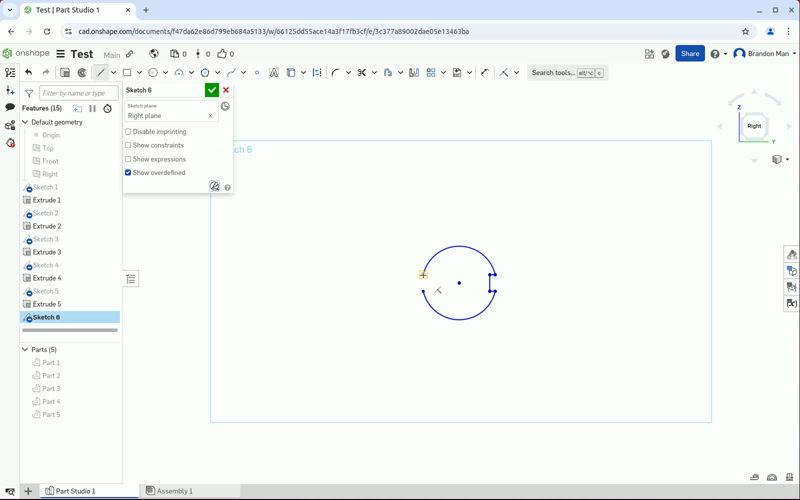
mouse_move(453, 274)
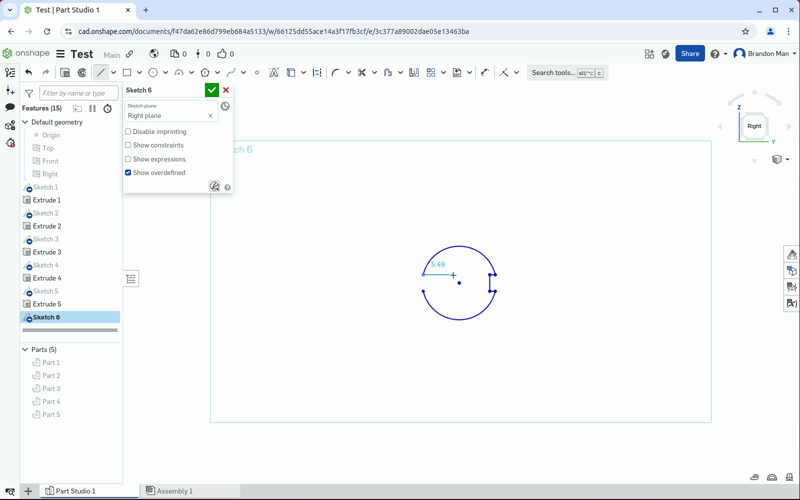
mouse_move(428, 274)
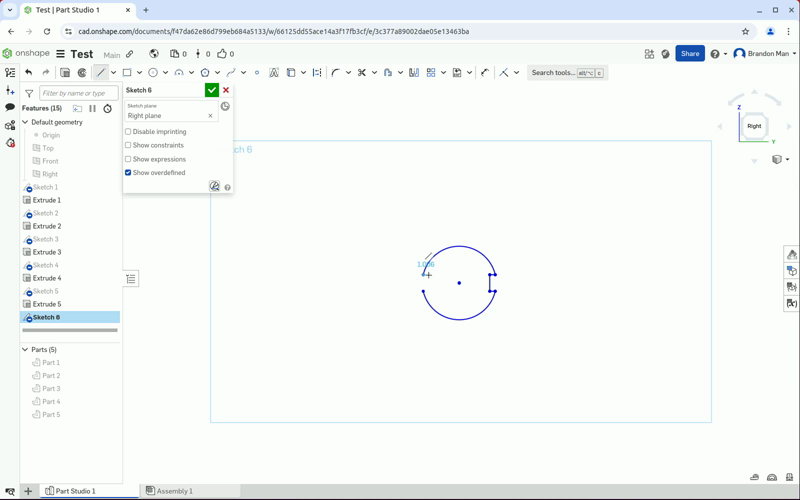
scroll(6)
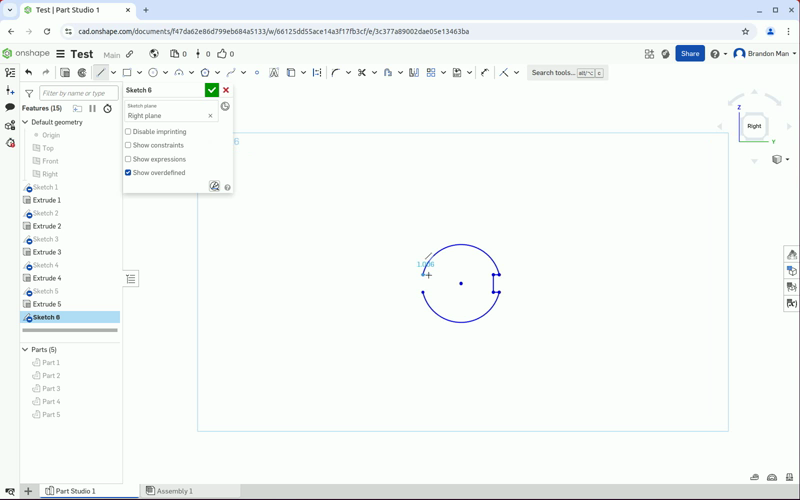
scroll(6)
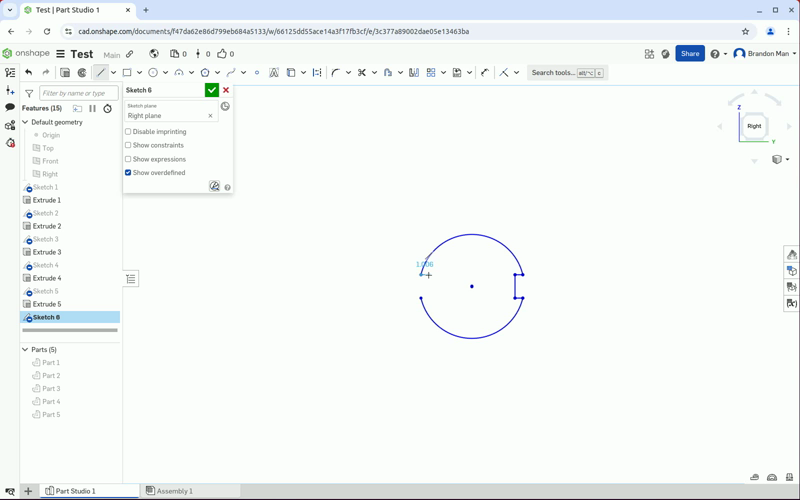
scroll(6)
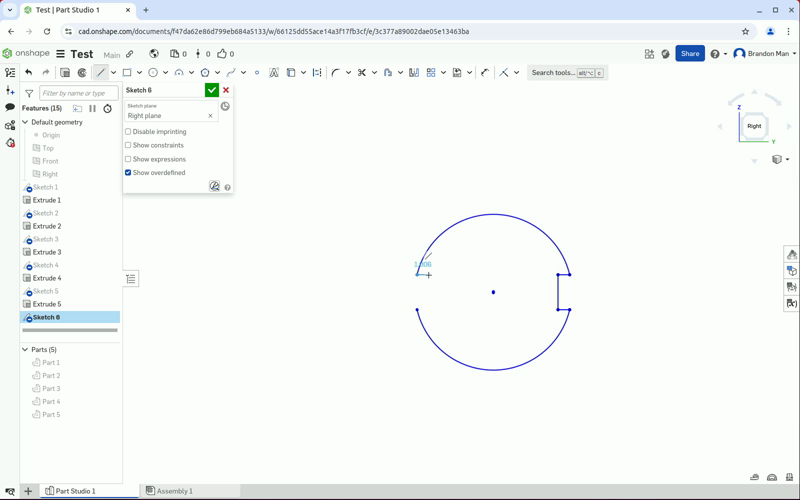
scroll(6)
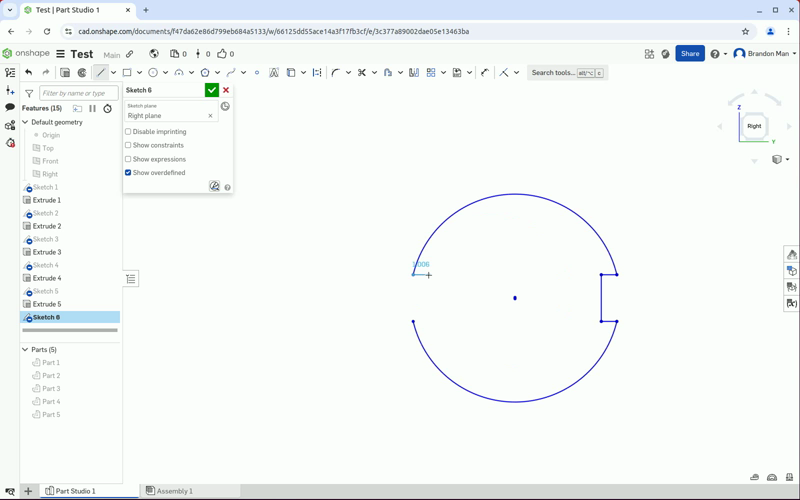
scroll(6)
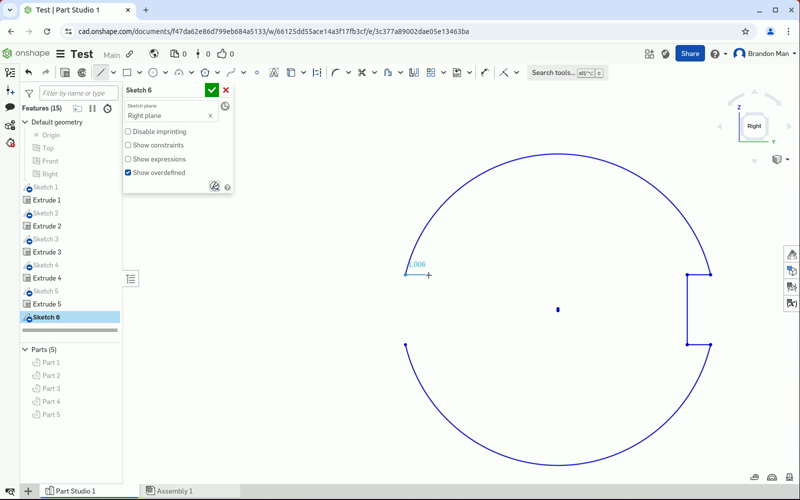
scroll(6)
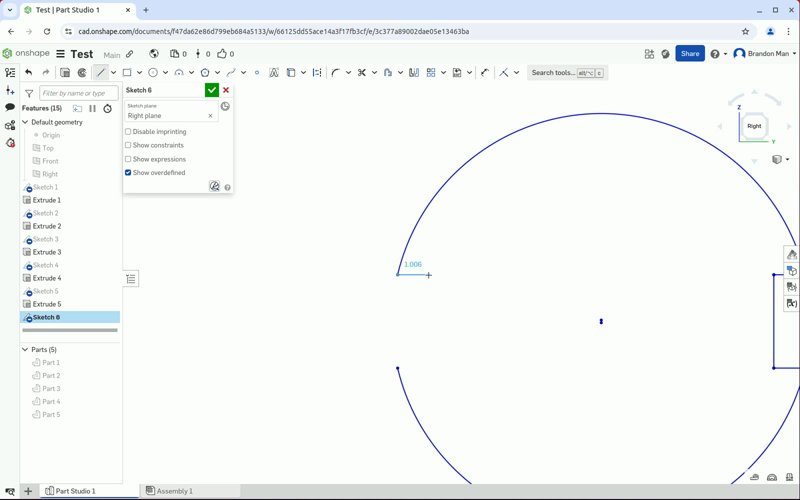
scroll(6)
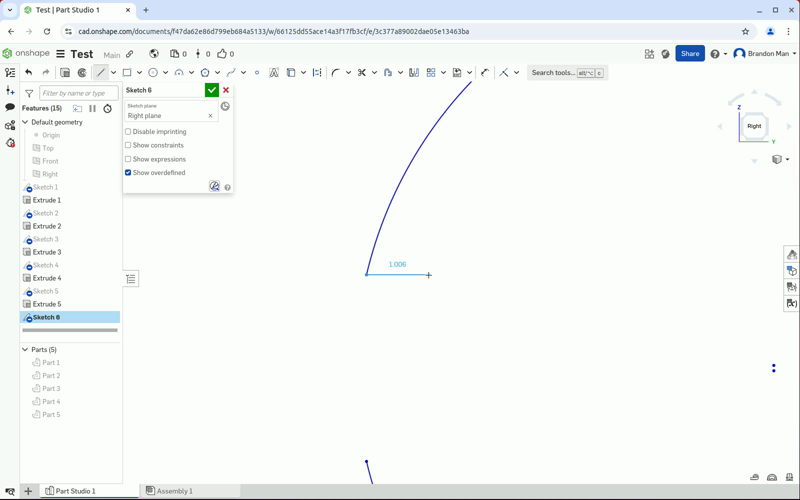
click(428, 274)
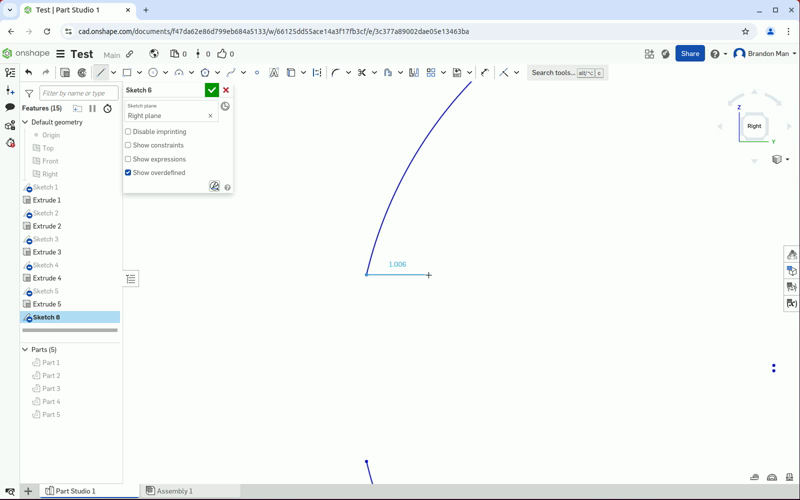
scroll(-6)
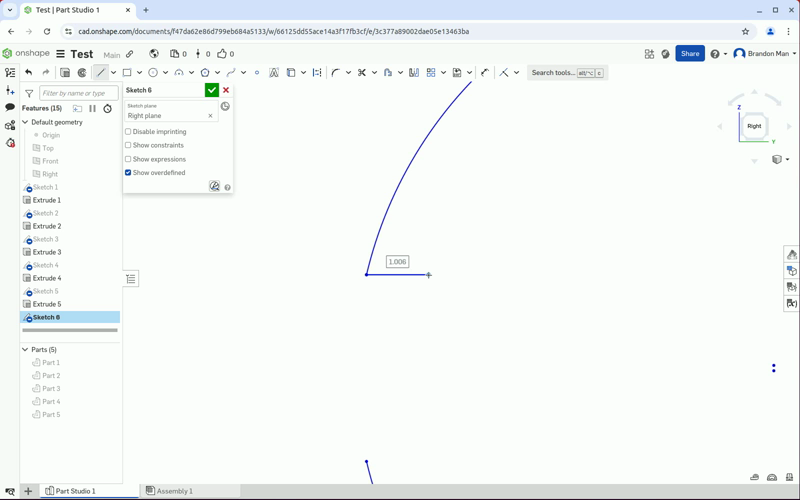
scroll(-6)
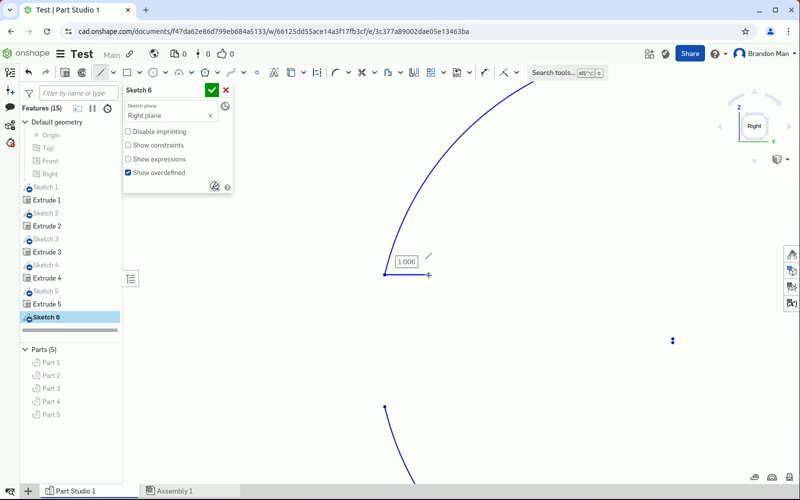
scroll(-6)
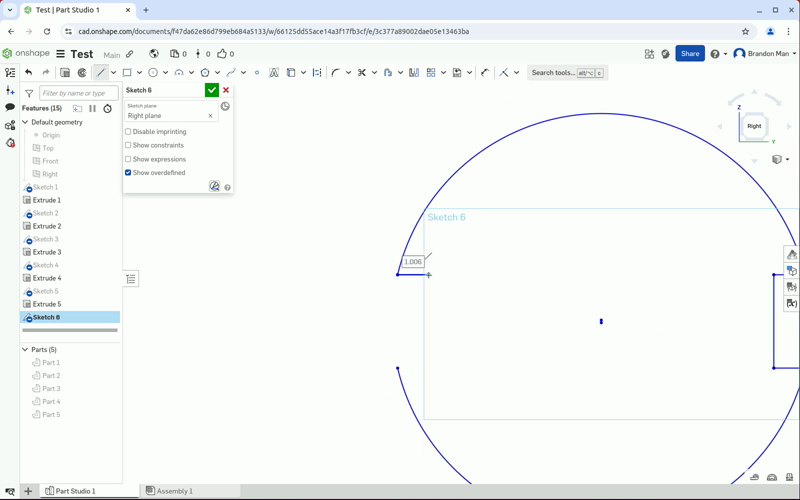
scroll(-6)
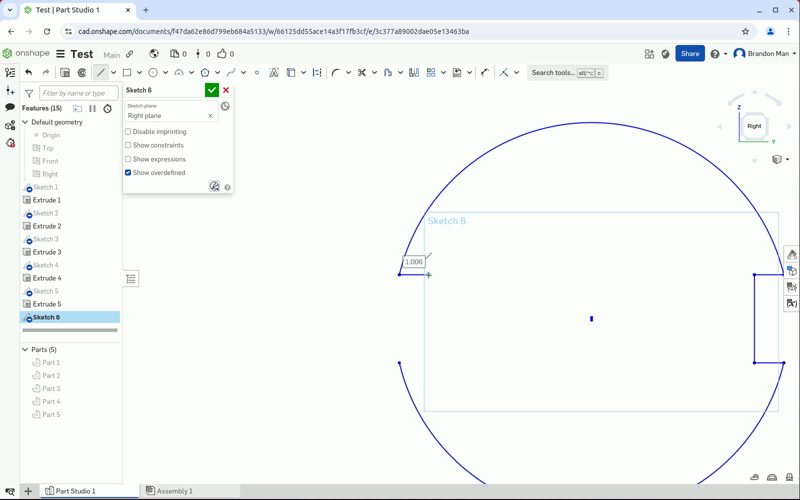
scroll(-6)
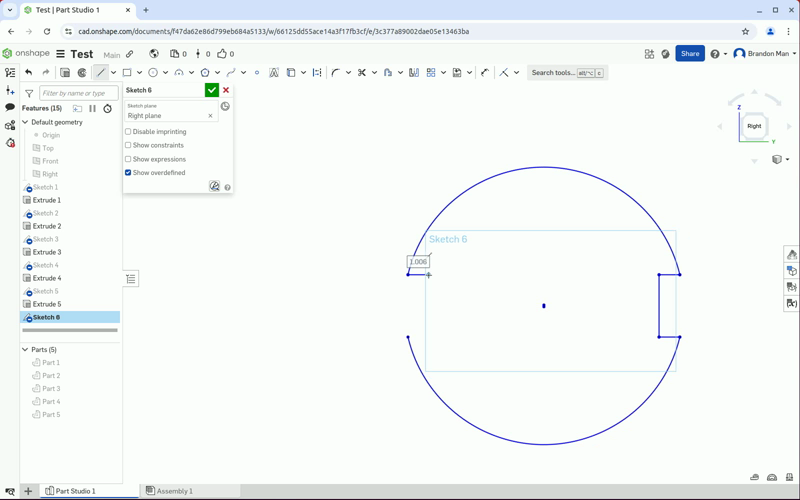
scroll(-6)
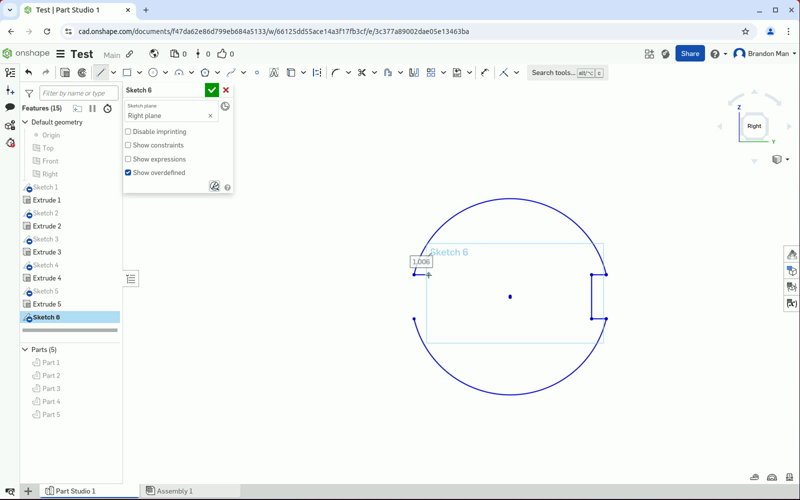
scroll(-6)
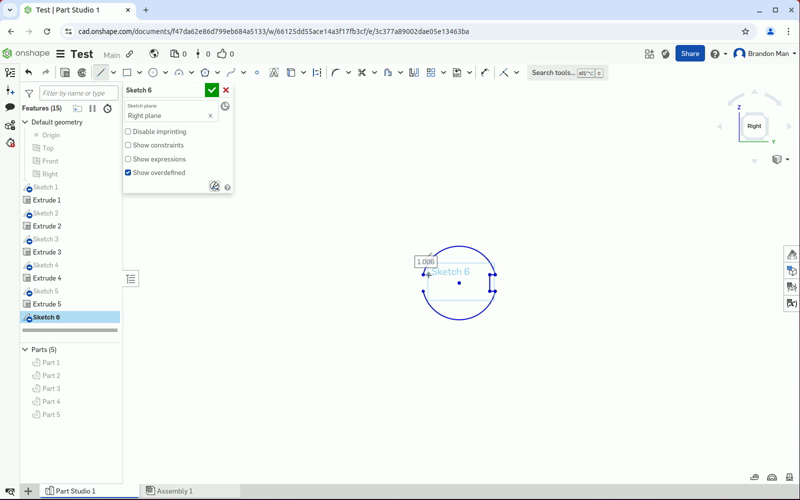
key_up(shift)
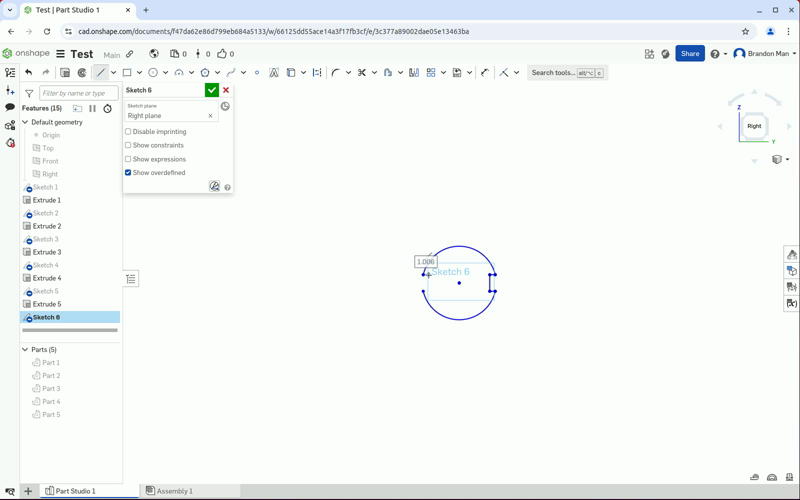
key_down(shift)
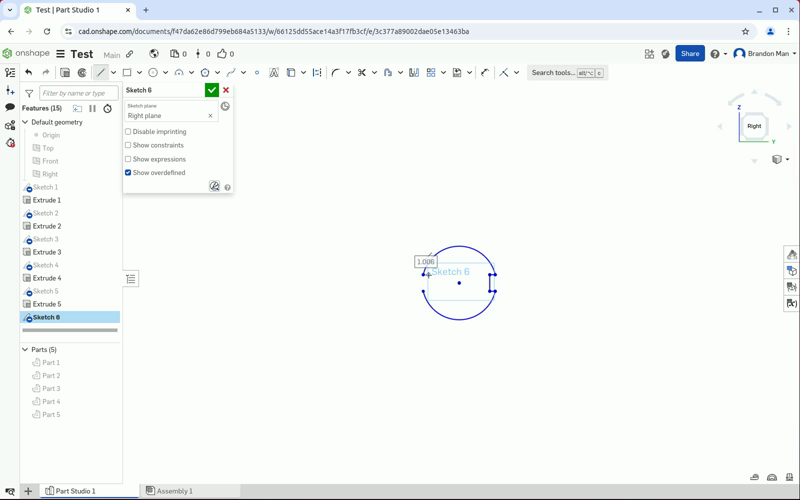
mouse_move(458, 274)
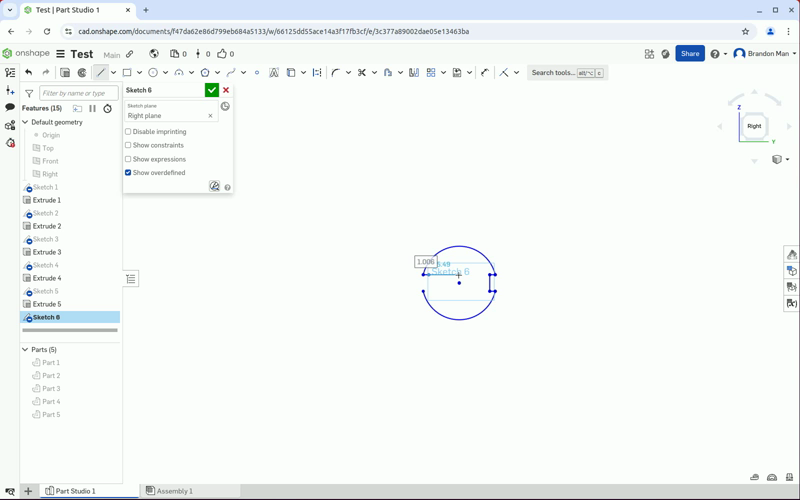
mouse_move(428, 291)
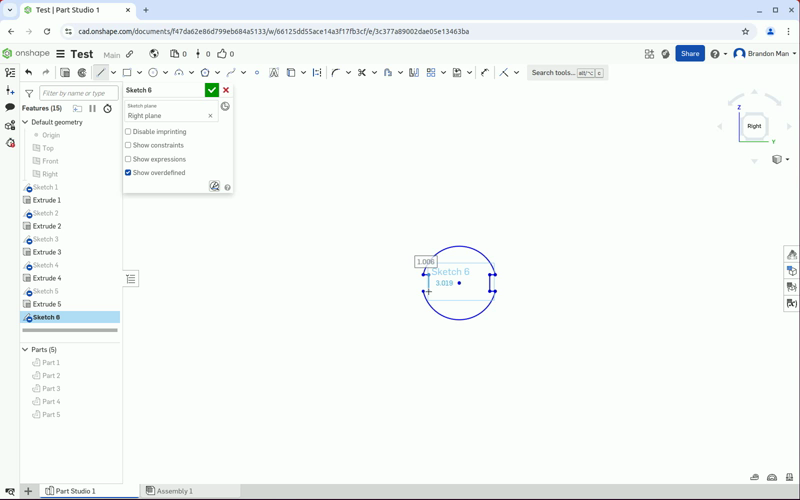
click(428, 291)
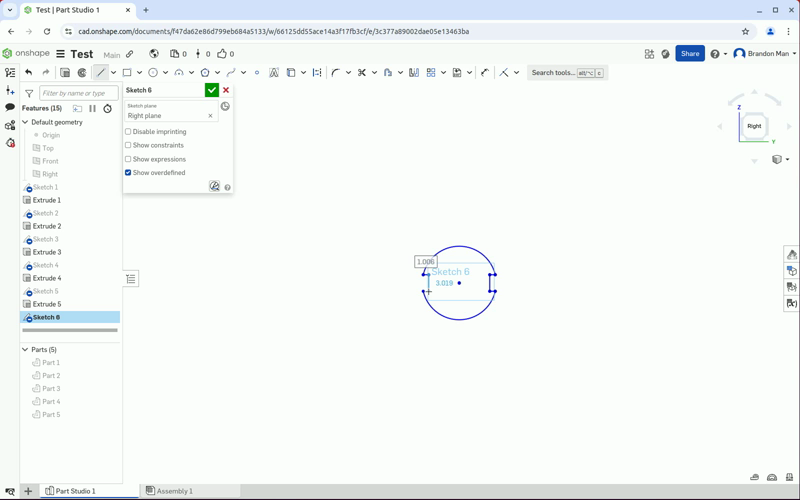
key_up(shift)
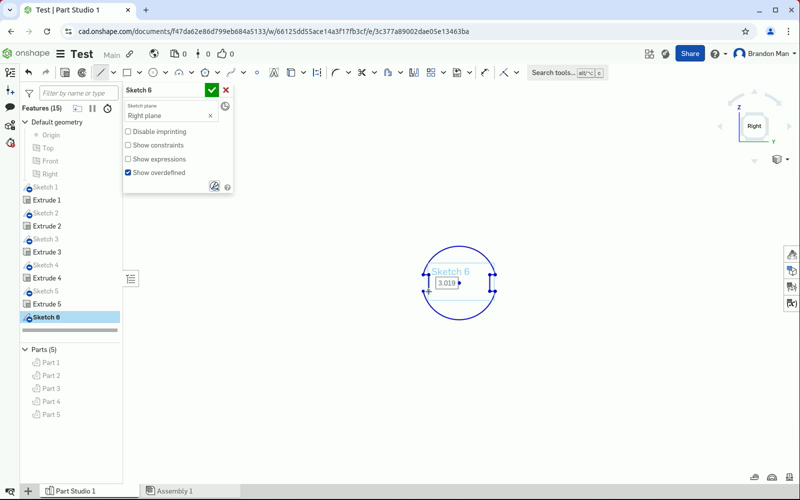
mouse_move(458, 291)
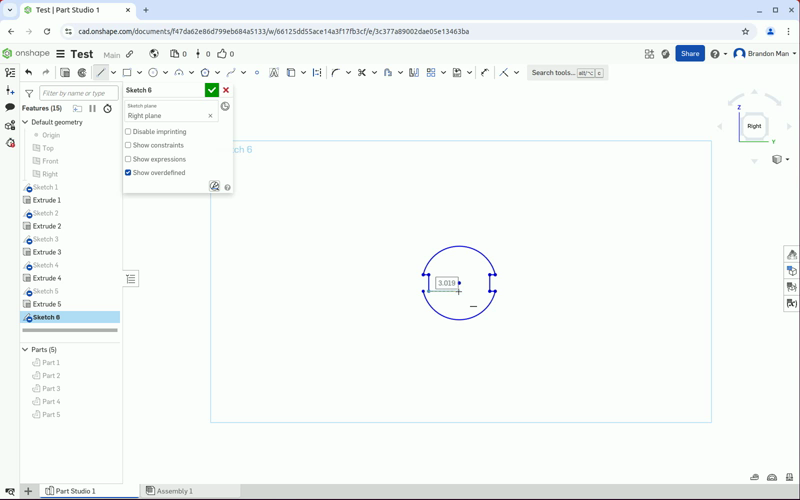
key_down(shift)
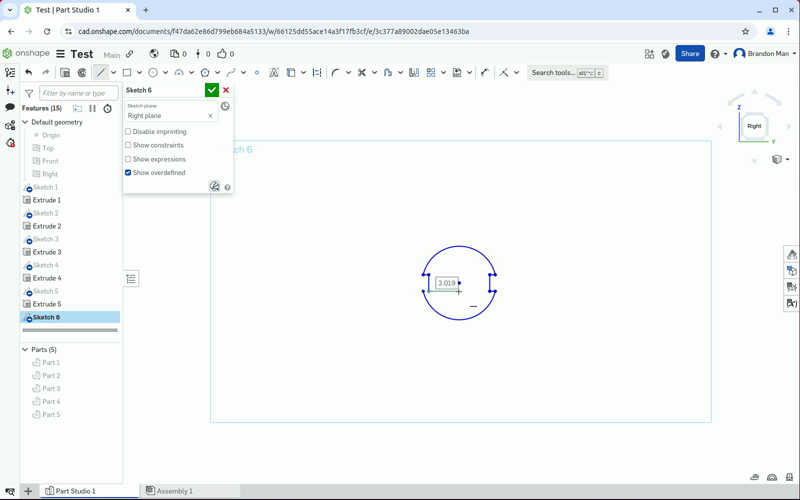
mouse_move(423, 291)
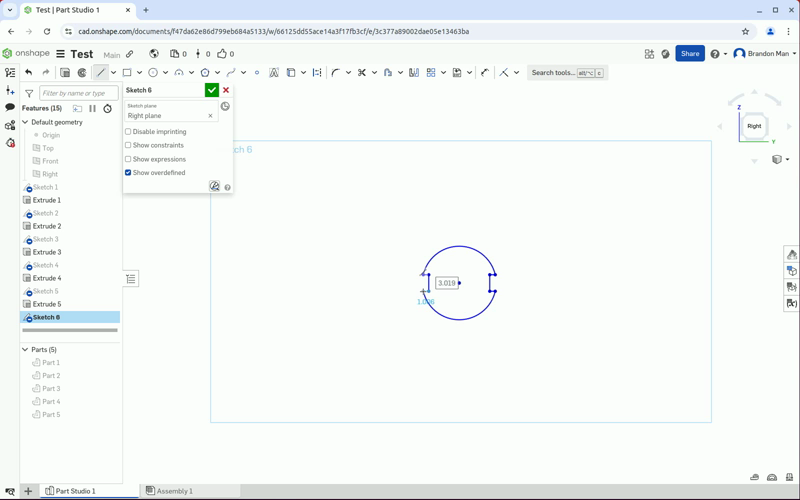
scroll(6)
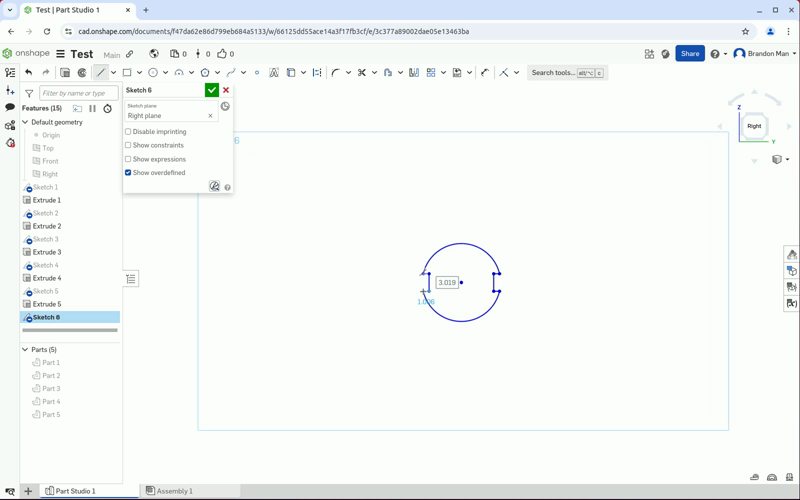
scroll(6)
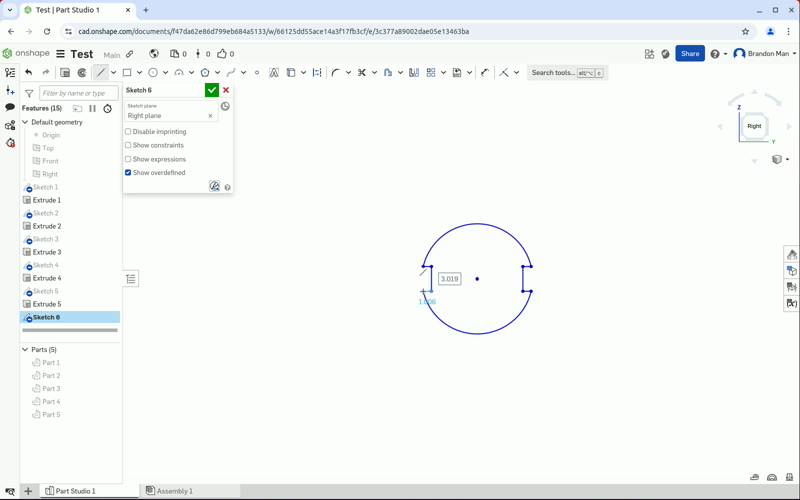
scroll(6)
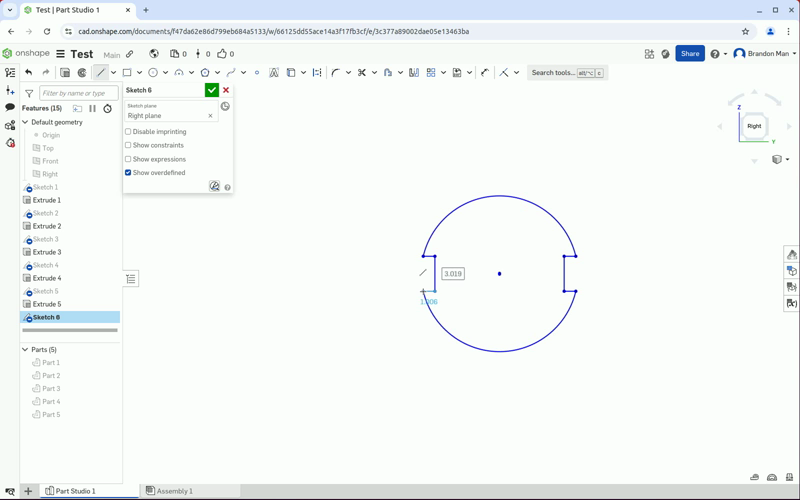
scroll(6)
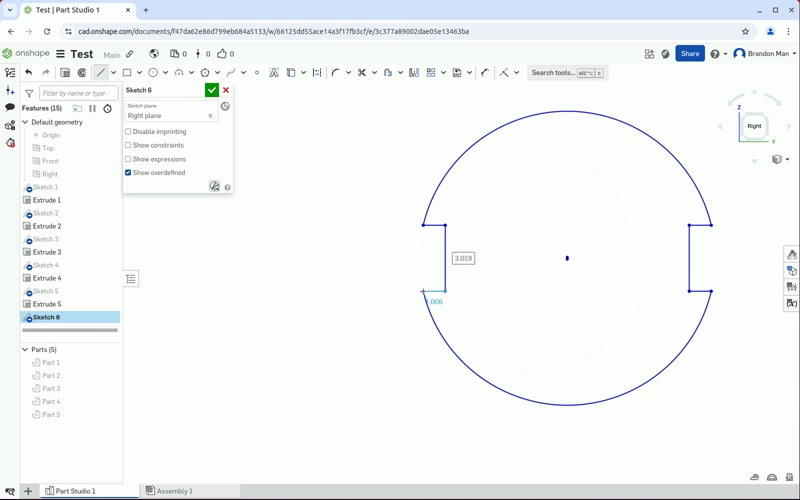
scroll(6)
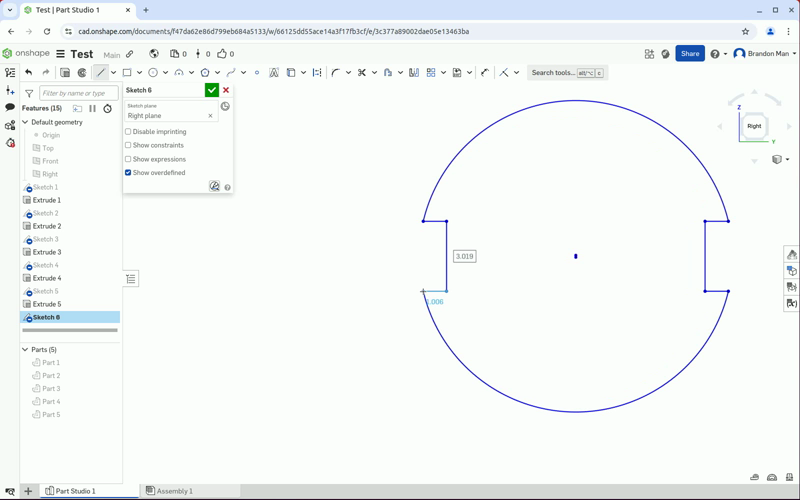
scroll(6)
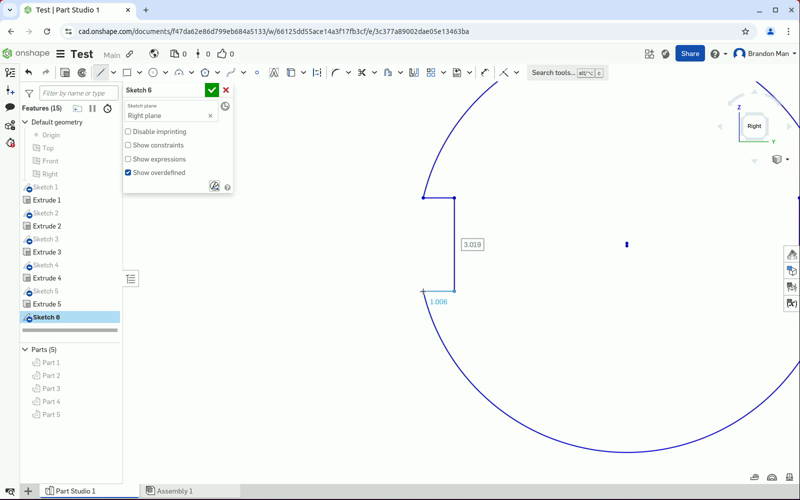
scroll(6)
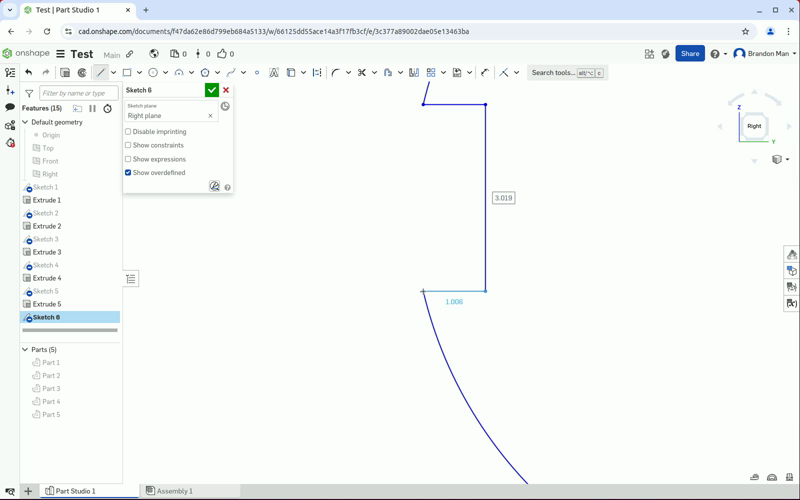
key_up(shift)
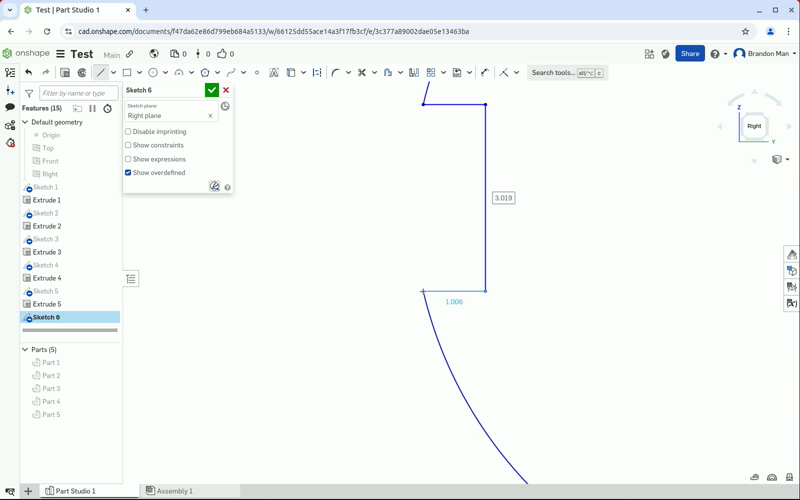
click(423, 291)
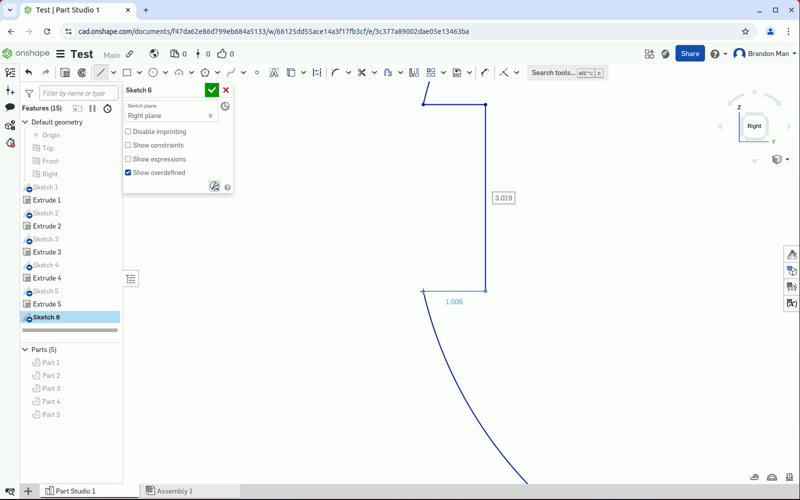
scroll(-6)
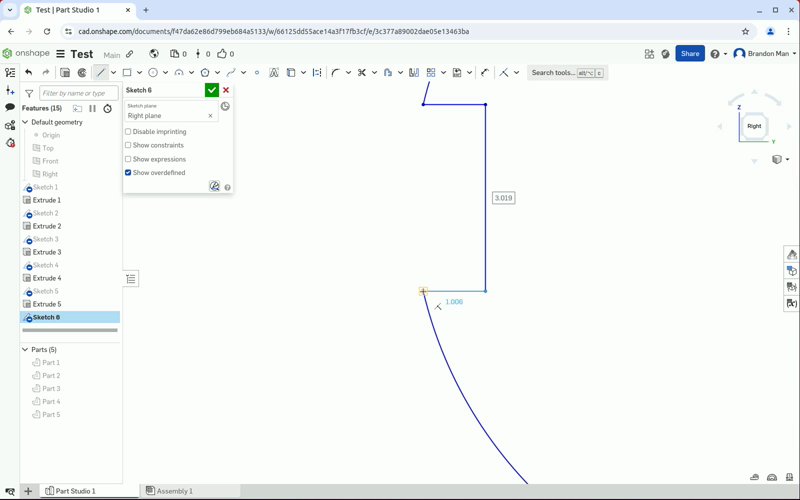
scroll(-6)
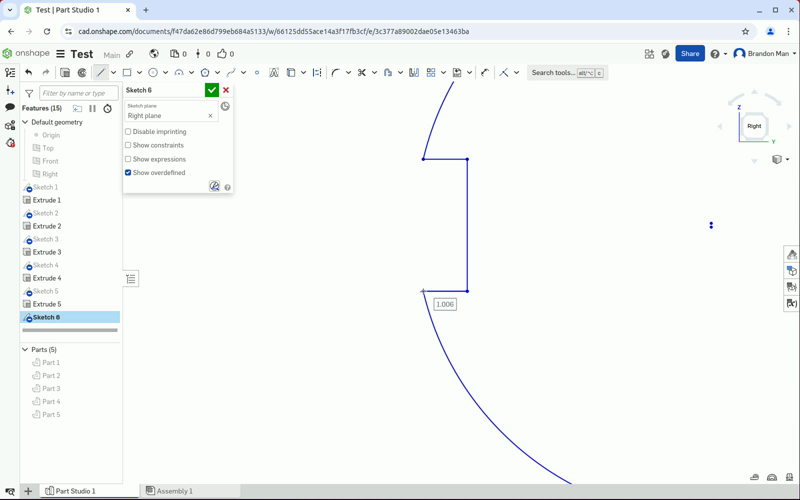
scroll(-6)
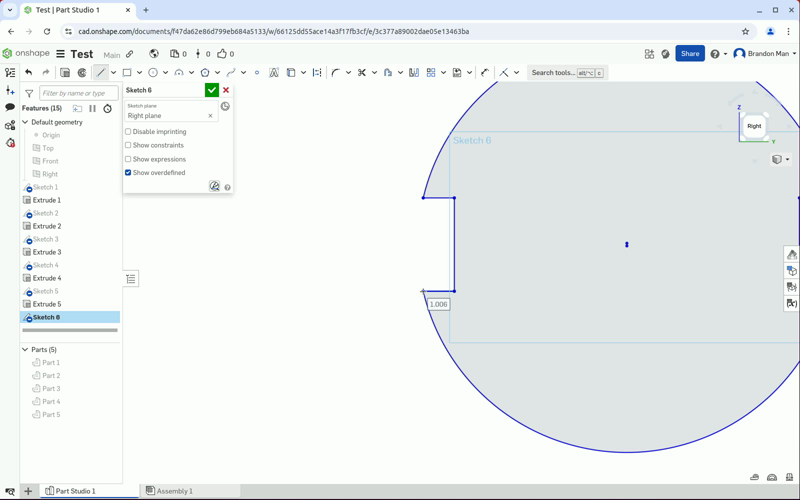
scroll(-6)
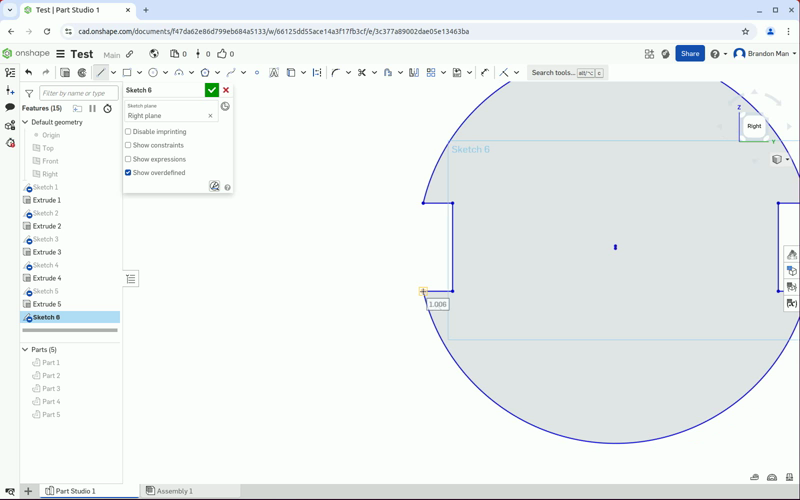
scroll(-6)
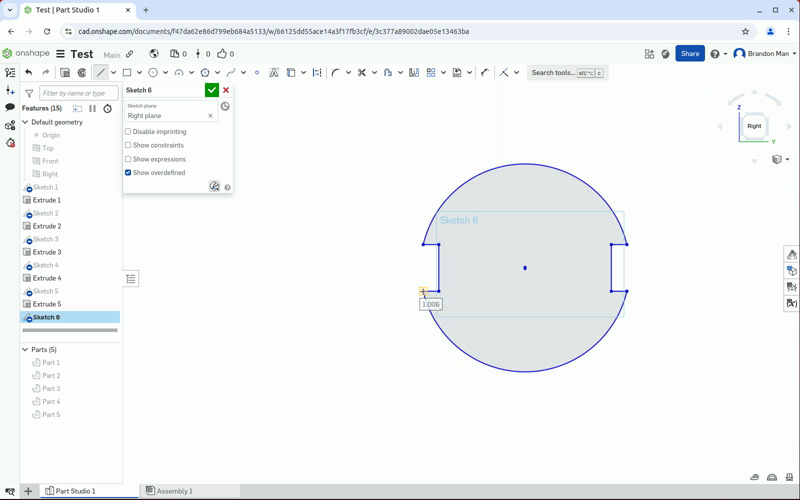
scroll(-6)
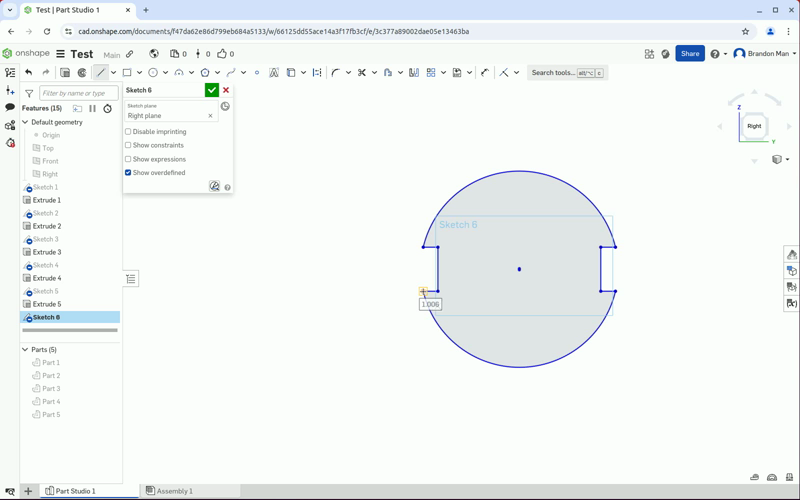
scroll(-6)
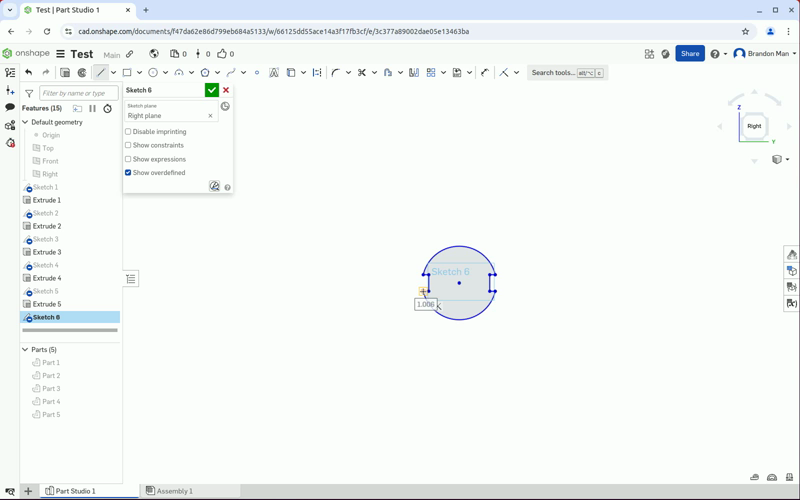
key(esc)
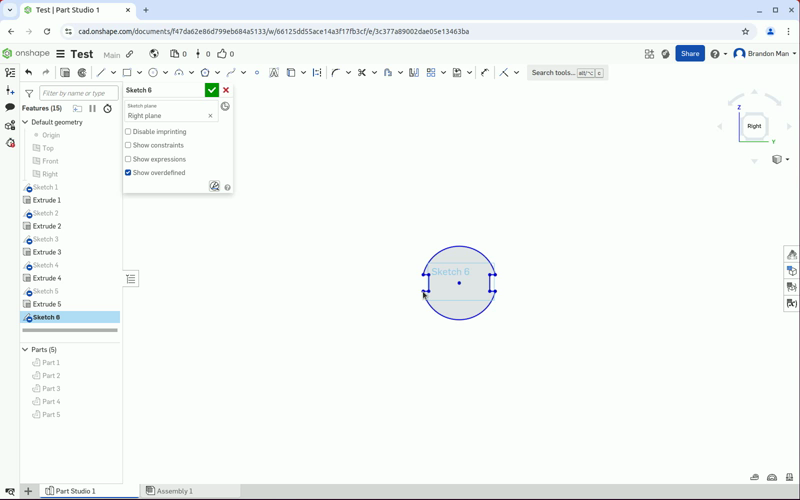
mouse_move(473, 262)
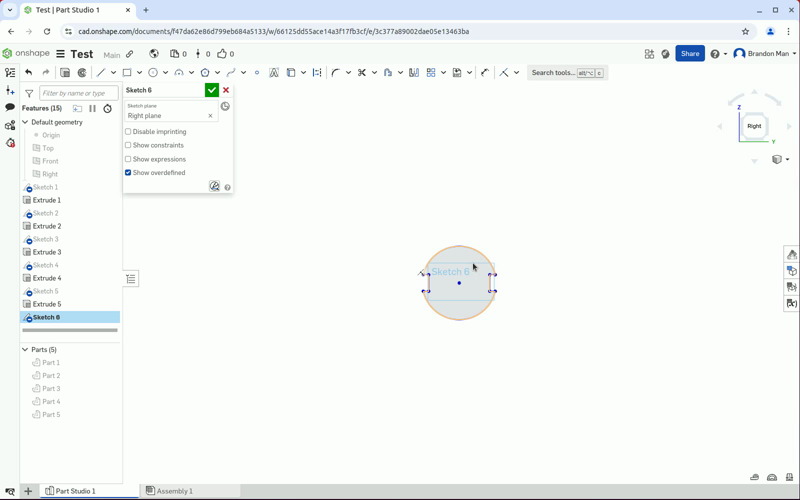
click(473, 262)
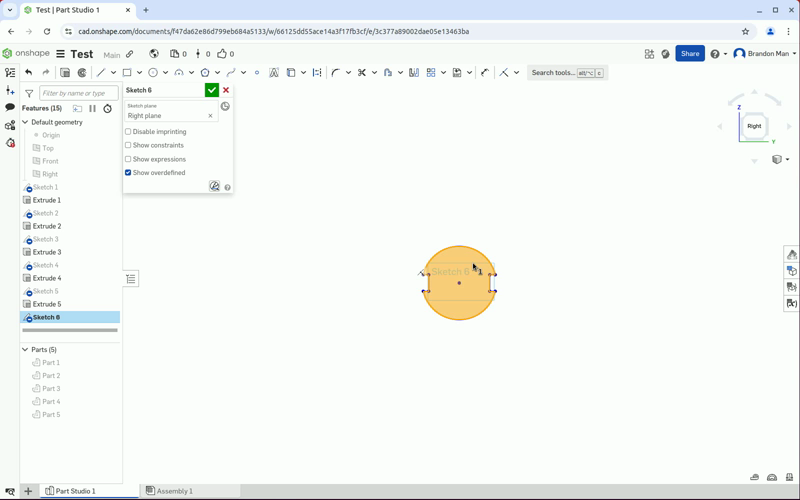
mouse_move(73, 352)
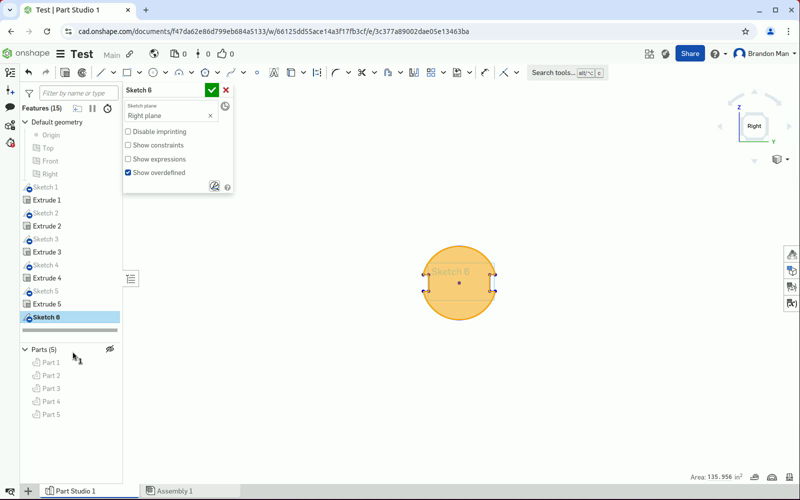
key(shift+y)
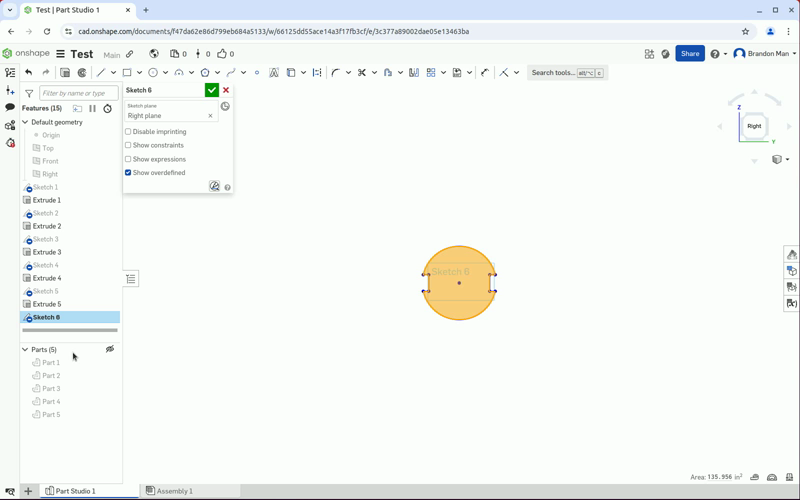
key(shift+e)
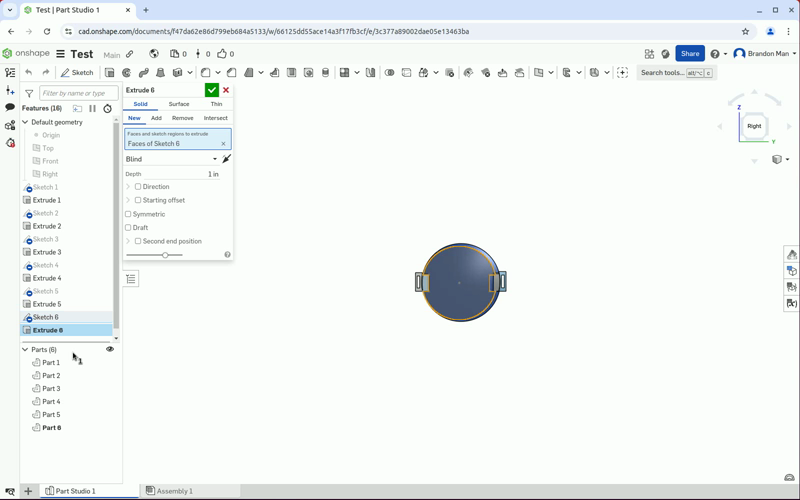
mouse_move(143, 106)
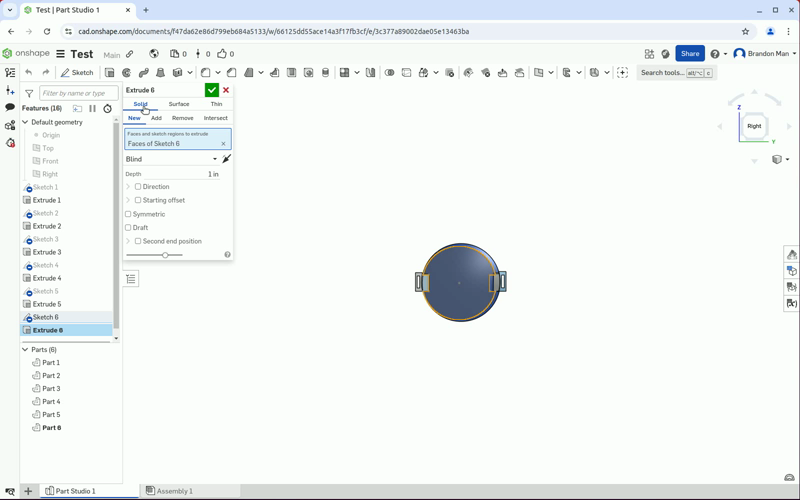
click(143, 106)
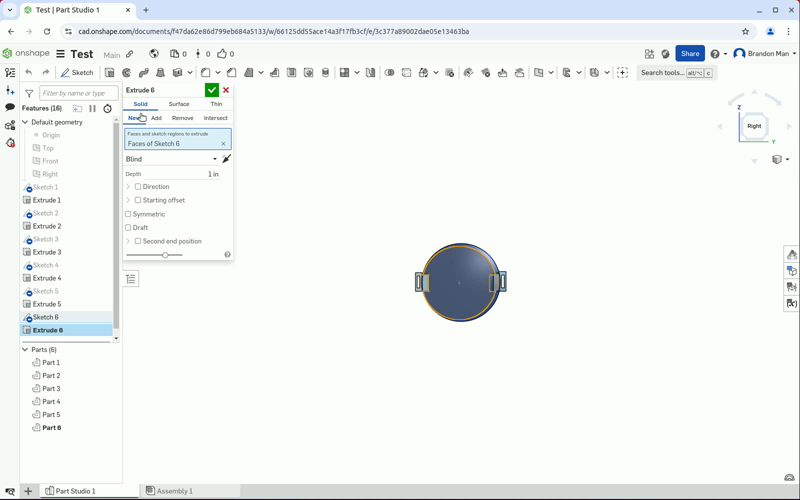
mouse_move(137, 120)
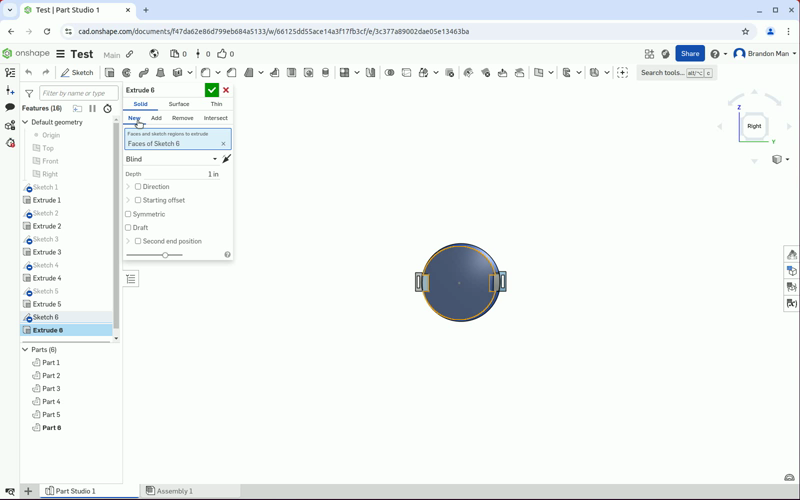
click(137, 120)
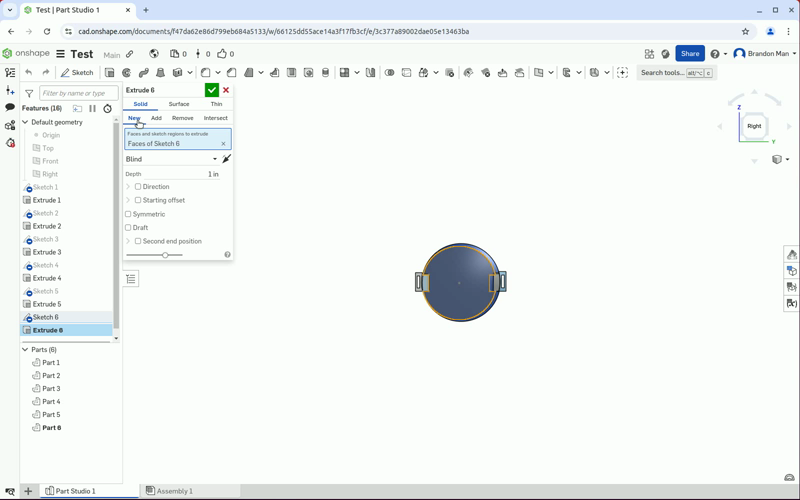
key(tab, 4)
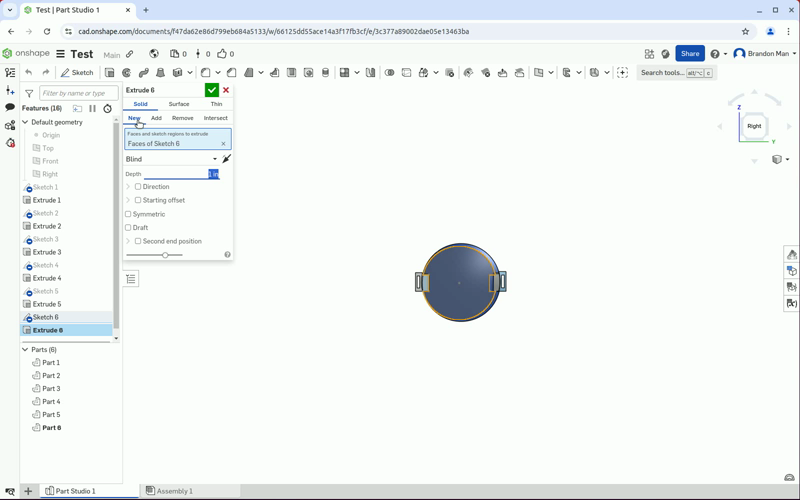
text(23.108)
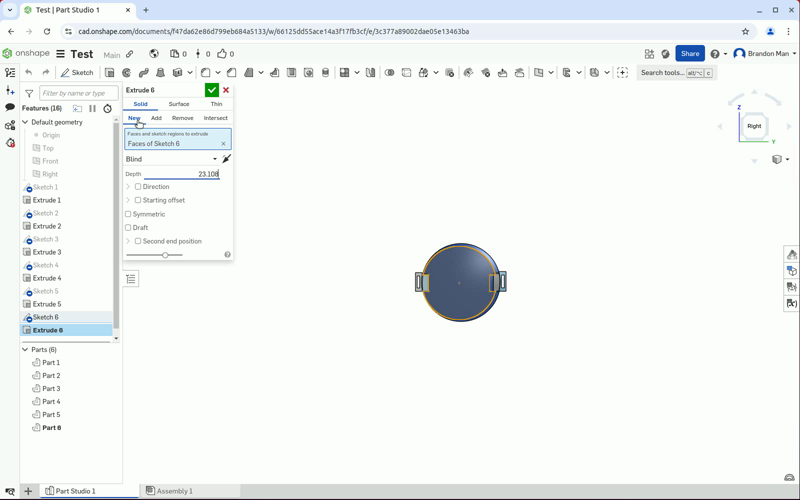
key(enter)
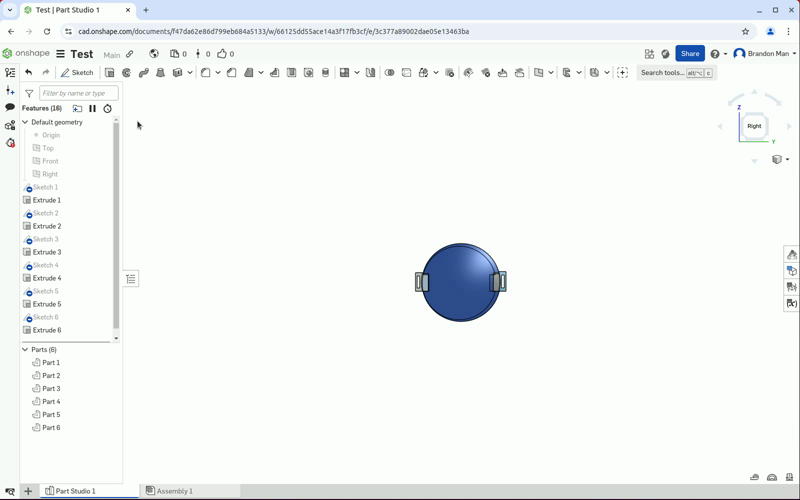
key(shift+h)
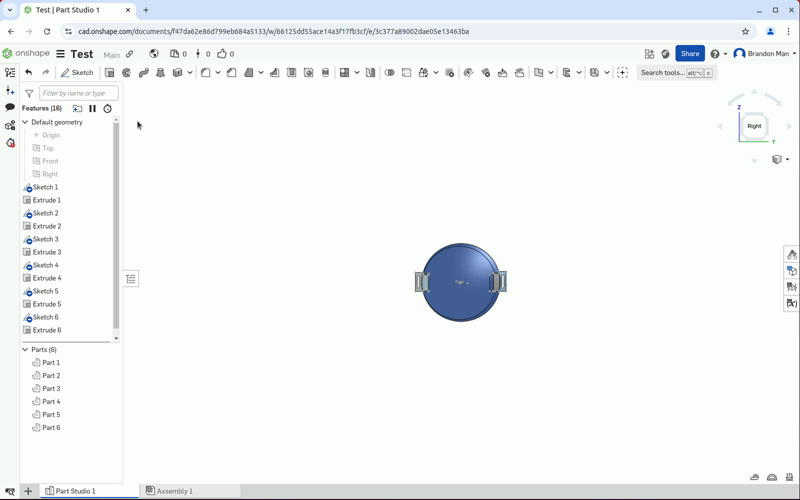
key(shift+h)
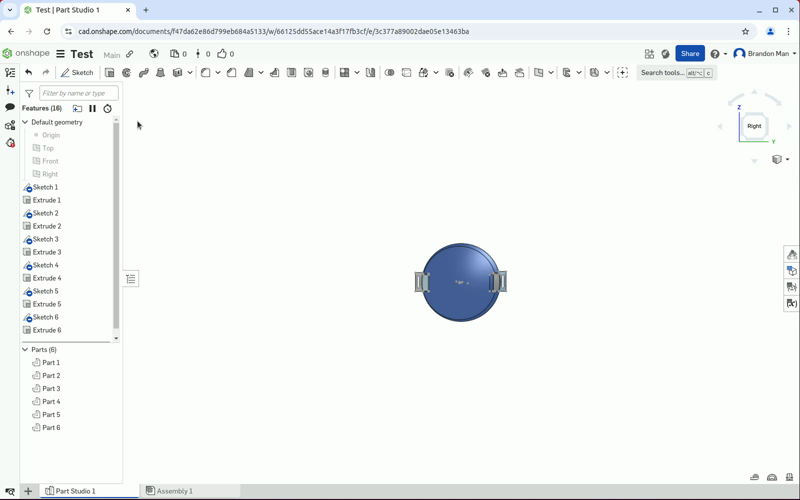
key(shift+7)
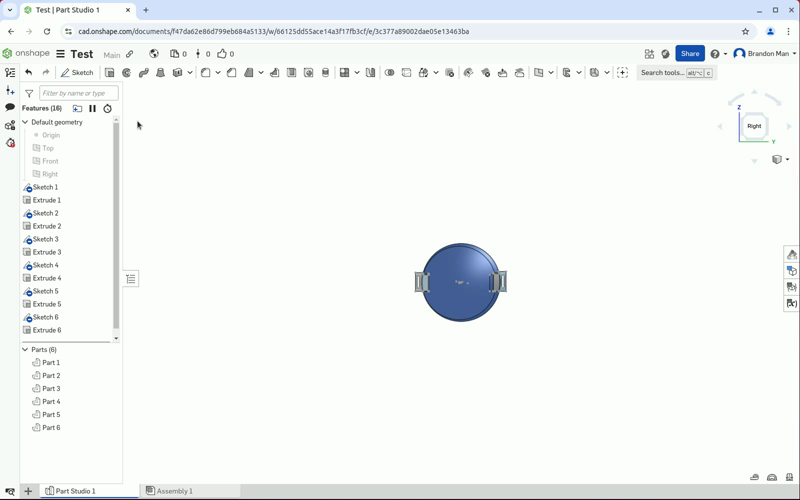
key(right, 2)
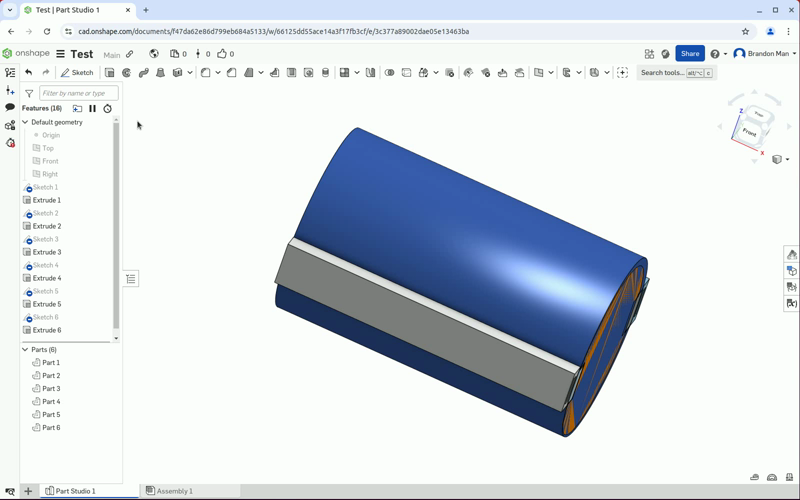
key(down, 2)
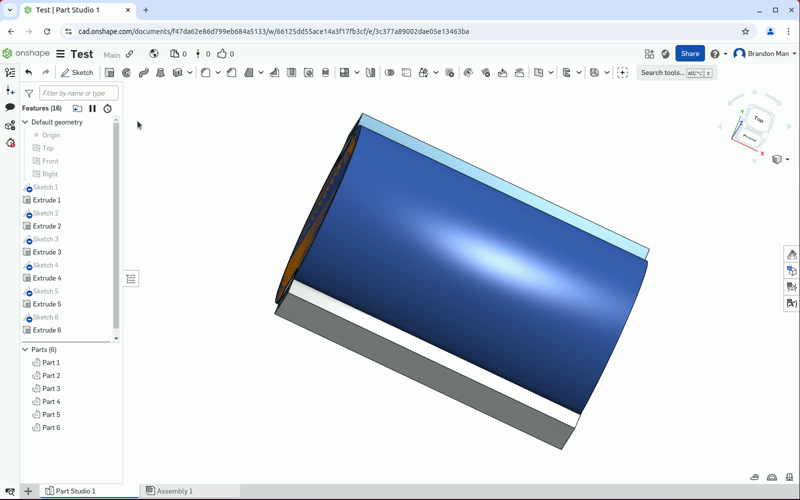
key(up, 2)
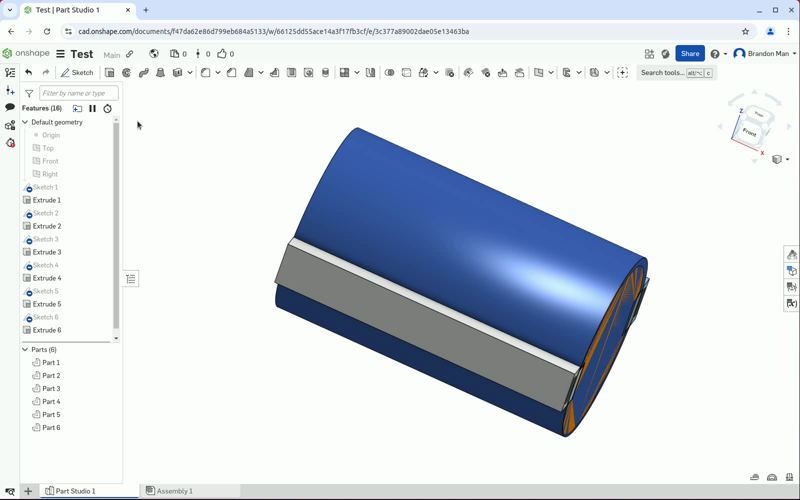
key(left, 2)
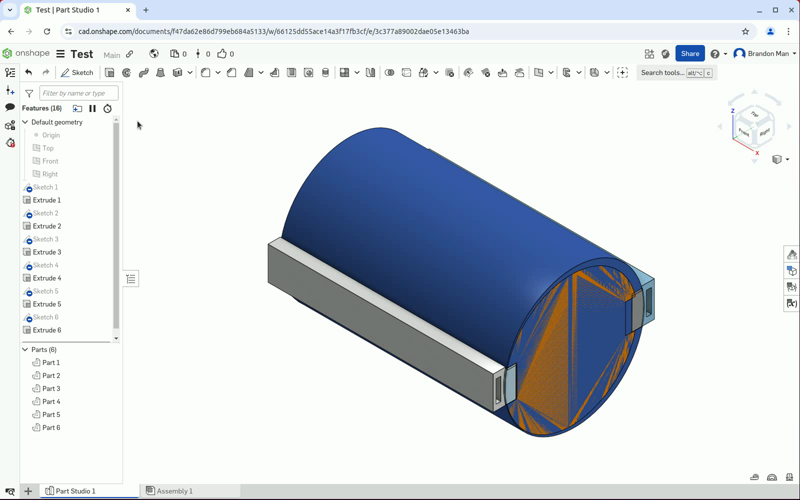
mouse_move(69, 189)
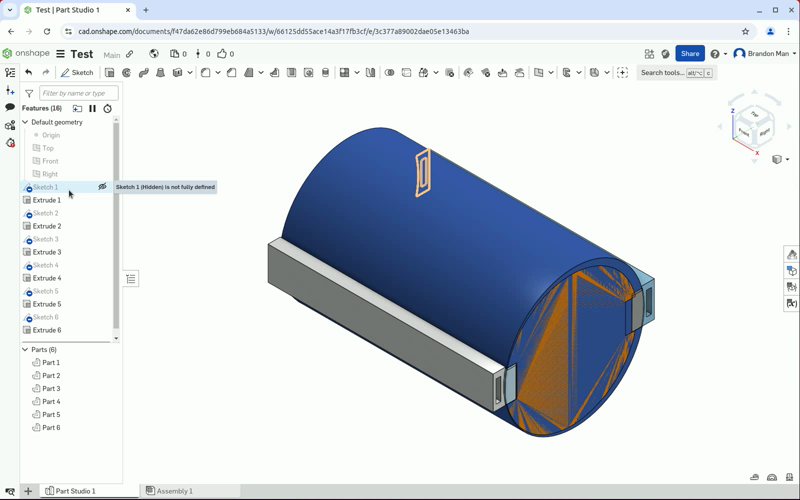
click(69, 189)